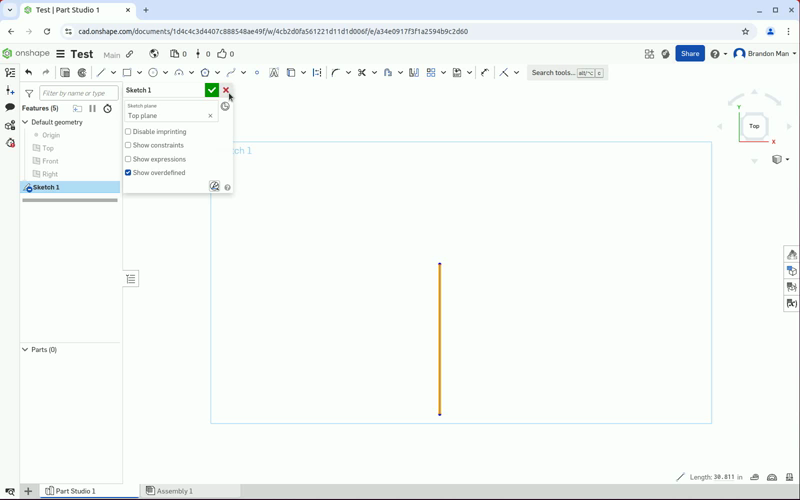
key(shift+h)
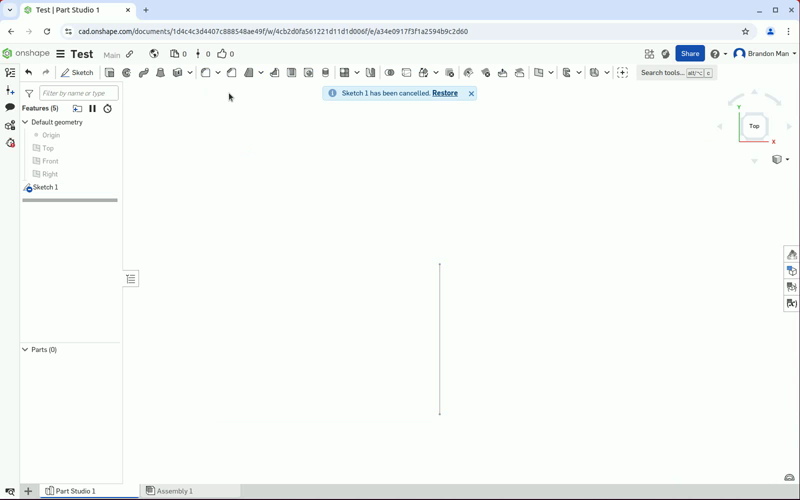
key(shift+s)
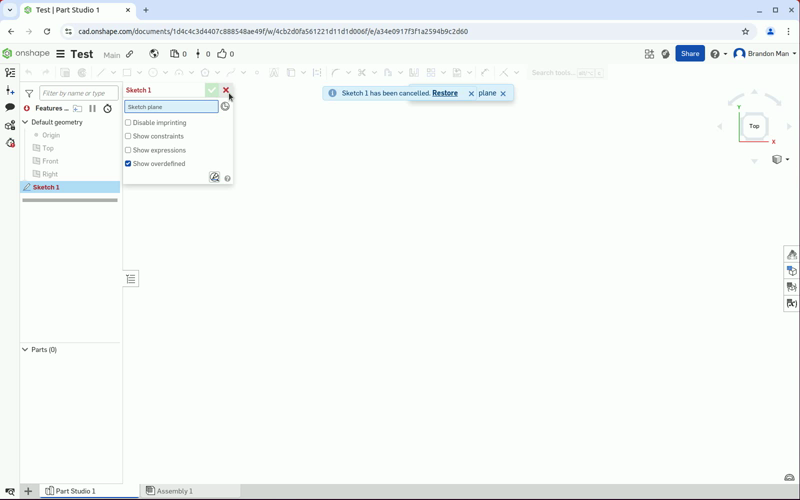
mouse_move(73, 150)
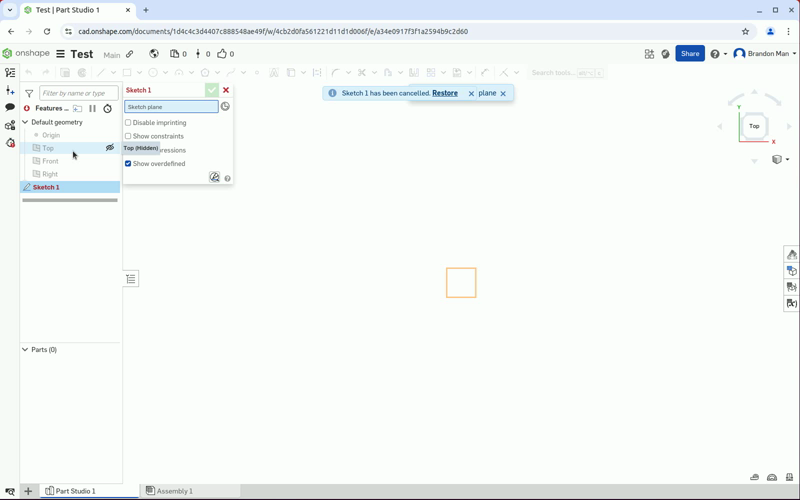
click(73, 150)
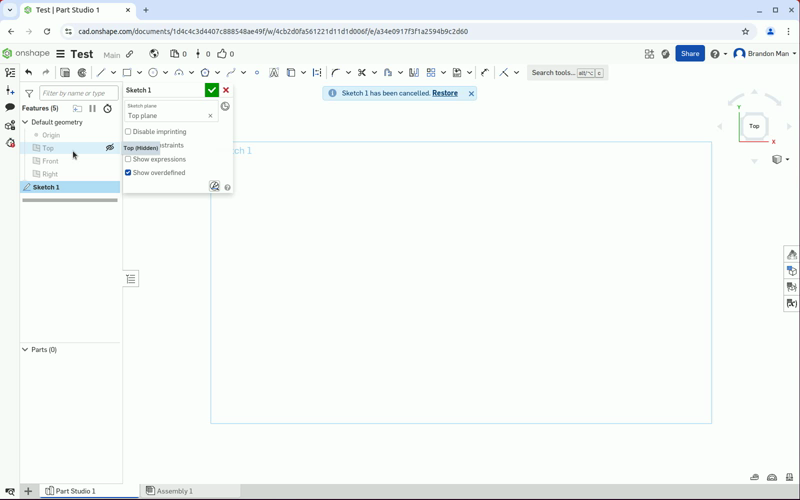
mouse_move(73, 352)
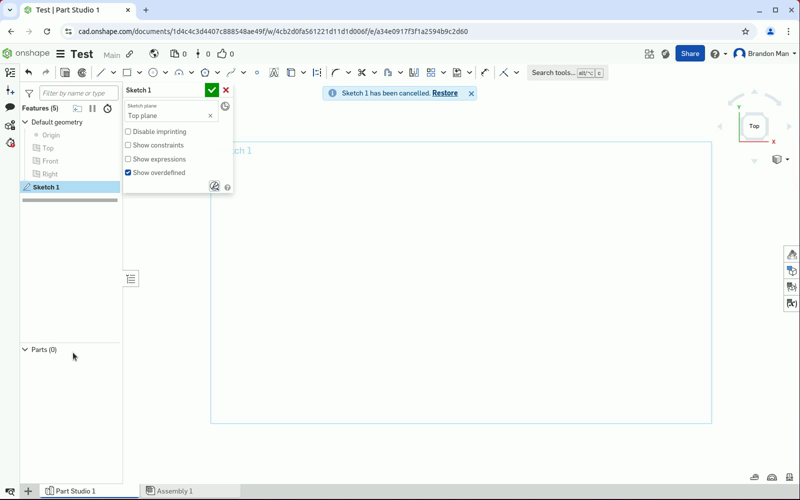
key(y)
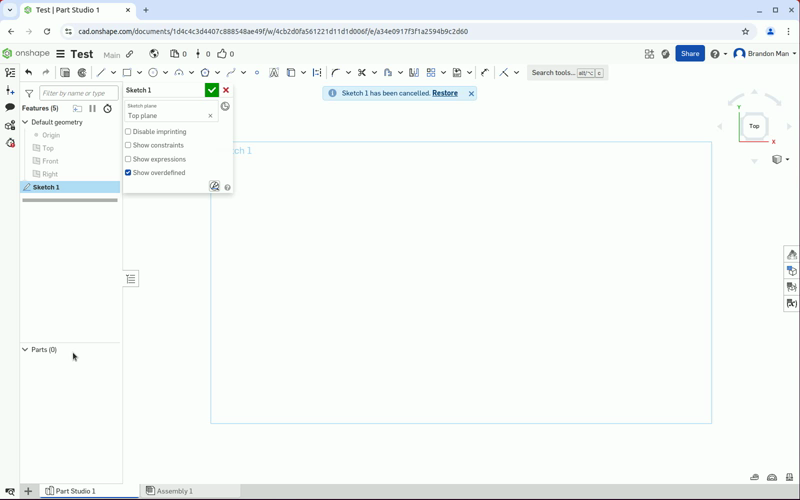
key(a)
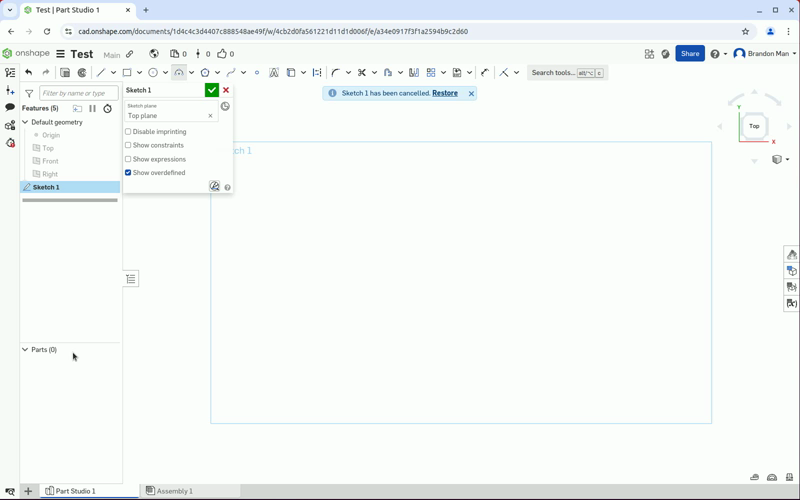
key_down(shift)
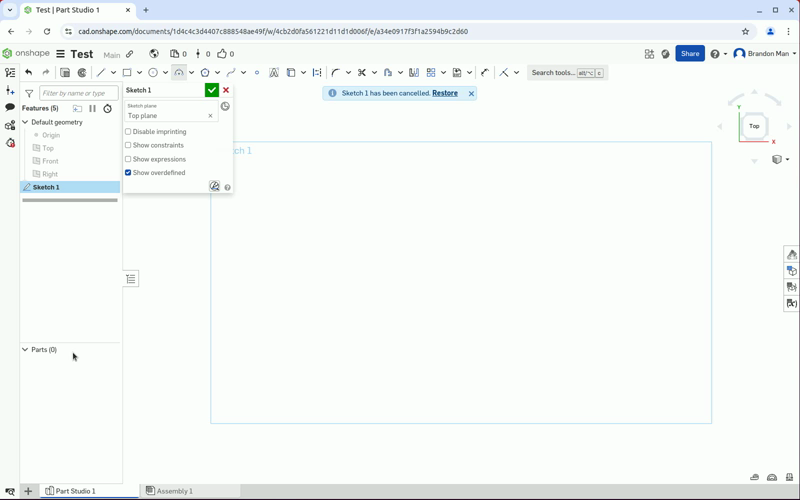
mouse_move(460, 278)
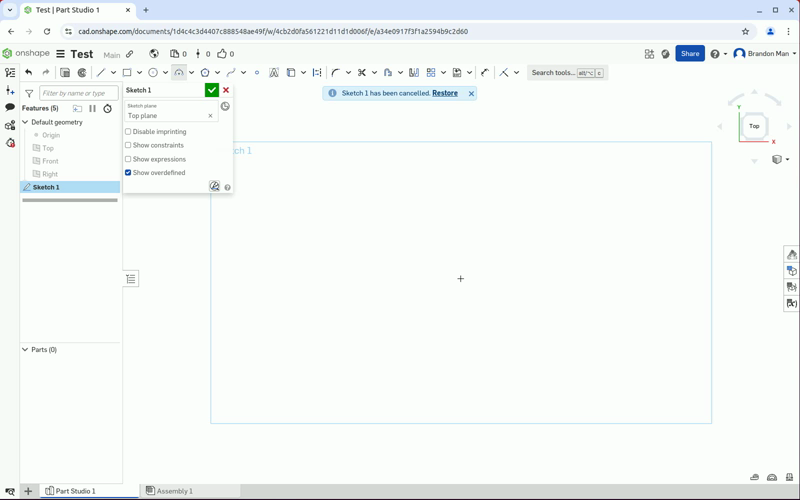
click(460, 278)
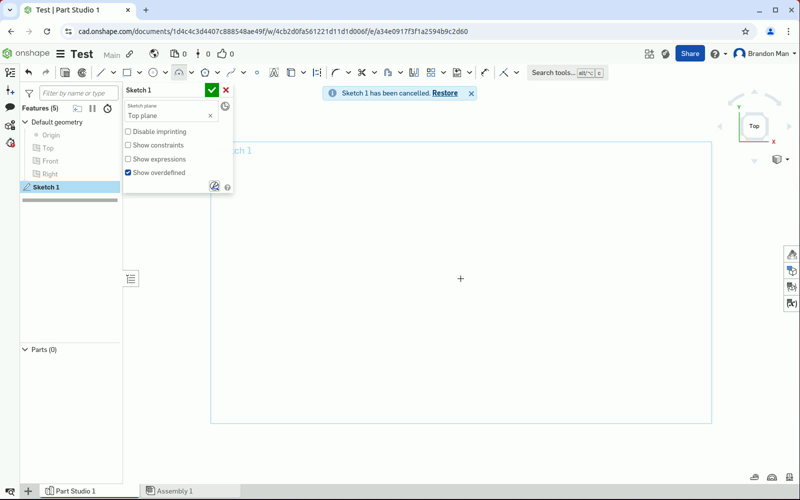
key_up(shift)
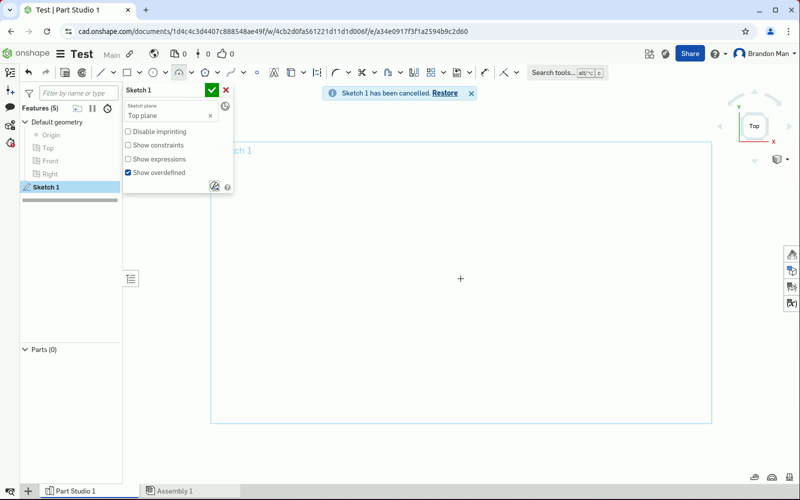
key_down(shift)
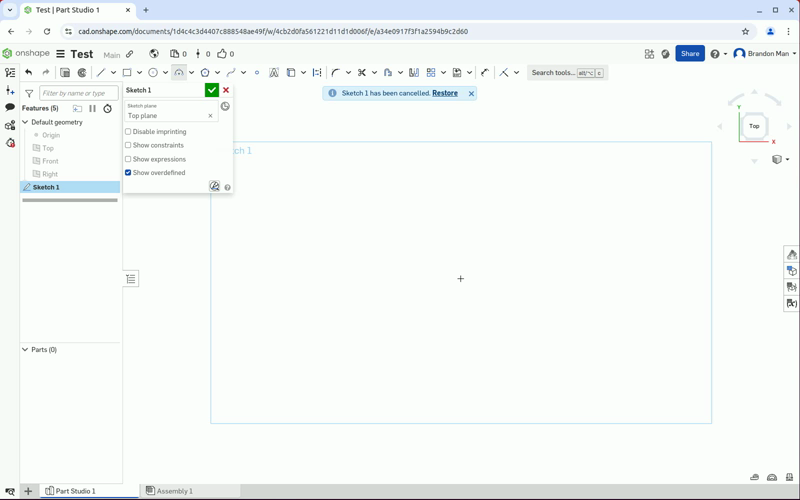
mouse_move(461, 279)
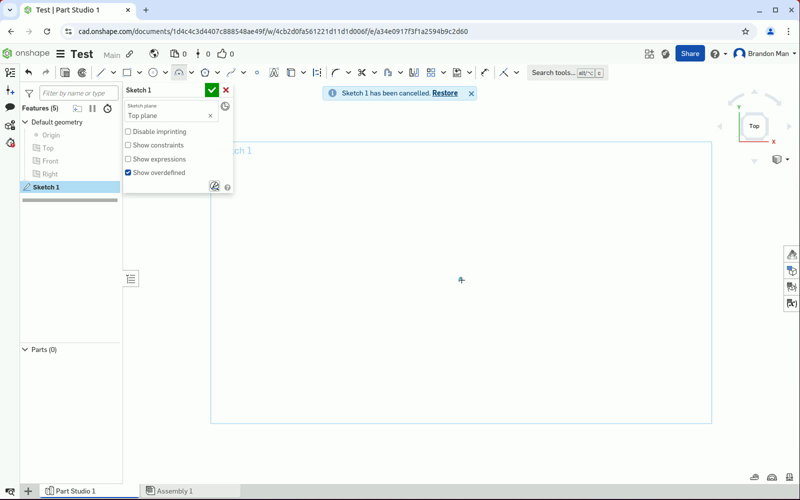
scroll(6)
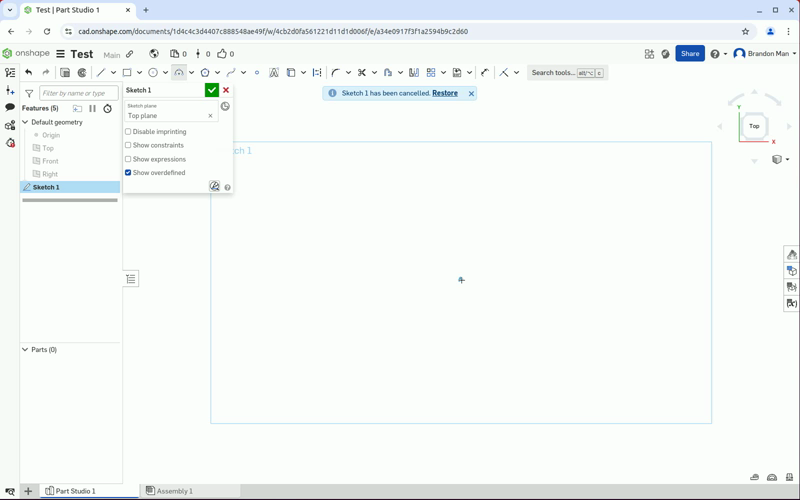
scroll(6)
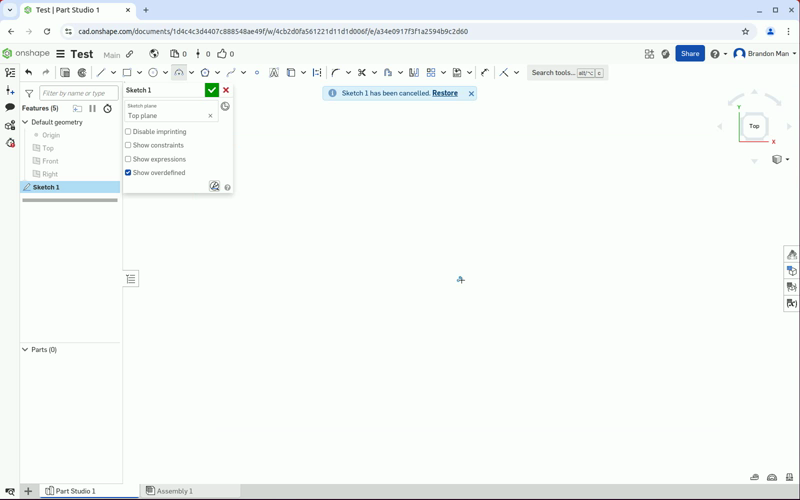
scroll(6)
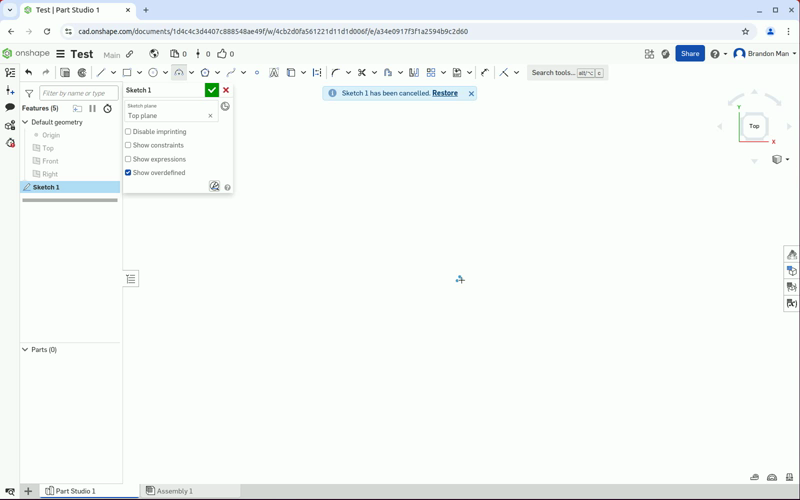
scroll(6)
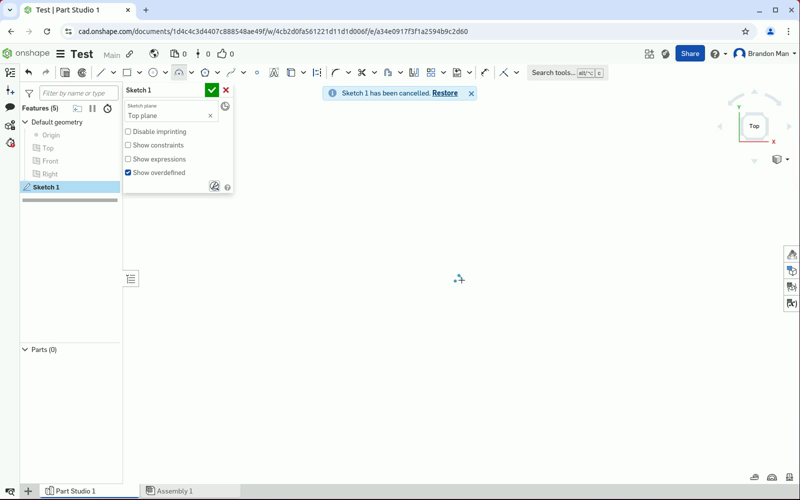
scroll(6)
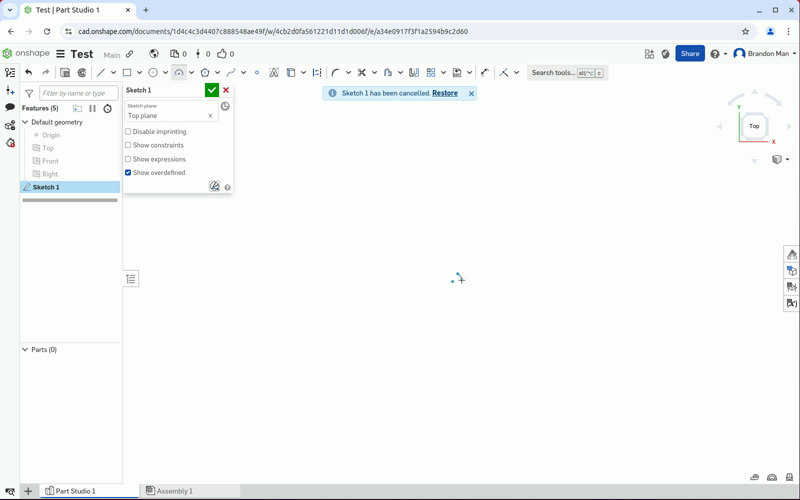
scroll(6)
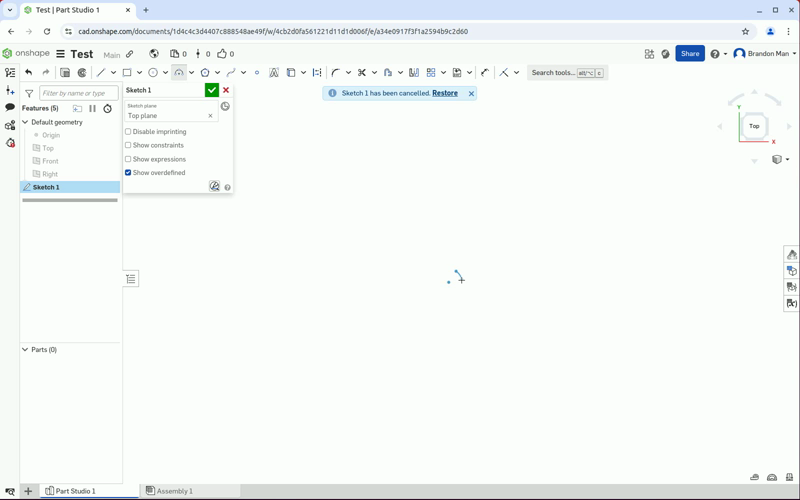
scroll(6)
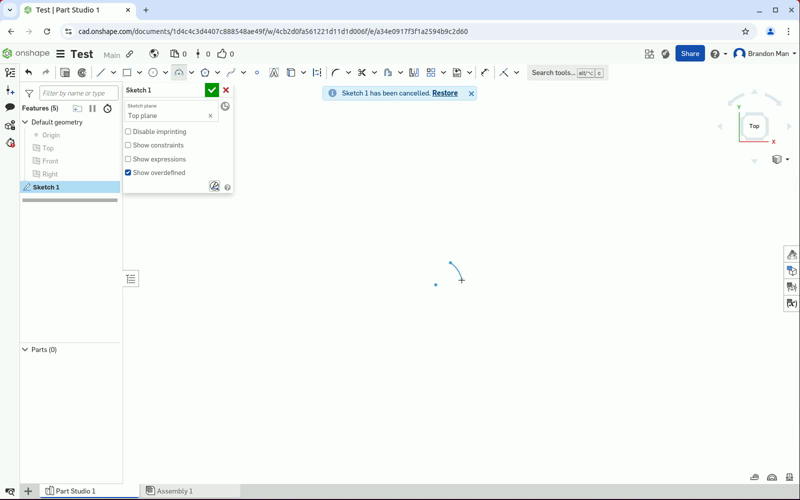
click(461, 279)
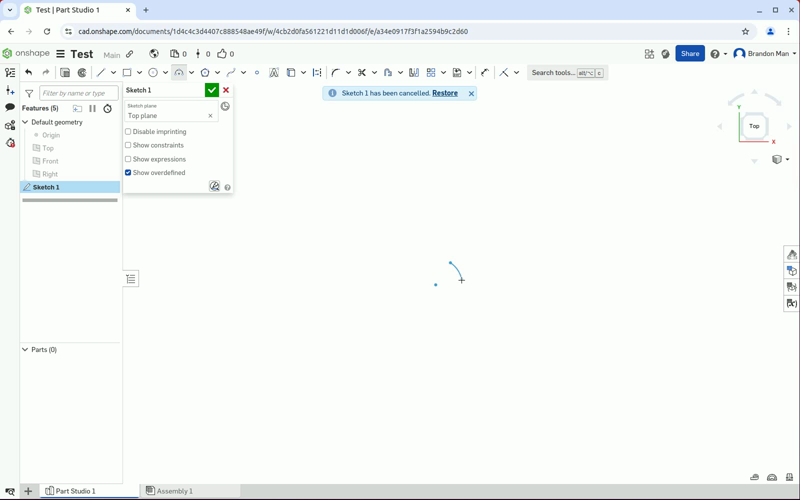
scroll(-6)
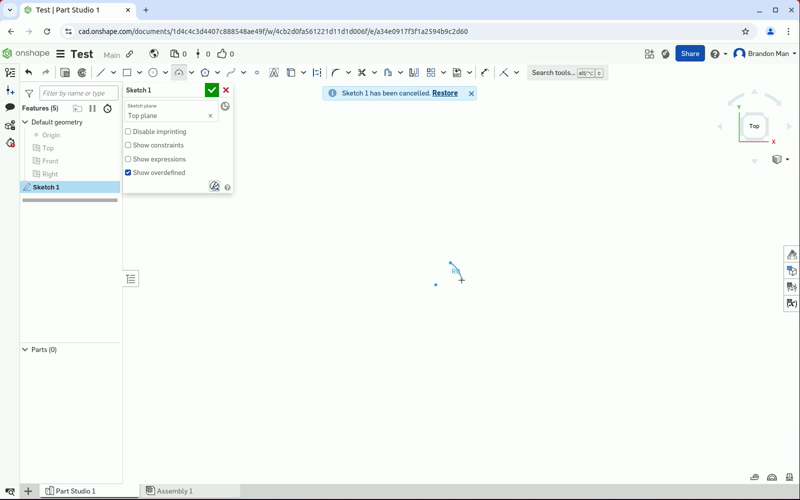
scroll(-6)
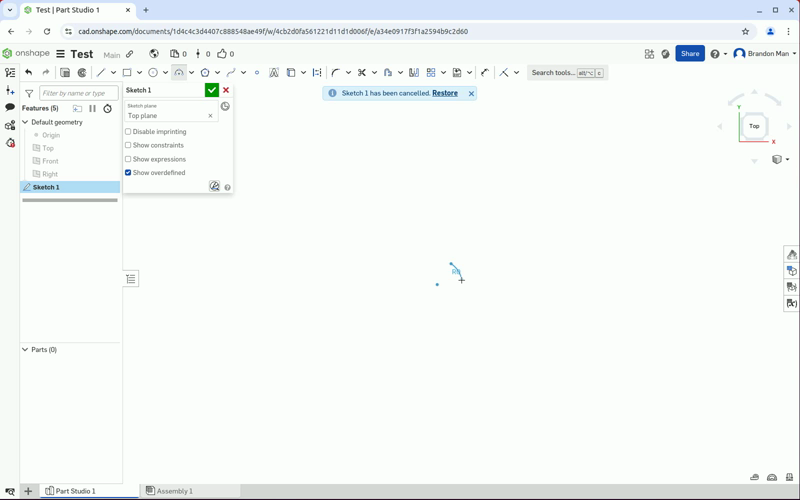
scroll(-6)
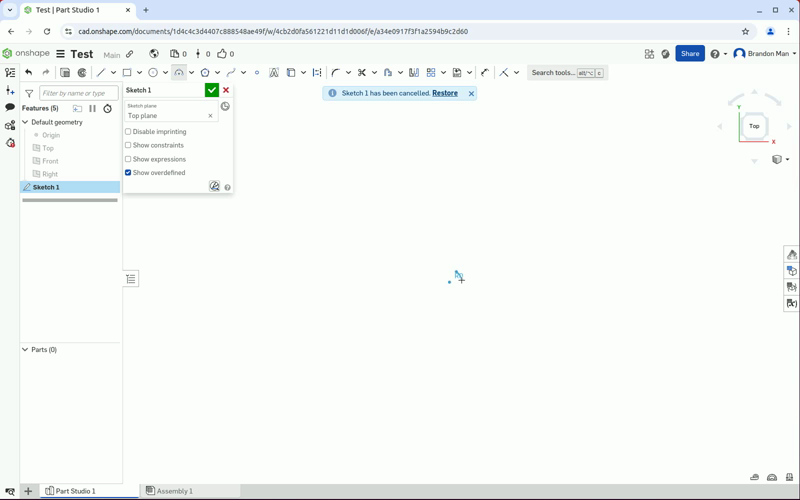
scroll(-6)
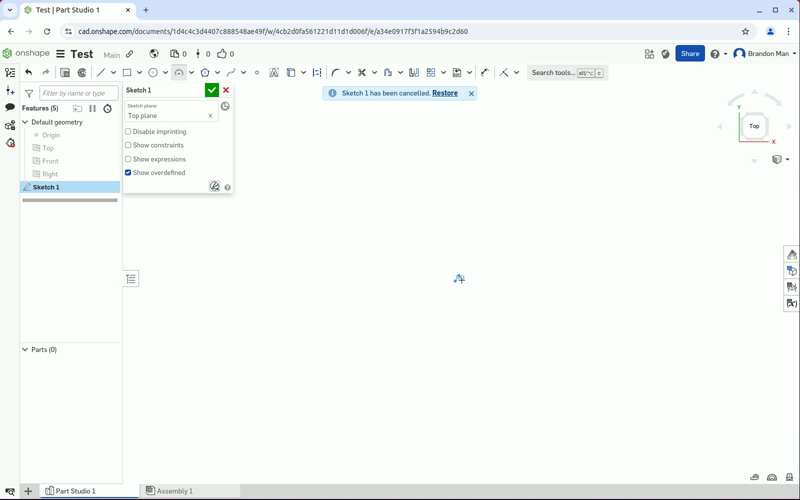
scroll(-6)
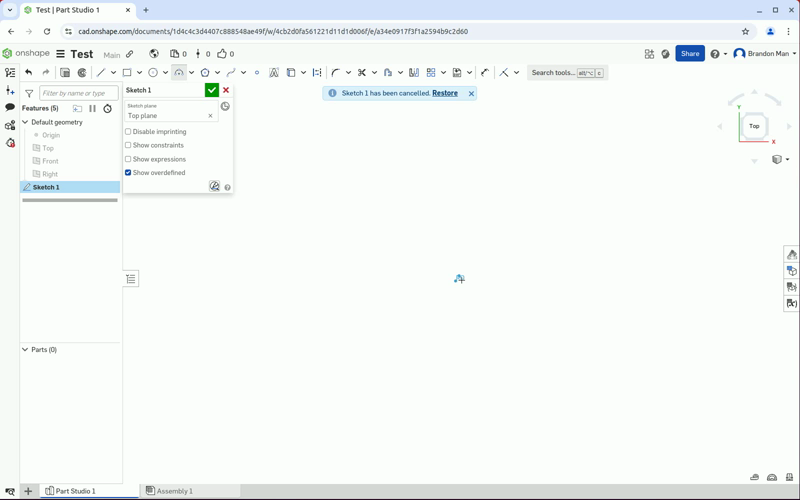
scroll(-6)
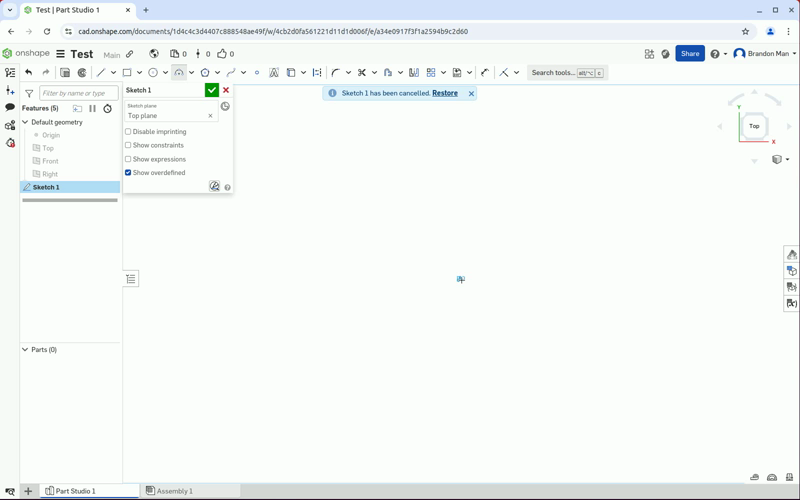
scroll(-6)
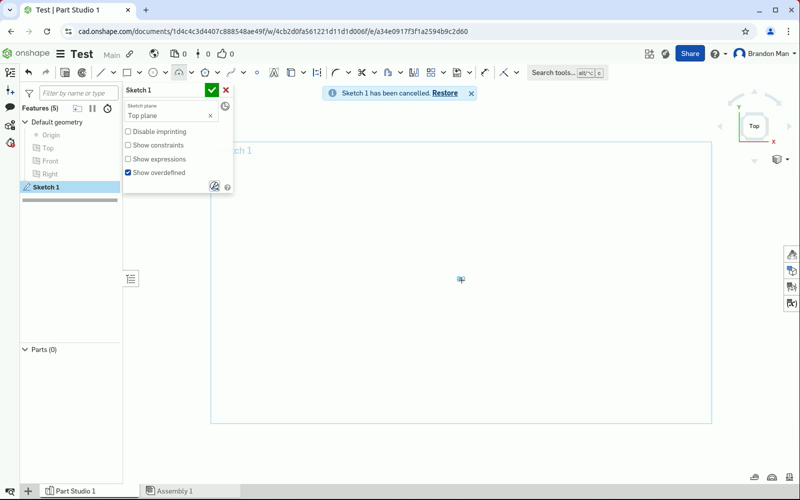
mouse_move(461, 279)
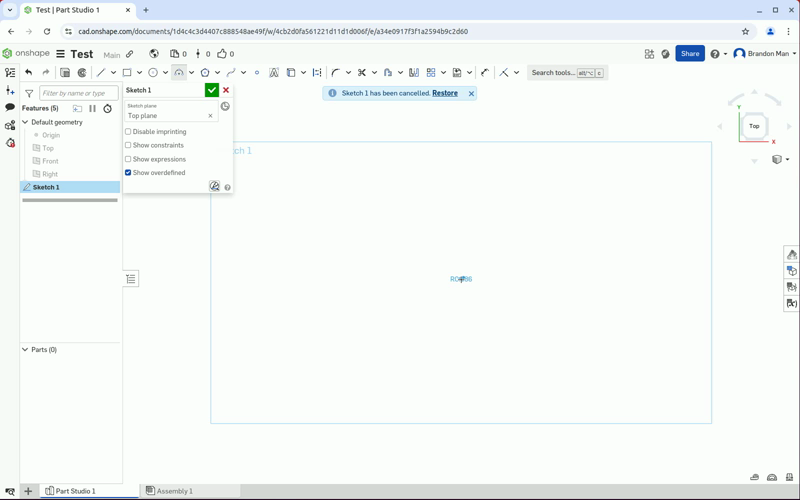
scroll(6)
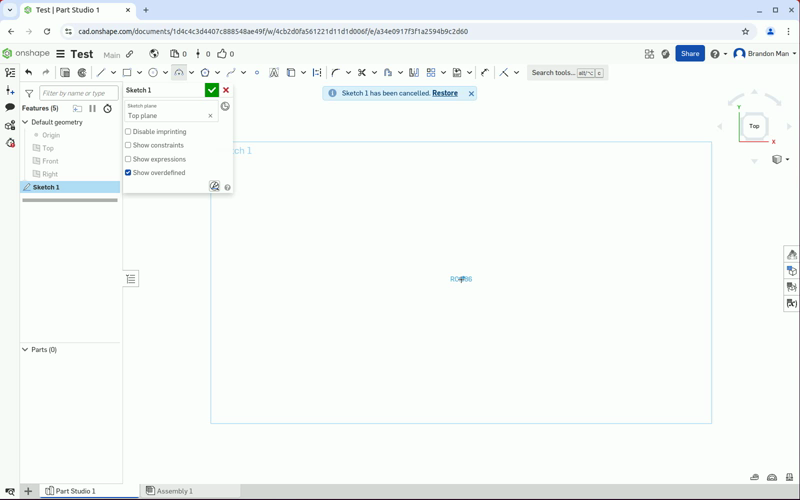
scroll(6)
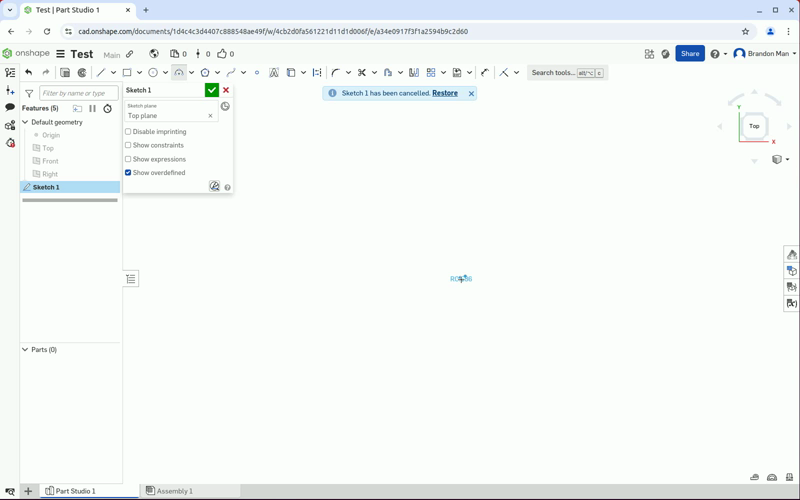
scroll(6)
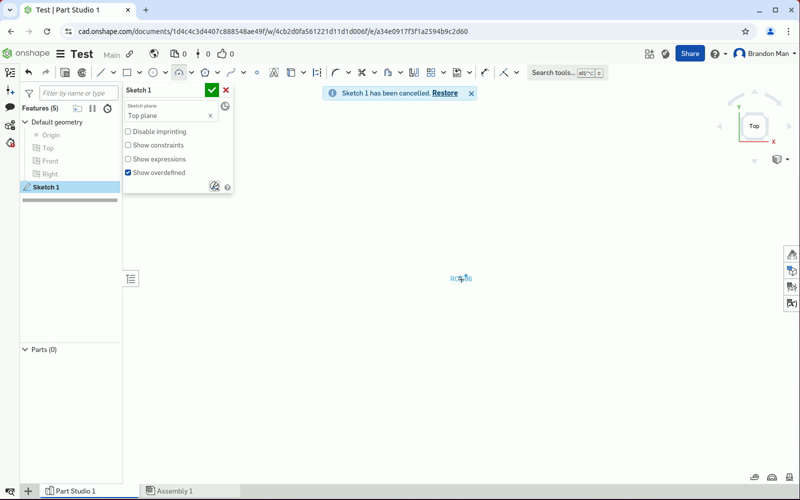
scroll(6)
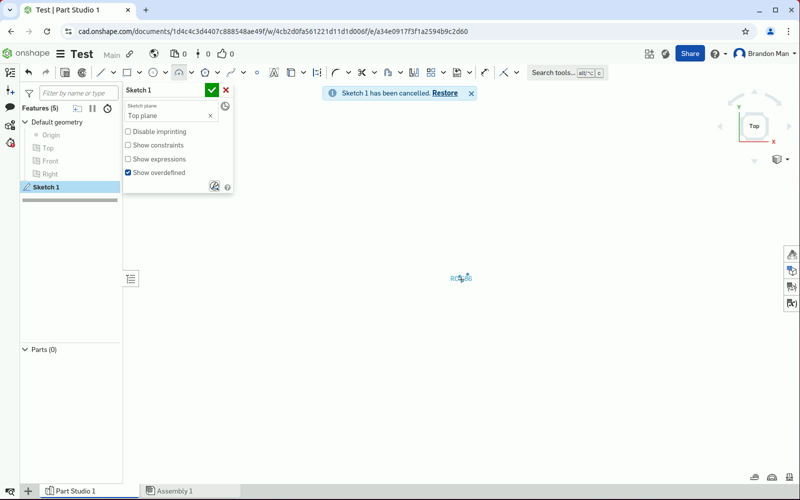
scroll(6)
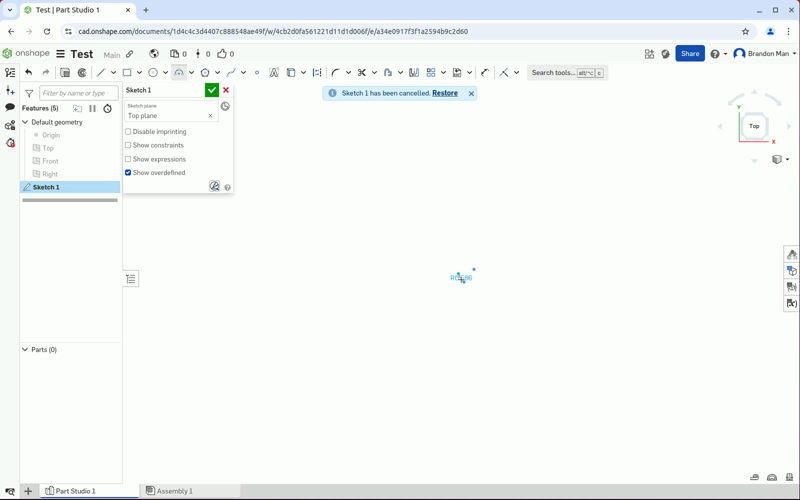
scroll(6)
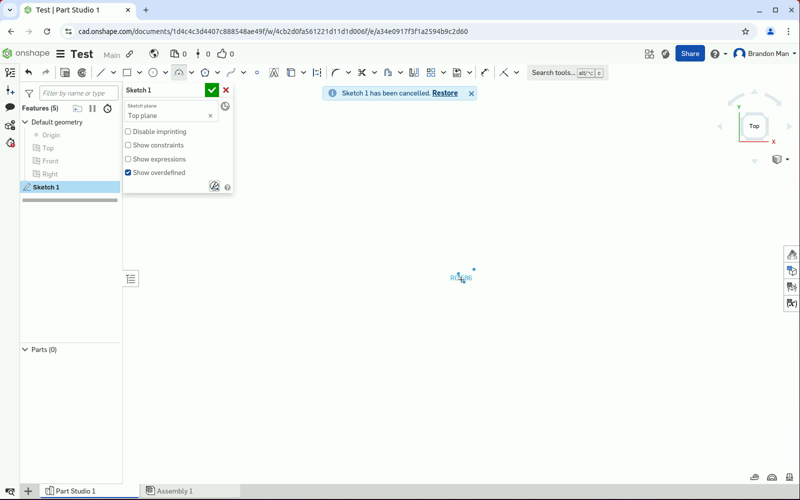
scroll(6)
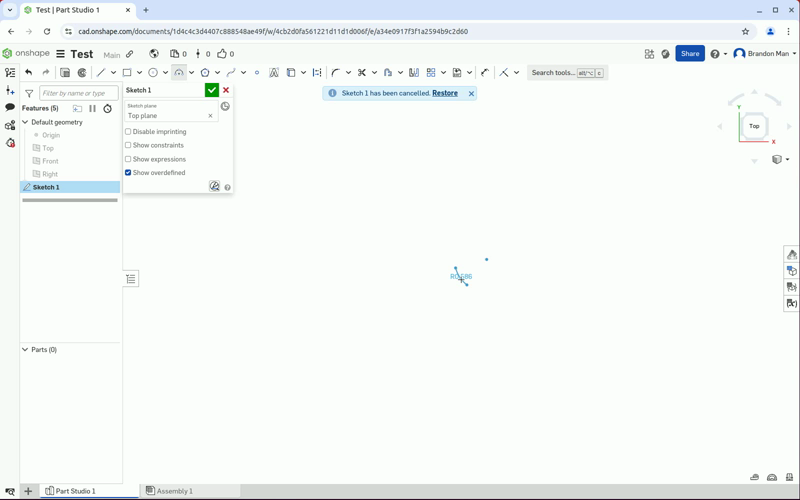
click(461, 279)
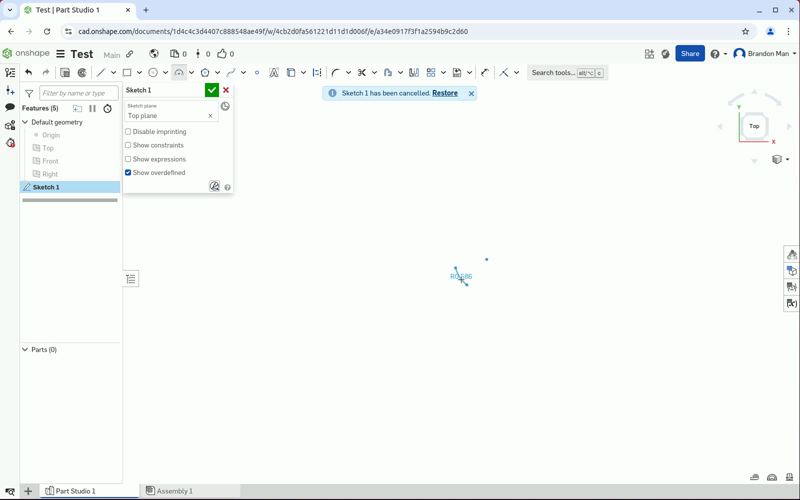
scroll(-6)
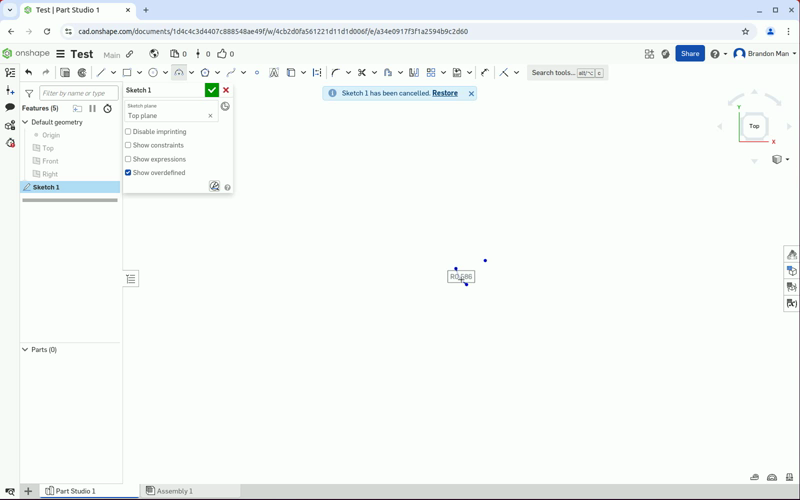
scroll(-6)
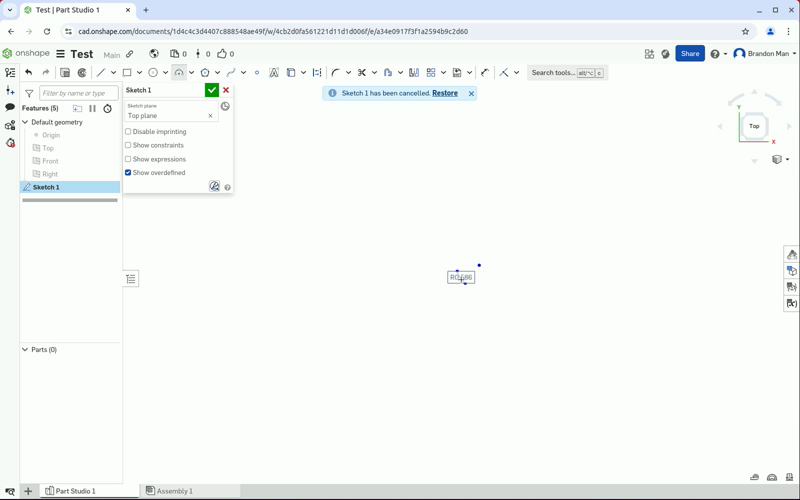
scroll(-6)
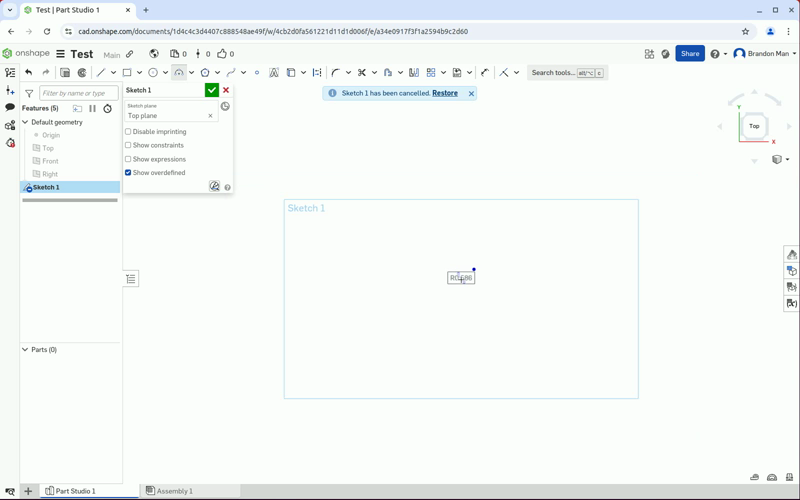
scroll(-6)
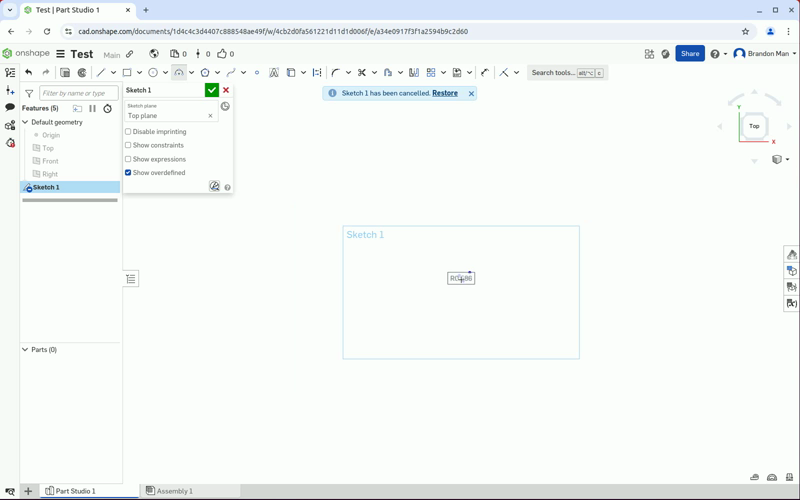
scroll(-6)
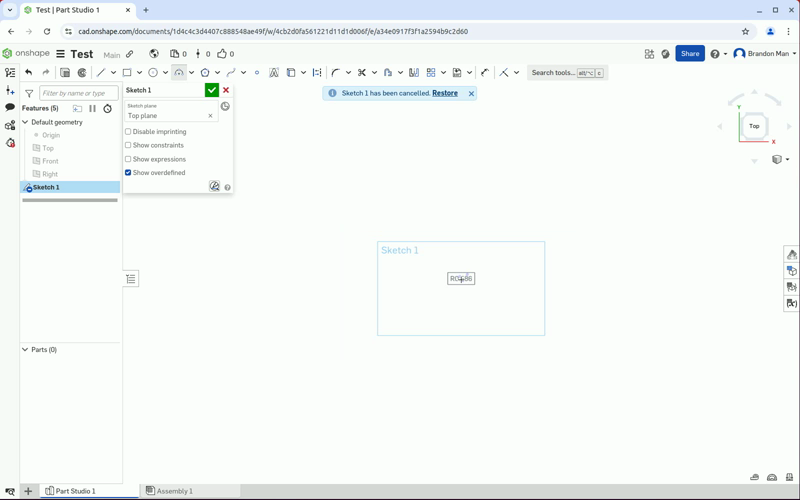
scroll(-6)
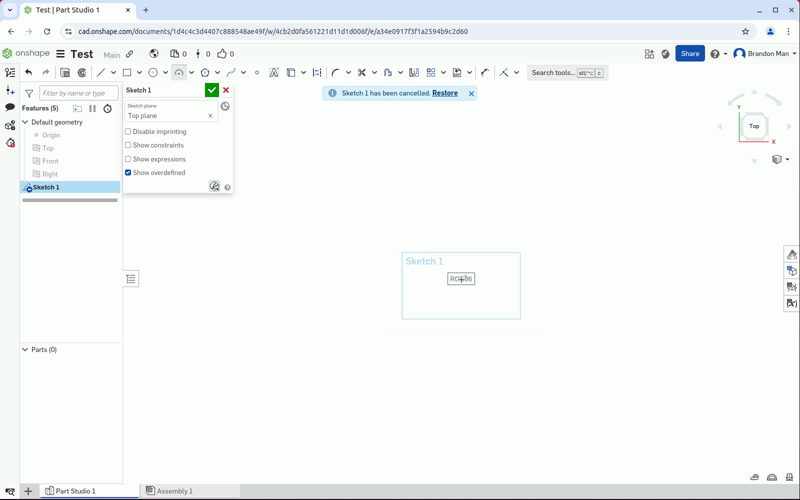
scroll(-6)
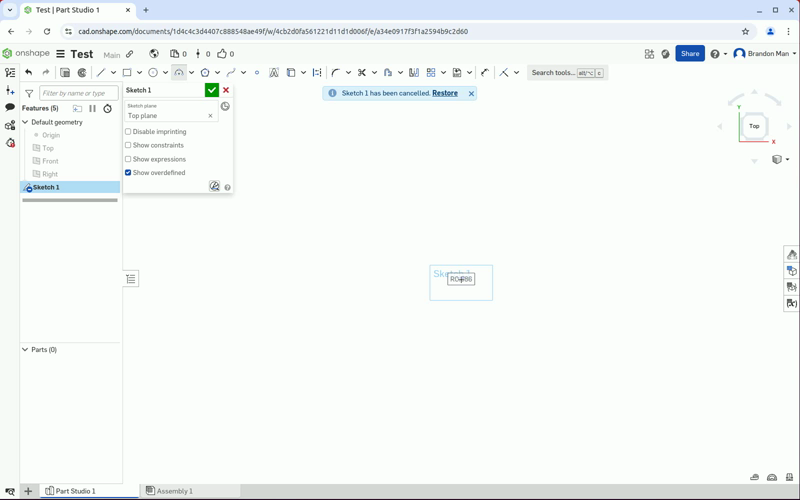
key_up(shift)
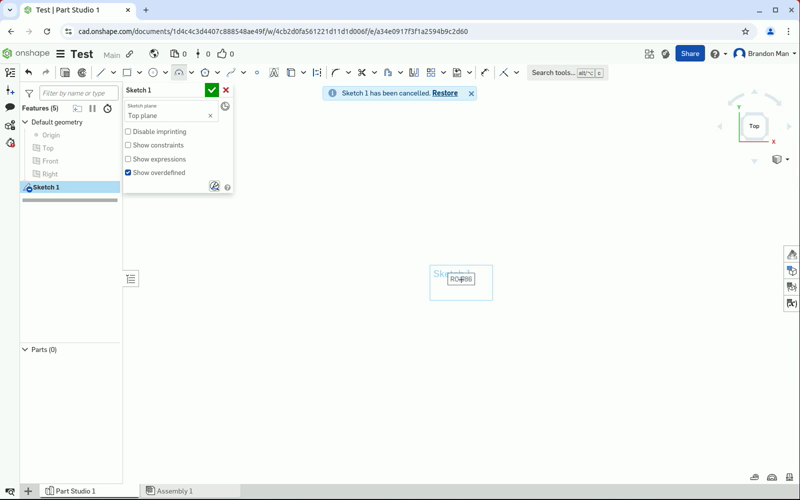
key(esc)
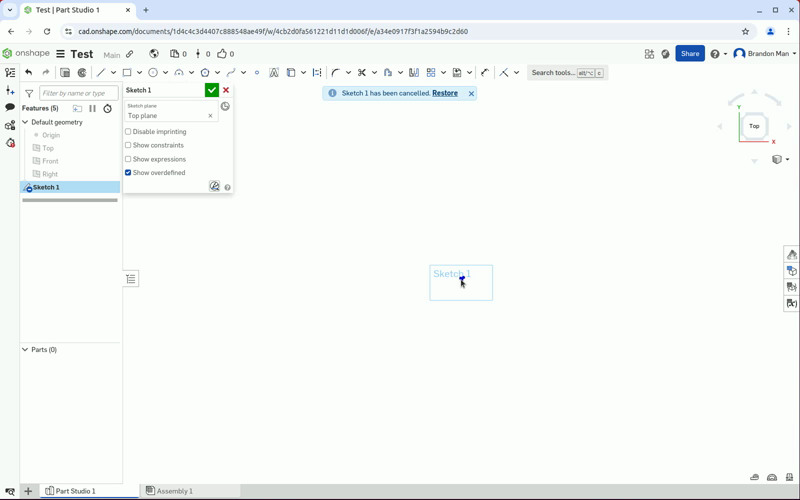
key(l)
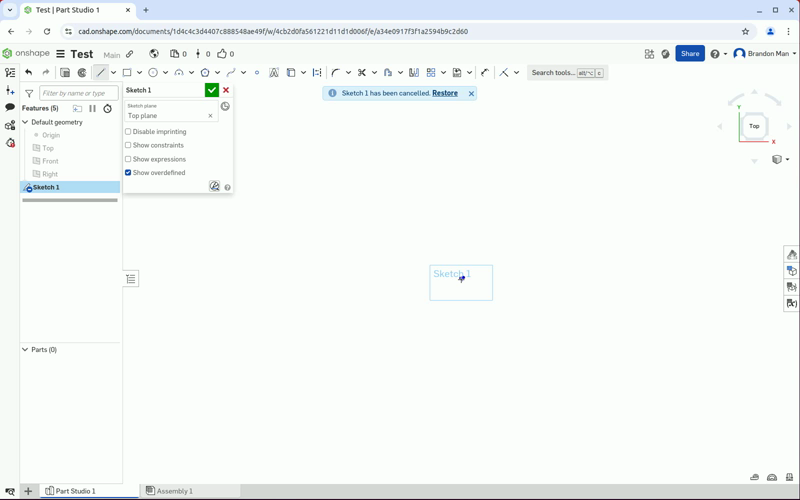
mouse_move(461, 279)
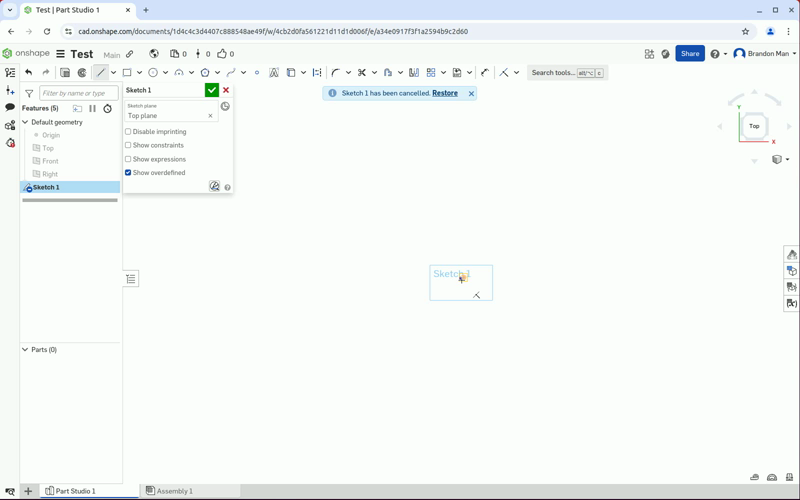
scroll(6)
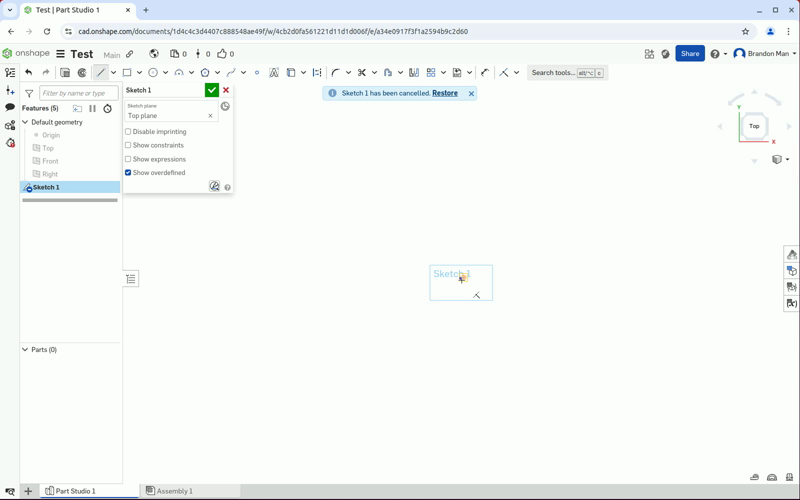
scroll(6)
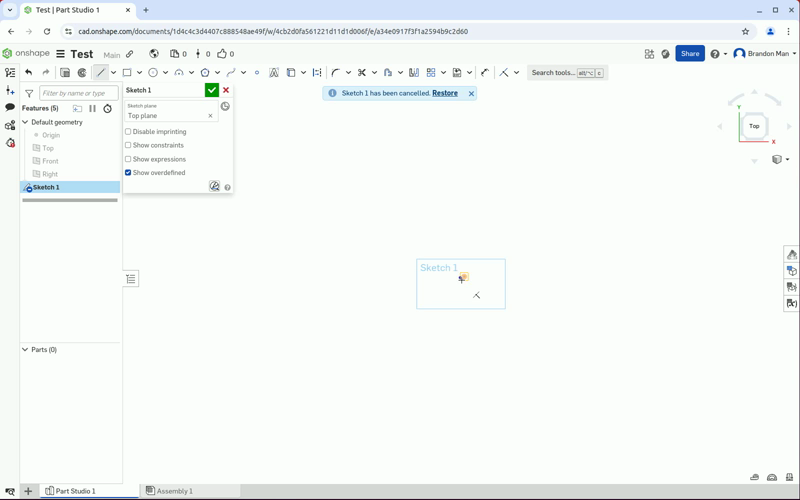
scroll(6)
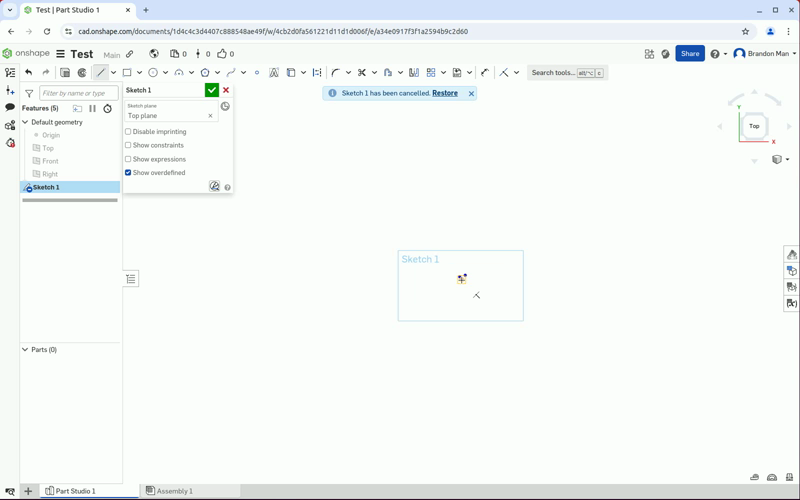
scroll(6)
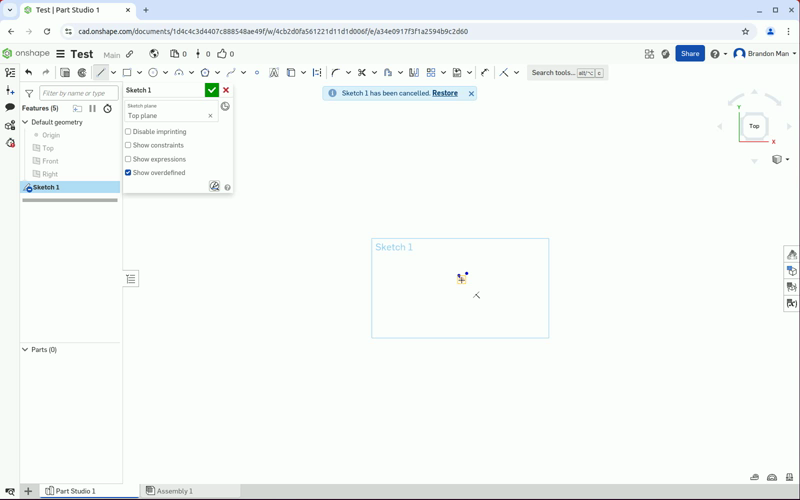
scroll(6)
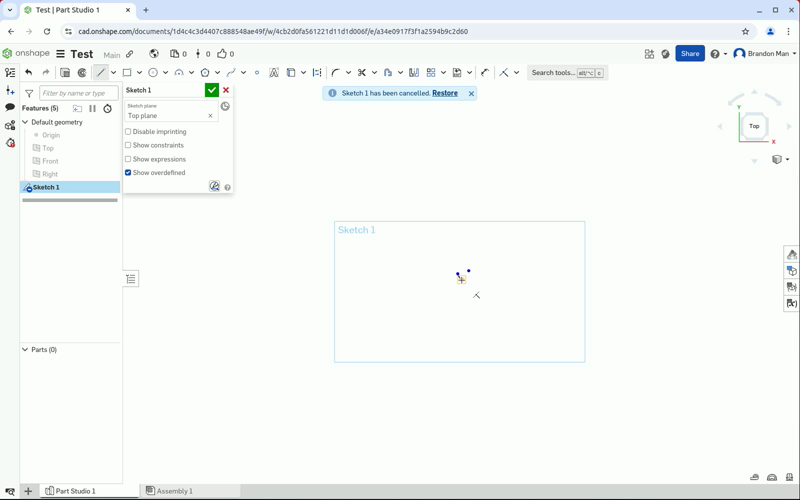
scroll(6)
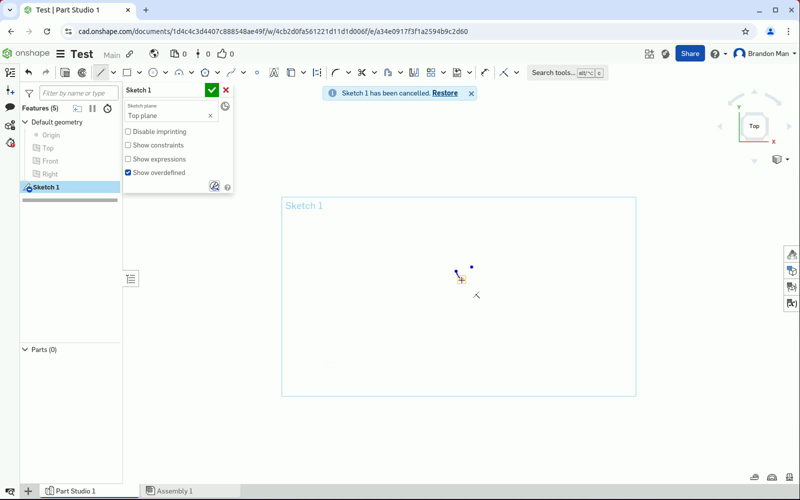
scroll(6)
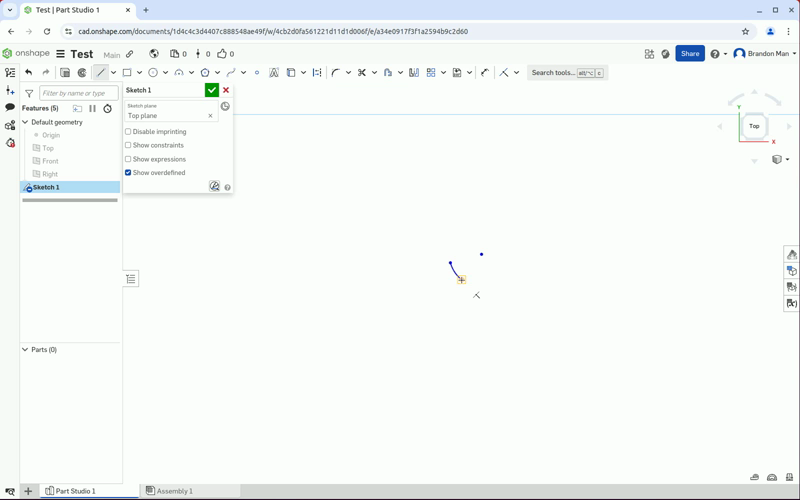
click(461, 279)
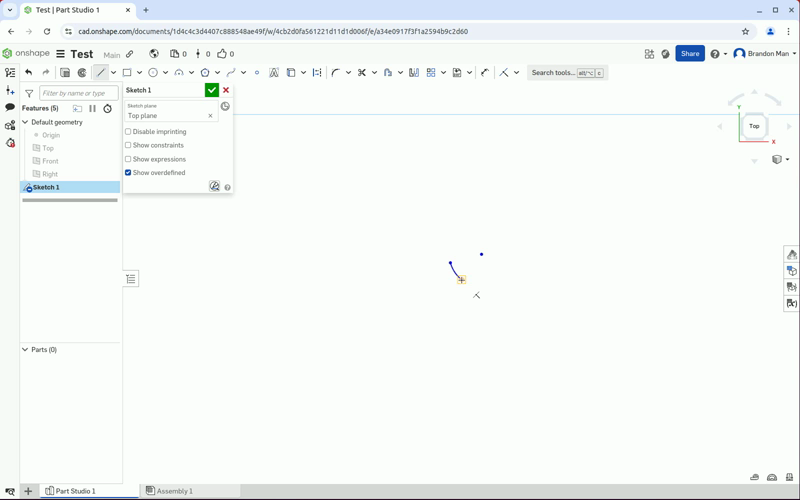
scroll(-6)
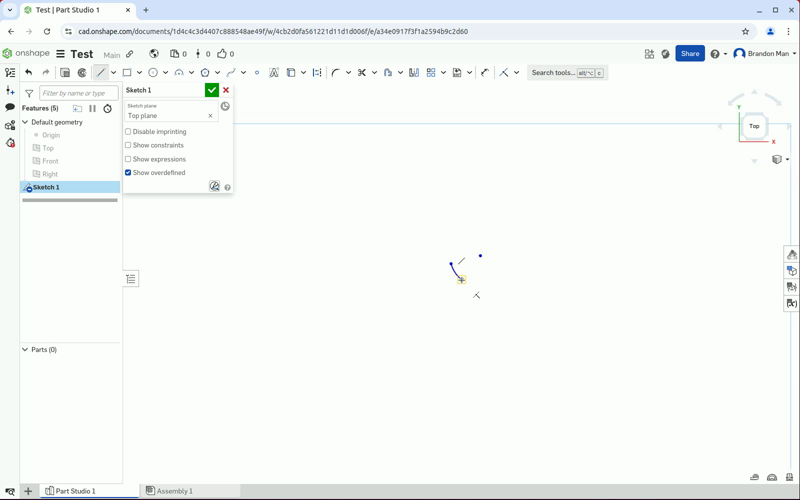
scroll(-6)
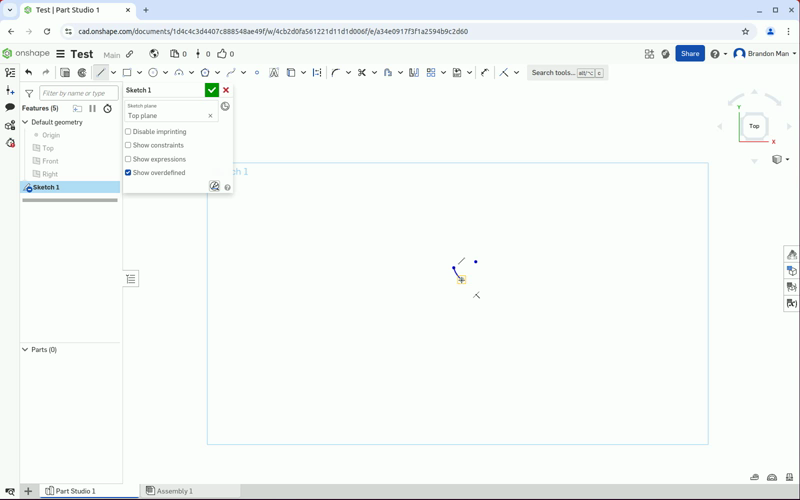
scroll(-6)
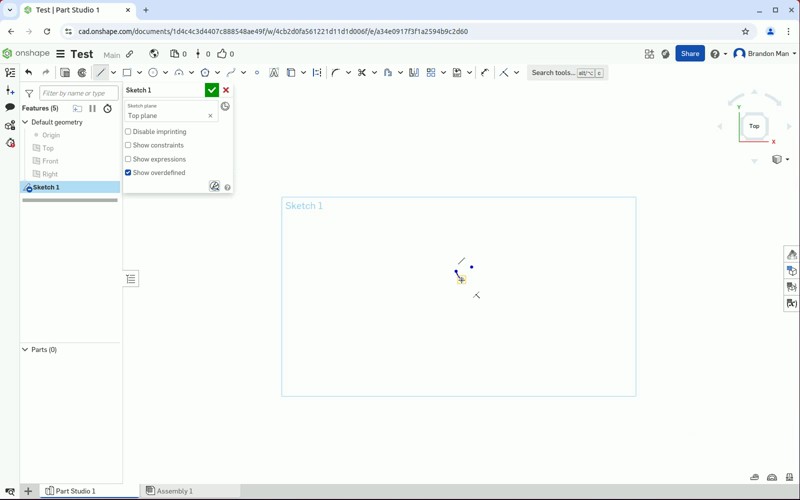
scroll(-6)
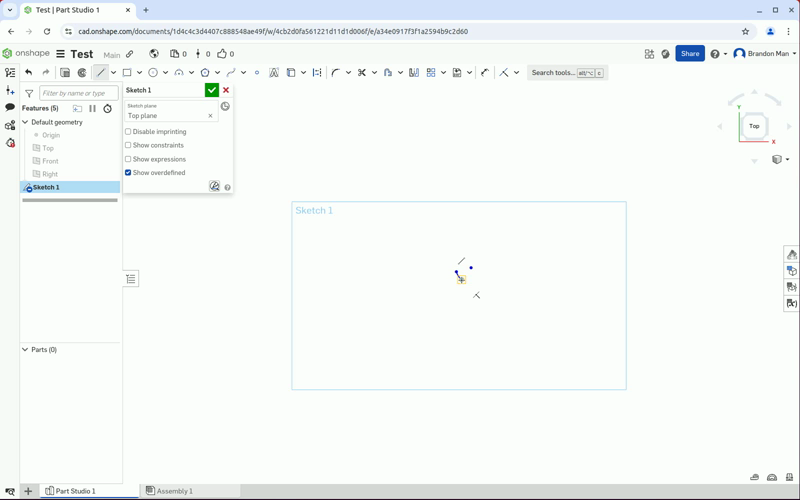
scroll(-6)
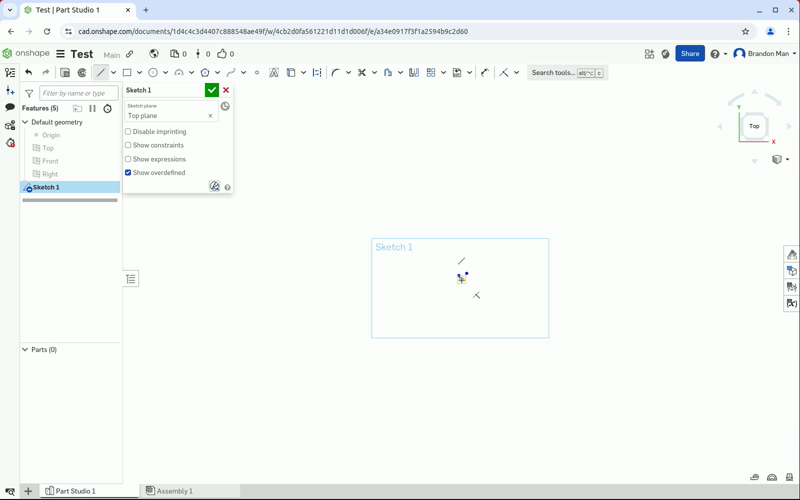
scroll(-6)
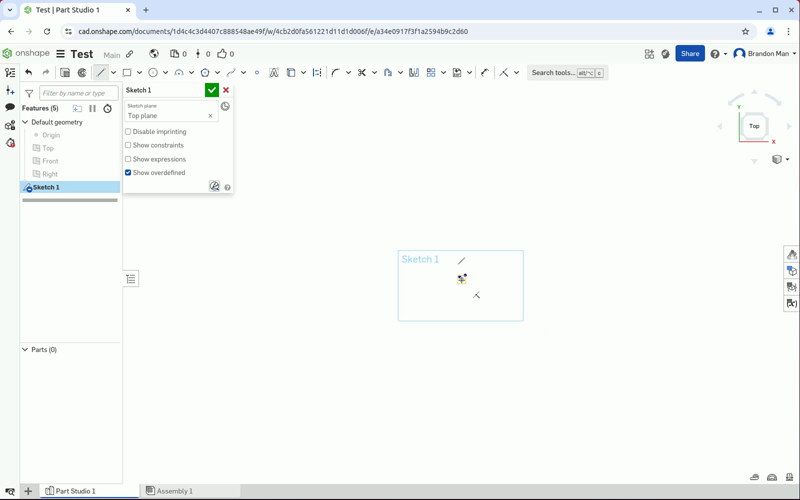
scroll(-6)
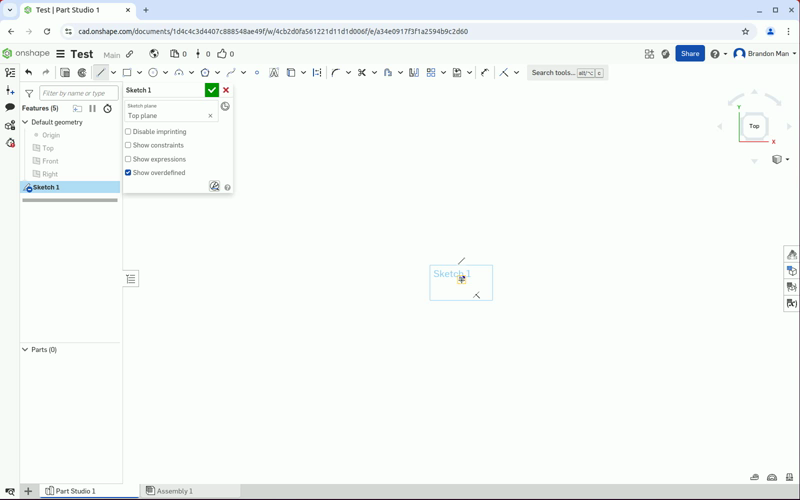
key_down(shift)
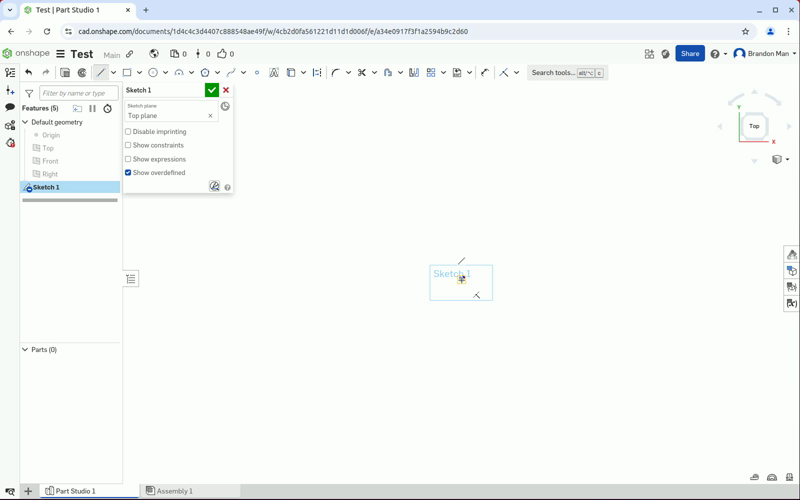
mouse_move(492, 279)
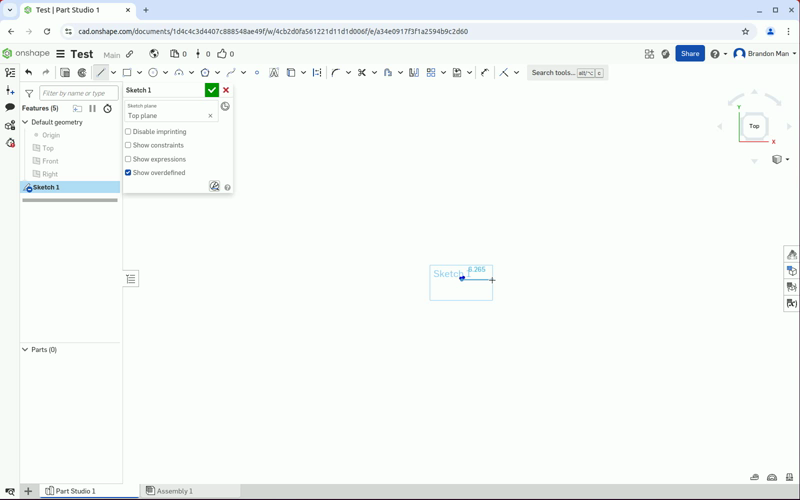
mouse_move(488, 279)
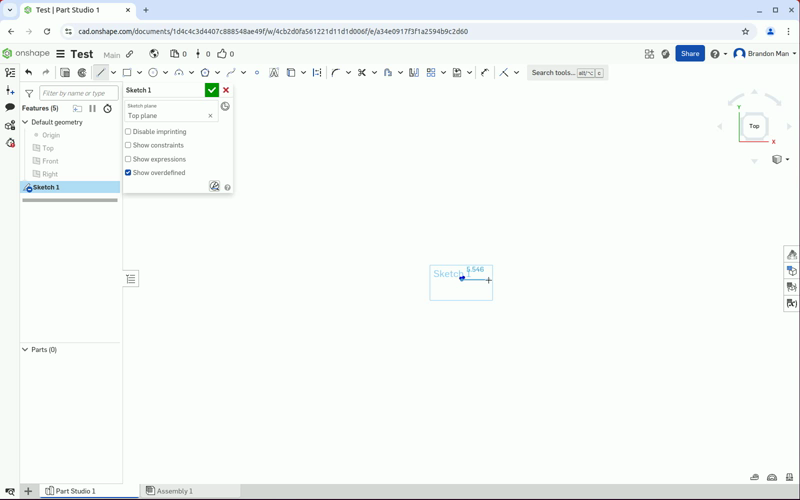
click(488, 279)
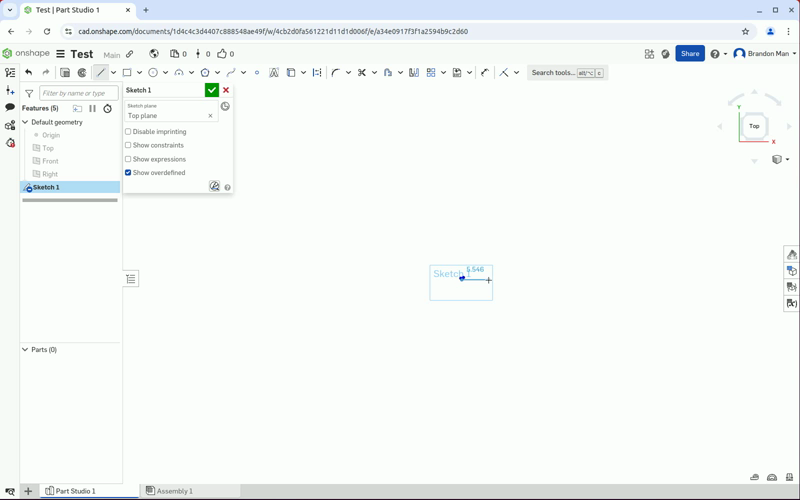
key_up(shift)
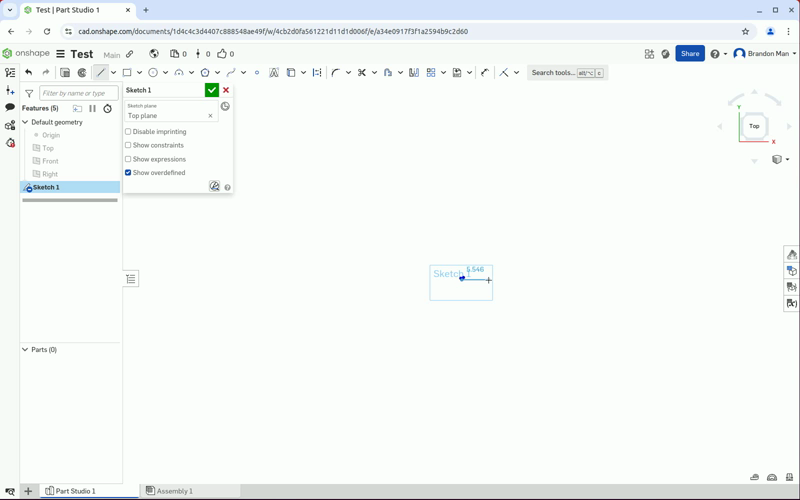
key(esc)
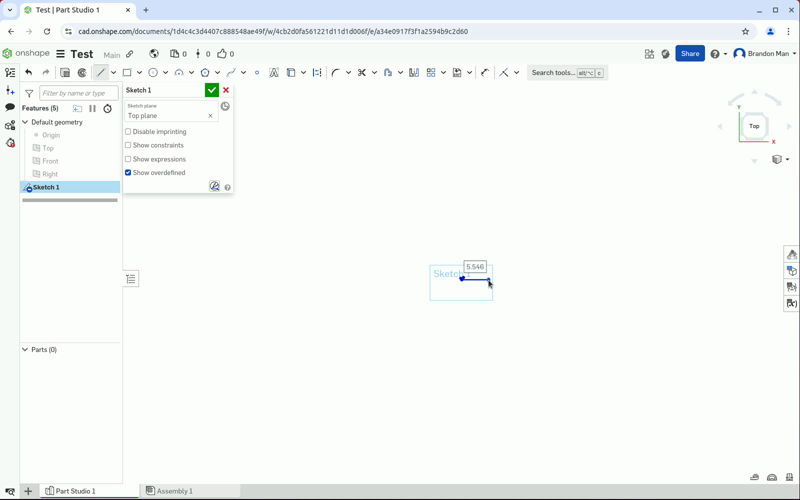
key(a)
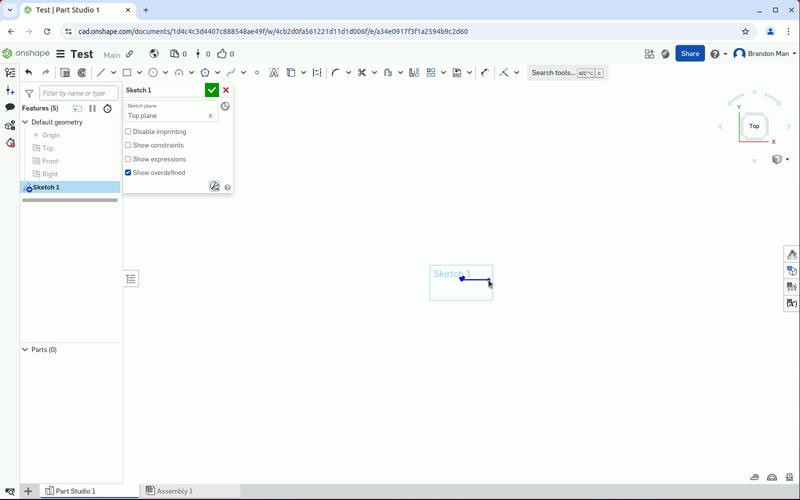
mouse_move(488, 279)
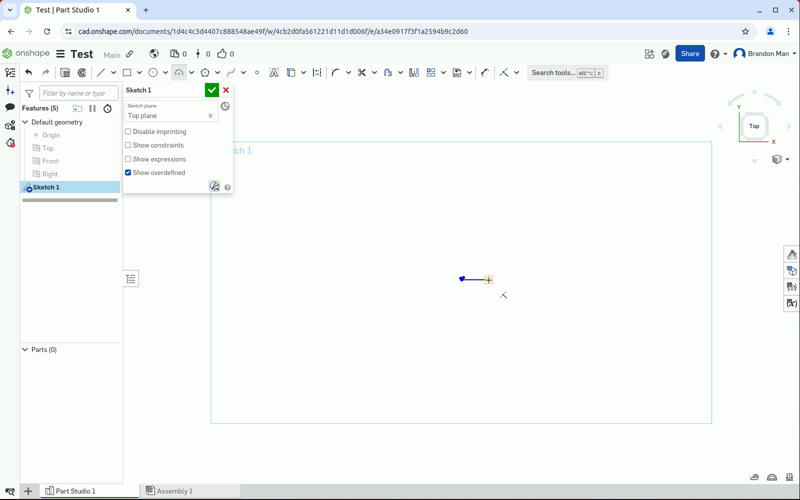
click(488, 279)
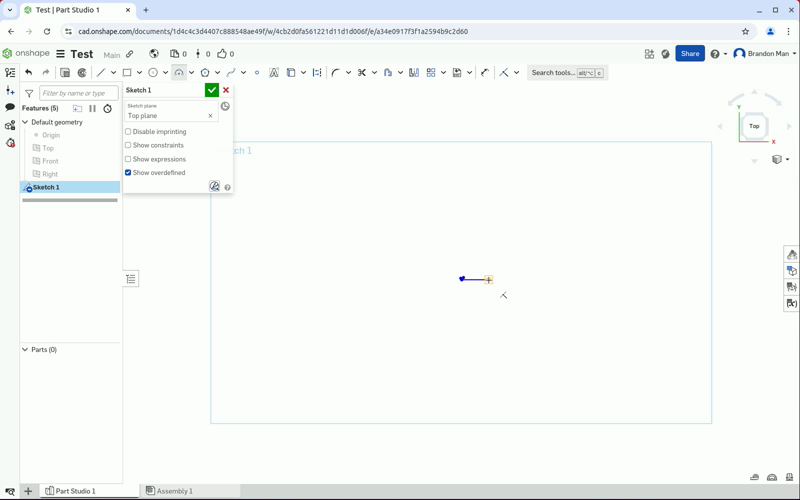
key_down(shift)
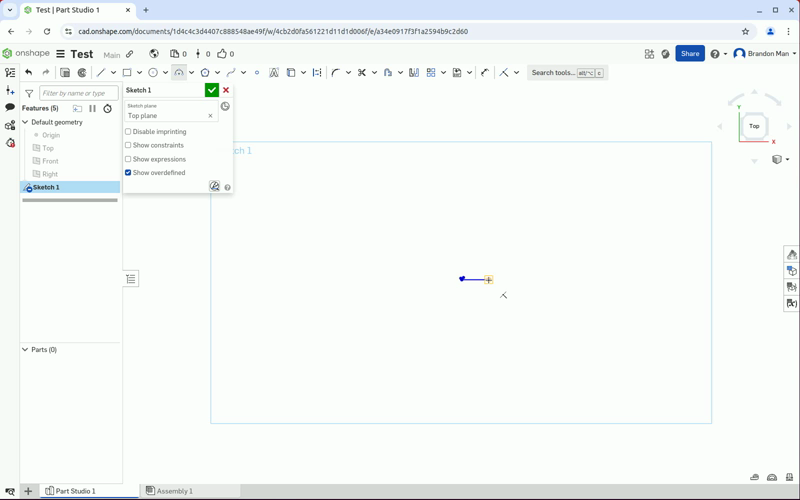
mouse_move(489, 278)
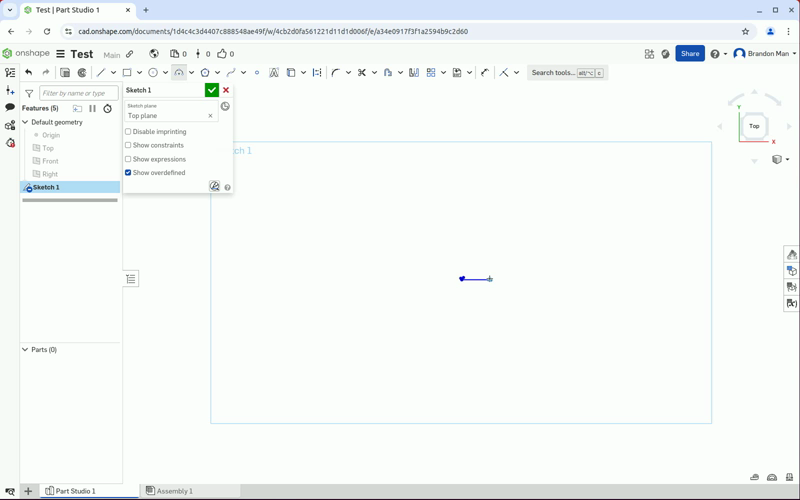
scroll(6)
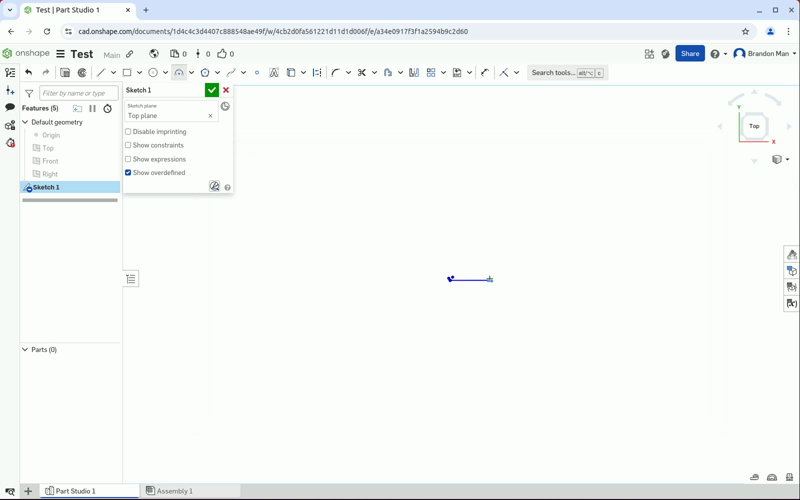
scroll(6)
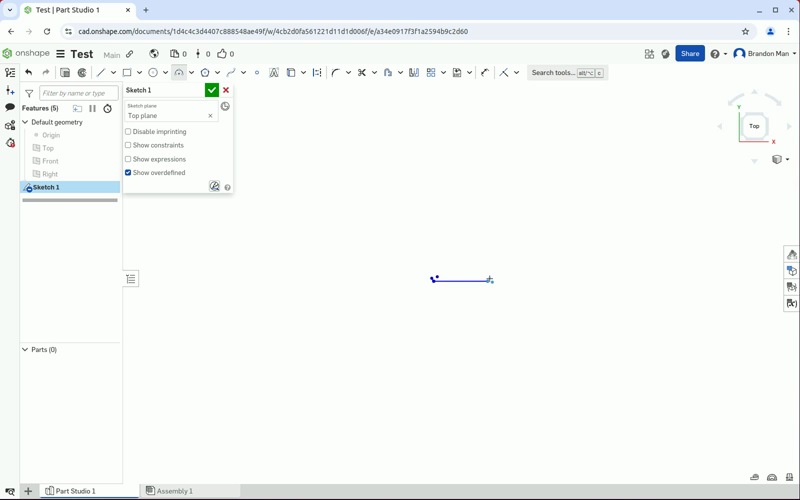
scroll(6)
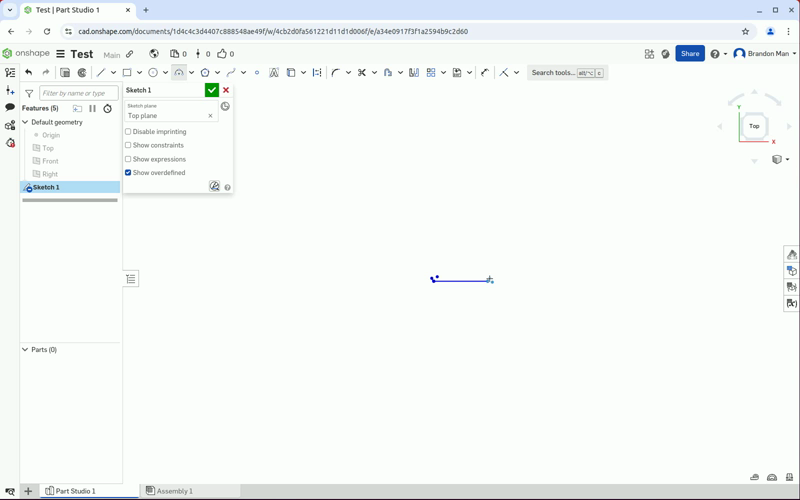
scroll(6)
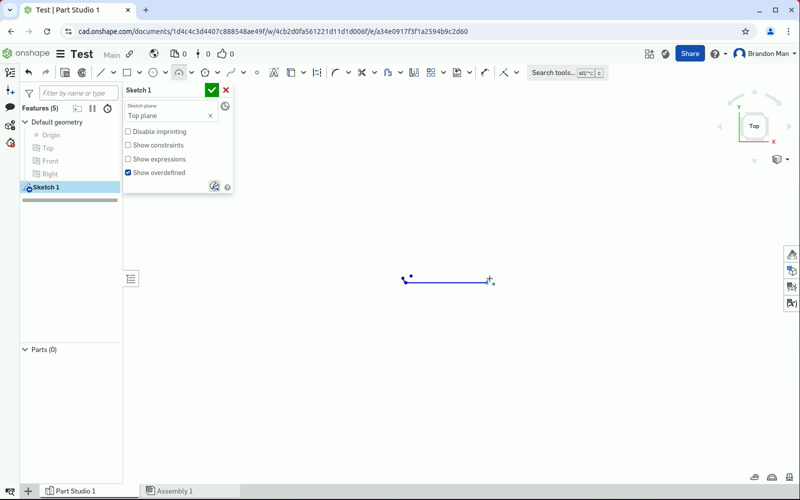
scroll(6)
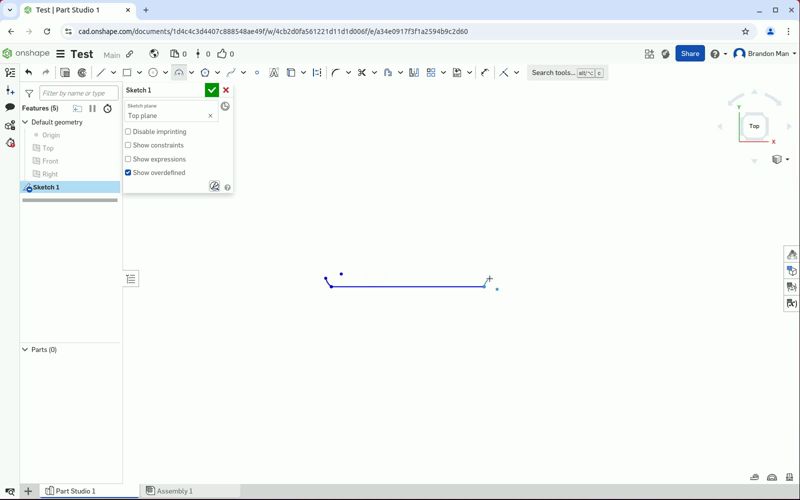
scroll(6)
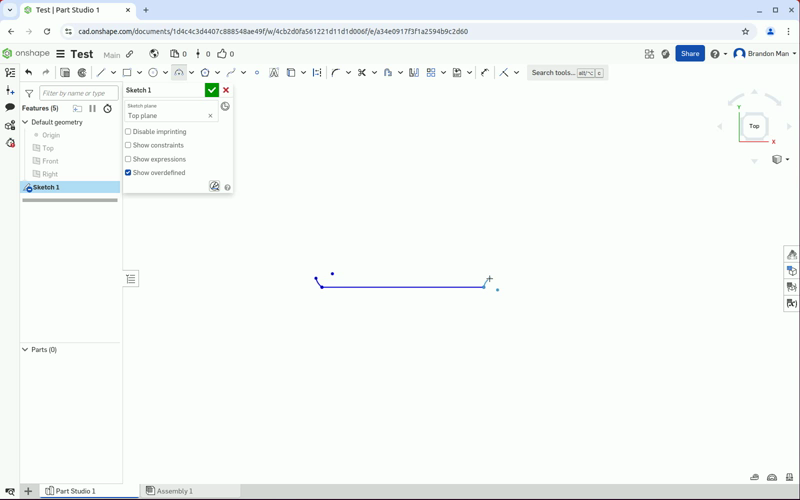
scroll(6)
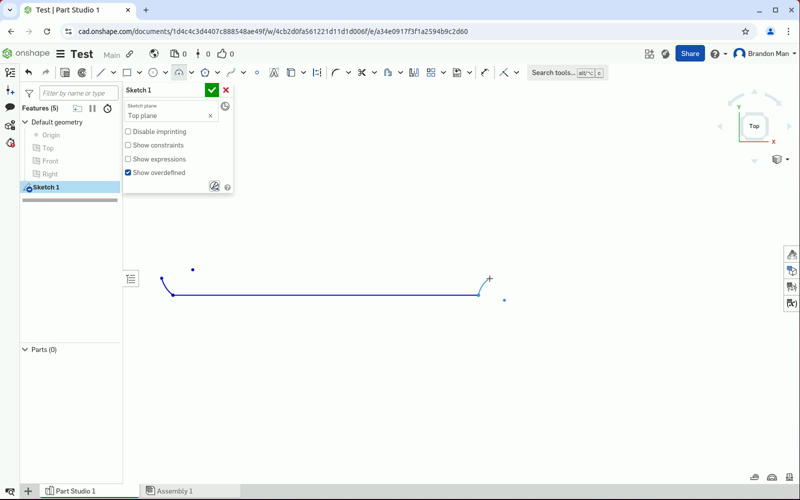
click(489, 278)
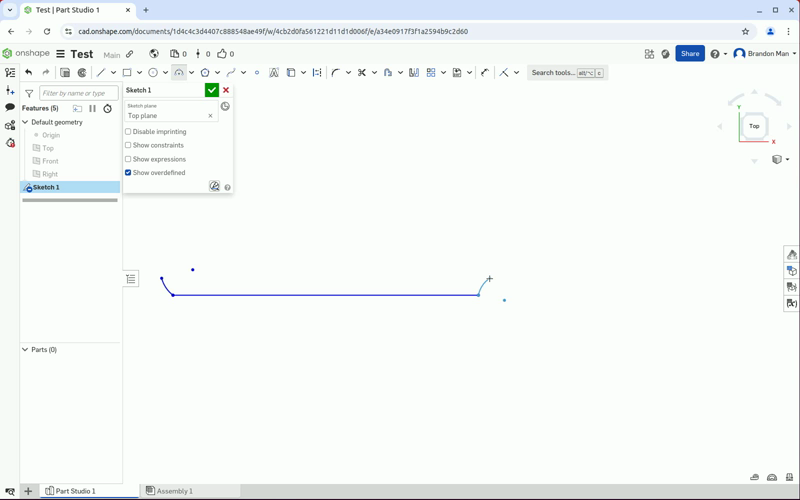
scroll(-6)
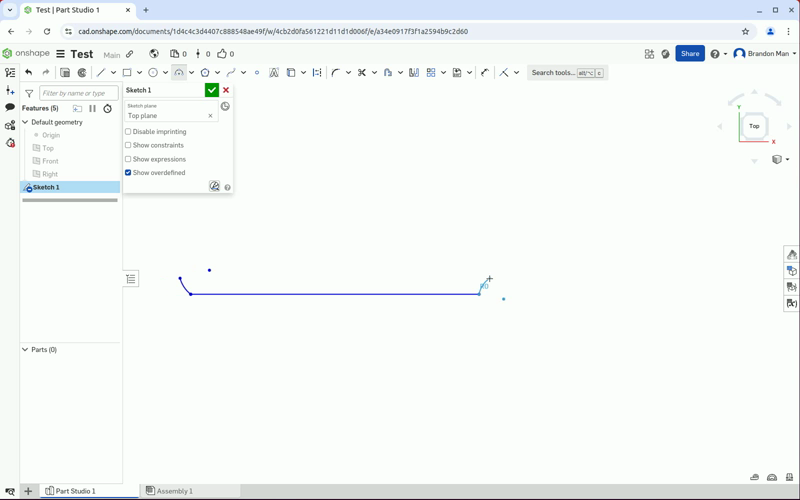
scroll(-6)
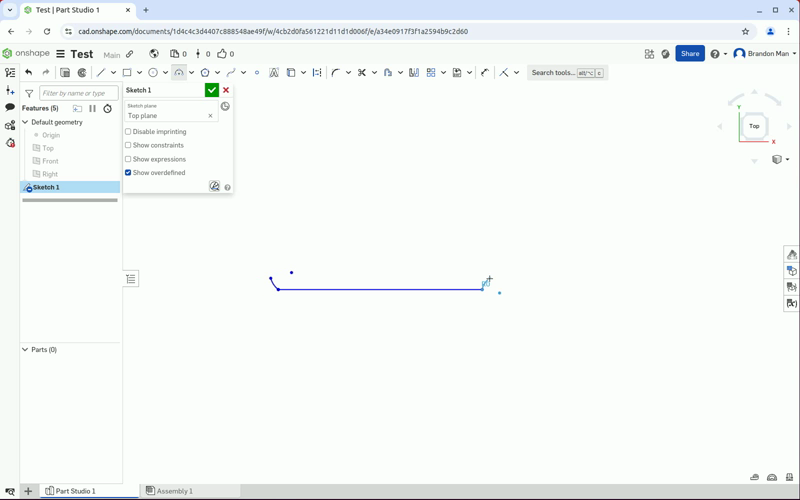
scroll(-6)
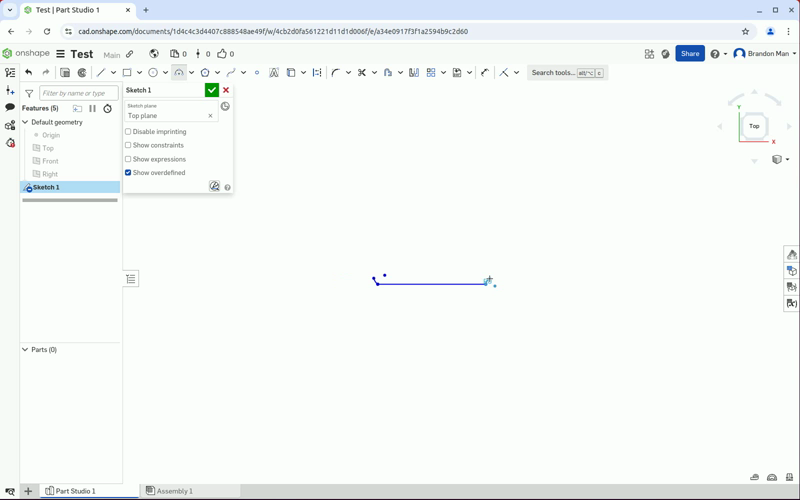
scroll(-6)
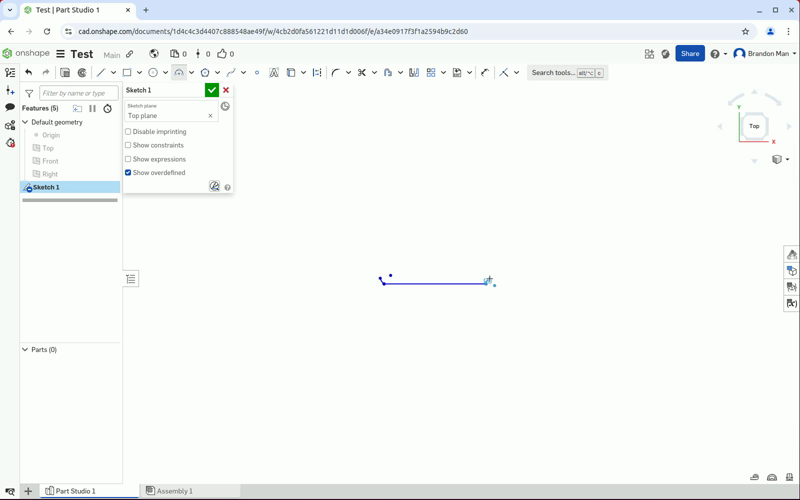
scroll(-6)
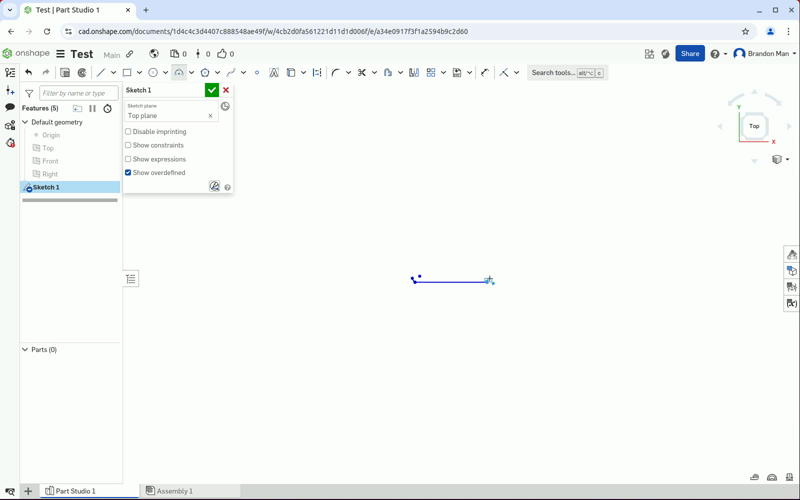
scroll(-6)
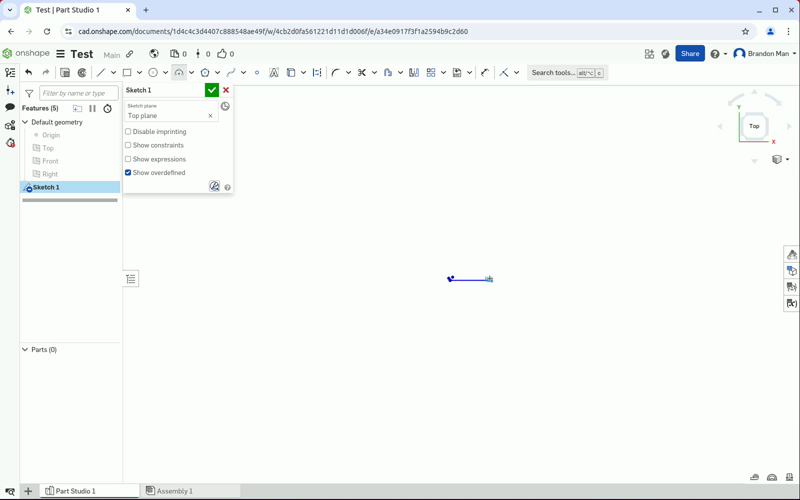
scroll(-6)
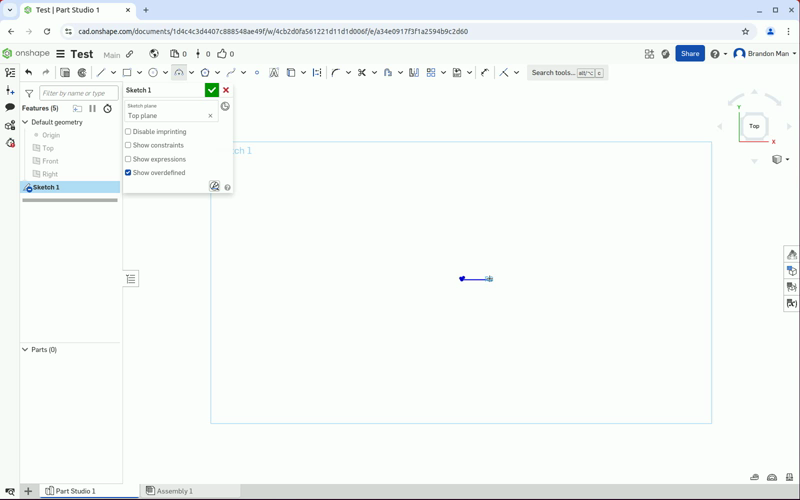
mouse_move(489, 279)
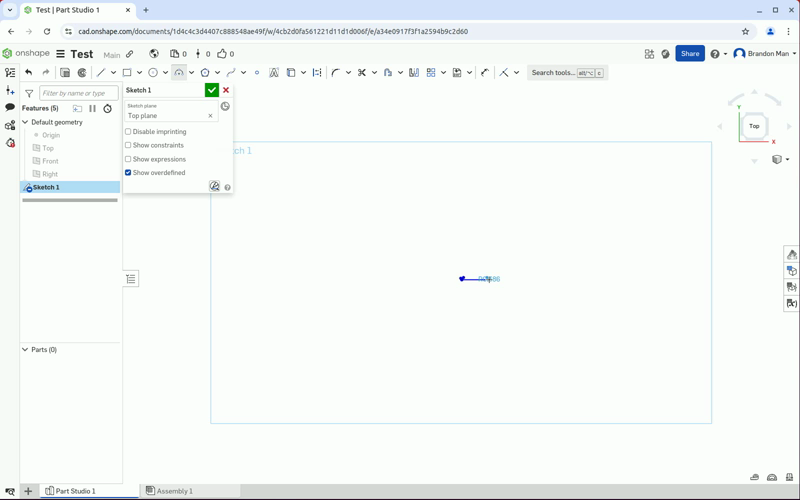
scroll(6)
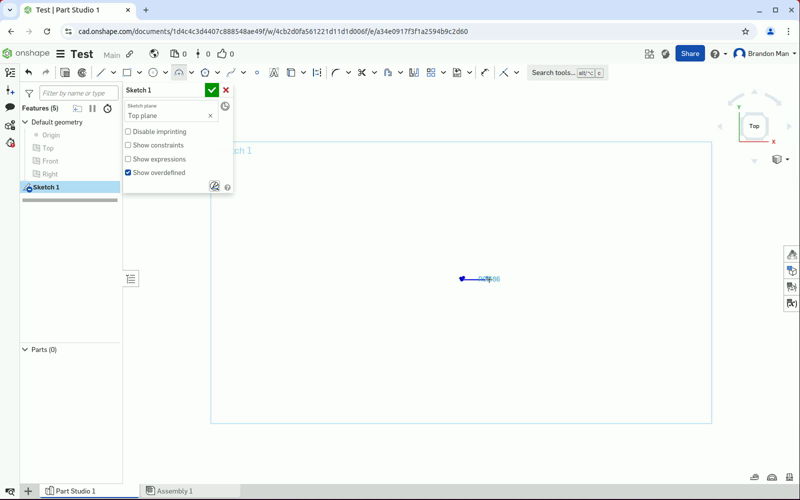
scroll(6)
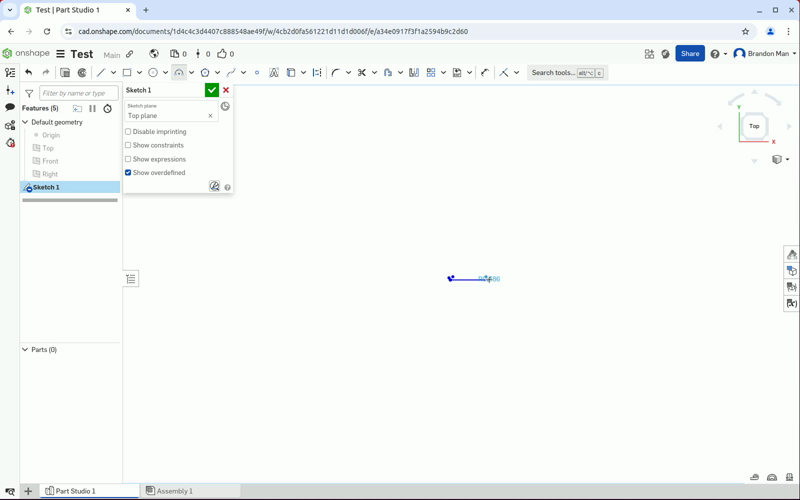
scroll(6)
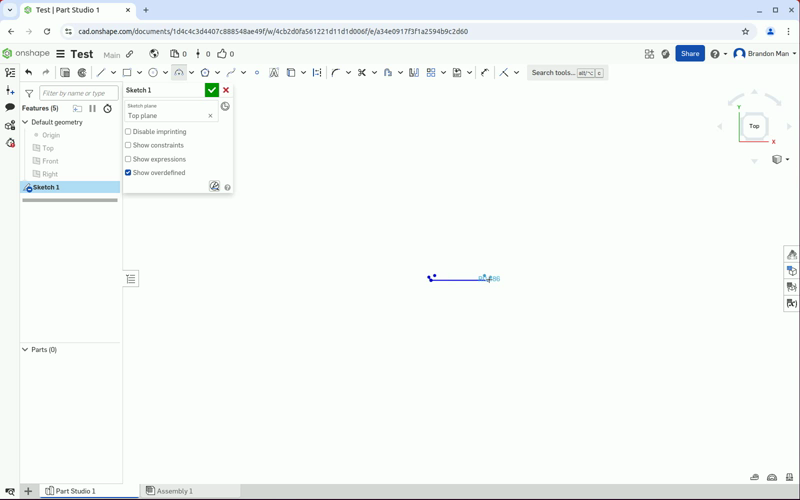
scroll(6)
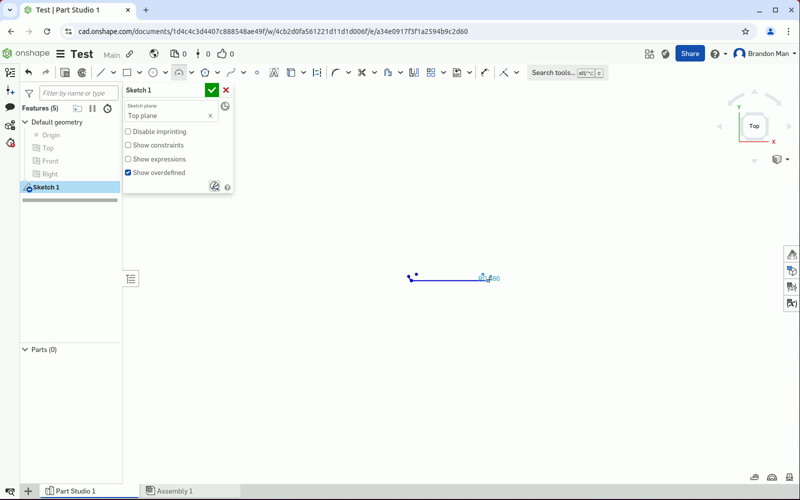
scroll(6)
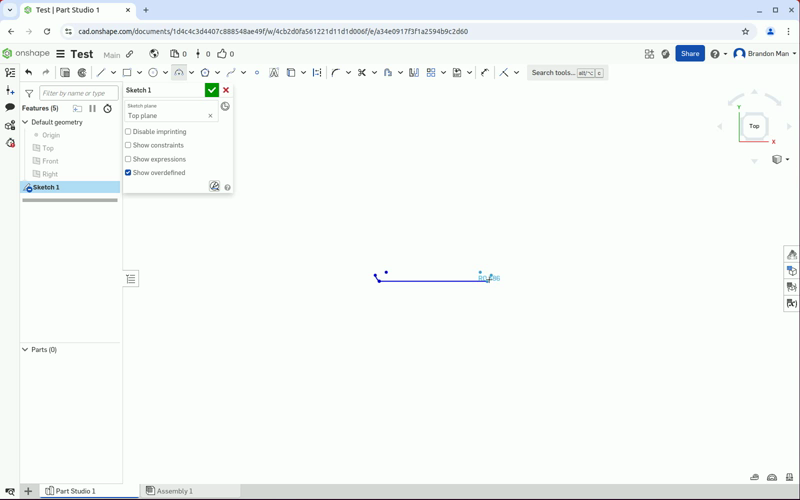
scroll(6)
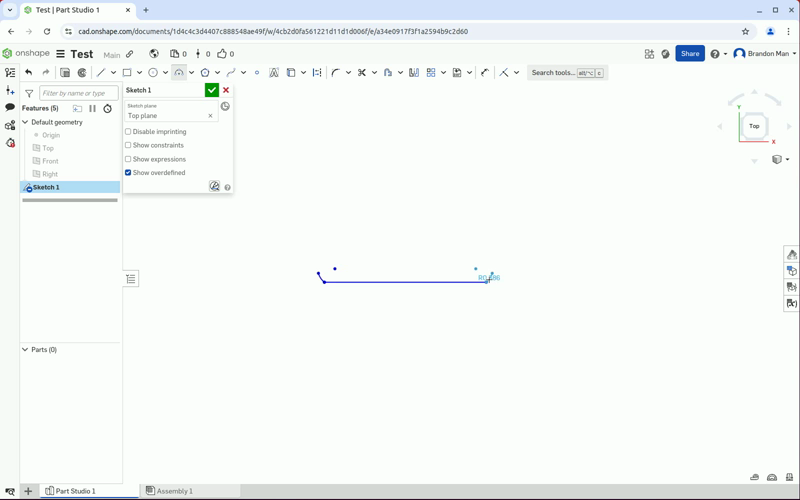
scroll(6)
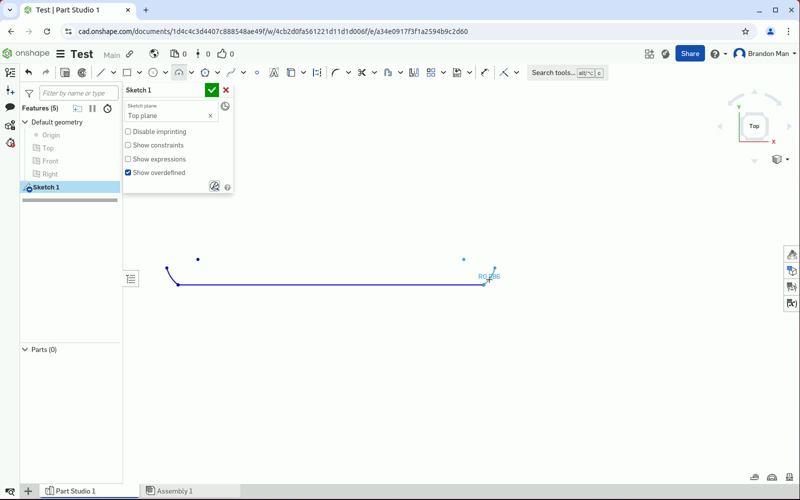
click(489, 279)
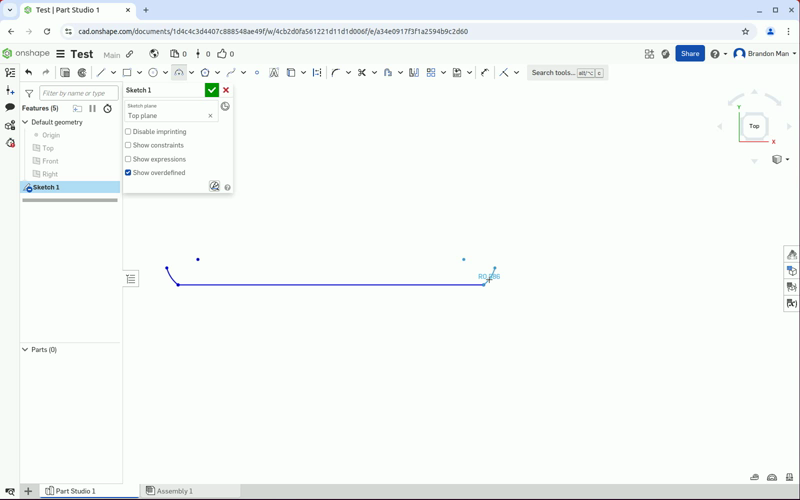
scroll(-6)
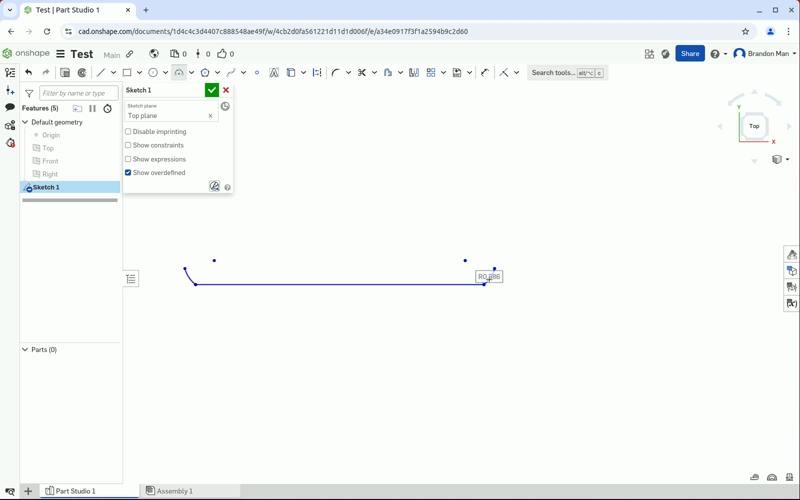
scroll(-6)
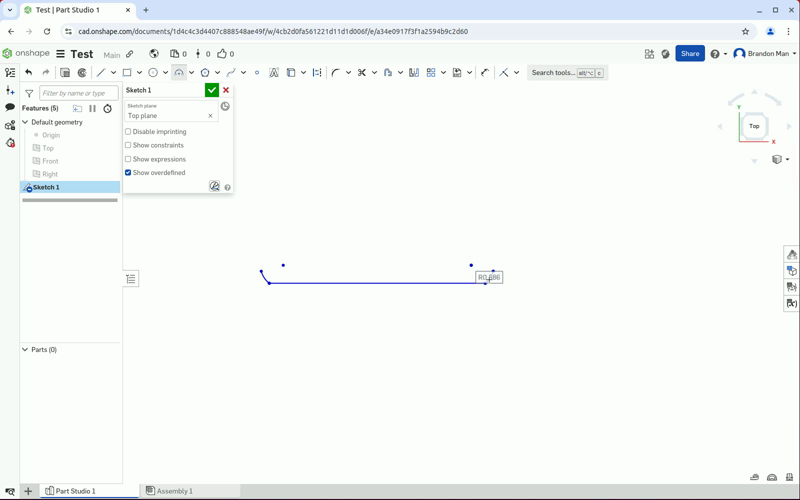
scroll(-6)
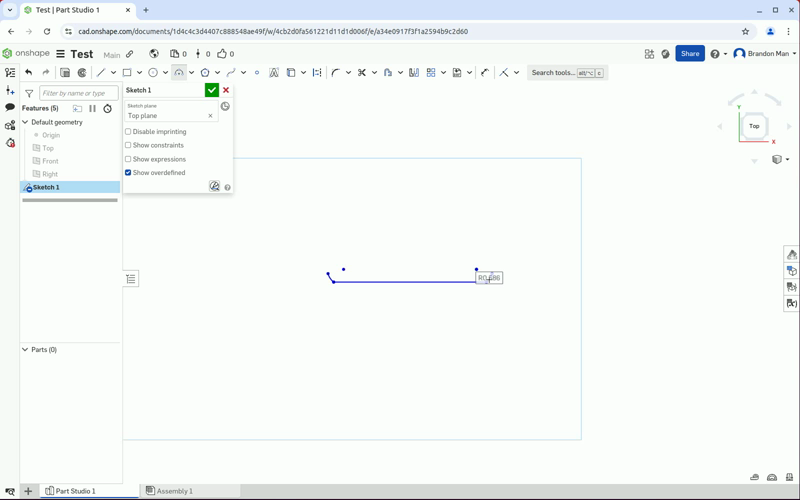
scroll(-6)
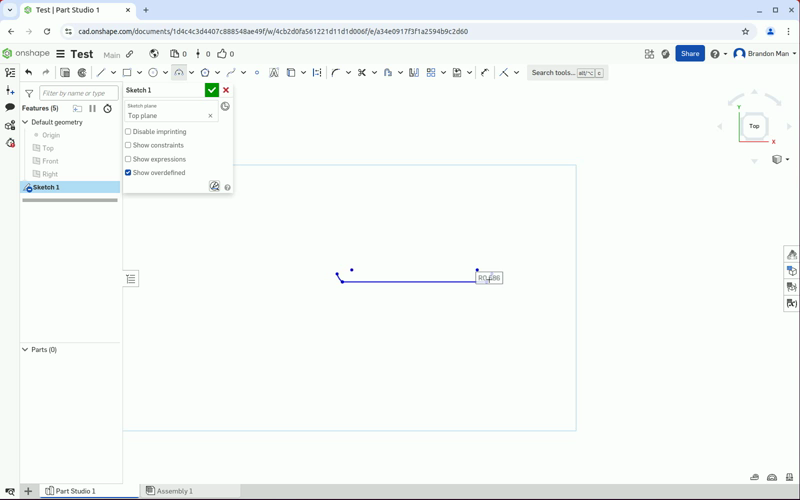
scroll(-6)
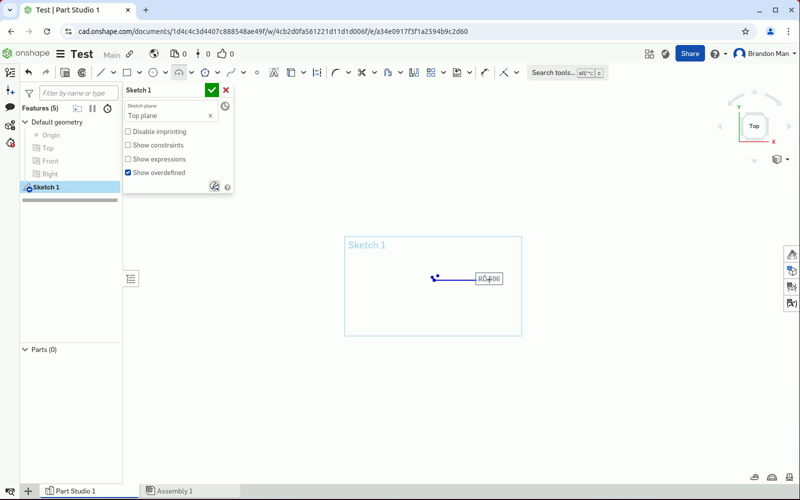
scroll(-6)
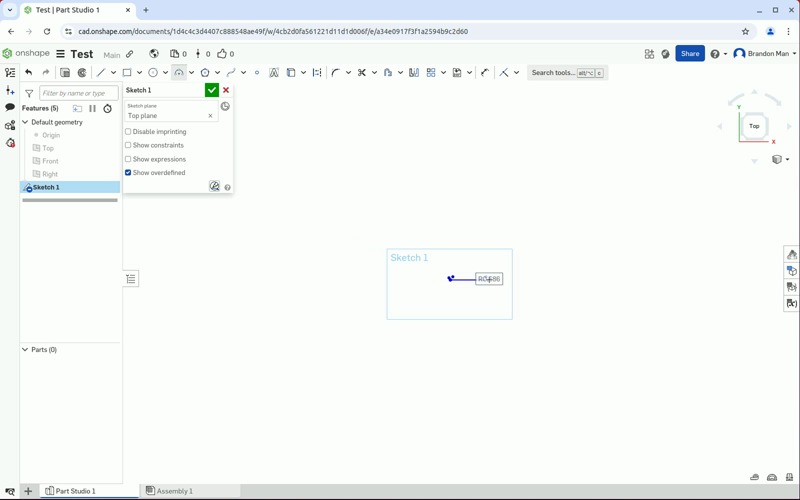
scroll(-6)
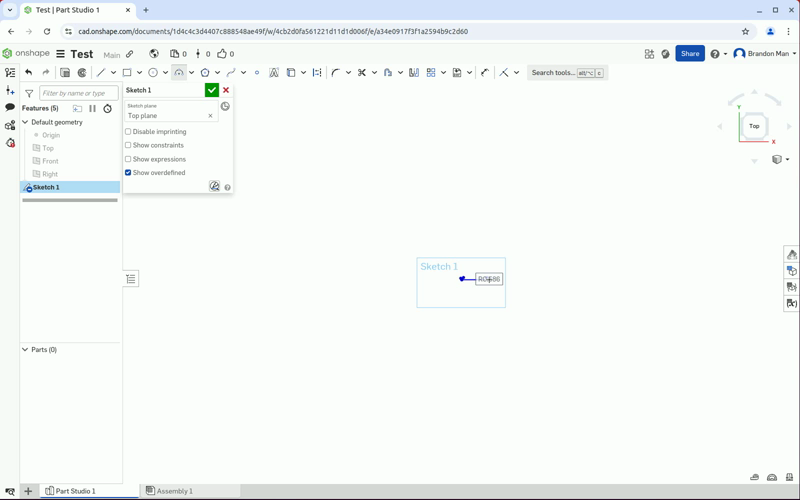
key_up(shift)
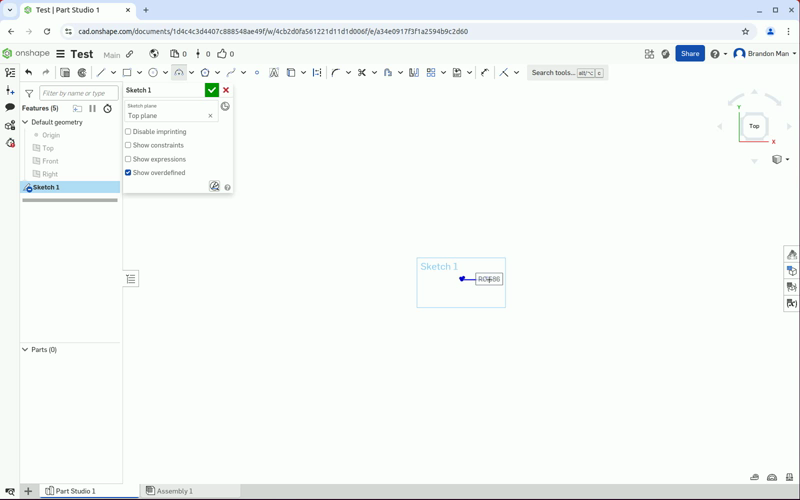
key(esc)
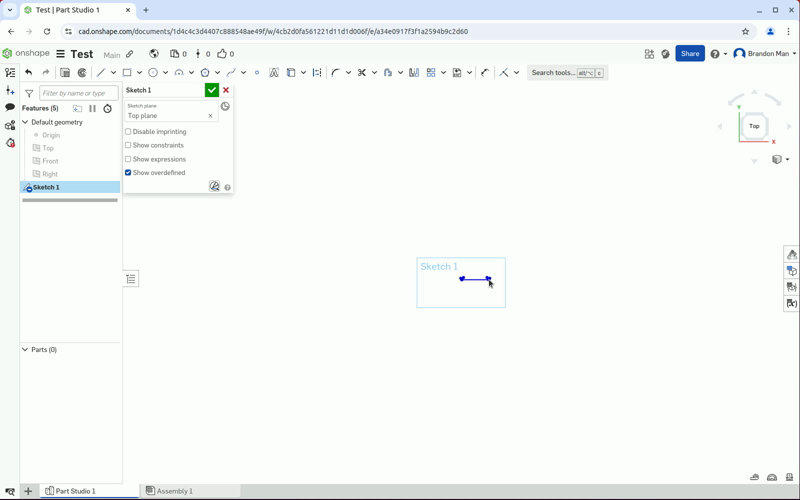
key(l)
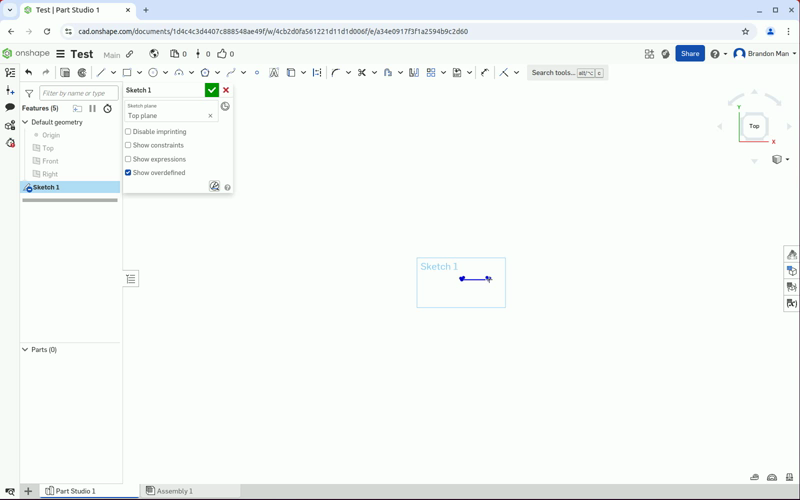
mouse_move(489, 278)
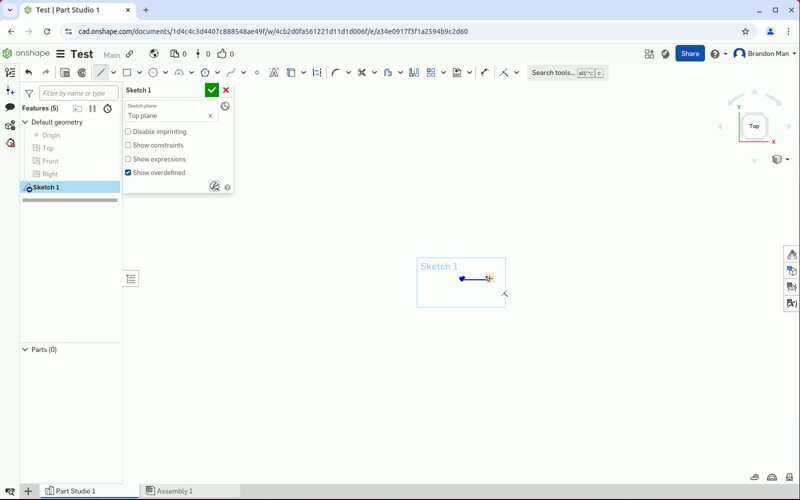
scroll(6)
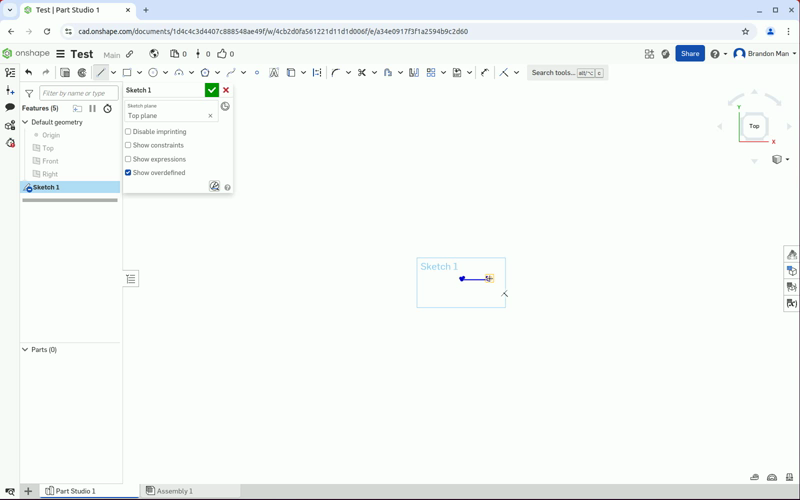
scroll(6)
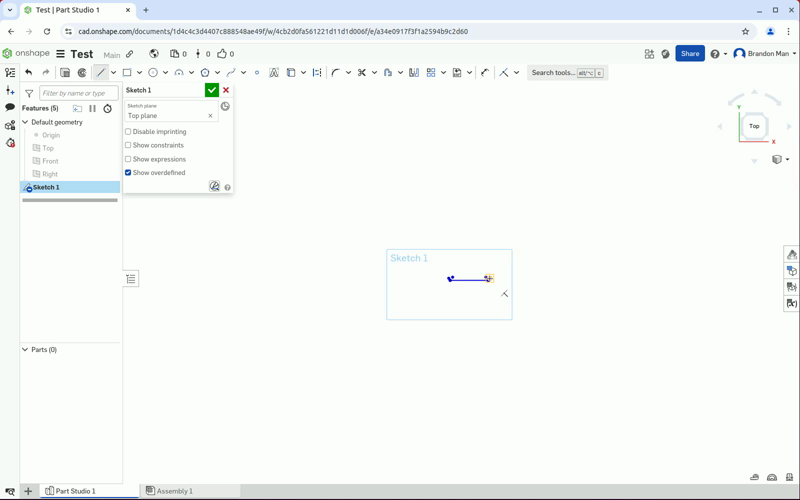
scroll(6)
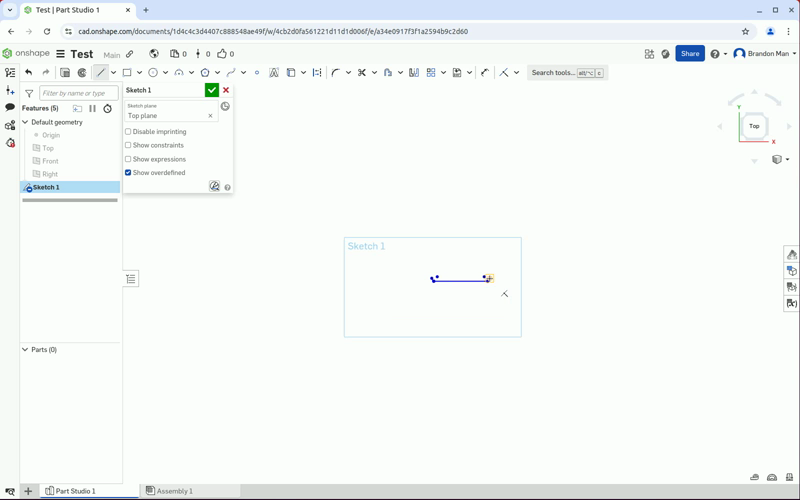
scroll(6)
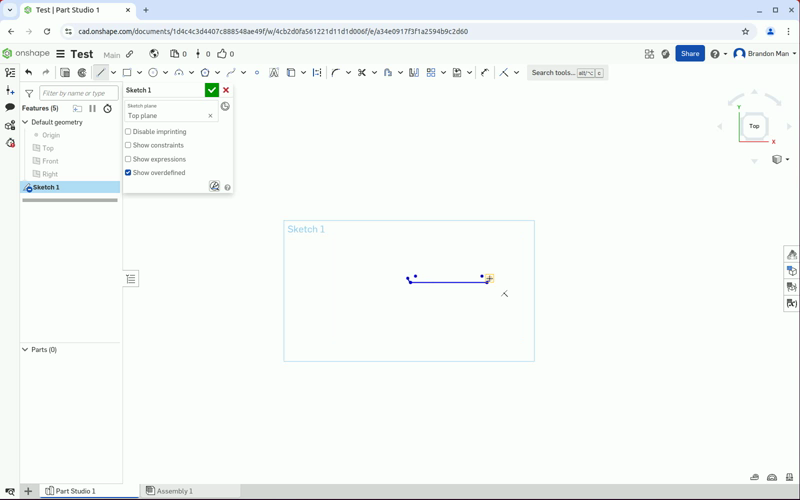
scroll(6)
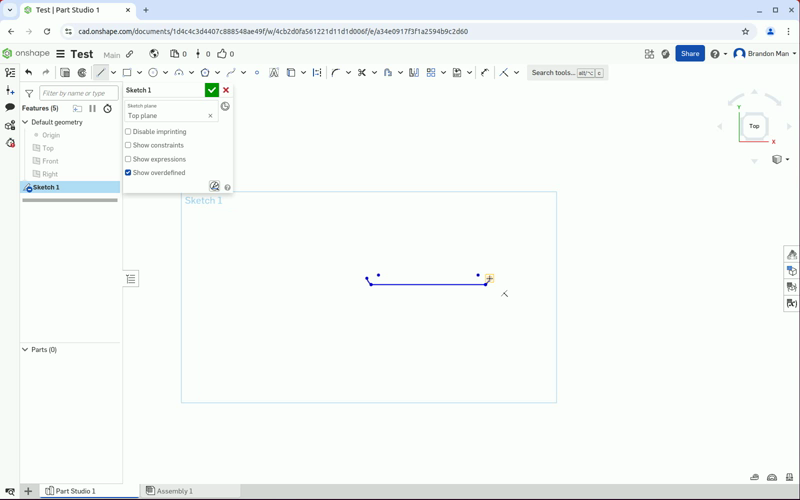
scroll(6)
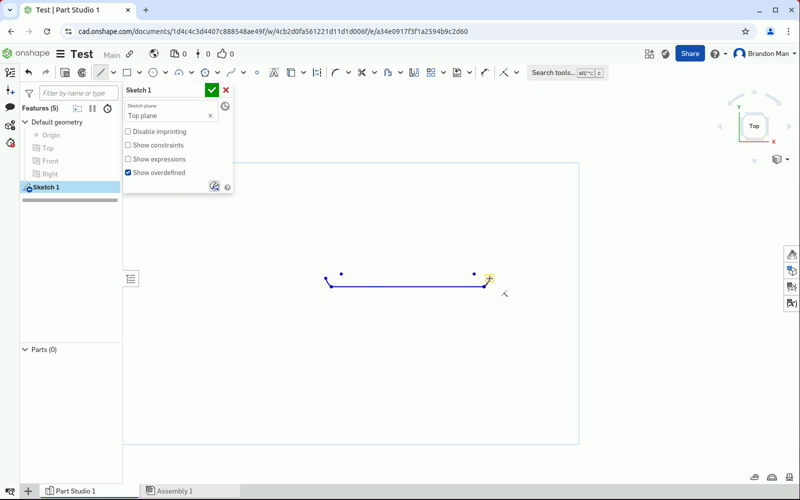
scroll(6)
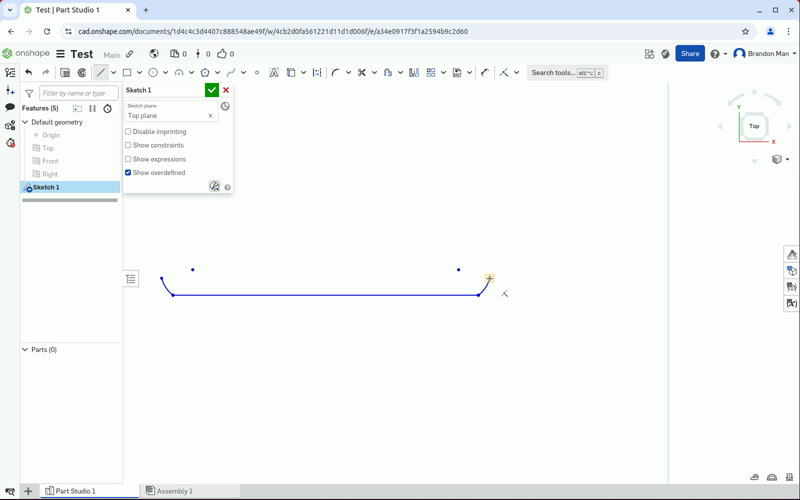
click(489, 278)
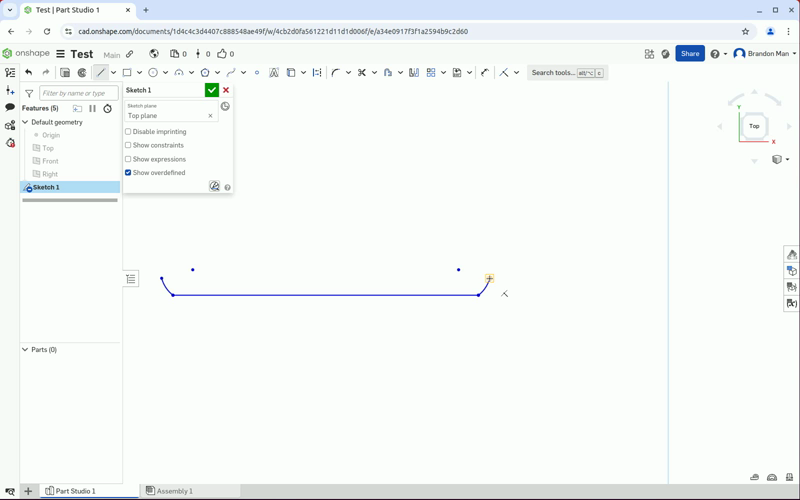
scroll(-6)
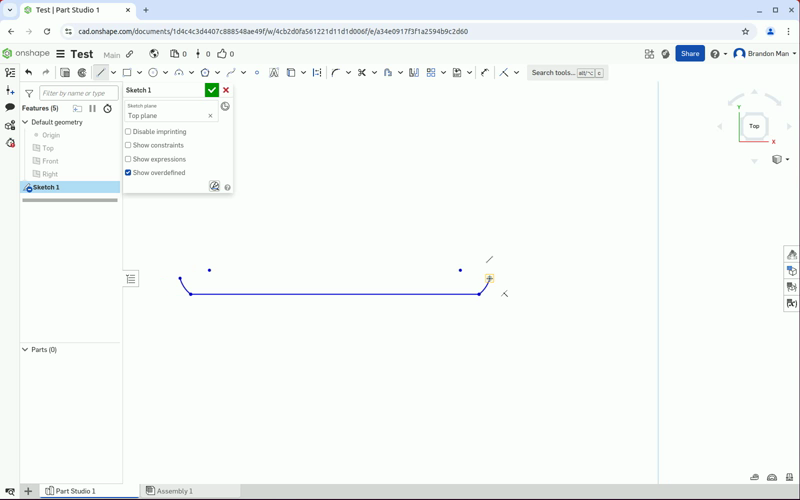
scroll(-6)
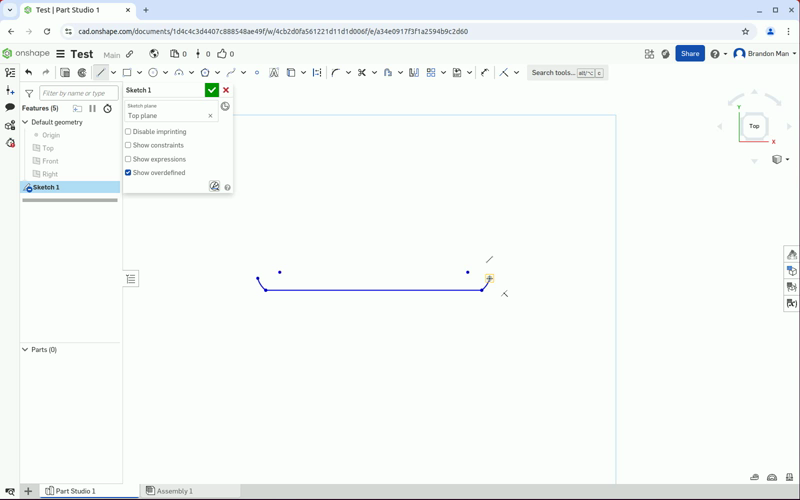
scroll(-6)
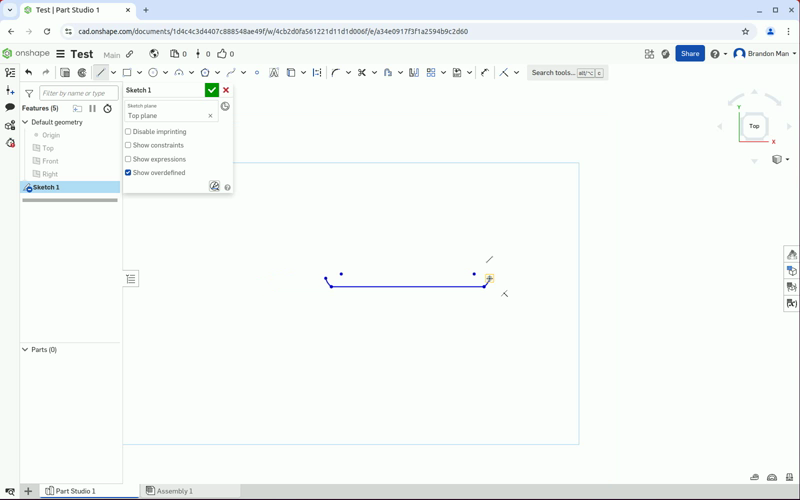
scroll(-6)
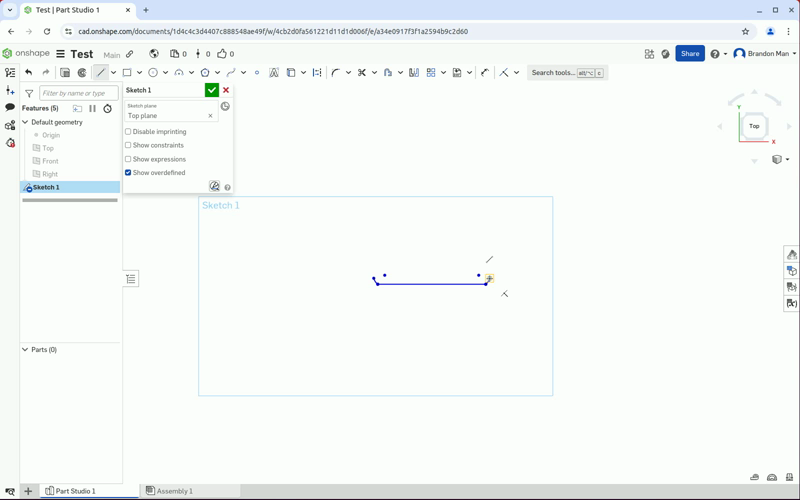
scroll(-6)
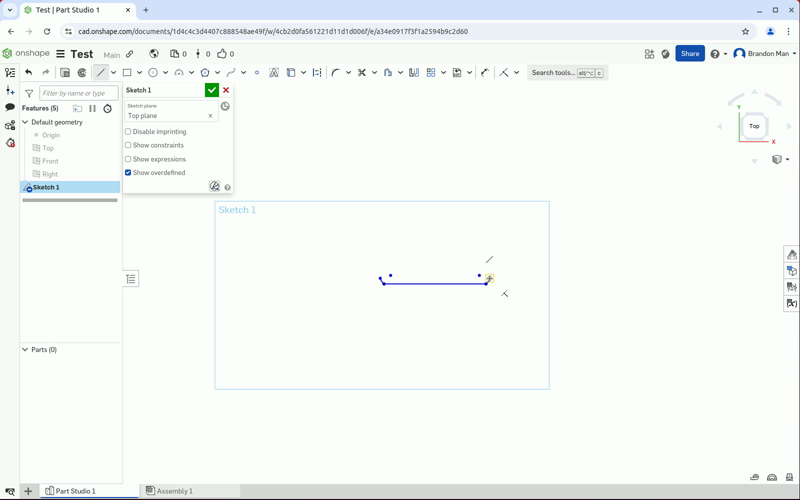
scroll(-6)
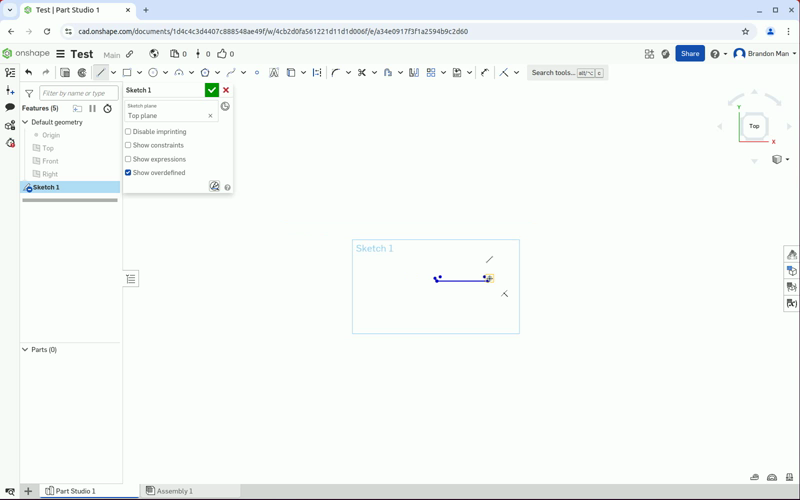
scroll(-6)
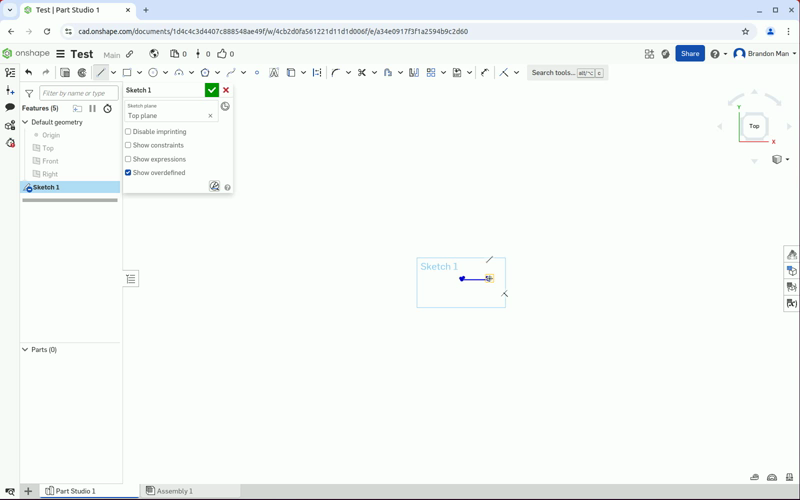
key_down(shift)
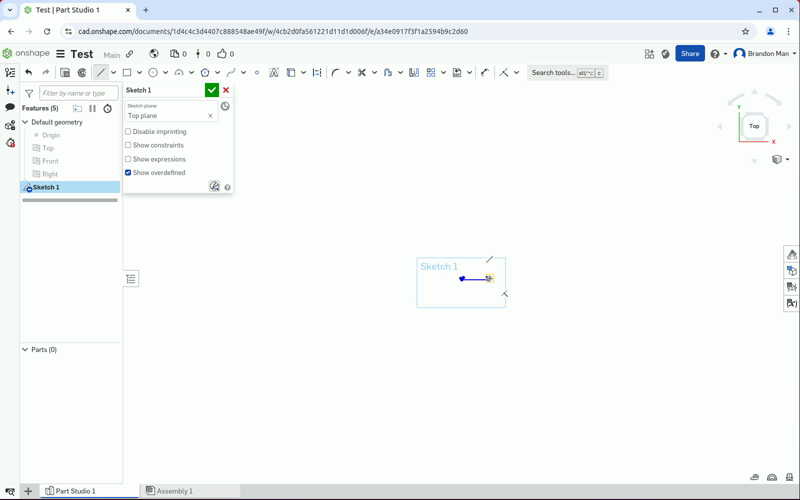
mouse_move(519, 278)
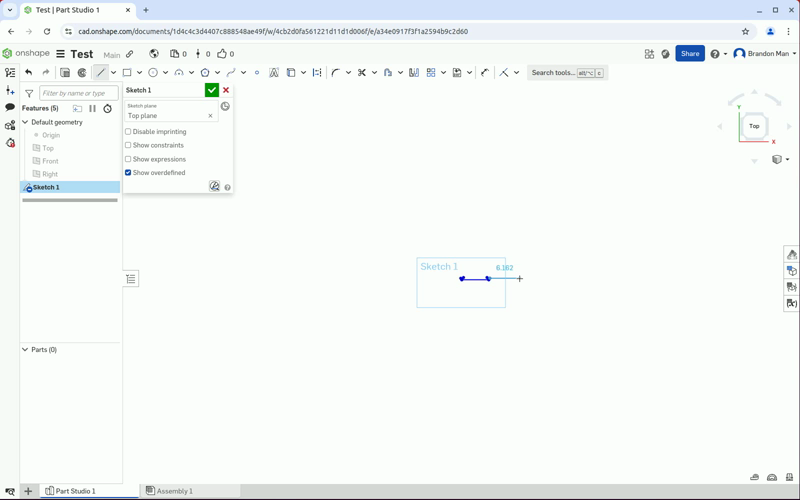
mouse_move(489, 261)
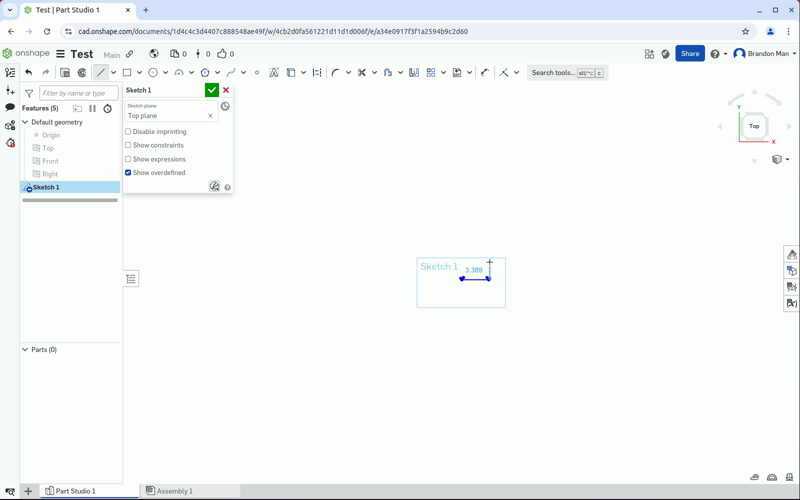
click(489, 261)
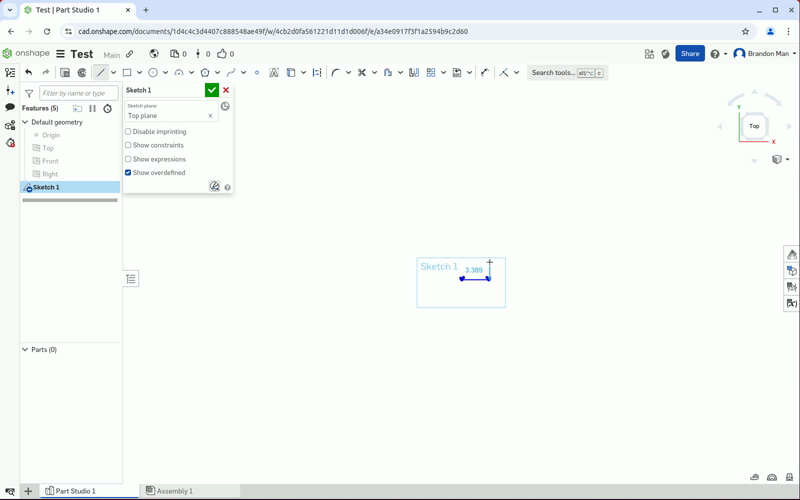
key_up(shift)
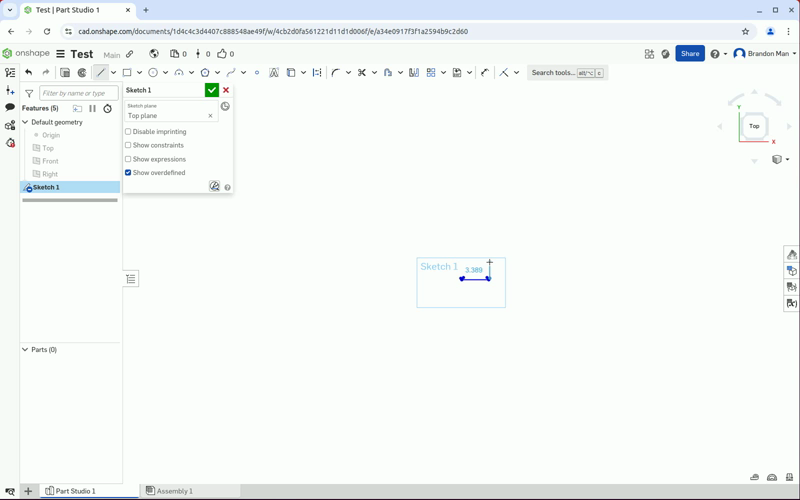
key(esc)
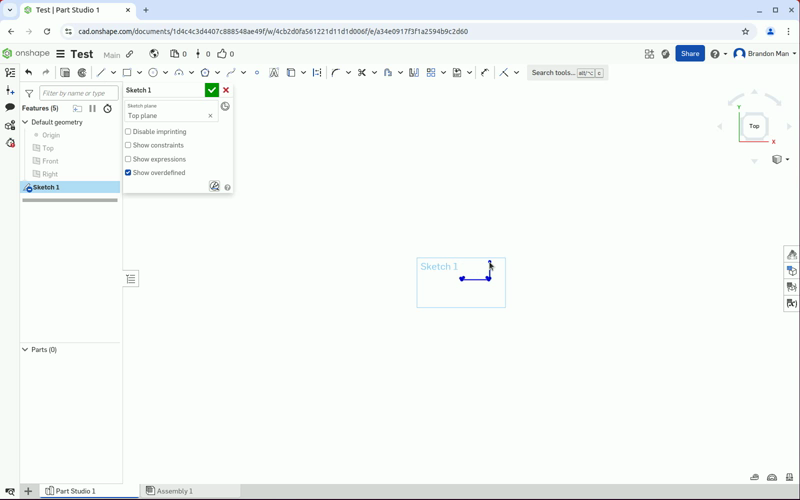
key(a)
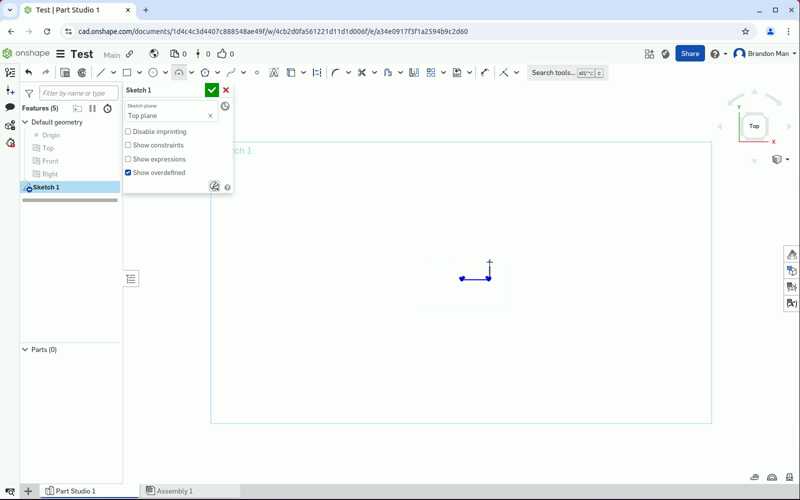
mouse_move(489, 261)
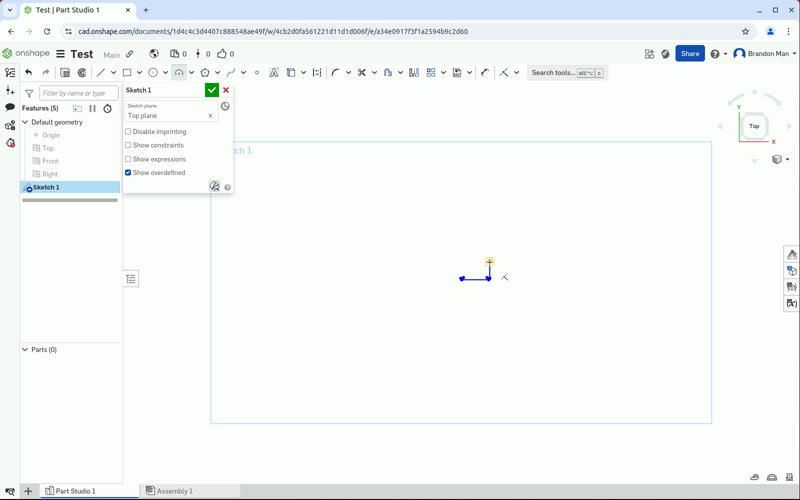
click(489, 261)
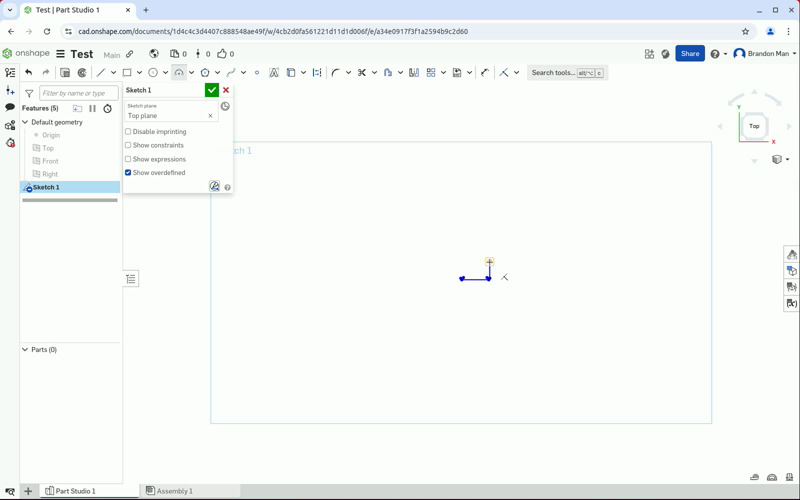
key_down(shift)
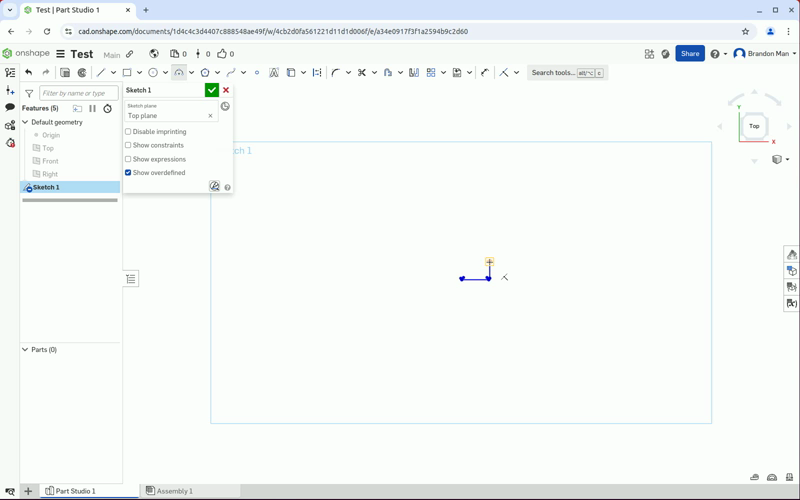
mouse_move(488, 260)
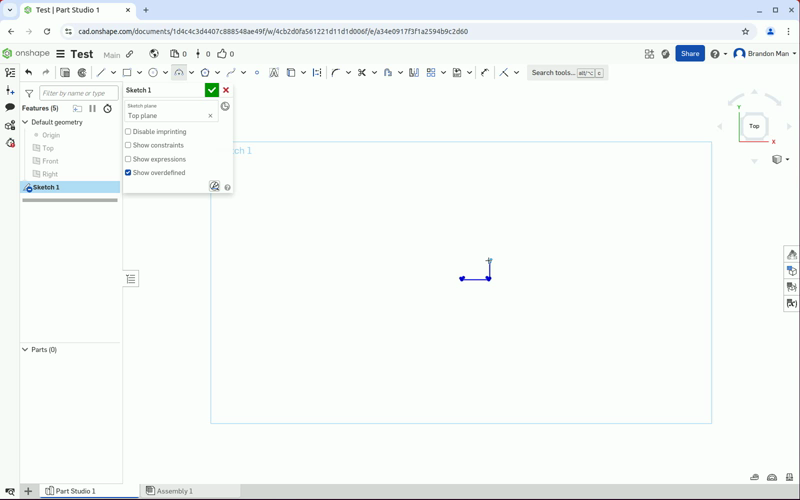
scroll(6)
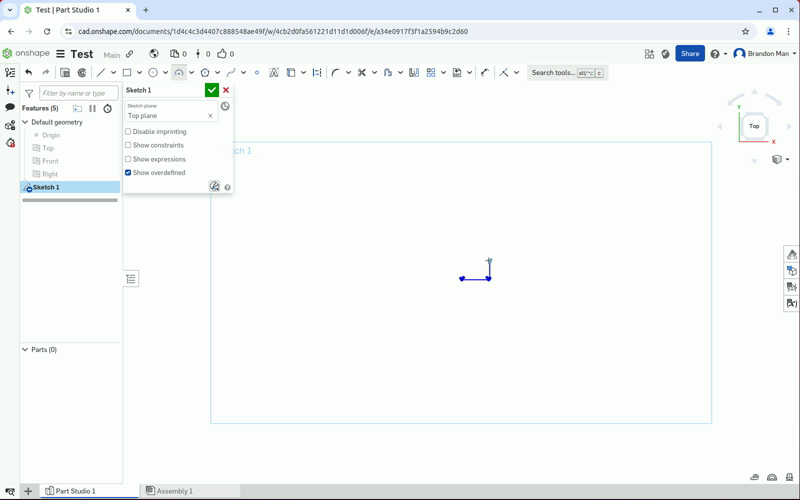
scroll(6)
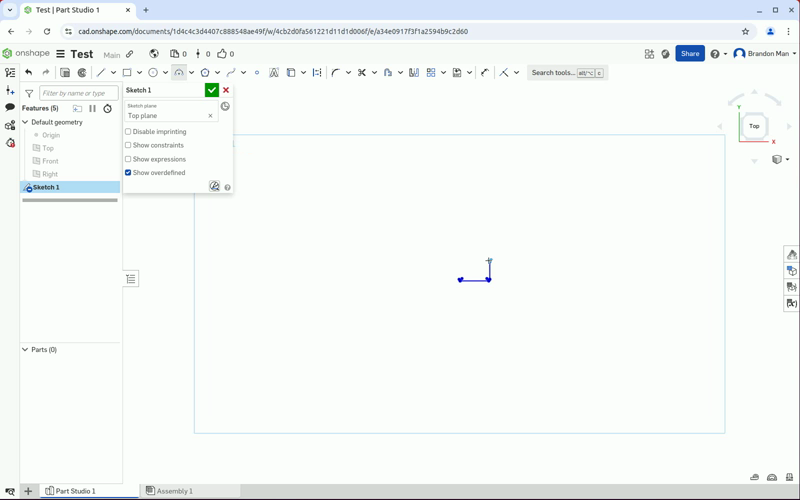
scroll(6)
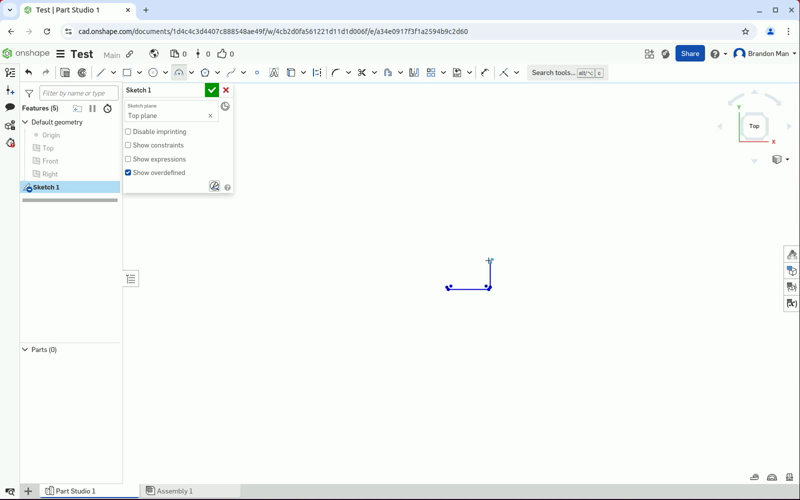
scroll(6)
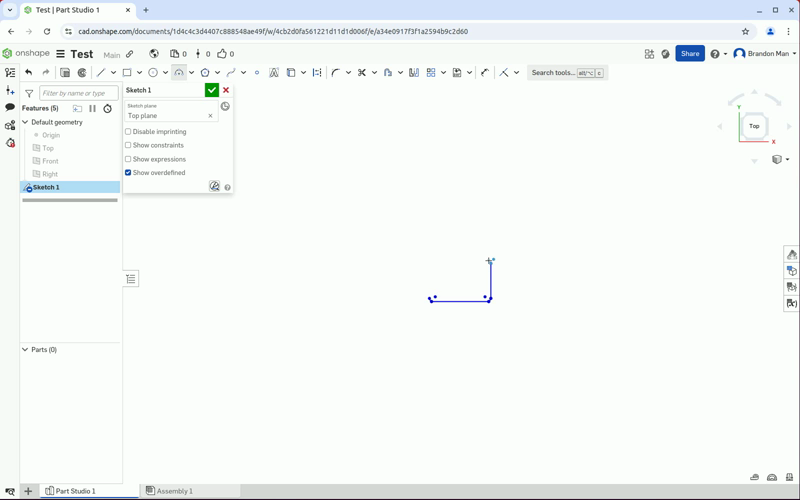
scroll(6)
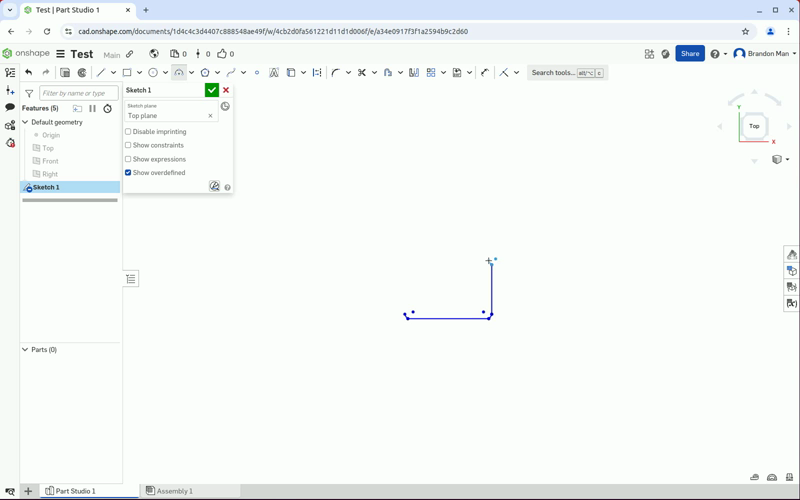
scroll(6)
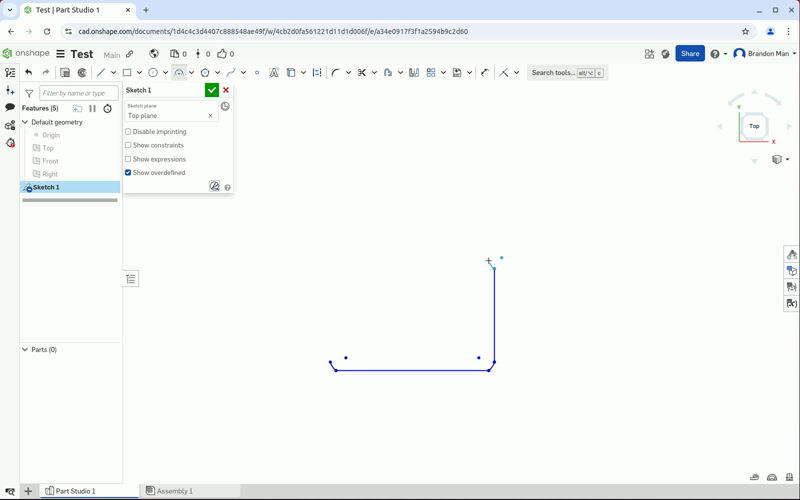
scroll(6)
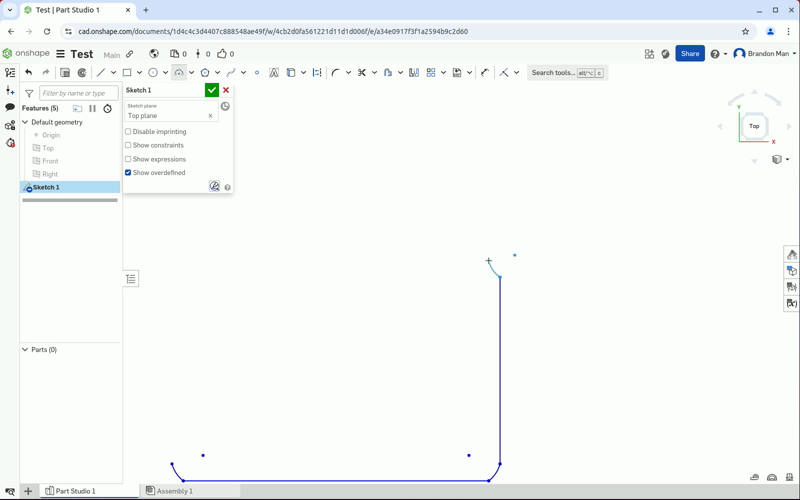
click(488, 260)
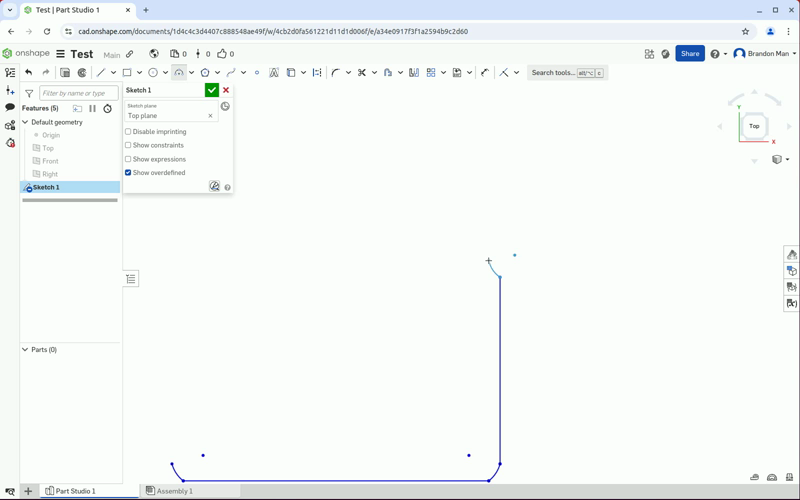
scroll(-6)
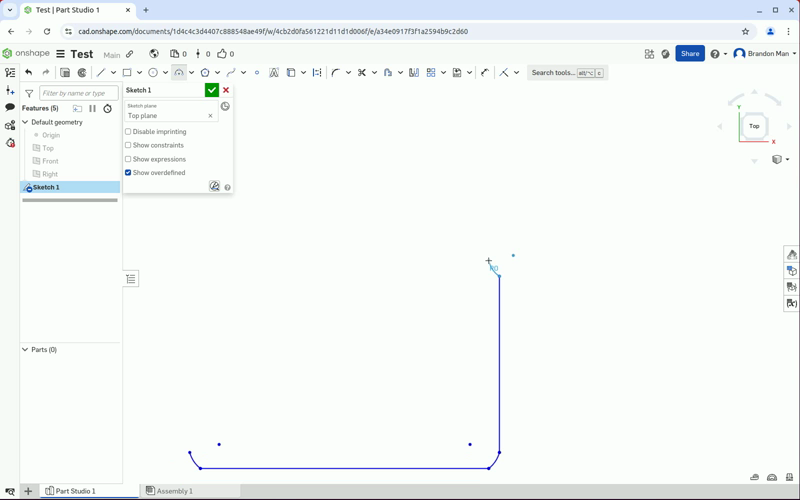
scroll(-6)
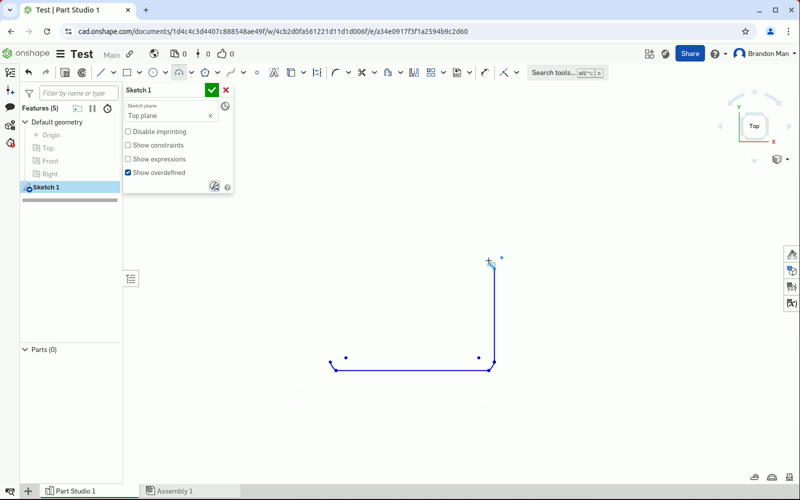
scroll(-6)
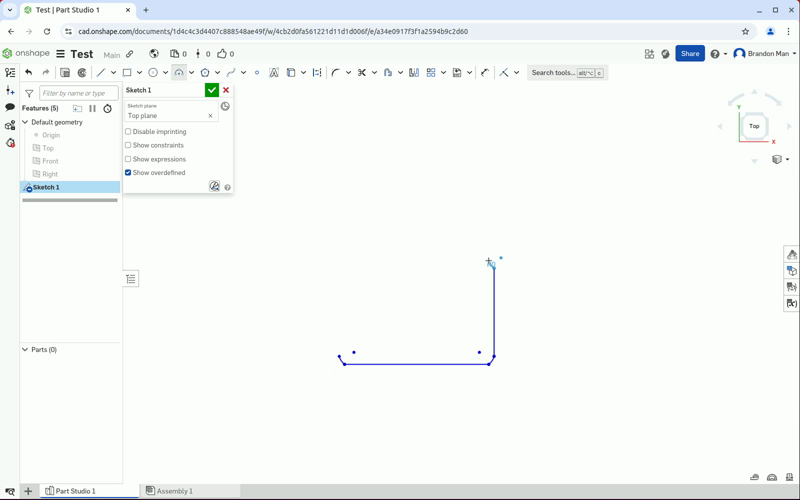
scroll(-6)
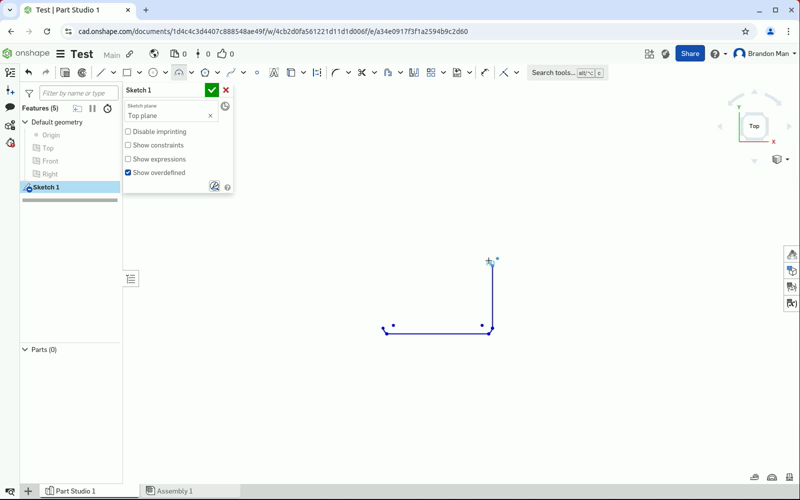
scroll(-6)
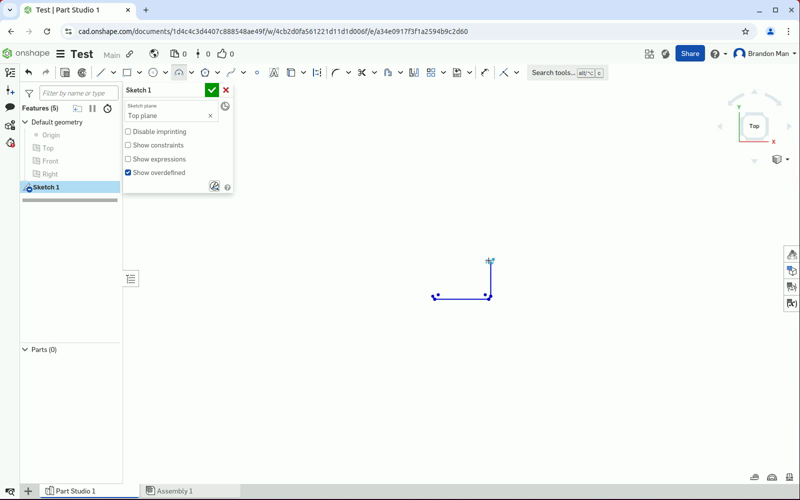
scroll(-6)
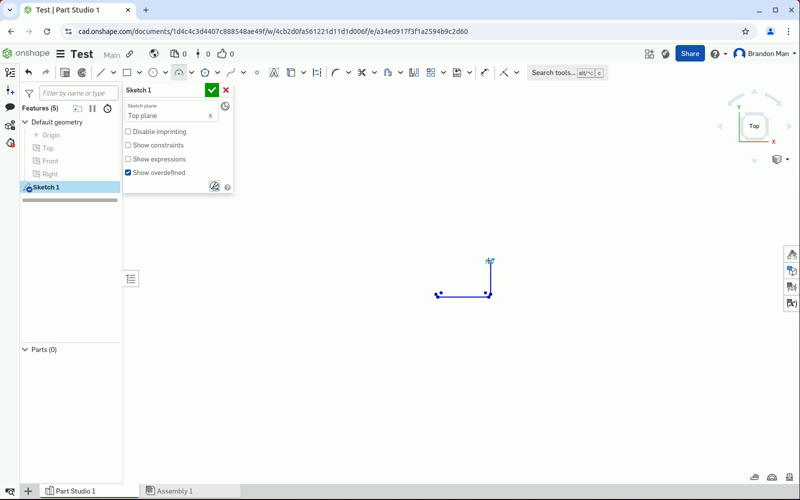
scroll(-6)
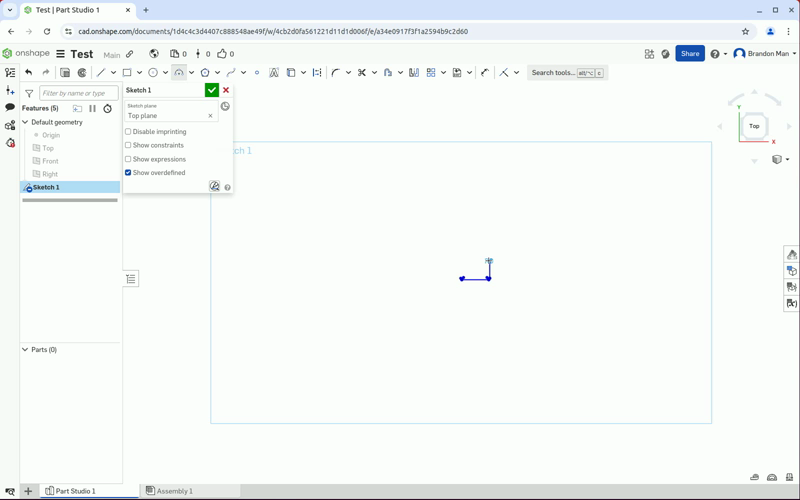
mouse_move(489, 260)
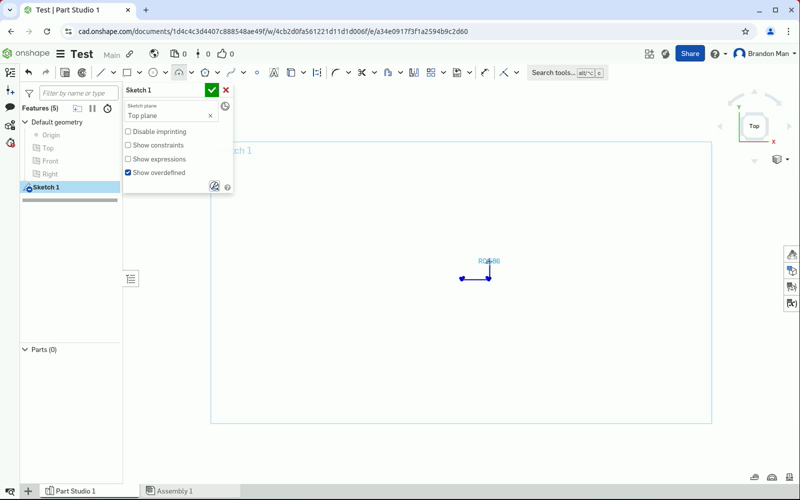
scroll(6)
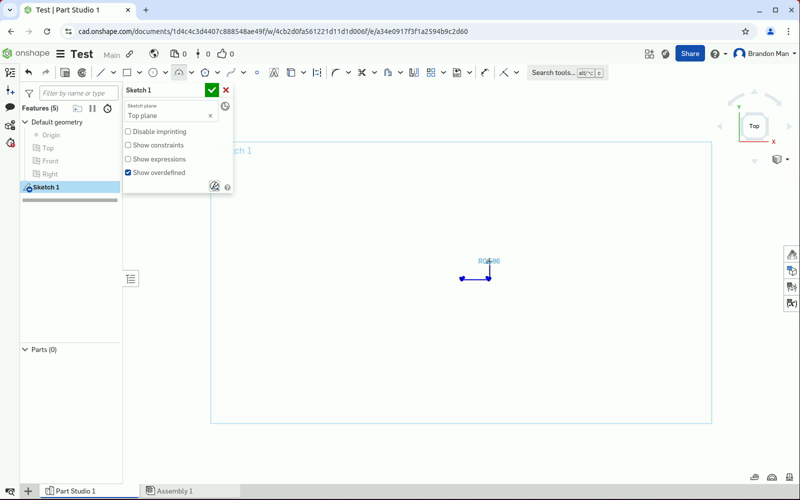
scroll(6)
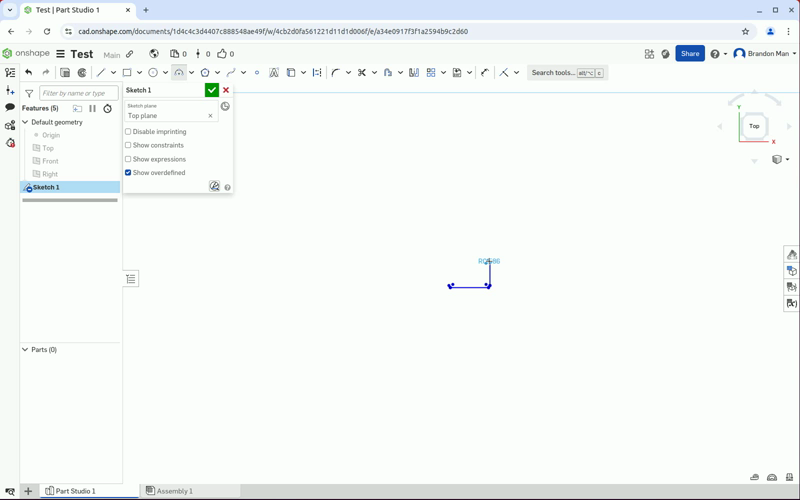
scroll(6)
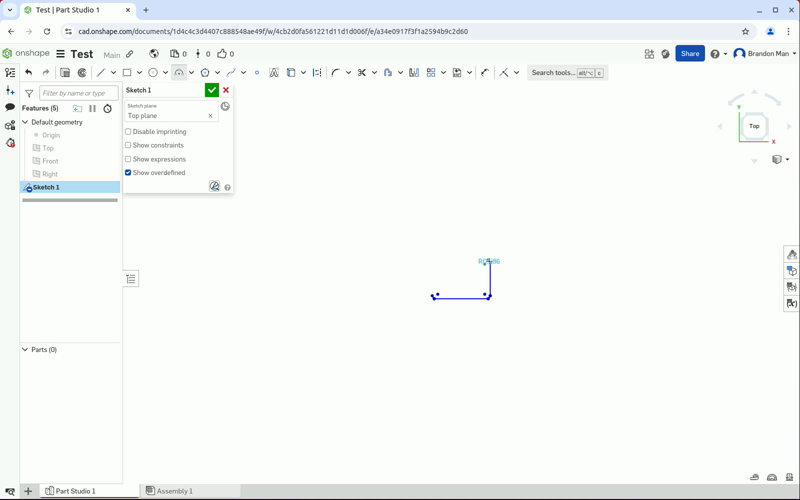
scroll(6)
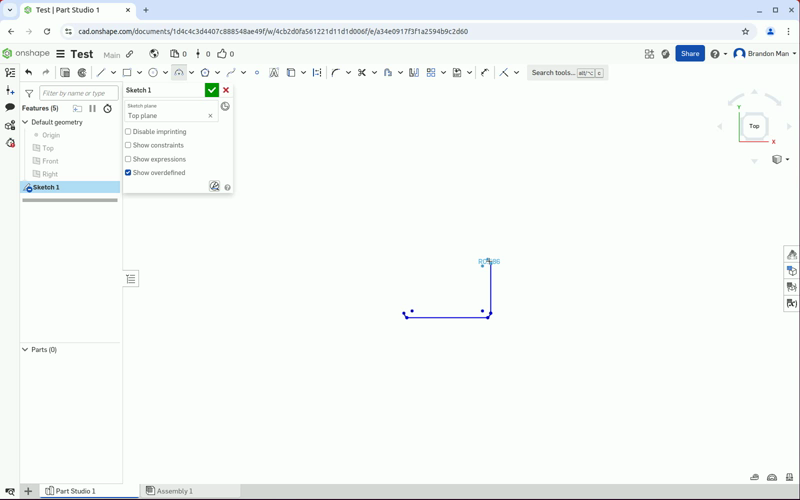
scroll(6)
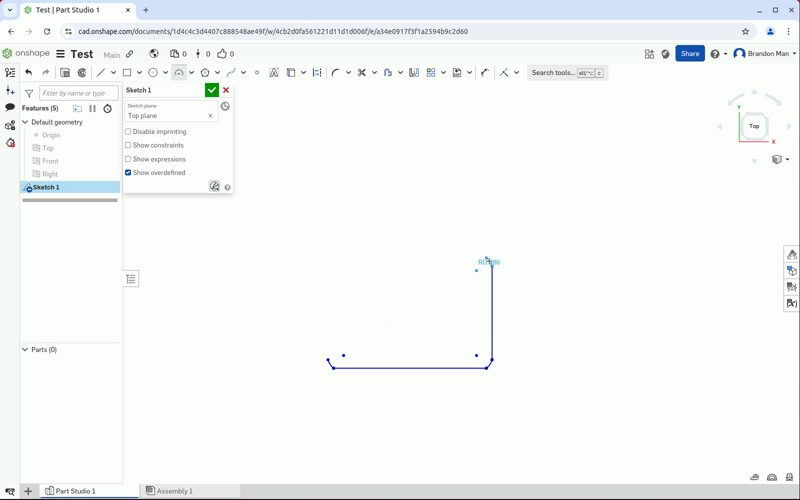
scroll(6)
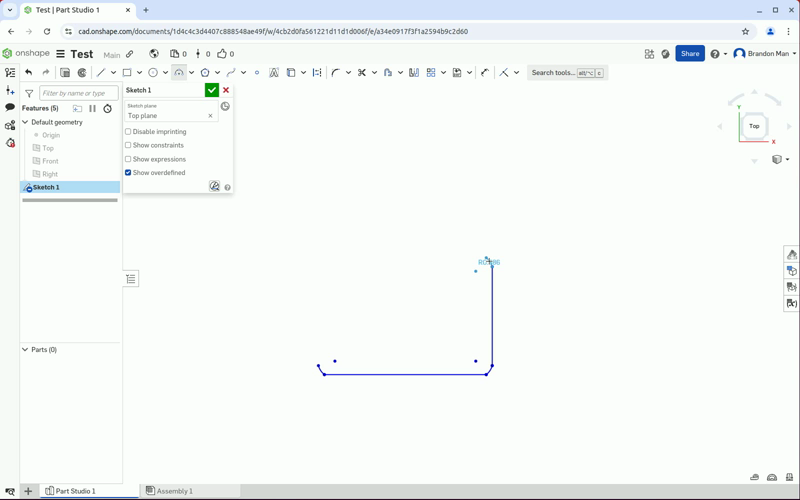
scroll(6)
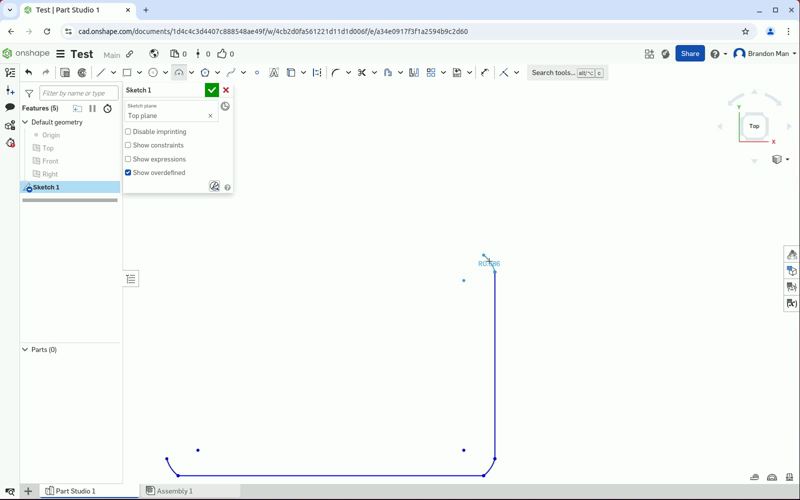
click(489, 260)
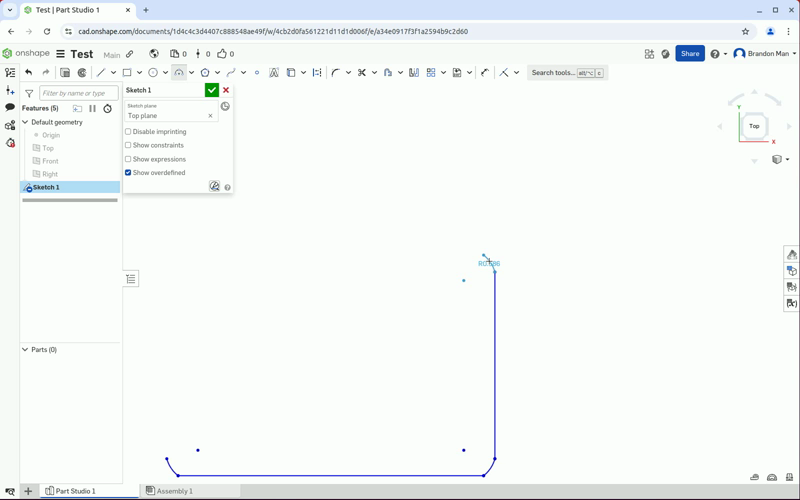
scroll(-6)
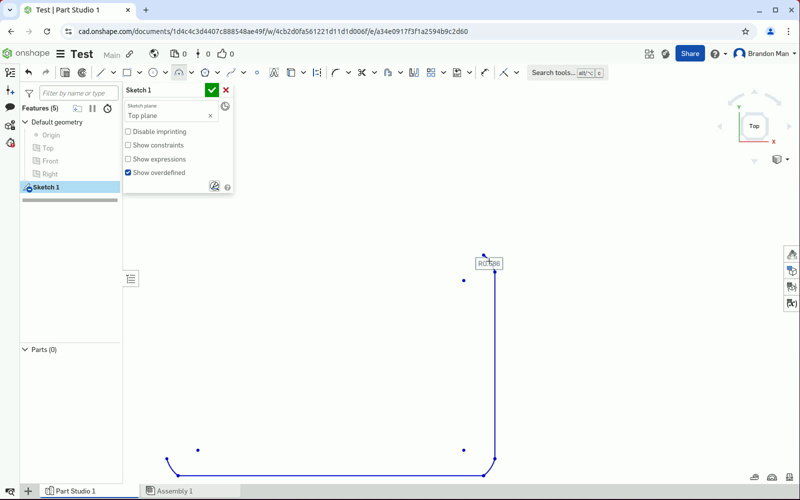
scroll(-6)
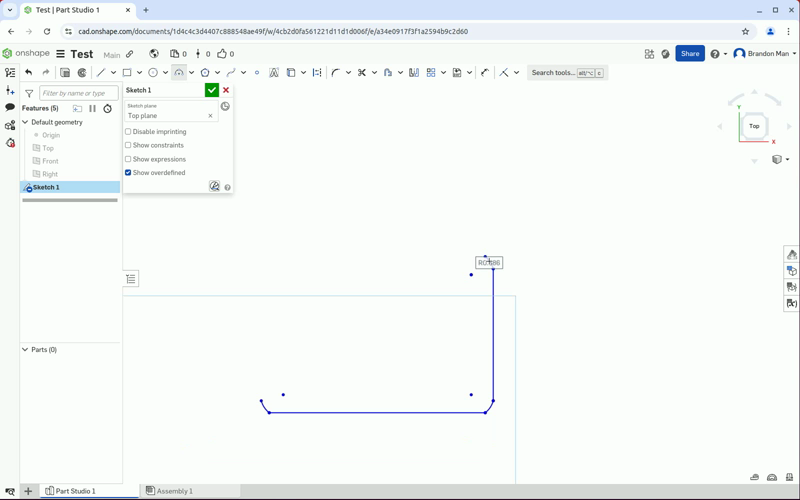
scroll(-6)
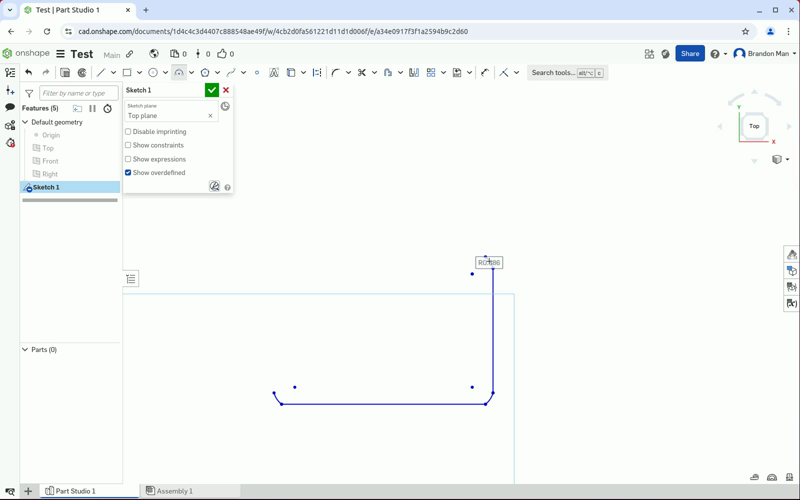
scroll(-6)
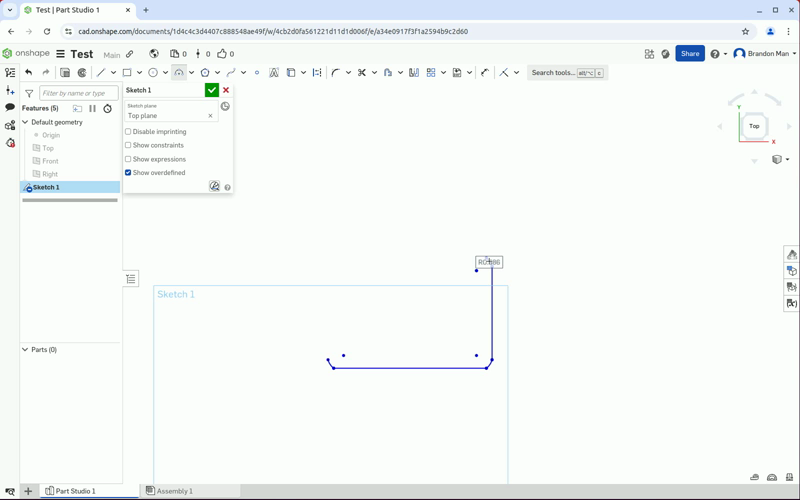
scroll(-6)
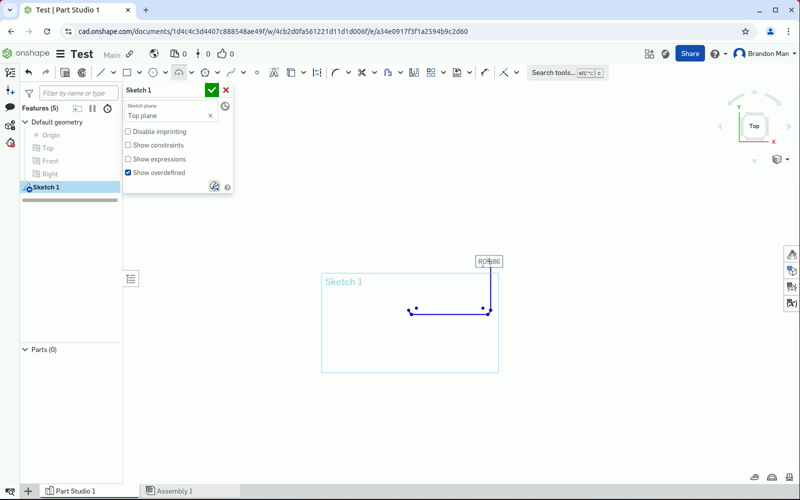
scroll(-6)
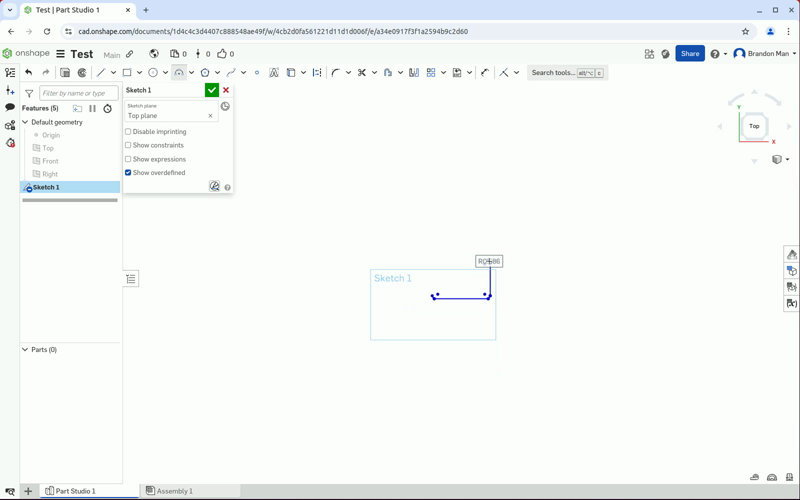
scroll(-6)
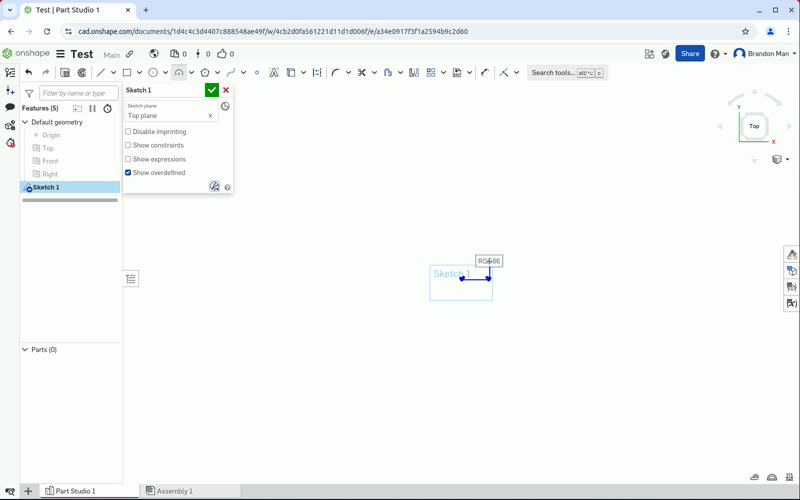
key_up(shift)
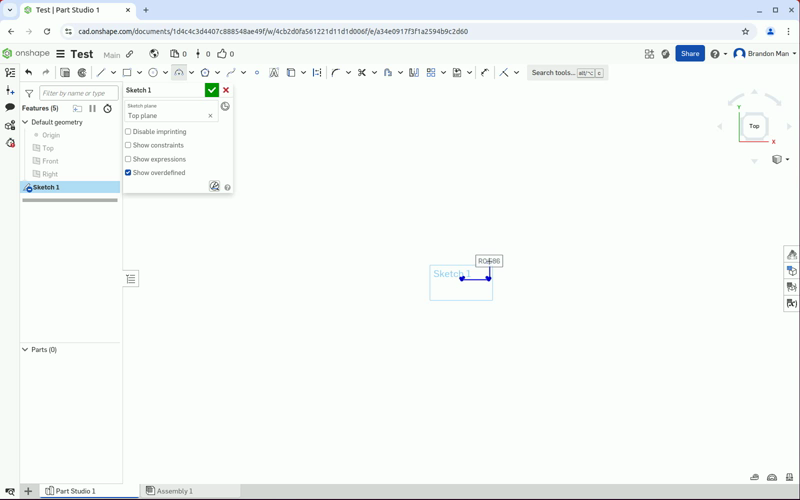
key(esc)
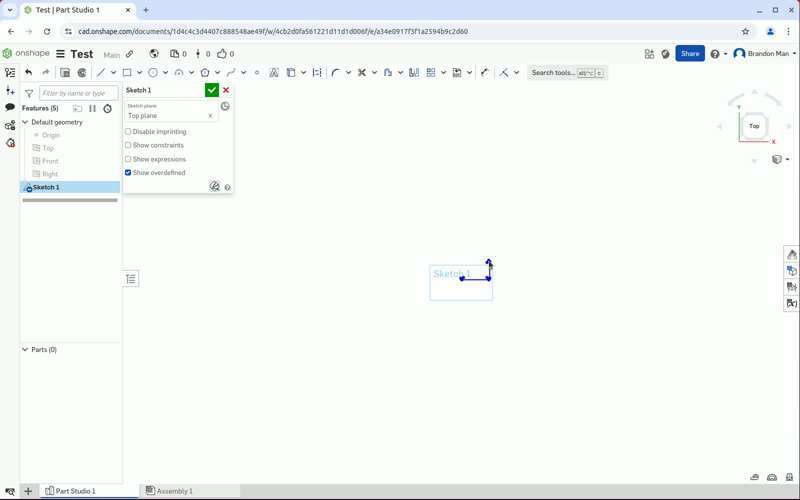
key(l)
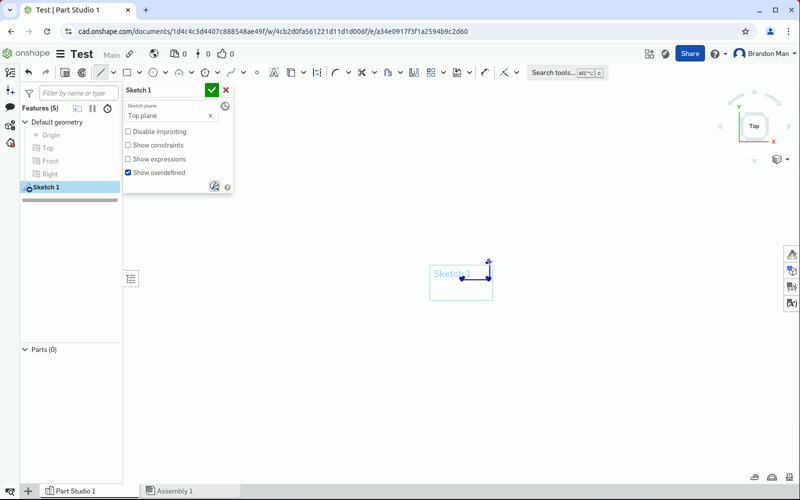
mouse_move(488, 260)
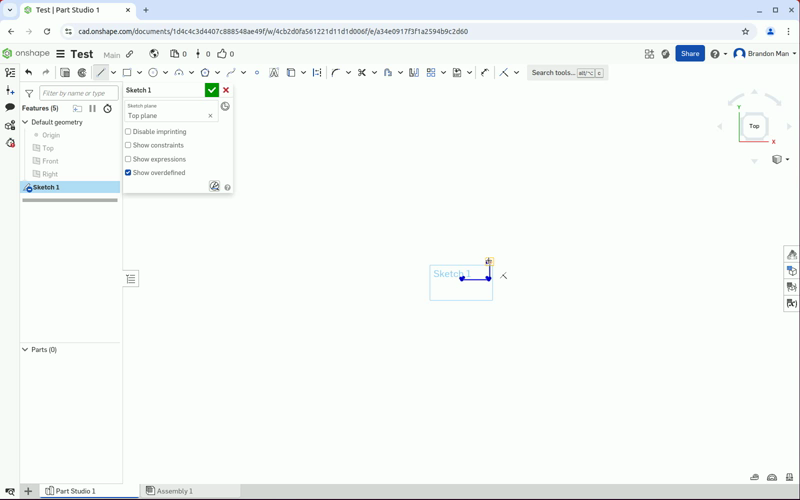
scroll(6)
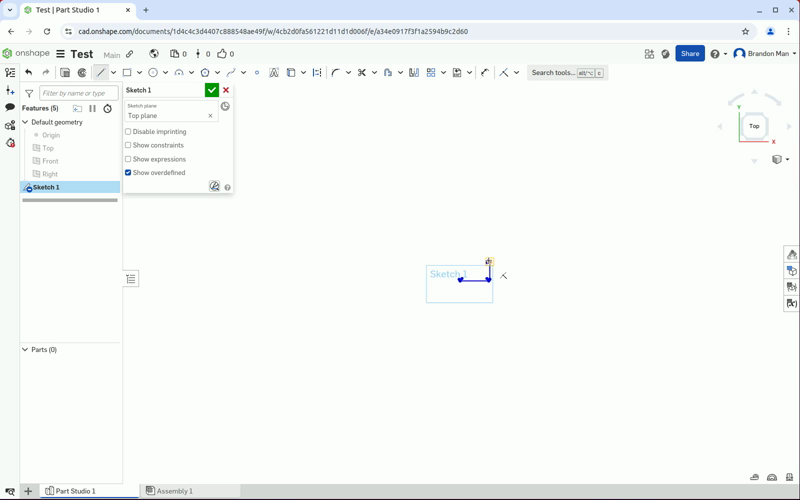
scroll(6)
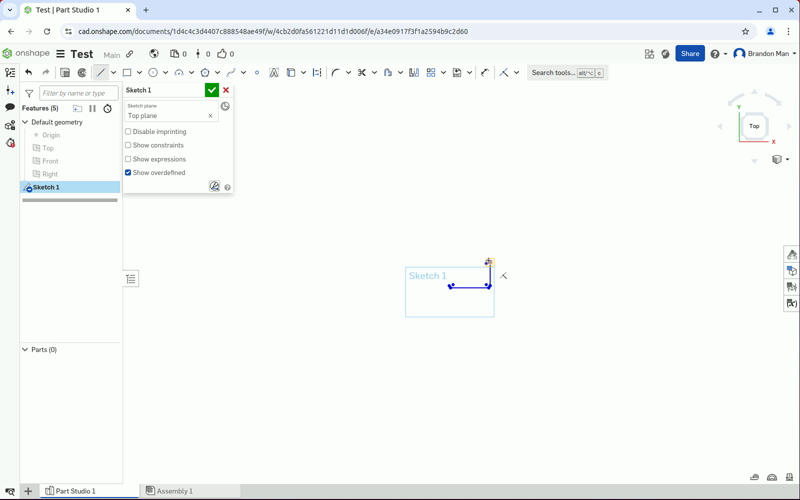
scroll(6)
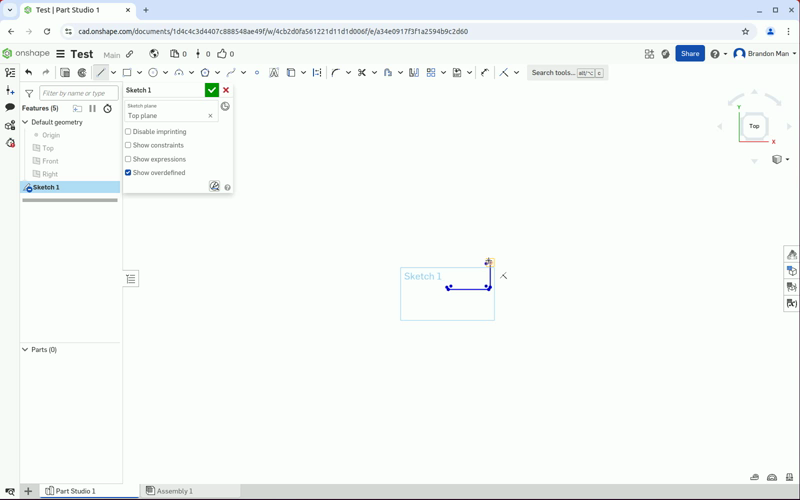
scroll(6)
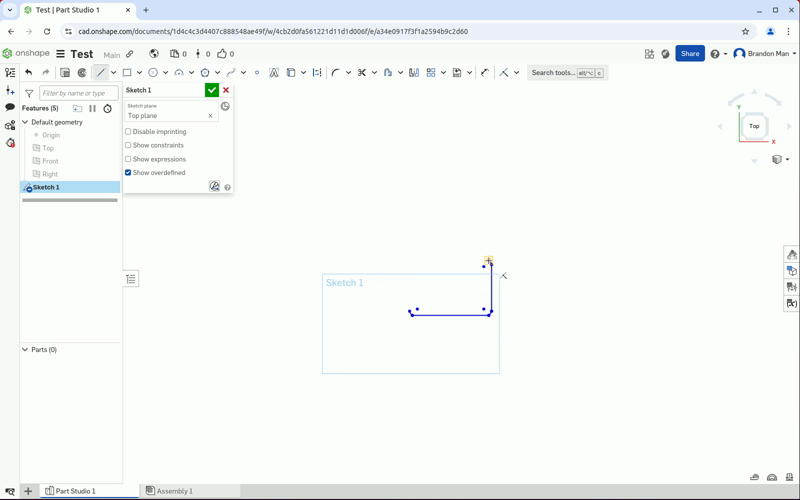
scroll(6)
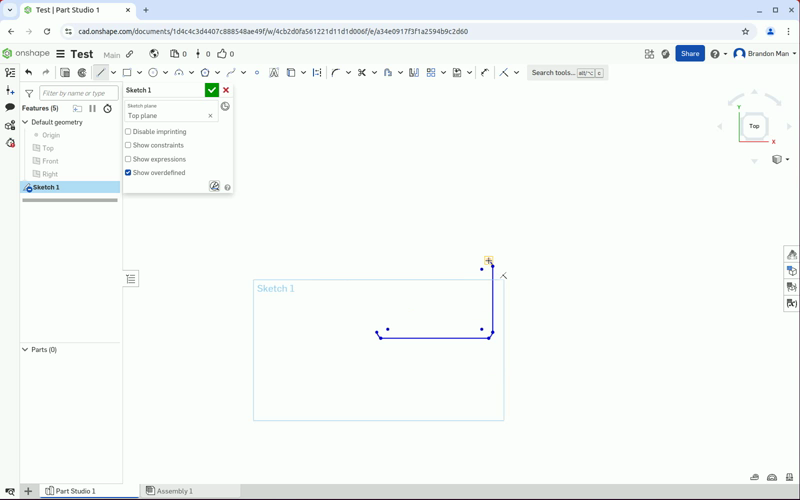
scroll(6)
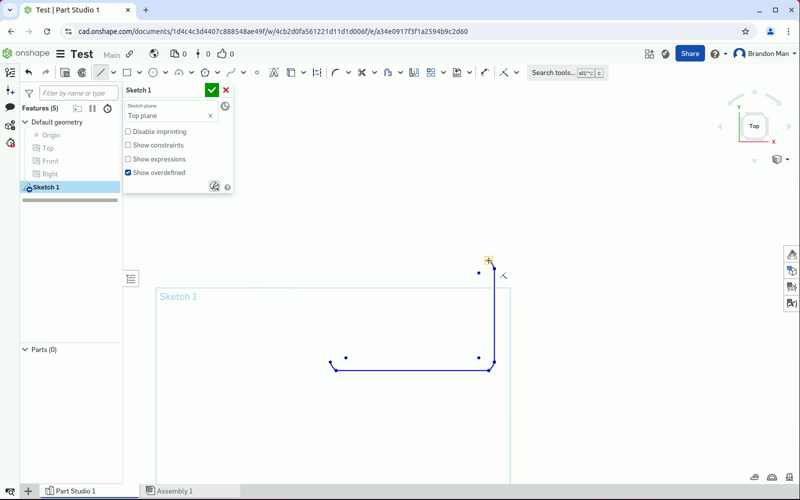
scroll(6)
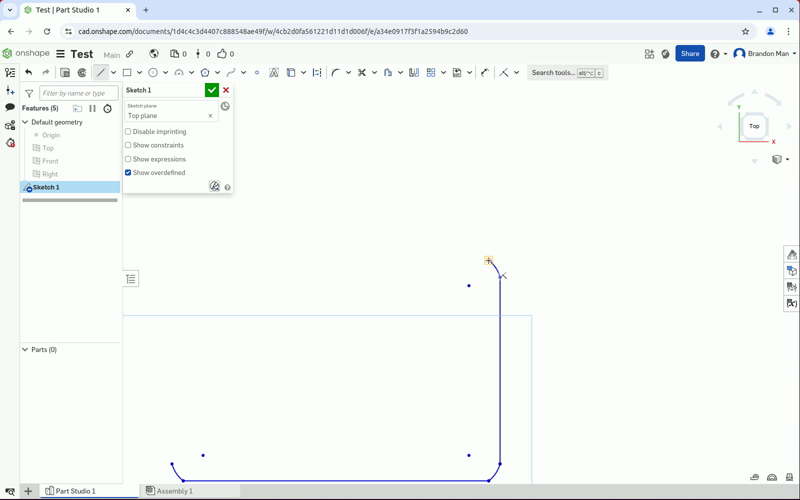
click(488, 260)
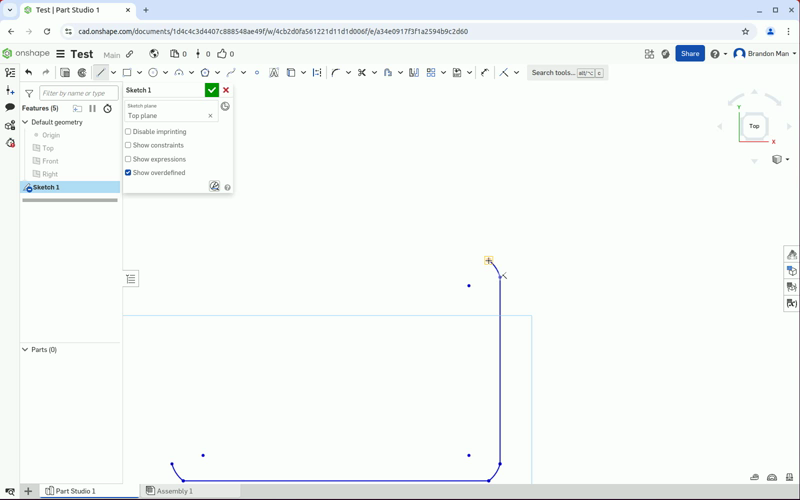
scroll(-6)
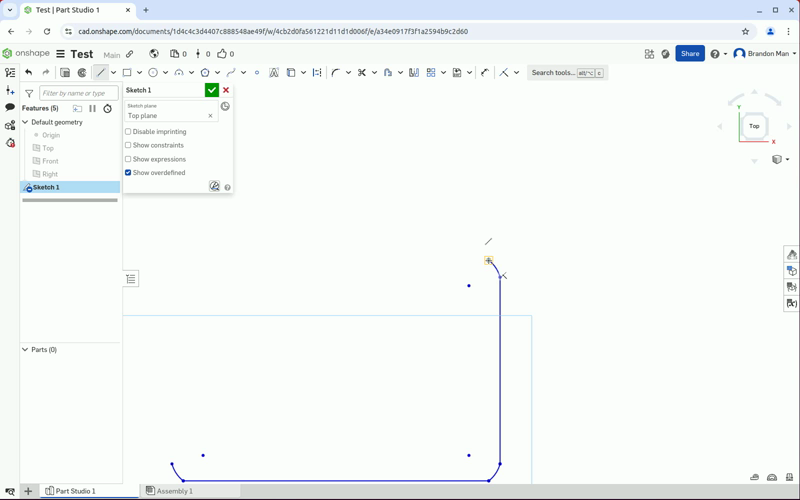
scroll(-6)
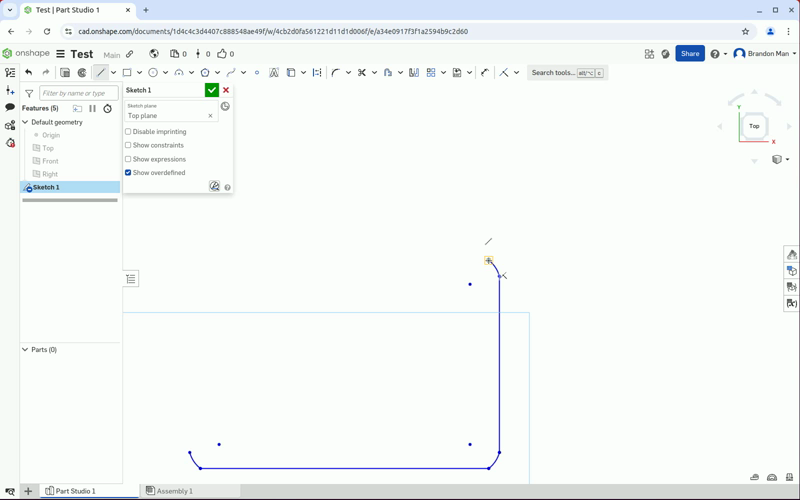
scroll(-6)
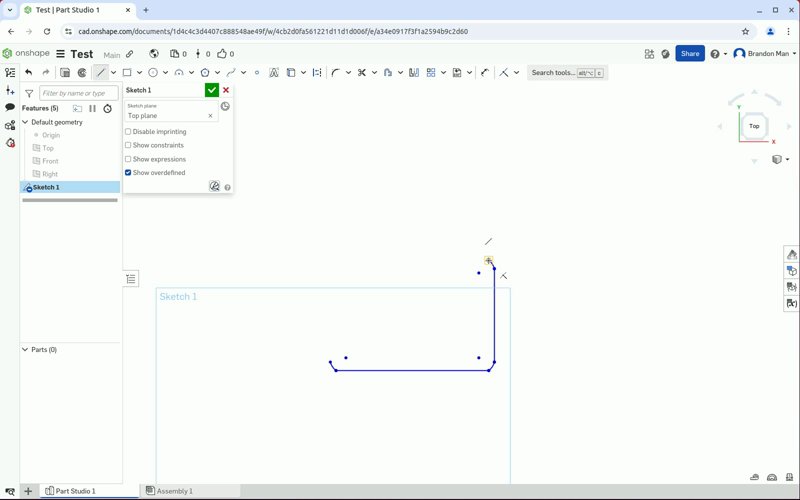
scroll(-6)
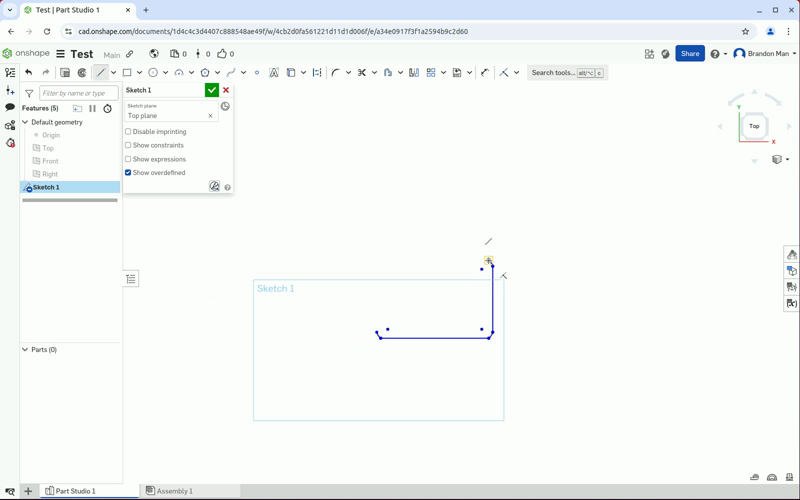
scroll(-6)
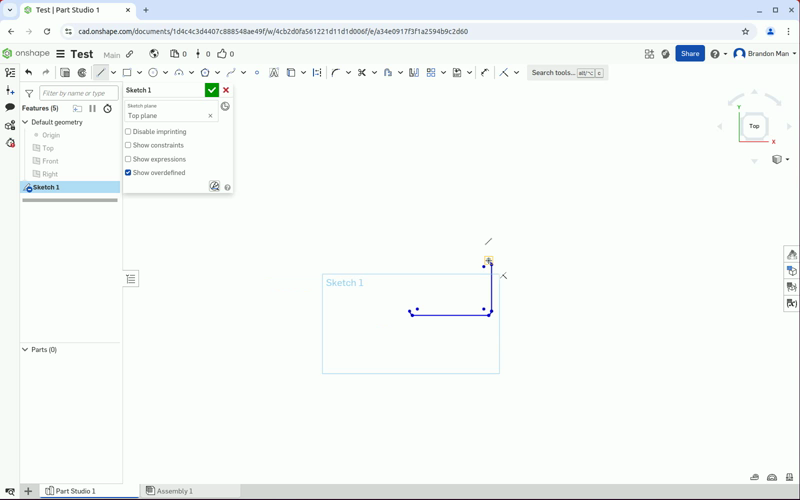
scroll(-6)
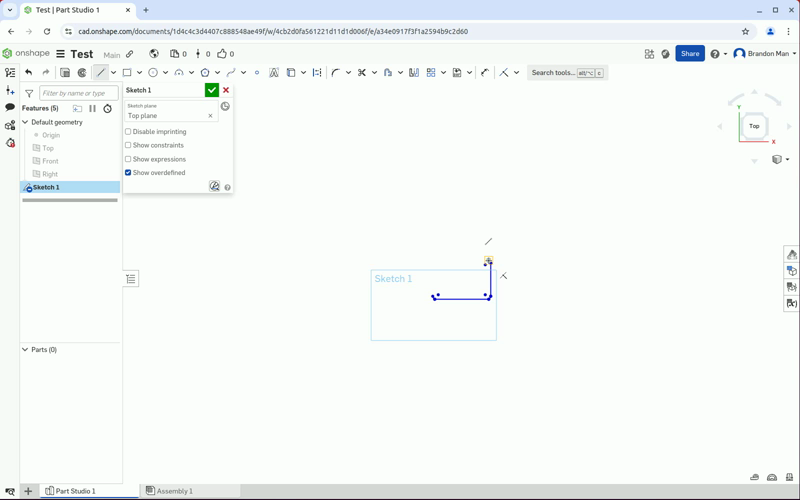
scroll(-6)
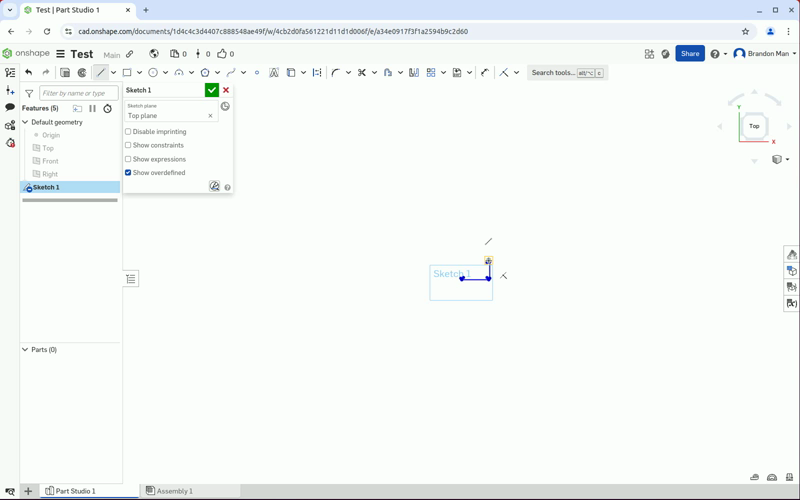
key_down(shift)
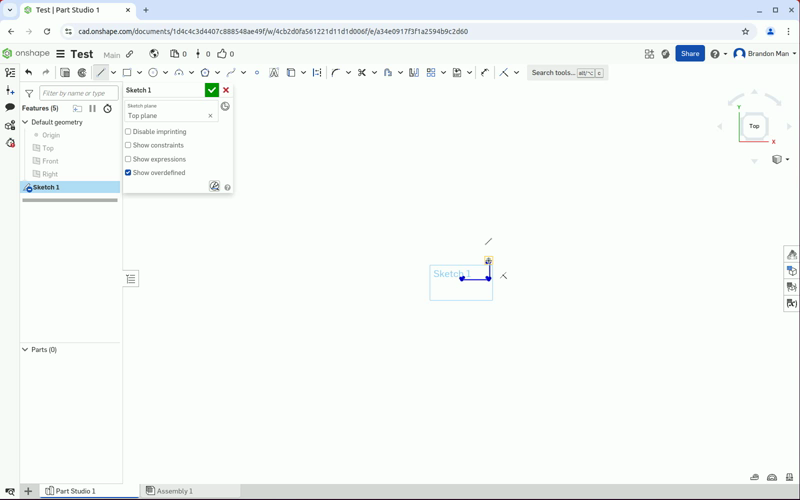
mouse_move(518, 260)
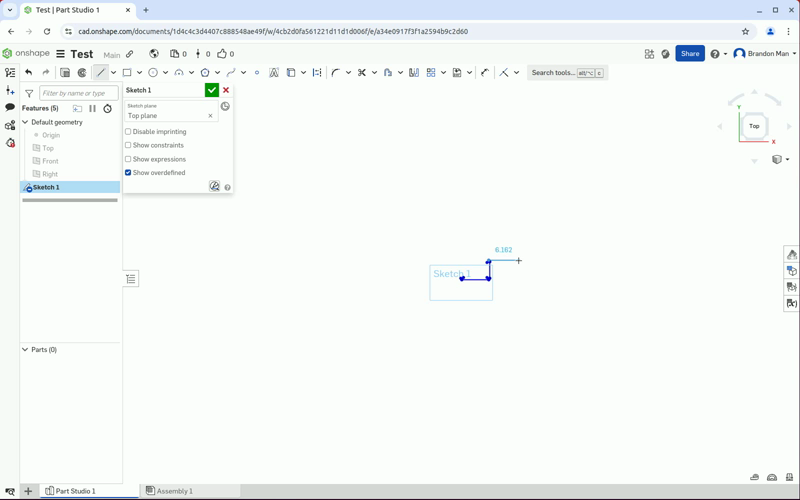
mouse_move(461, 260)
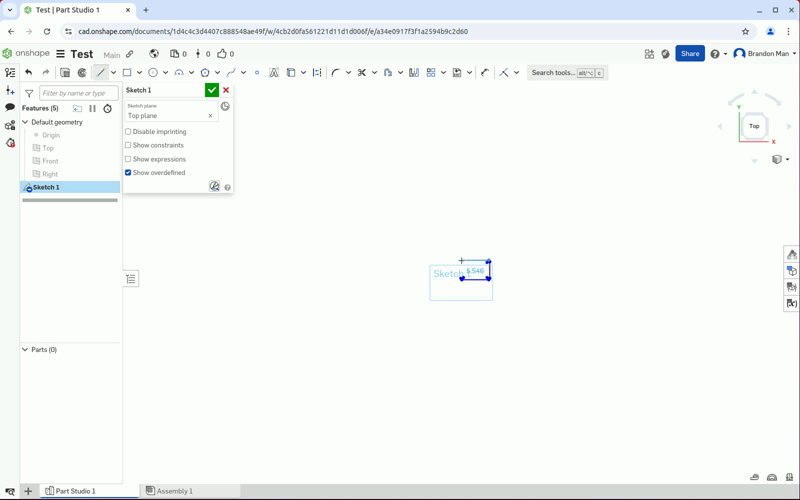
click(461, 260)
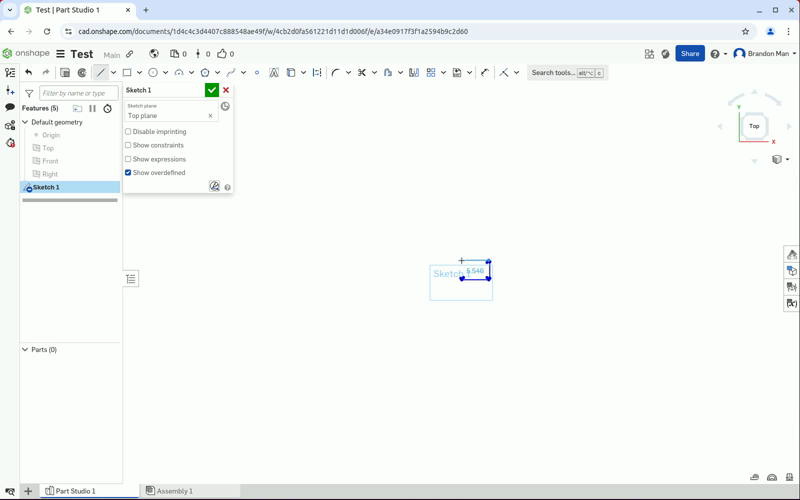
key_up(shift)
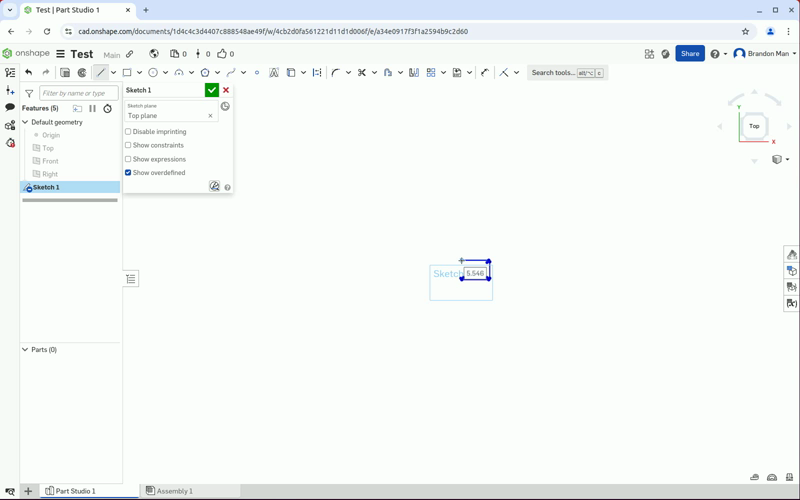
key(esc)
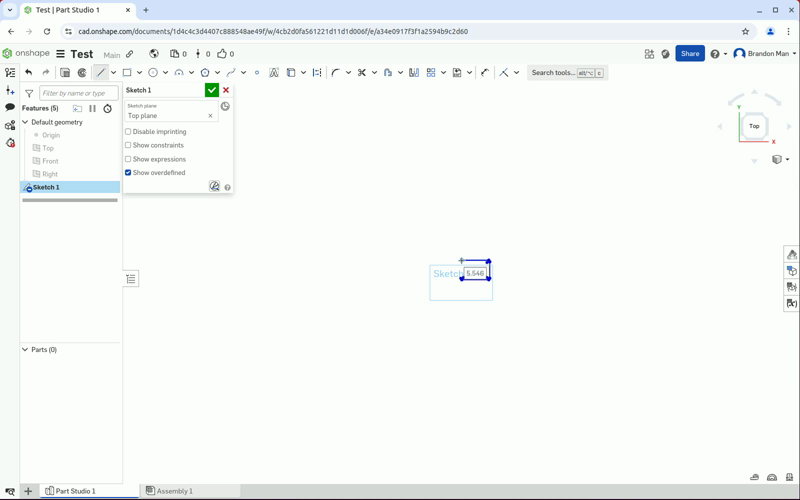
key(a)
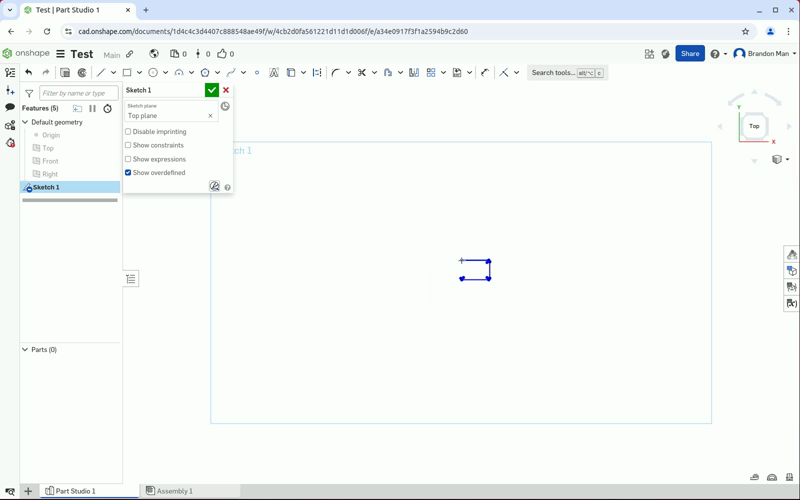
mouse_move(461, 260)
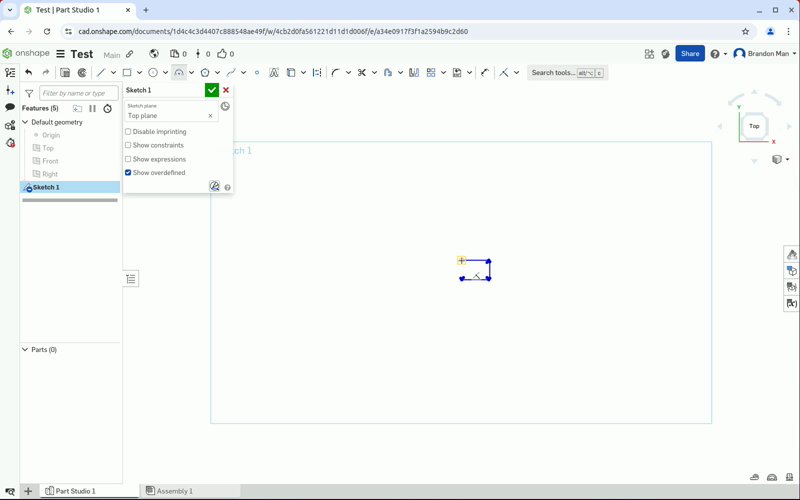
click(461, 260)
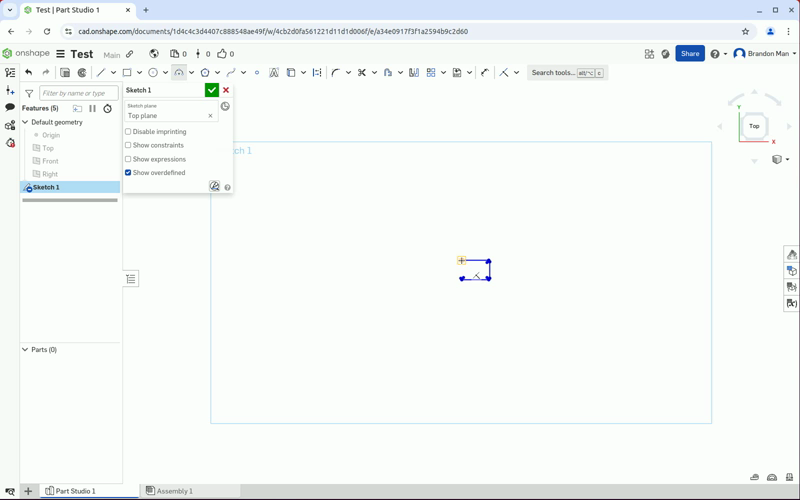
key_down(shift)
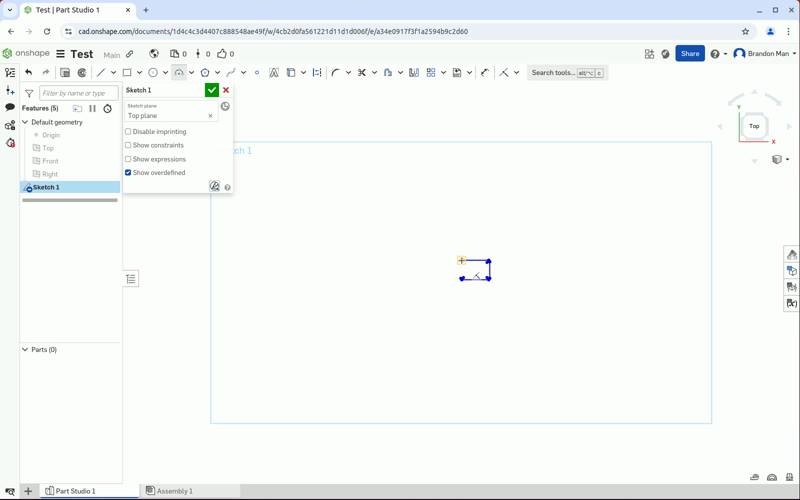
mouse_move(460, 261)
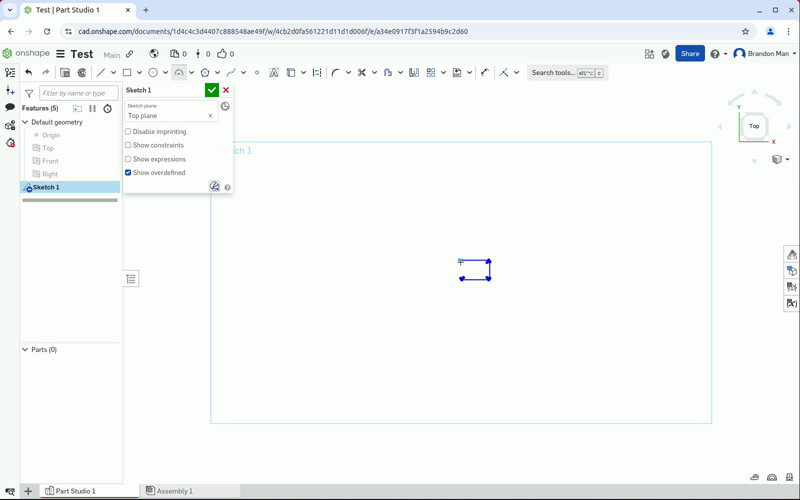
scroll(6)
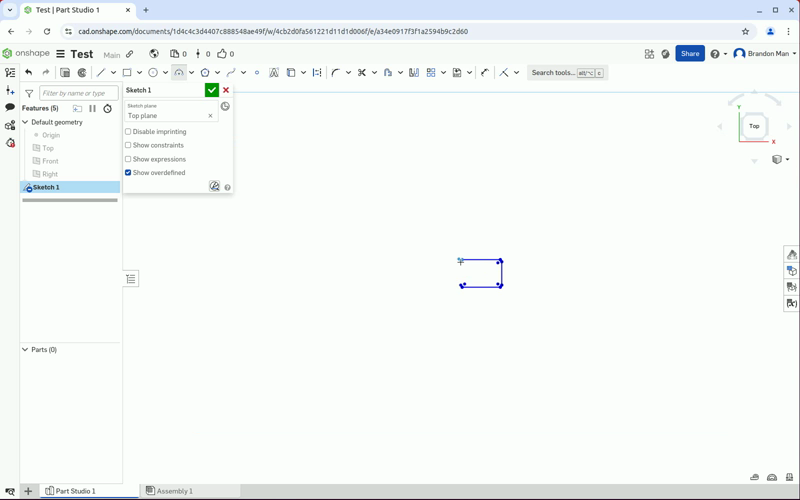
scroll(6)
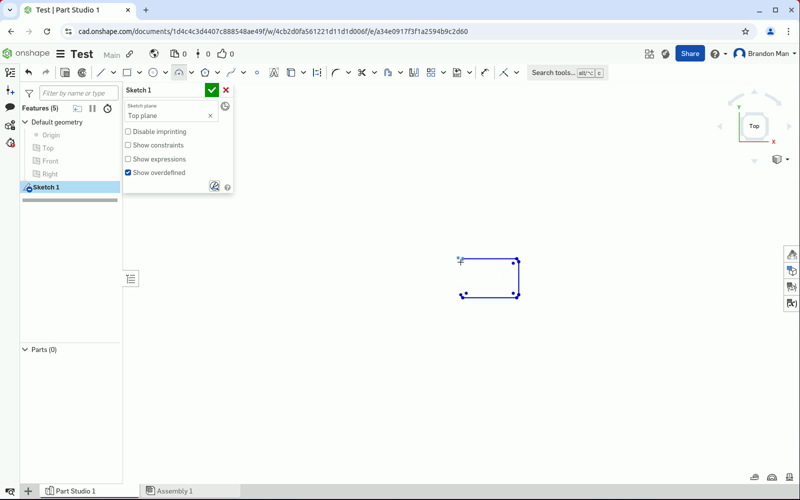
scroll(6)
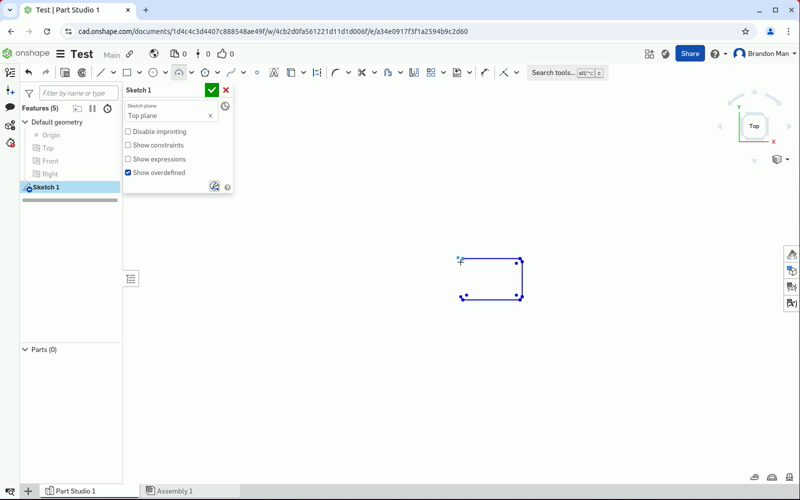
scroll(6)
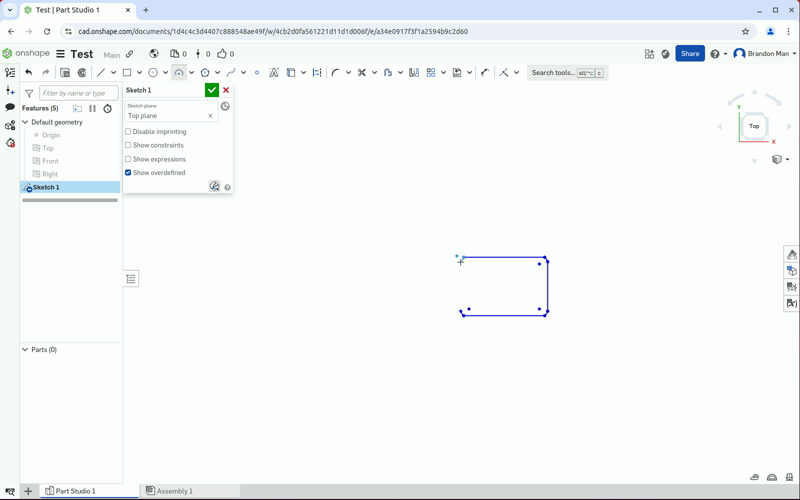
scroll(6)
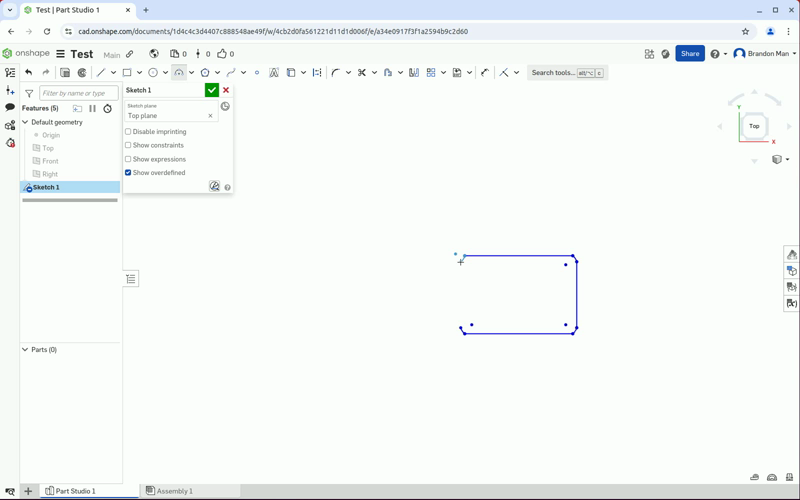
scroll(6)
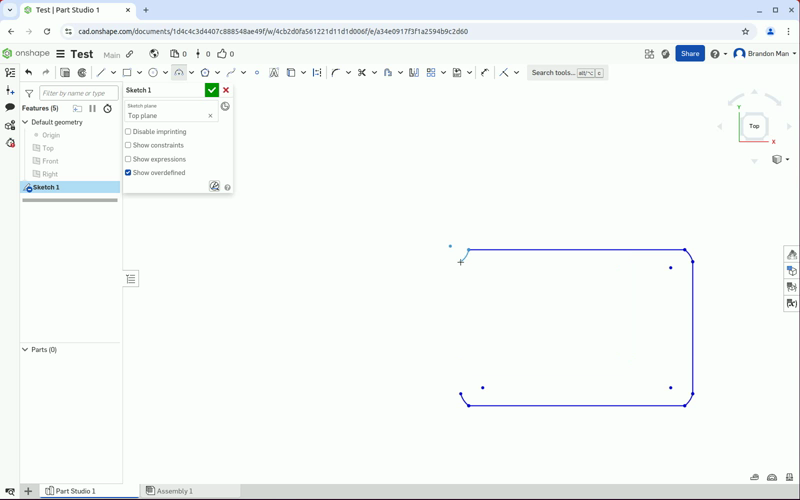
scroll(6)
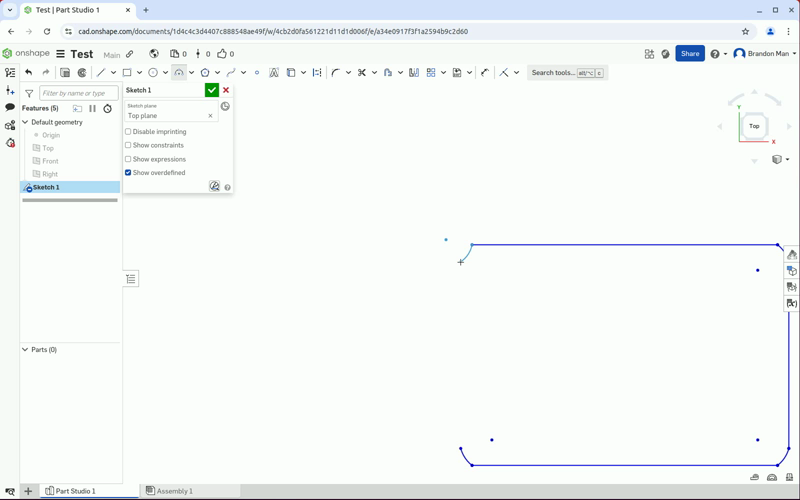
click(460, 261)
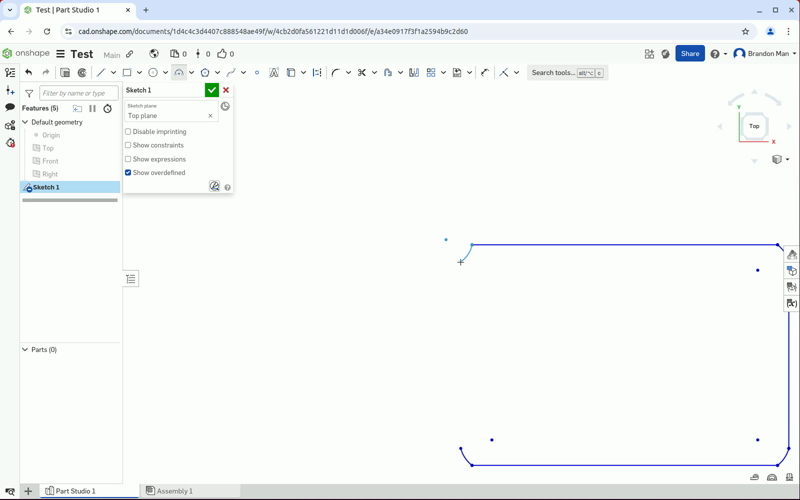
scroll(-6)
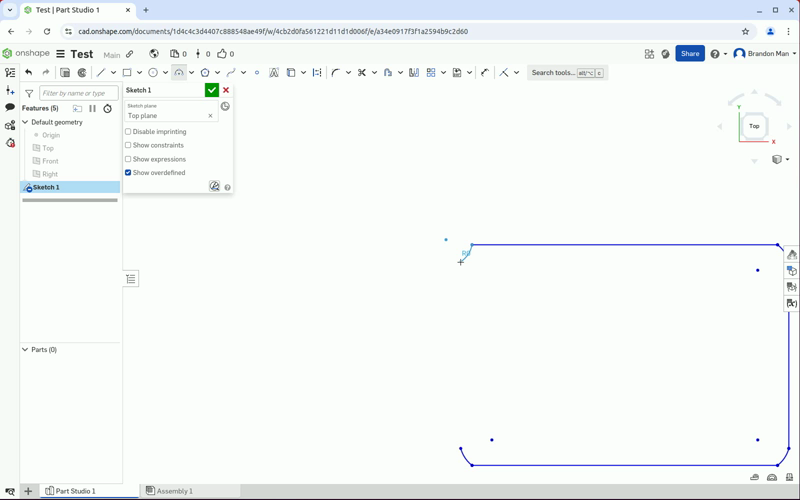
scroll(-6)
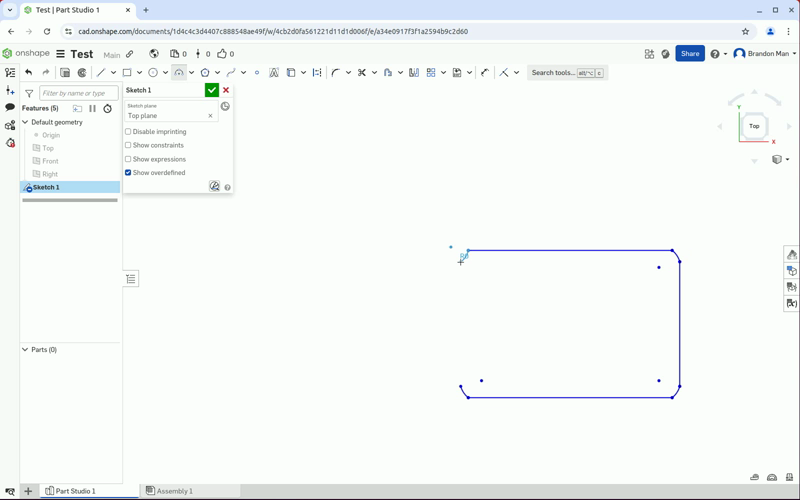
scroll(-6)
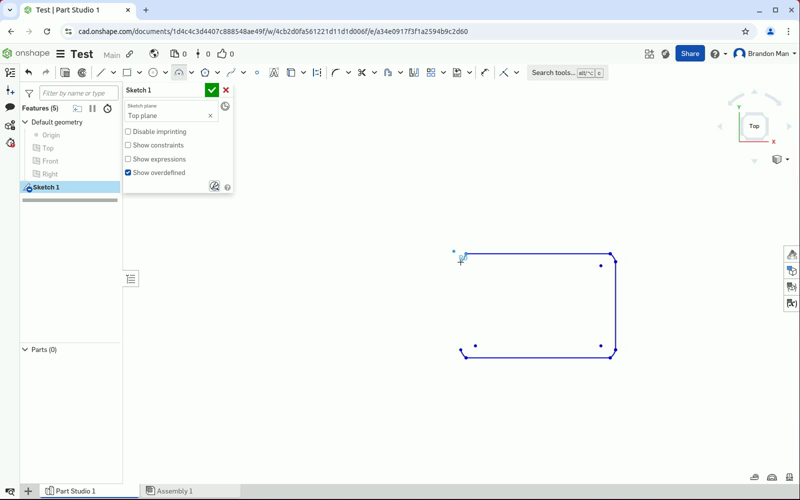
scroll(-6)
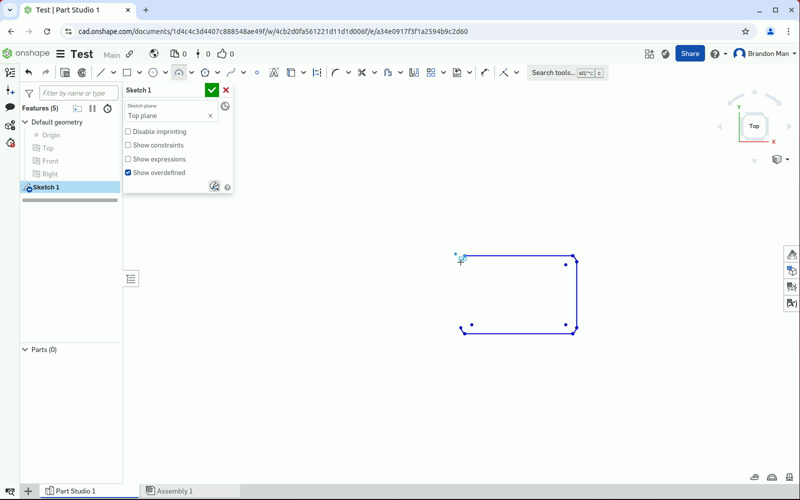
scroll(-6)
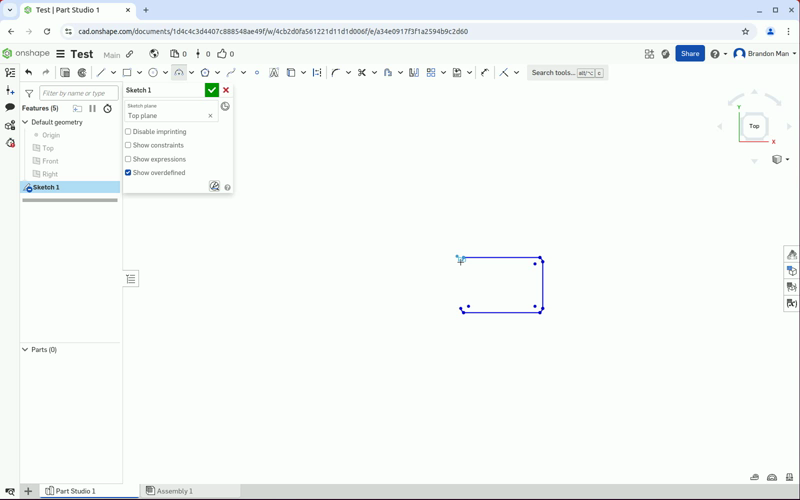
scroll(-6)
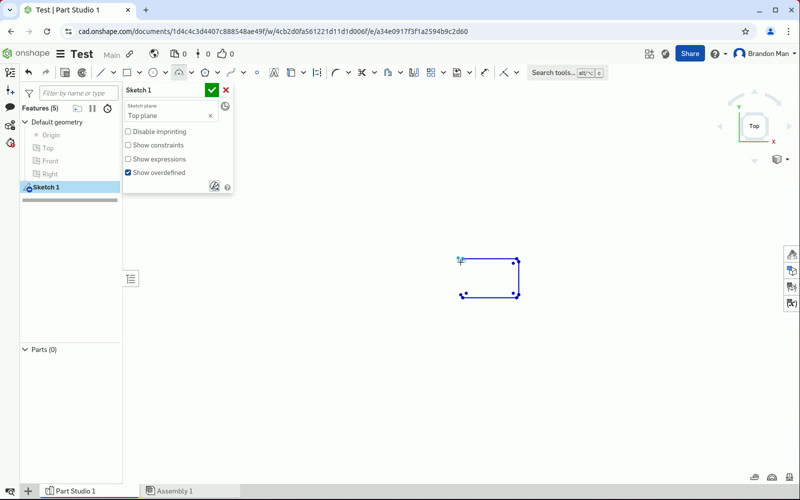
scroll(-6)
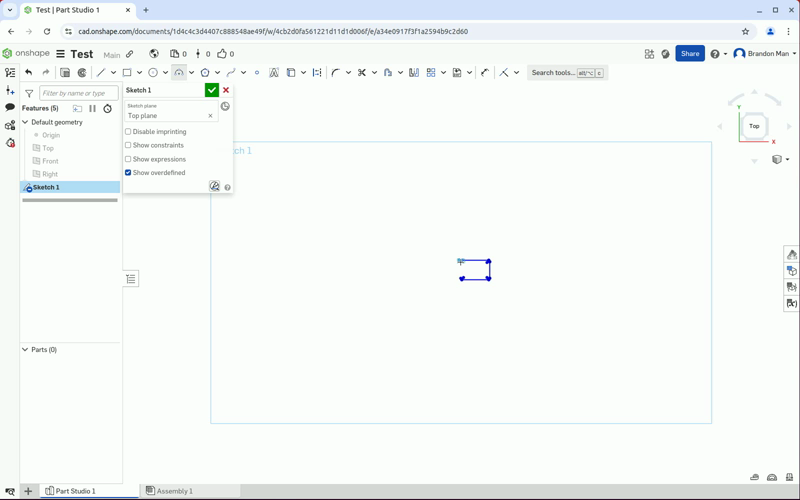
mouse_move(461, 260)
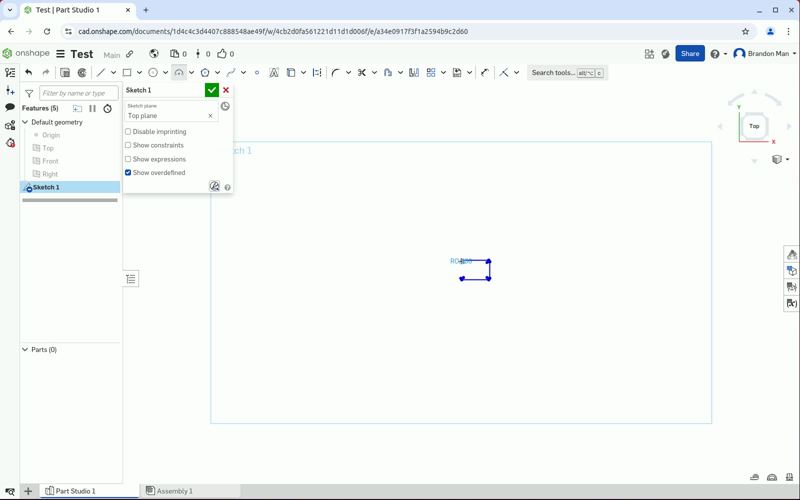
scroll(6)
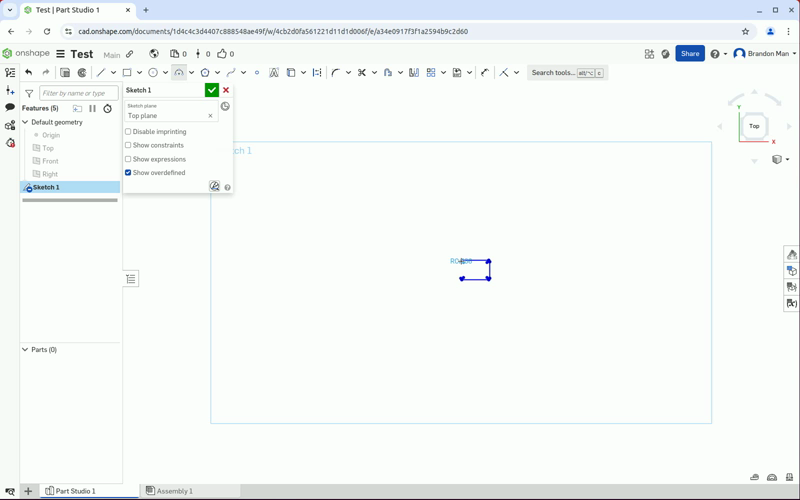
scroll(6)
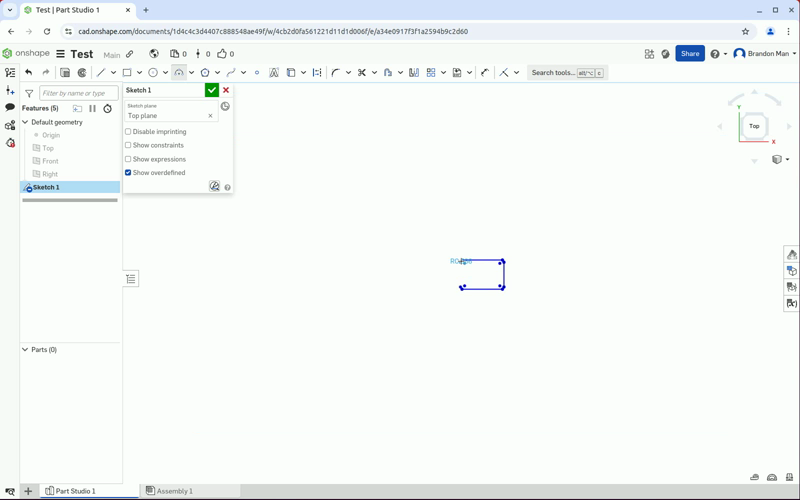
scroll(6)
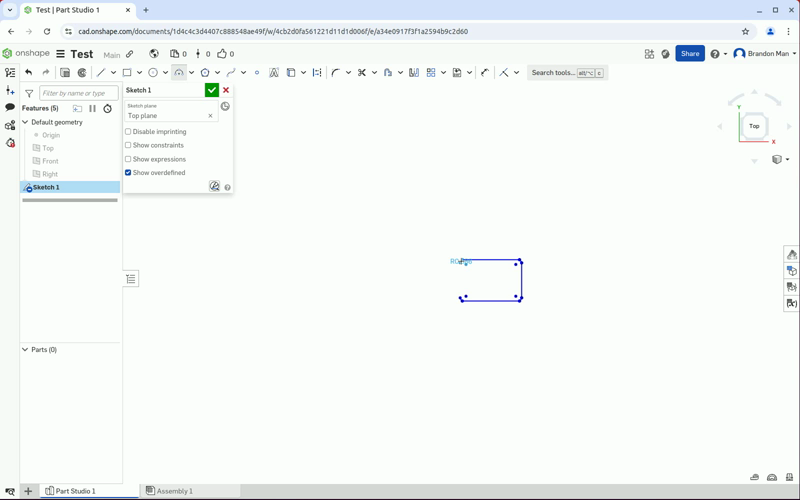
scroll(6)
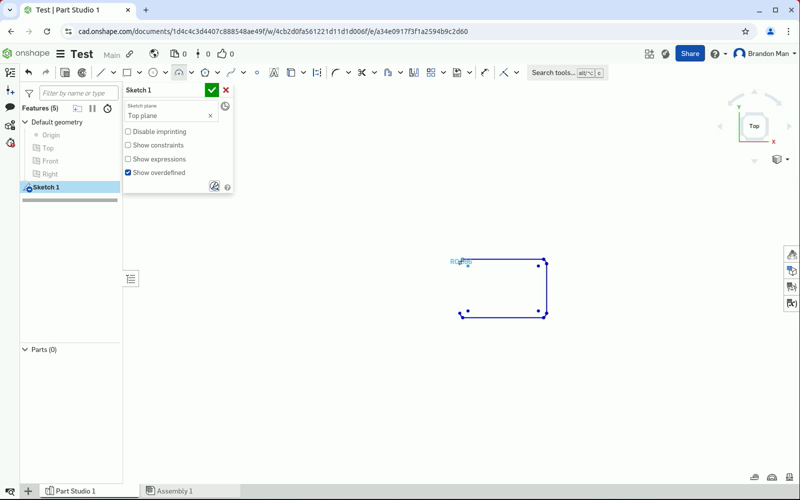
scroll(6)
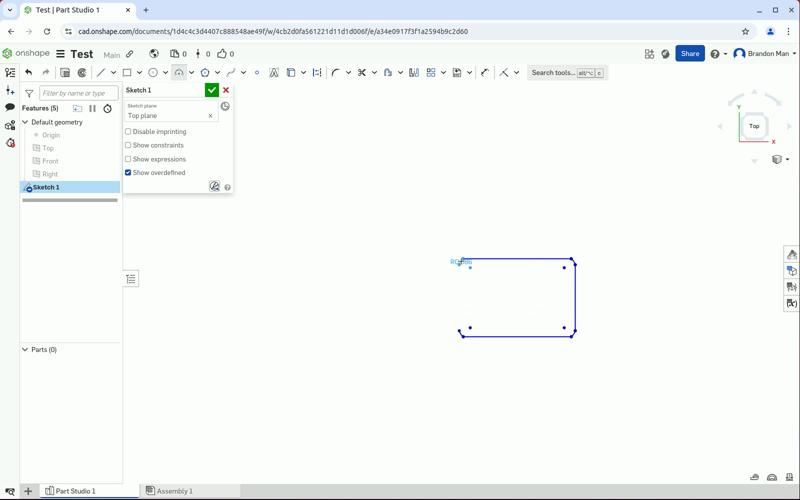
scroll(6)
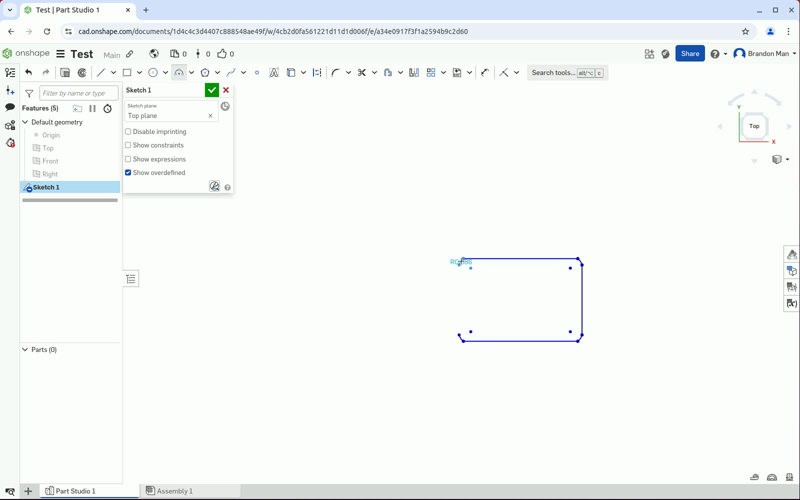
scroll(6)
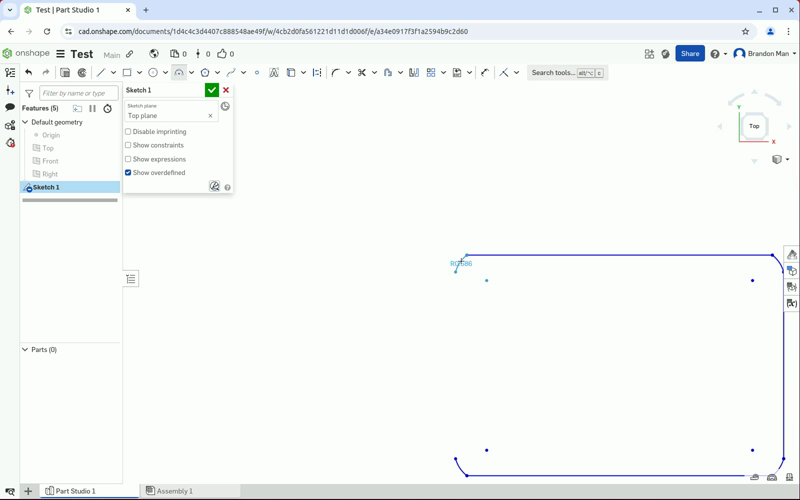
click(461, 260)
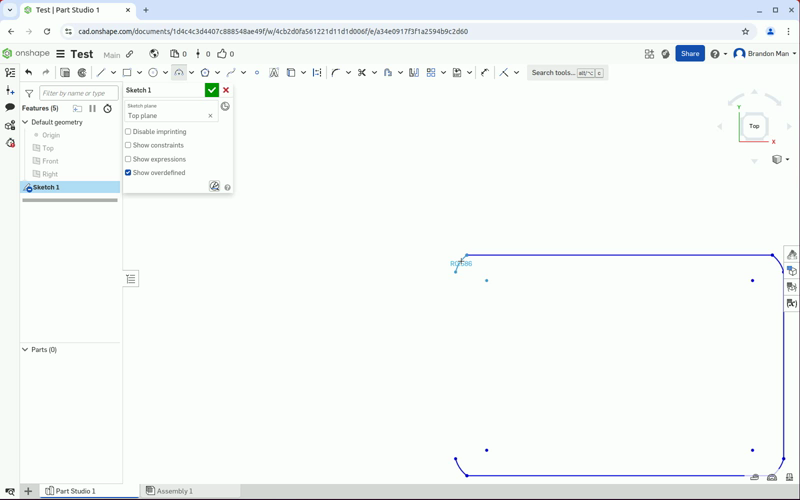
scroll(-6)
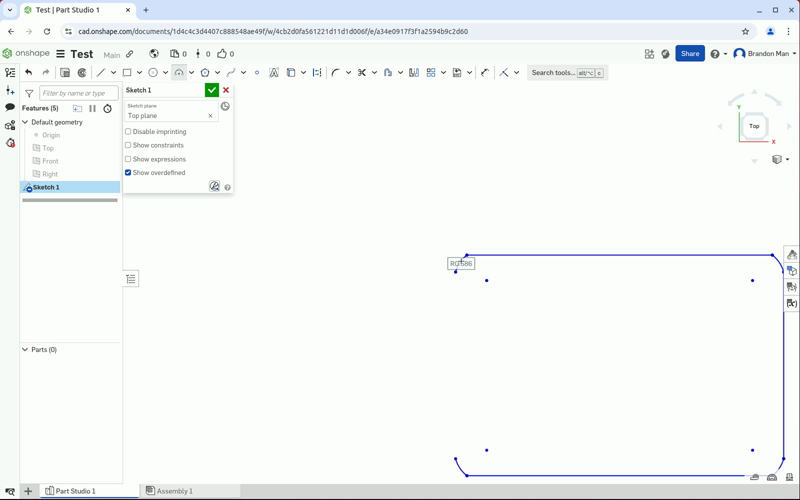
scroll(-6)
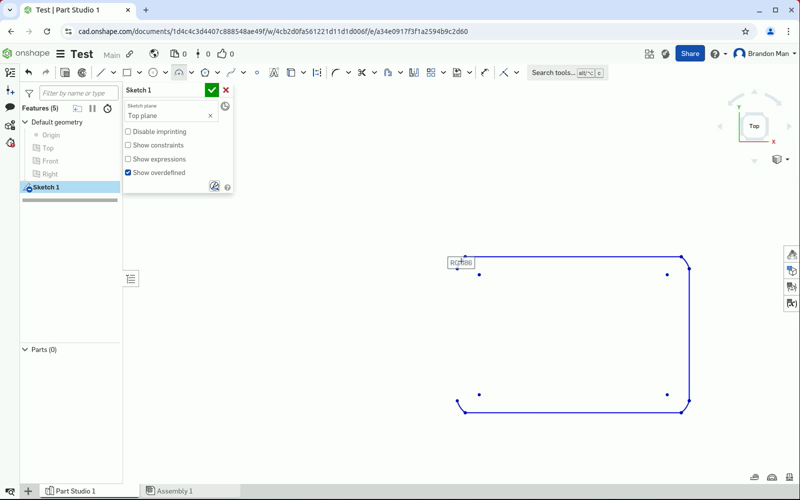
scroll(-6)
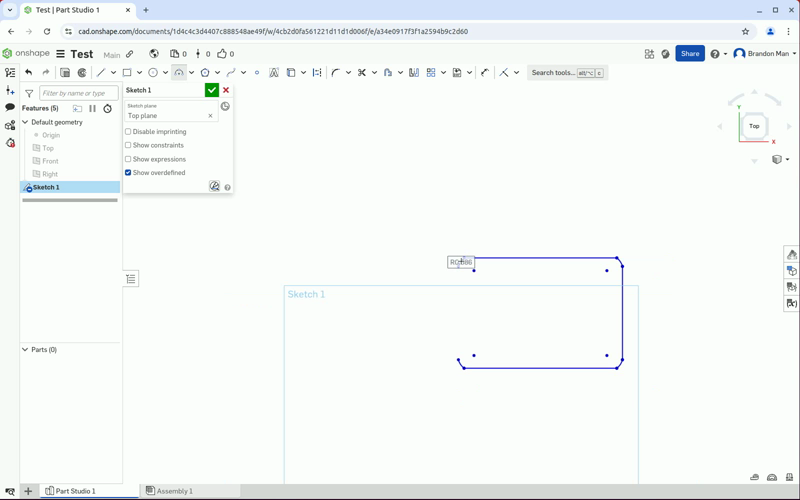
scroll(-6)
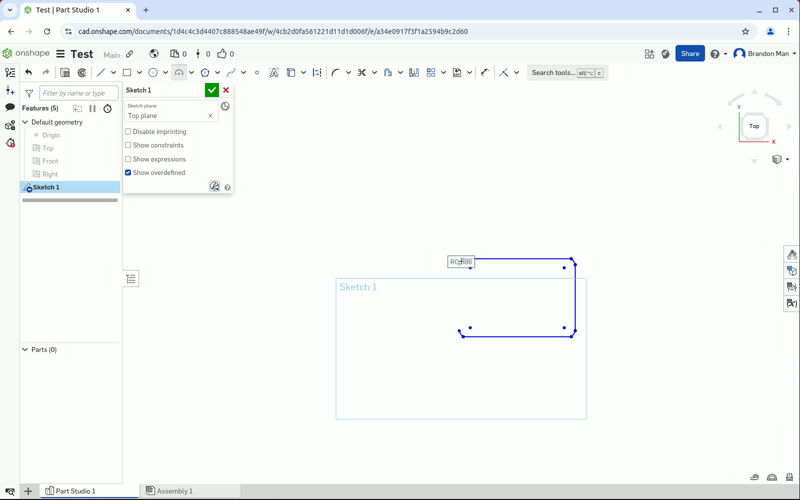
scroll(-6)
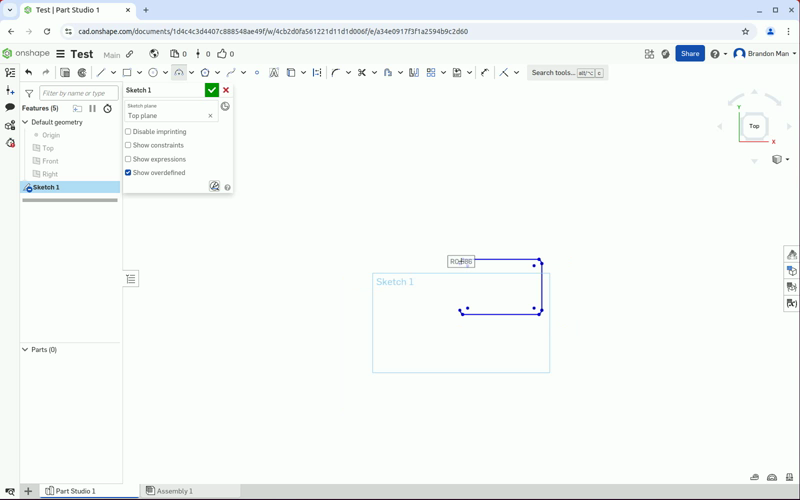
scroll(-6)
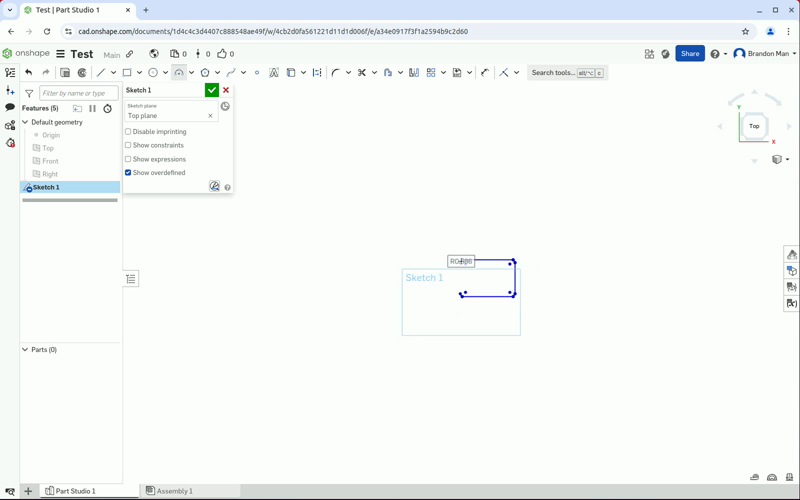
scroll(-6)
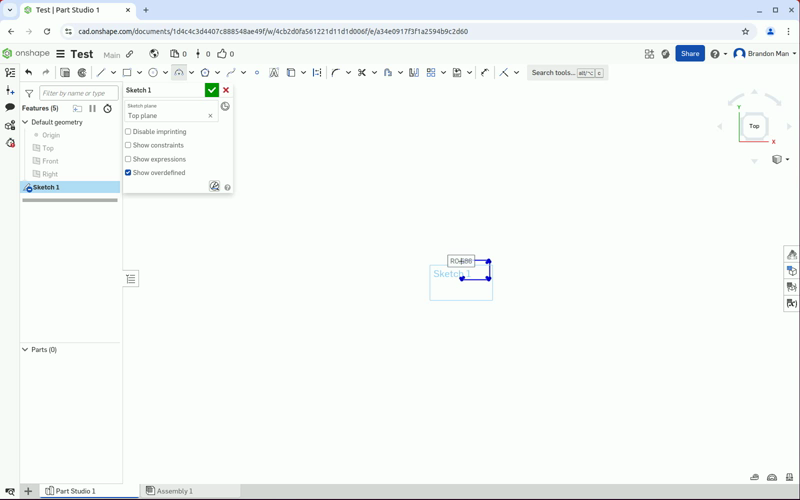
key_up(shift)
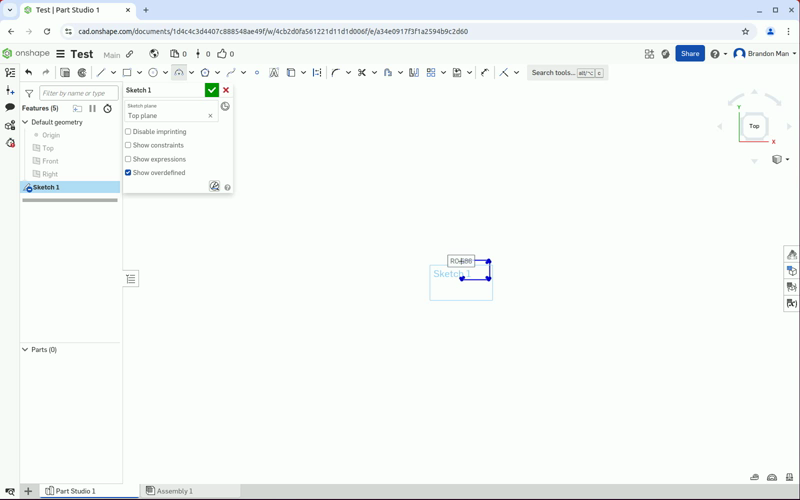
key(esc)
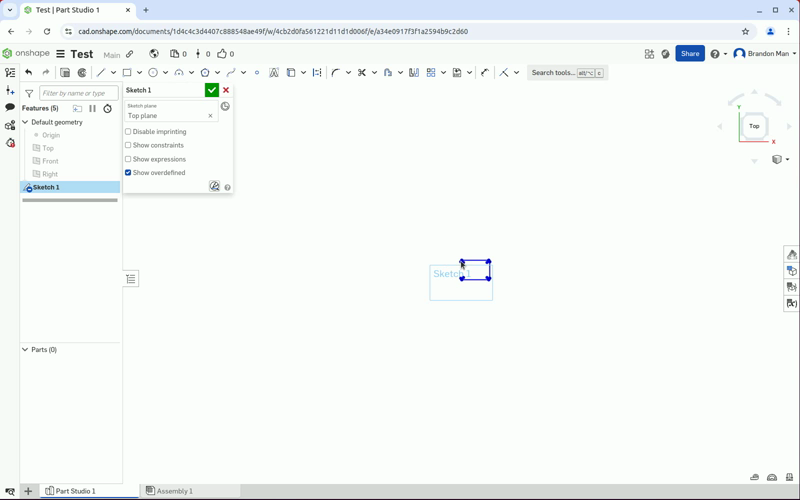
key(l)
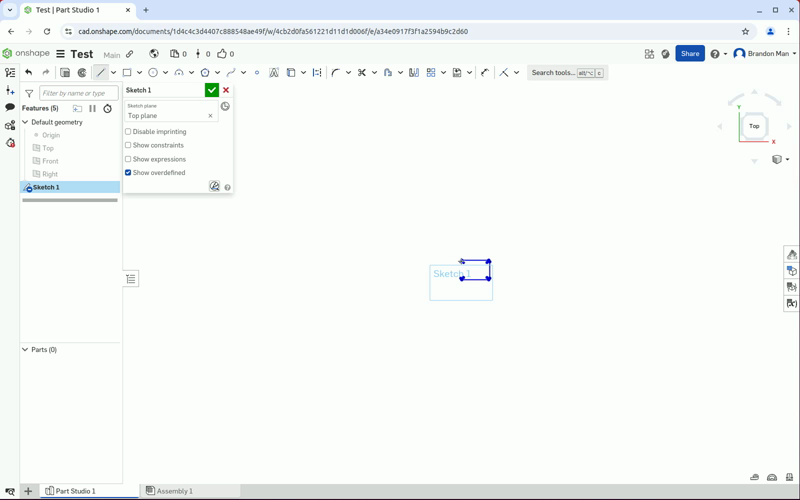
mouse_move(460, 261)
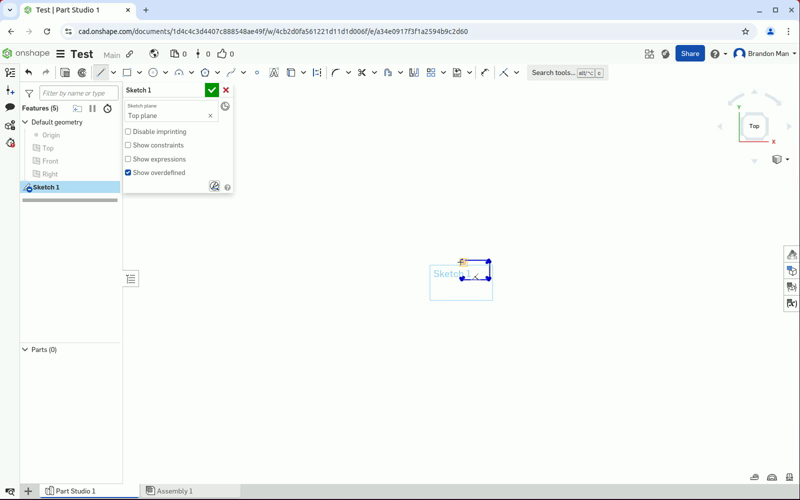
scroll(6)
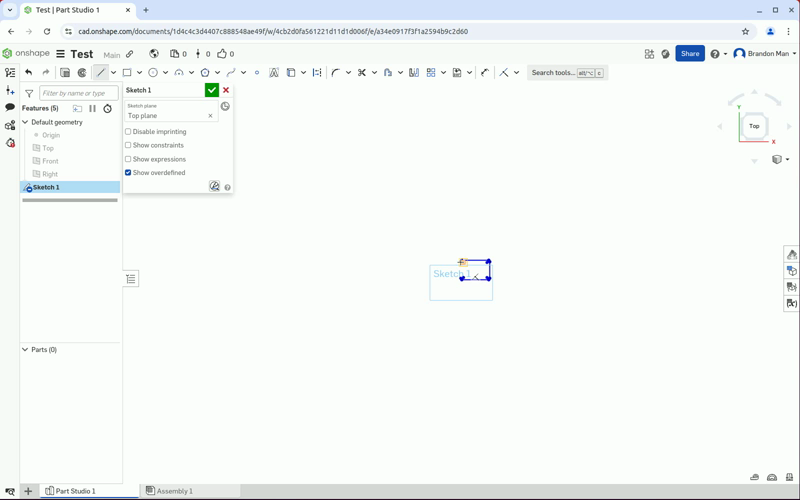
scroll(6)
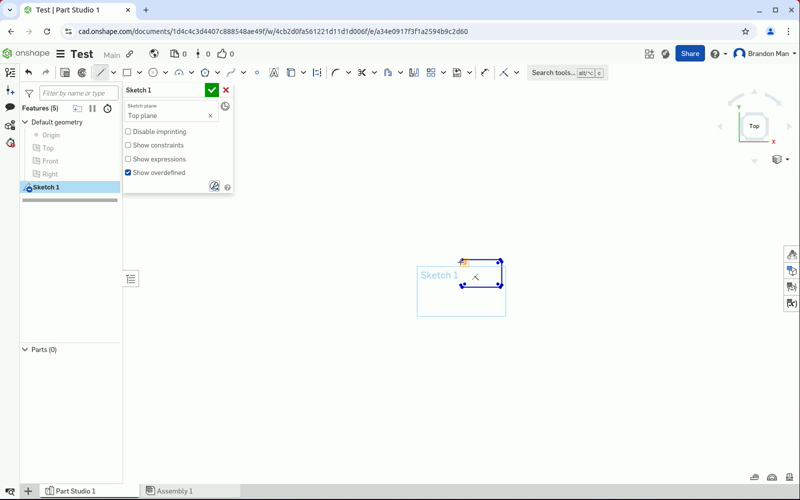
scroll(6)
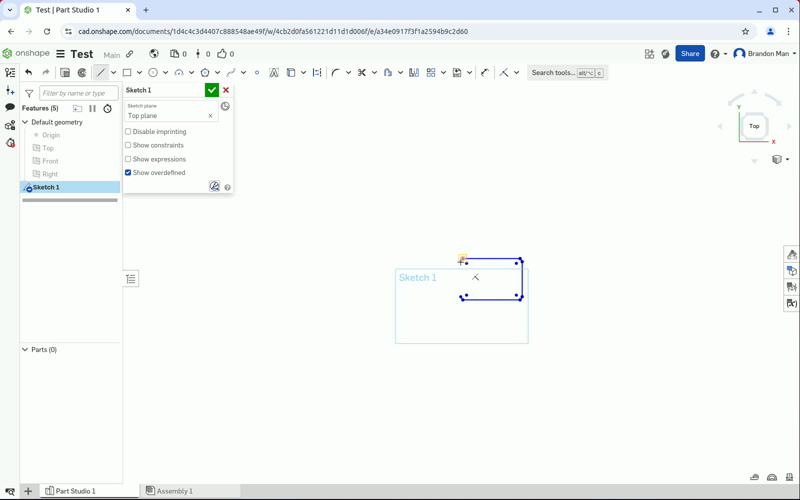
scroll(6)
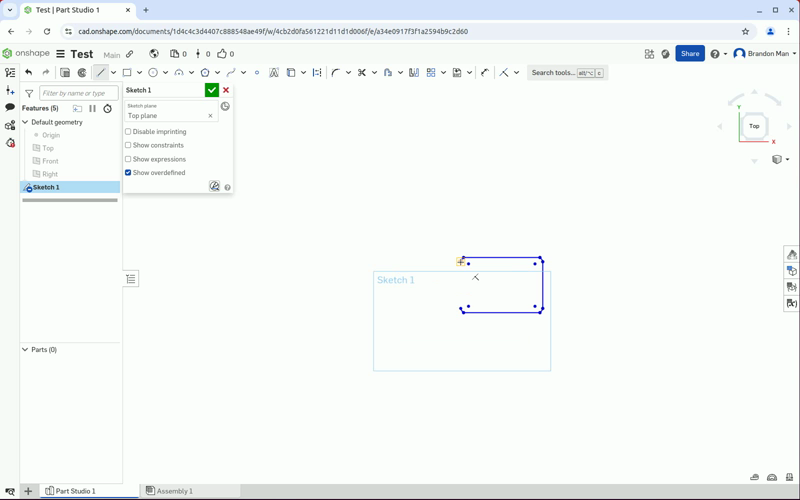
scroll(6)
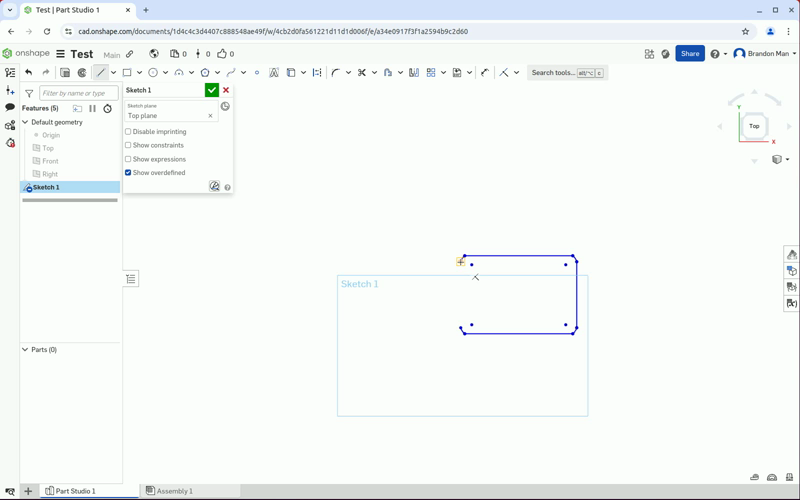
scroll(6)
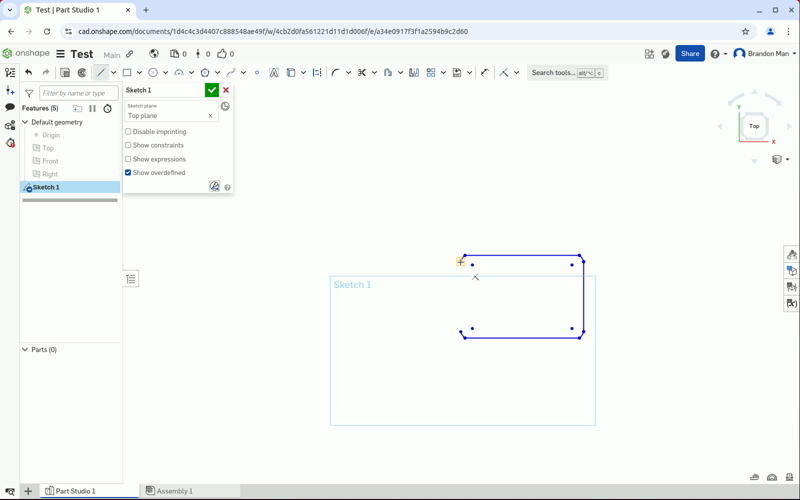
scroll(6)
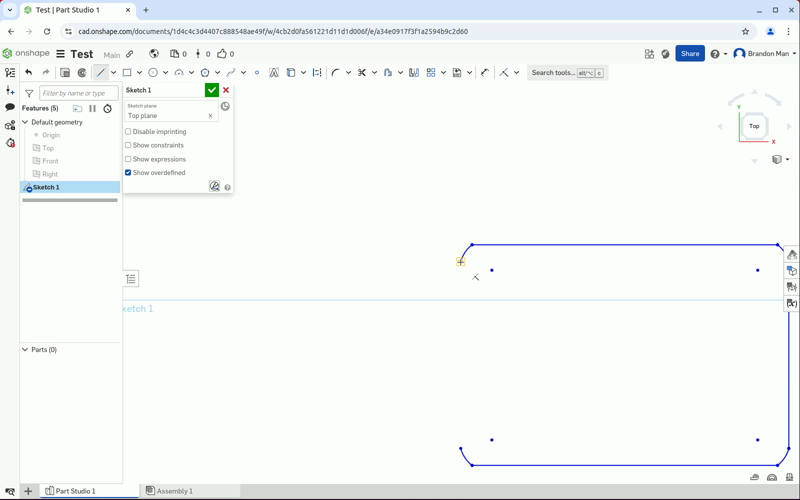
click(460, 261)
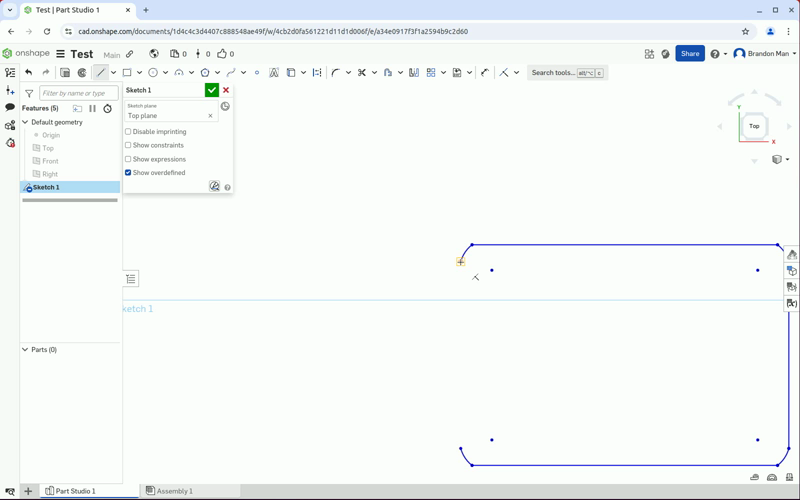
scroll(-6)
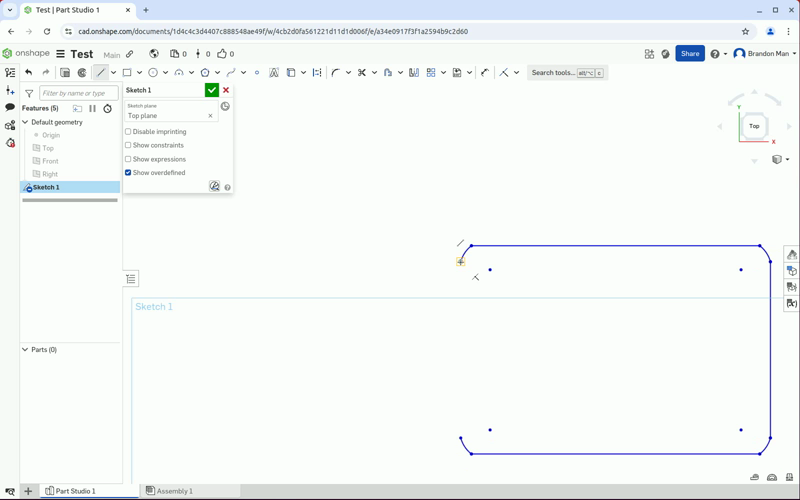
scroll(-6)
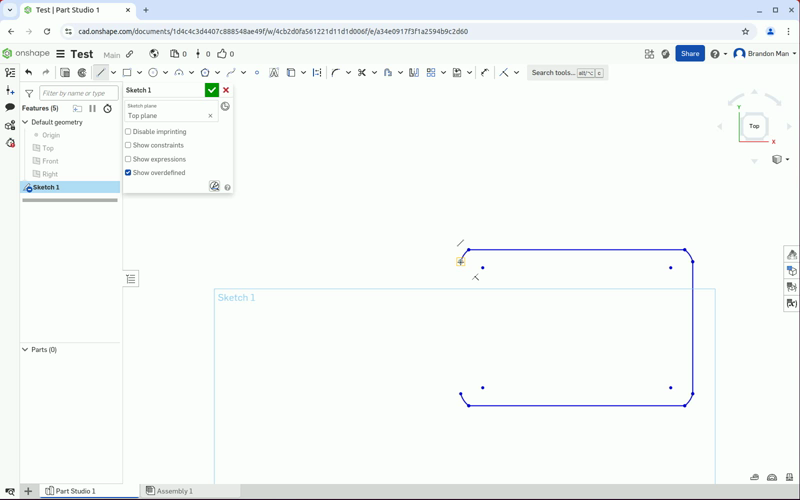
scroll(-6)
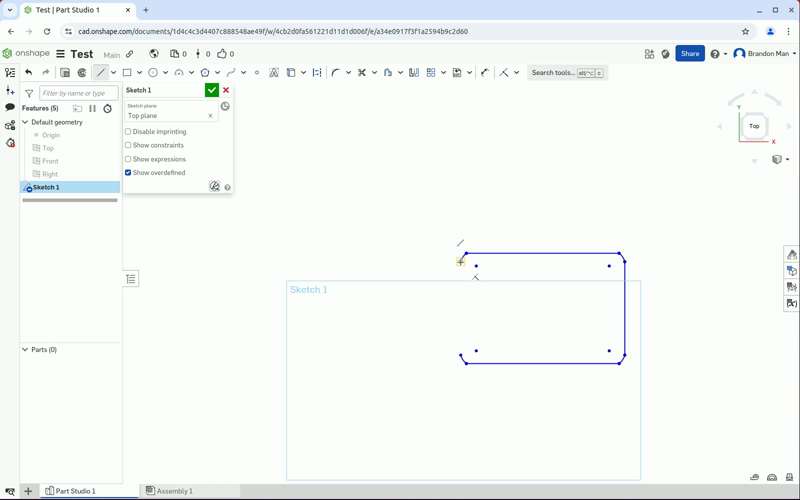
scroll(-6)
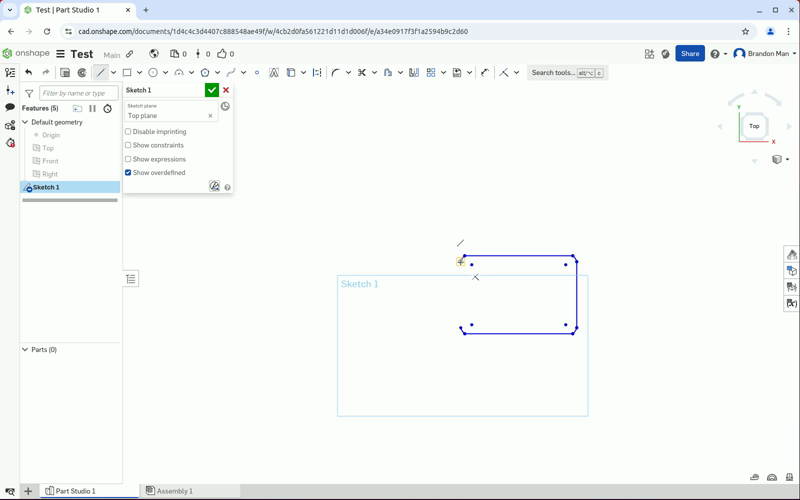
scroll(-6)
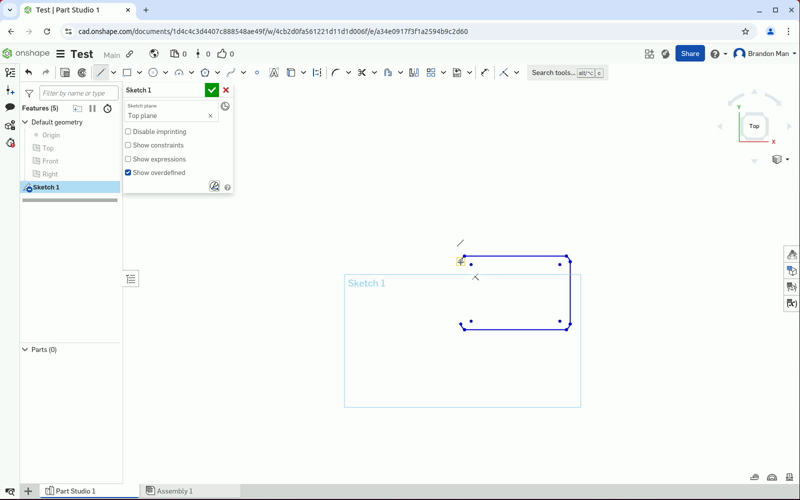
scroll(-6)
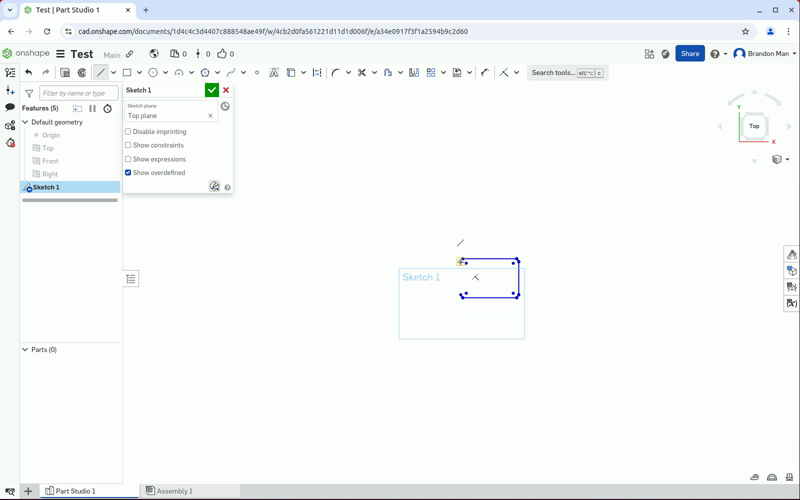
scroll(-6)
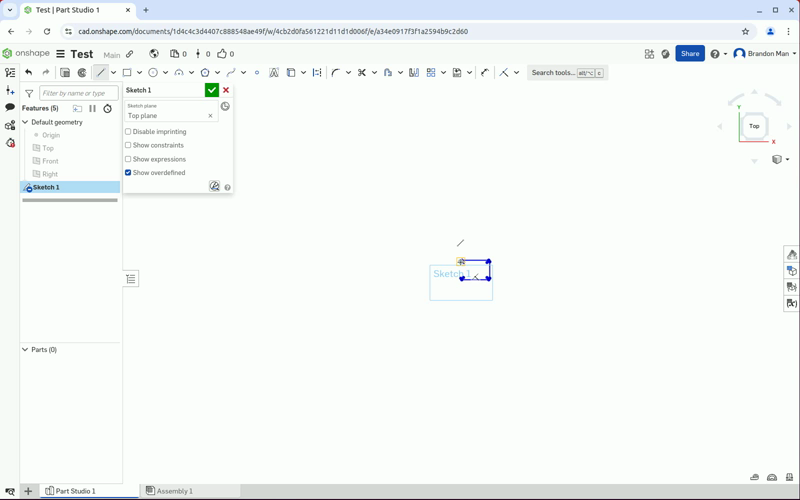
mouse_move(490, 261)
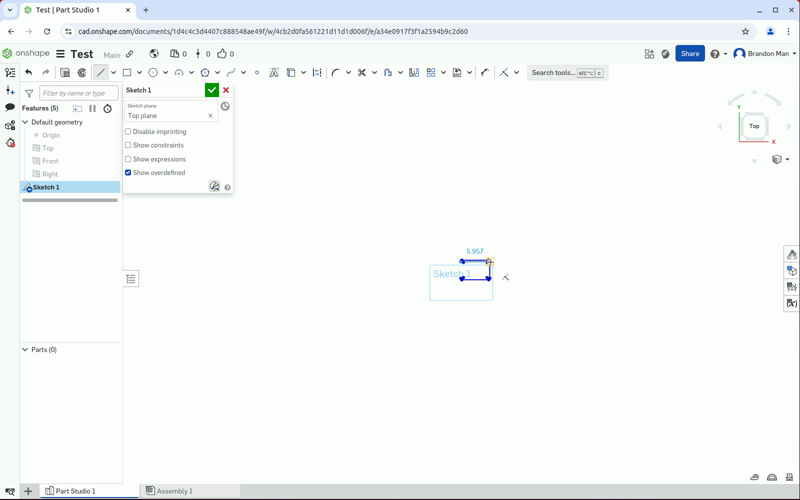
key_down(shift)
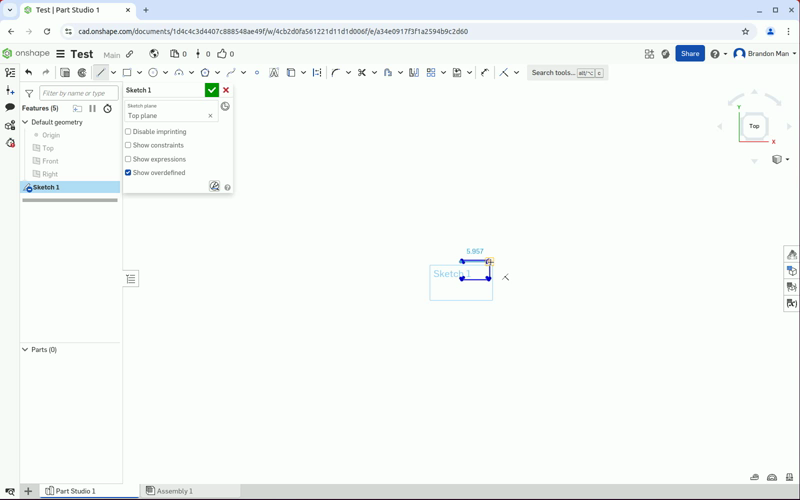
mouse_move(460, 278)
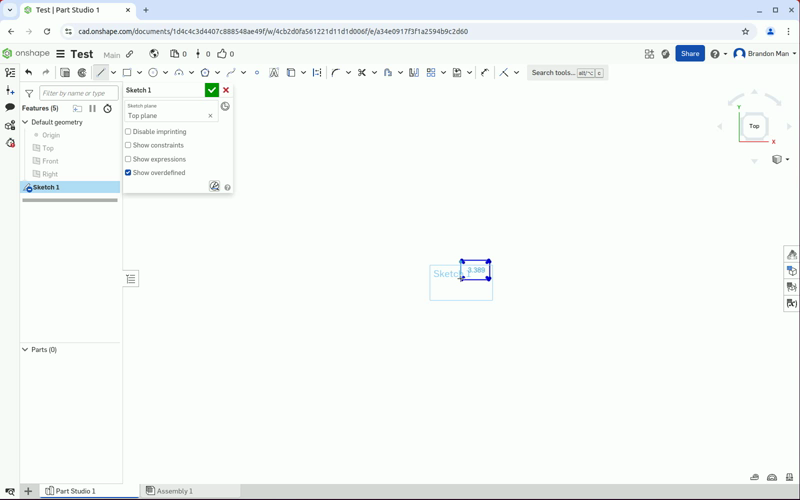
scroll(6)
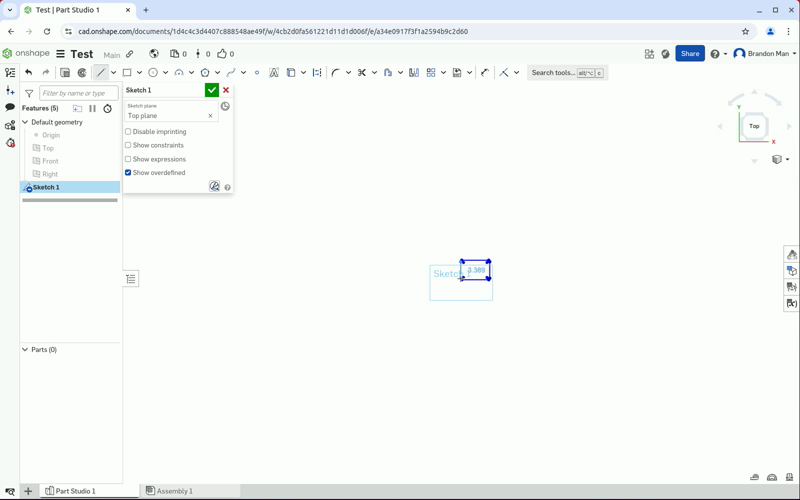
scroll(6)
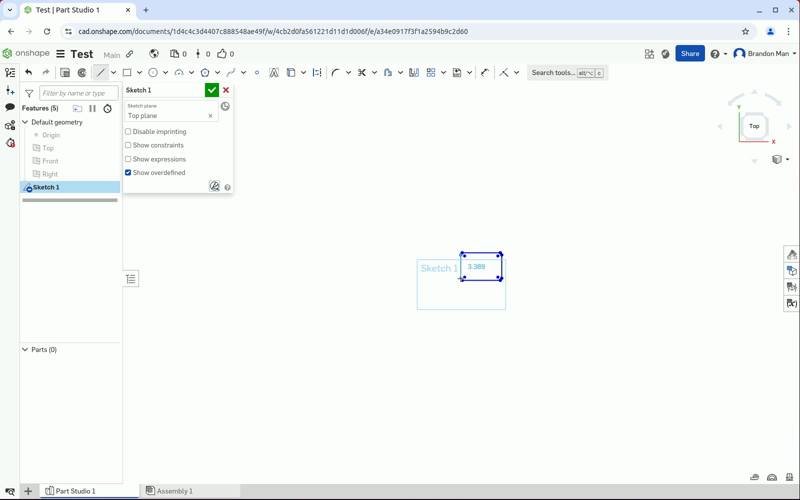
scroll(6)
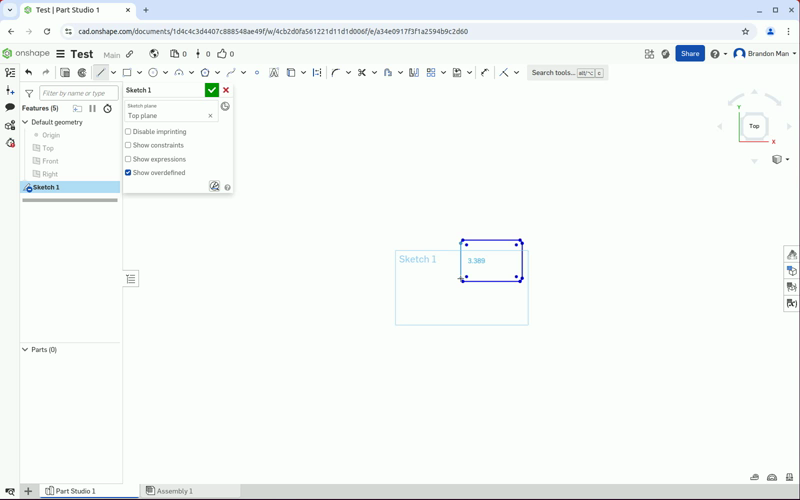
scroll(6)
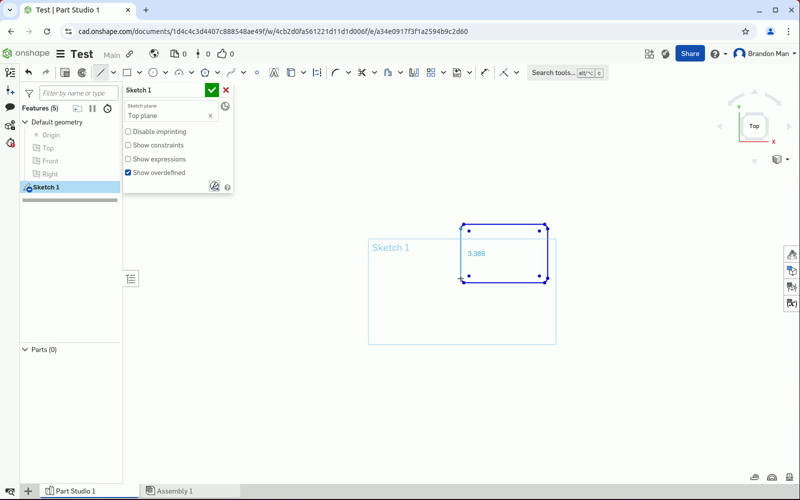
scroll(6)
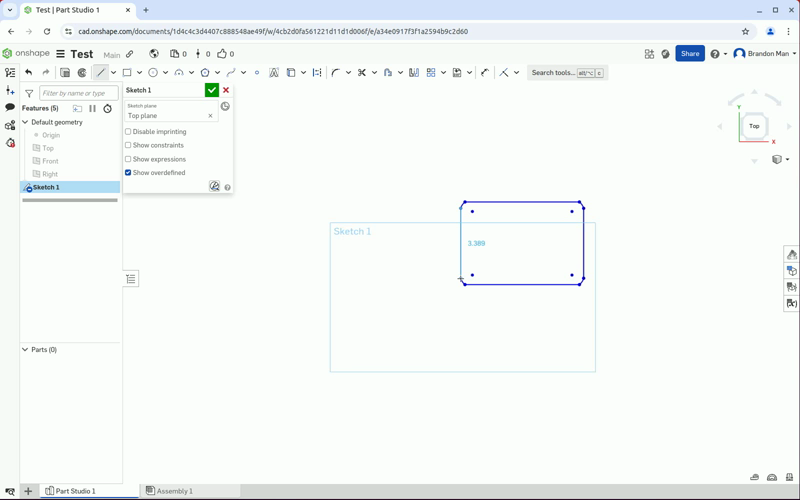
scroll(6)
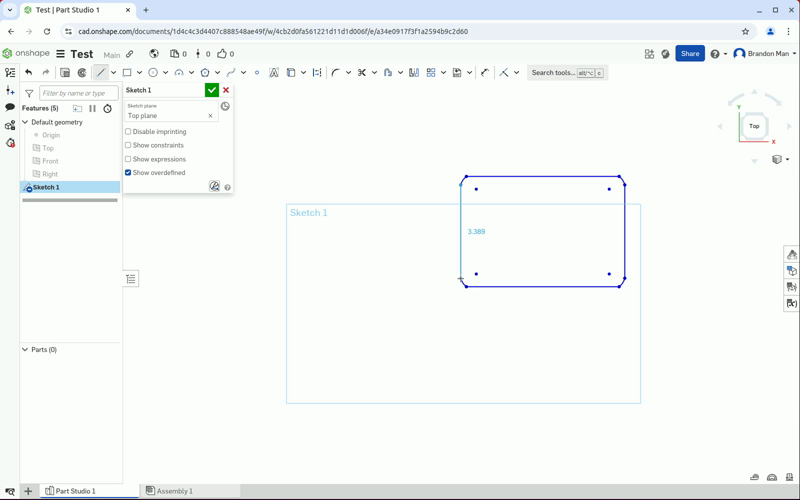
scroll(6)
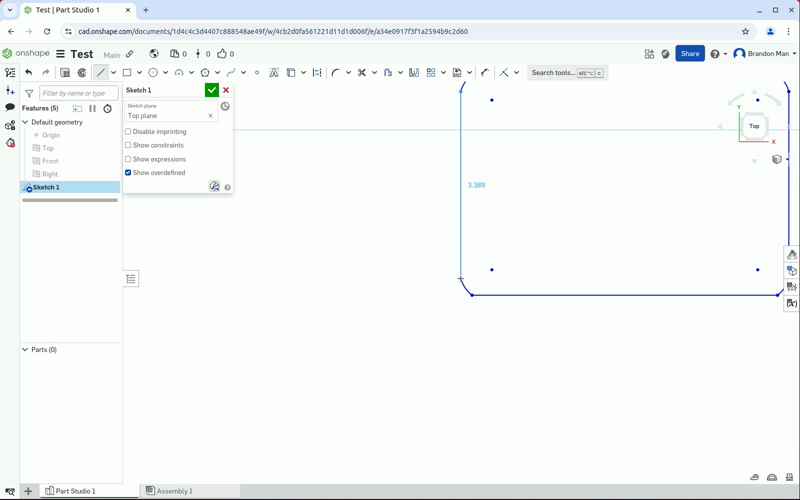
key_up(shift)
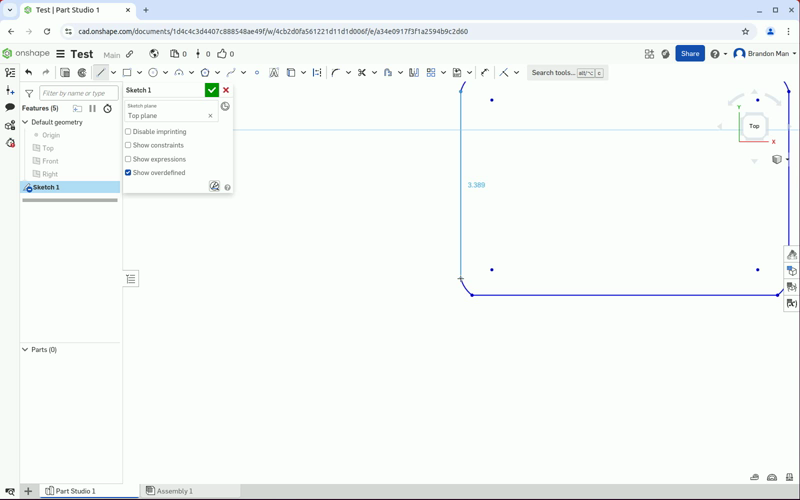
click(460, 278)
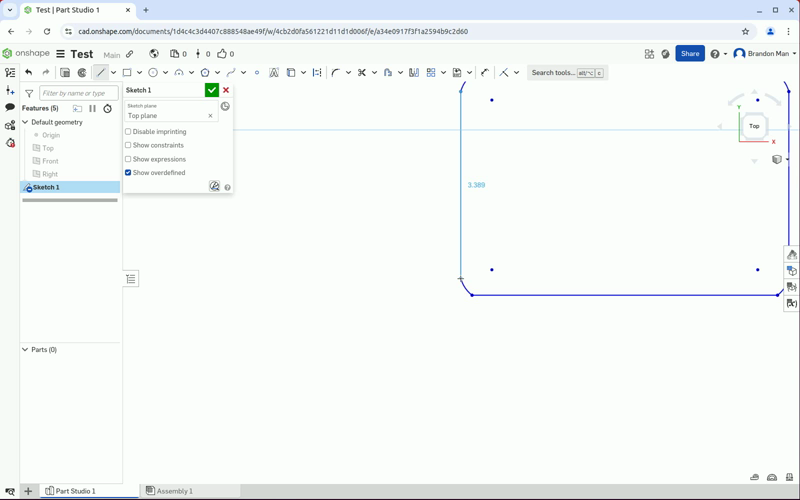
scroll(-6)
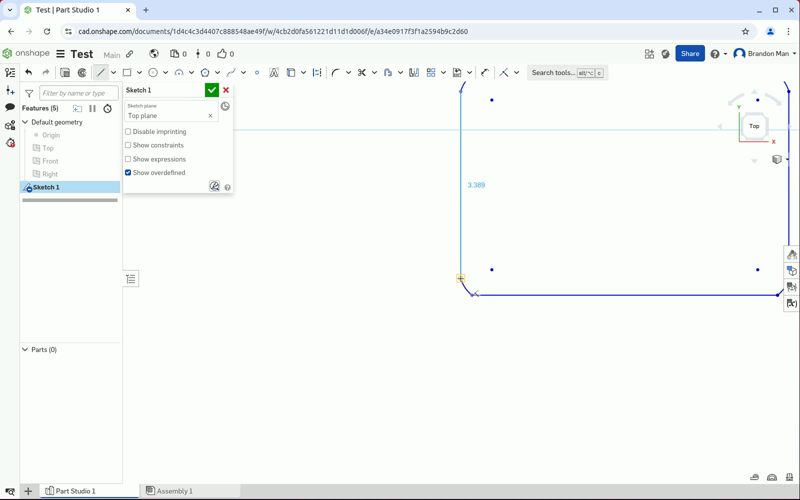
scroll(-6)
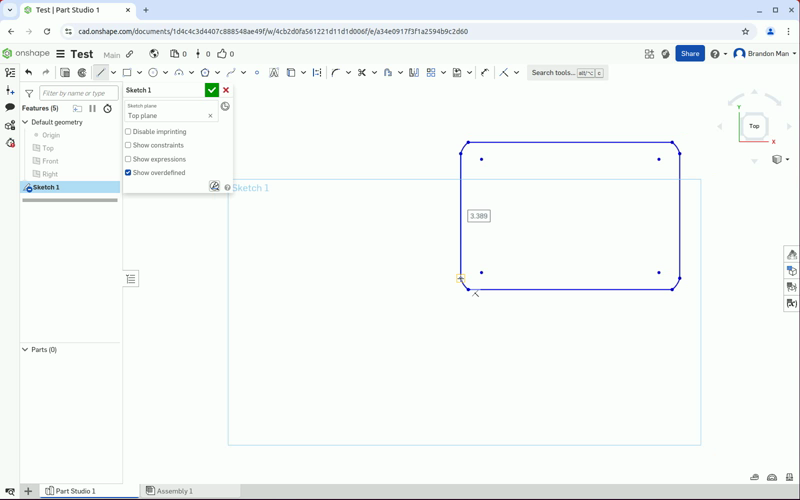
scroll(-6)
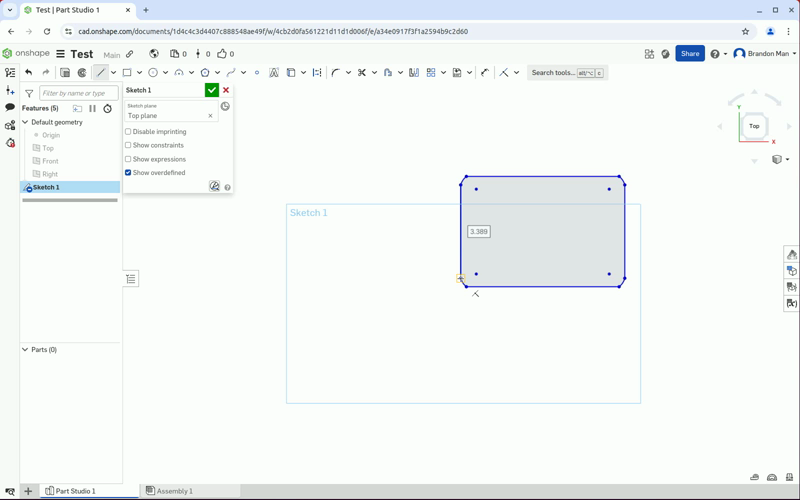
scroll(-6)
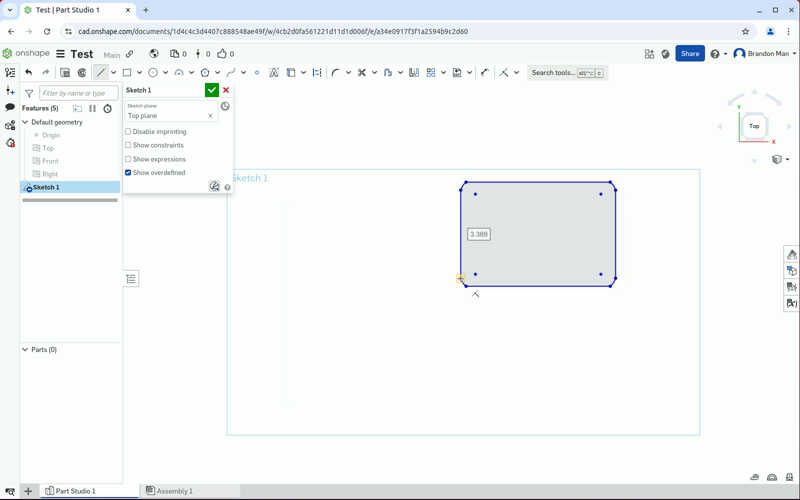
scroll(-6)
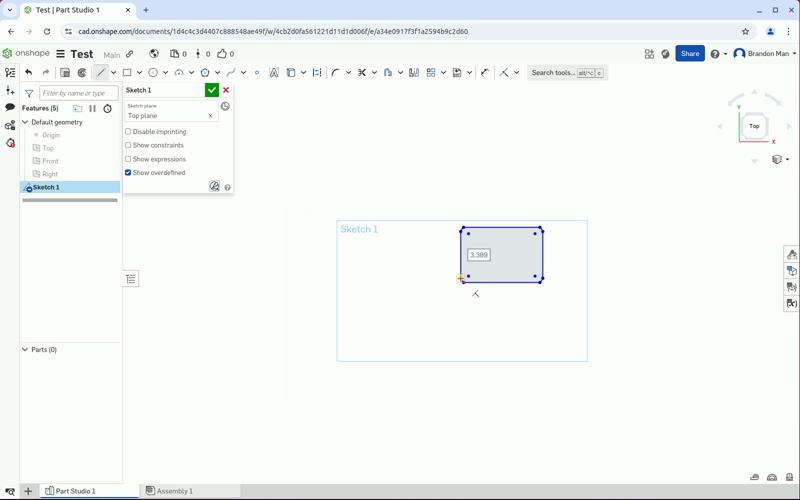
scroll(-6)
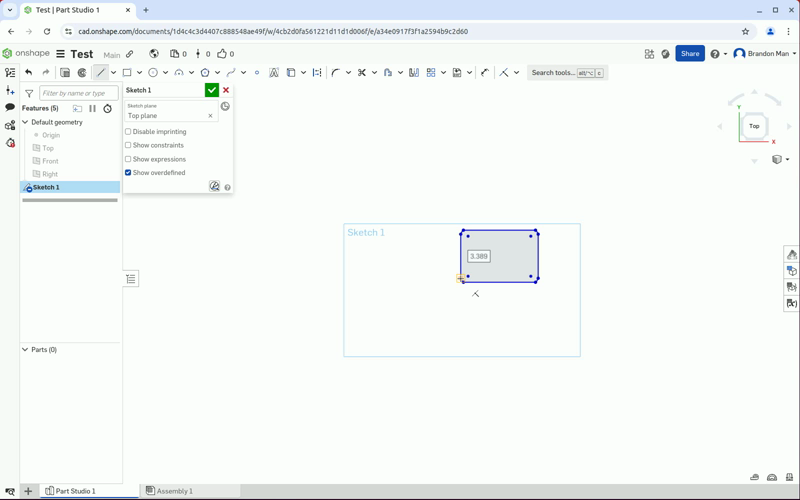
scroll(-6)
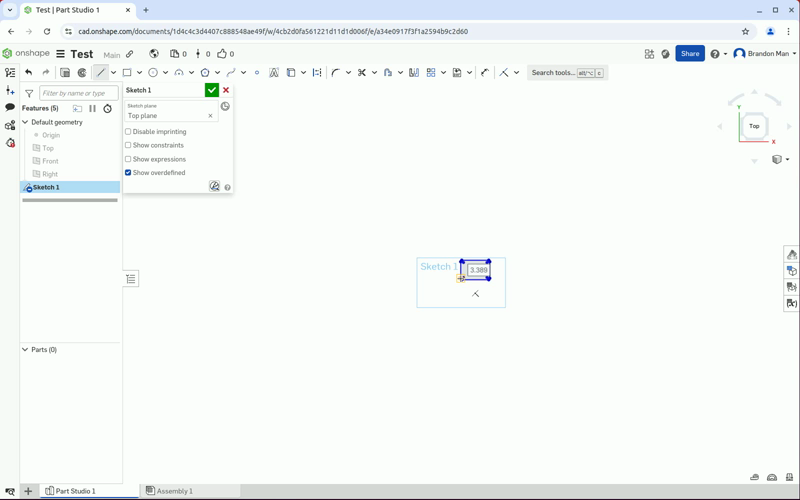
key(esc)
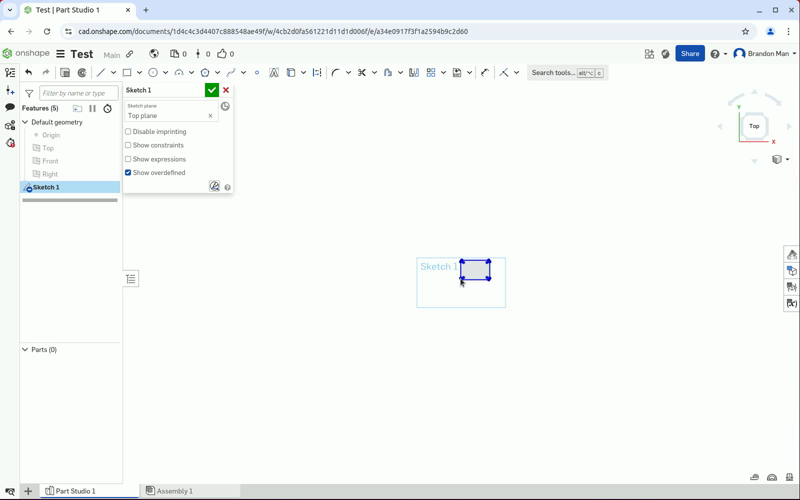
mouse_move(471, 267)
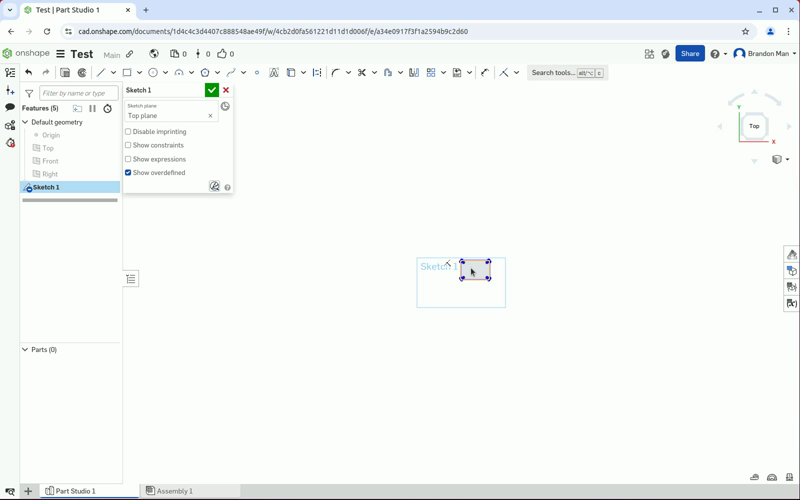
scroll(6)
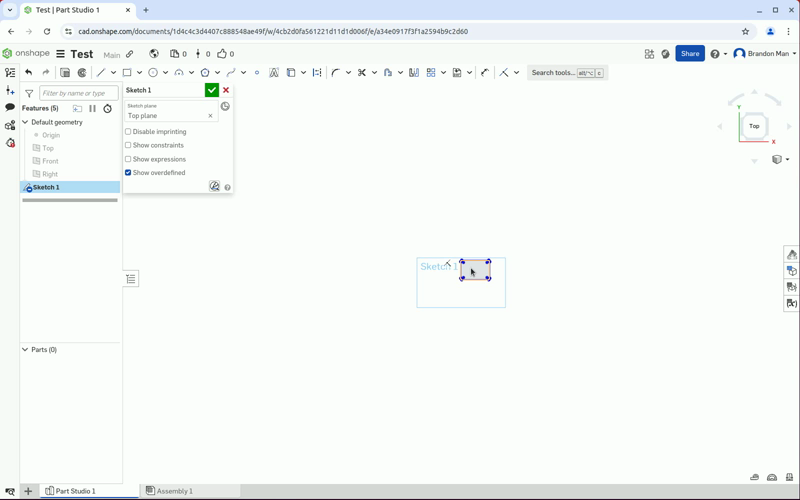
scroll(6)
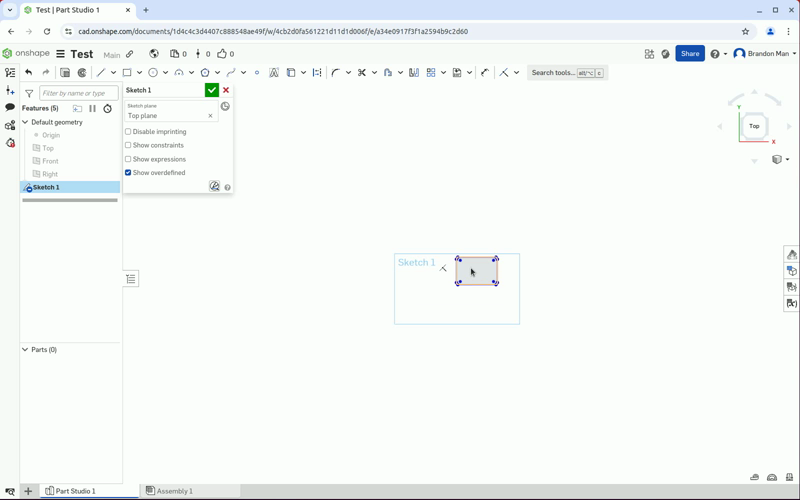
scroll(6)
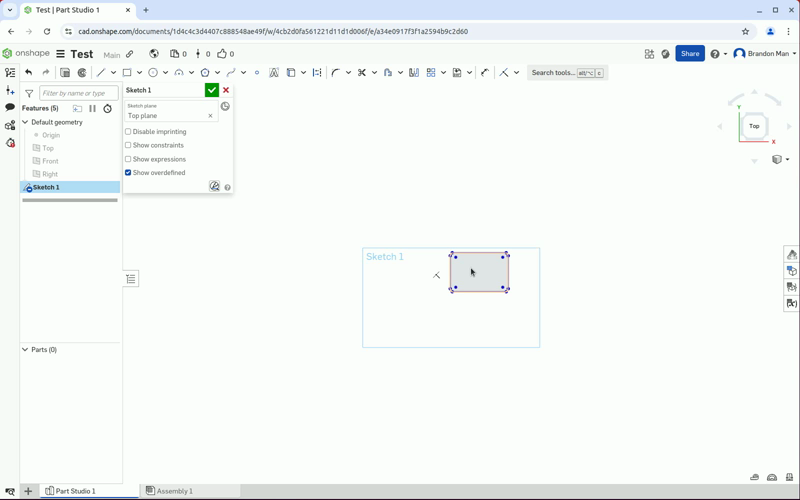
scroll(6)
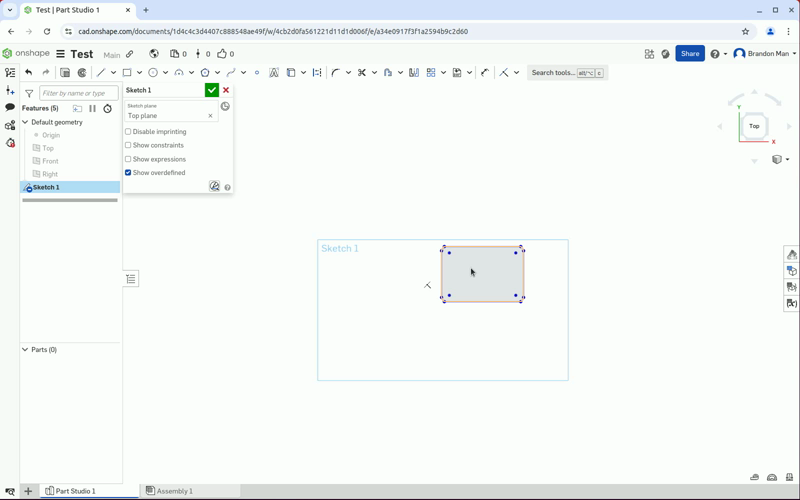
scroll(6)
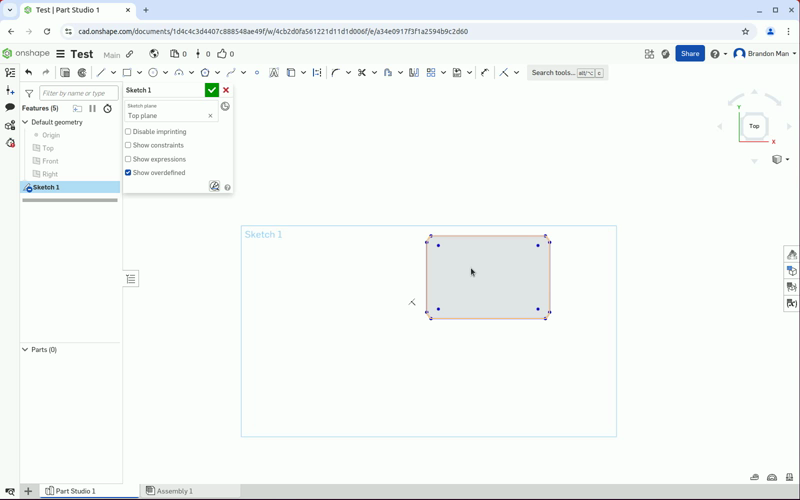
scroll(6)
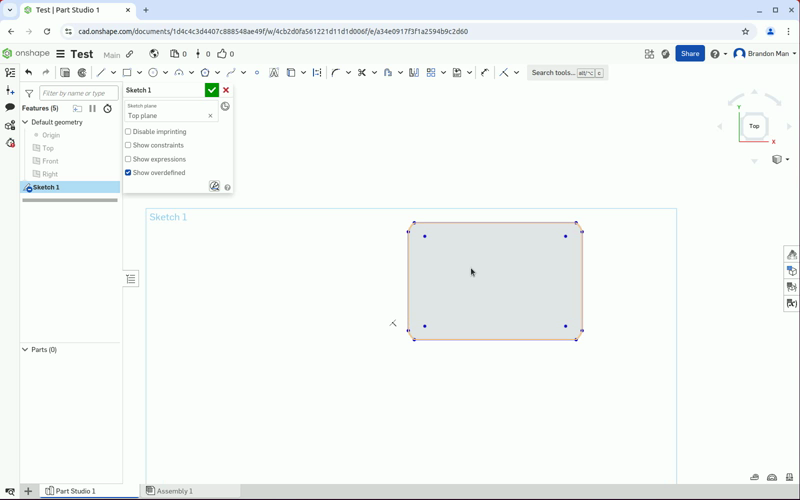
scroll(6)
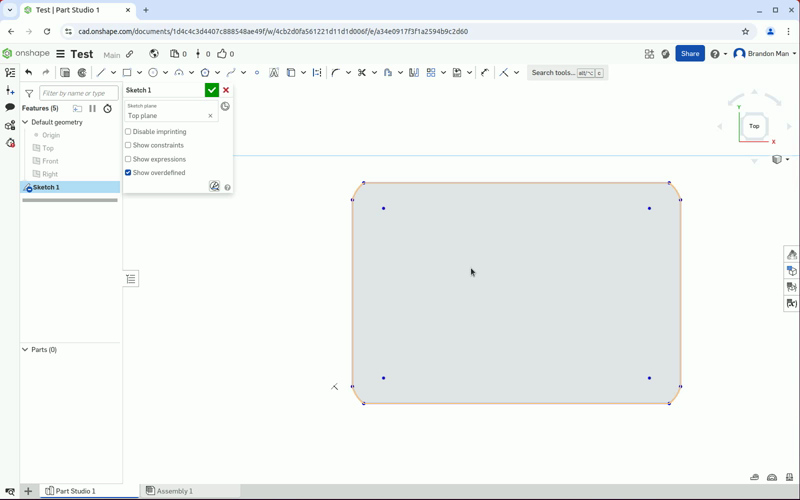
click(471, 267)
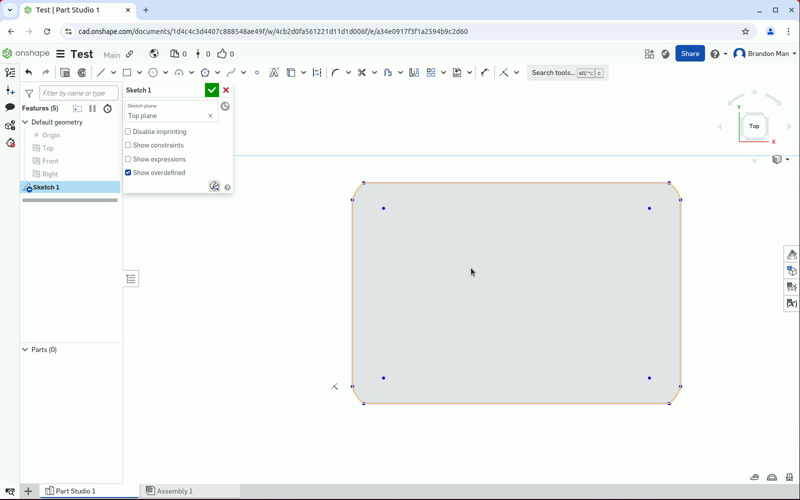
scroll(-6)
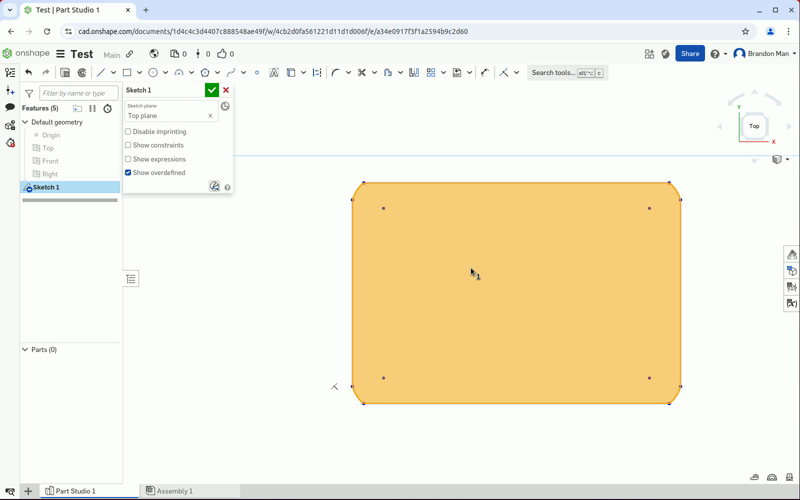
scroll(-6)
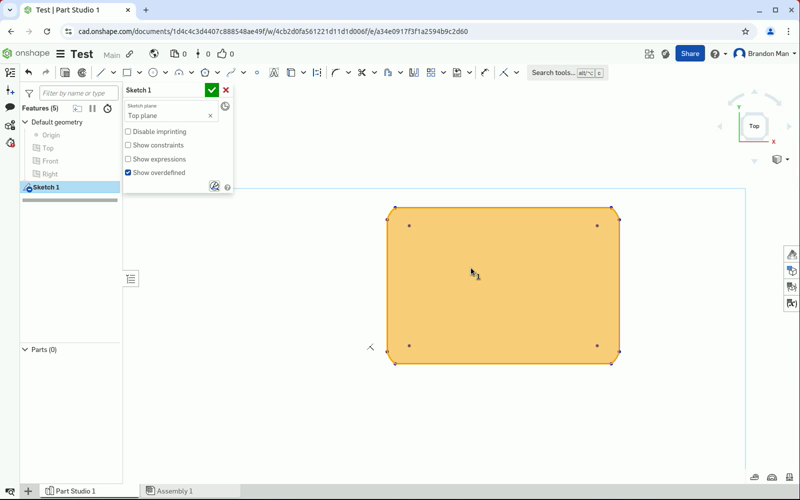
scroll(-6)
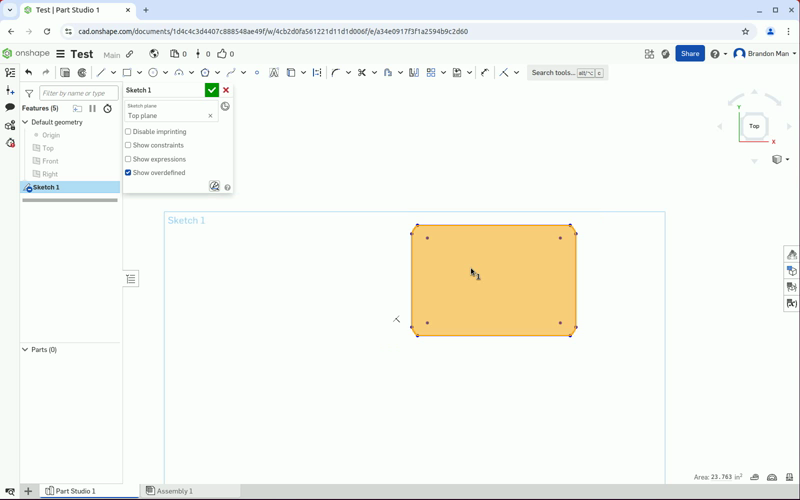
scroll(-6)
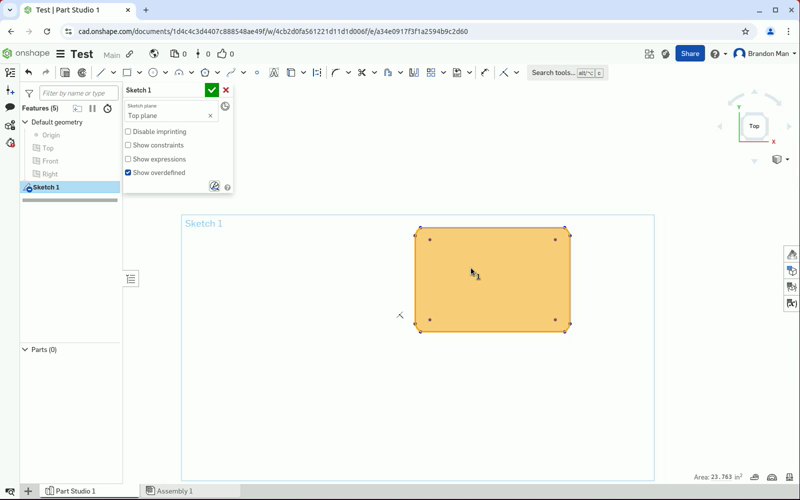
scroll(-6)
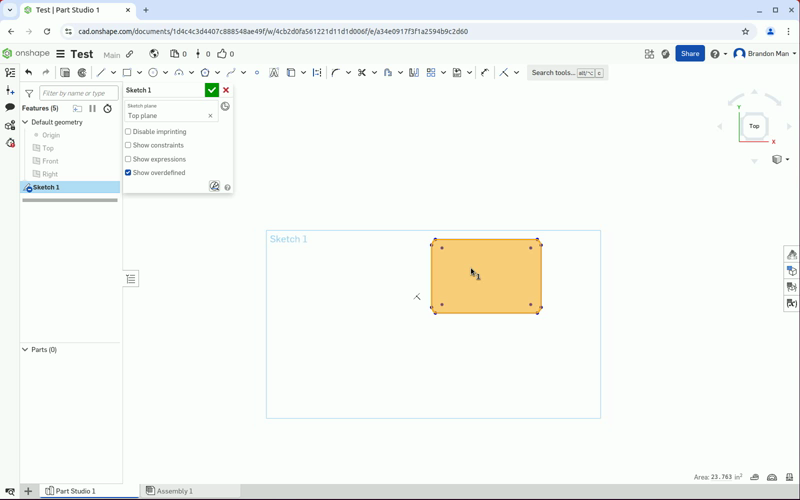
scroll(-6)
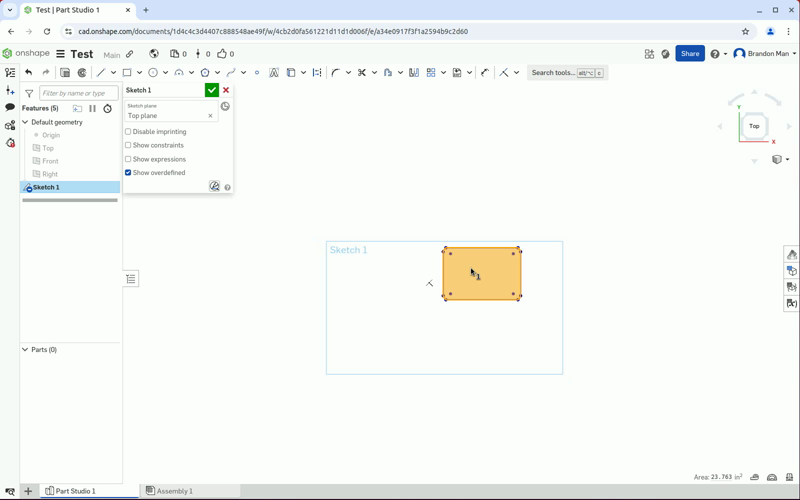
scroll(-6)
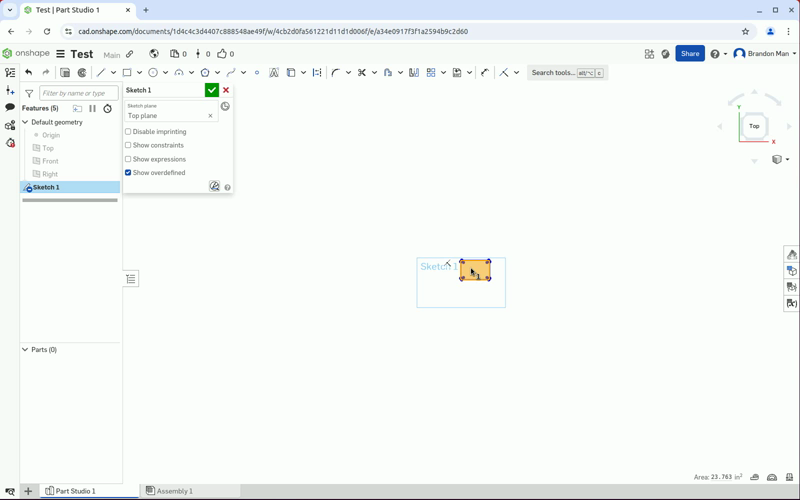
mouse_move(73, 352)
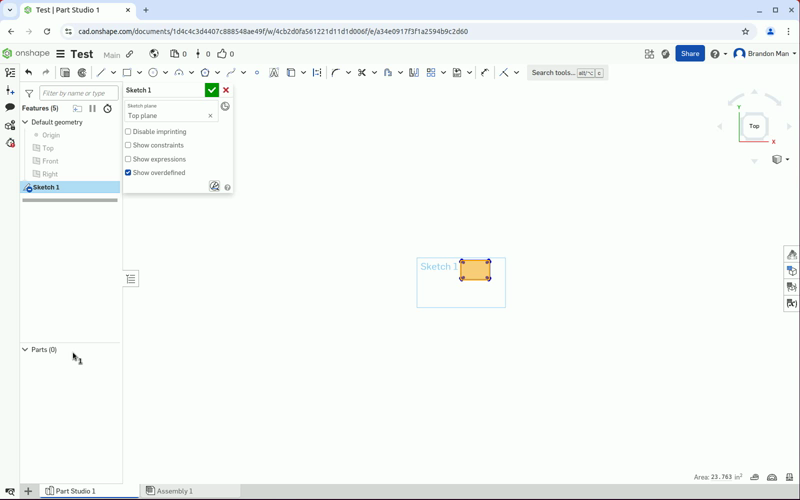
key(shift+y)
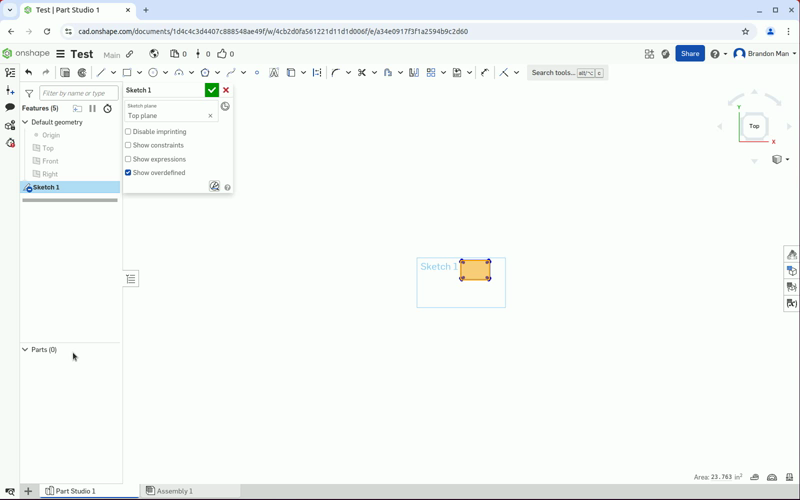
key(shift+e)
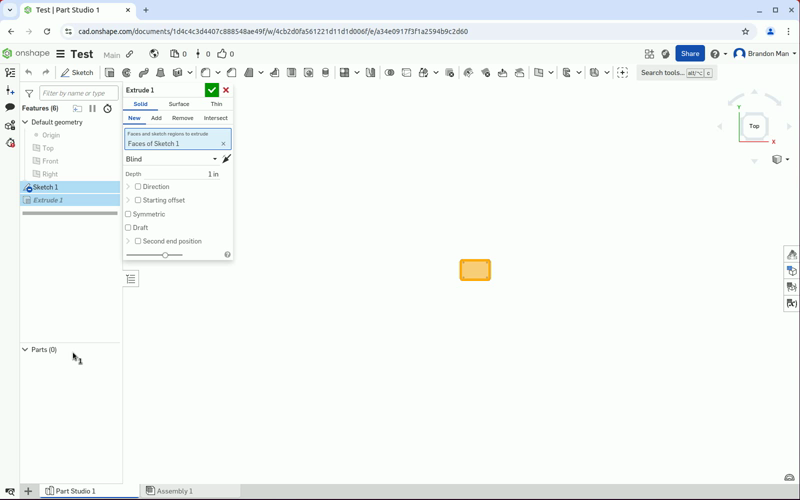
mouse_move(143, 106)
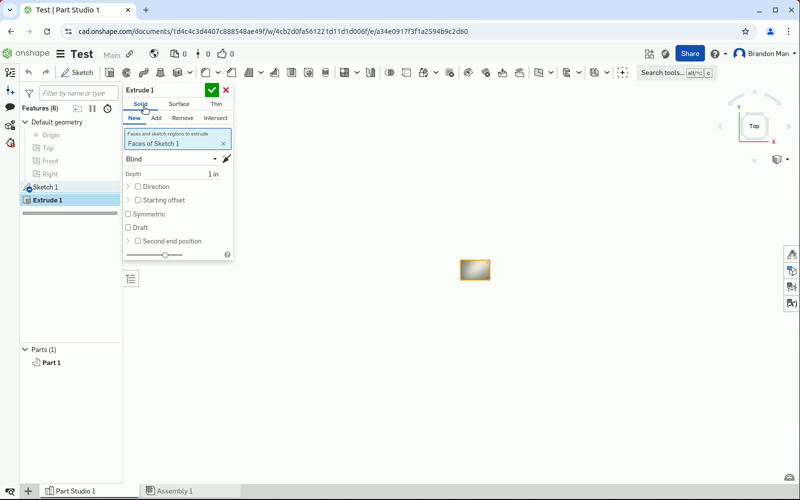
click(143, 106)
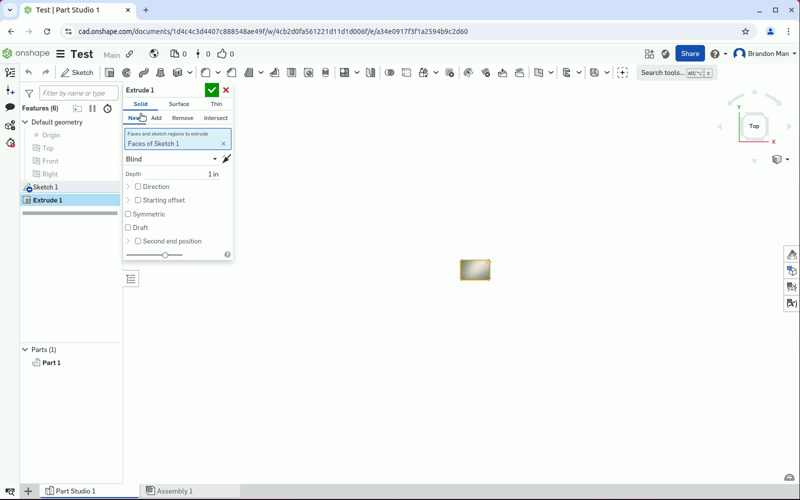
mouse_move(137, 120)
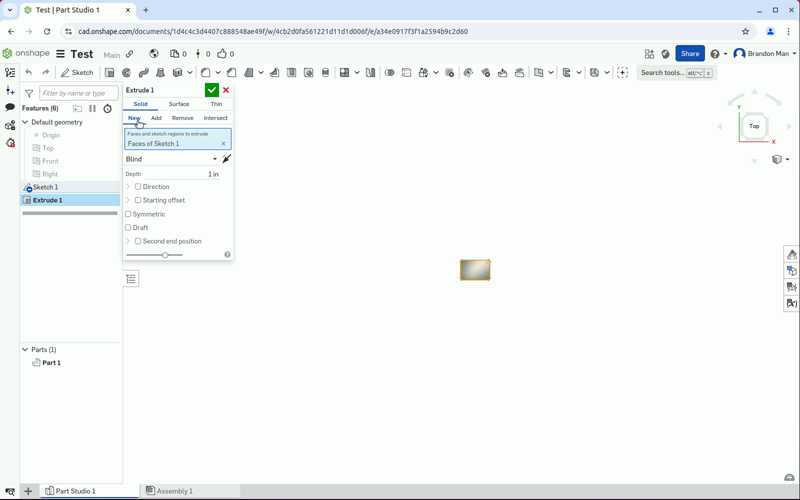
click(137, 120)
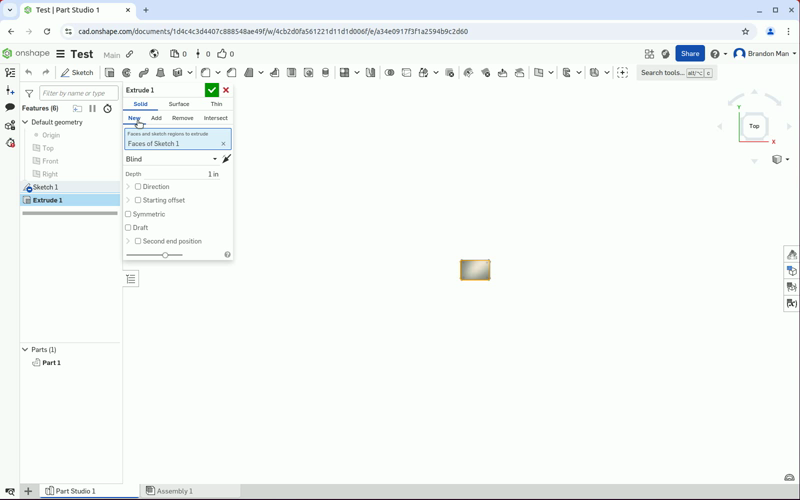
key(tab, 4)
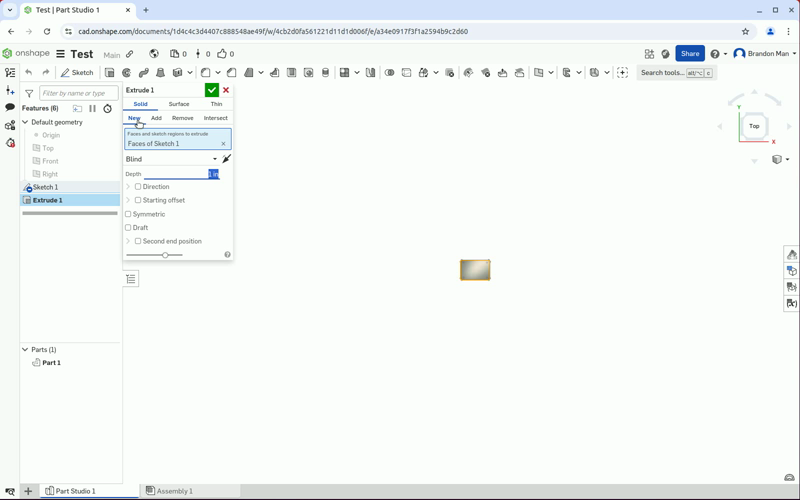
text(0.722)
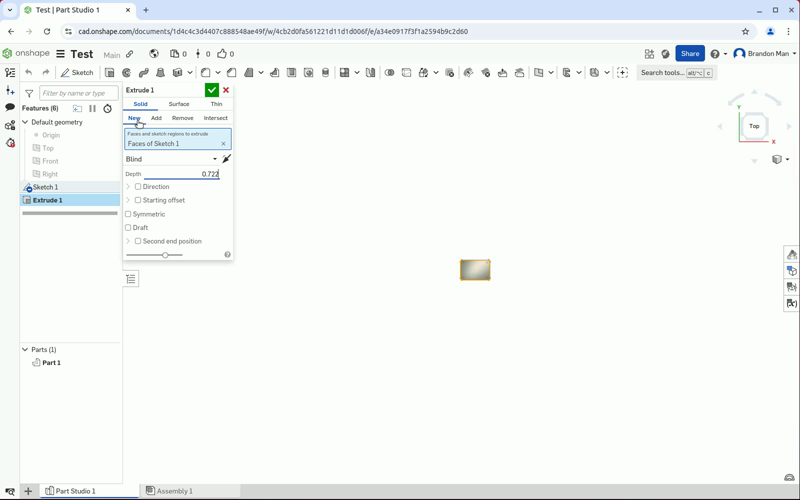
key(enter)
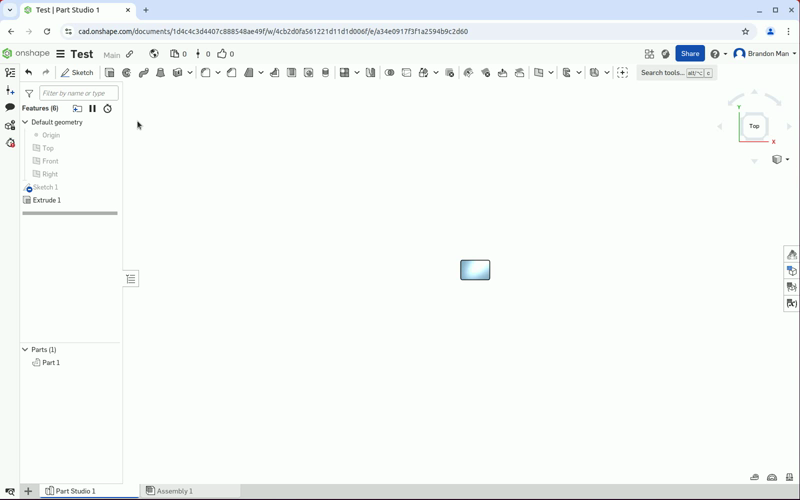
key(shift+h)
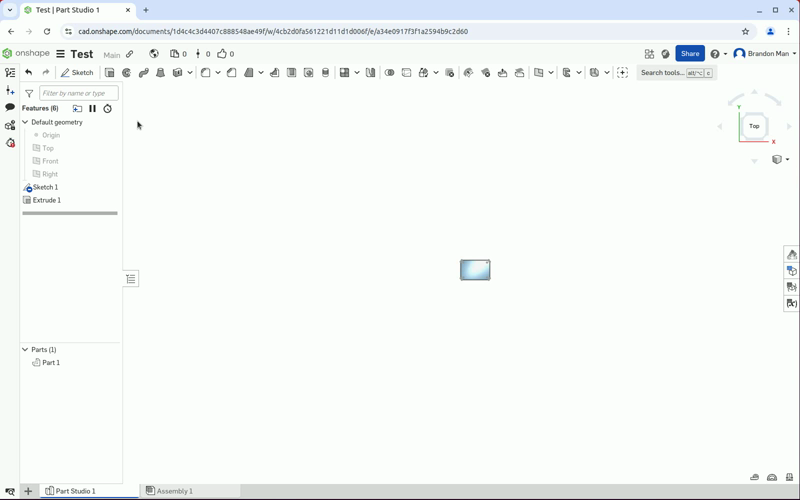
key(shift+h)
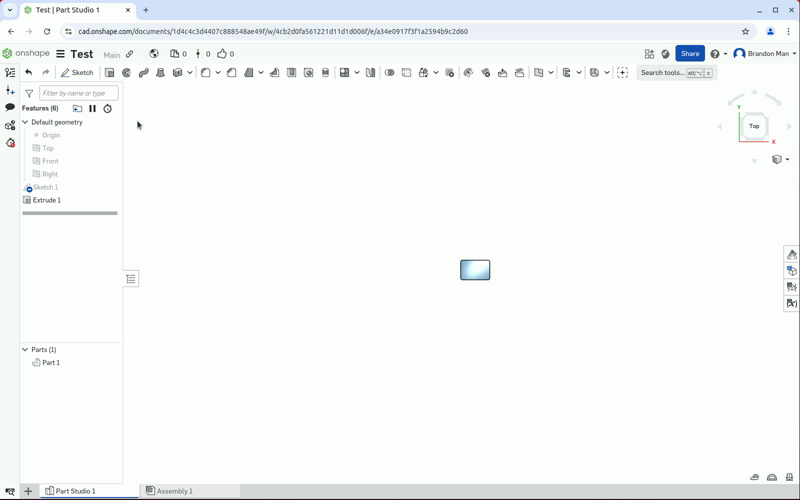
mouse_move(73, 189)
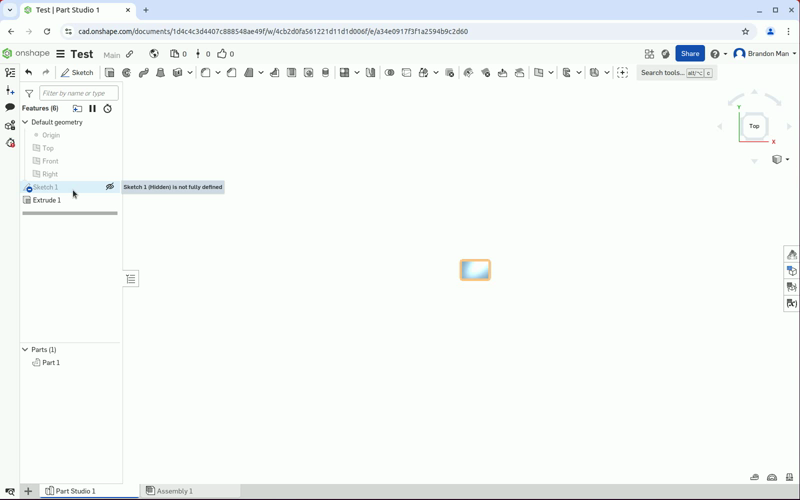
click(73, 189)
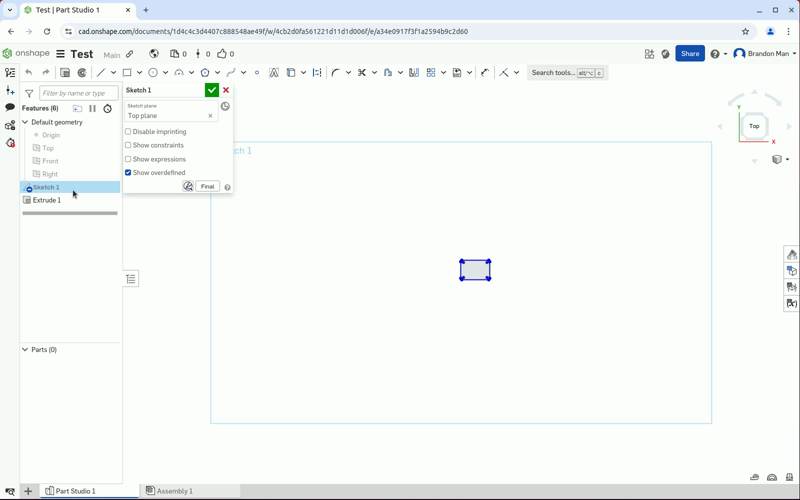
mouse_move(229, 92)
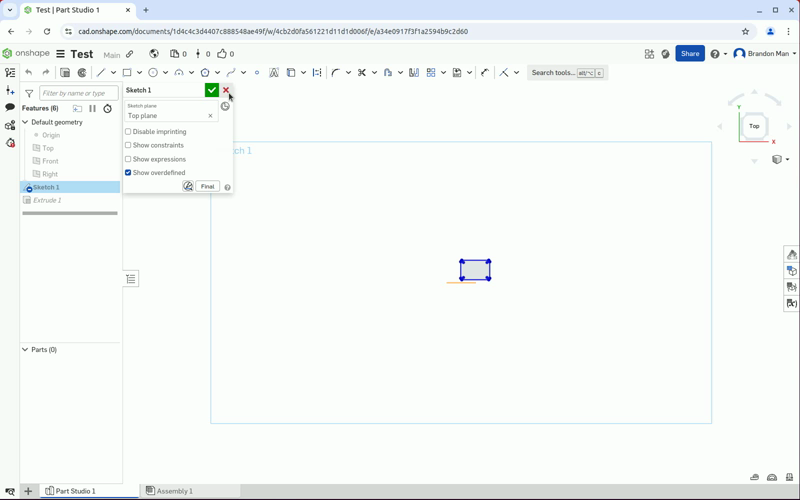
click(229, 92)
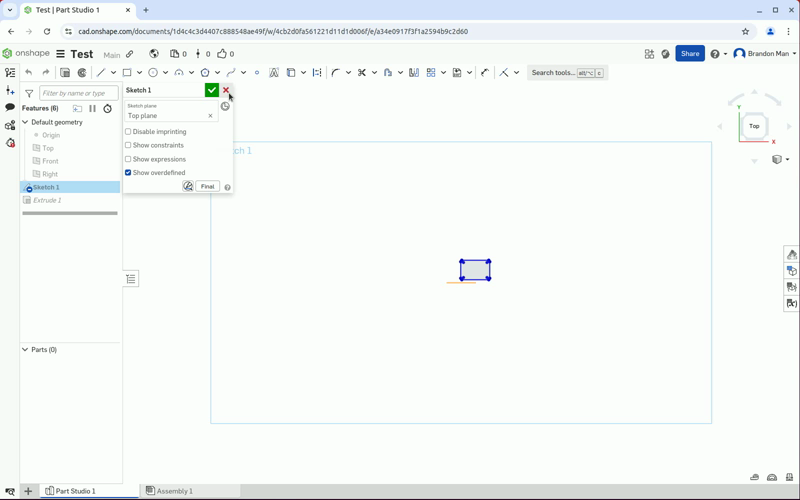
key(shift+s)
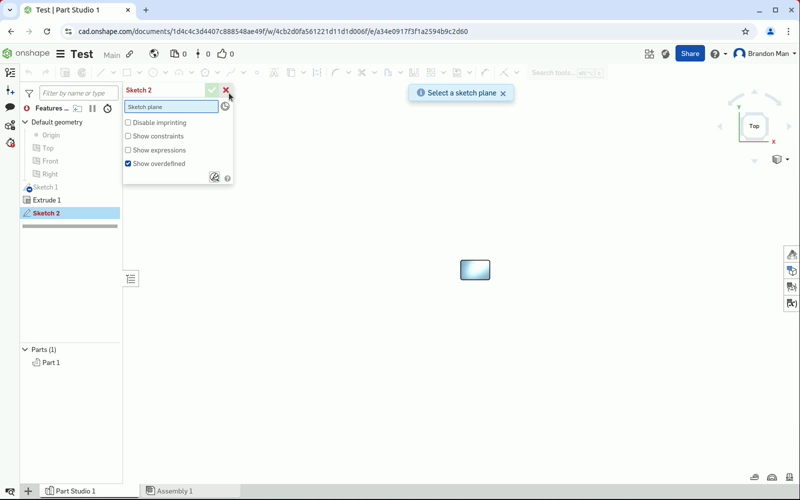
mouse_move(73, 150)
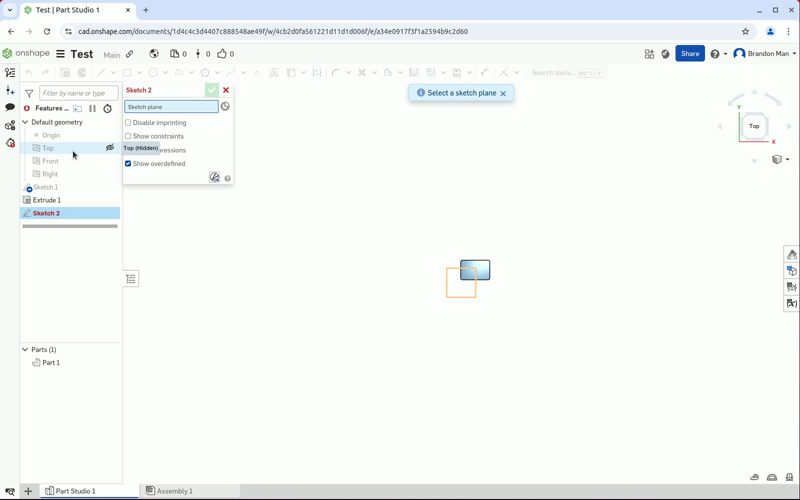
click(73, 150)
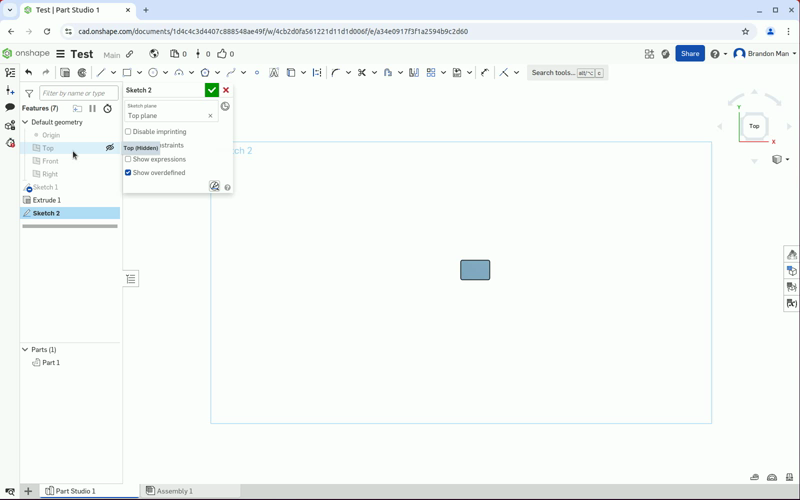
mouse_move(73, 352)
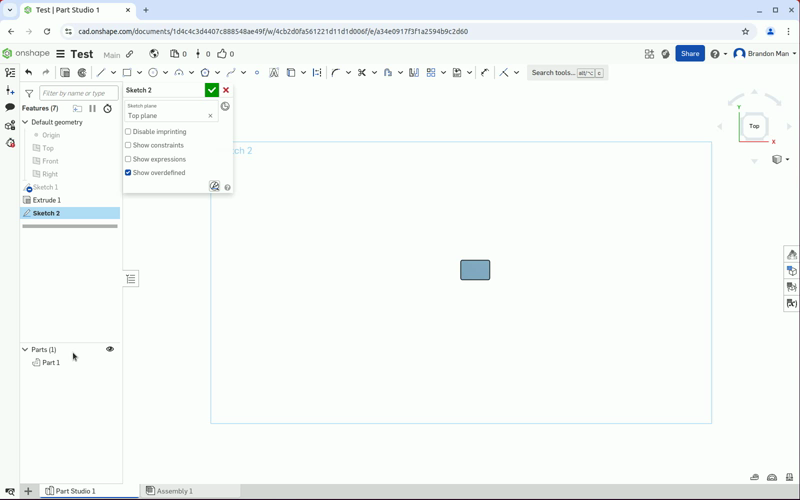
key(y)
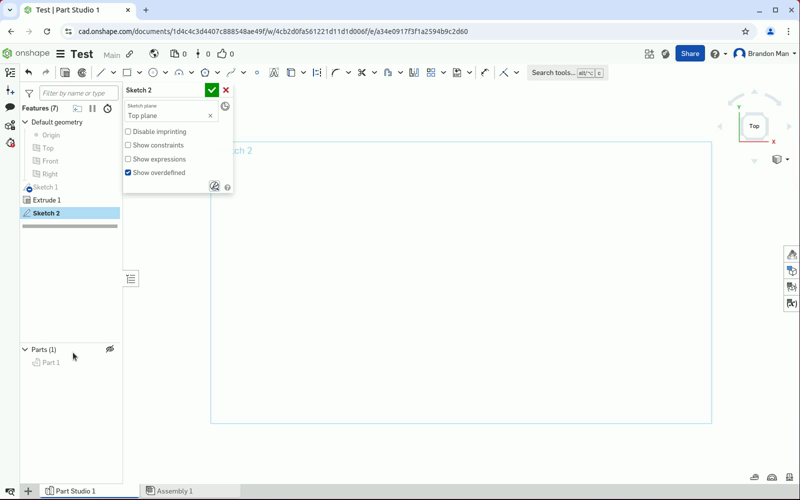
key(l)
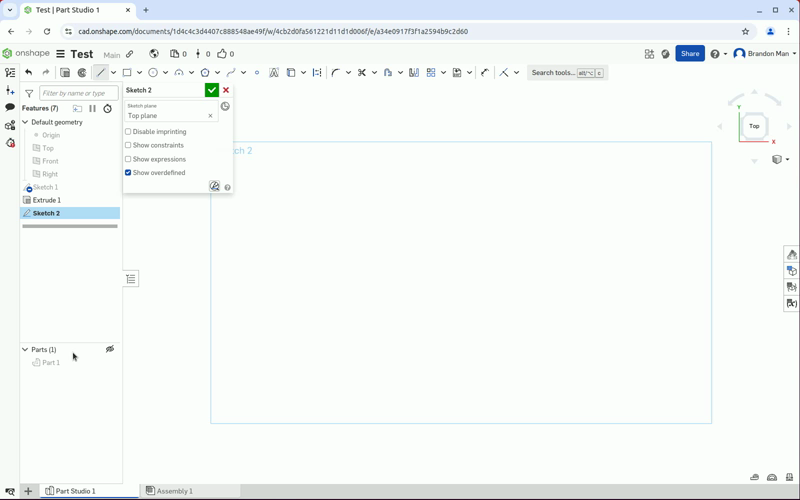
key_down(shift)
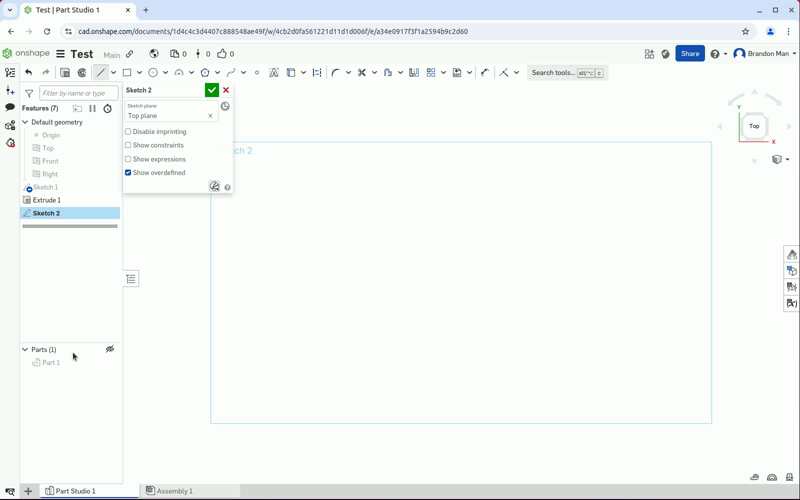
mouse_move(489, 321)
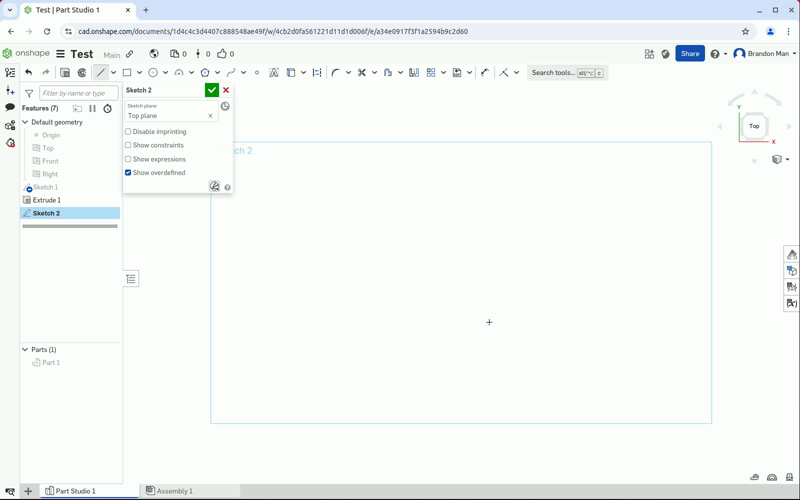
click(489, 321)
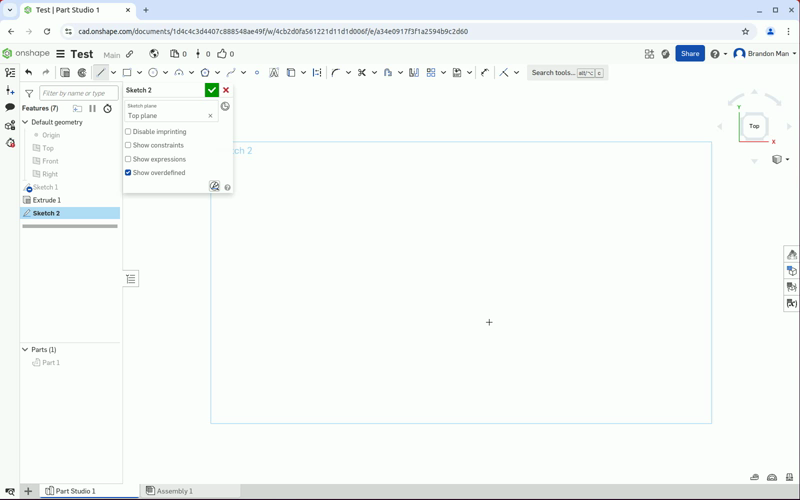
key_up(shift)
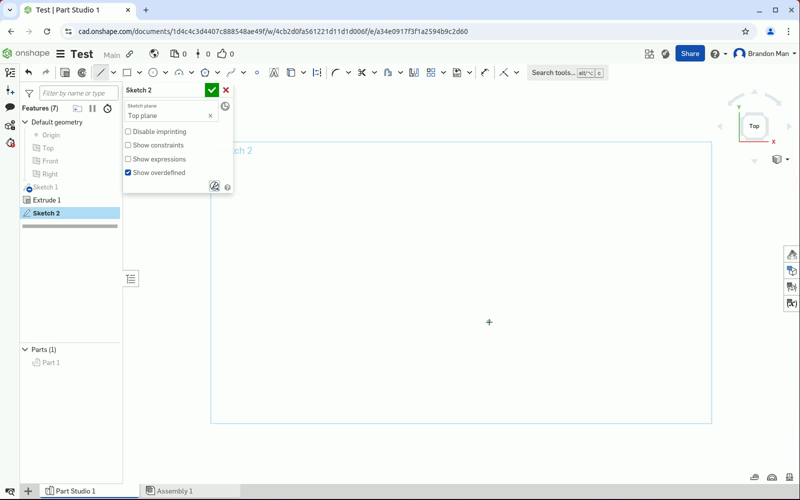
key_down(shift)
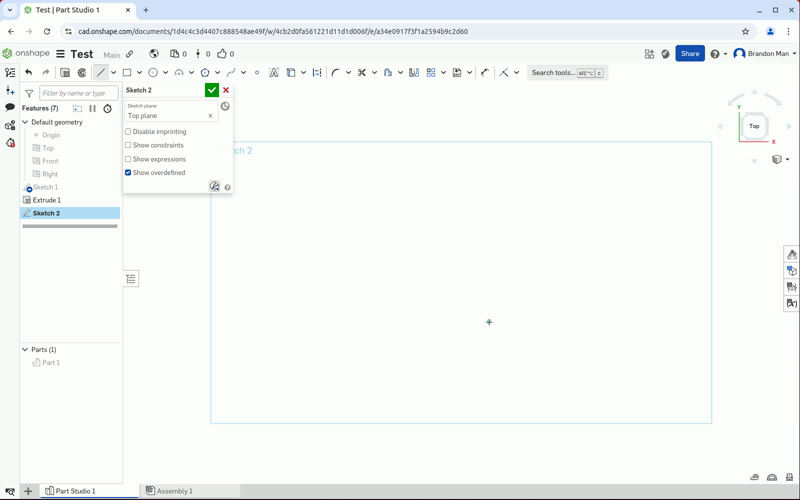
mouse_move(519, 321)
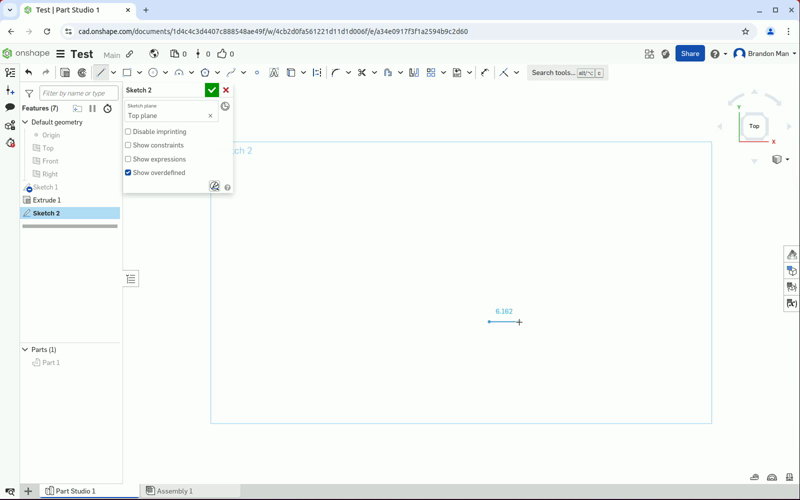
mouse_move(517, 321)
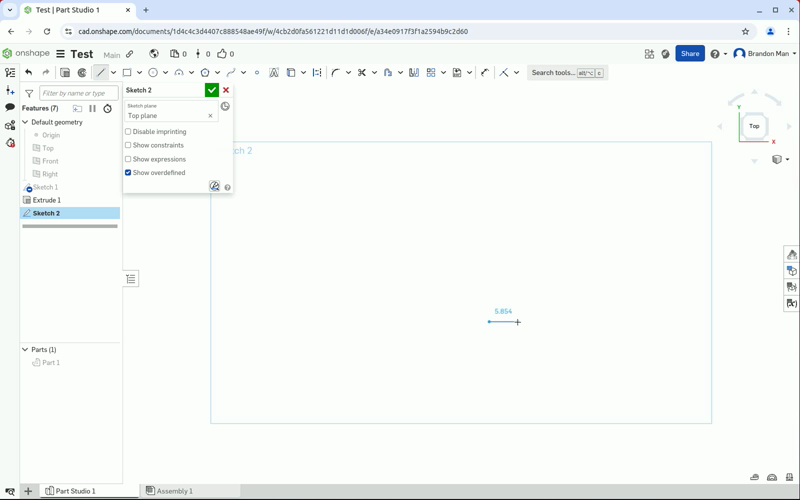
click(517, 321)
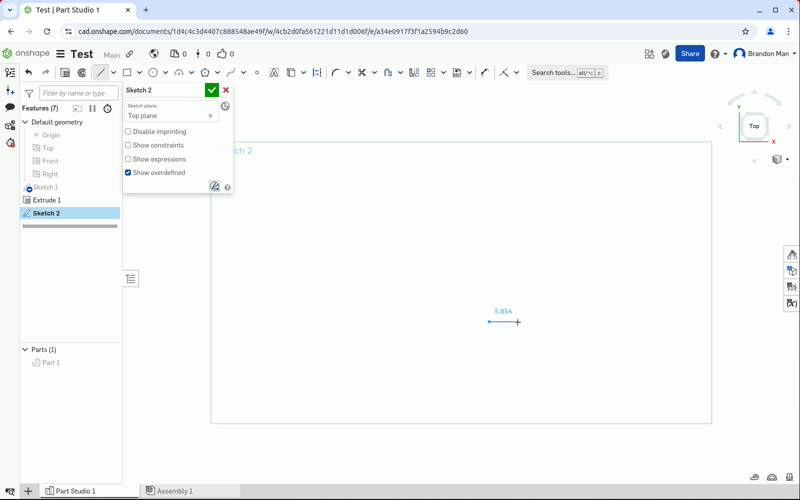
key_up(shift)
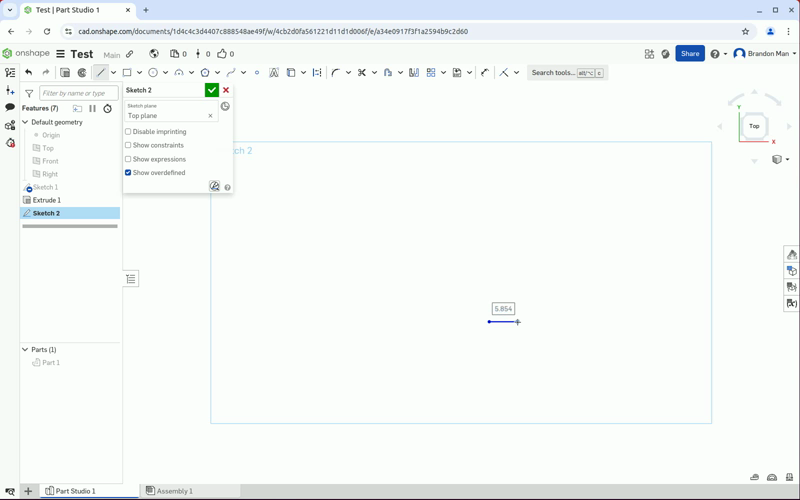
key_down(shift)
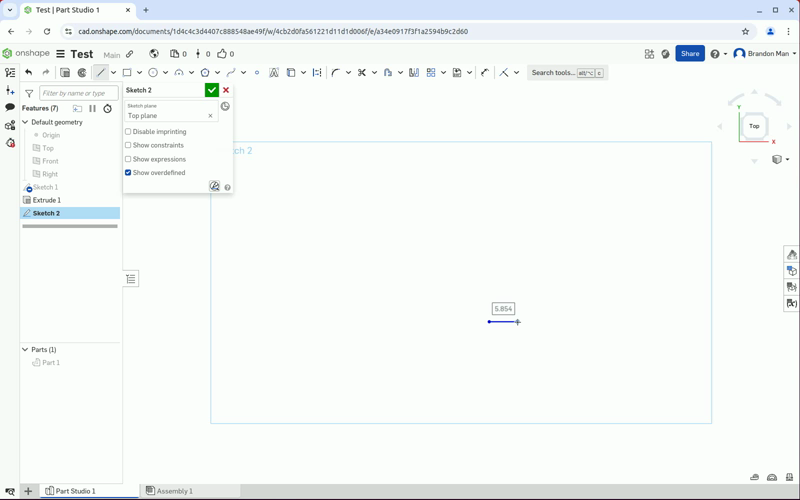
mouse_move(547, 321)
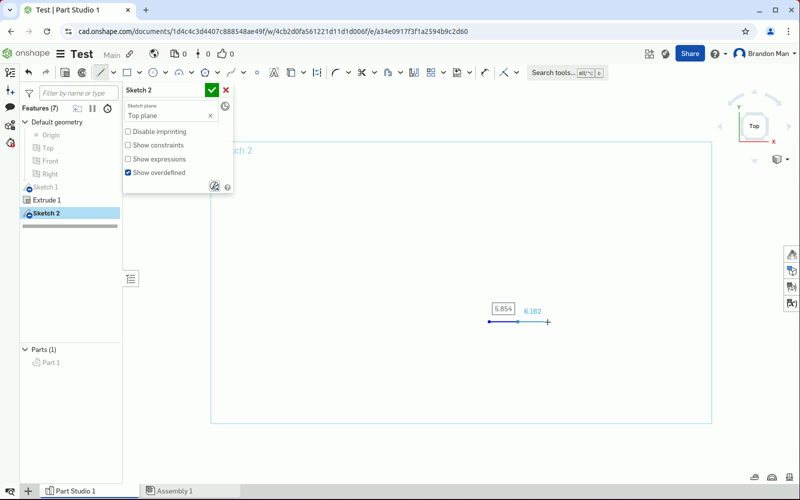
mouse_move(517, 281)
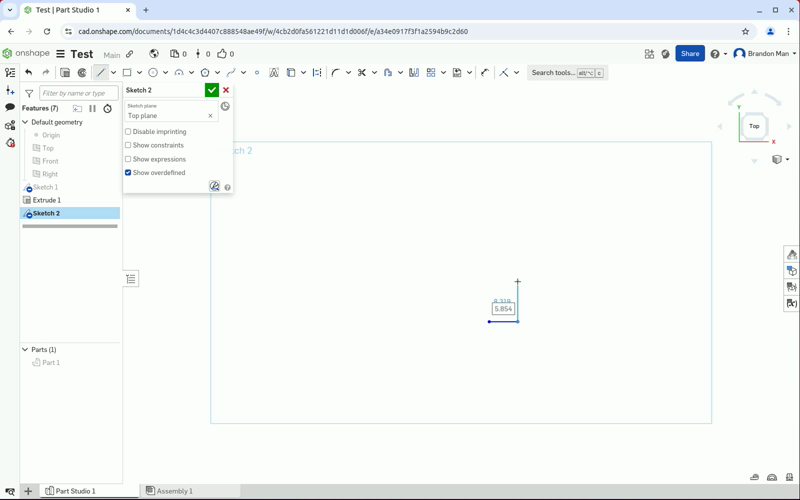
click(517, 281)
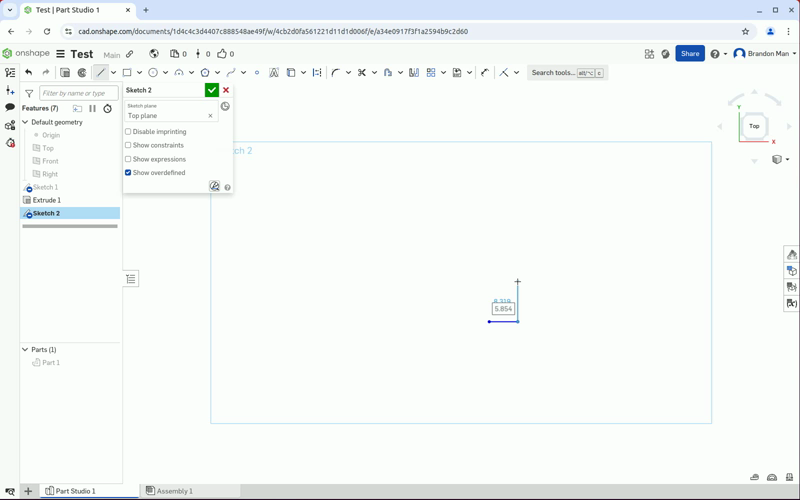
key_up(shift)
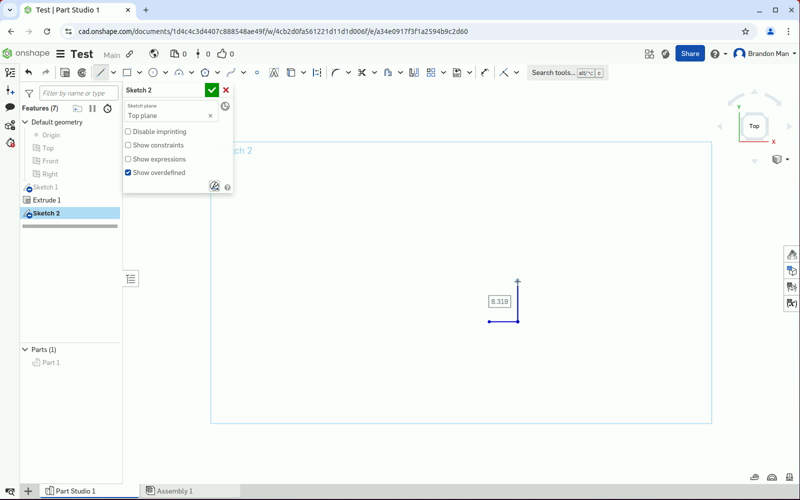
key_down(shift)
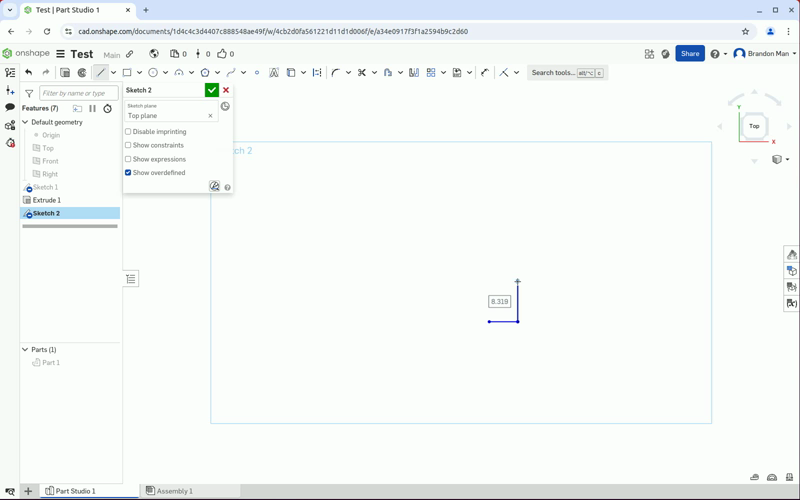
mouse_move(547, 281)
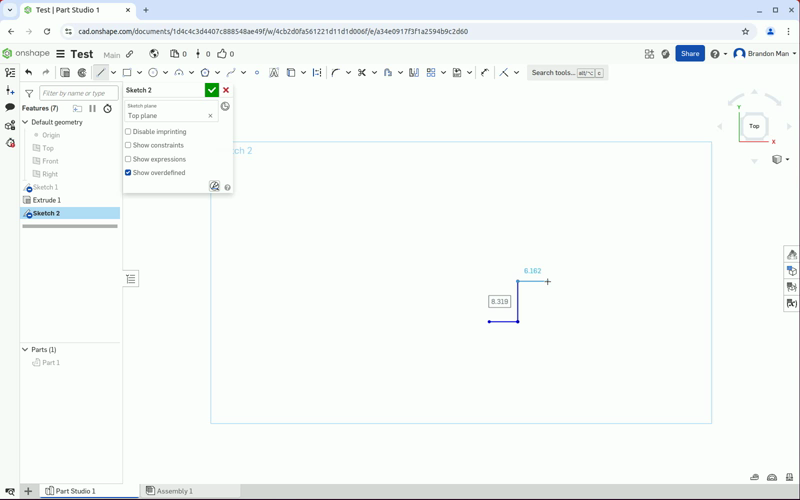
mouse_move(489, 281)
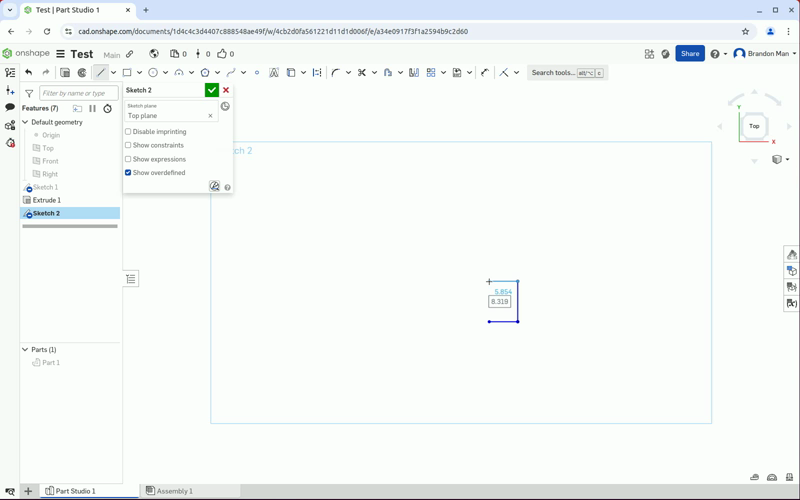
click(489, 281)
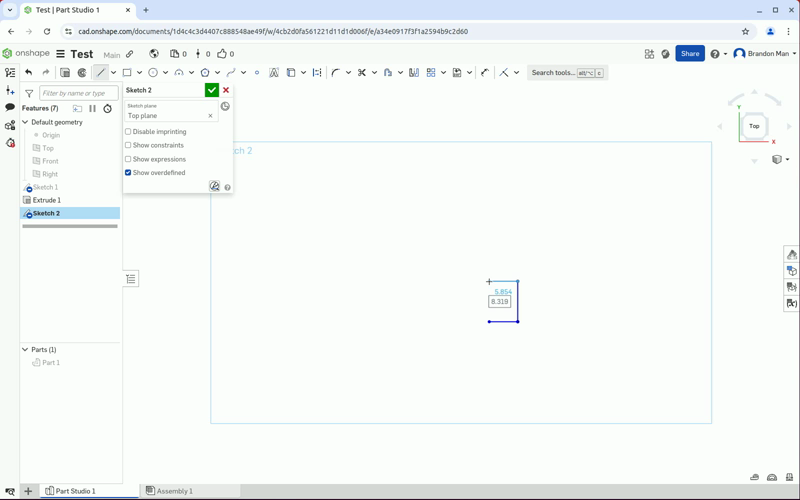
key_up(shift)
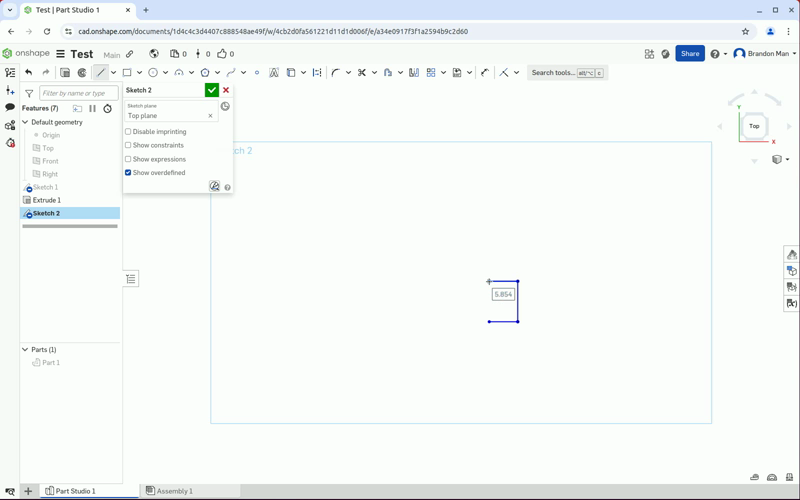
mouse_move(519, 281)
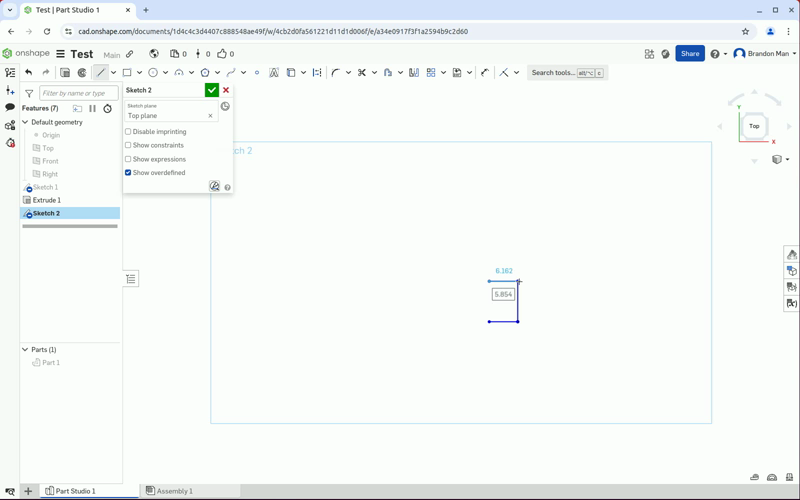
key_down(shift)
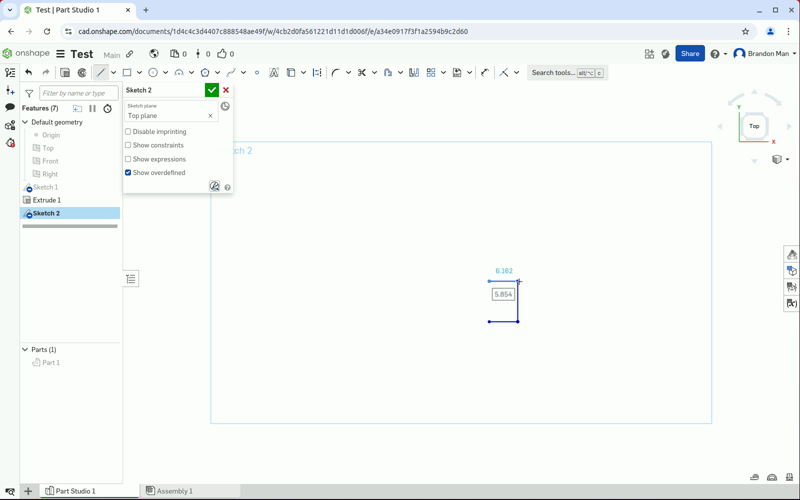
mouse_move(489, 321)
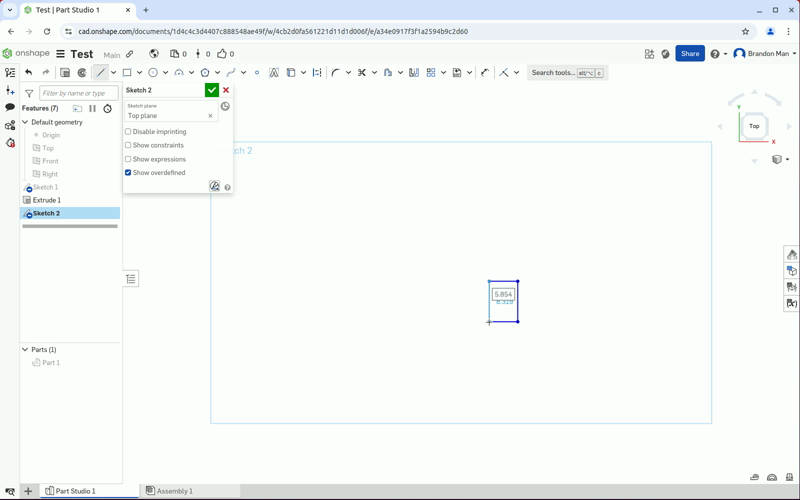
key_up(shift)
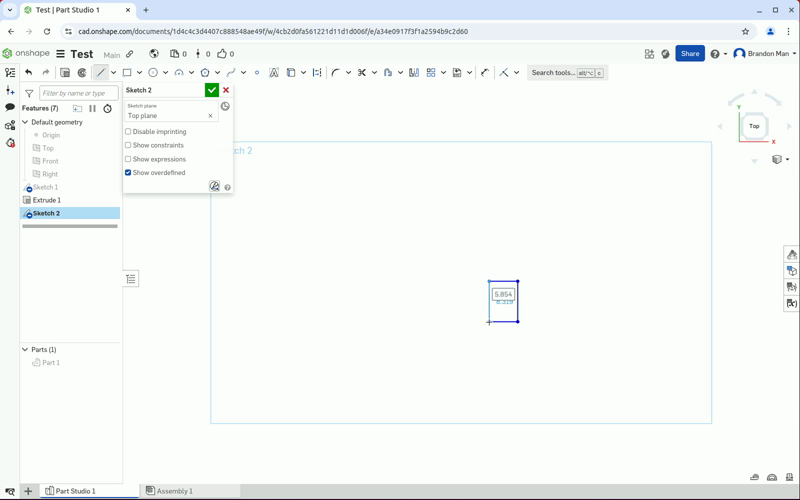
click(489, 321)
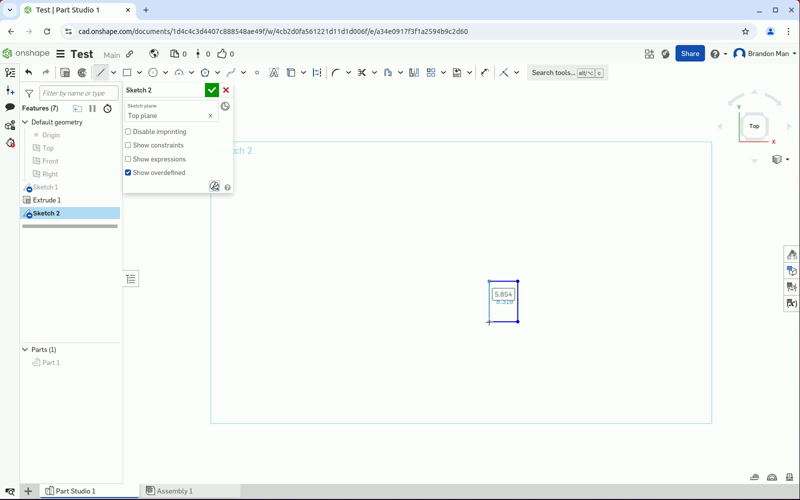
key(esc)
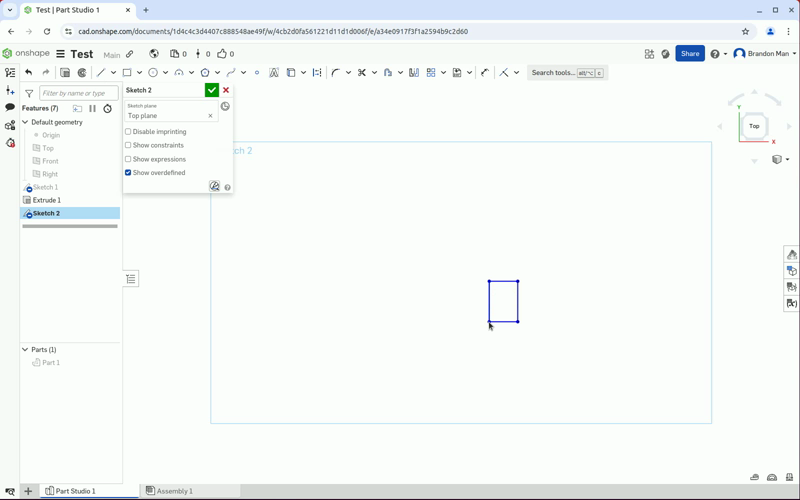
mouse_move(516, 297)
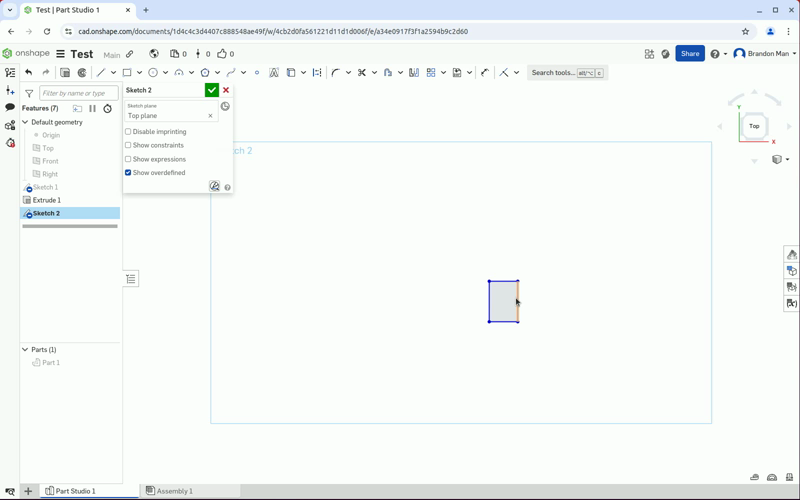
scroll(6)
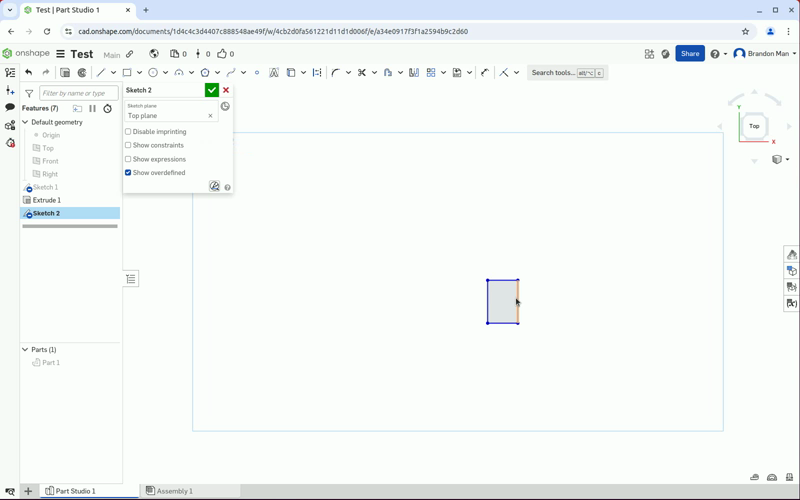
scroll(6)
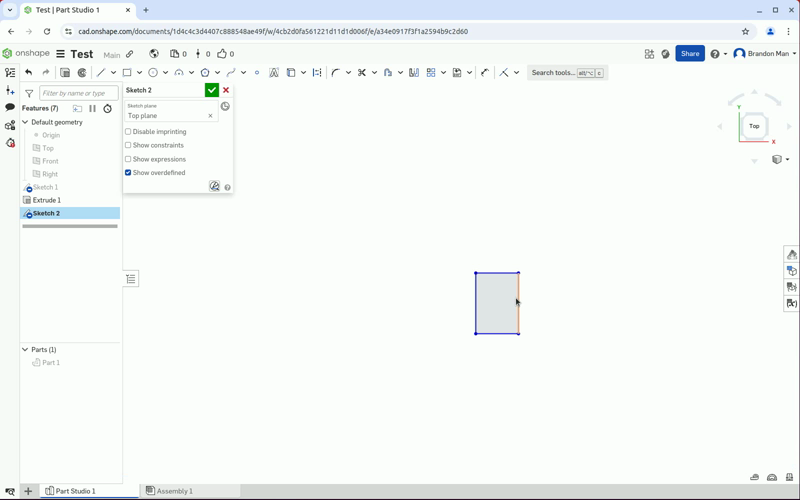
scroll(6)
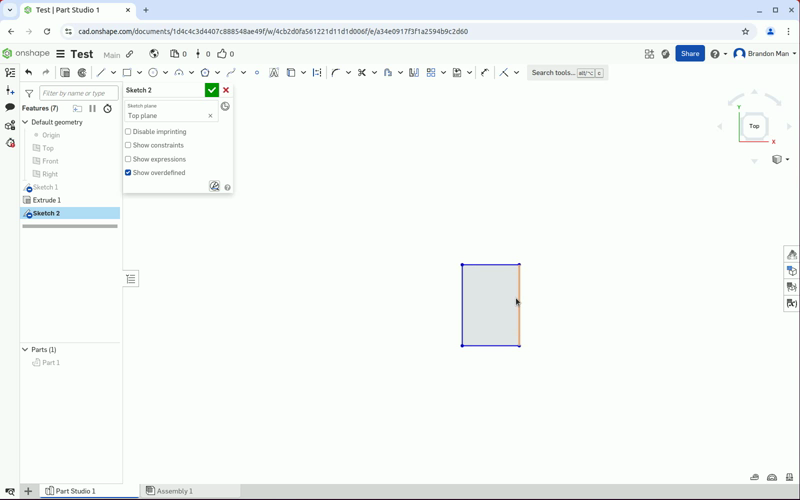
scroll(6)
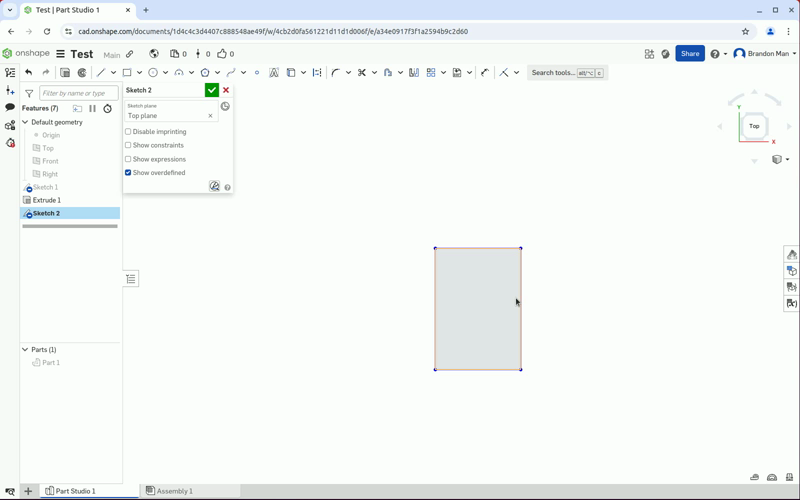
scroll(6)
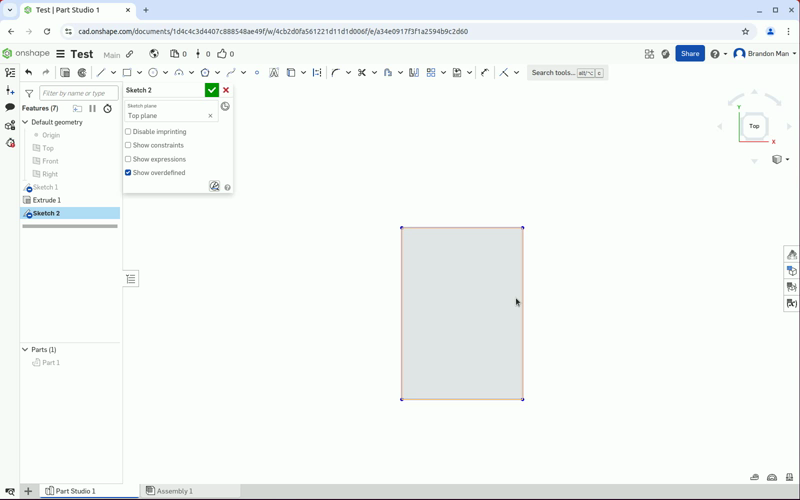
scroll(6)
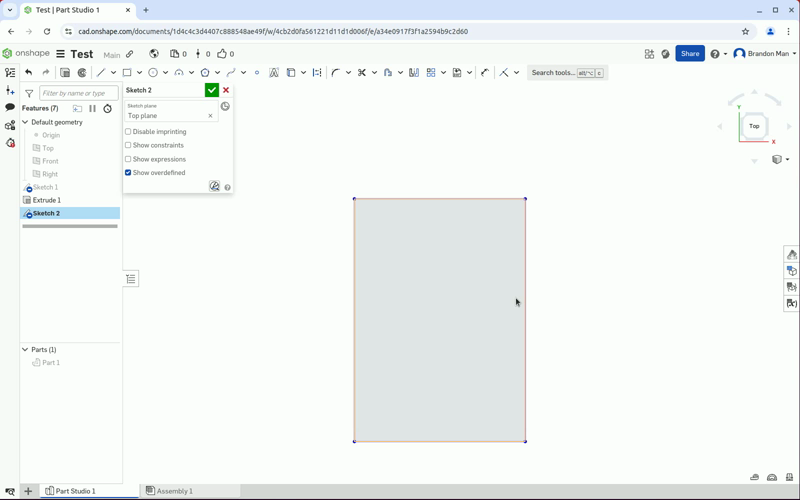
scroll(6)
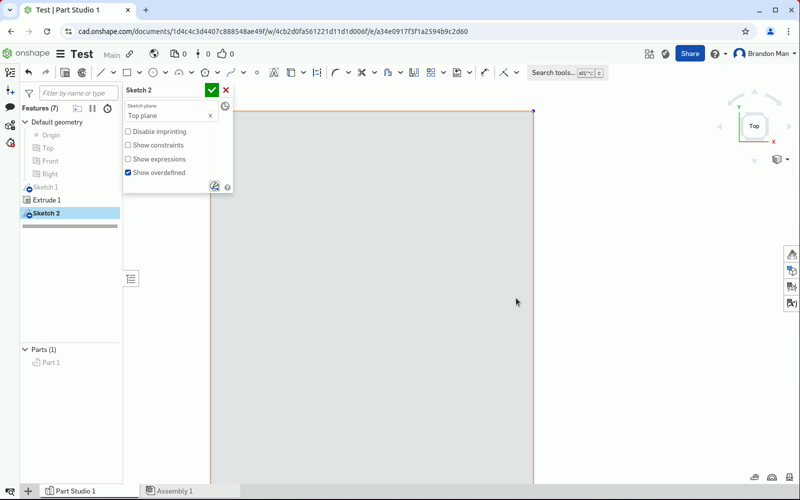
click(516, 297)
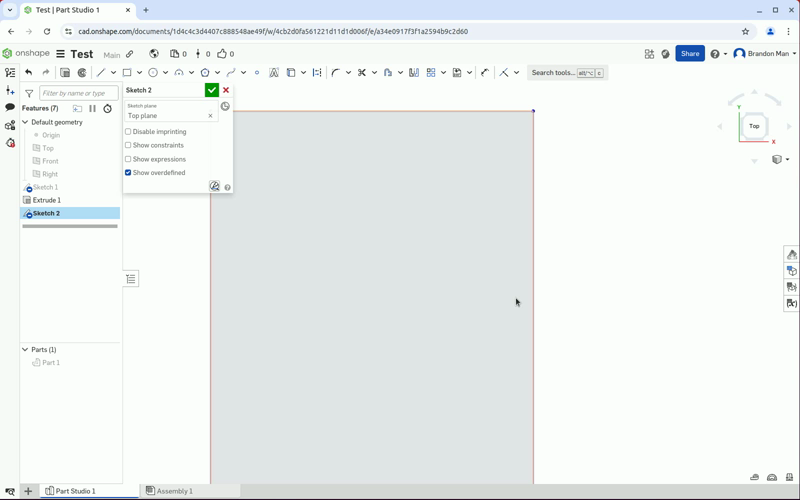
scroll(-6)
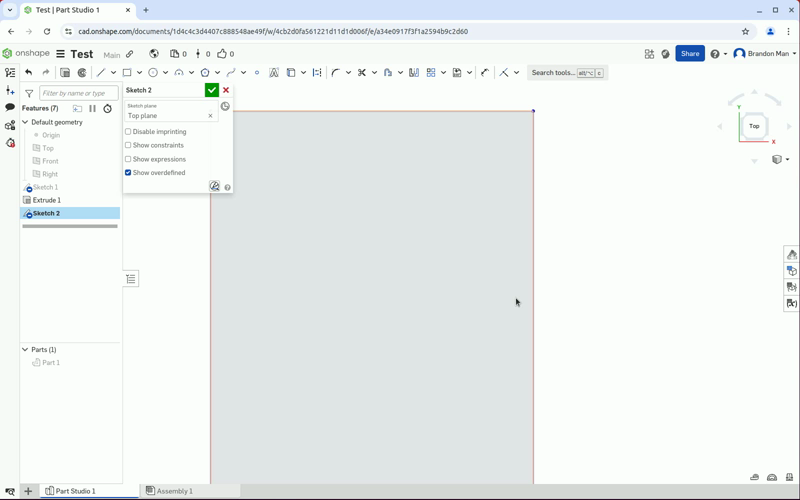
scroll(-6)
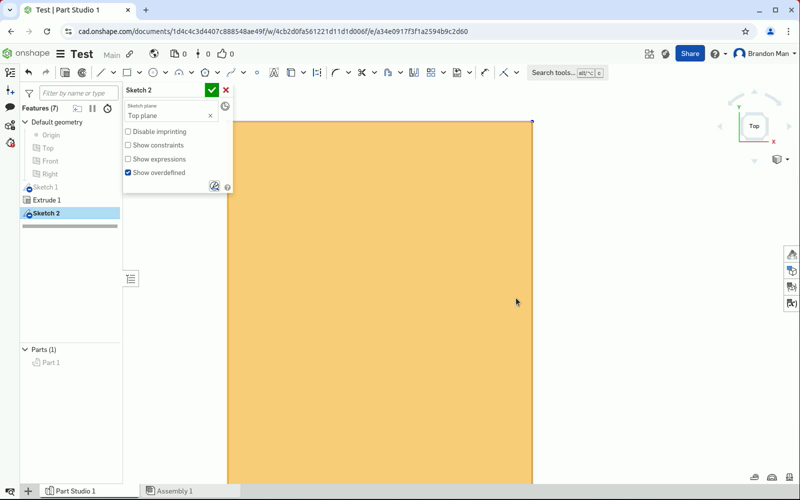
scroll(-6)
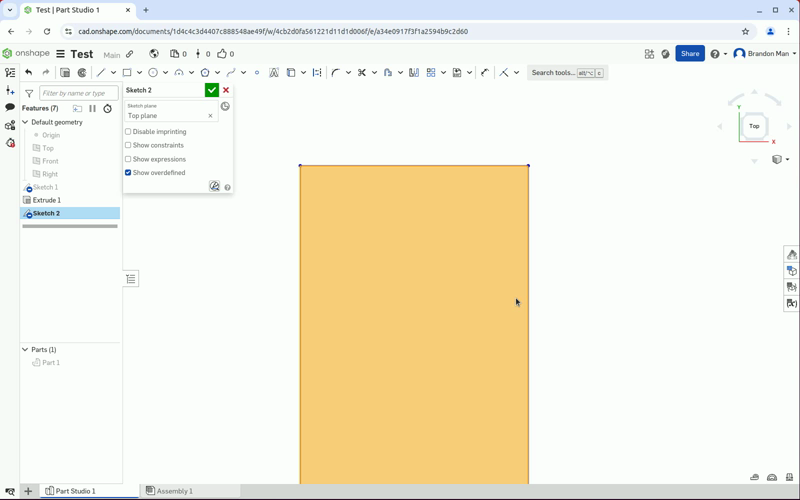
scroll(-6)
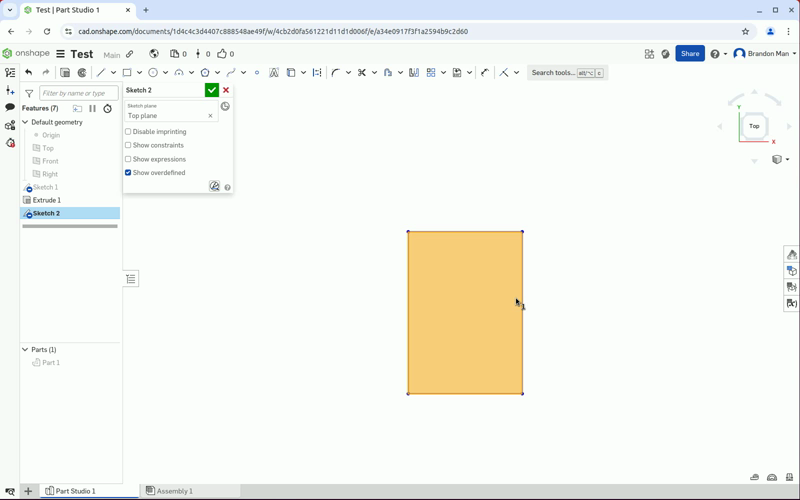
scroll(-6)
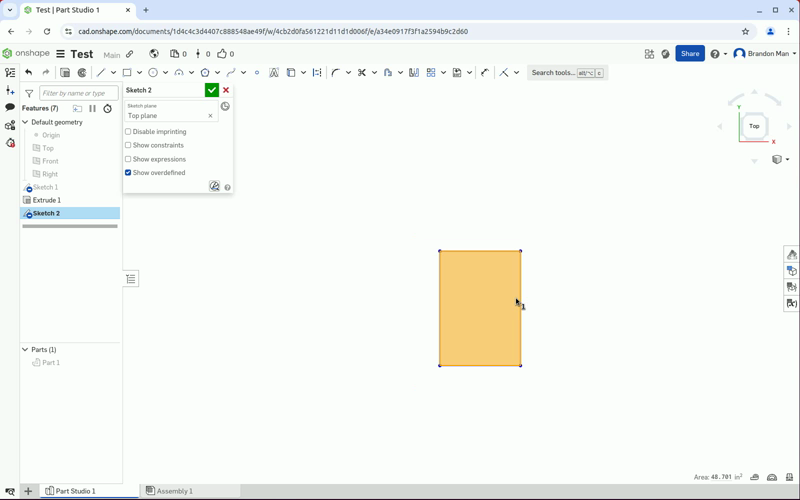
scroll(-6)
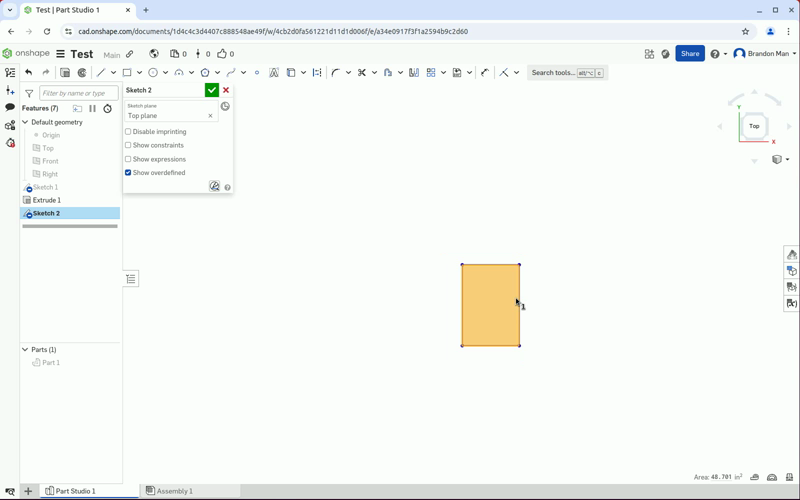
scroll(-6)
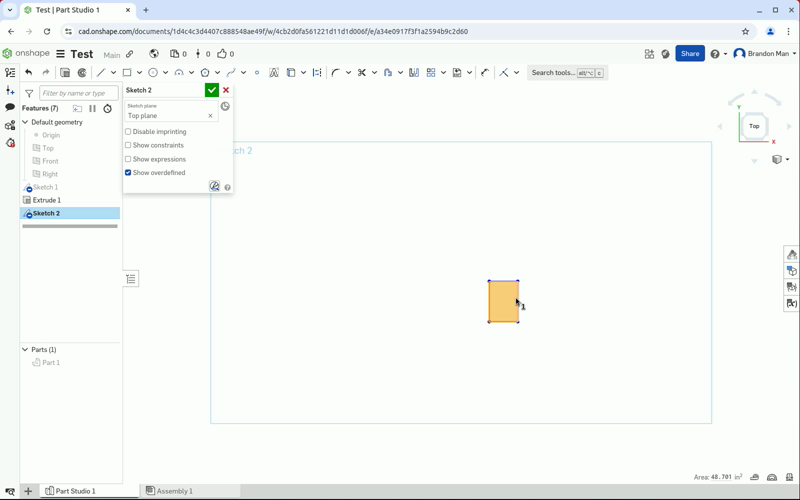
mouse_move(73, 352)
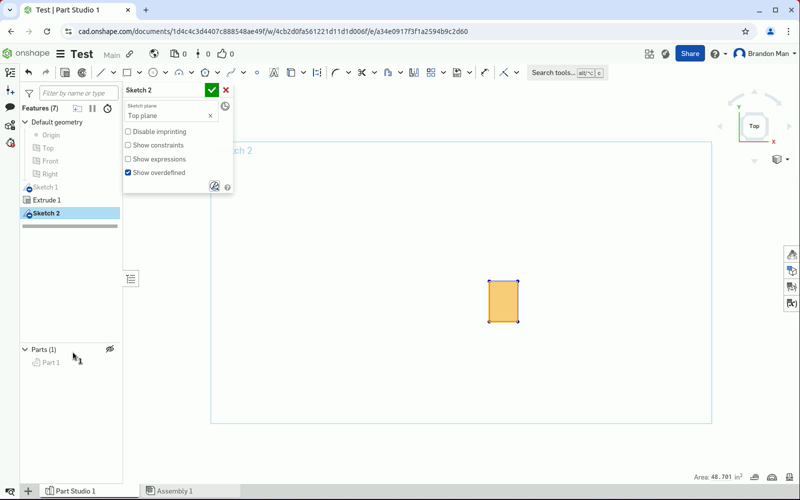
key(shift+y)
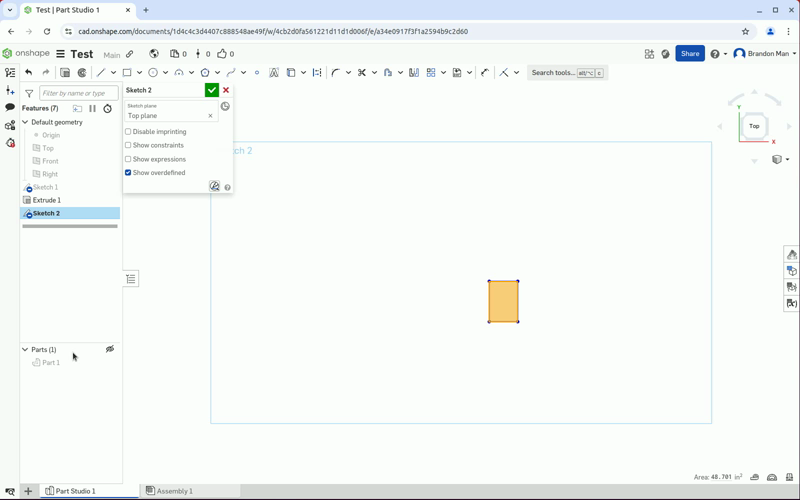
key(shift+e)
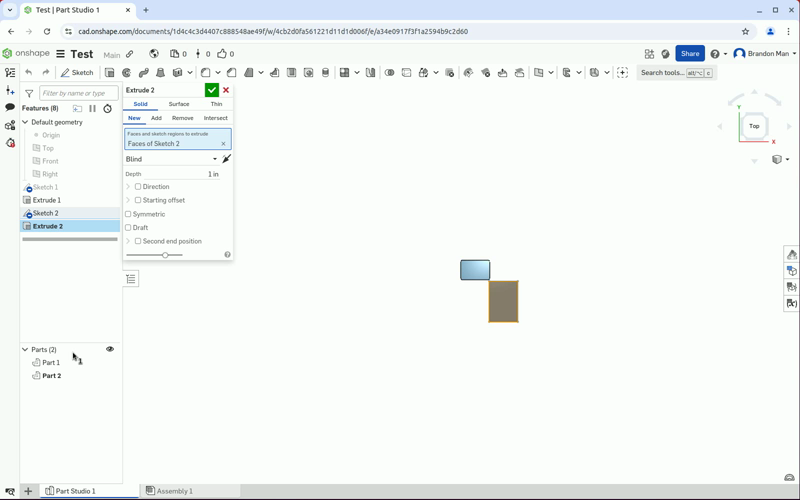
mouse_move(143, 106)
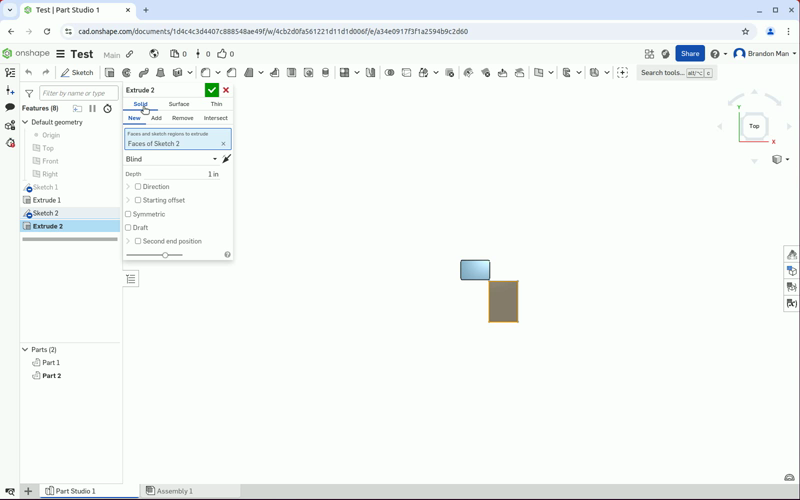
click(143, 106)
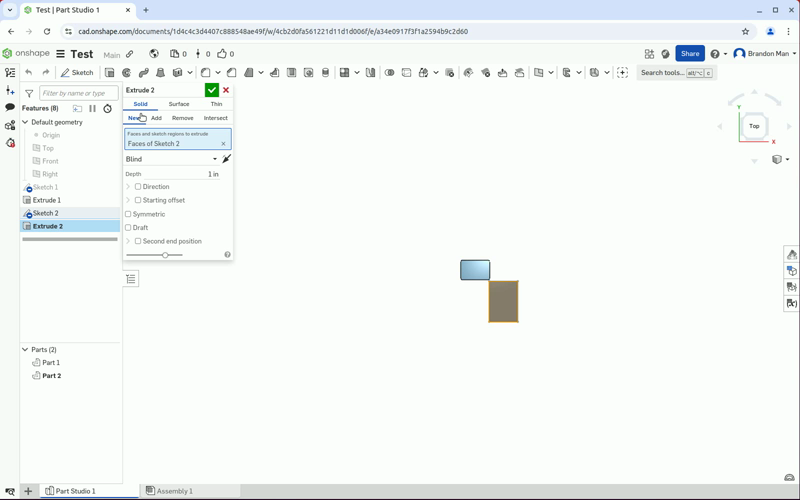
mouse_move(137, 120)
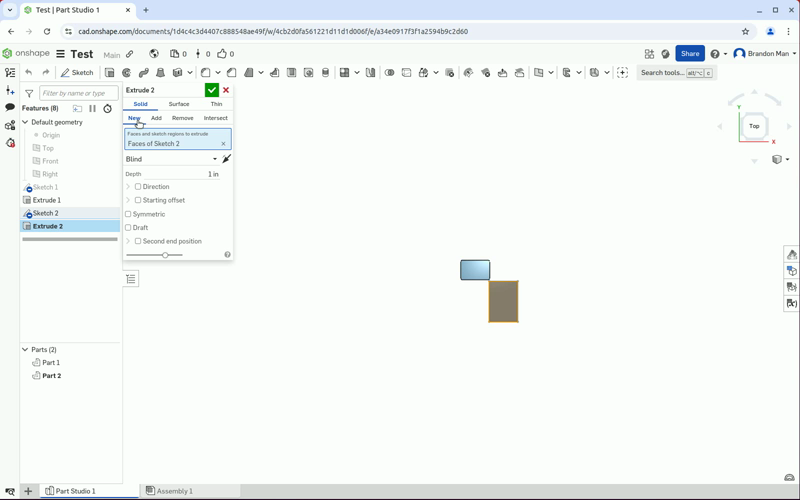
click(137, 120)
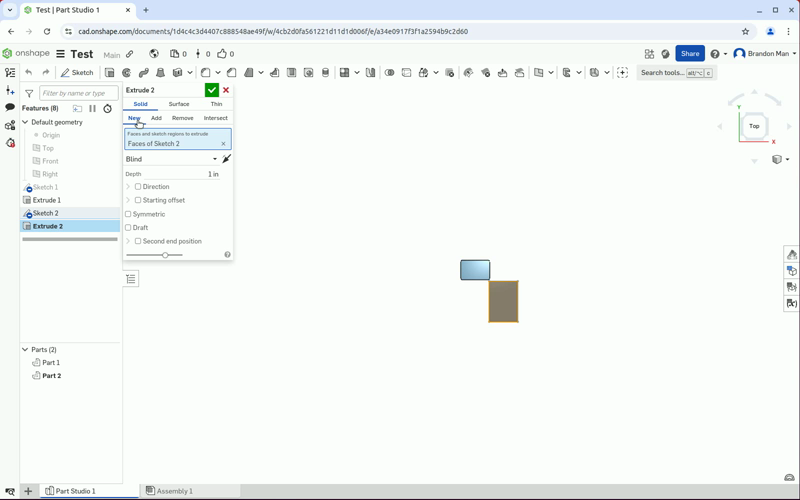
key(tab, 4)
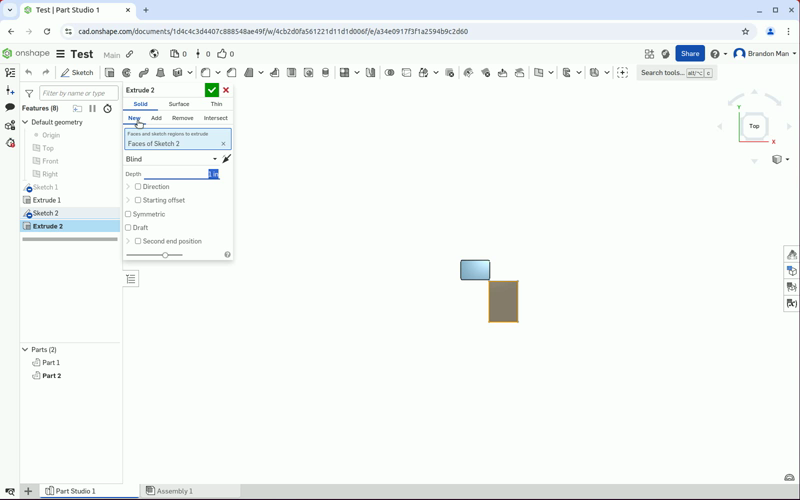
text(-0.241)
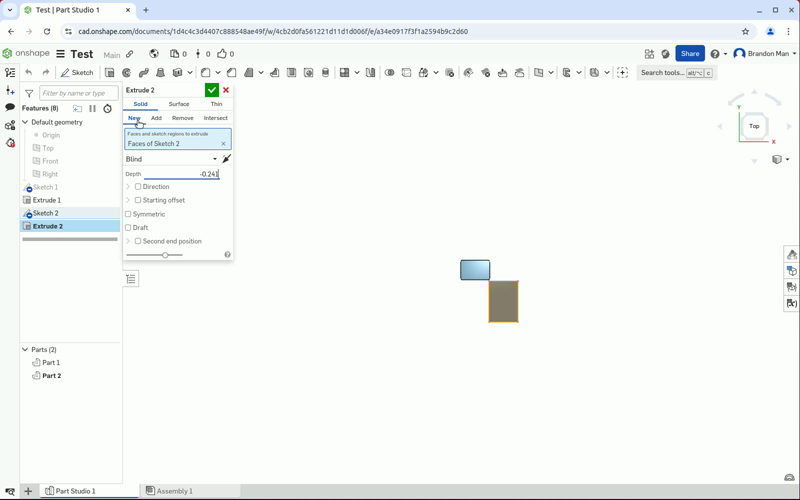
key(enter)
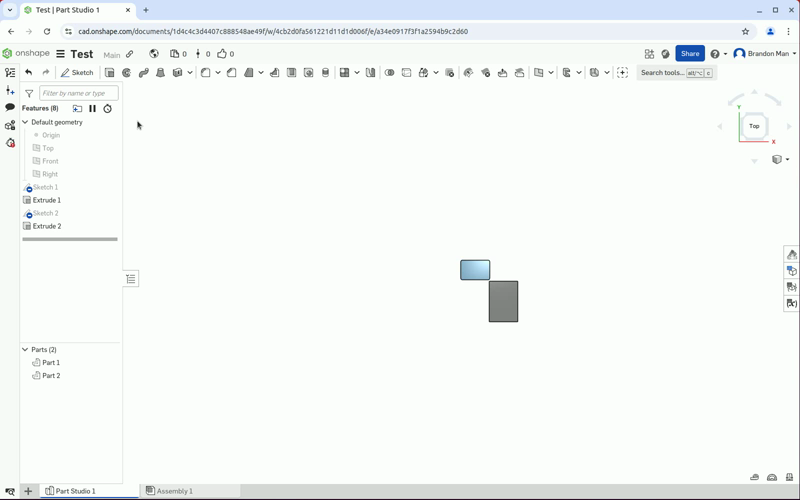
key(shift+h)
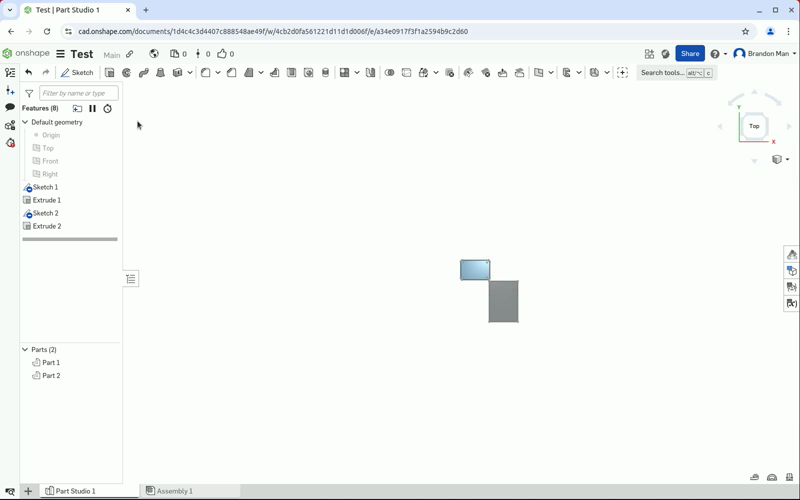
key(shift+h)
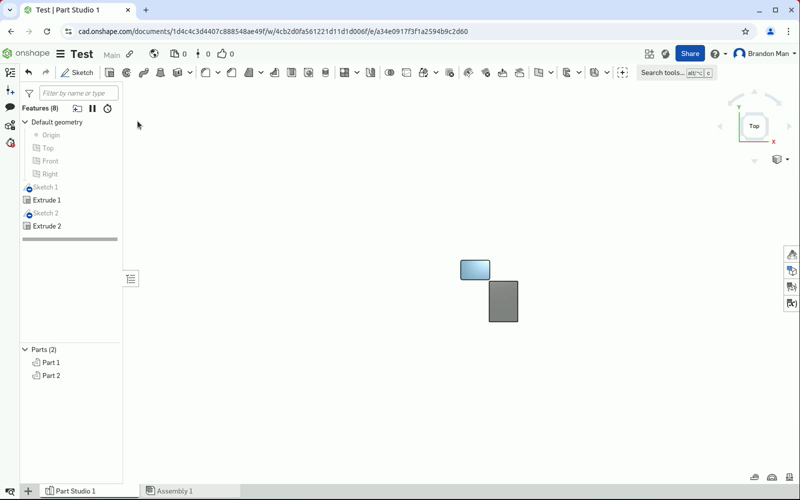
mouse_move(73, 189)
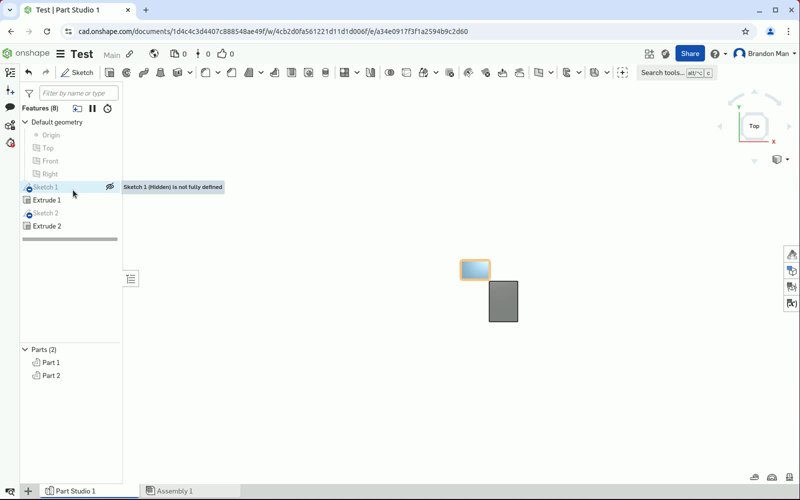
click(73, 189)
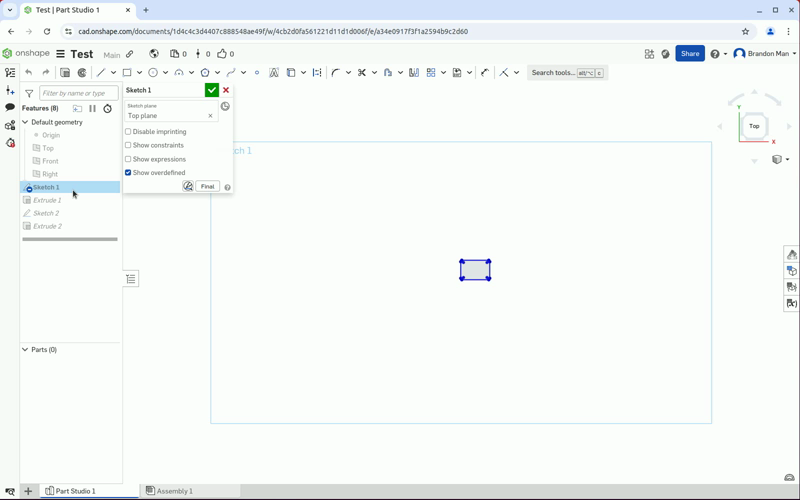
mouse_move(229, 92)
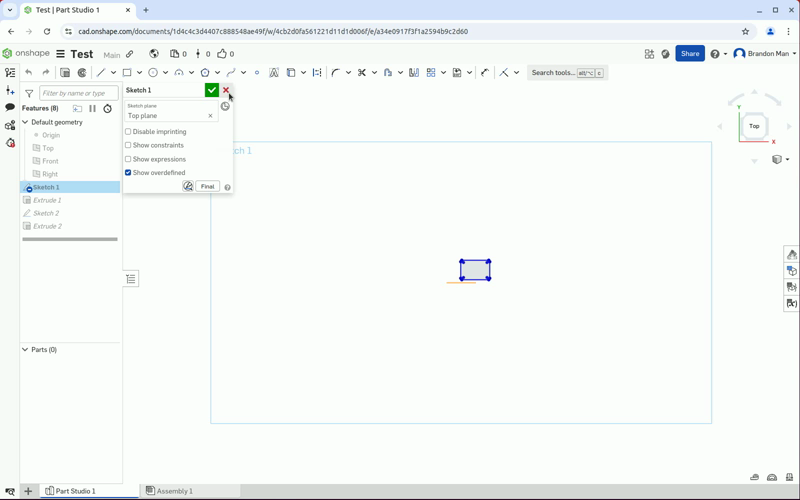
click(229, 92)
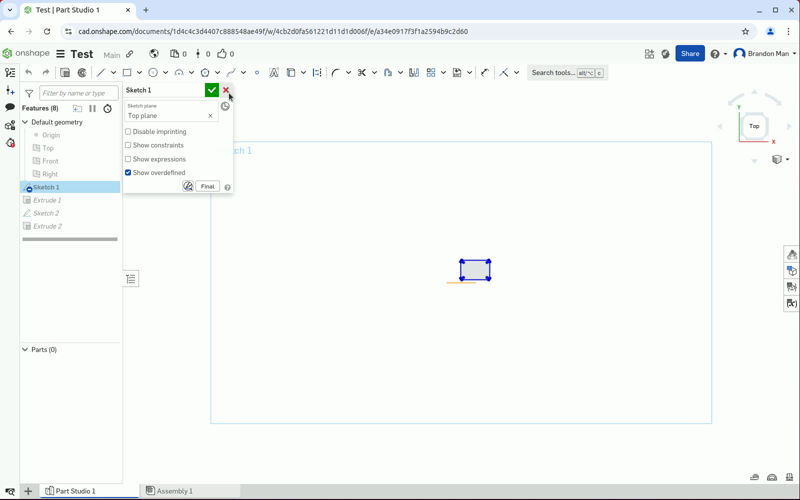
key(shift+s)
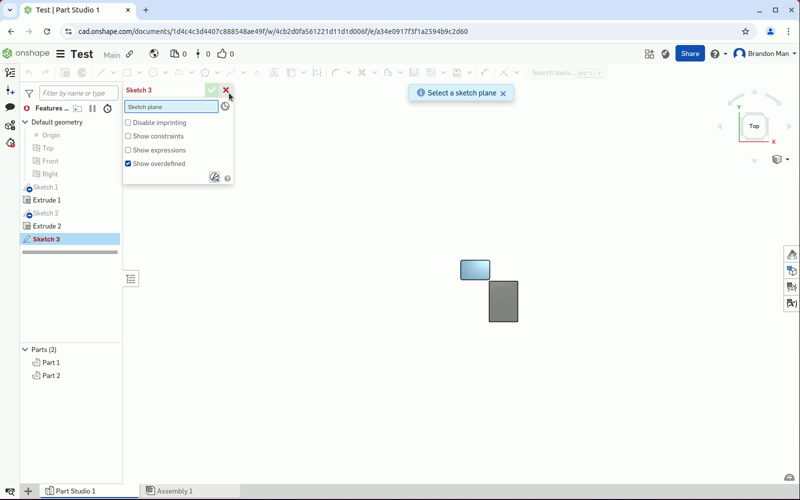
mouse_move(73, 150)
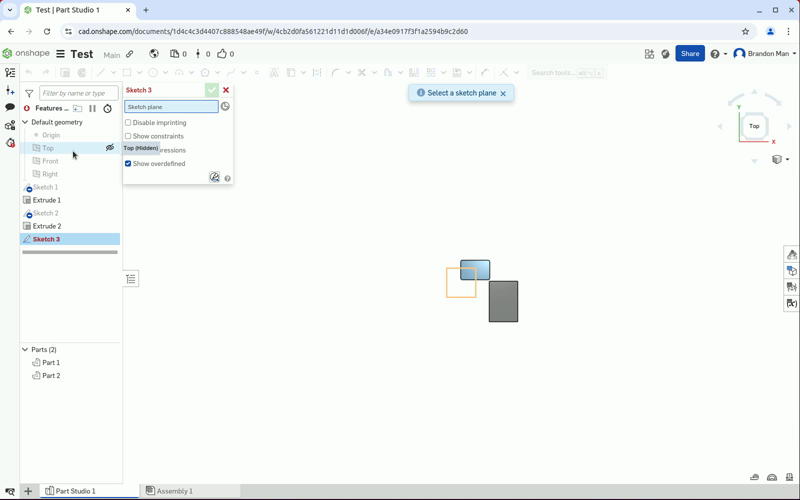
click(73, 150)
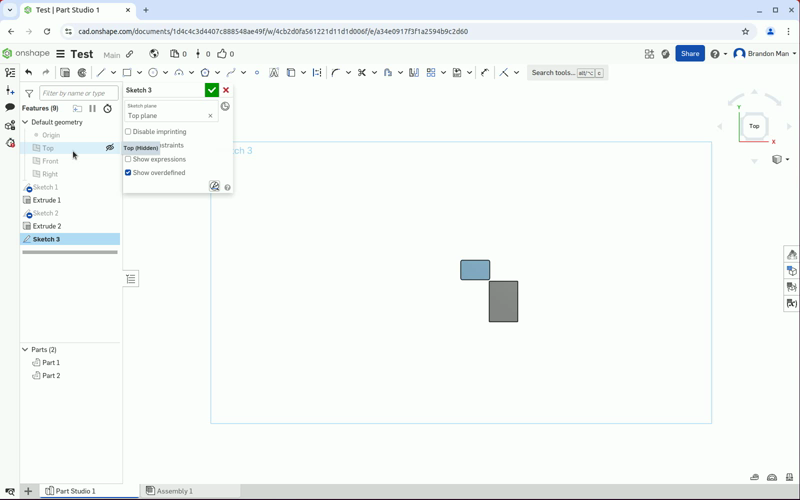
mouse_move(73, 352)
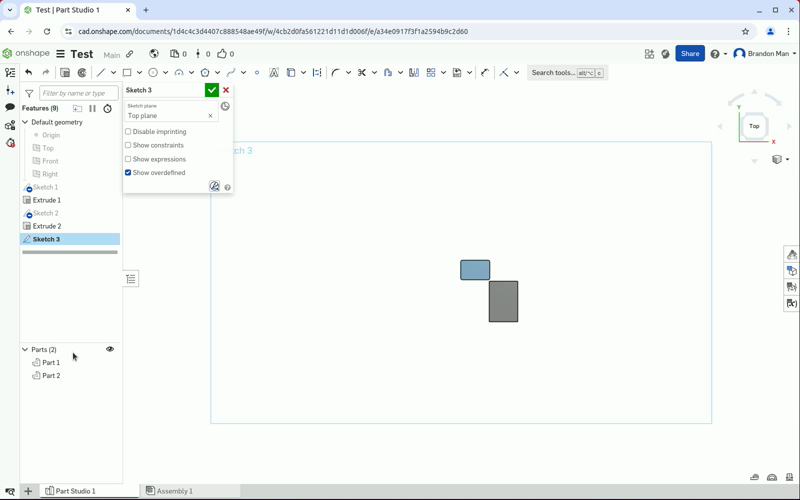
key(y)
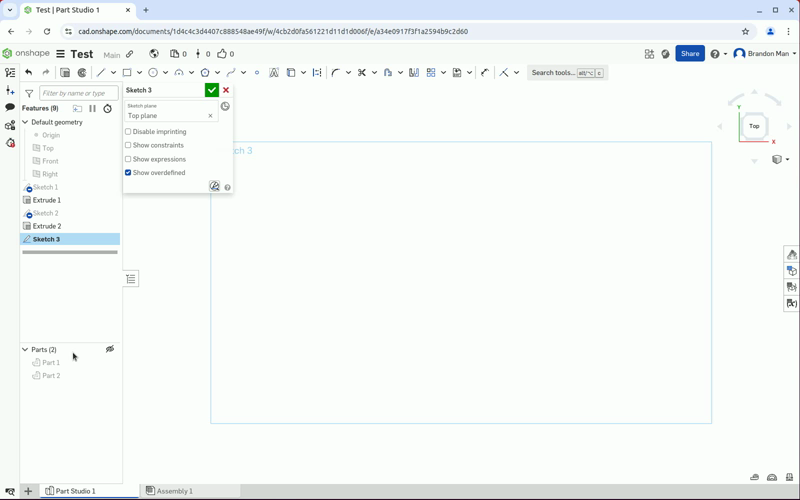
key(l)
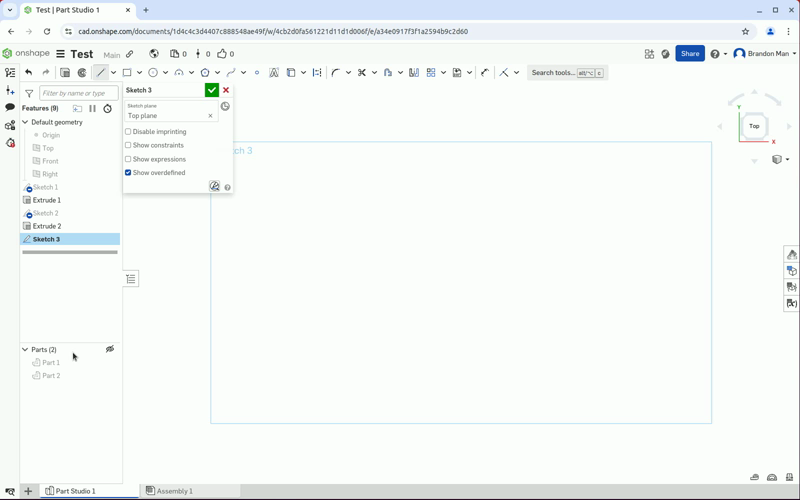
key_down(shift)
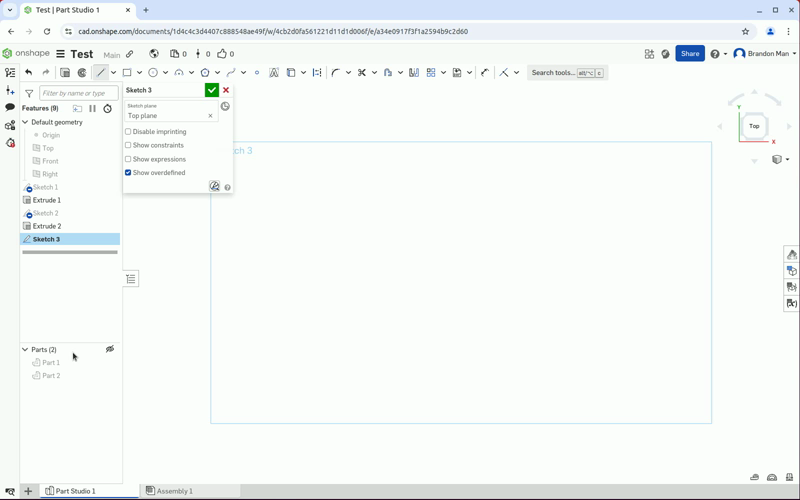
mouse_move(489, 361)
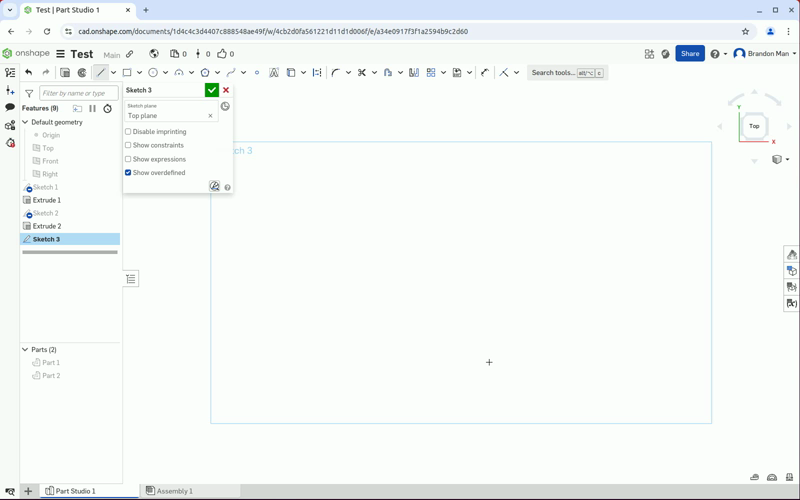
click(489, 361)
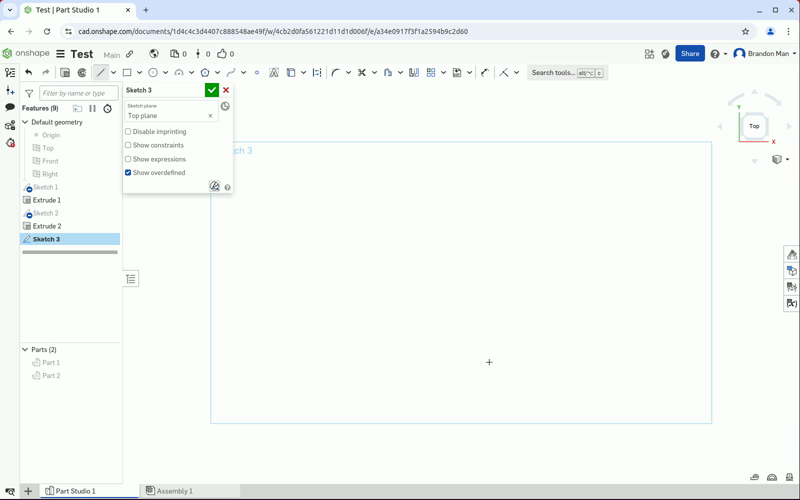
key_up(shift)
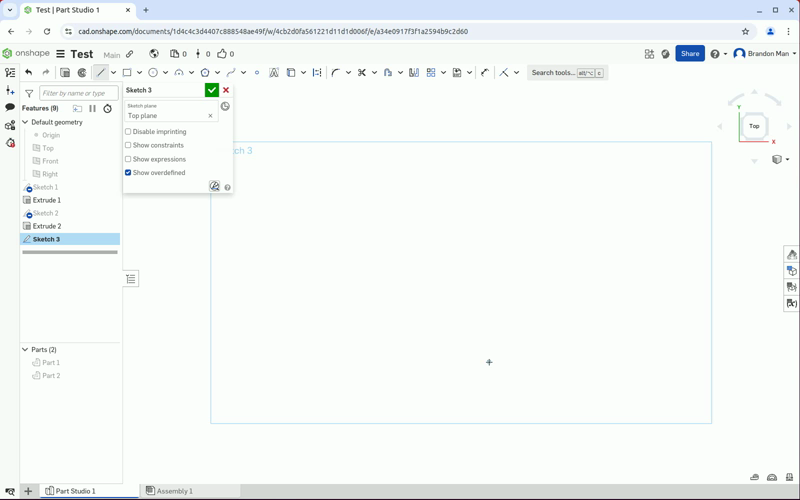
key_down(shift)
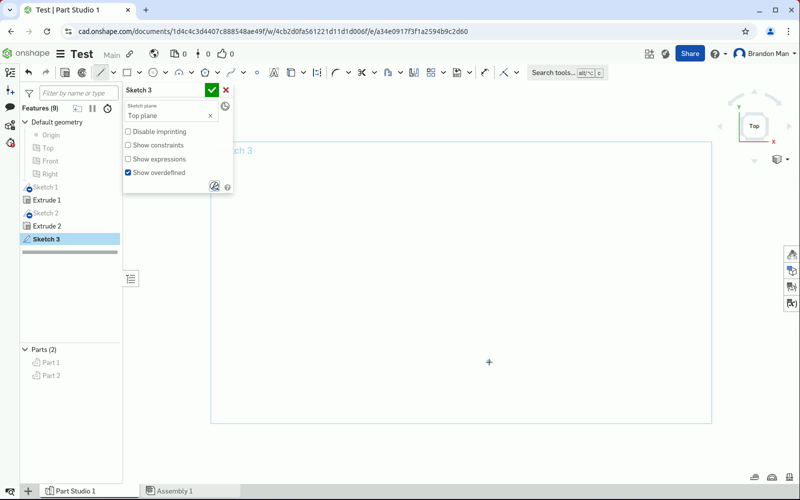
mouse_move(519, 361)
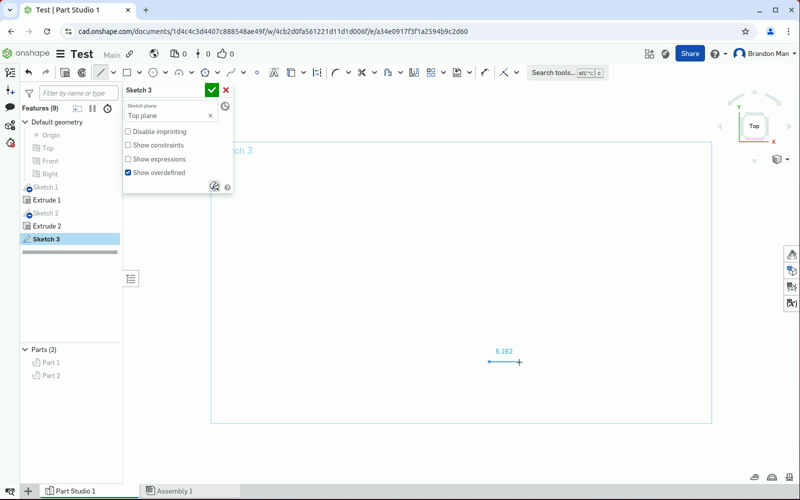
mouse_move(518, 361)
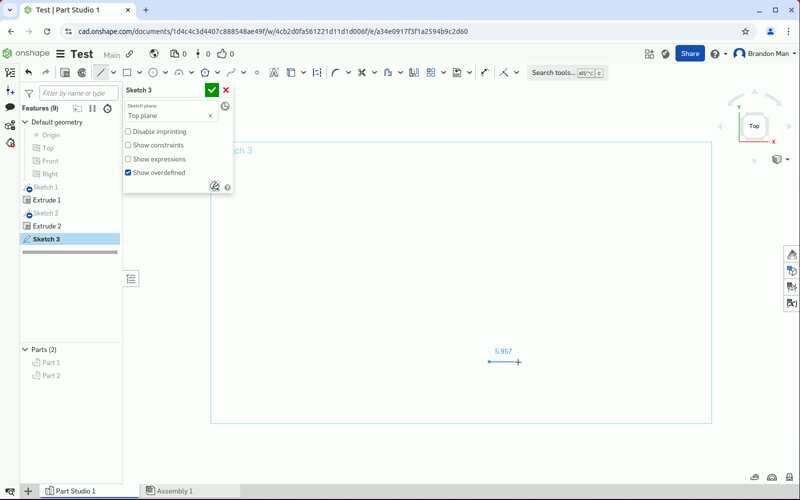
click(518, 361)
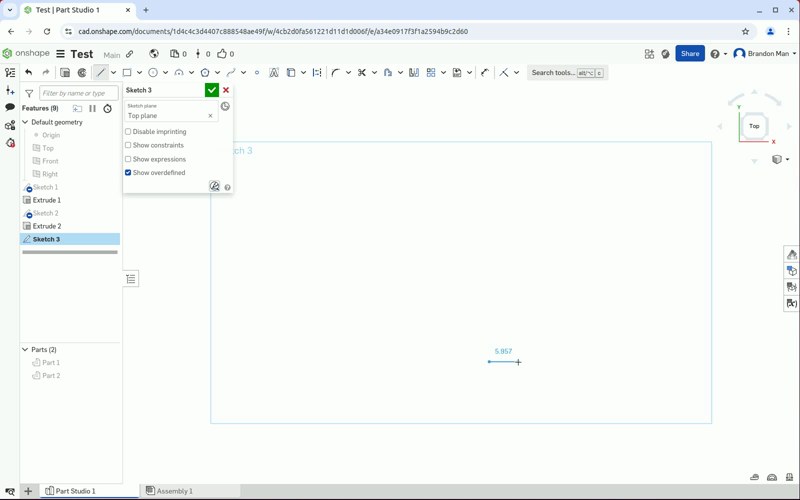
key_up(shift)
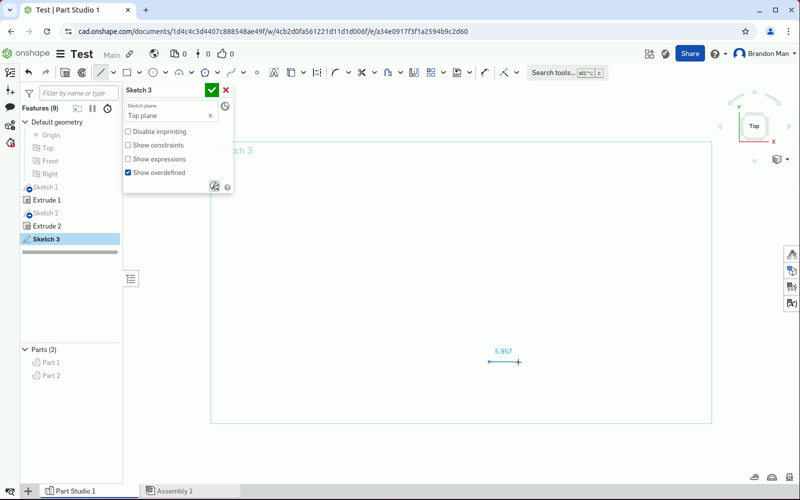
key_down(shift)
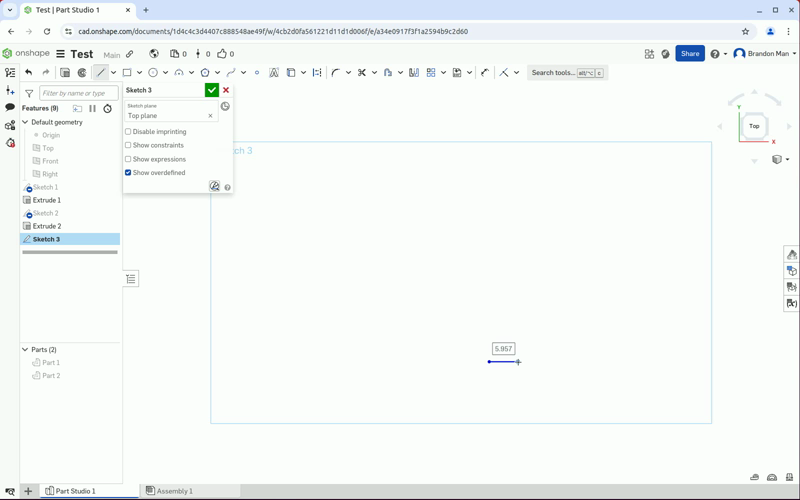
mouse_move(548, 361)
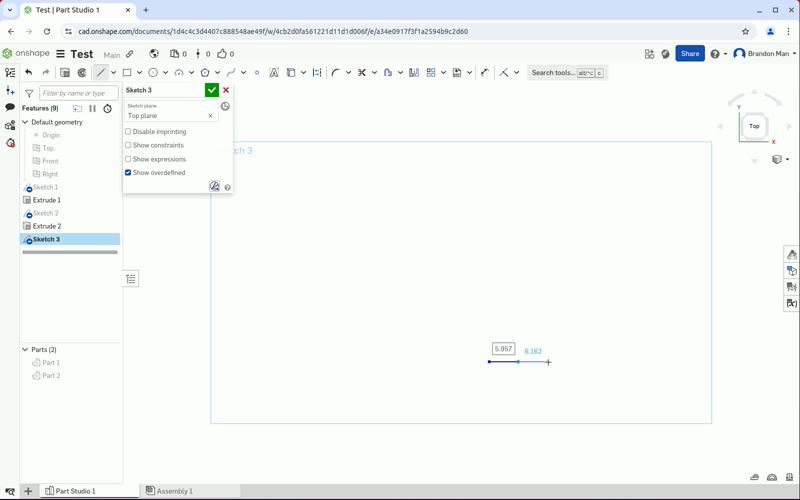
mouse_move(518, 331)
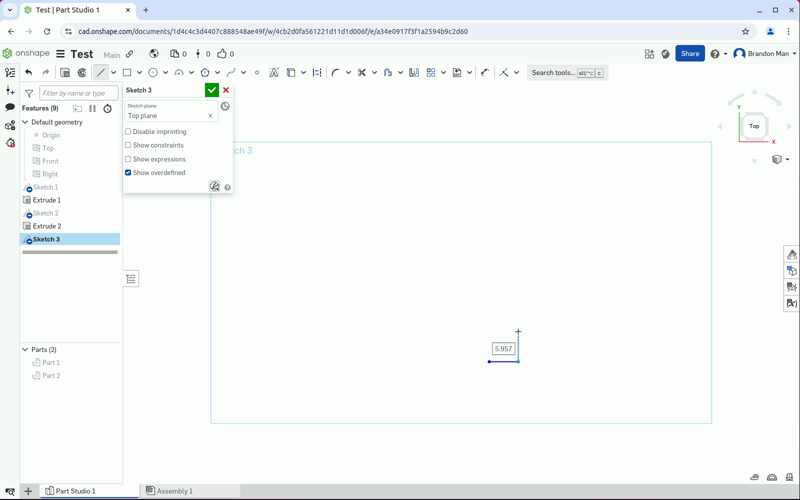
click(518, 331)
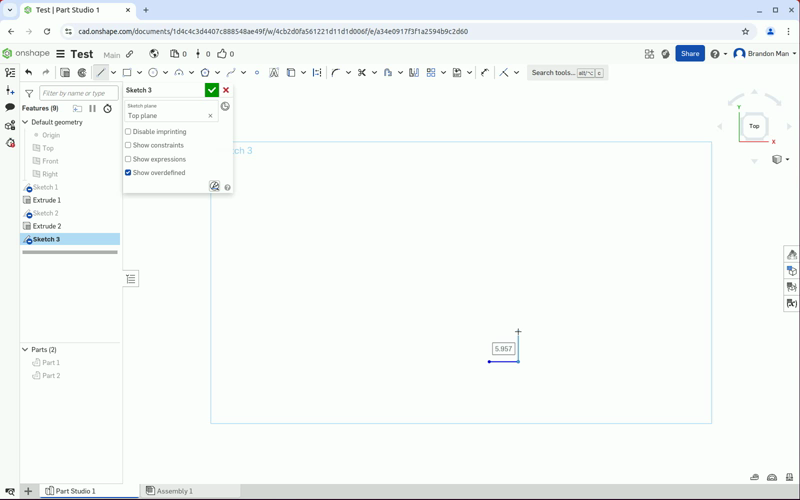
key_up(shift)
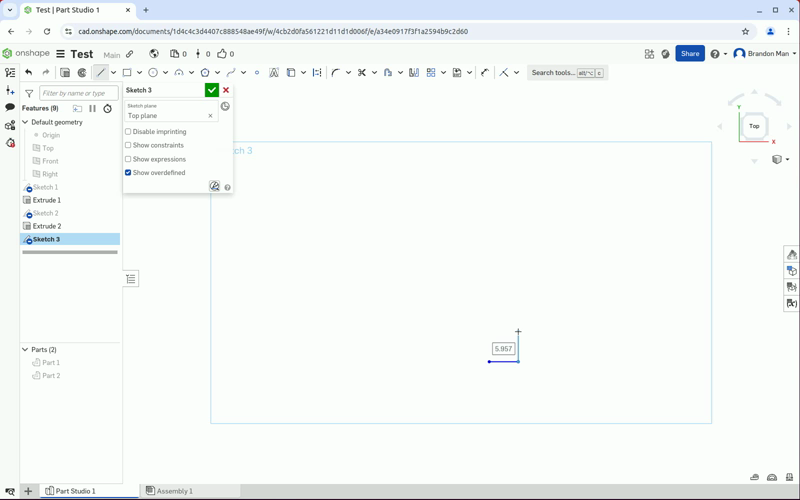
key_down(shift)
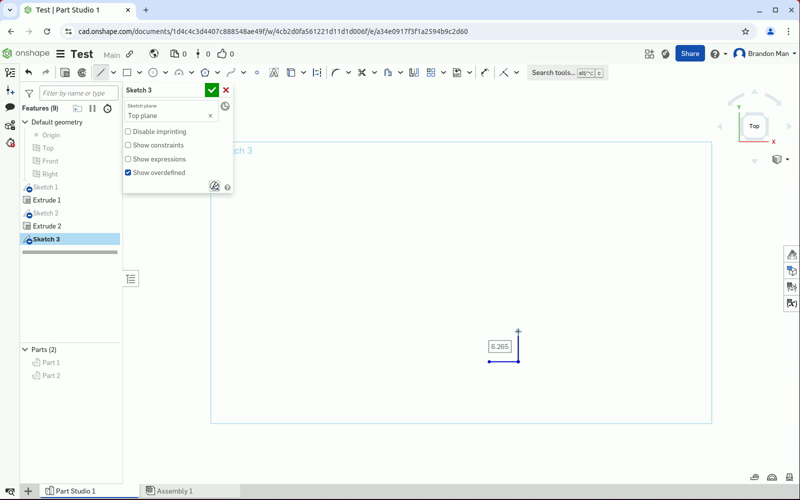
mouse_move(548, 331)
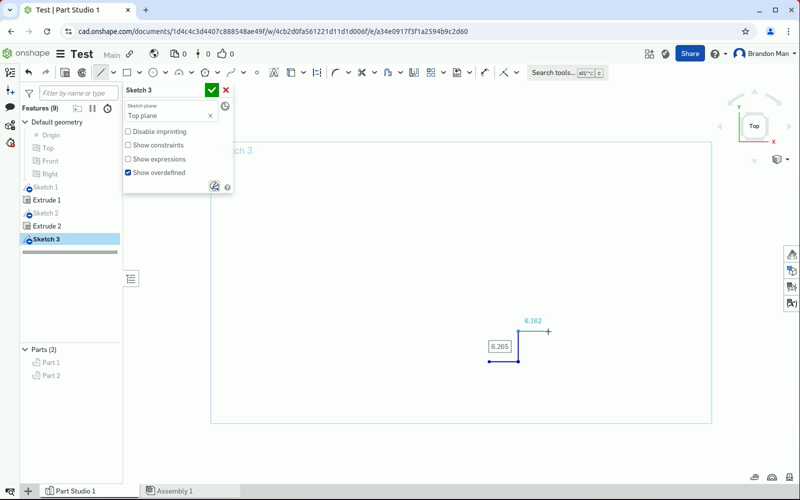
mouse_move(489, 331)
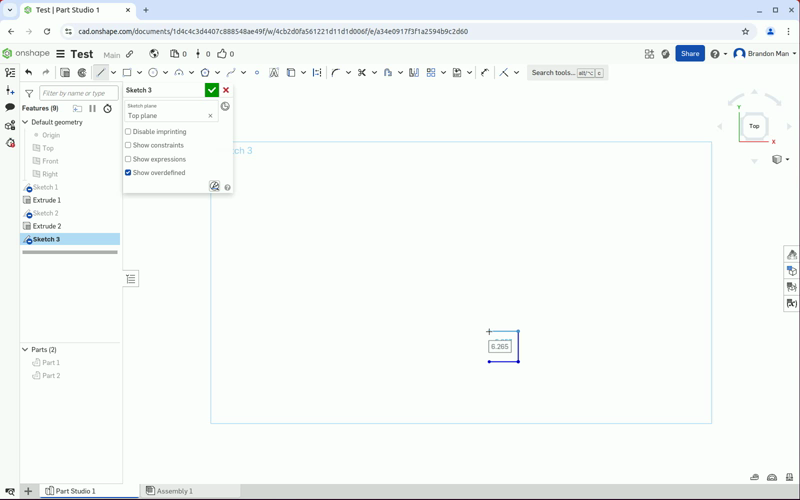
click(489, 331)
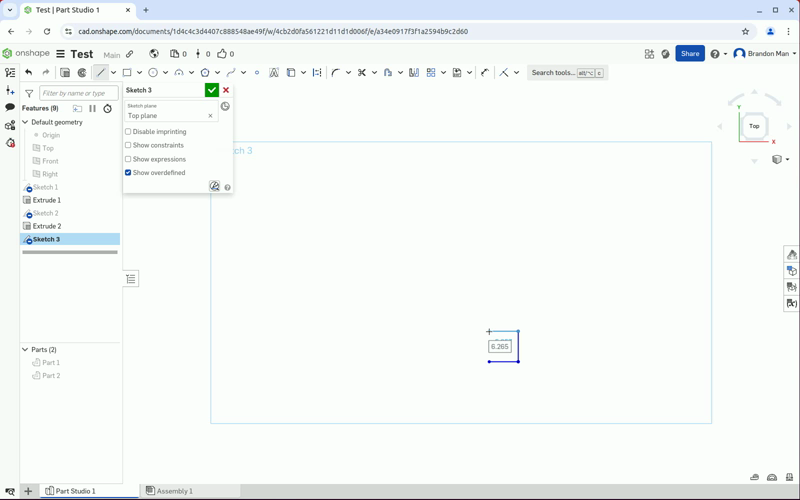
key_up(shift)
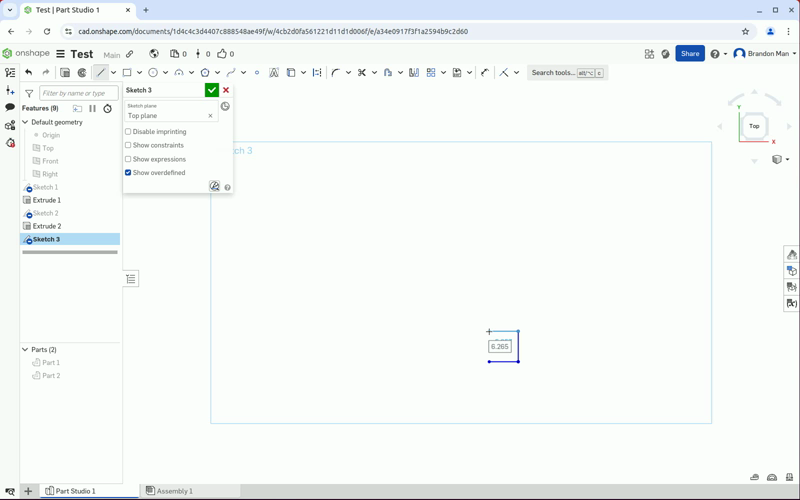
mouse_move(519, 331)
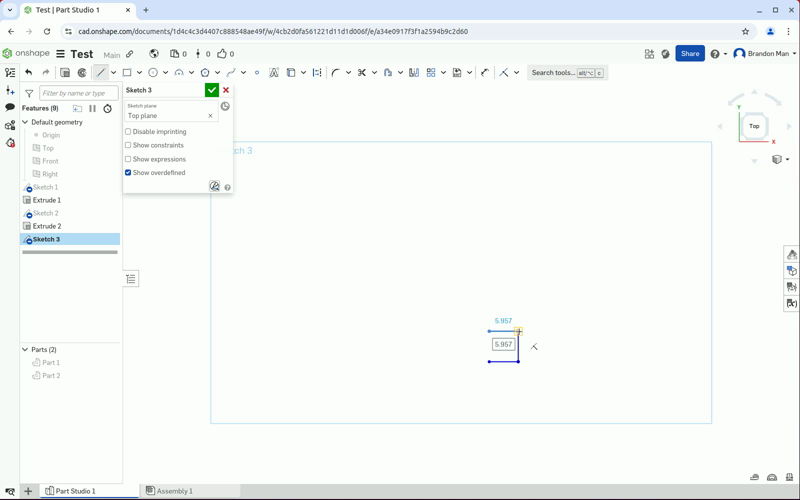
key_down(shift)
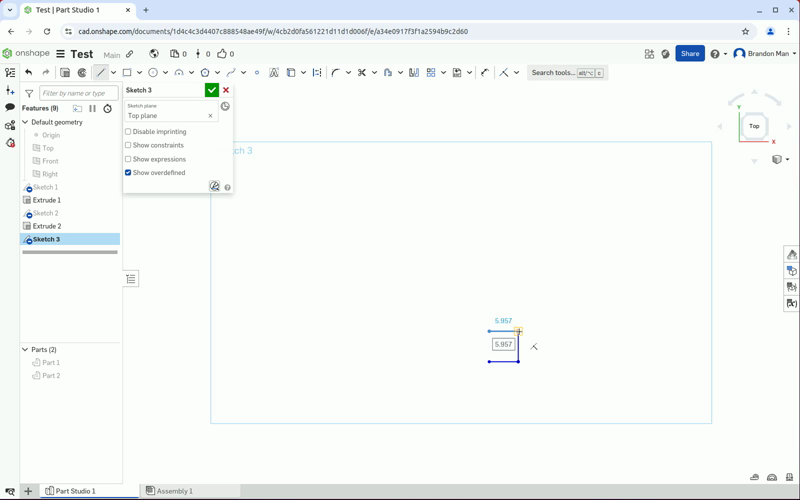
mouse_move(489, 361)
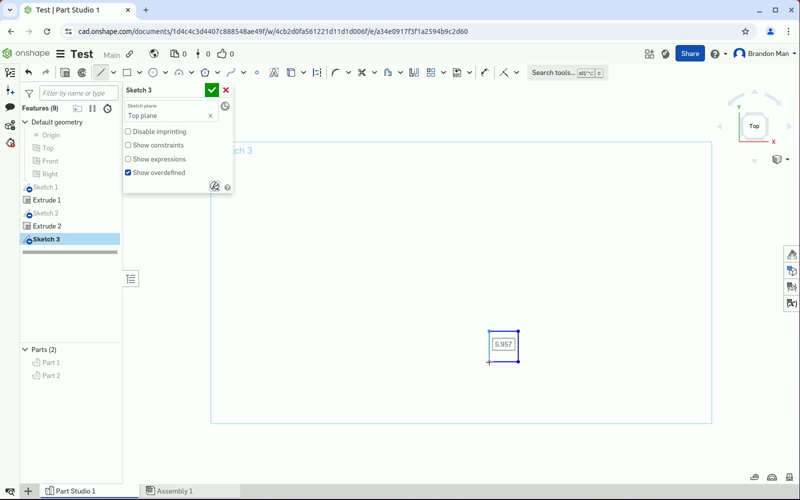
key_up(shift)
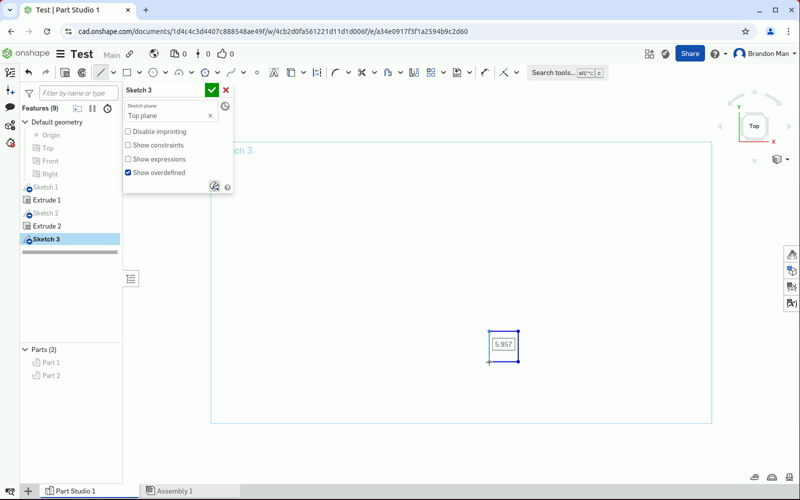
click(489, 361)
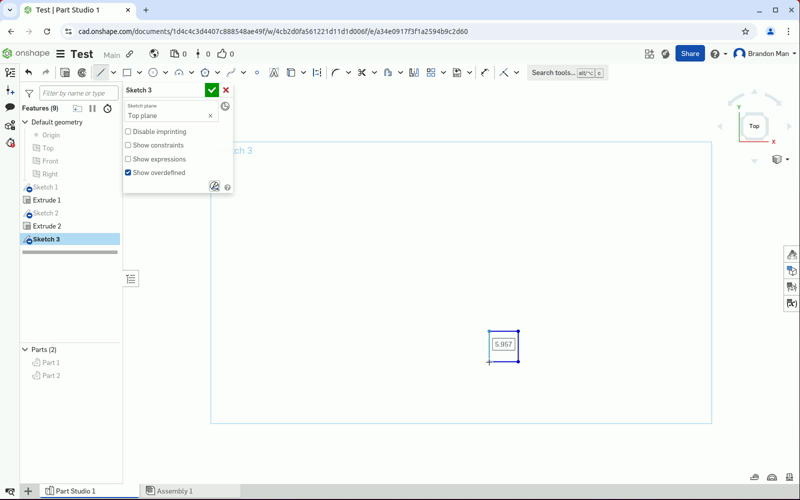
key(esc)
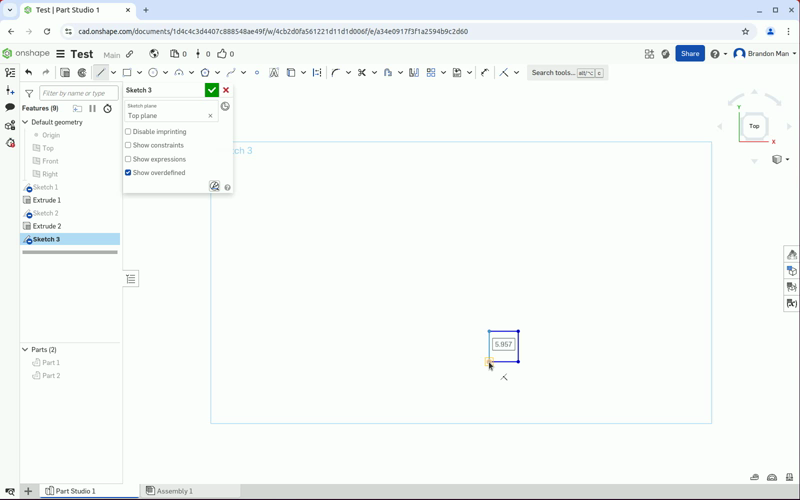
mouse_move(515, 336)
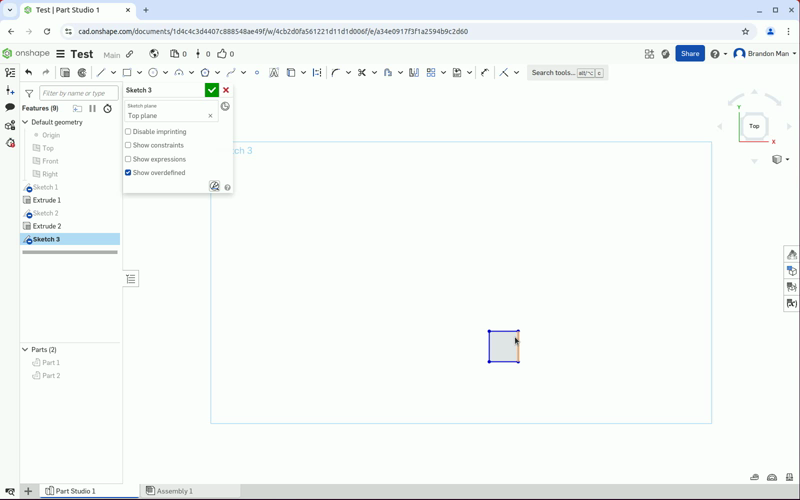
scroll(6)
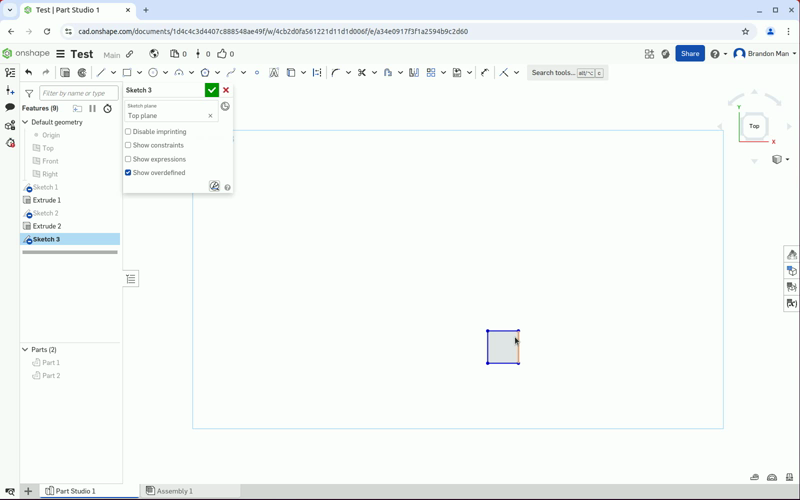
scroll(6)
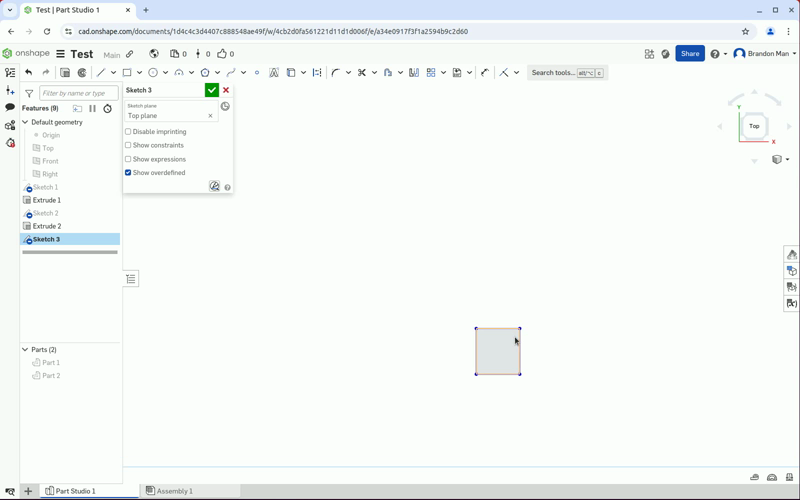
scroll(6)
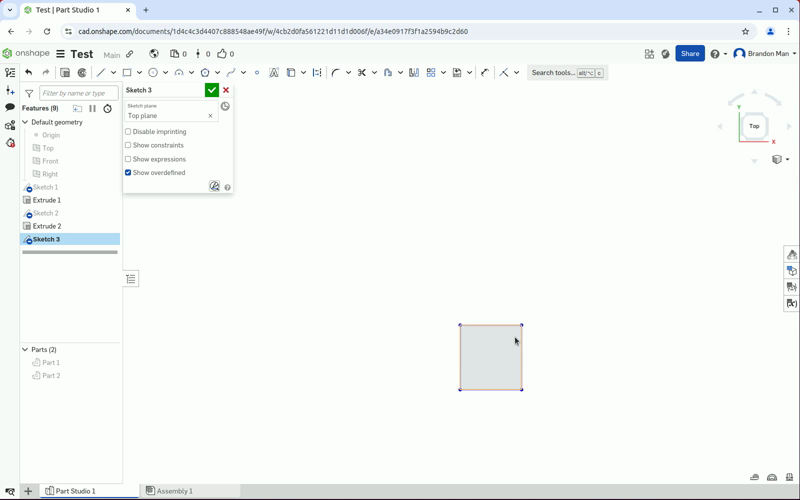
scroll(6)
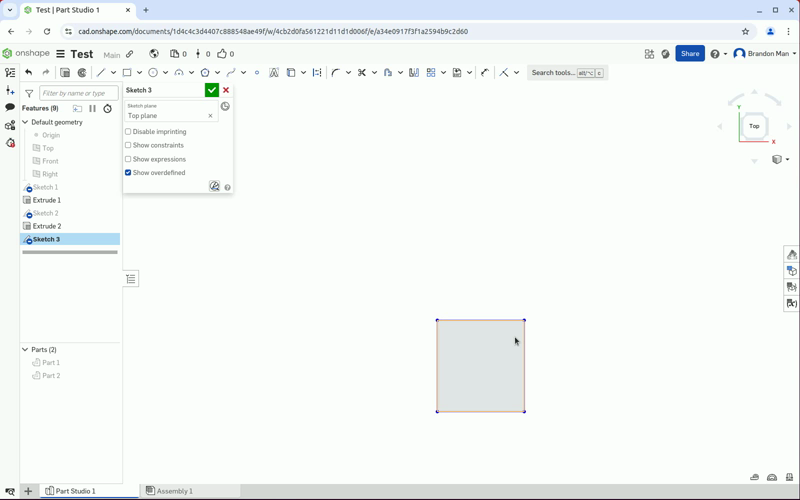
scroll(6)
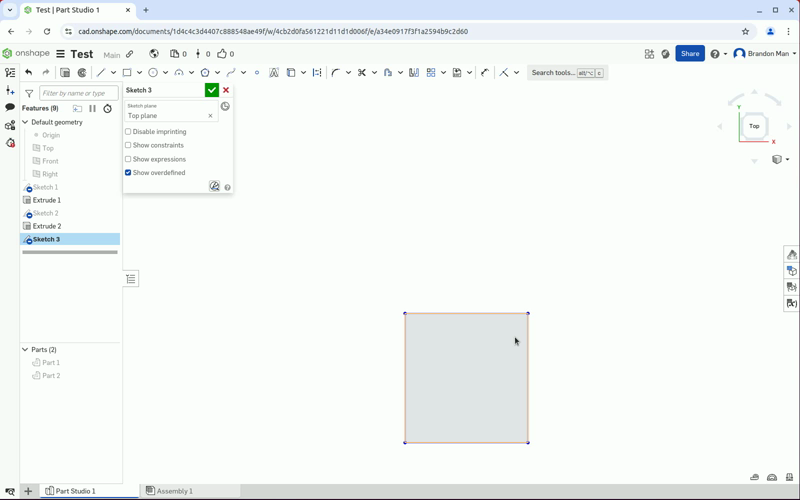
scroll(6)
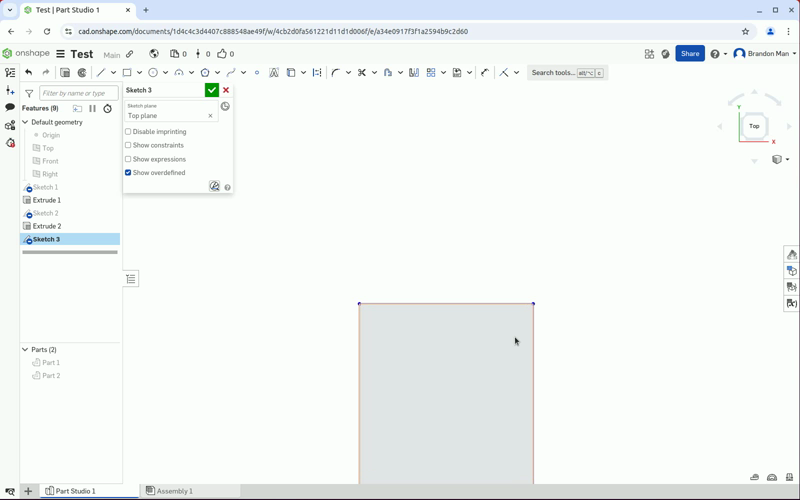
scroll(6)
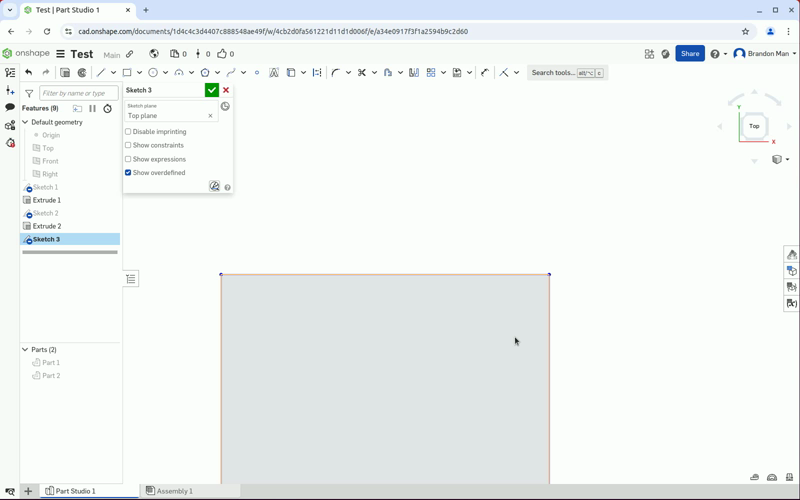
click(515, 336)
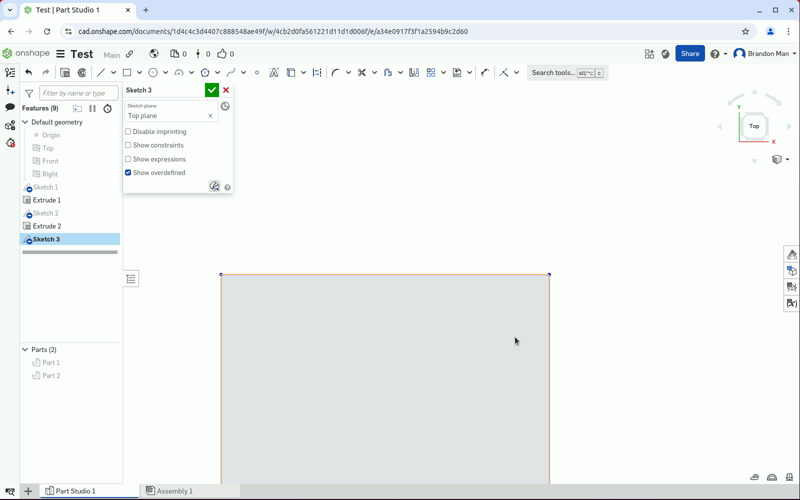
scroll(-6)
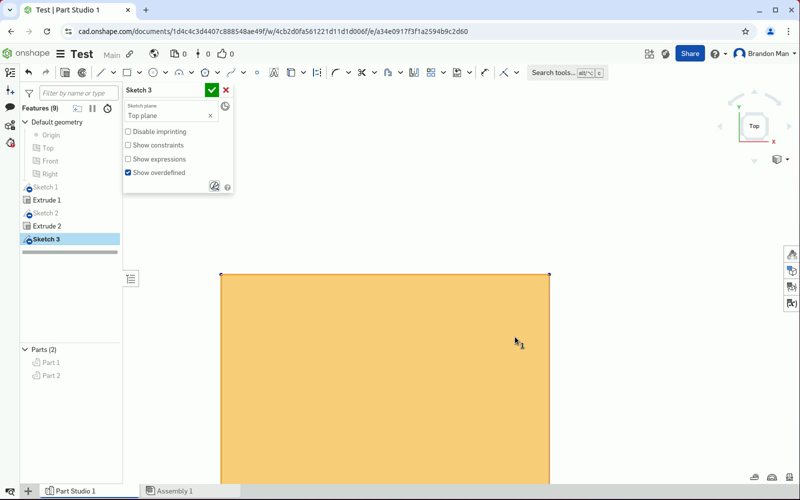
scroll(-6)
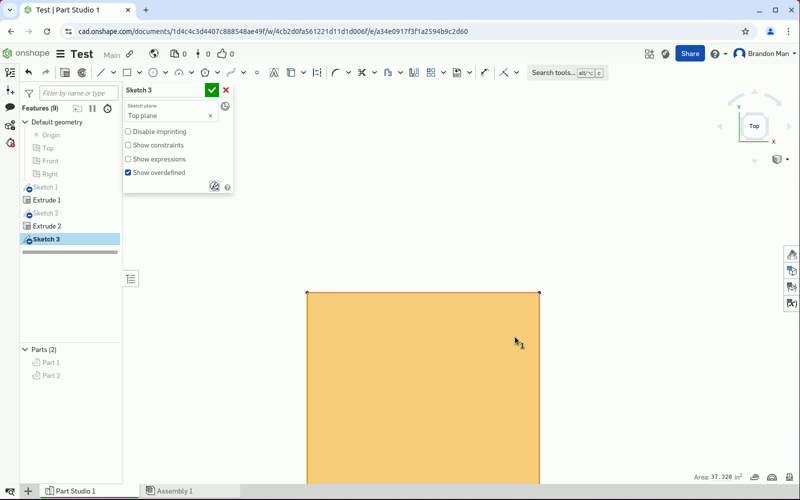
scroll(-6)
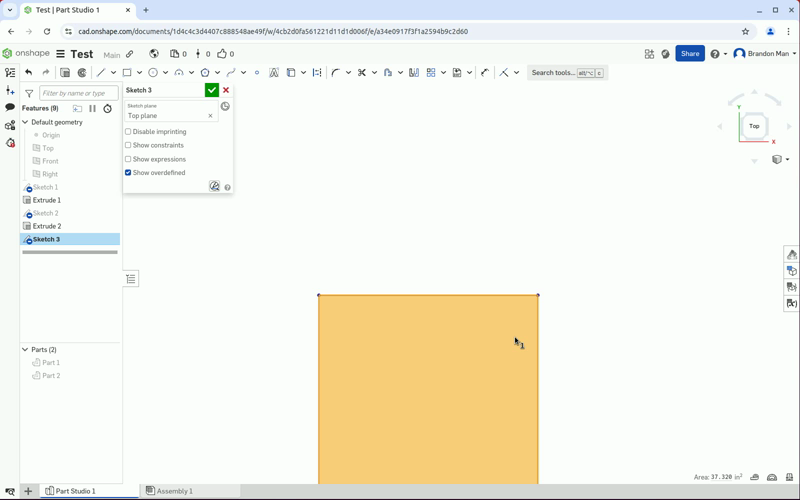
scroll(-6)
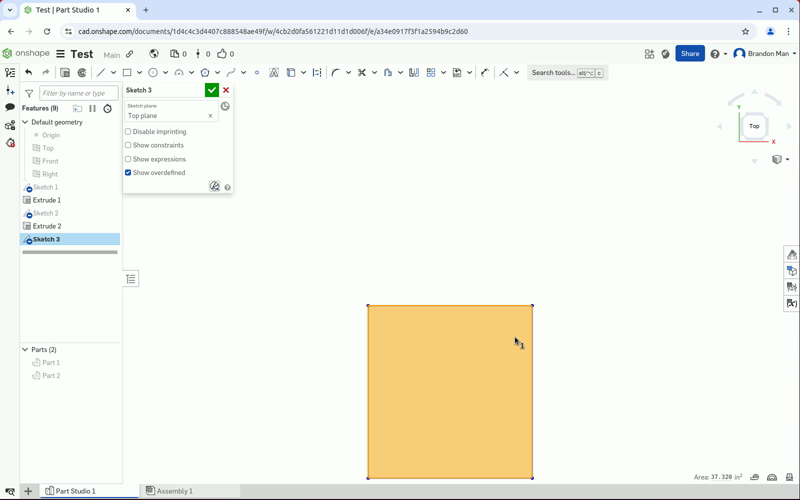
scroll(-6)
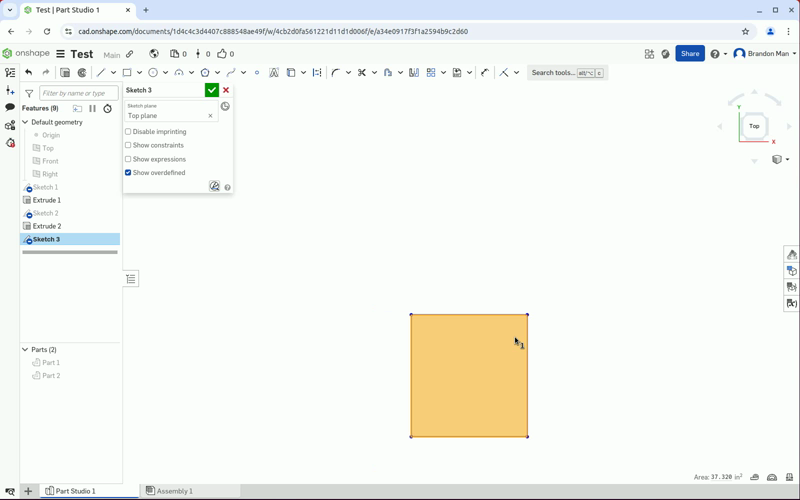
scroll(-6)
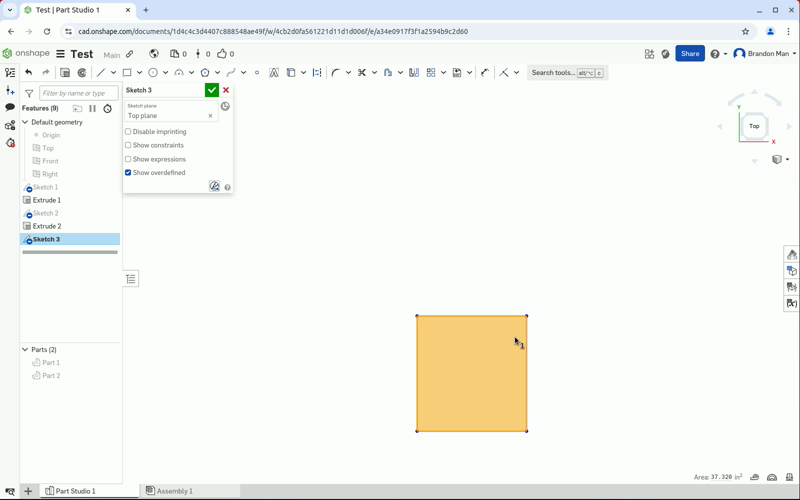
scroll(-6)
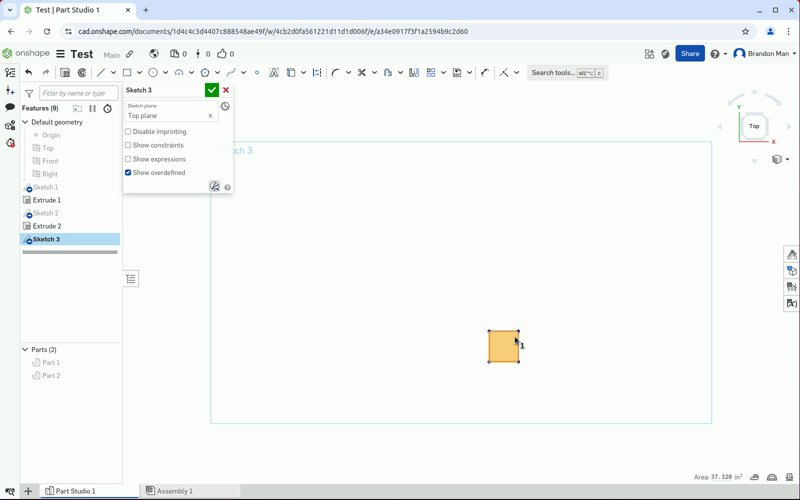
mouse_move(73, 352)
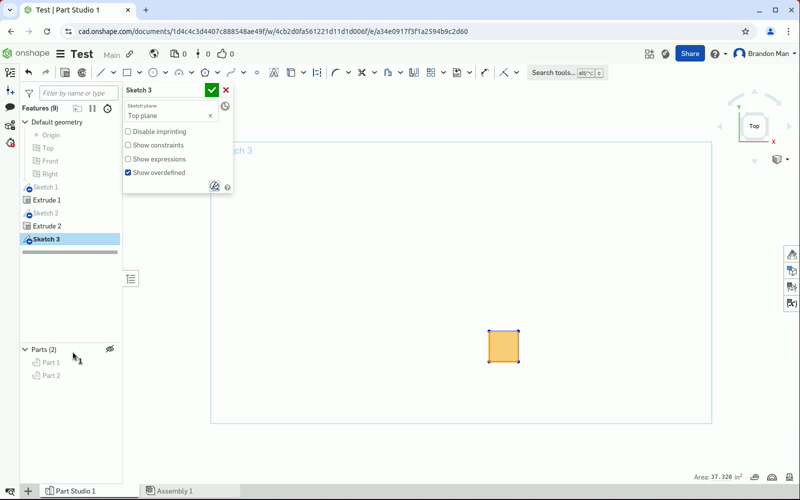
key(shift+y)
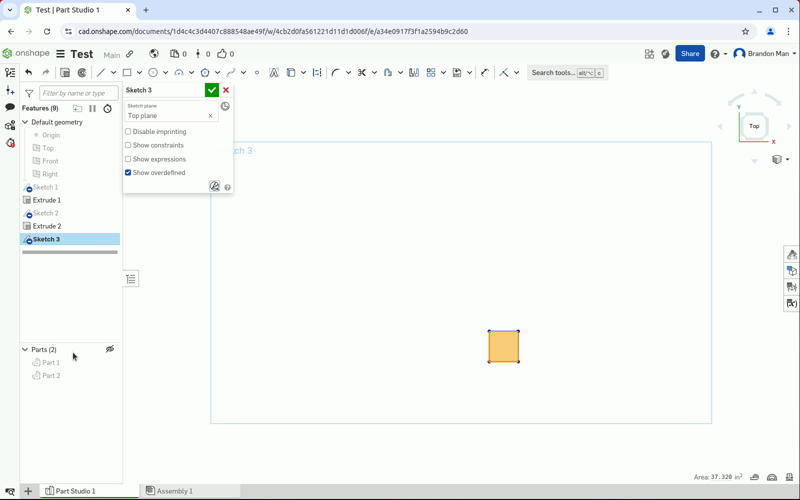
key(shift+e)
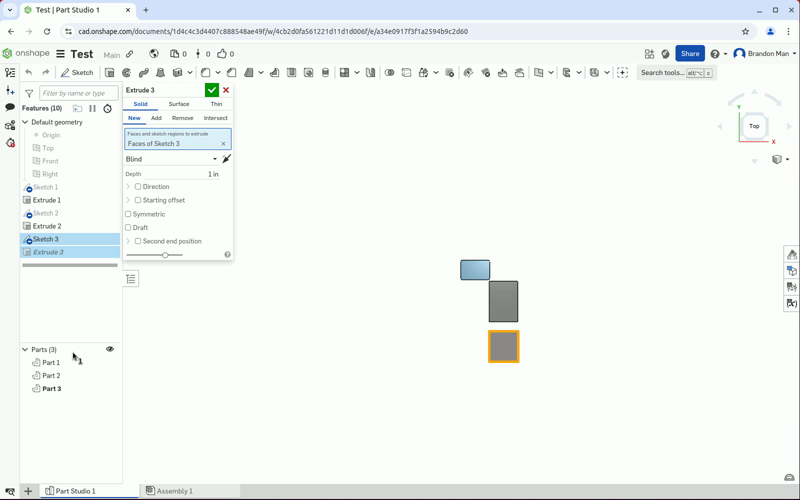
mouse_move(143, 106)
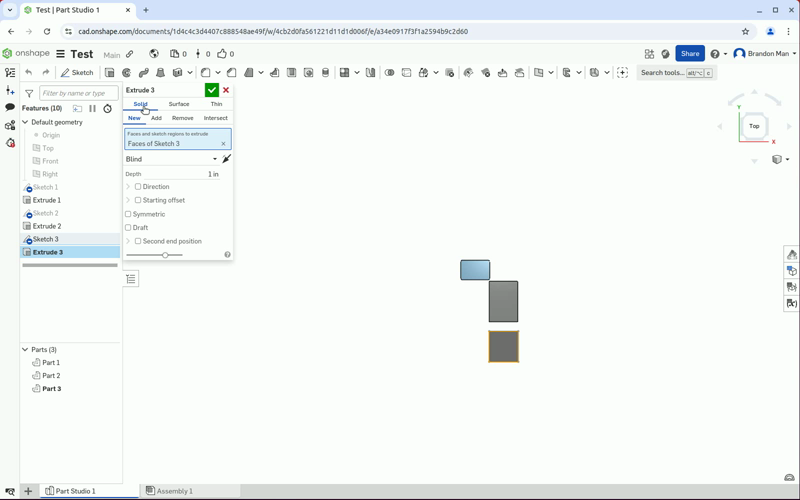
click(143, 106)
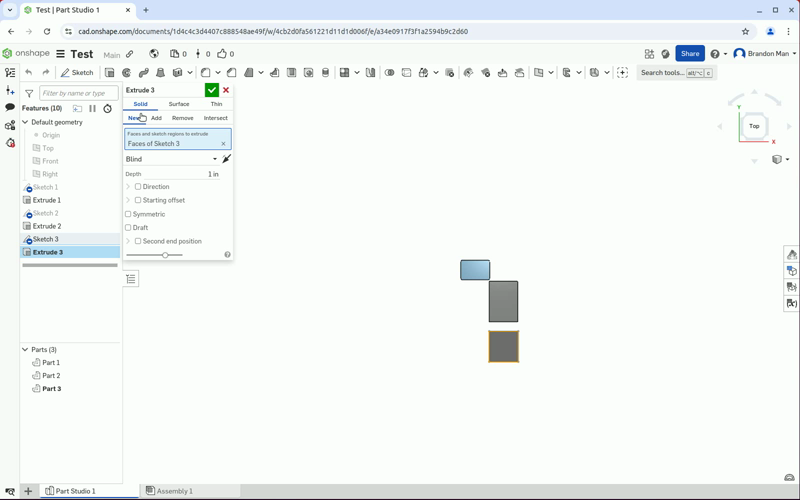
mouse_move(137, 120)
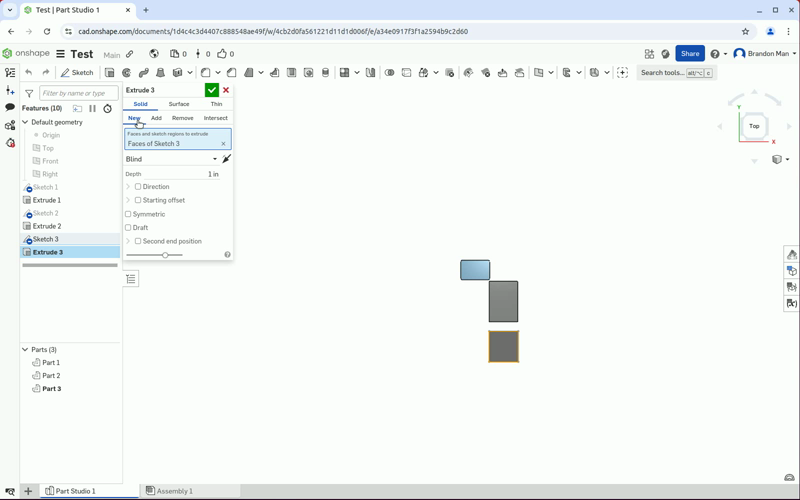
click(137, 120)
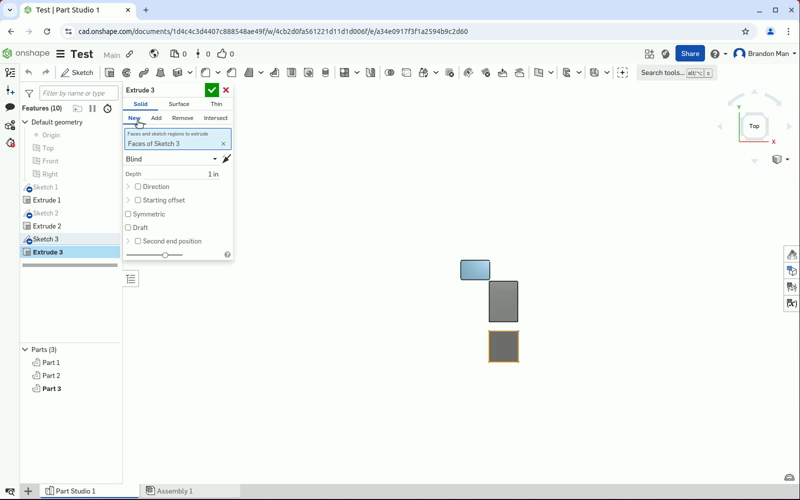
key(tab, 4)
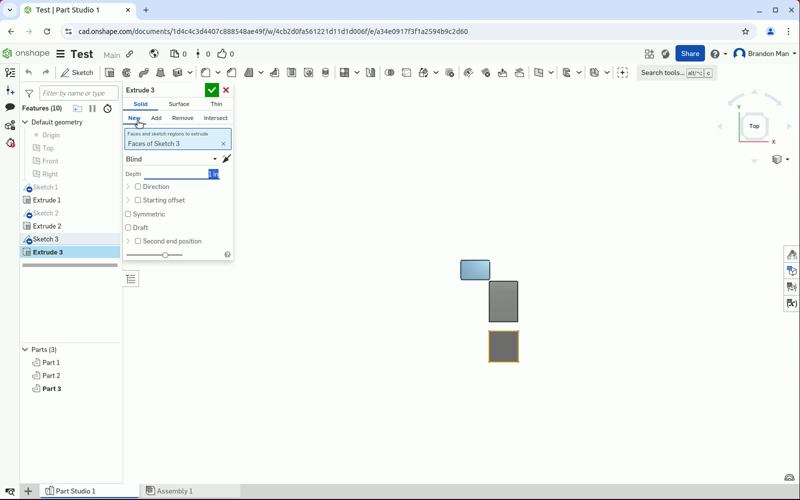
text(-0.241)
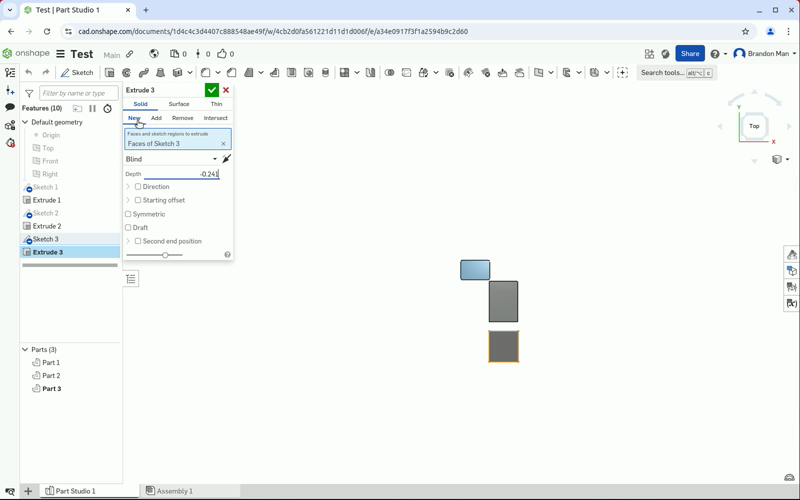
key(enter)
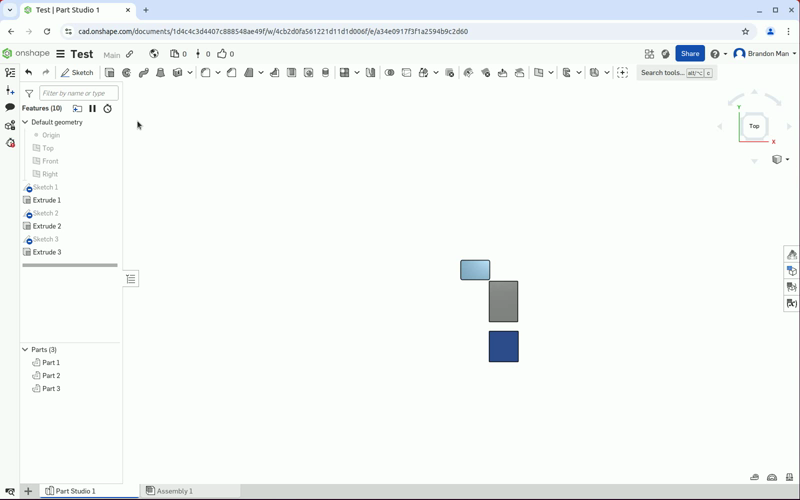
key(shift+h)
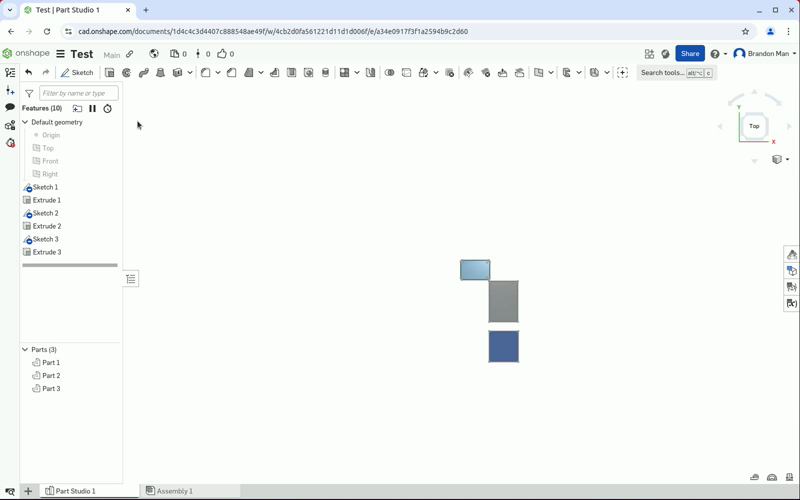
key(shift+h)
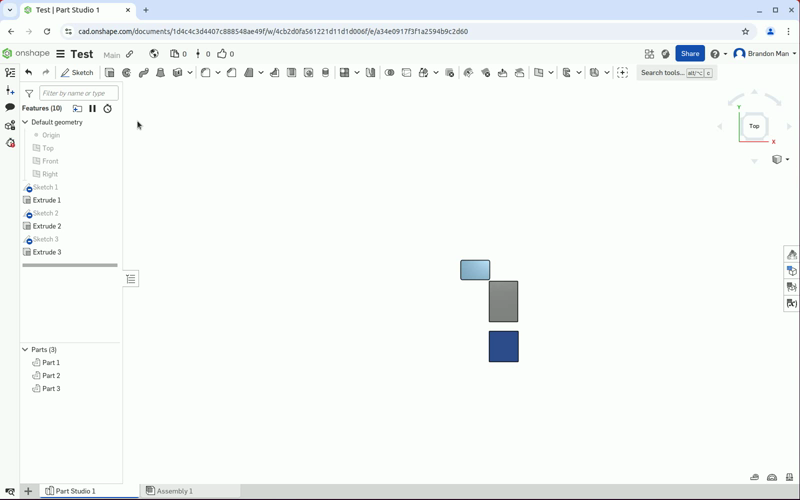
mouse_move(73, 189)
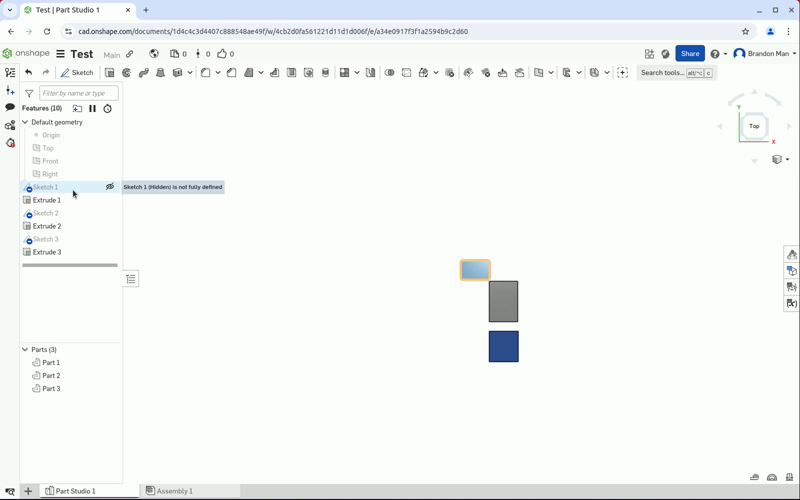
click(73, 189)
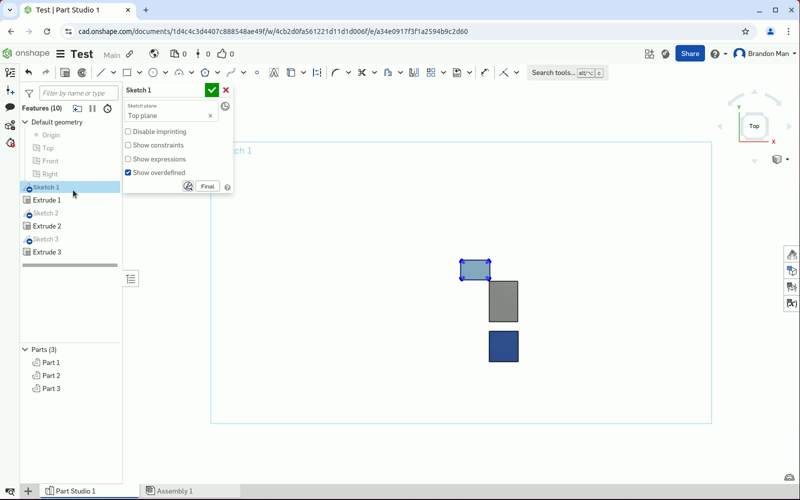
mouse_move(229, 92)
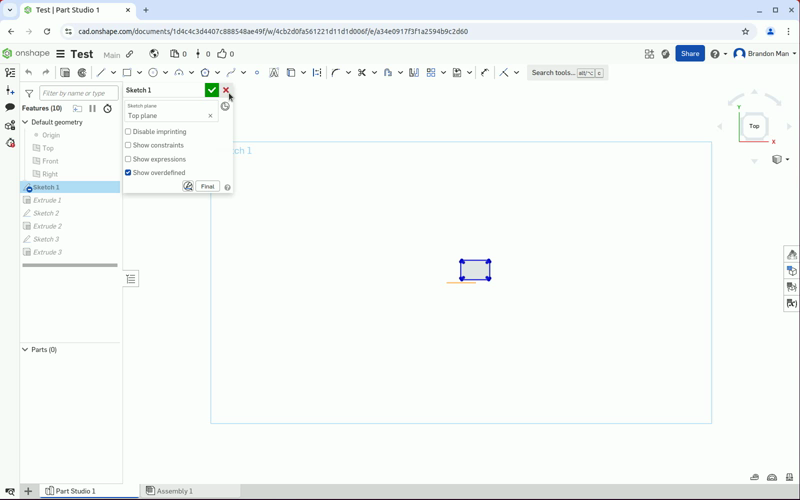
click(229, 92)
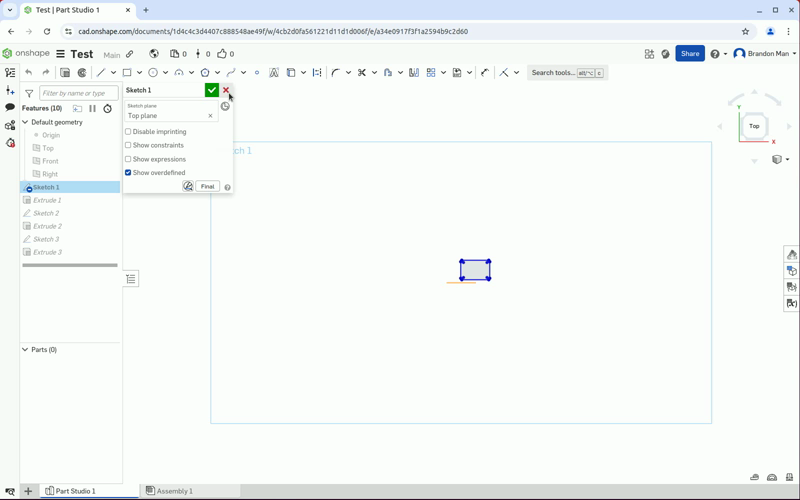
key(shift+s)
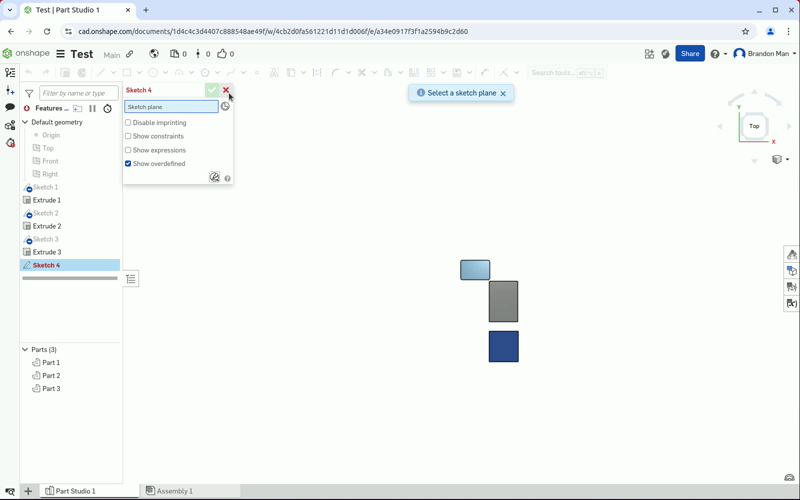
mouse_move(73, 150)
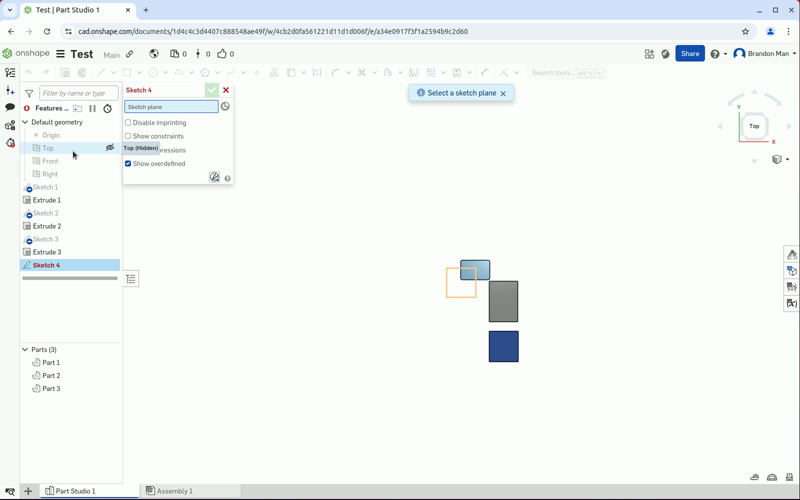
click(73, 150)
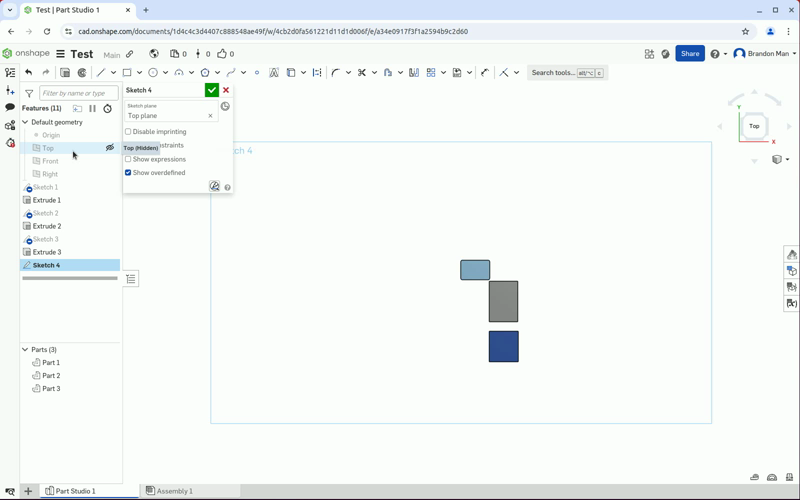
mouse_move(73, 352)
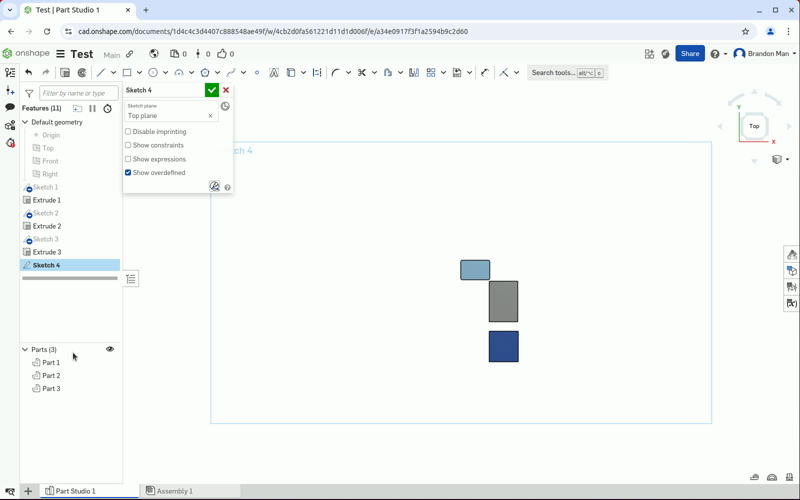
key(y)
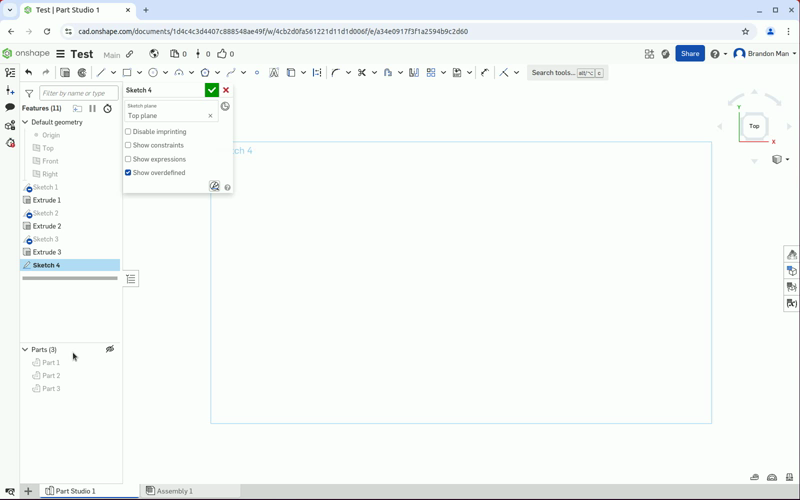
key(l)
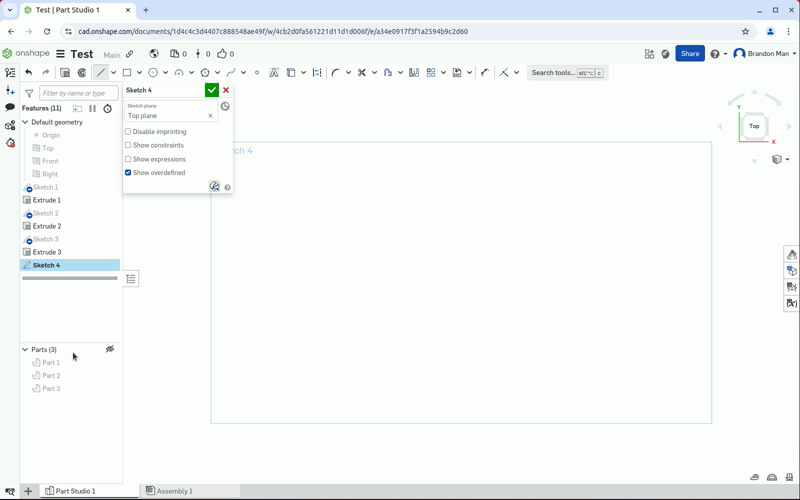
key_down(shift)
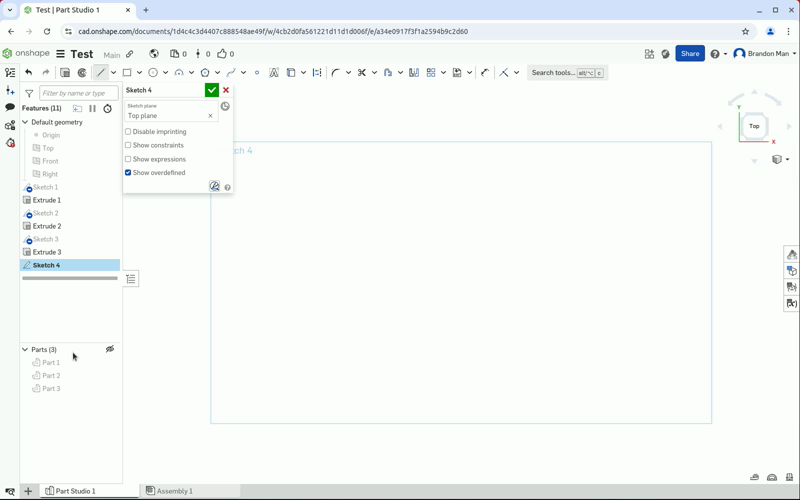
mouse_move(543, 321)
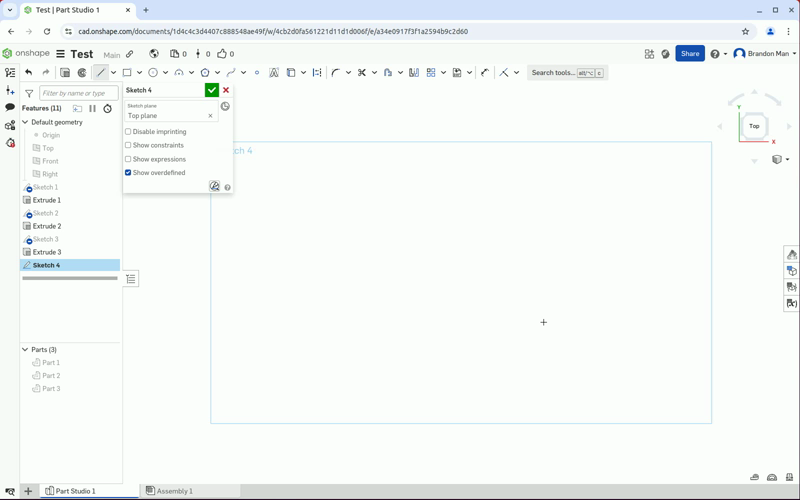
click(543, 321)
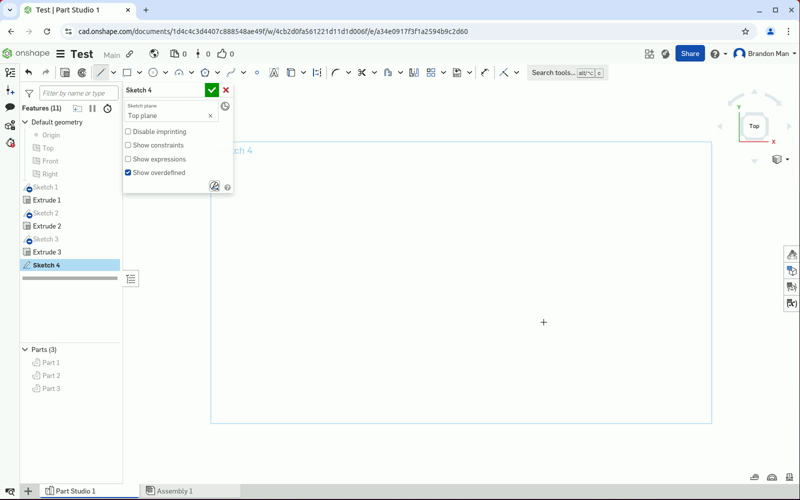
key_up(shift)
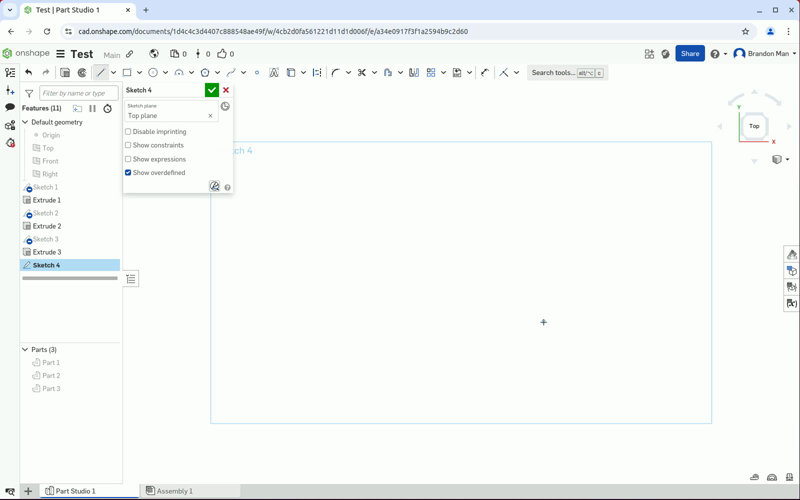
key_down(shift)
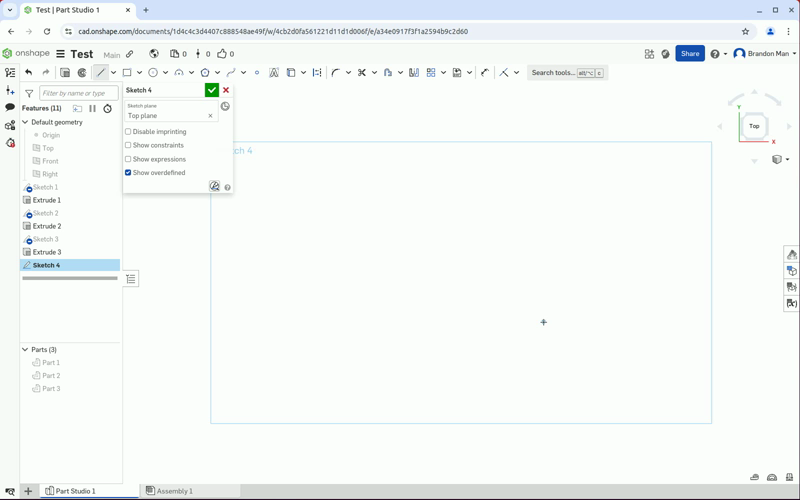
mouse_move(573, 321)
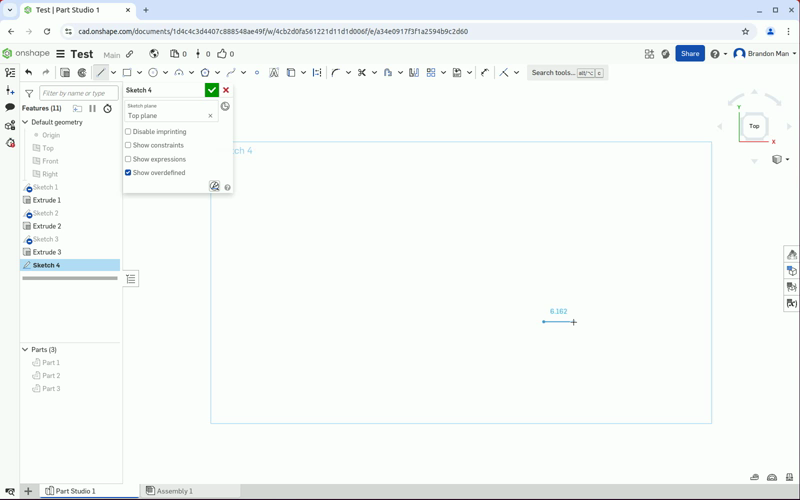
mouse_move(573, 321)
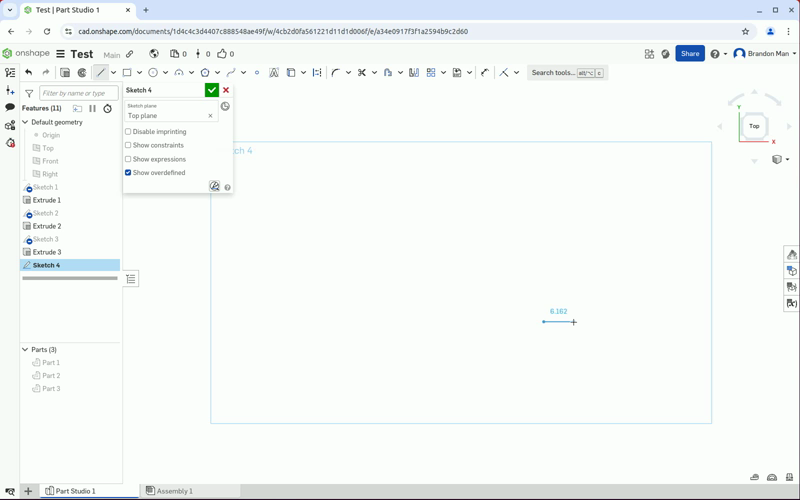
click(573, 321)
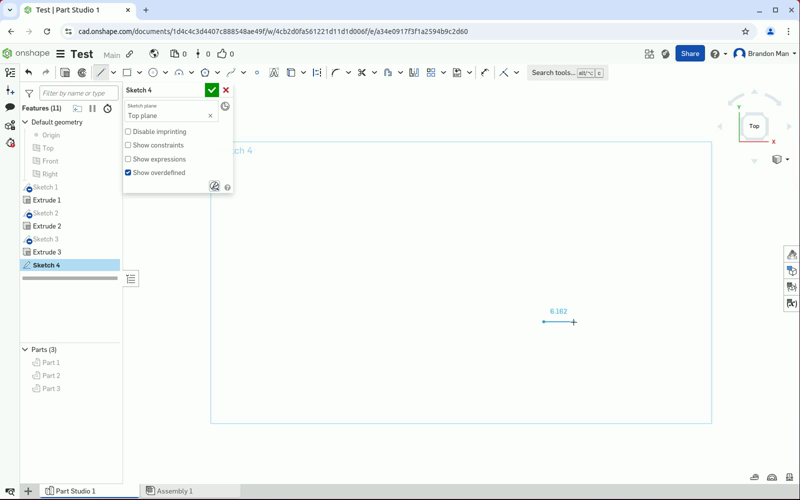
key_up(shift)
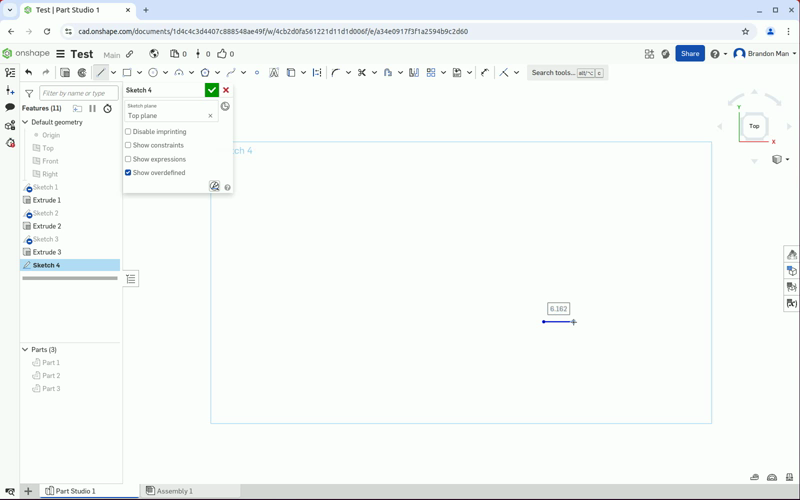
key_down(shift)
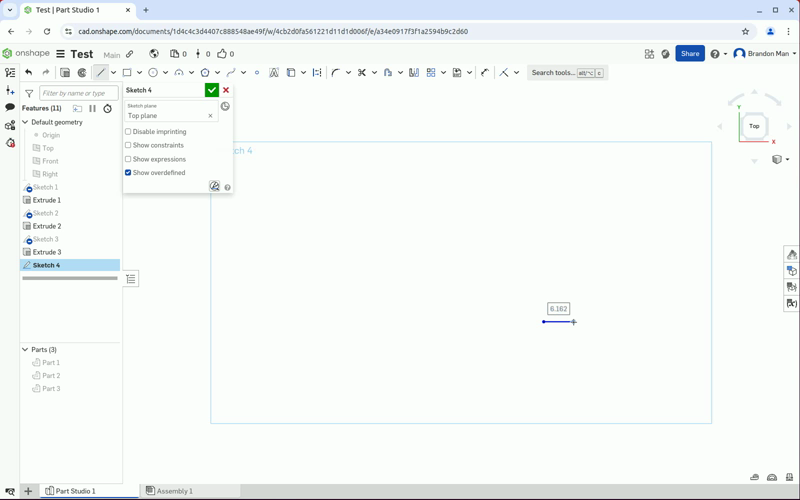
mouse_move(589, 321)
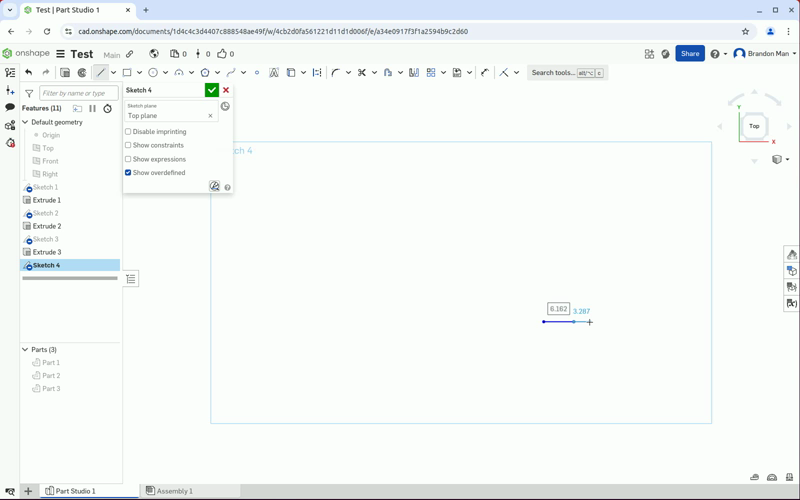
mouse_move(573, 281)
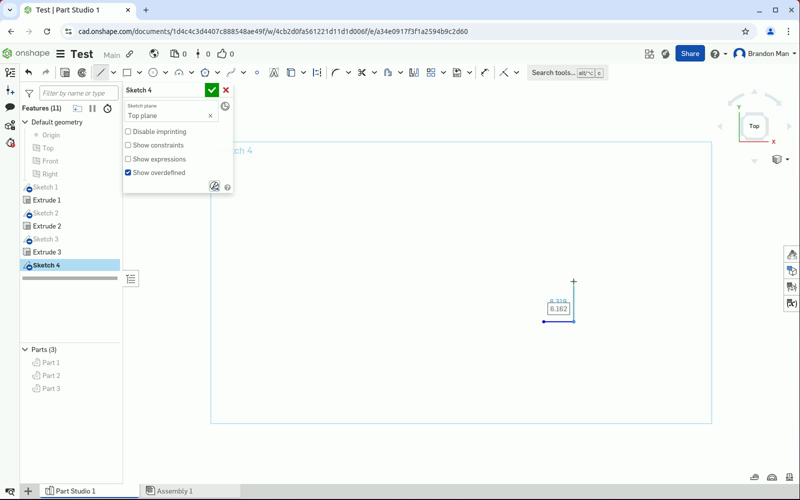
click(573, 281)
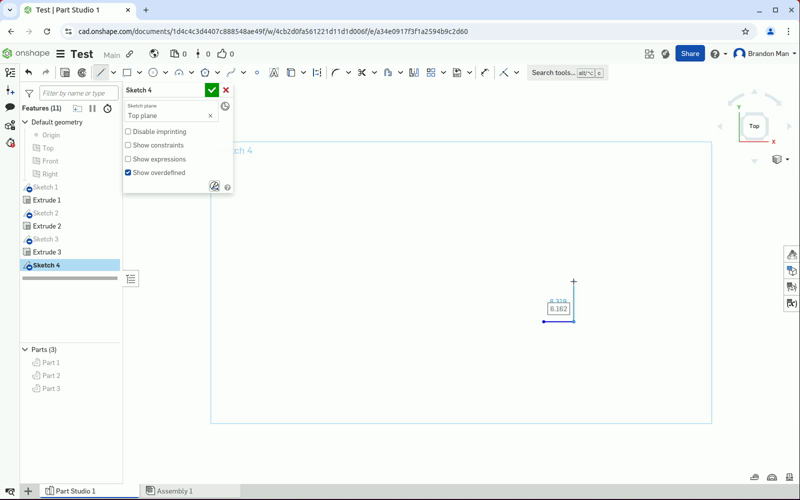
key_up(shift)
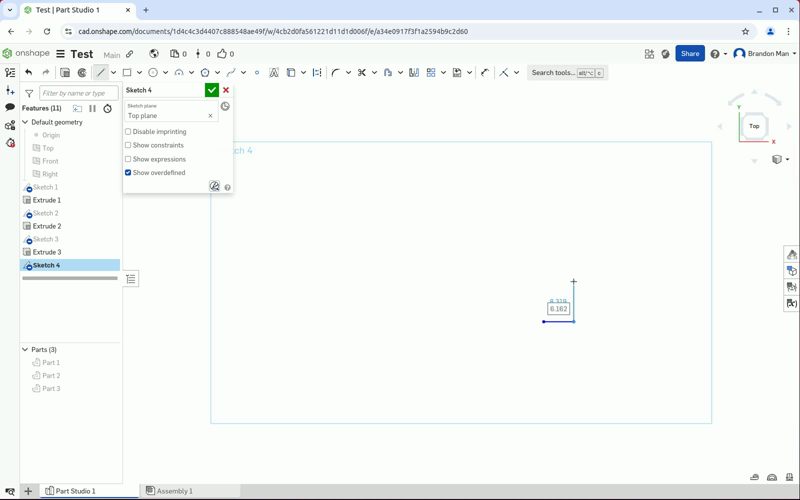
key_down(shift)
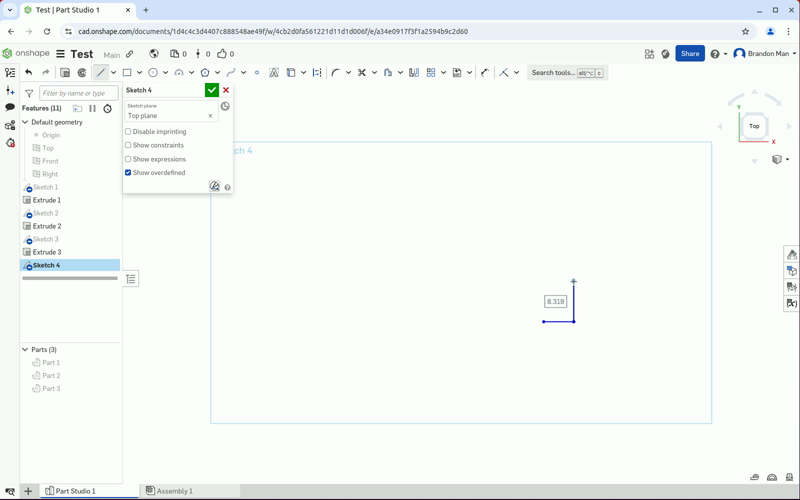
mouse_move(589, 281)
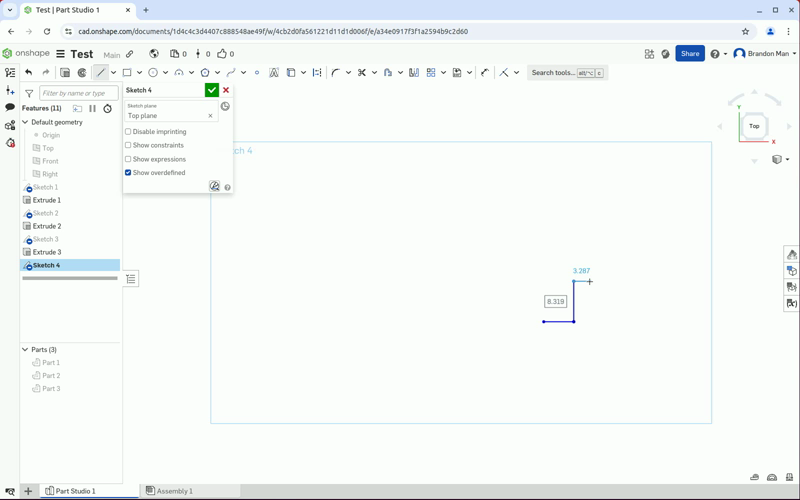
mouse_move(543, 281)
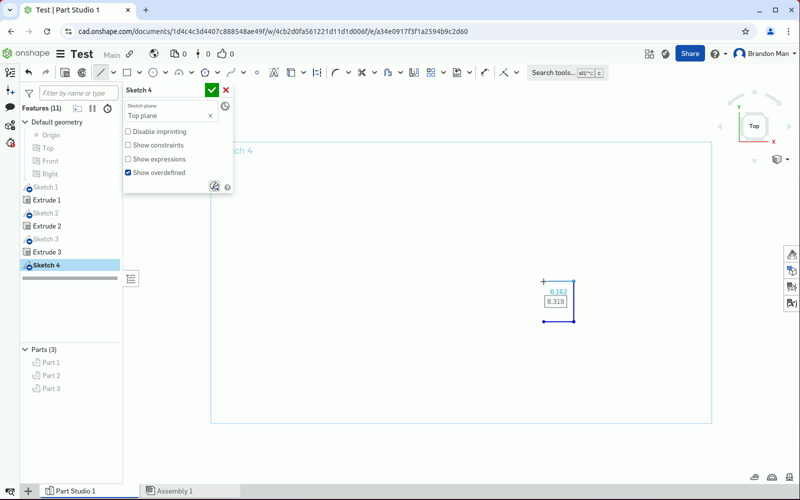
click(543, 281)
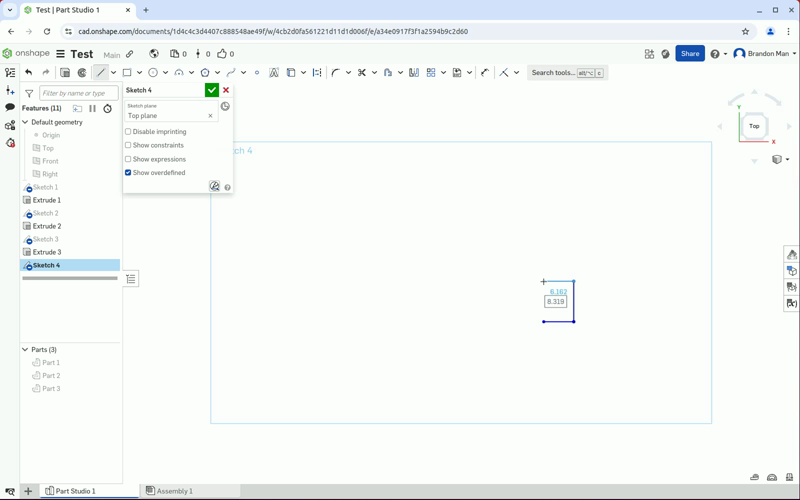
key_up(shift)
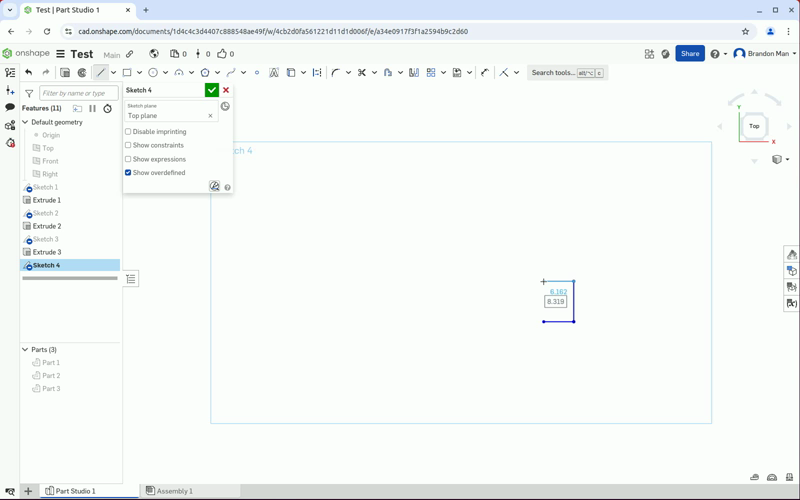
mouse_move(573, 281)
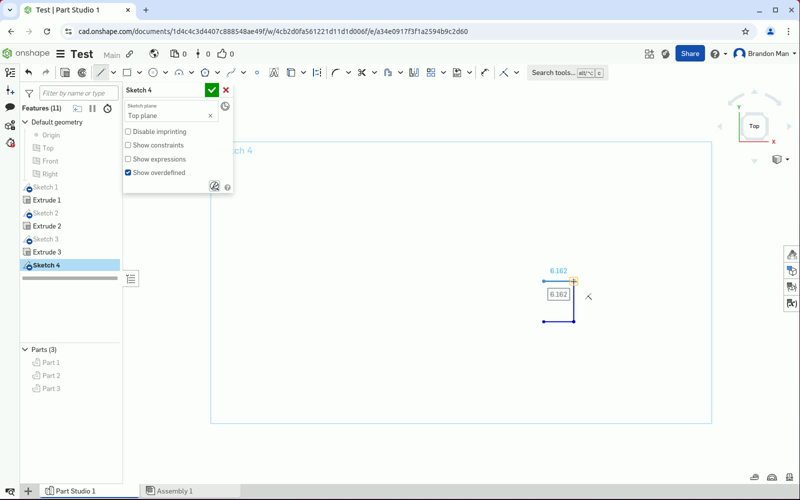
key_down(shift)
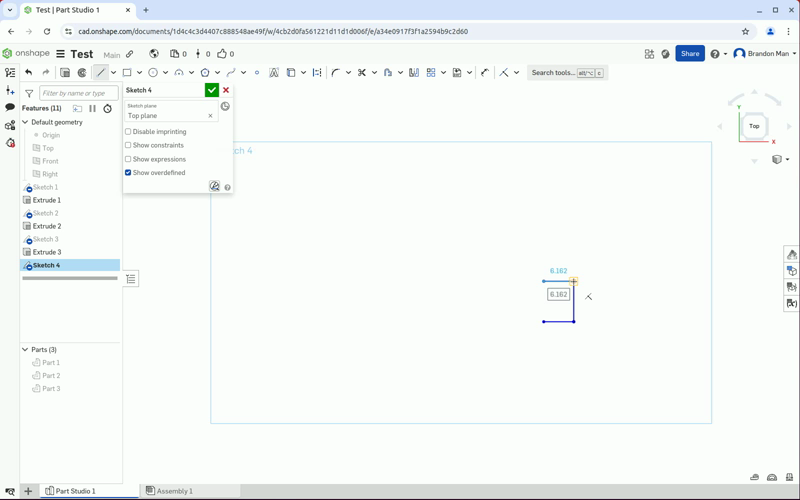
mouse_move(543, 321)
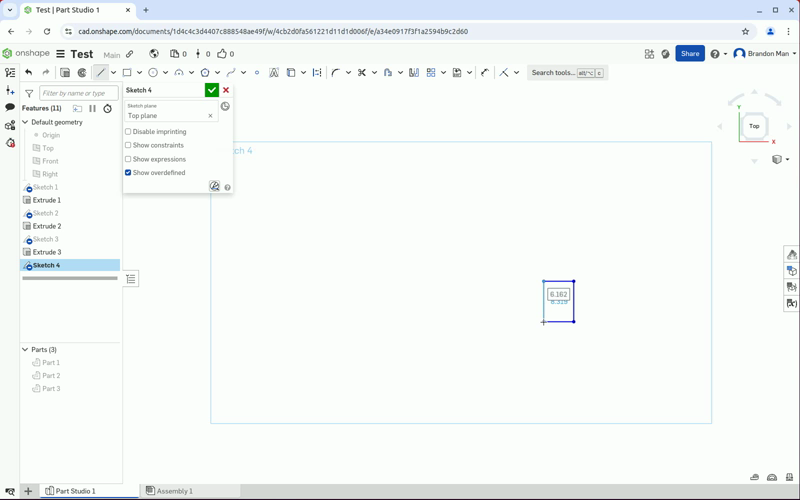
key_up(shift)
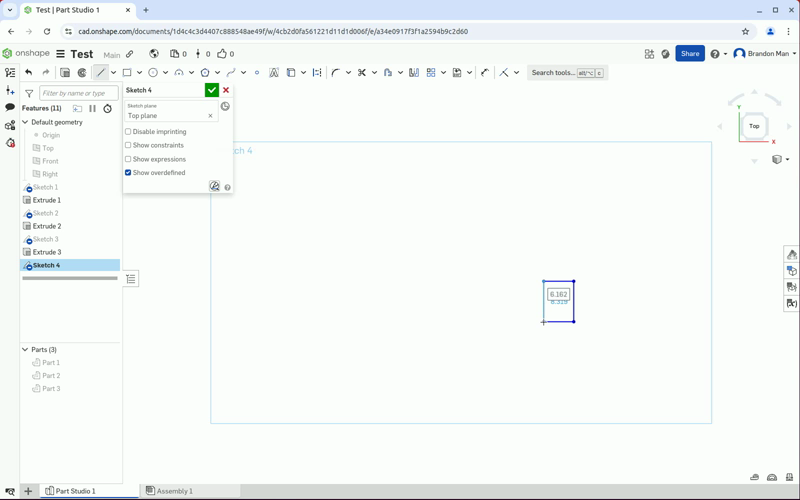
click(543, 321)
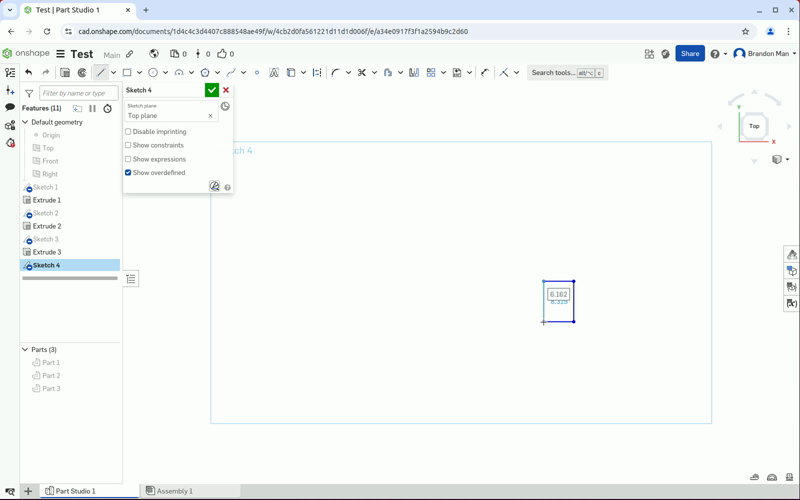
key(esc)
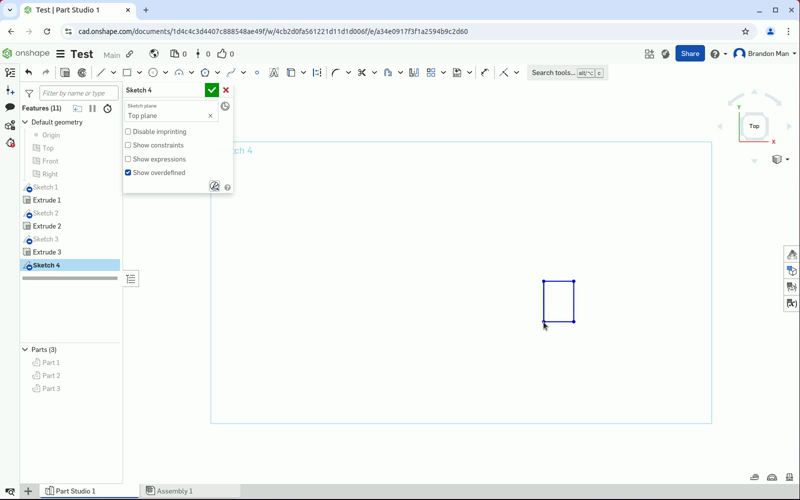
mouse_move(568, 290)
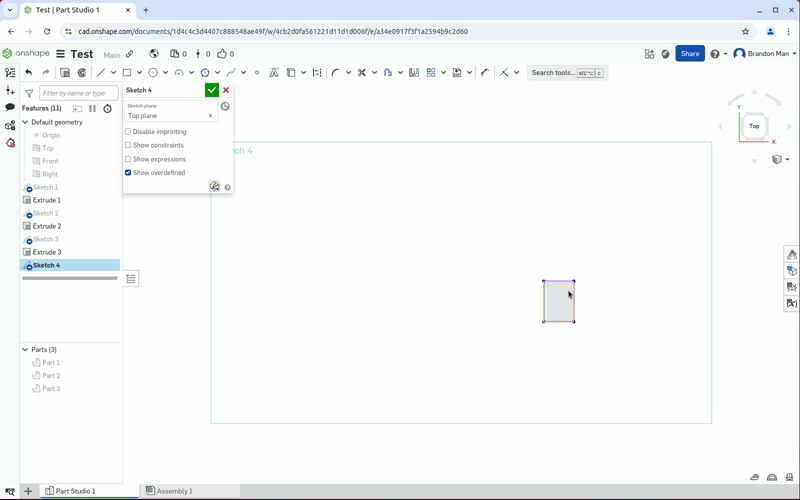
scroll(6)
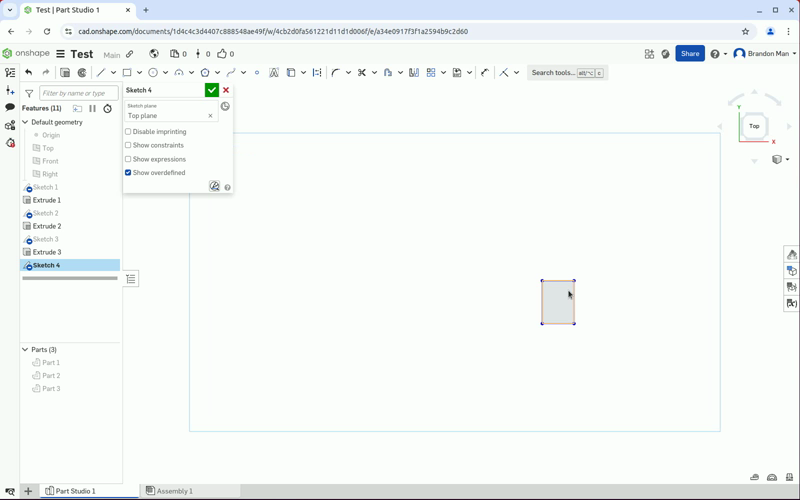
scroll(6)
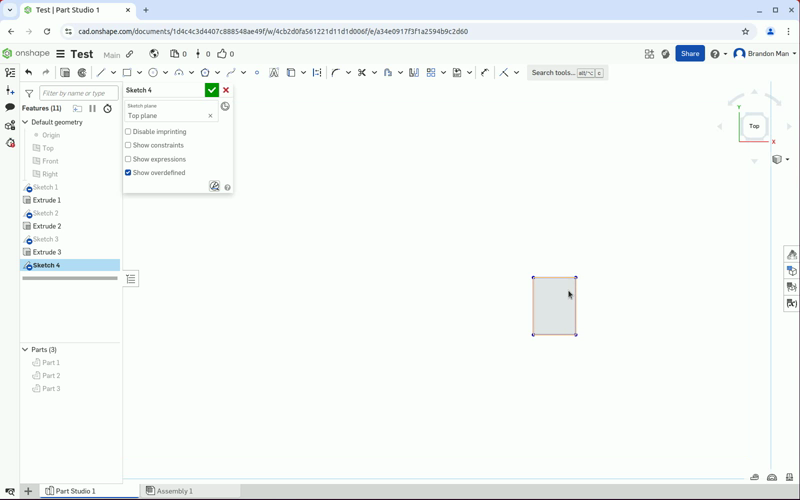
scroll(6)
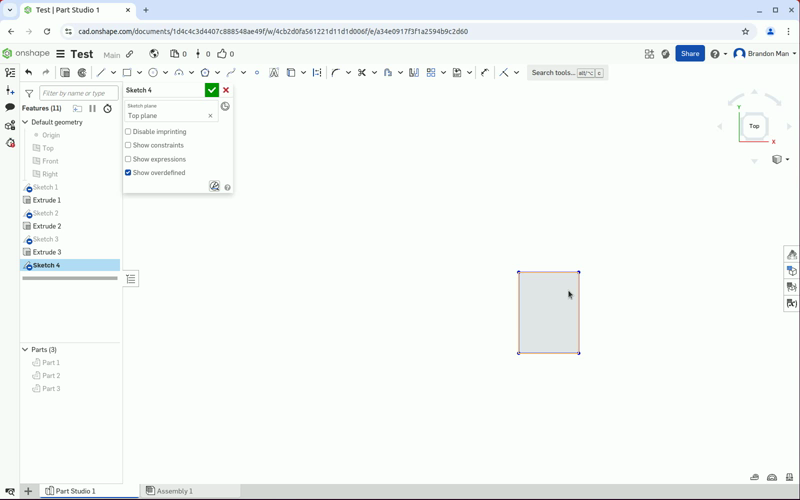
scroll(6)
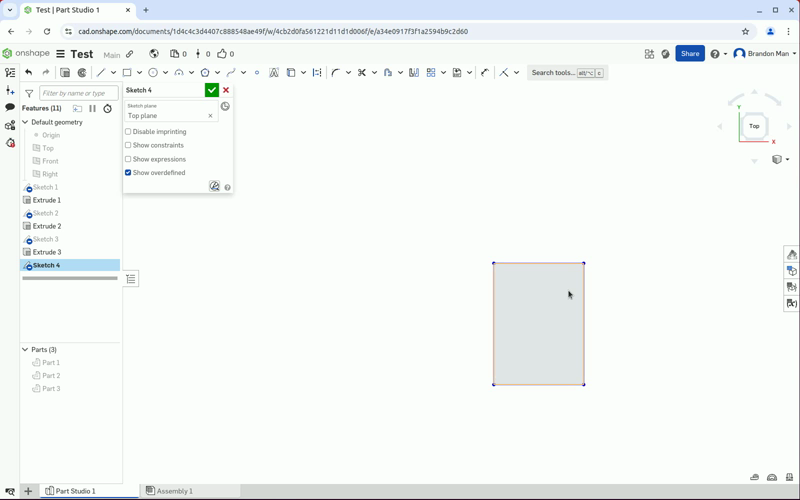
scroll(6)
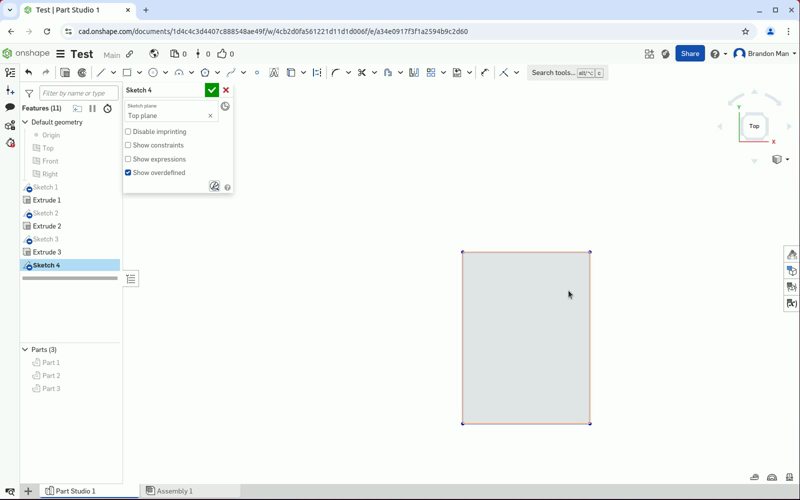
scroll(6)
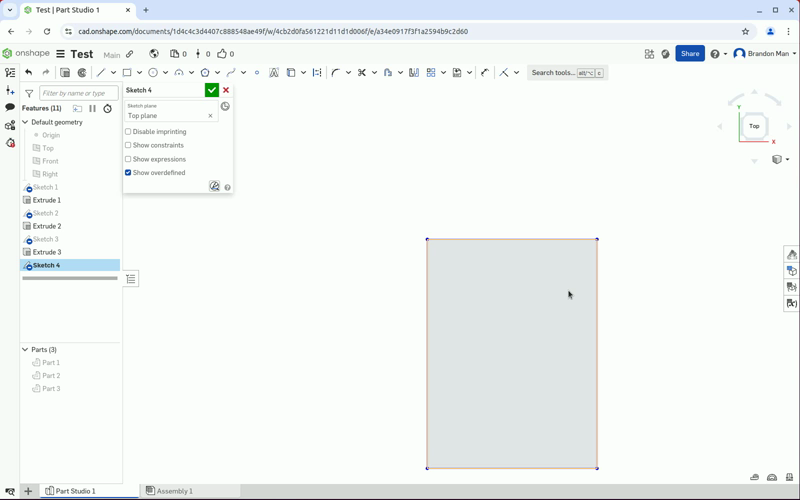
scroll(6)
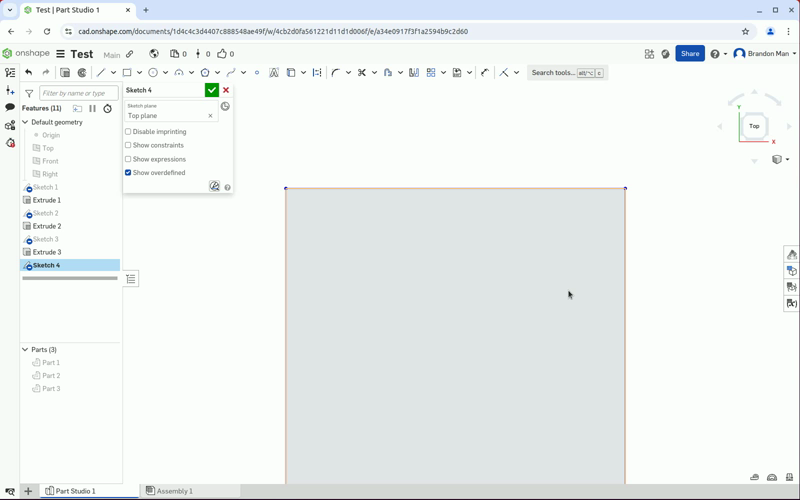
click(568, 290)
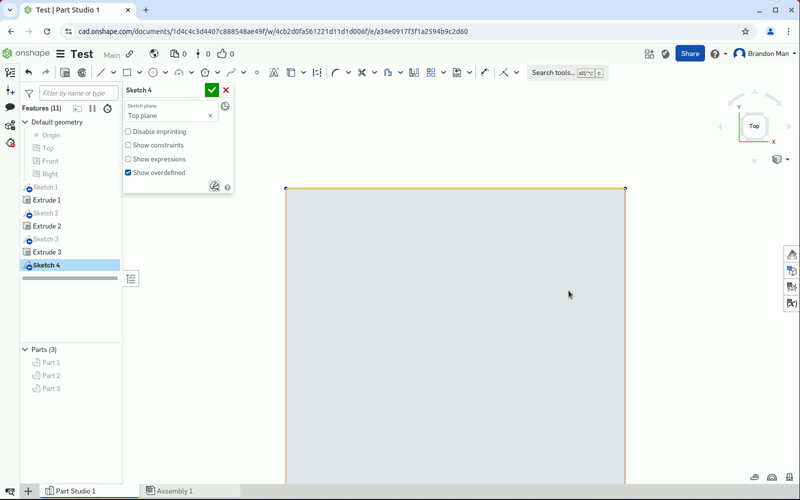
scroll(-6)
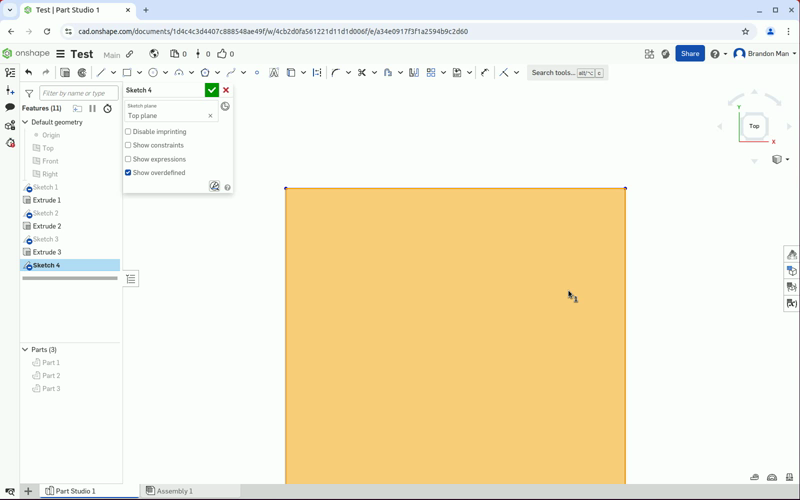
scroll(-6)
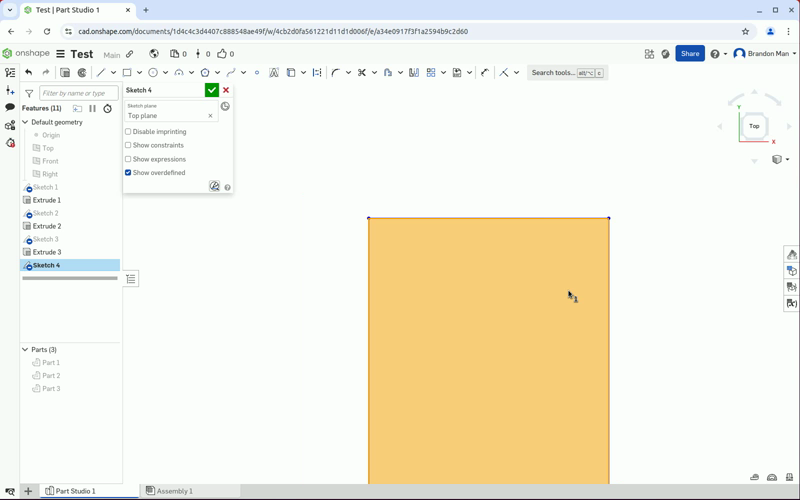
scroll(-6)
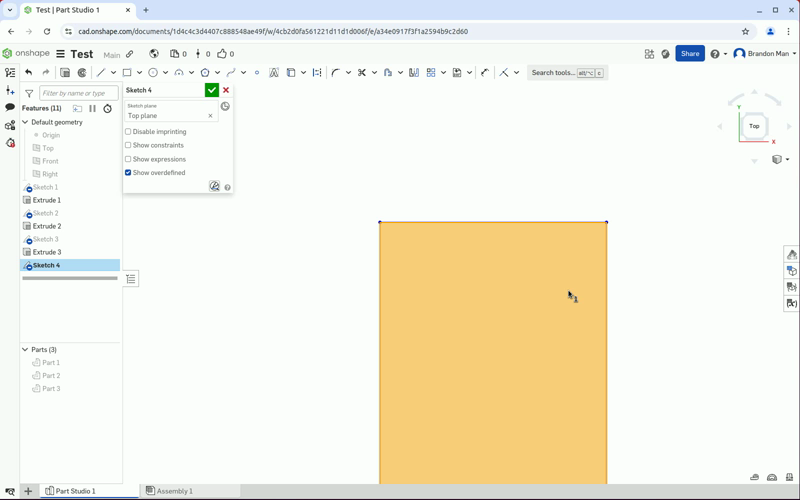
scroll(-6)
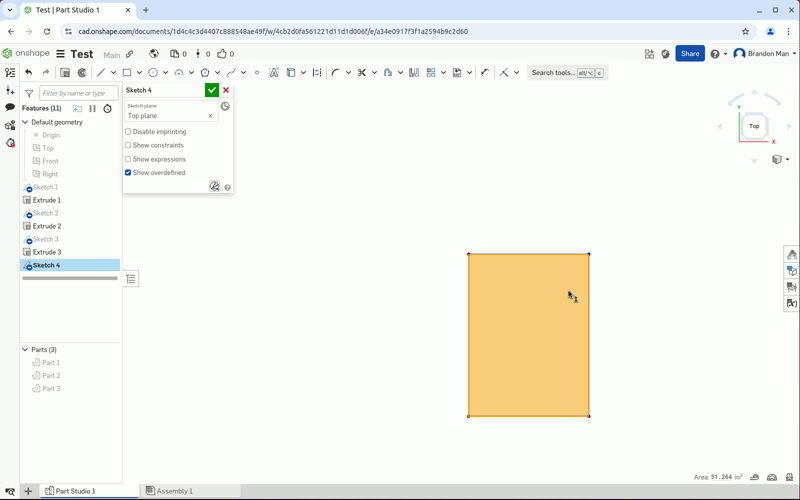
scroll(-6)
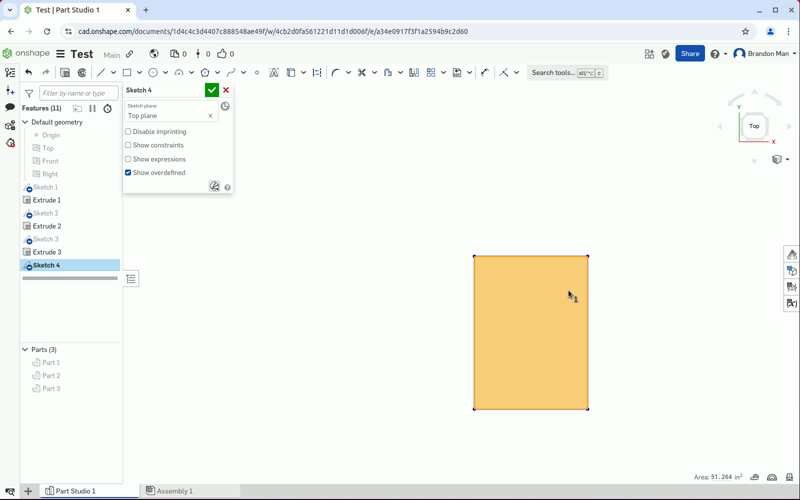
scroll(-6)
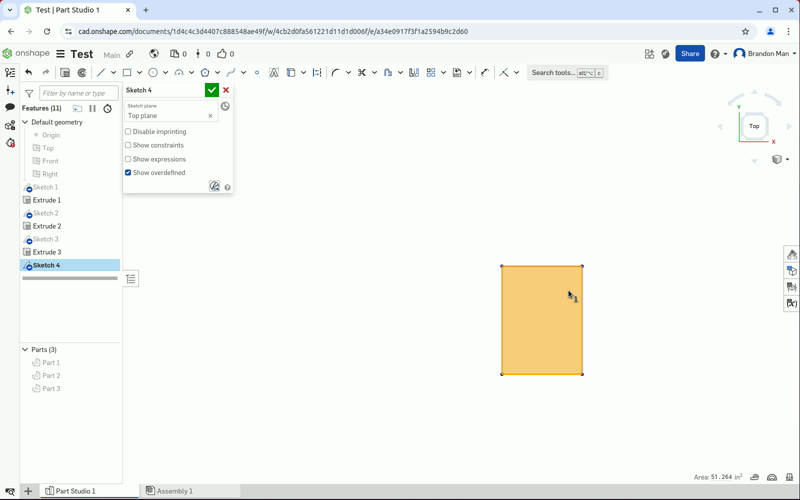
scroll(-6)
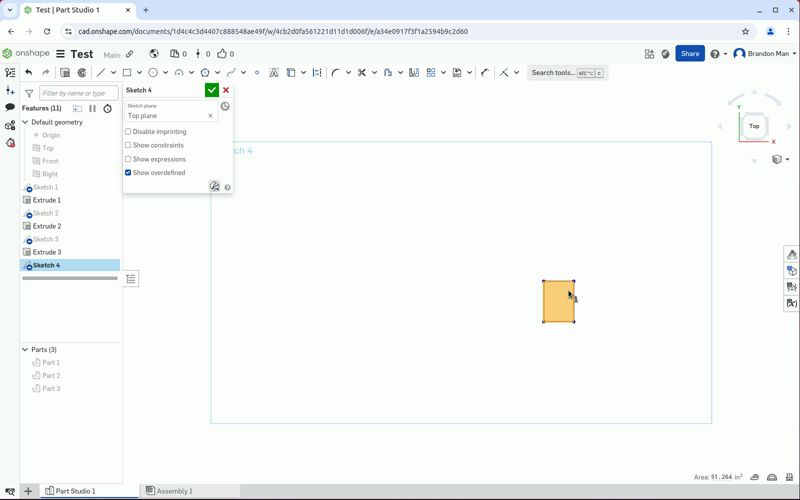
mouse_move(73, 352)
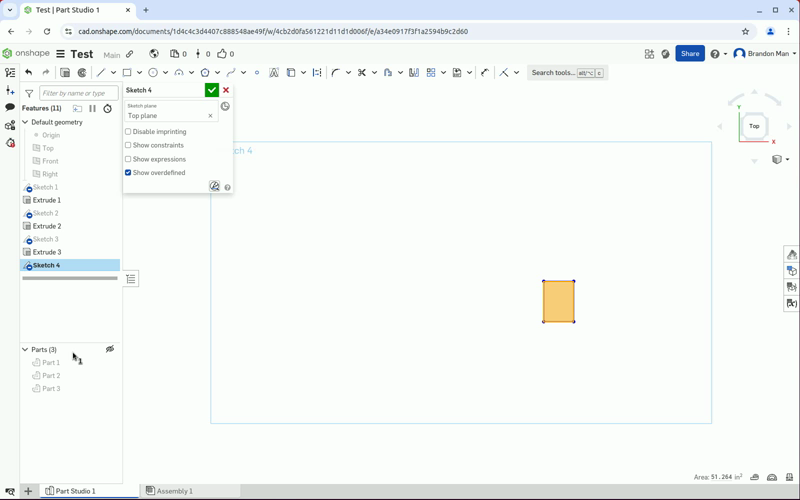
key(shift+y)
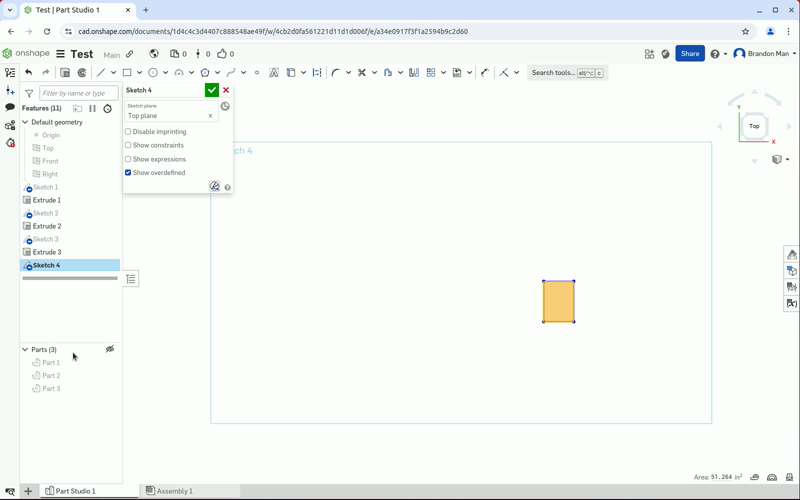
key(shift+e)
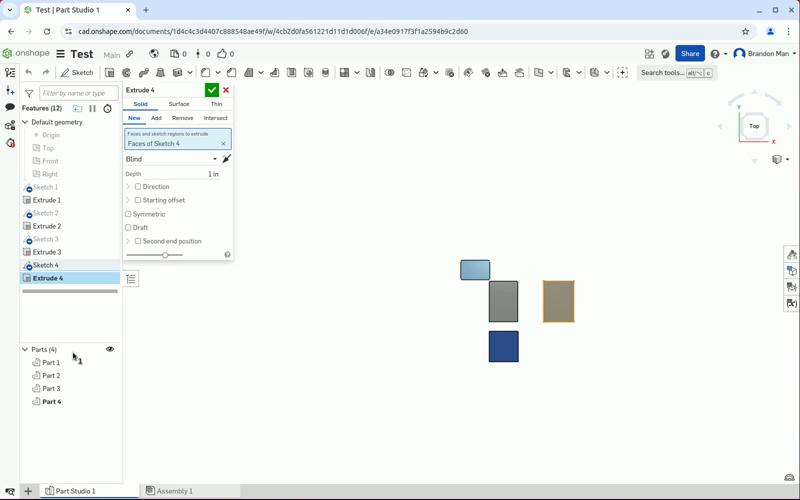
mouse_move(143, 106)
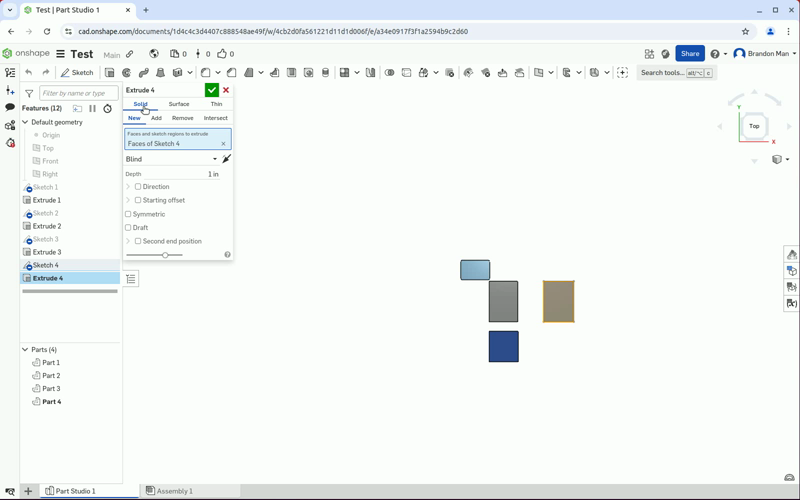
click(143, 106)
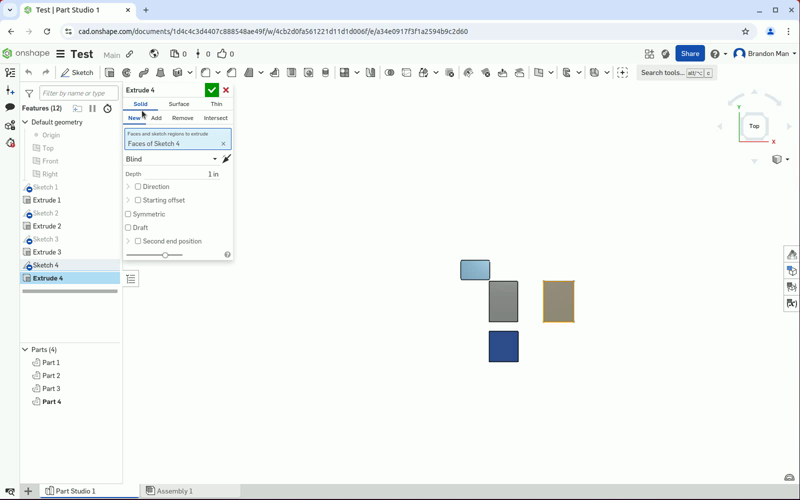
mouse_move(137, 120)
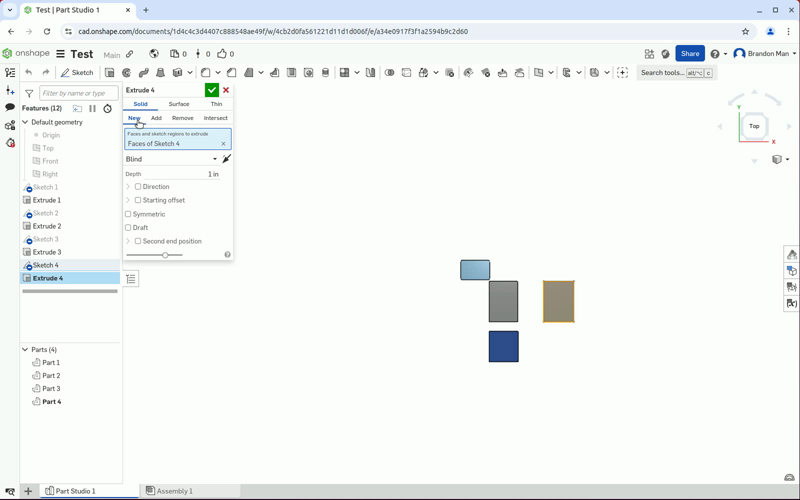
click(137, 120)
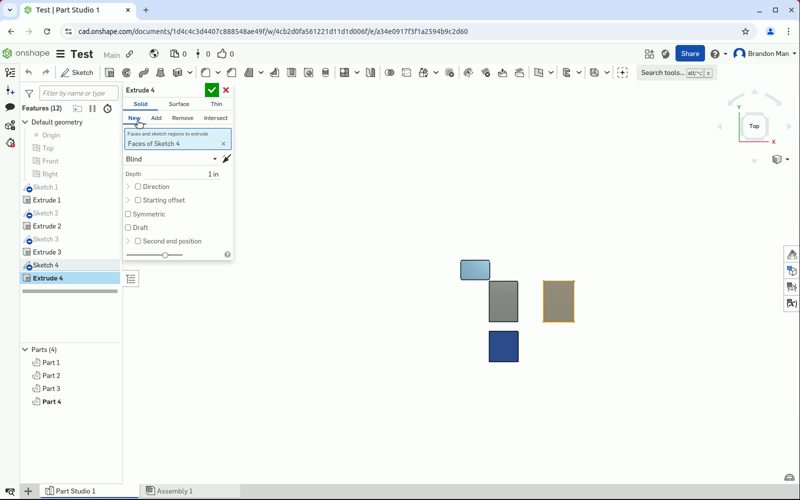
key(tab, 4)
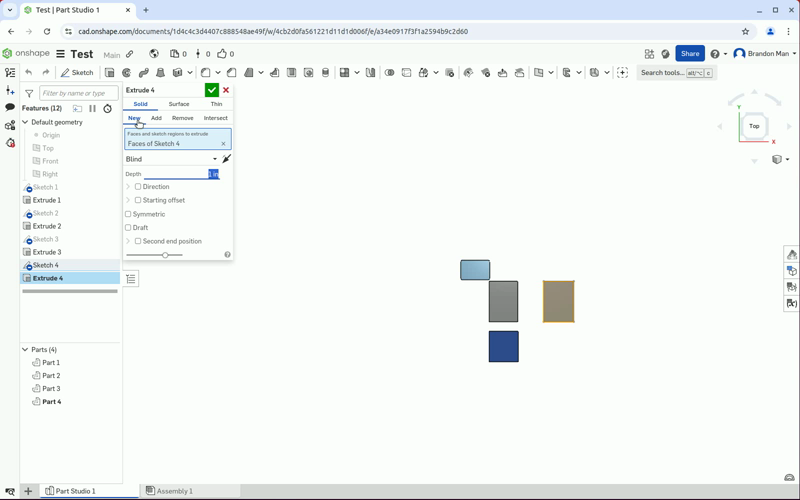
text(-0.241)
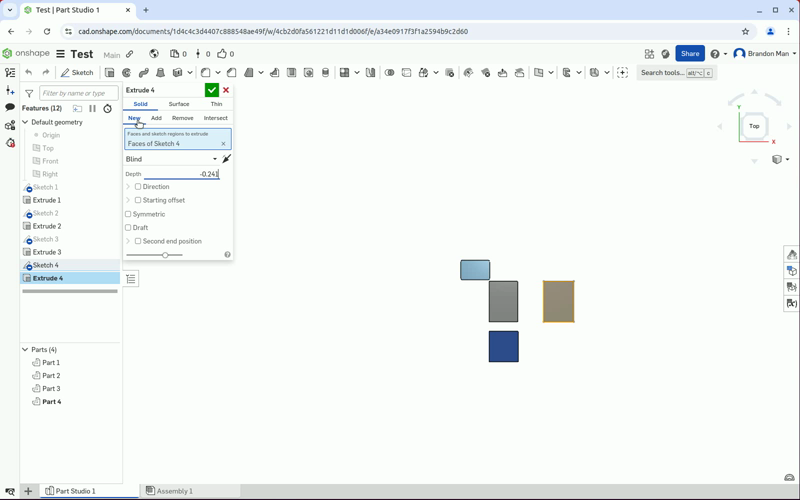
key(enter)
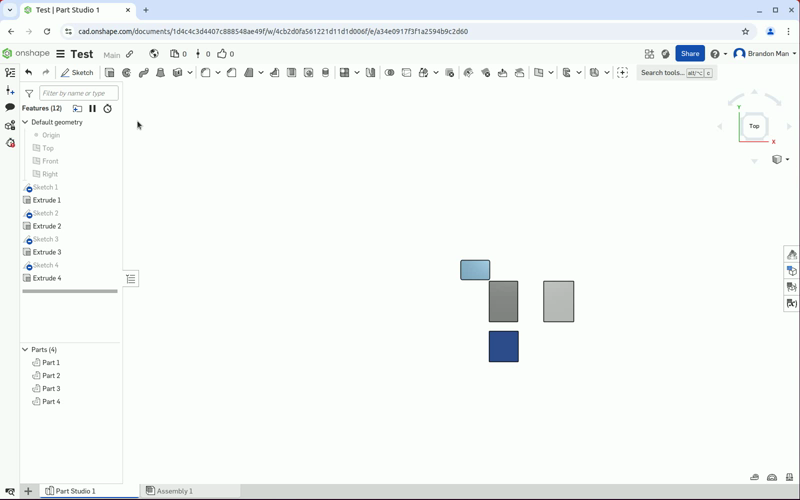
key(shift+h)
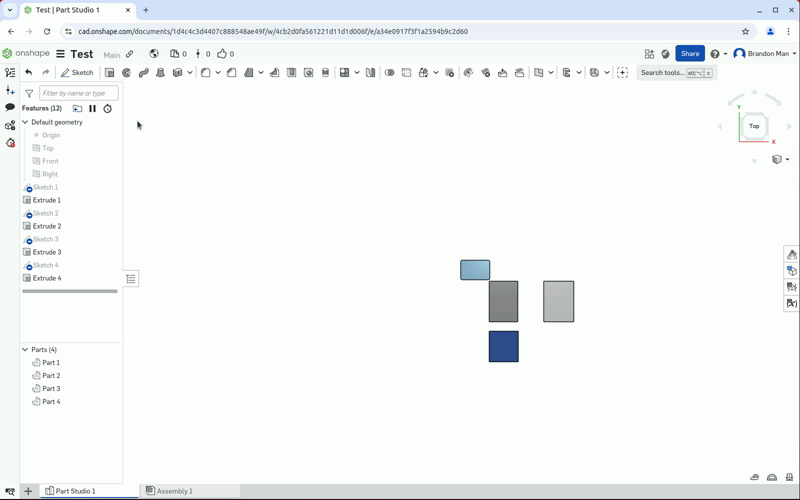
key(shift+h)
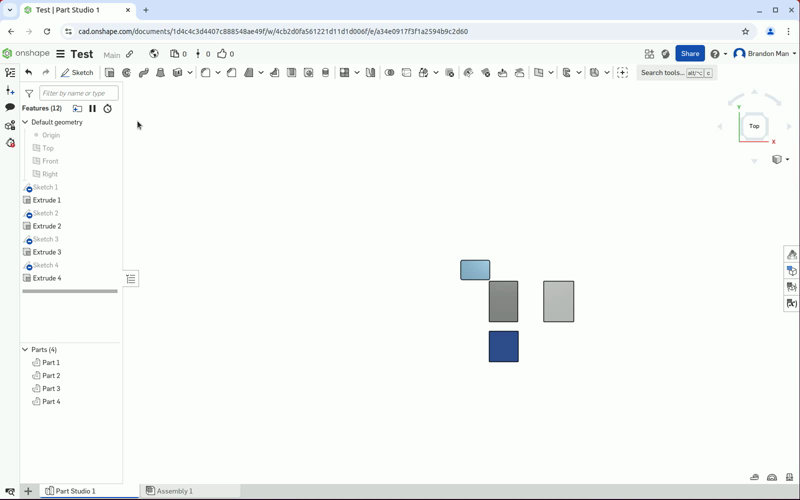
mouse_move(73, 189)
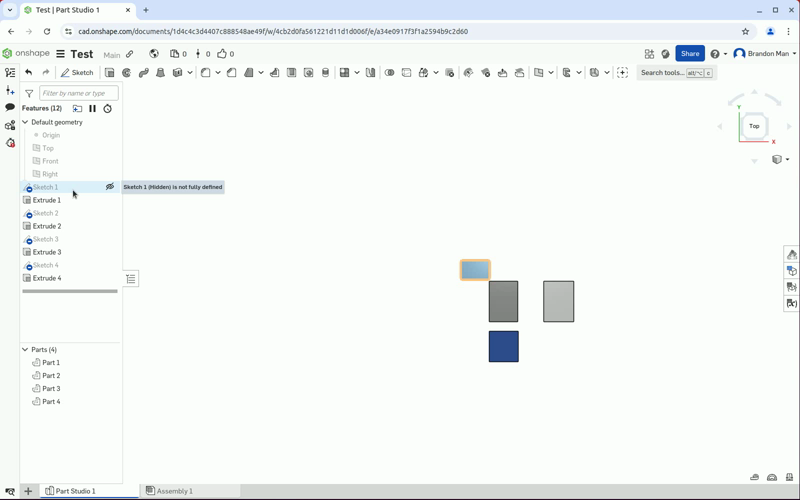
click(73, 189)
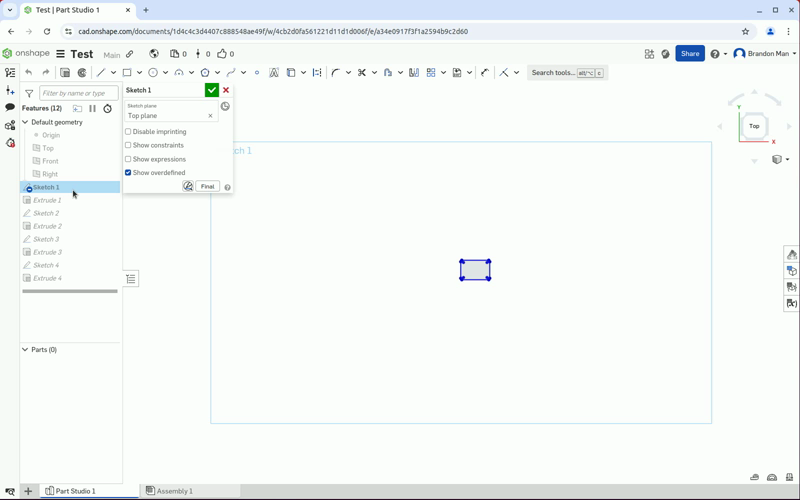
mouse_move(229, 92)
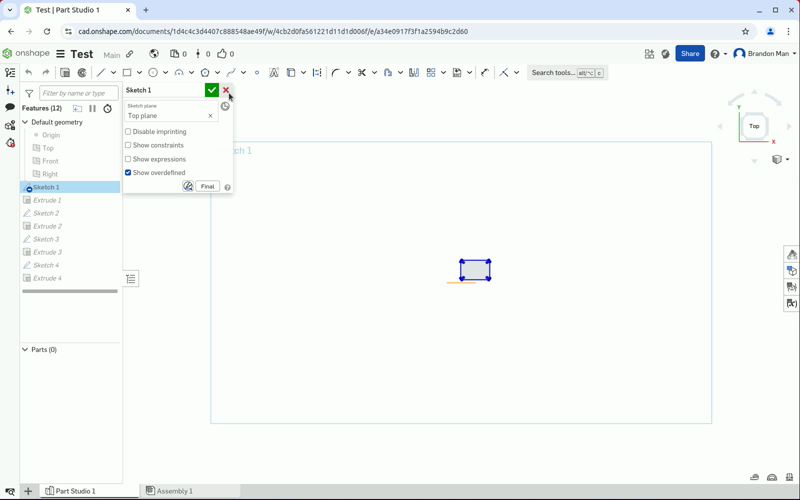
click(229, 92)
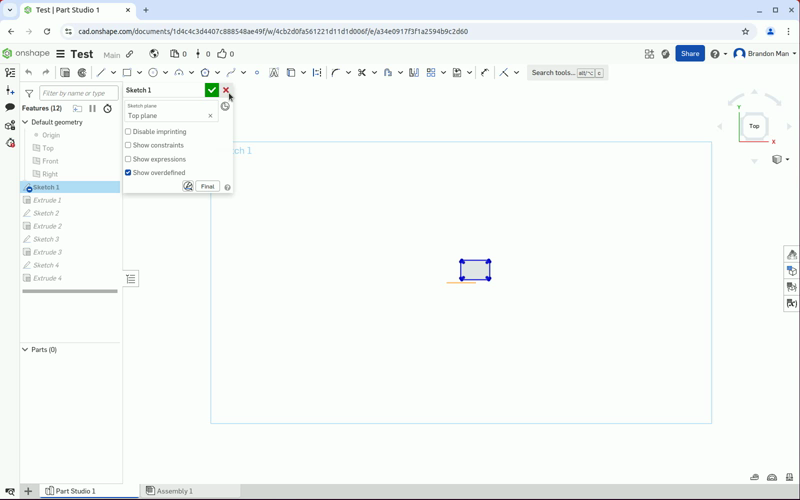
key(shift+s)
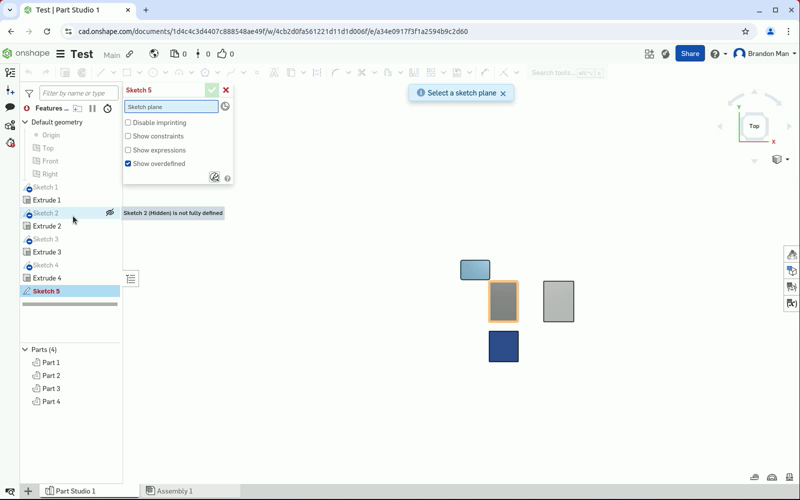
scroll(3)
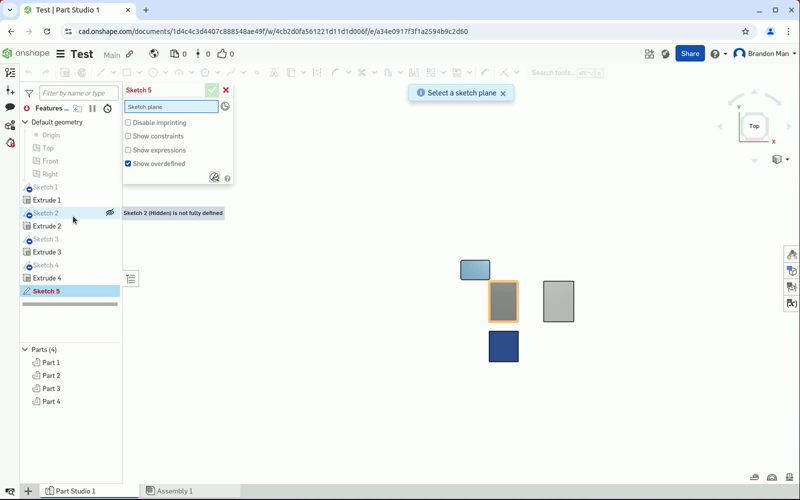
mouse_move(73, 150)
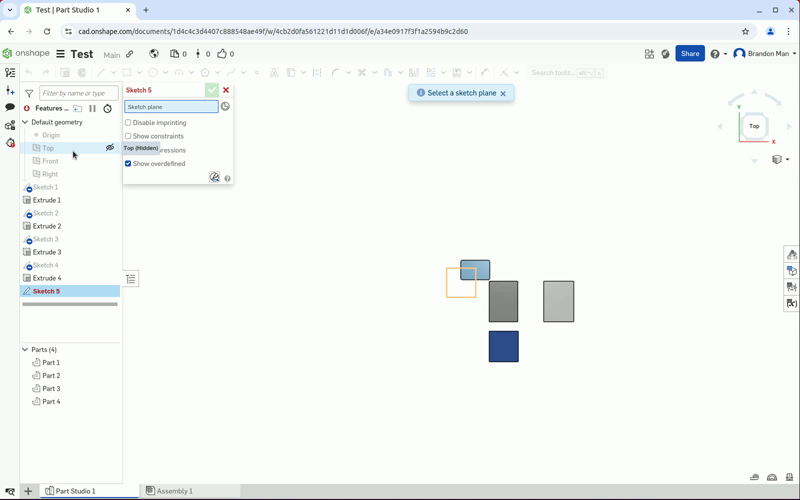
click(73, 150)
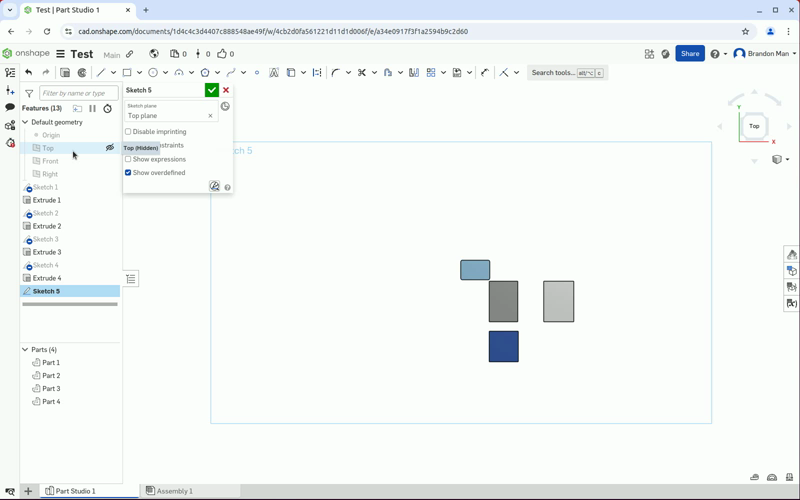
mouse_move(73, 352)
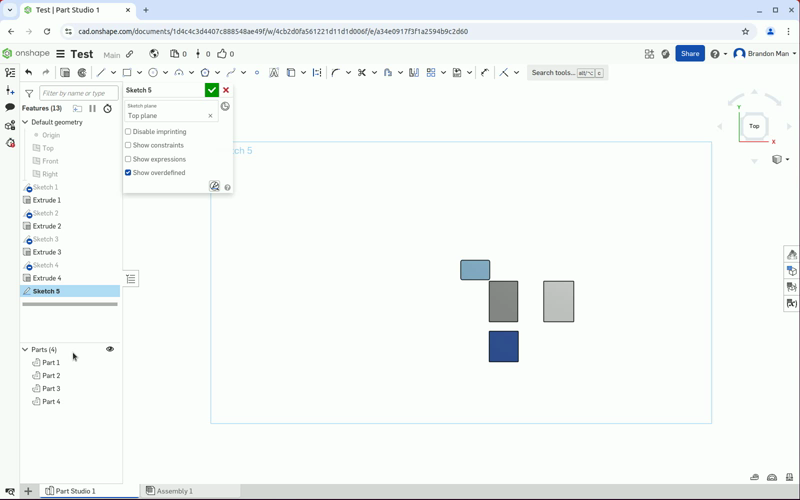
key(y)
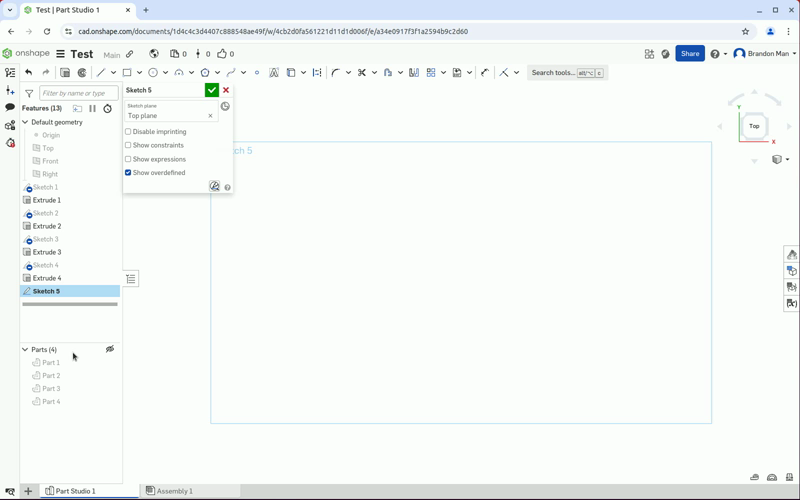
key(l)
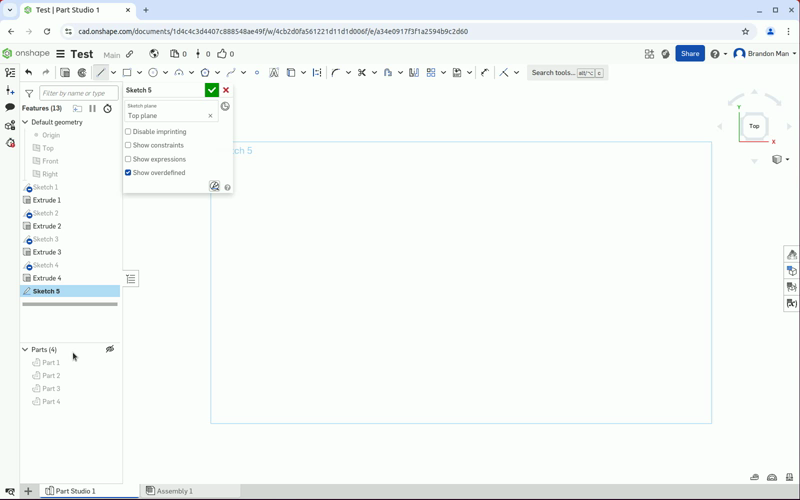
key_down(shift)
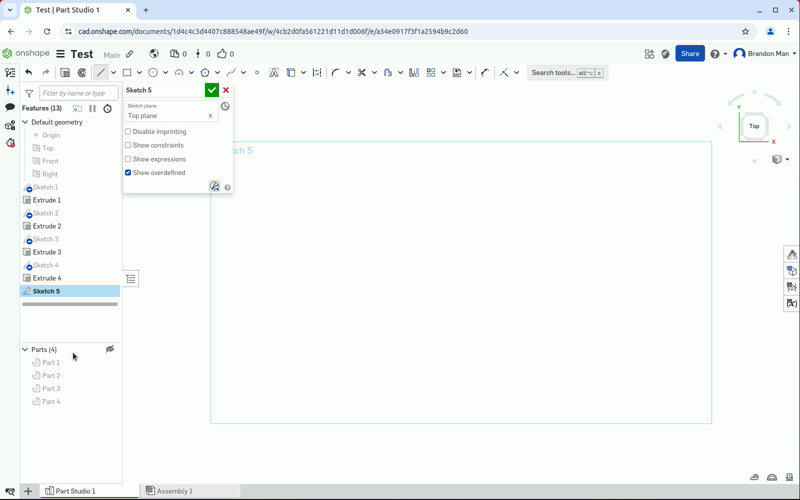
mouse_move(401, 325)
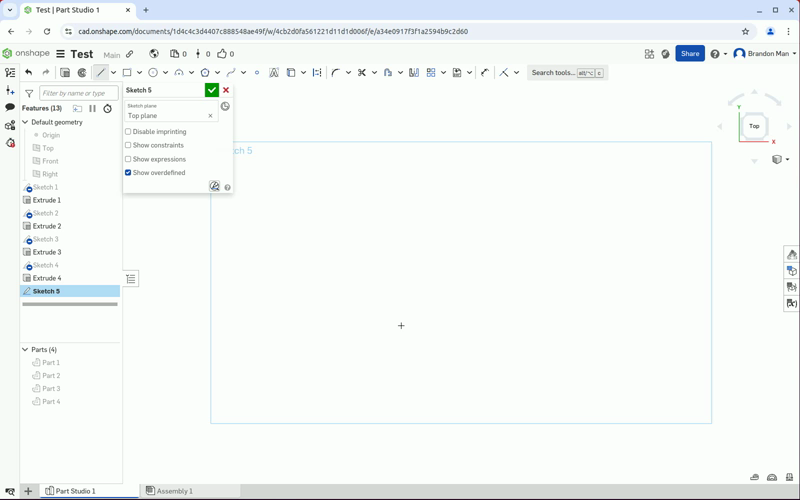
click(401, 325)
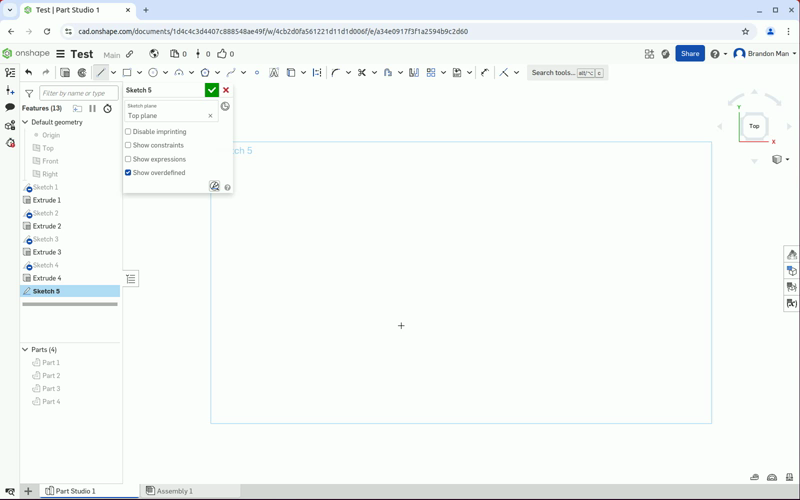
key_up(shift)
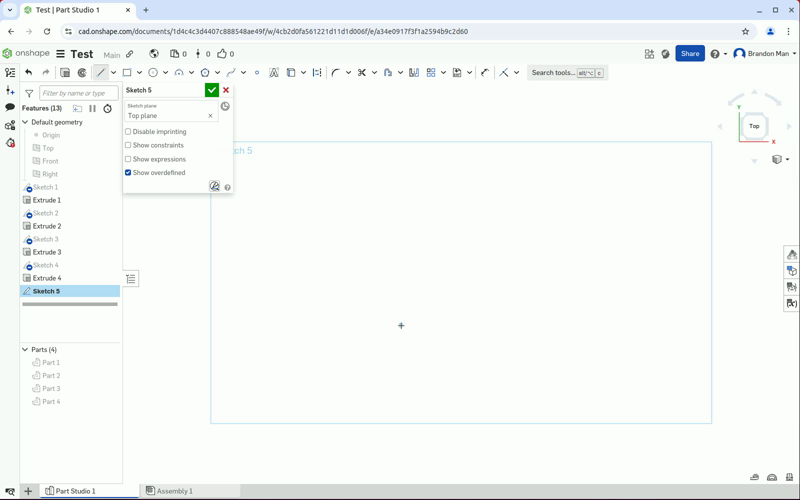
key_down(shift)
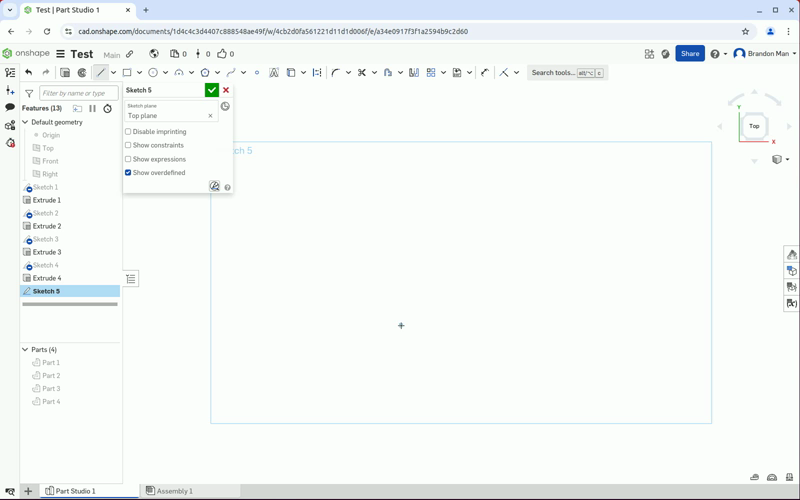
mouse_move(431, 325)
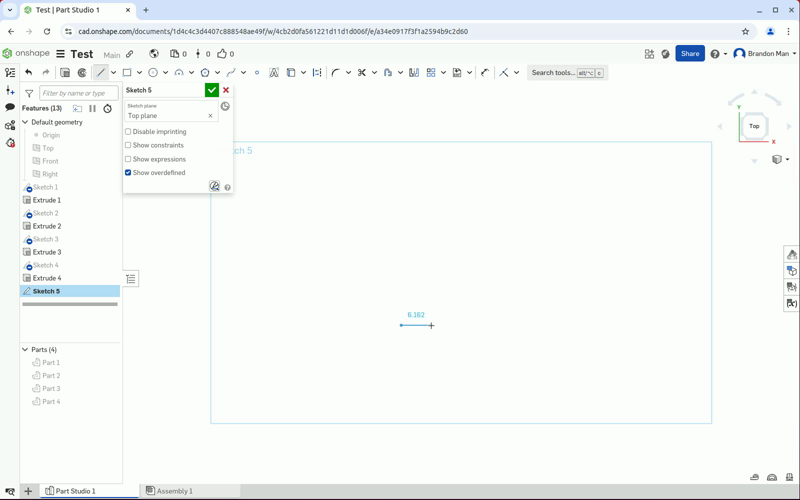
mouse_move(433, 325)
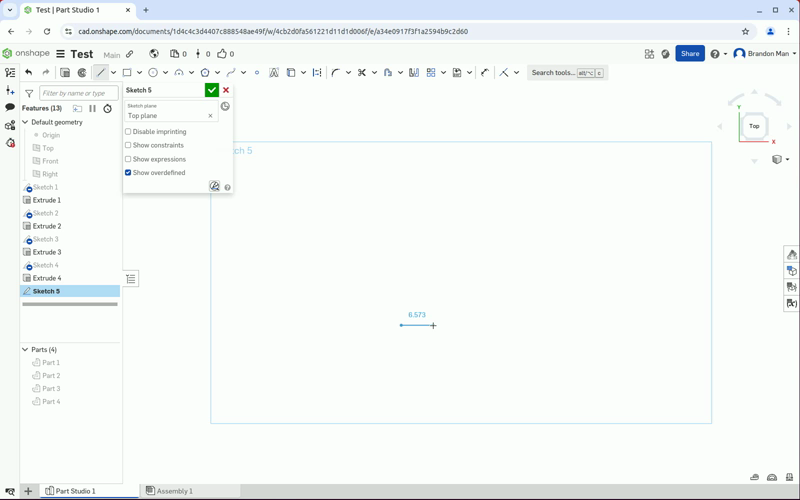
click(433, 325)
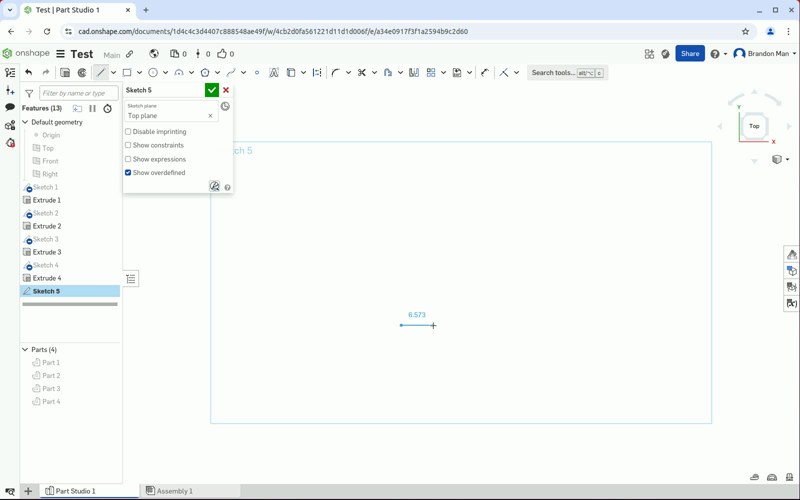
key_up(shift)
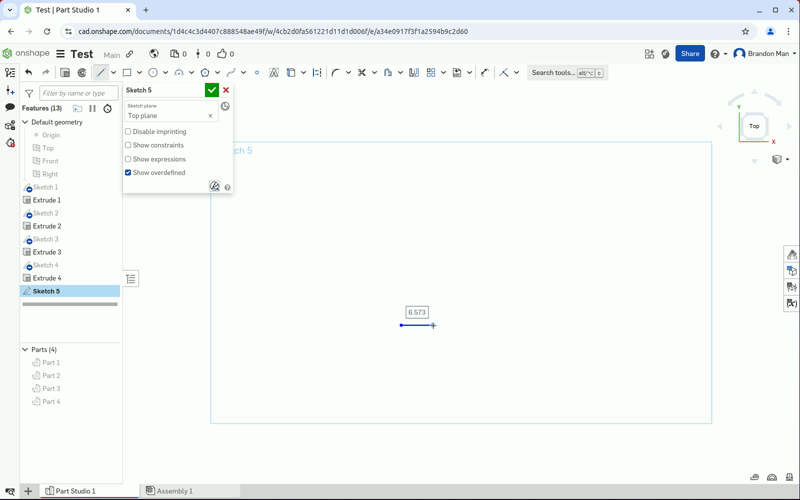
key_down(shift)
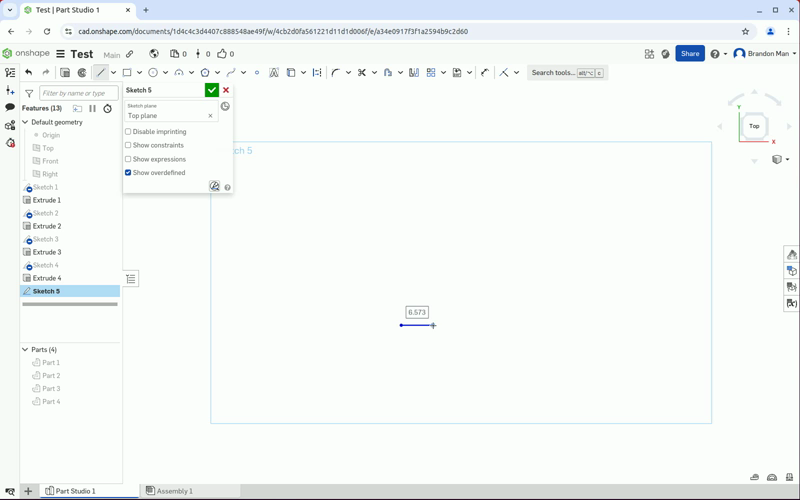
mouse_move(463, 325)
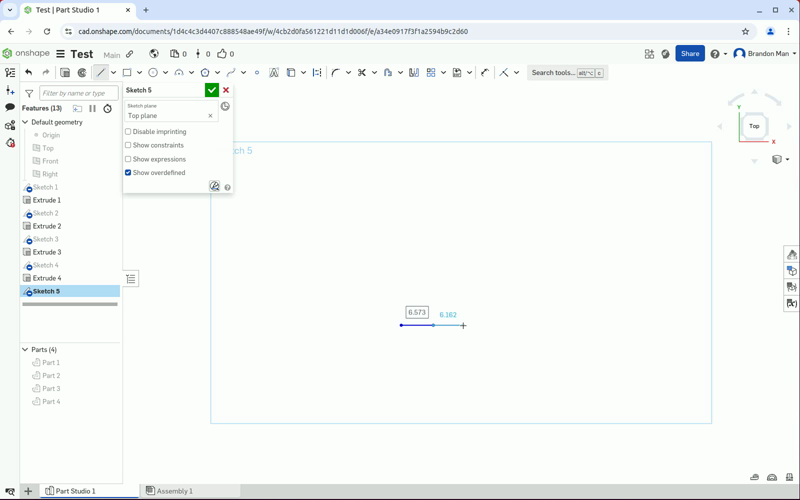
mouse_move(433, 300)
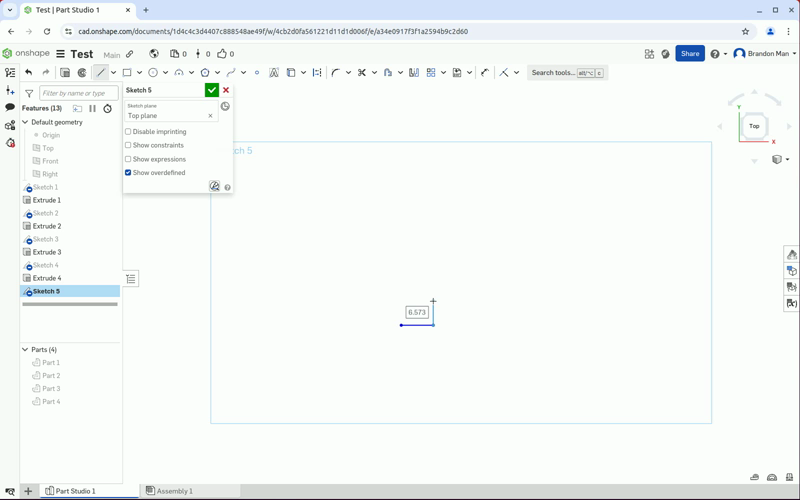
click(433, 300)
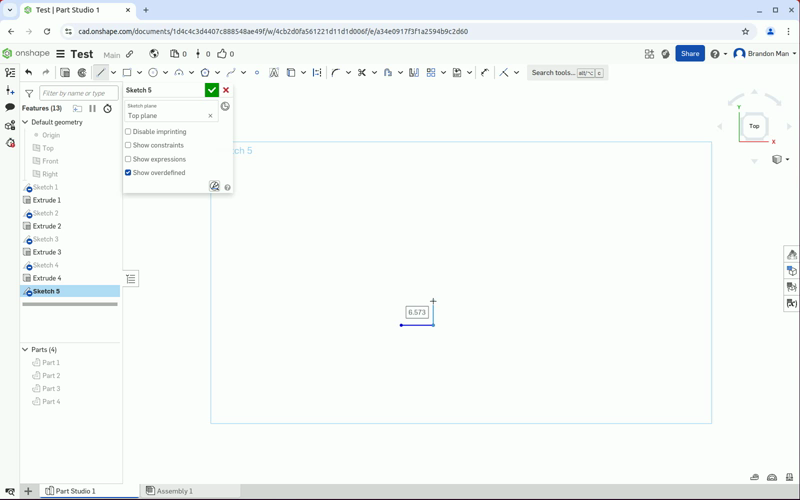
key_up(shift)
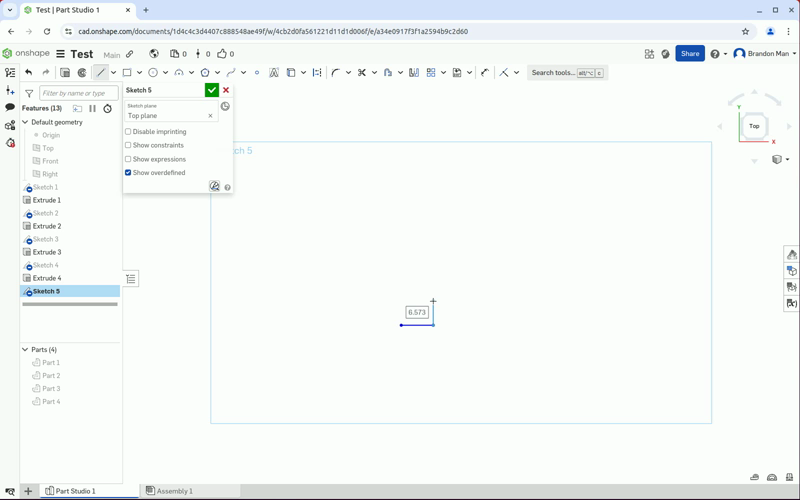
key_down(shift)
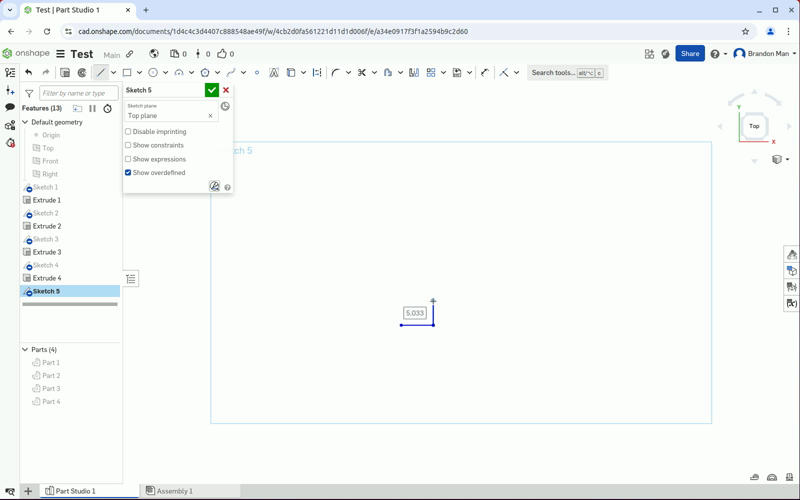
mouse_move(463, 300)
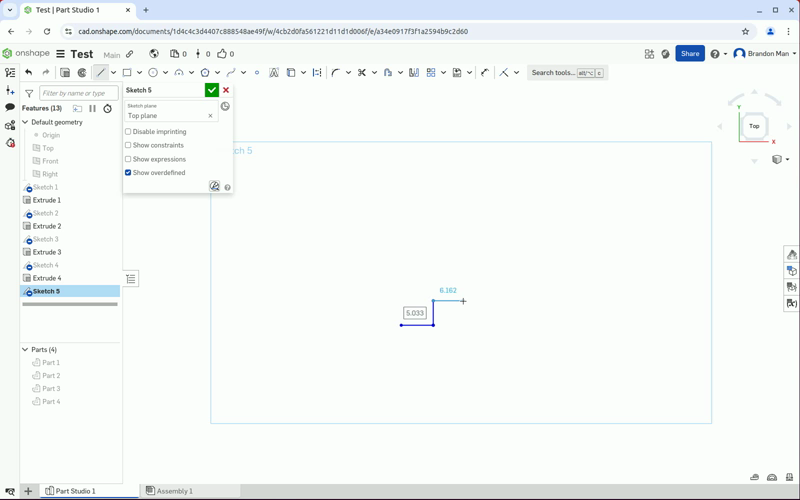
mouse_move(401, 300)
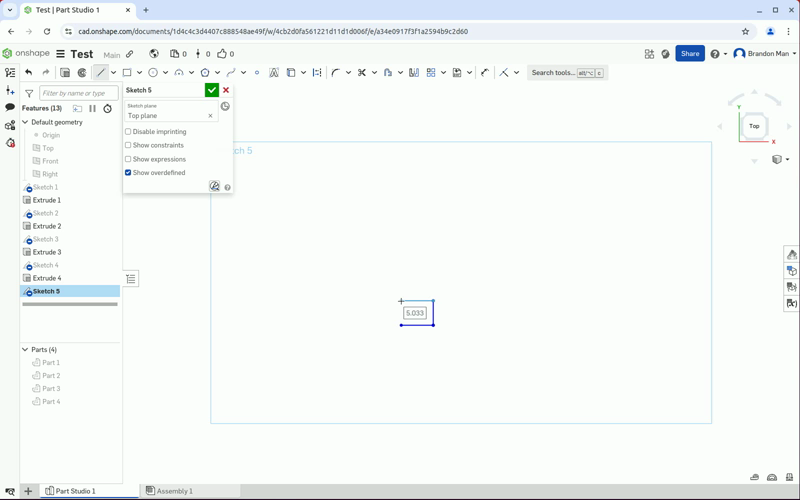
click(401, 300)
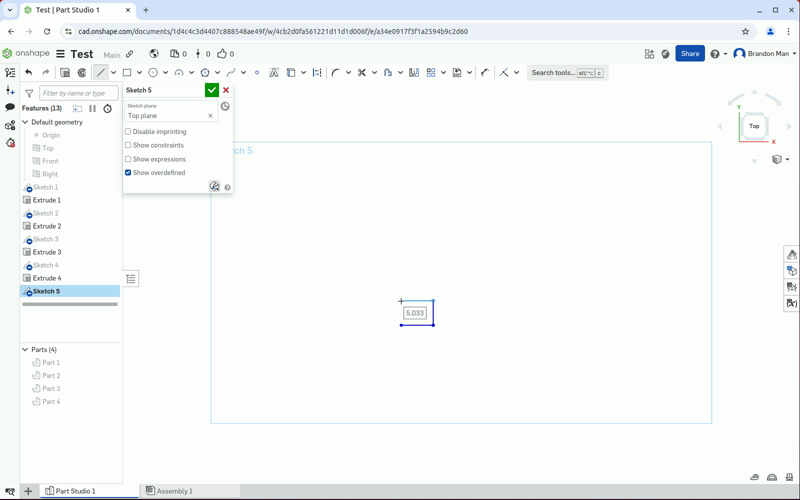
key_up(shift)
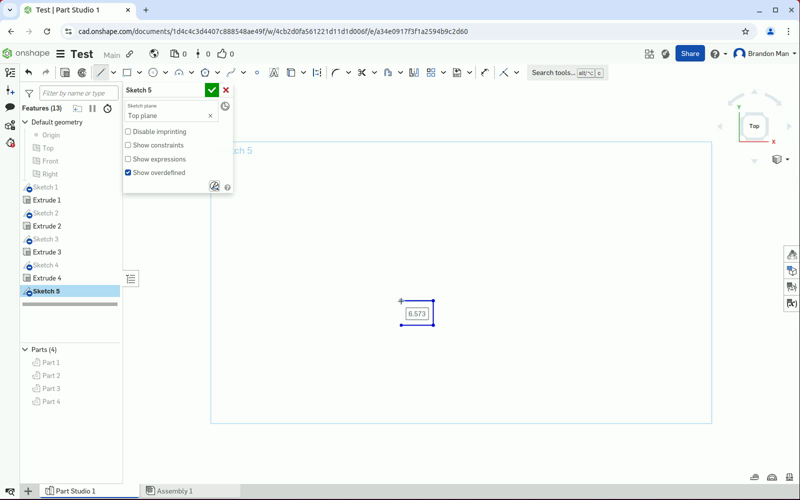
mouse_move(431, 300)
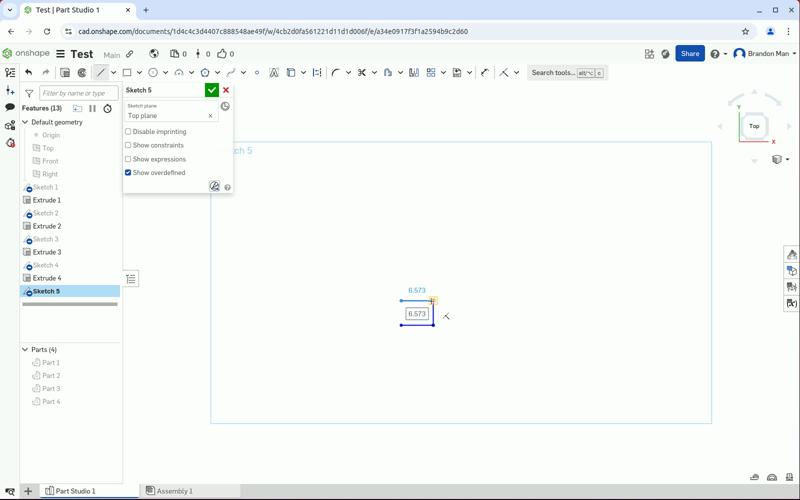
key_down(shift)
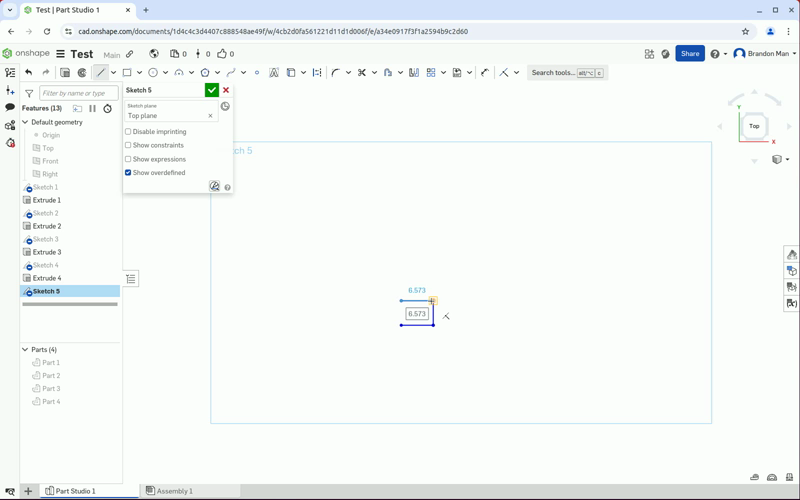
mouse_move(401, 325)
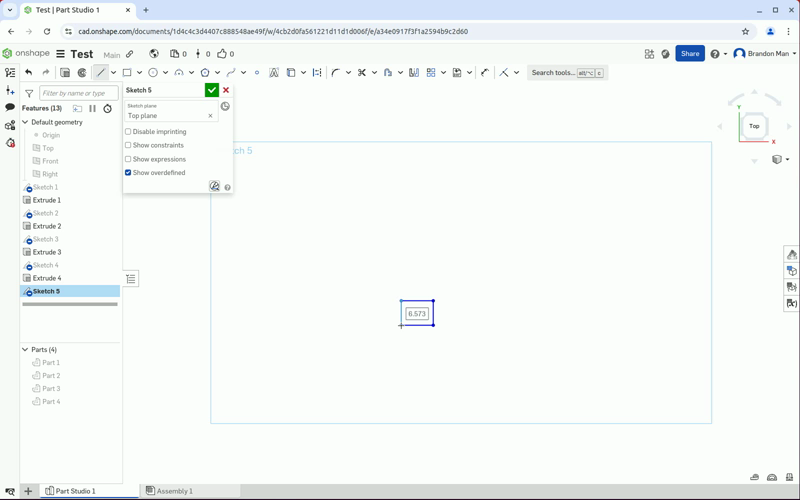
key_up(shift)
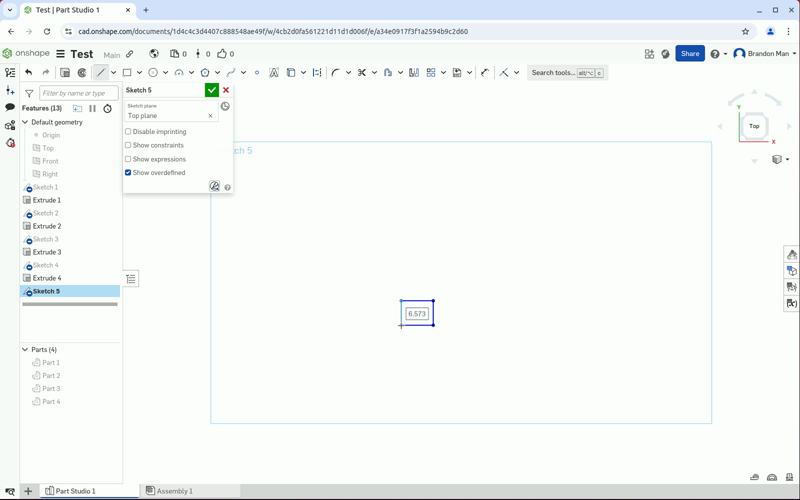
click(401, 325)
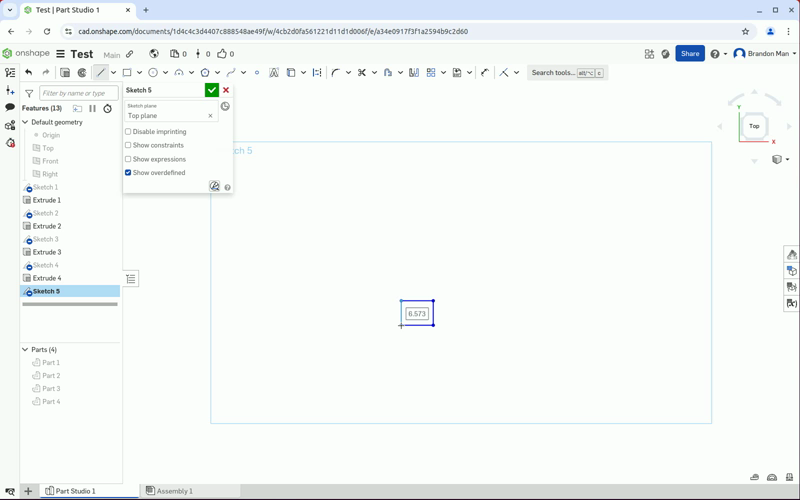
key(esc)
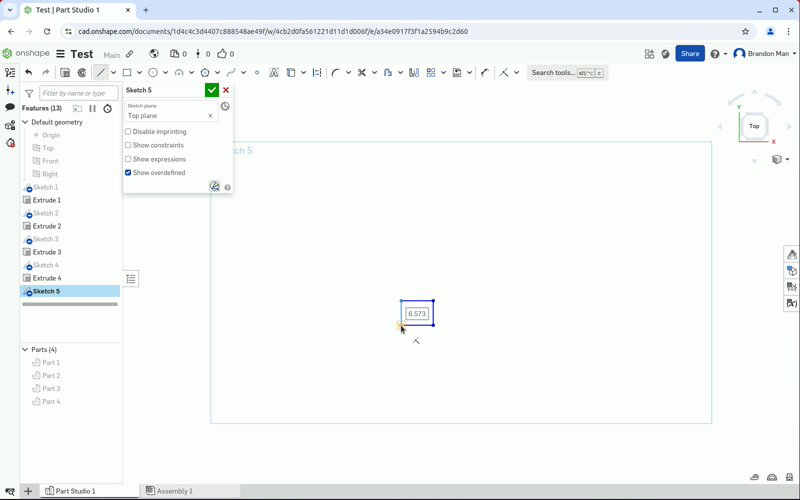
mouse_move(411, 303)
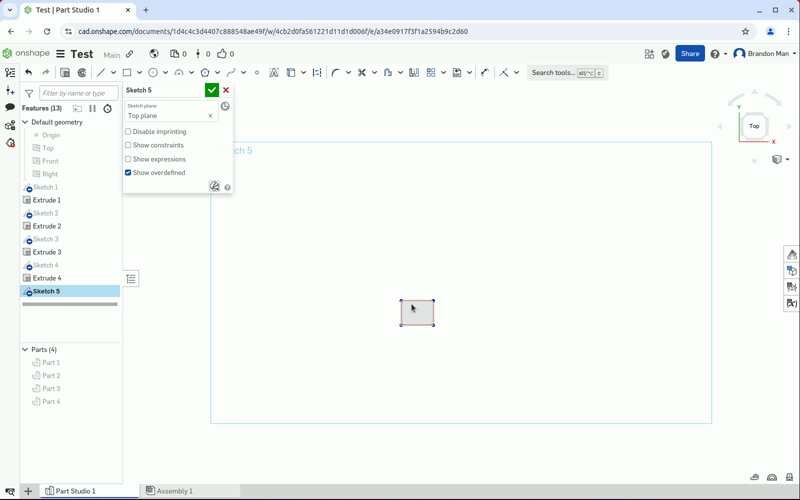
scroll(6)
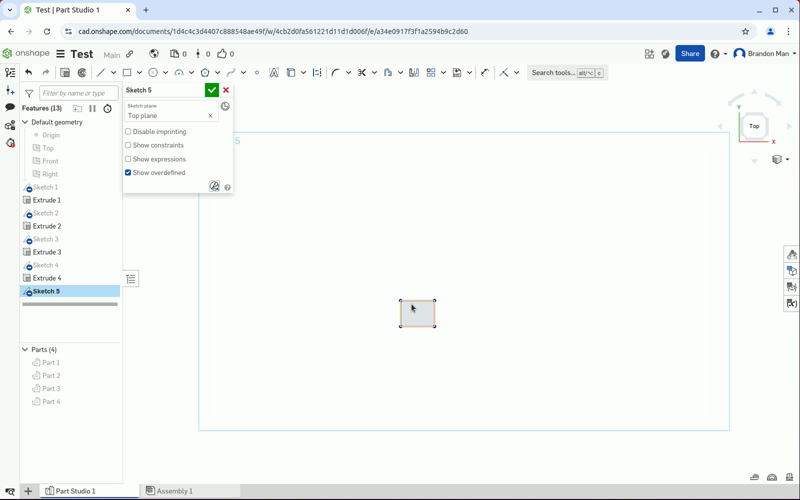
scroll(6)
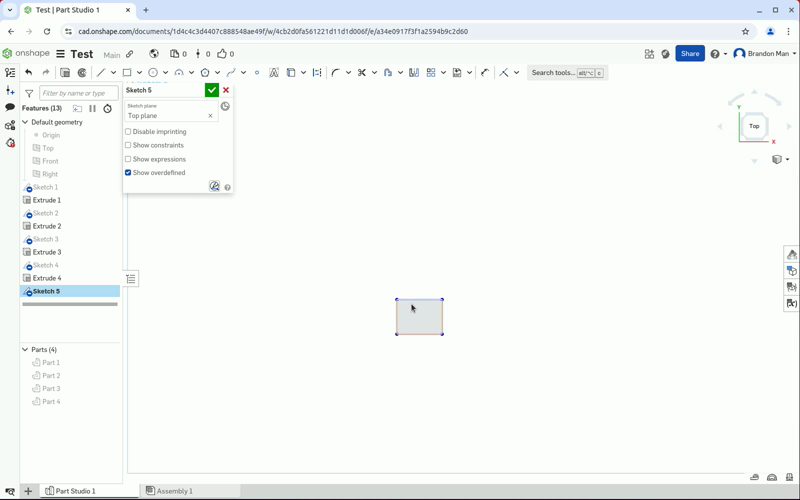
scroll(6)
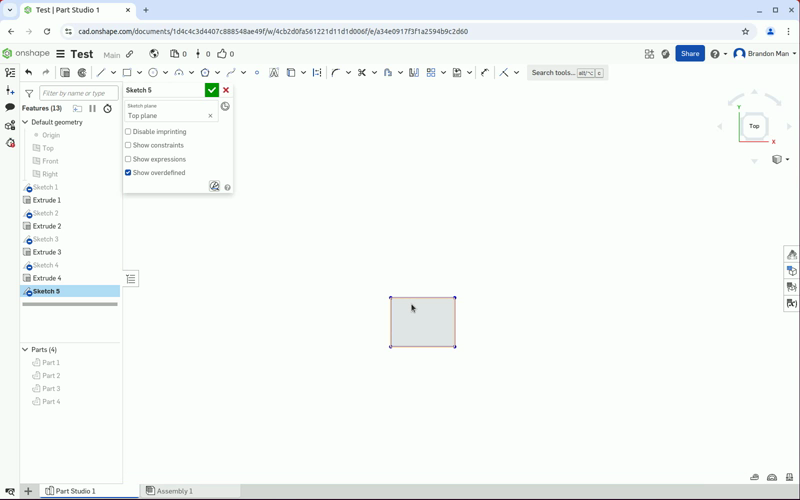
scroll(6)
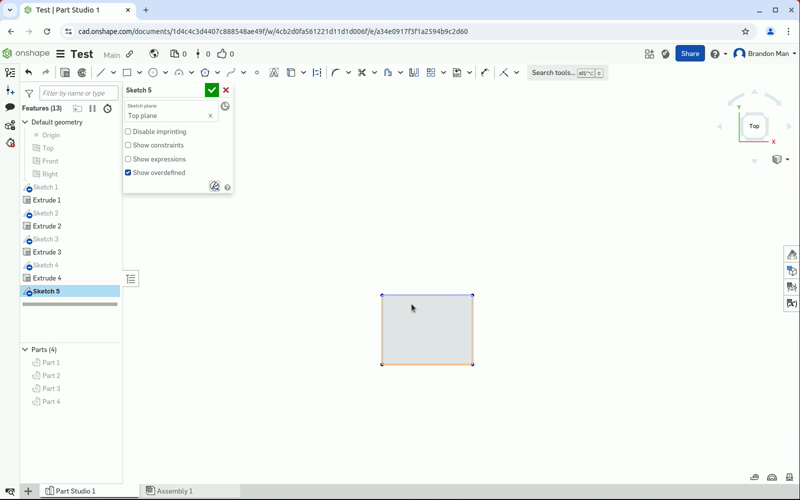
scroll(6)
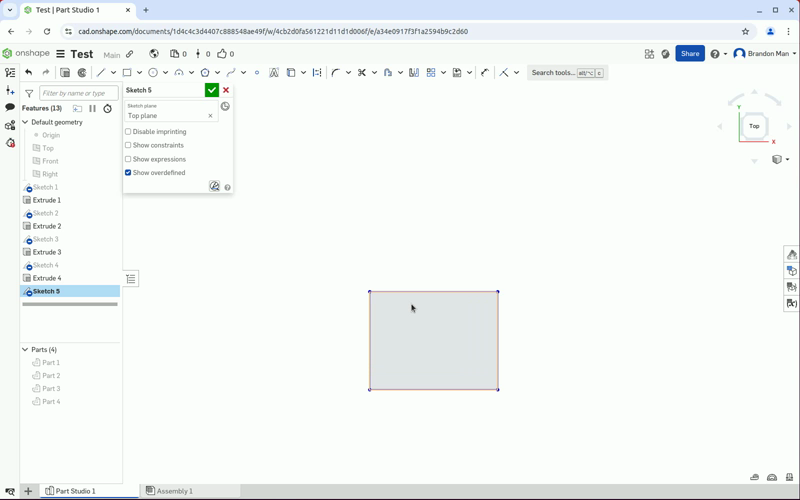
scroll(6)
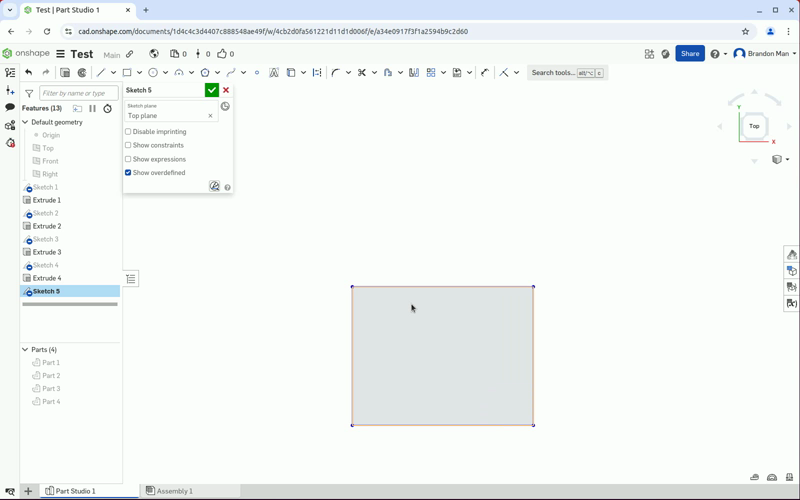
scroll(6)
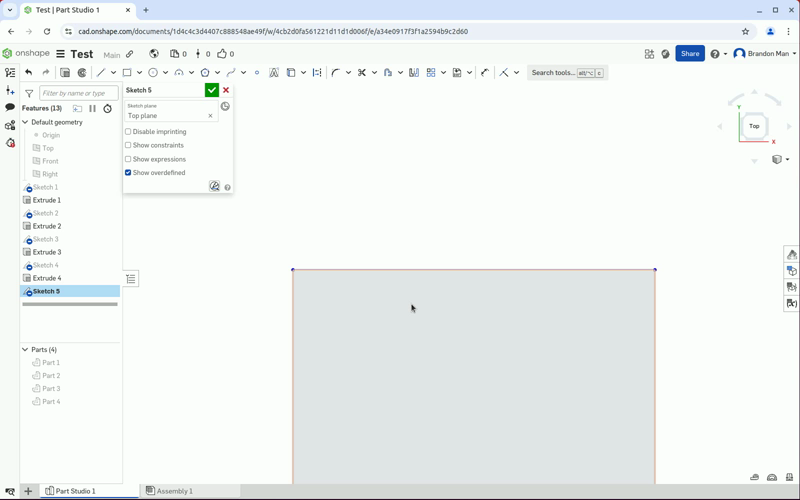
click(411, 303)
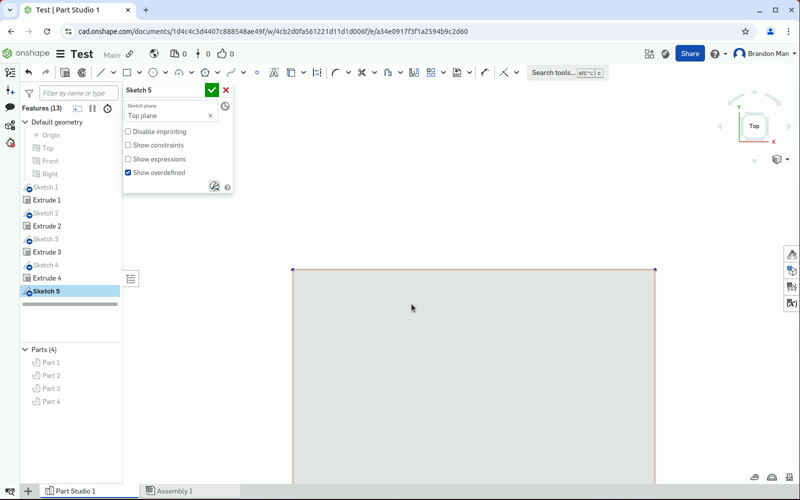
scroll(-6)
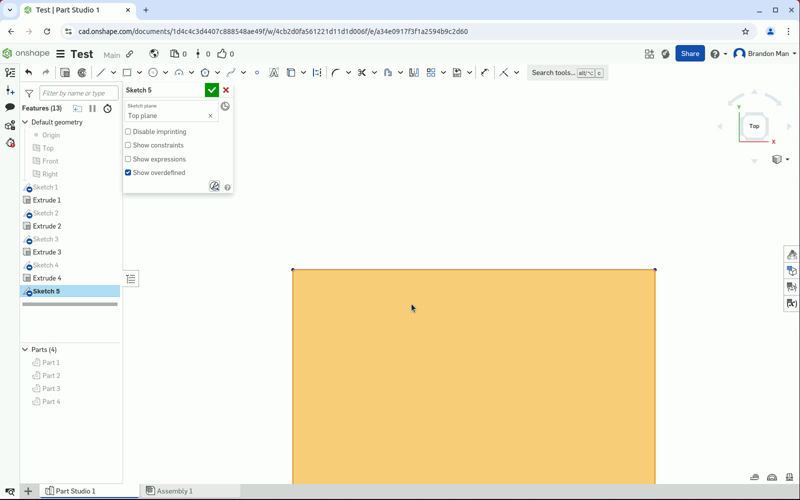
scroll(-6)
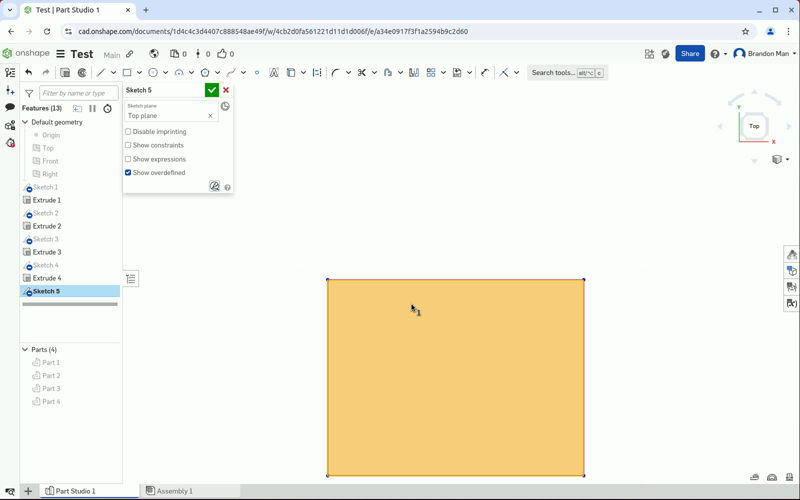
scroll(-6)
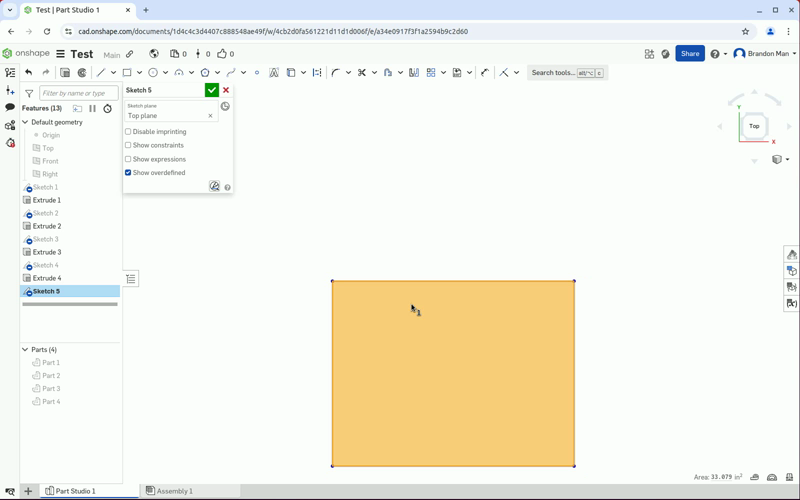
scroll(-6)
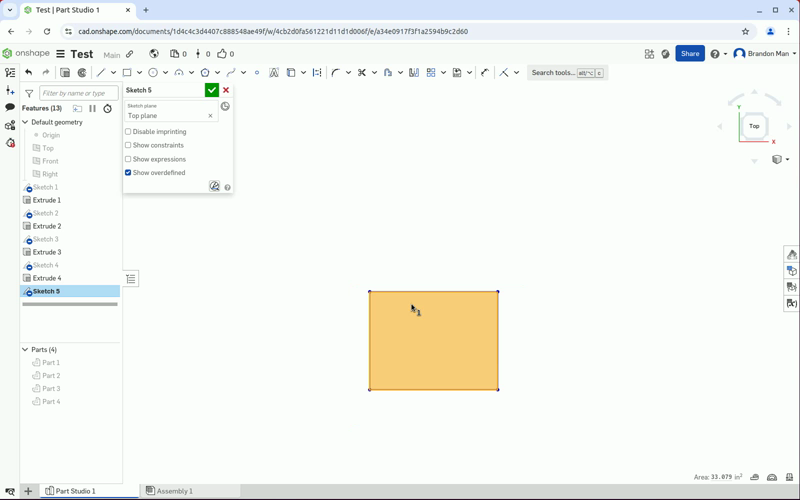
scroll(-6)
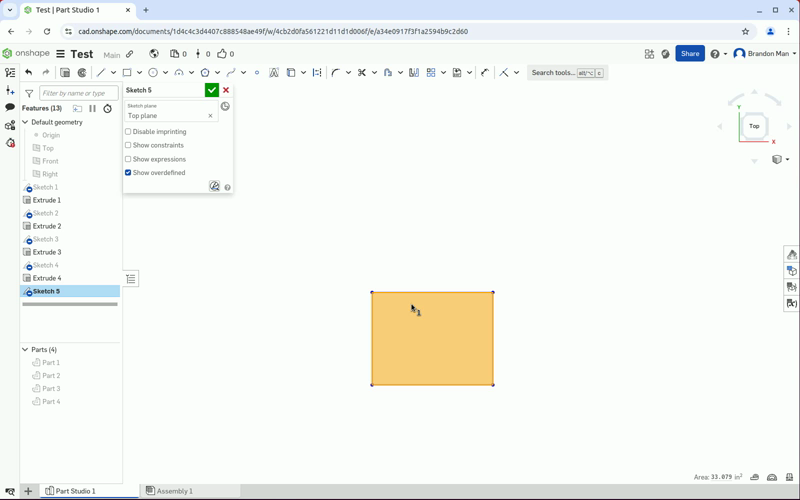
scroll(-6)
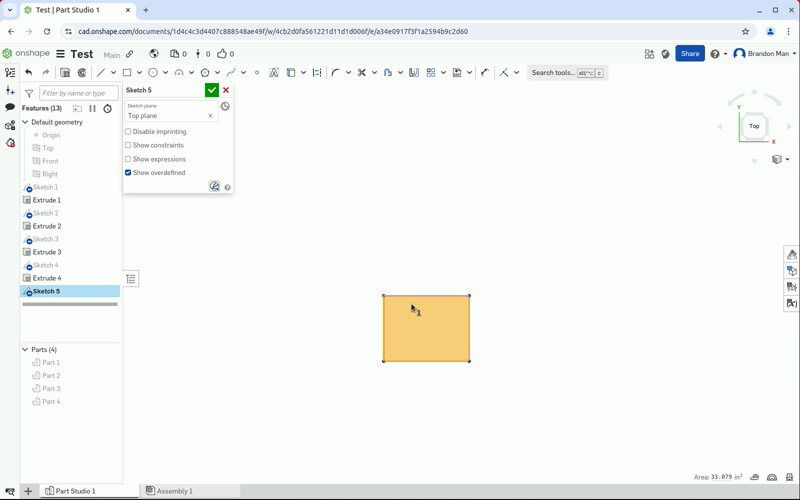
scroll(-6)
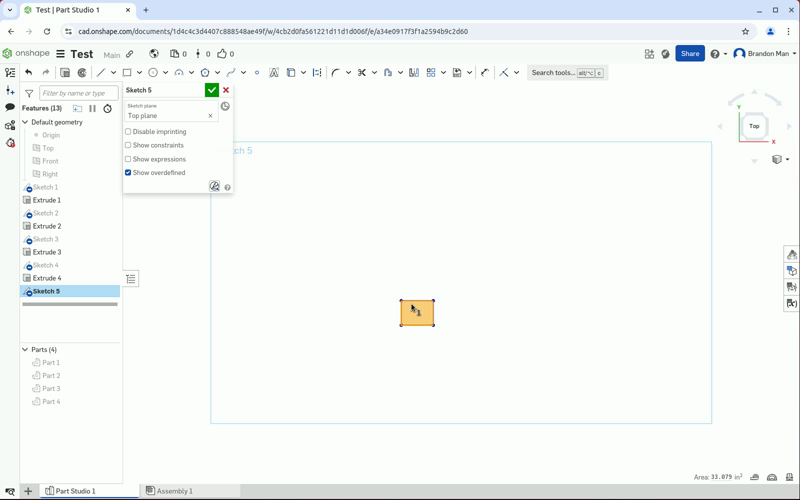
mouse_move(73, 352)
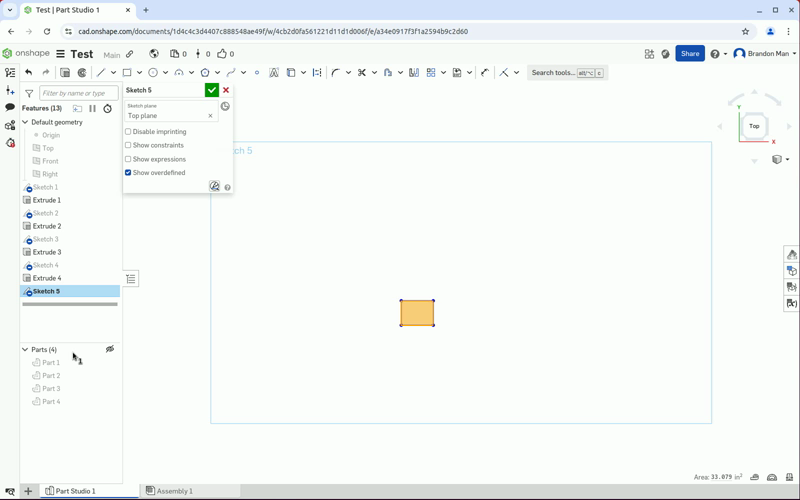
key(shift+y)
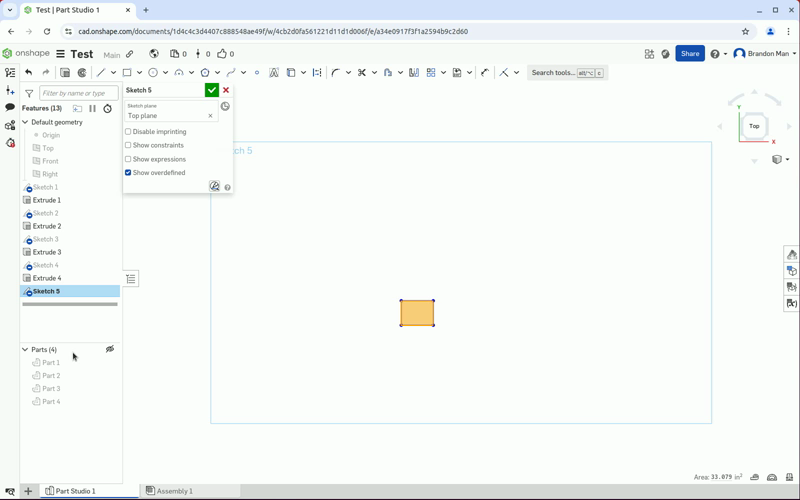
key(shift+e)
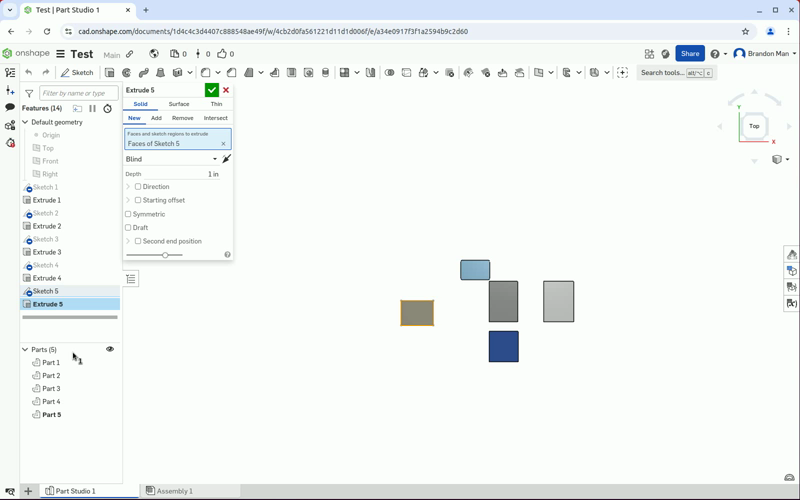
mouse_move(143, 106)
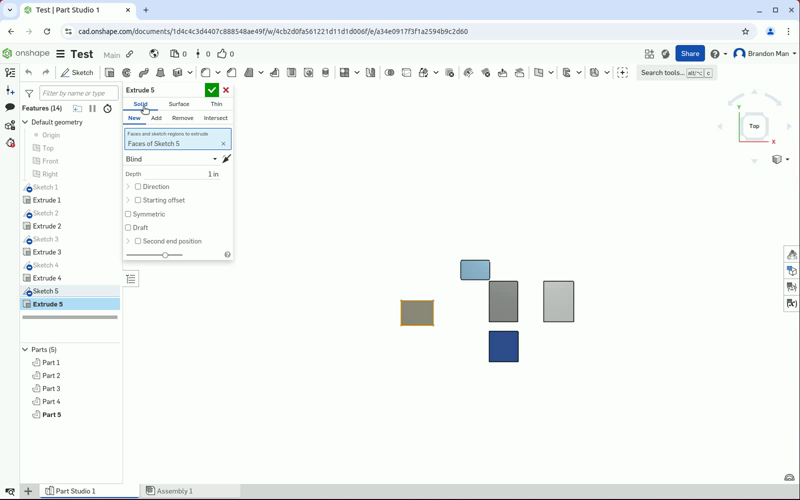
click(143, 106)
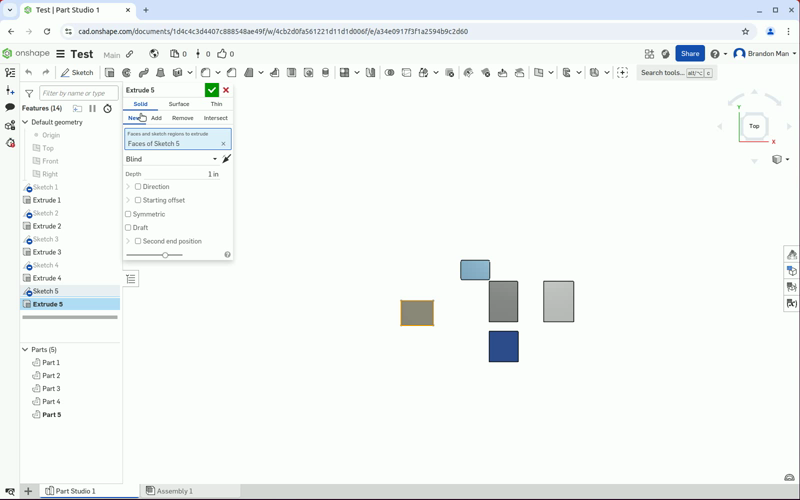
mouse_move(137, 120)
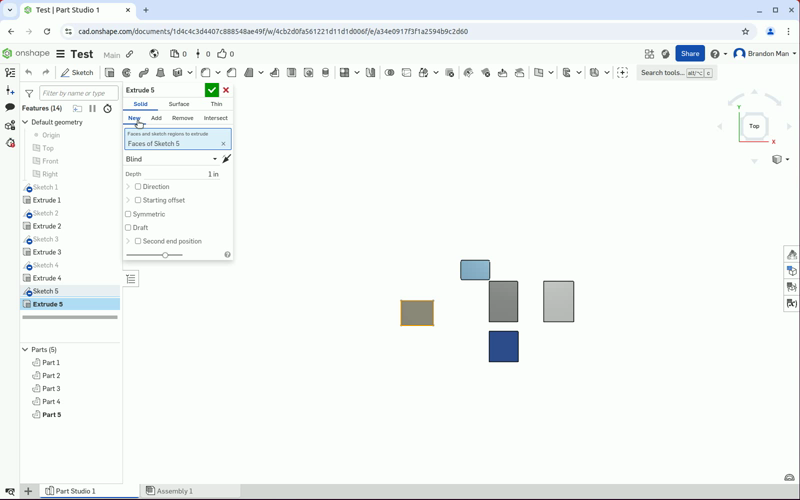
click(137, 120)
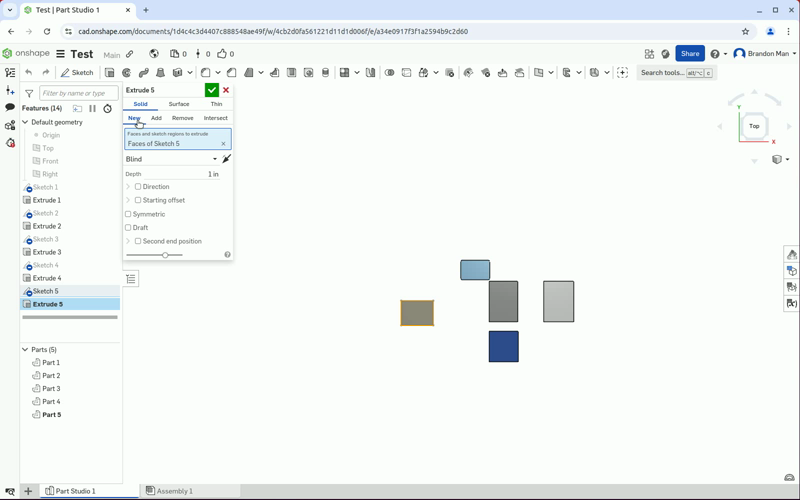
key(tab, 4)
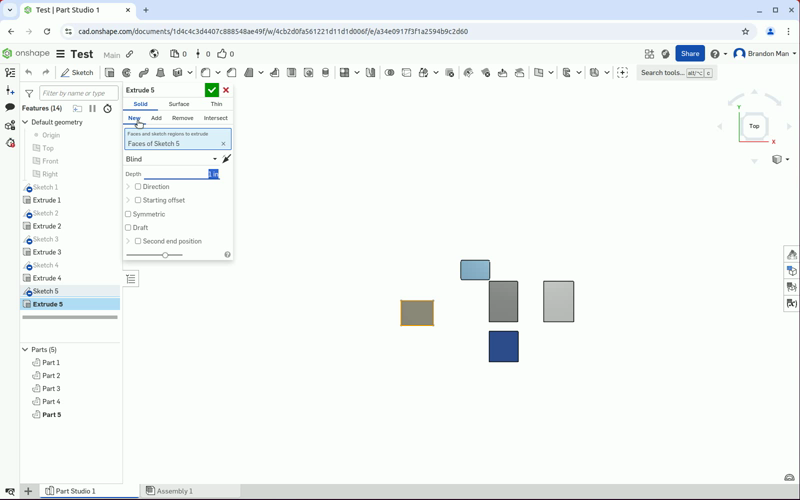
text(4.814)
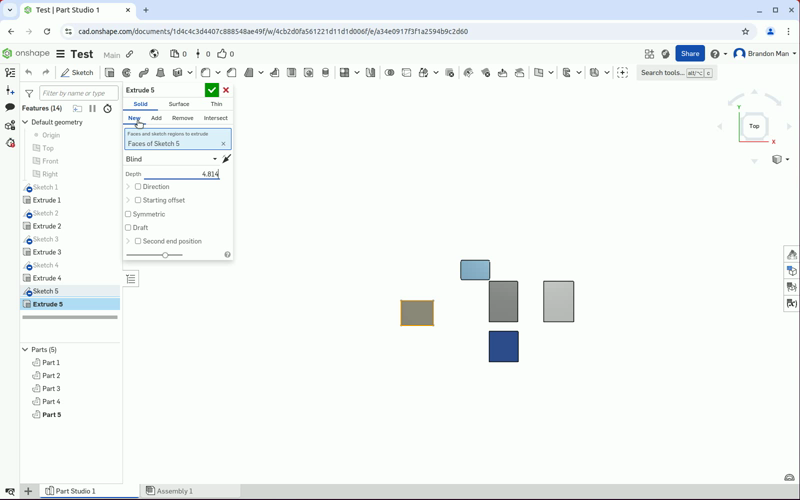
key(enter)
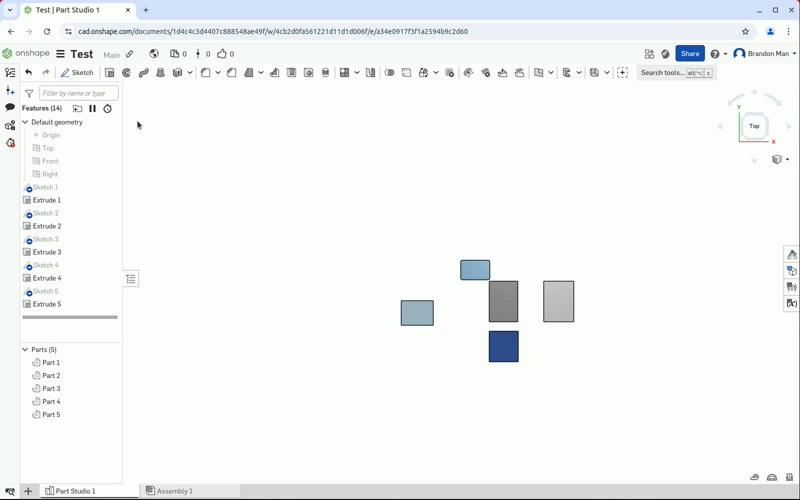
key(shift+h)
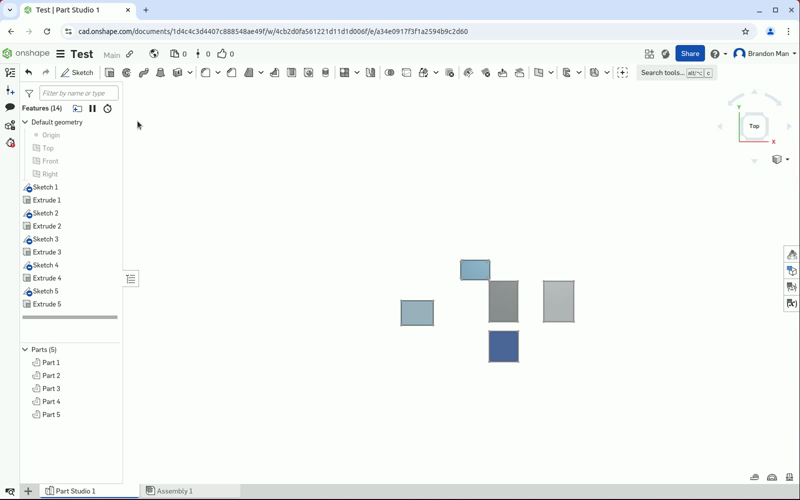
key(shift+h)
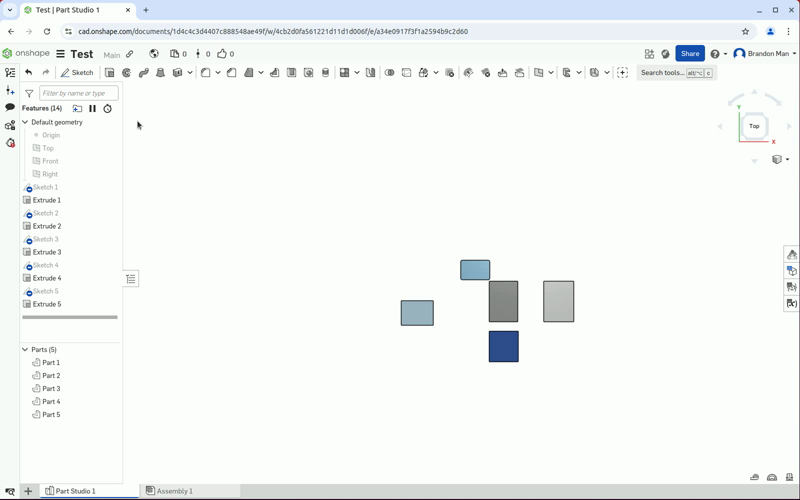
mouse_move(73, 189)
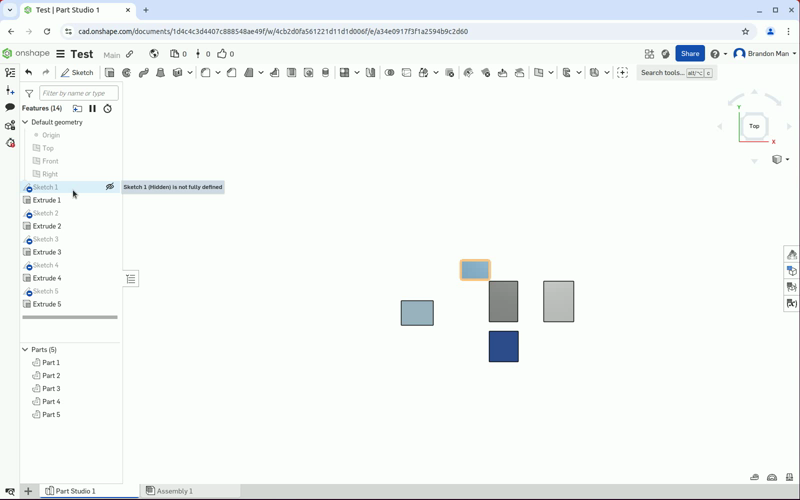
click(73, 189)
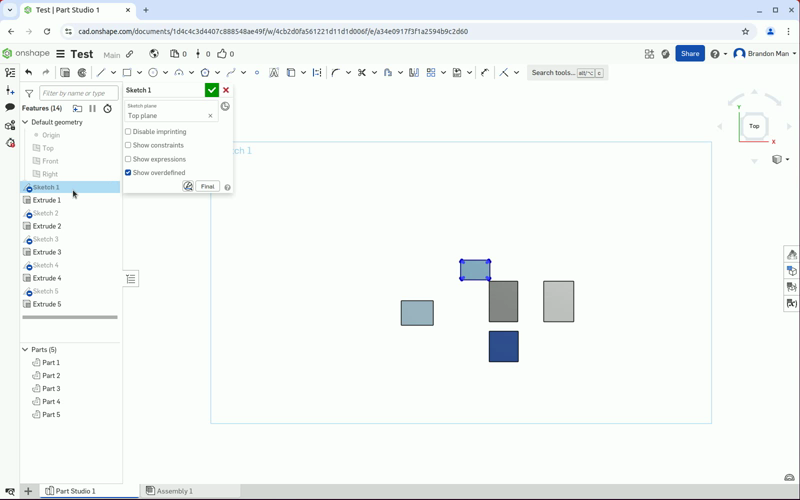
mouse_move(229, 92)
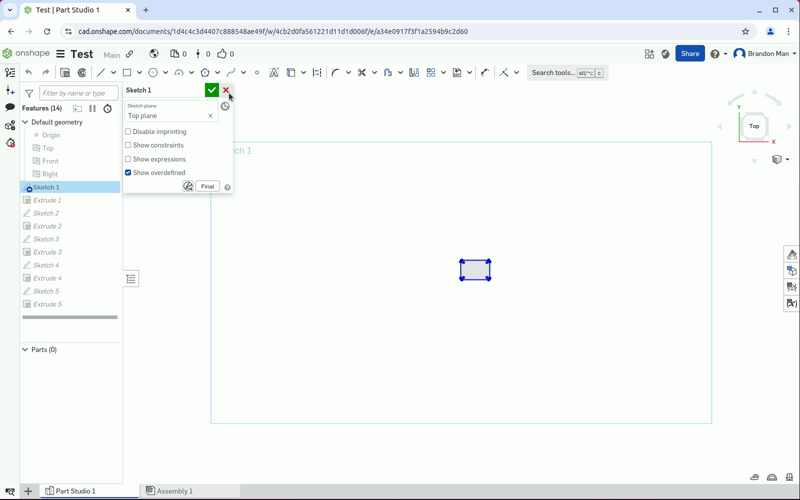
click(229, 92)
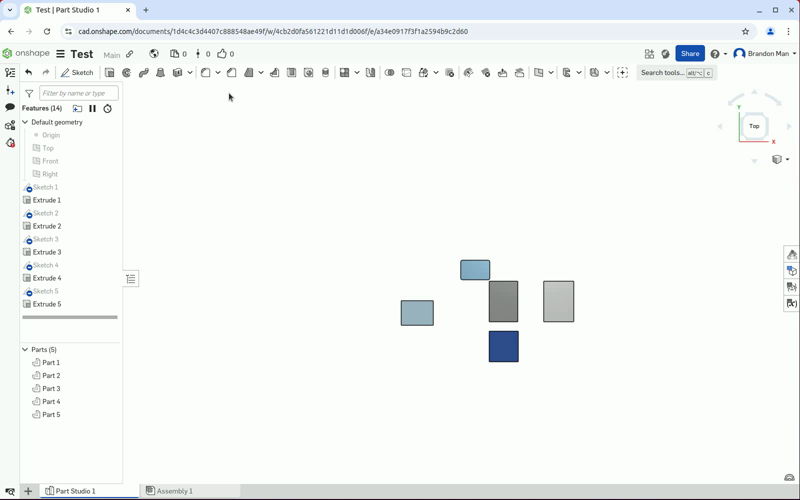
mouse_move(73, 352)
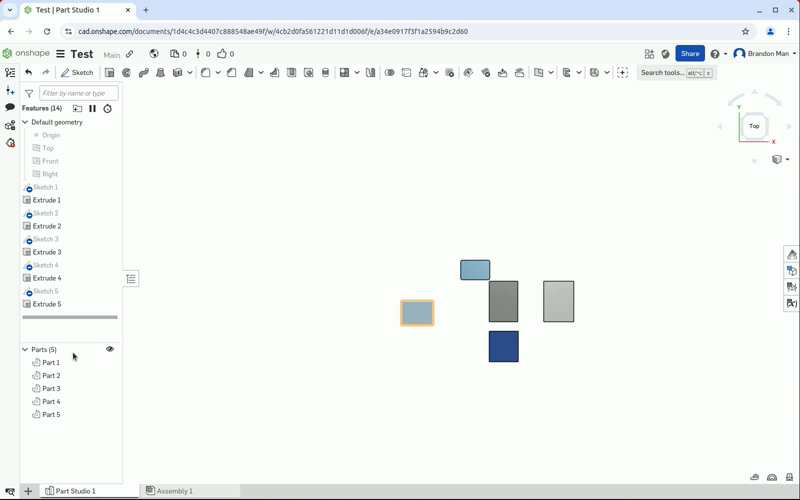
key(y)
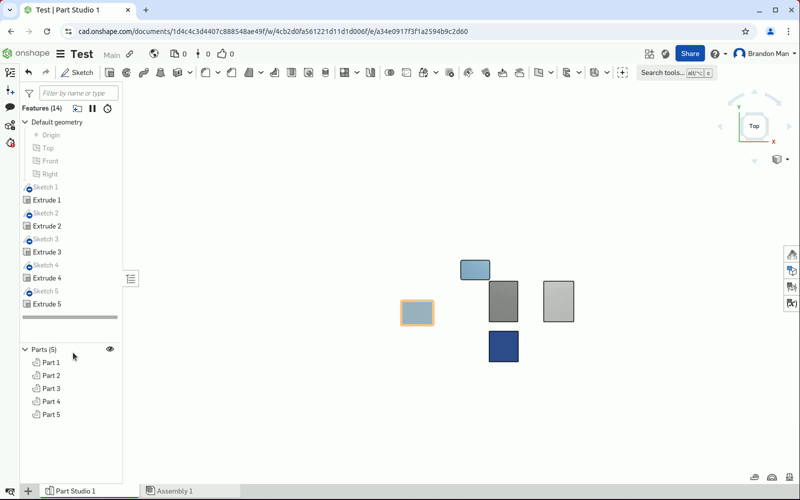
key(shift+p)
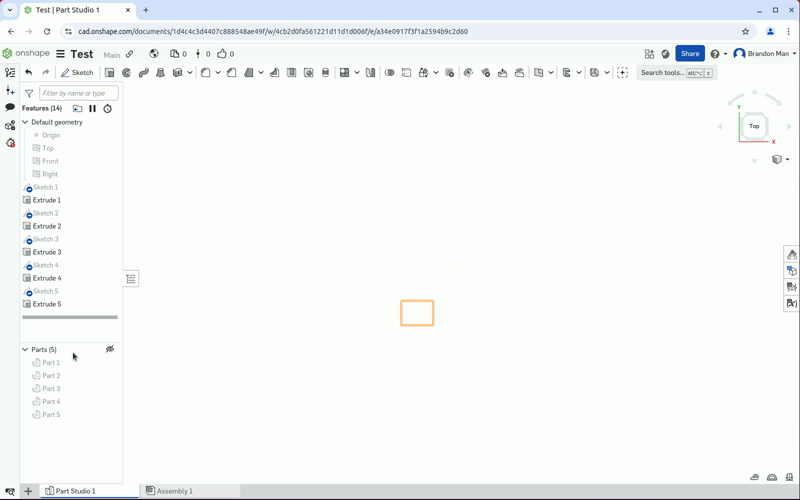
key(space)
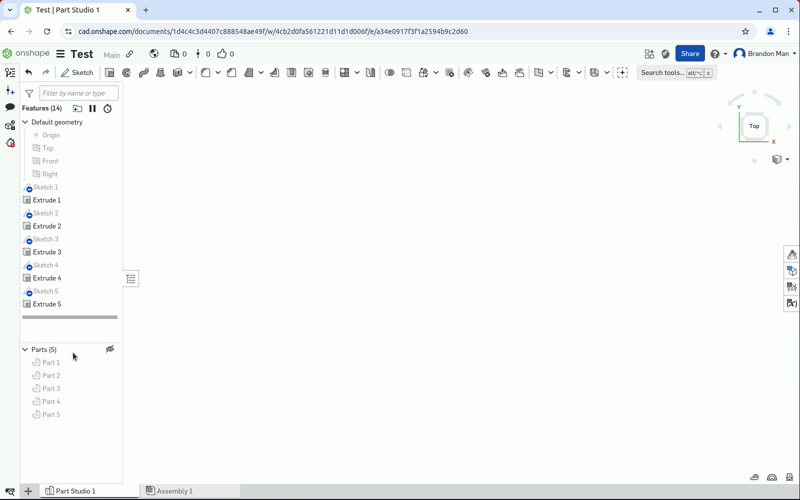
key_down(shift)
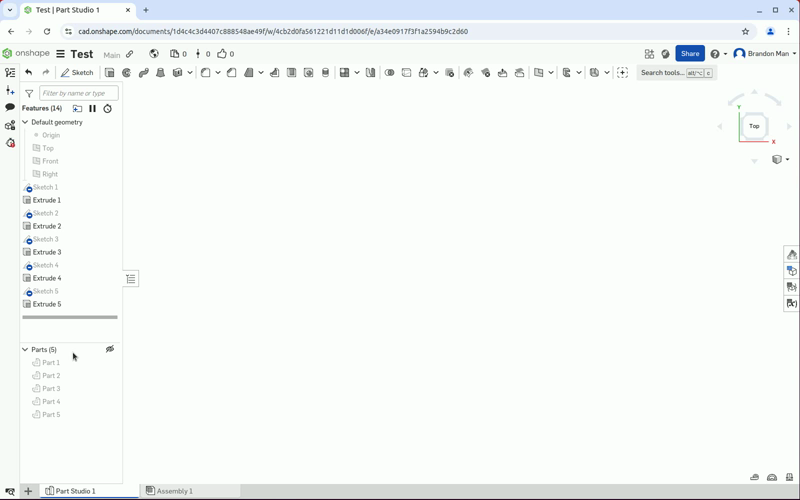
key(up)
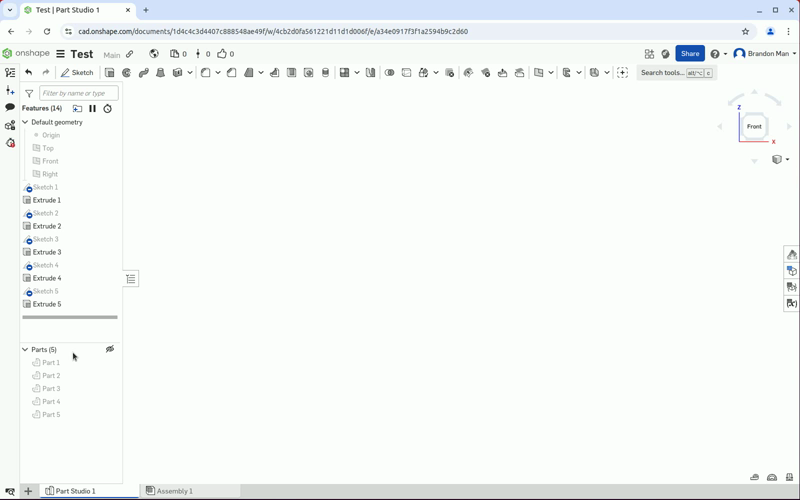
key_up(shift)
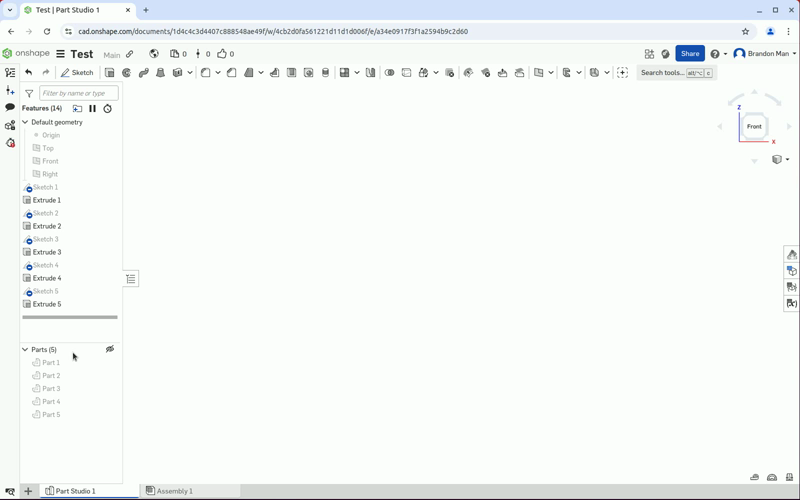
key(space)
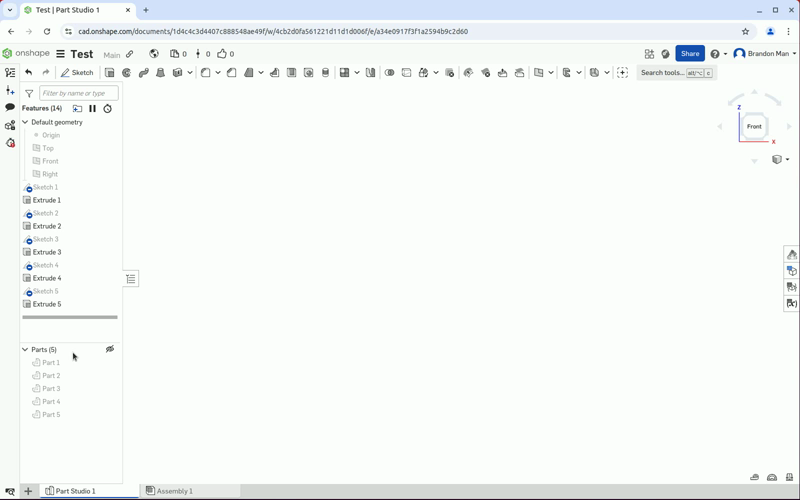
key_down(shift)
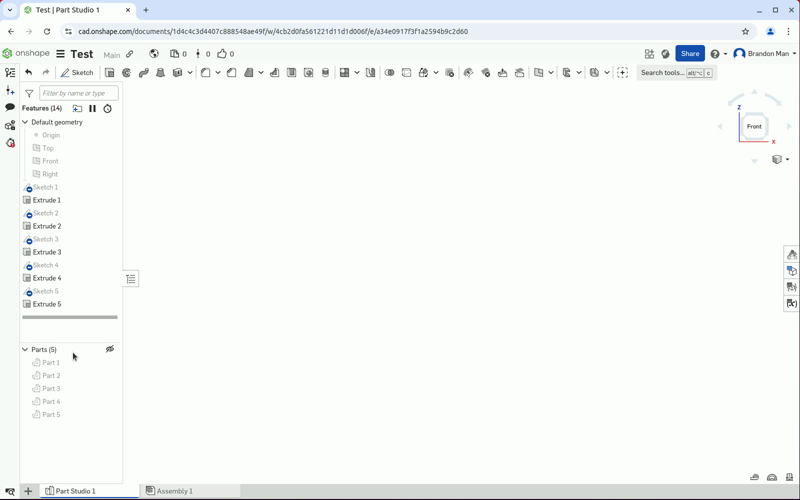
key(left)
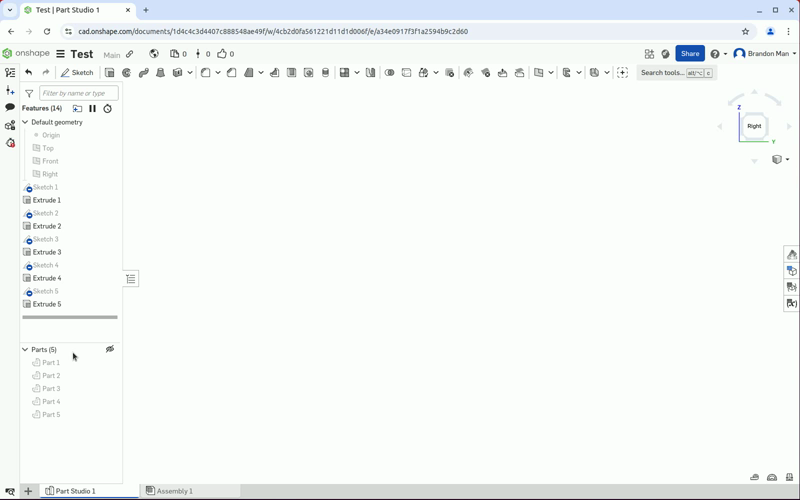
key_up(shift)
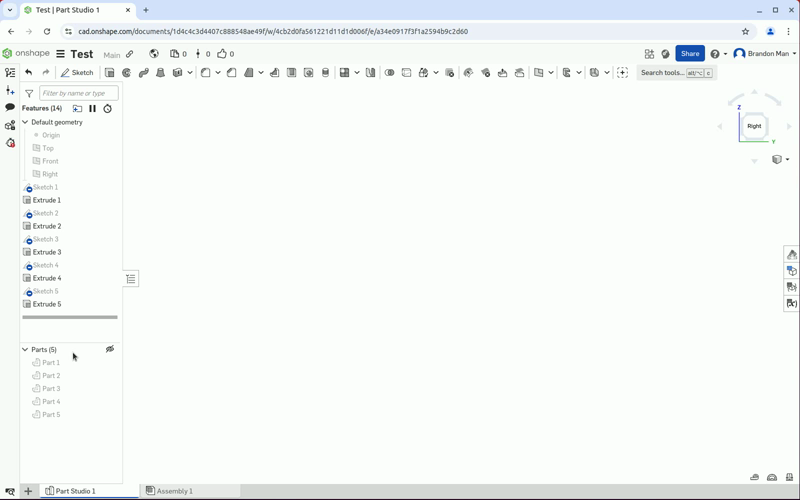
mouse_move(73, 352)
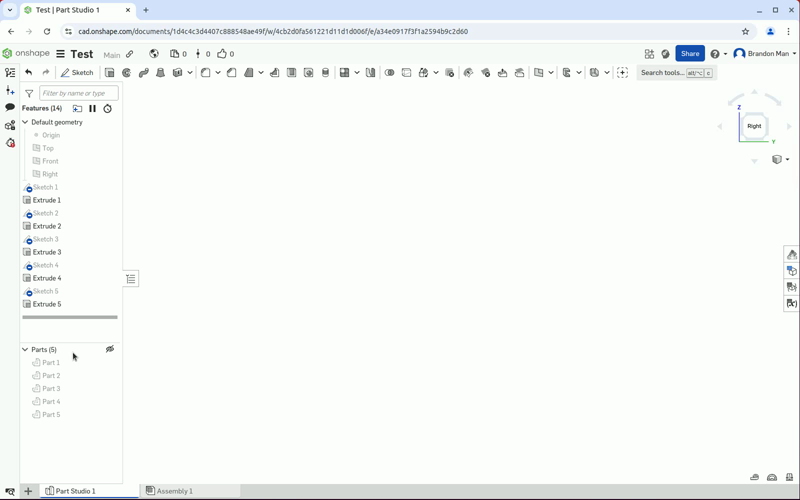
key(shift+y)
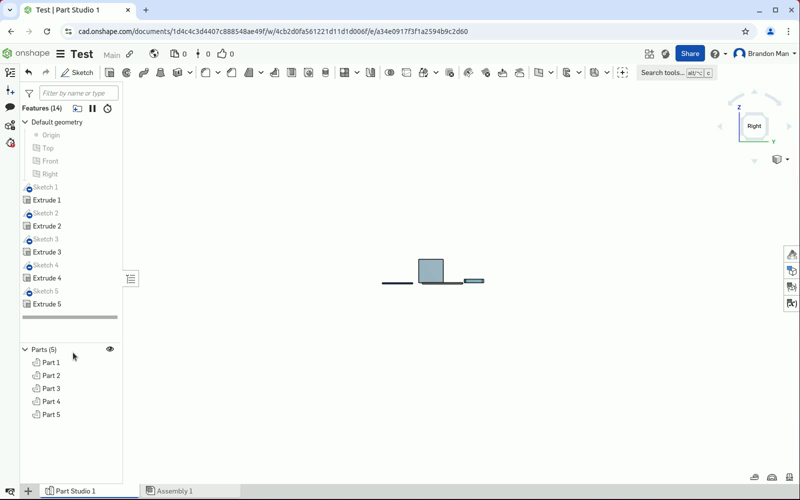
mouse_move(541, 75)
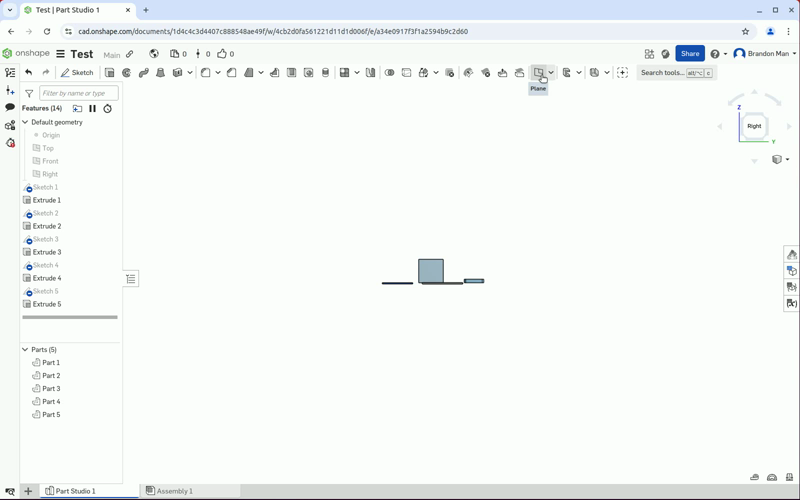
click(541, 75)
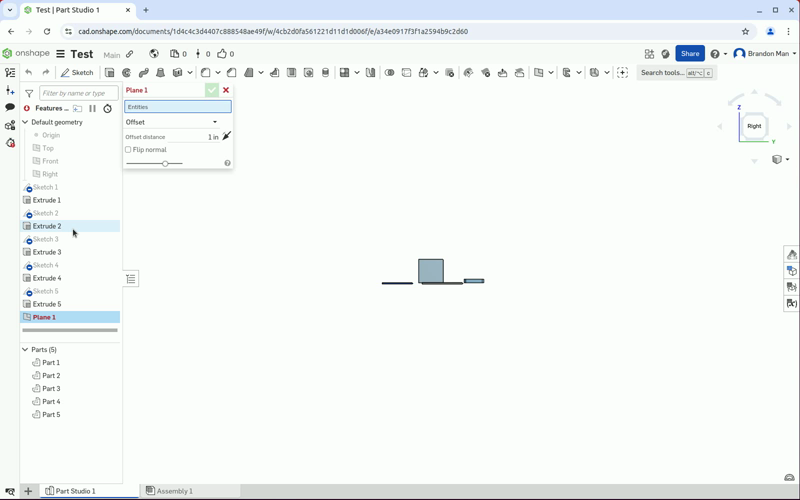
scroll(3)
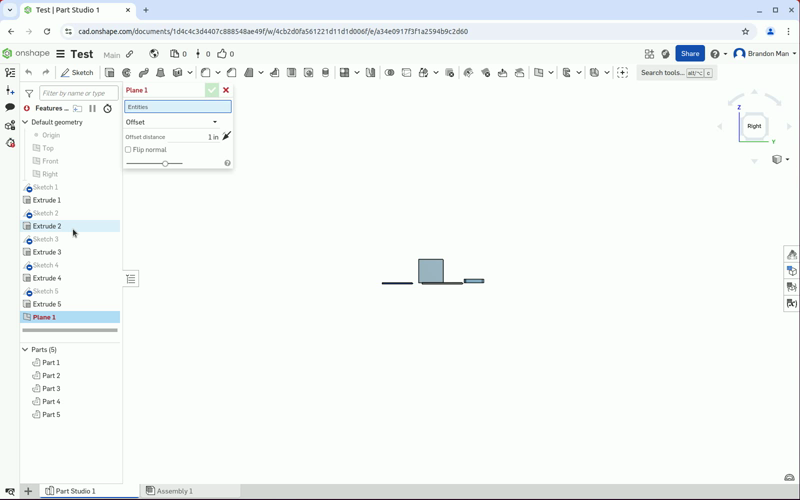
mouse_move(73, 176)
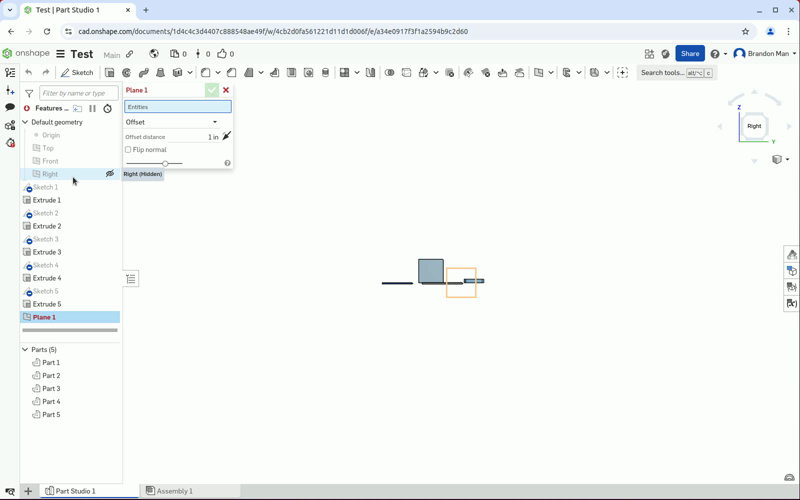
click(73, 176)
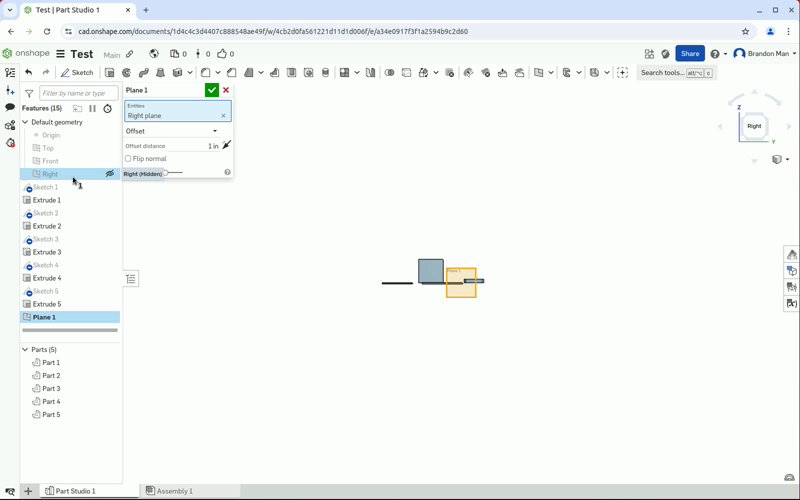
key(tab, 2)
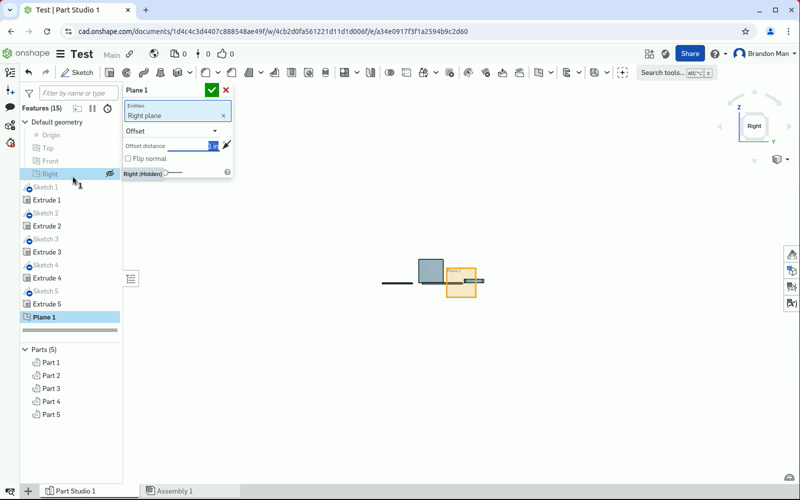
text(5.792)
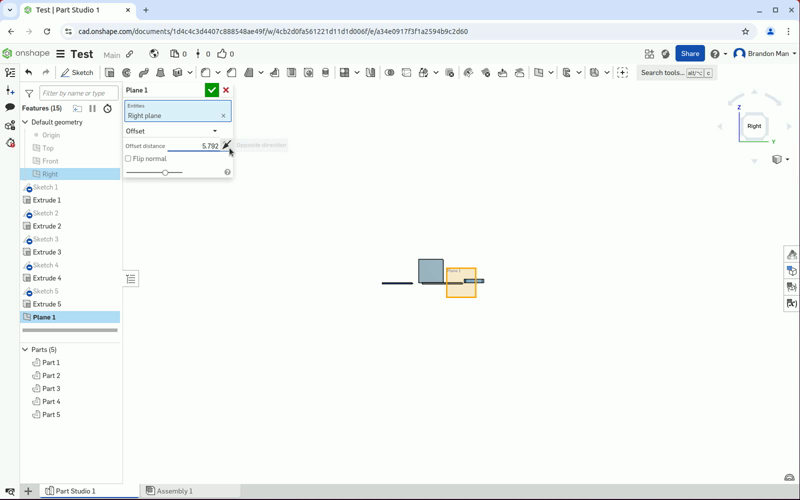
mouse_move(229, 147)
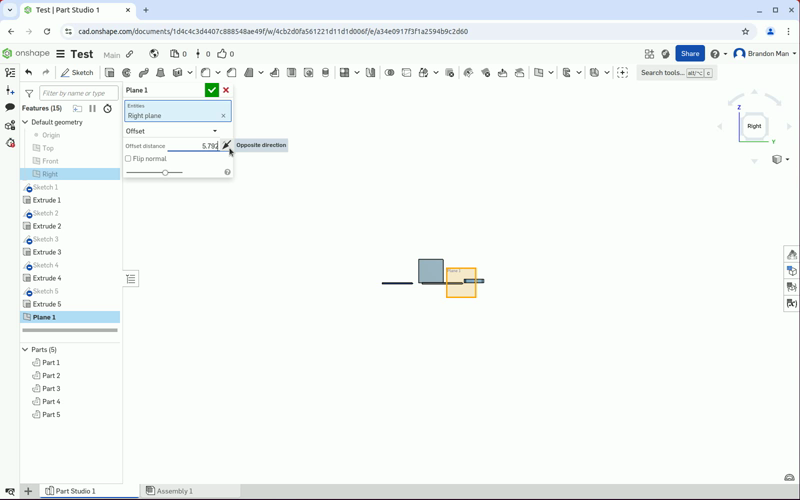
click(229, 147)
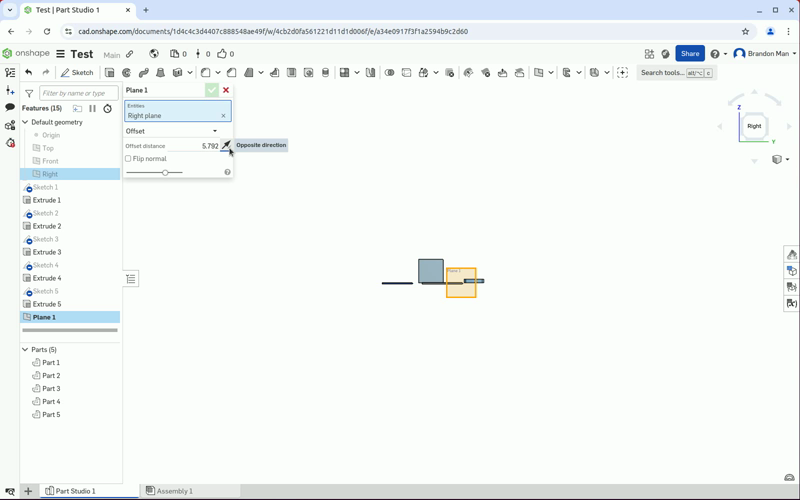
key(enter, 2)
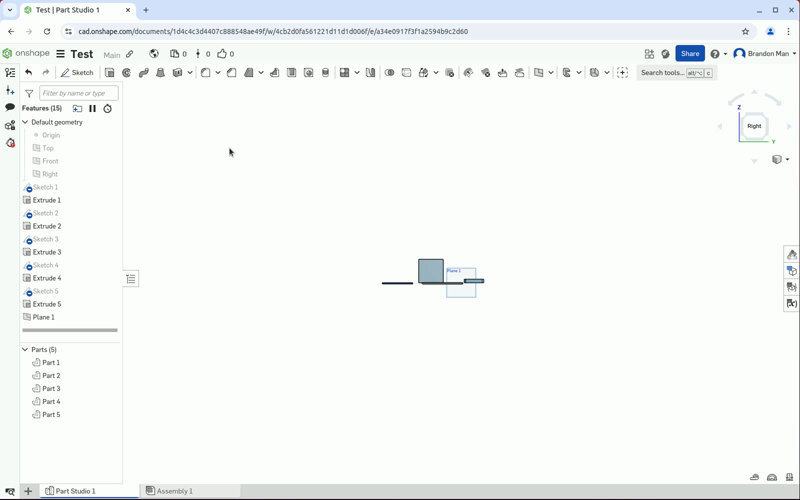
key(shift+s)
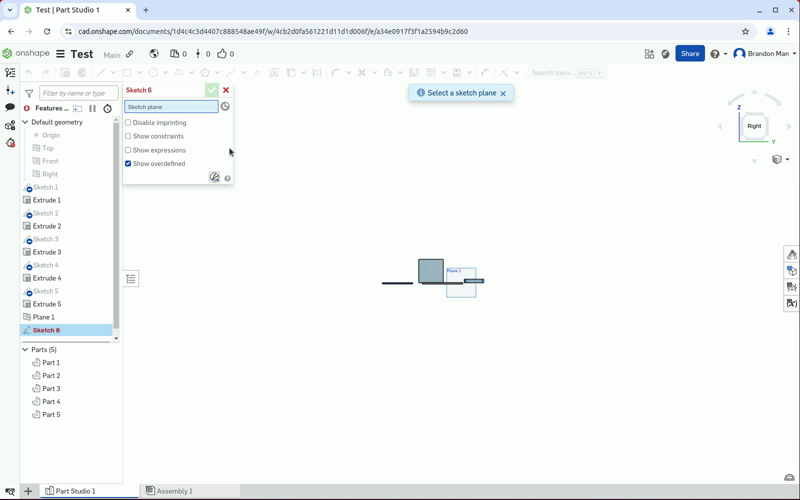
mouse_move(69, 319)
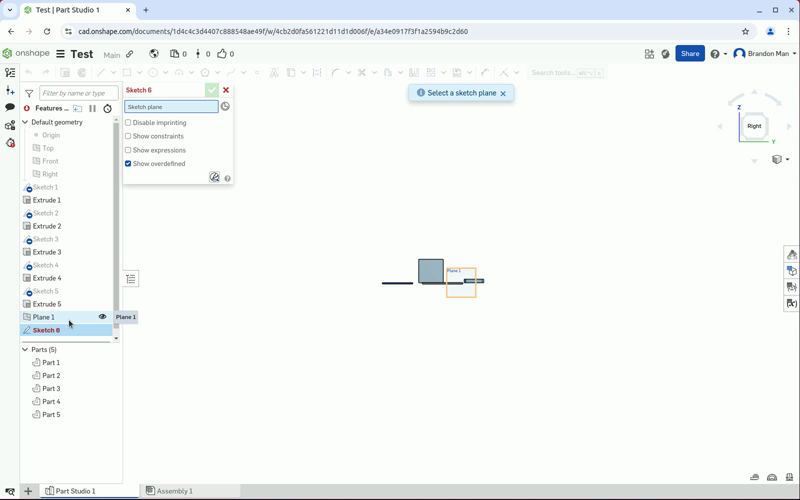
click(69, 319)
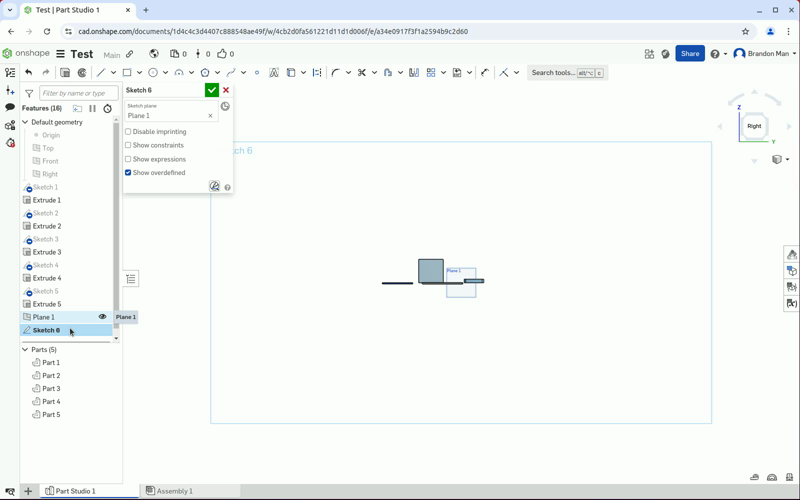
mouse_move(73, 352)
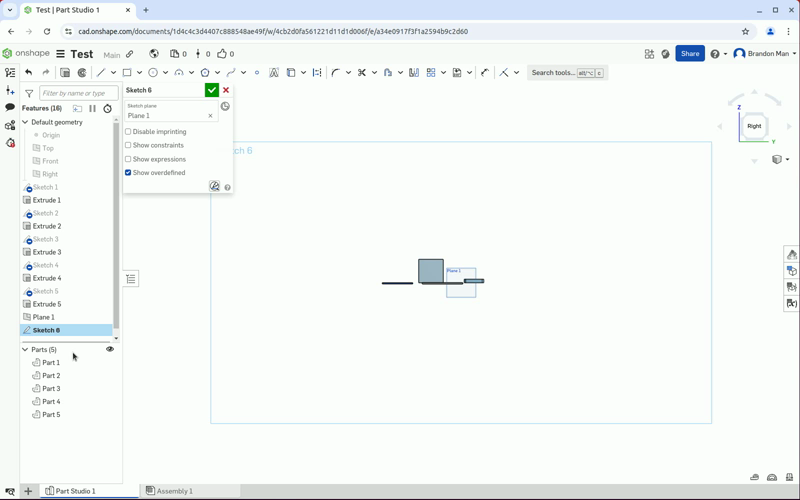
key(y)
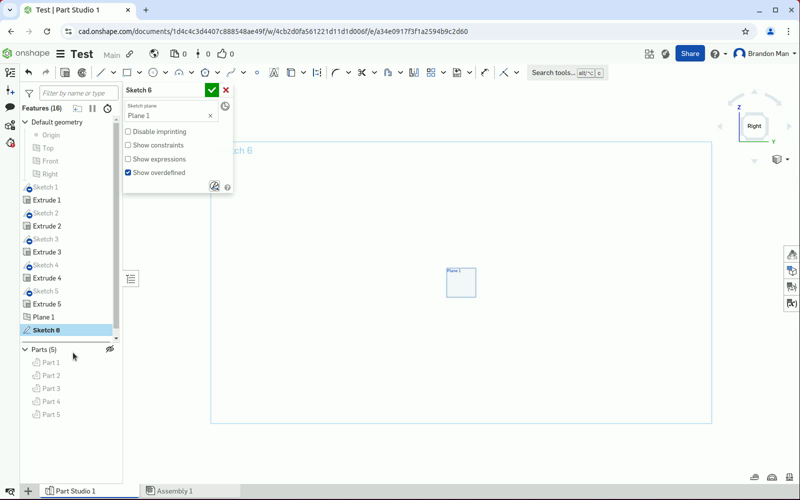
key(l)
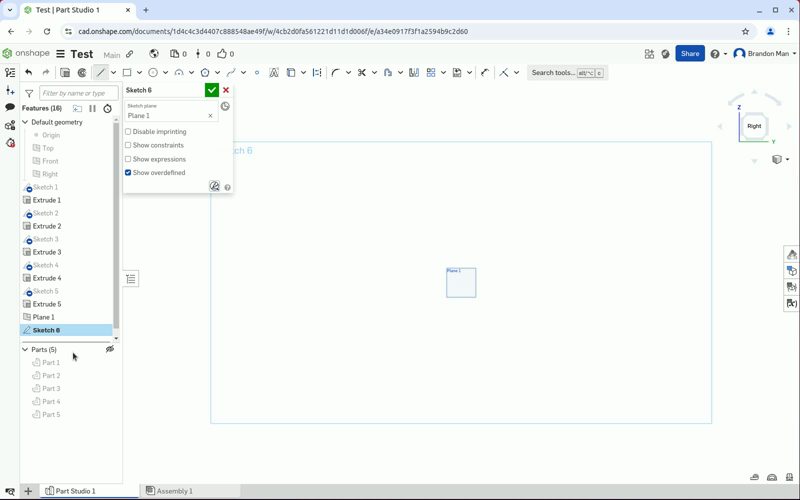
key_down(shift)
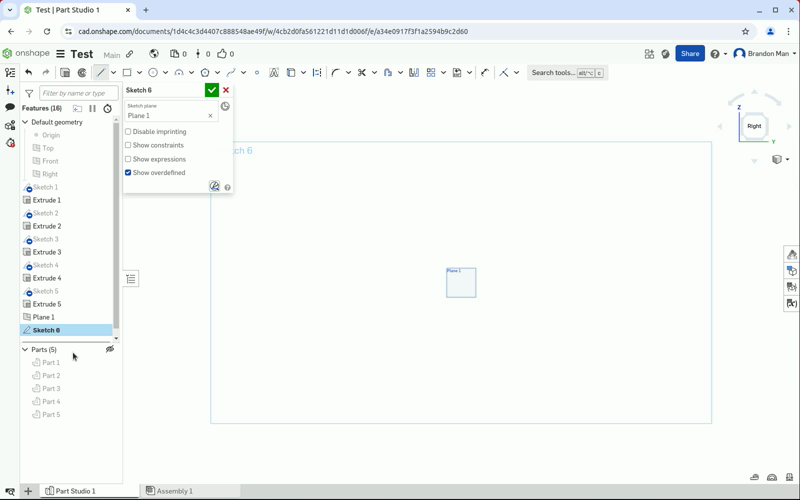
mouse_move(436, 265)
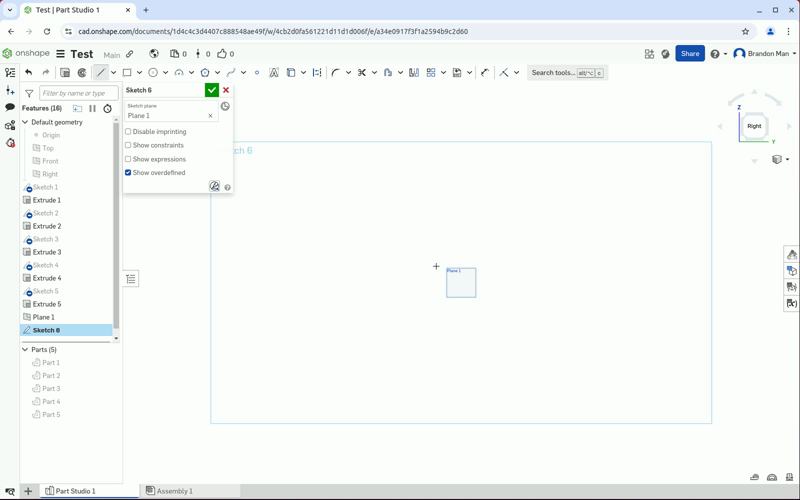
click(436, 265)
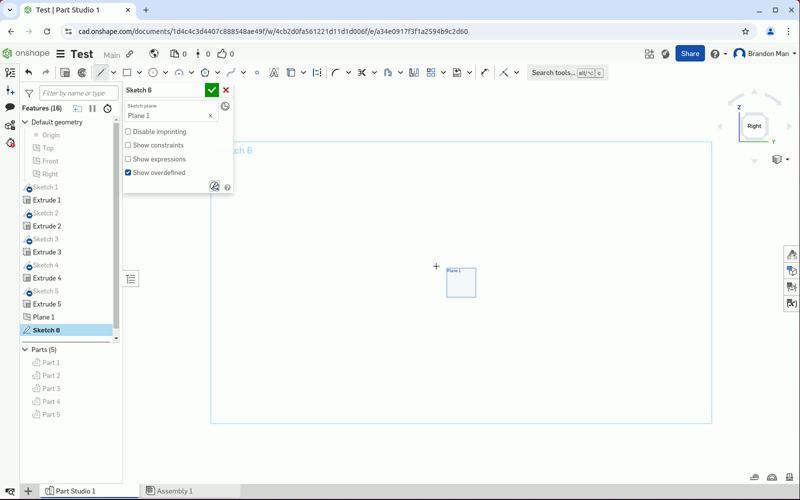
key_up(shift)
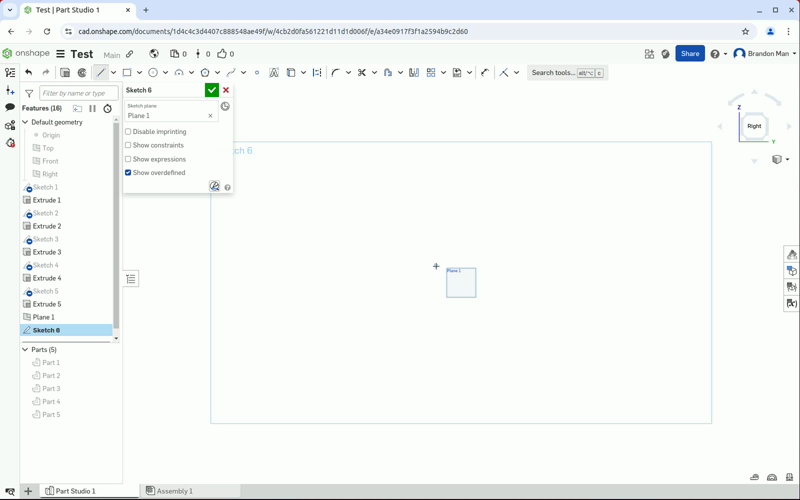
key_down(shift)
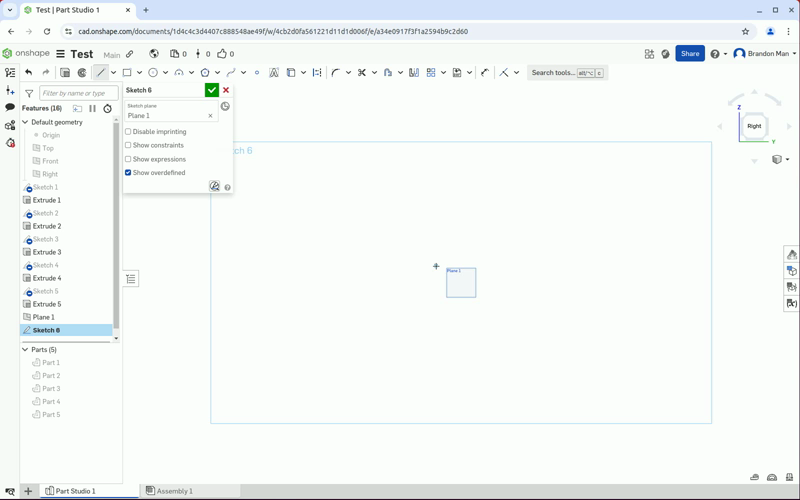
mouse_move(466, 265)
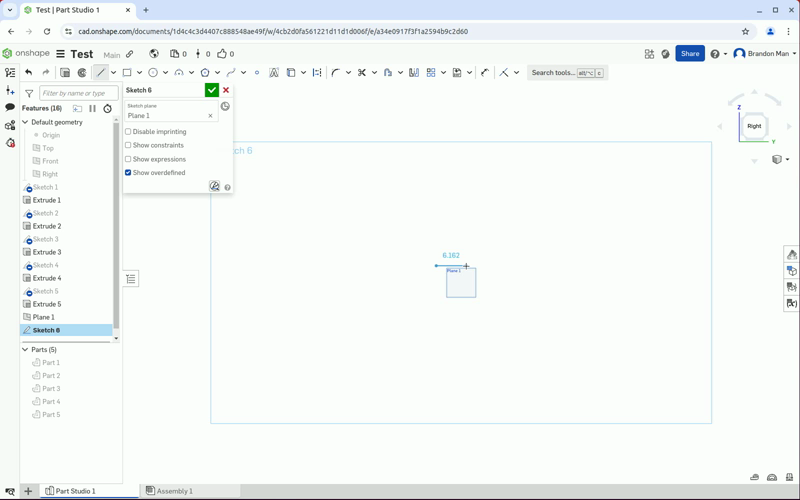
mouse_move(443, 265)
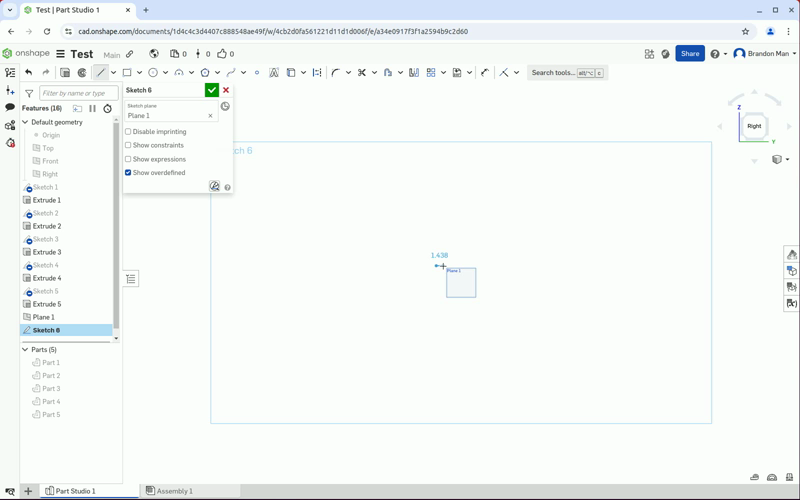
scroll(6)
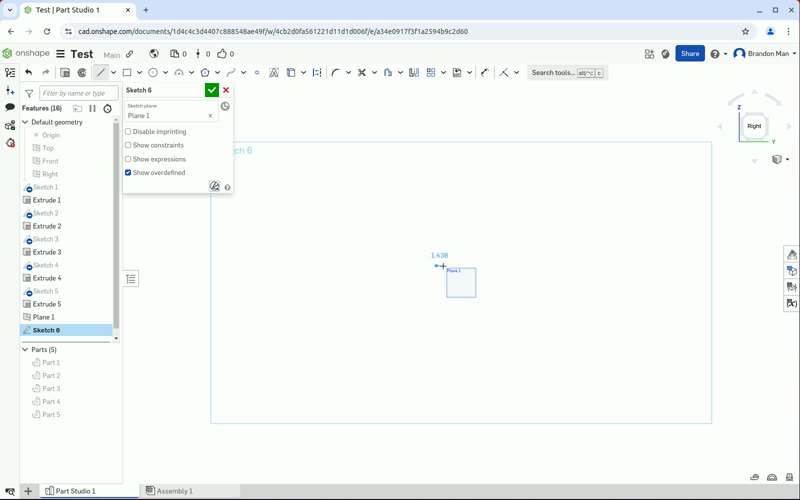
scroll(6)
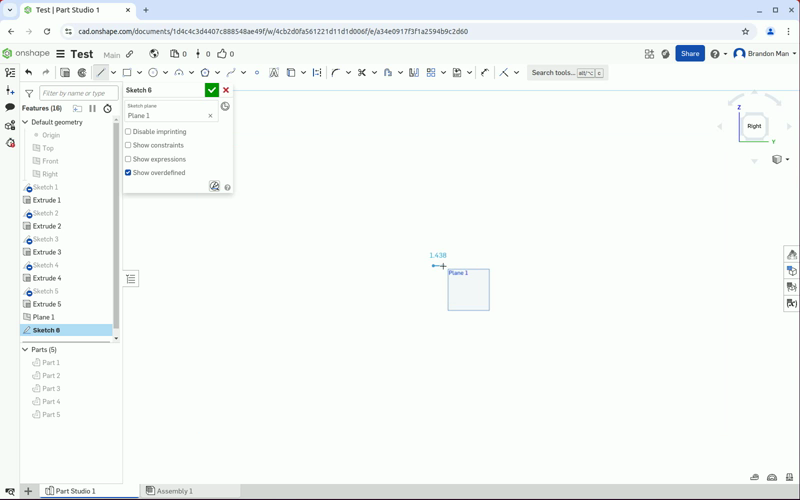
scroll(6)
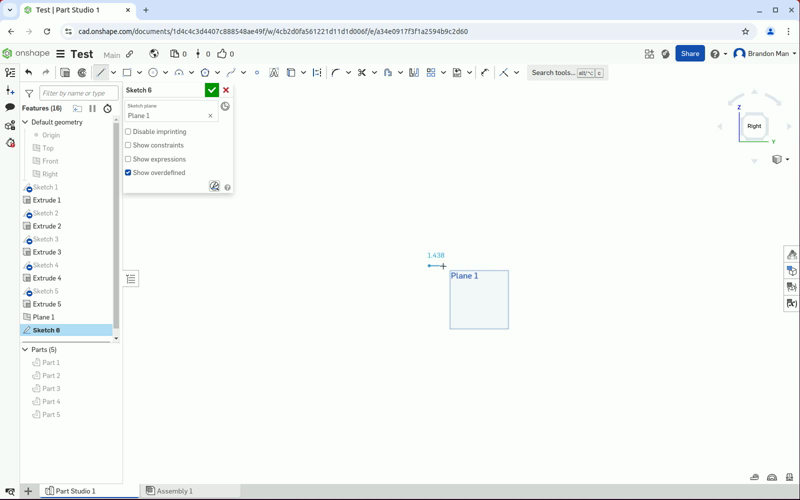
scroll(6)
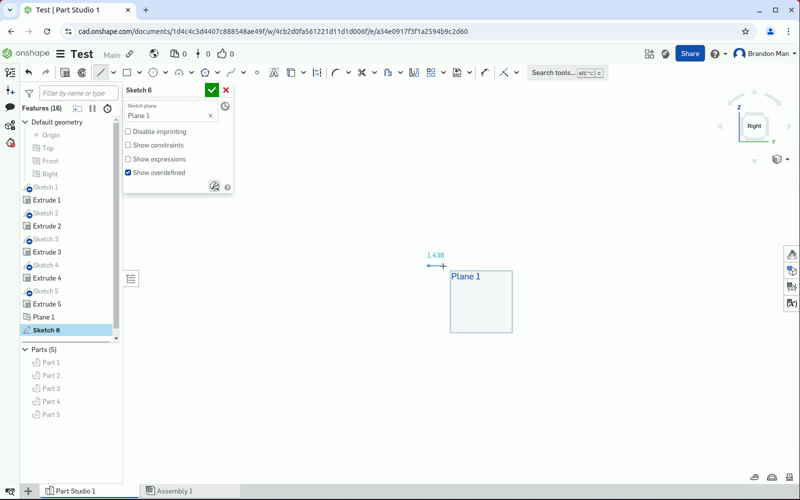
scroll(6)
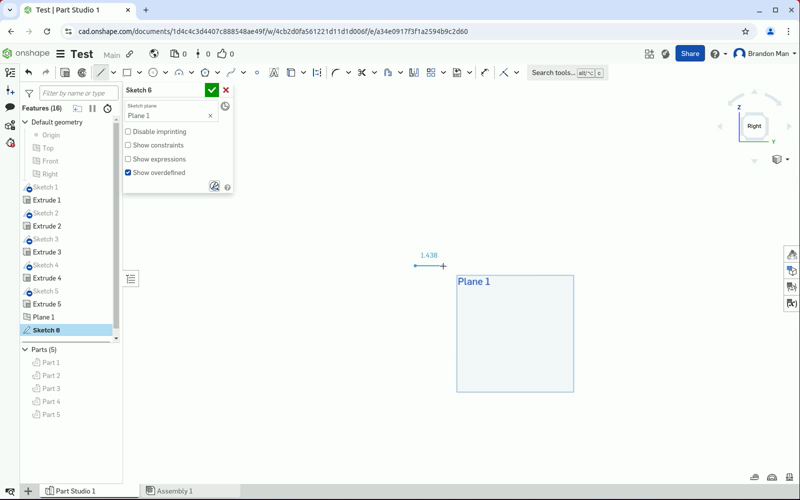
scroll(6)
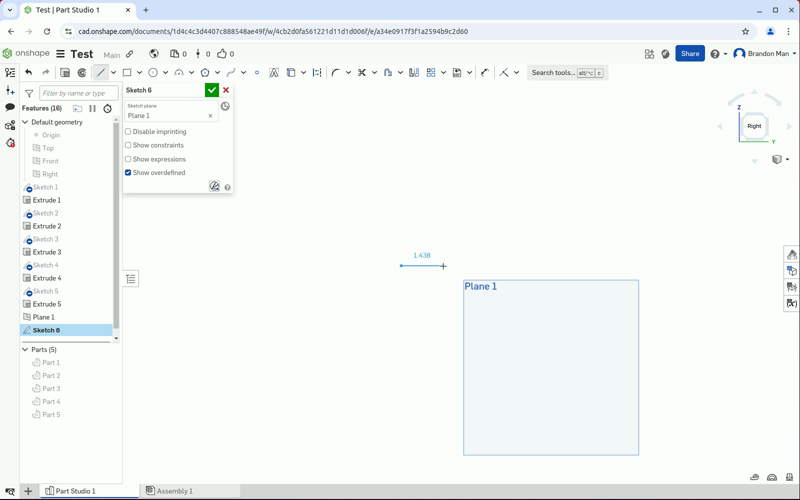
scroll(6)
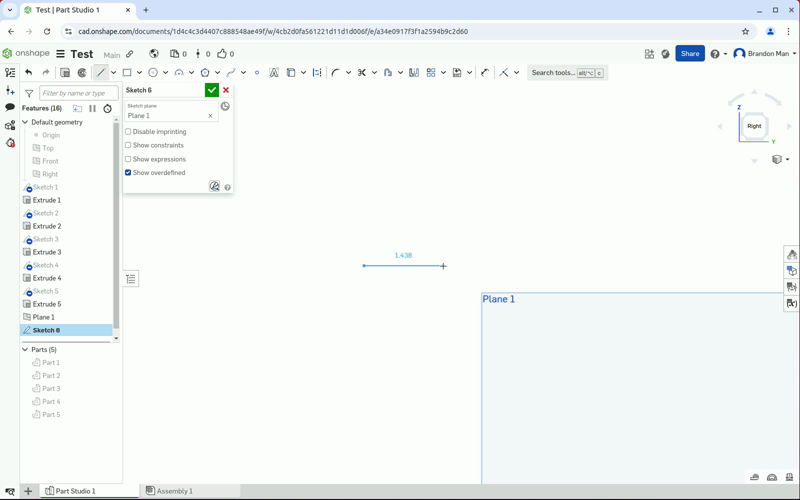
click(443, 265)
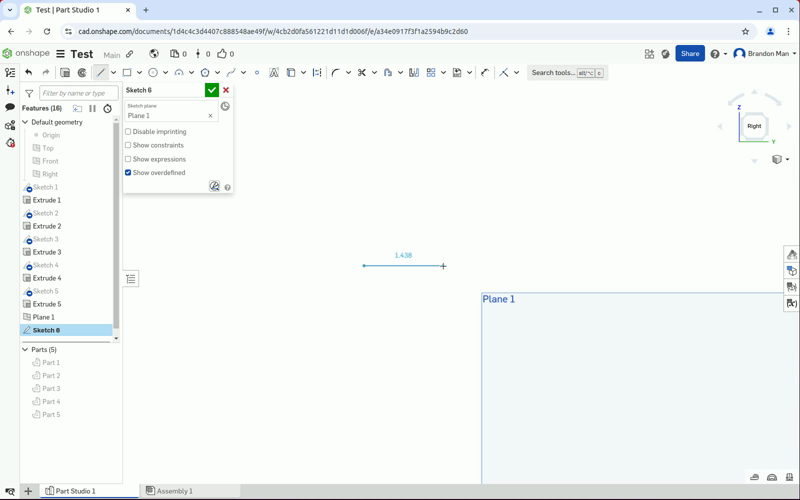
scroll(-6)
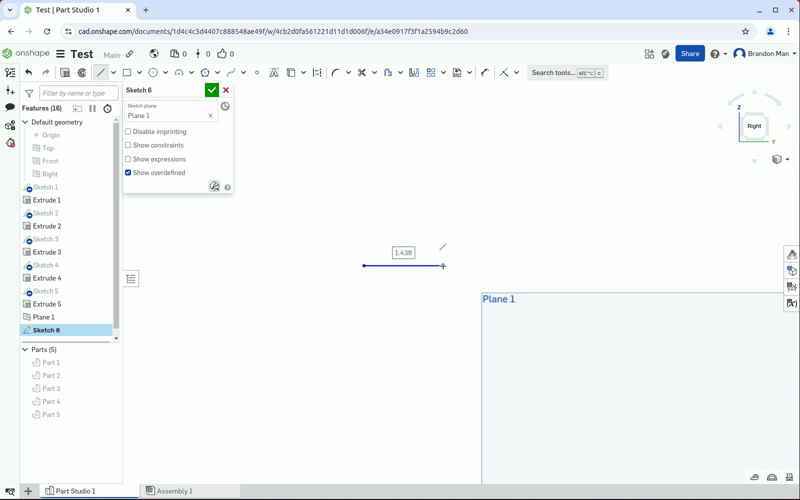
scroll(-6)
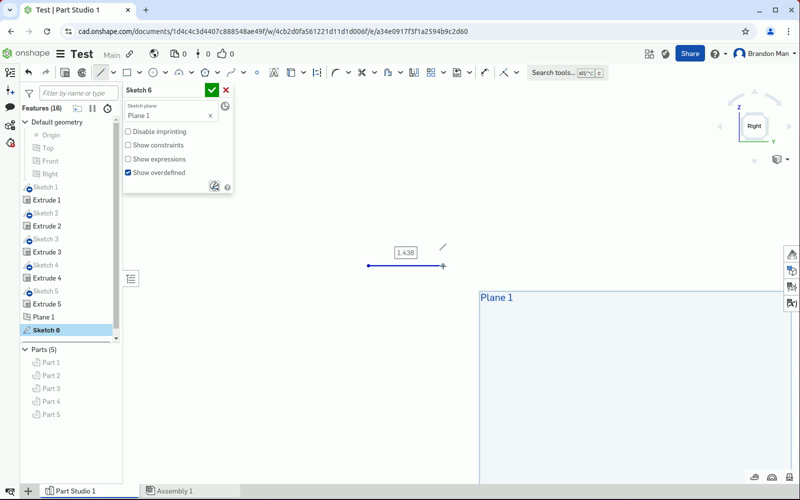
scroll(-6)
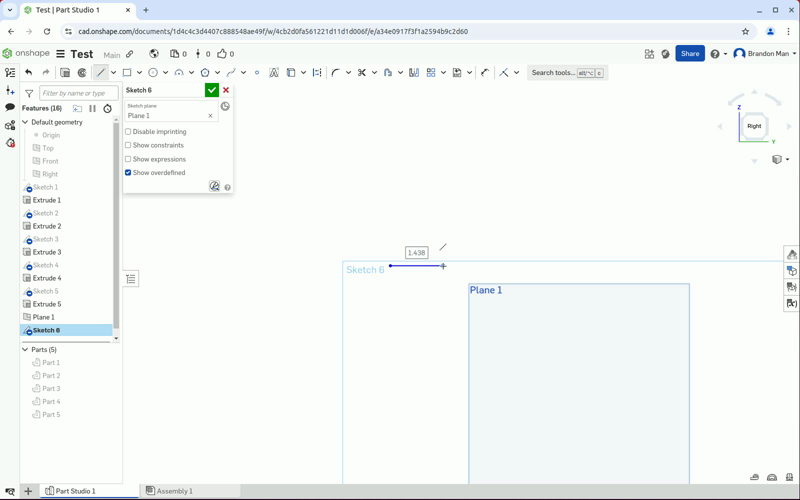
scroll(-6)
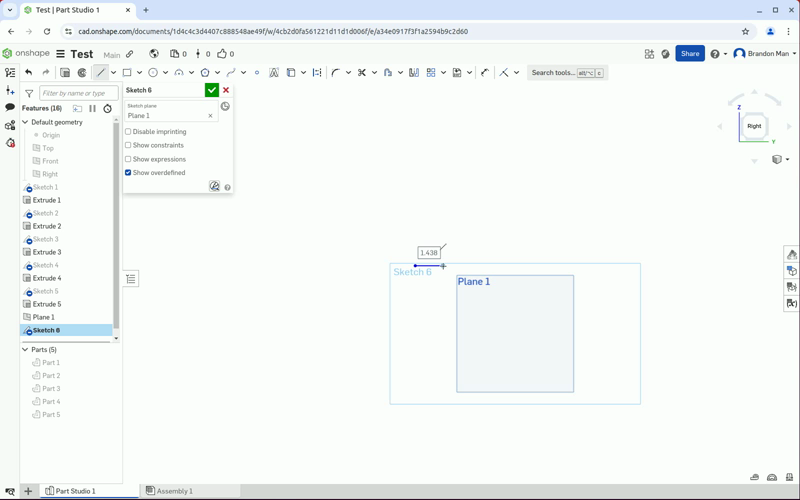
scroll(-6)
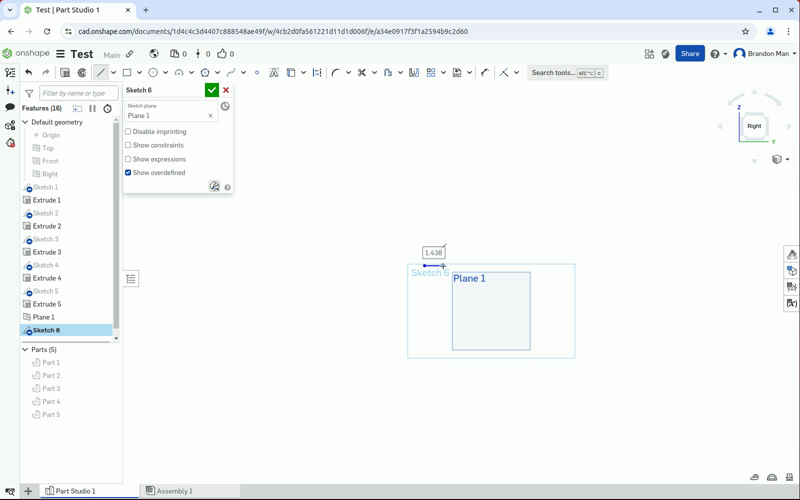
scroll(-6)
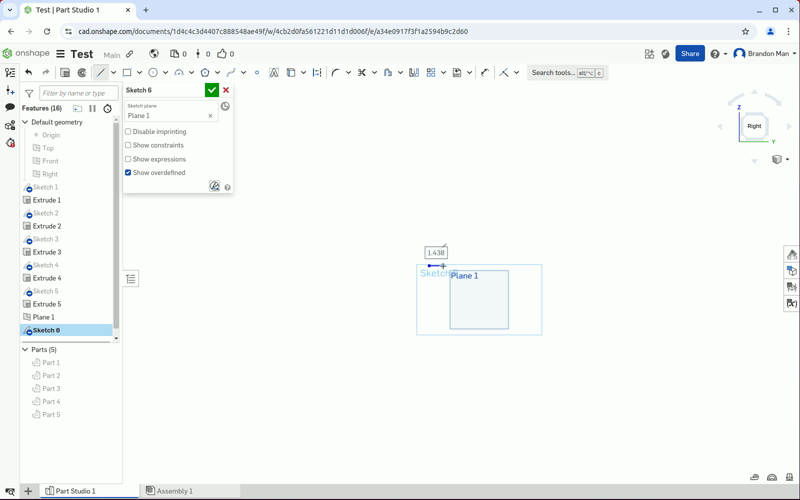
scroll(-6)
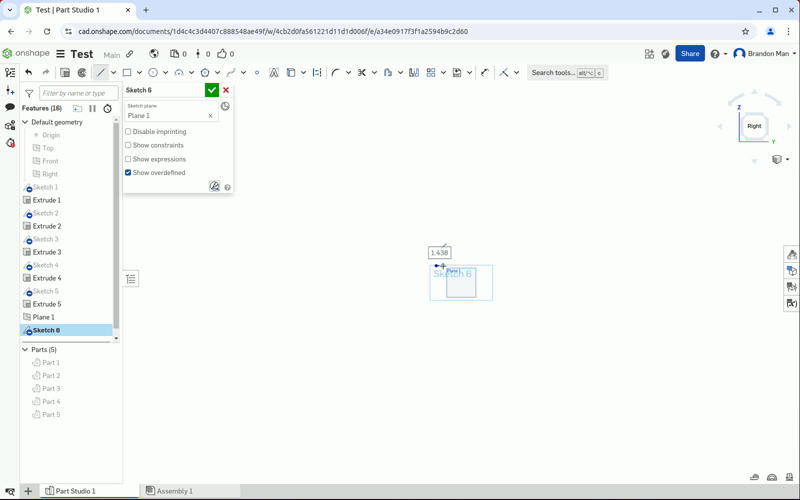
key_up(shift)
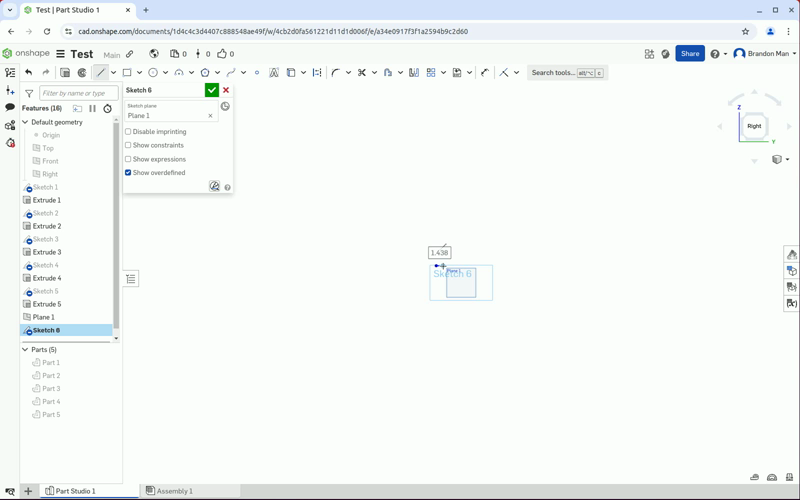
key_down(shift)
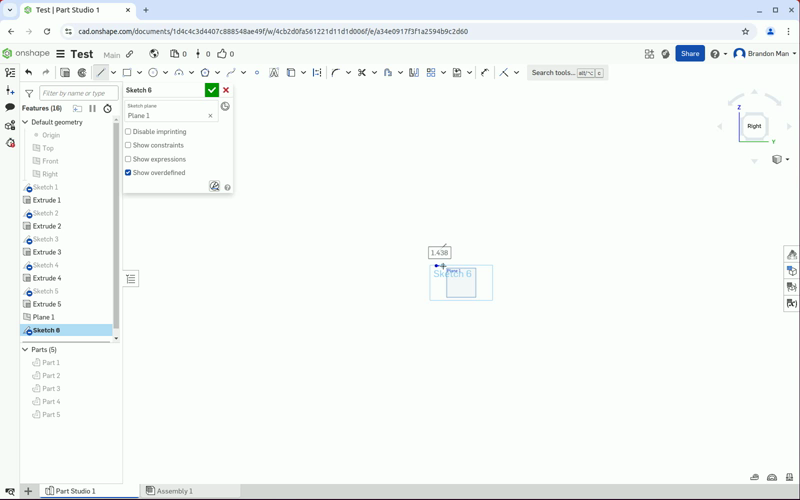
mouse_move(473, 265)
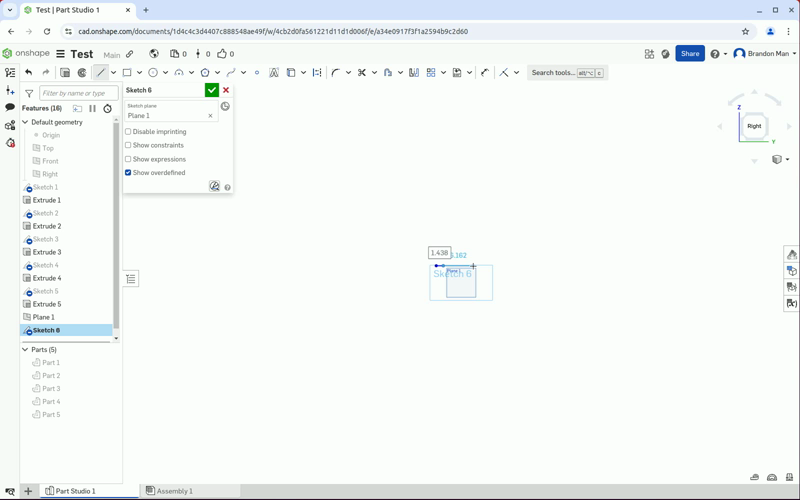
mouse_move(443, 258)
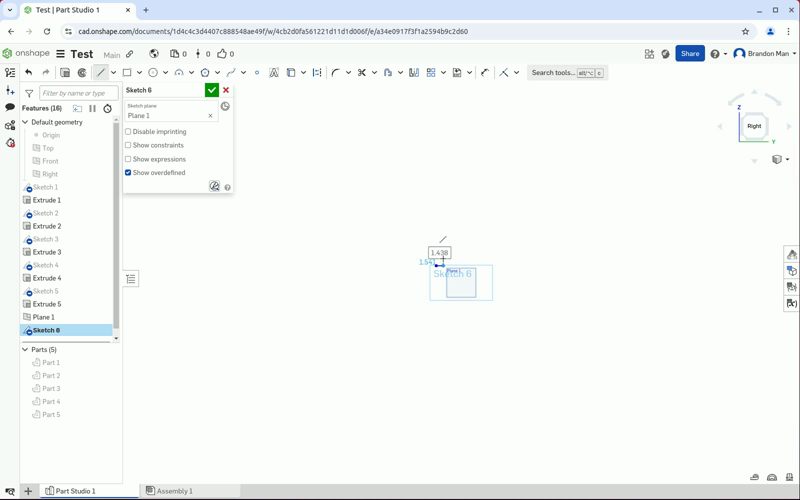
scroll(6)
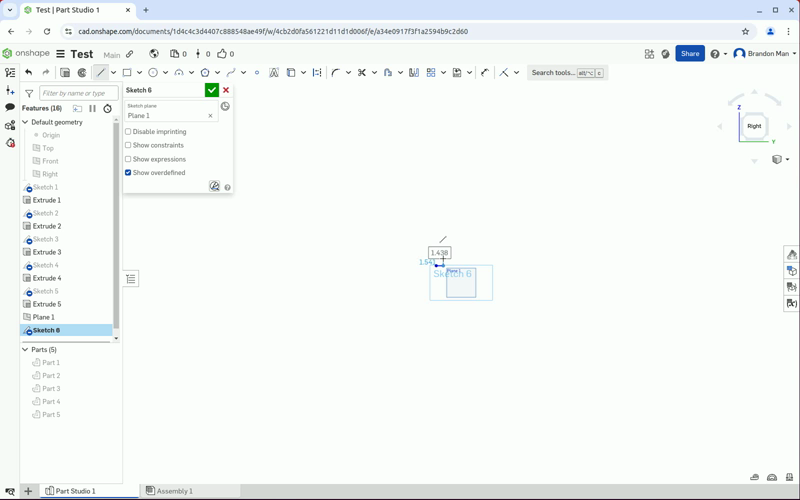
scroll(6)
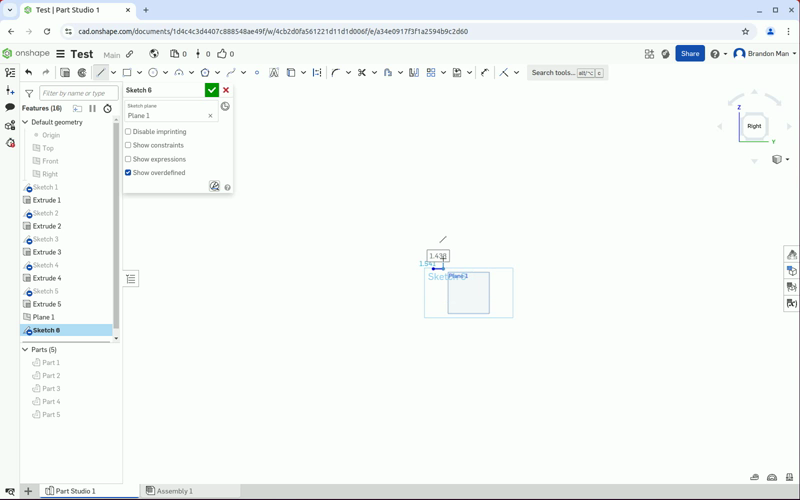
scroll(6)
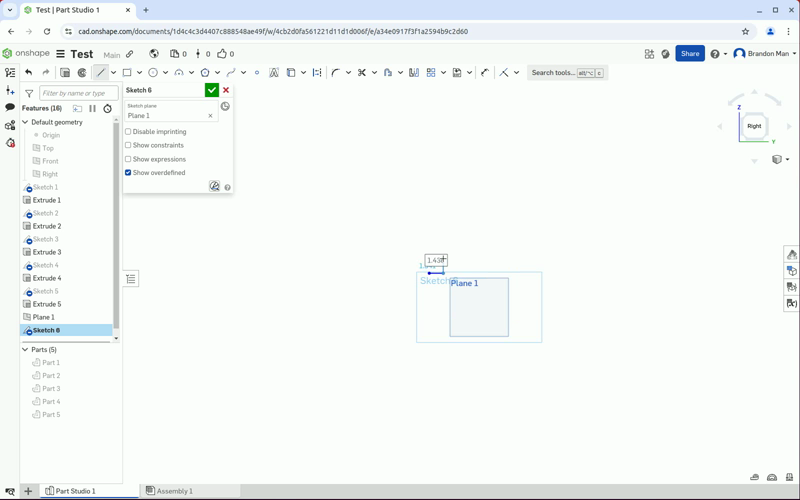
scroll(6)
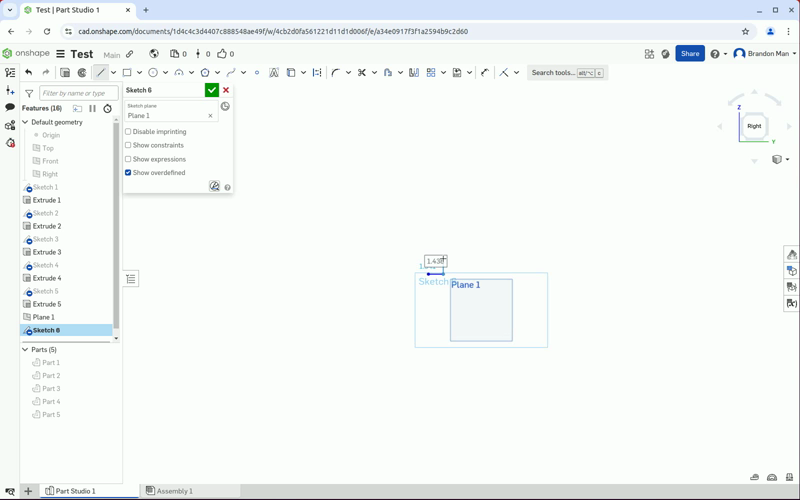
scroll(6)
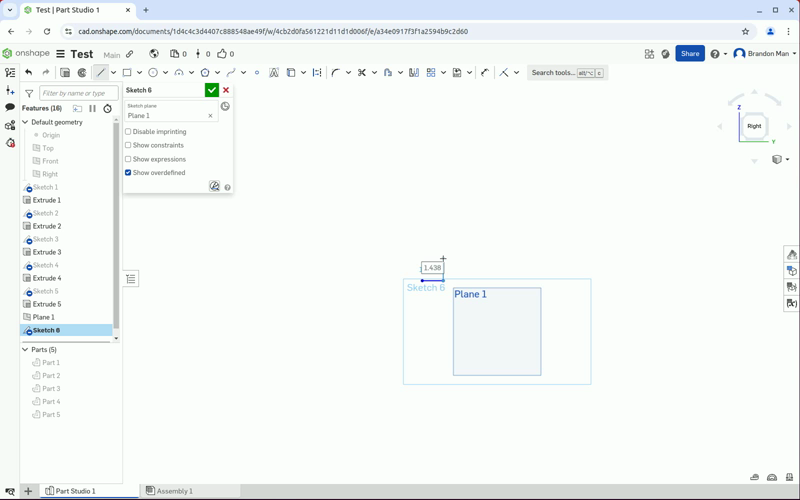
scroll(6)
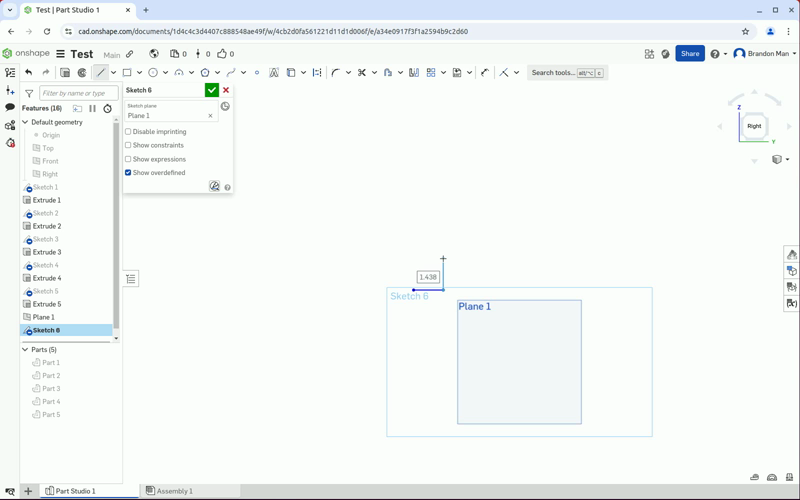
scroll(6)
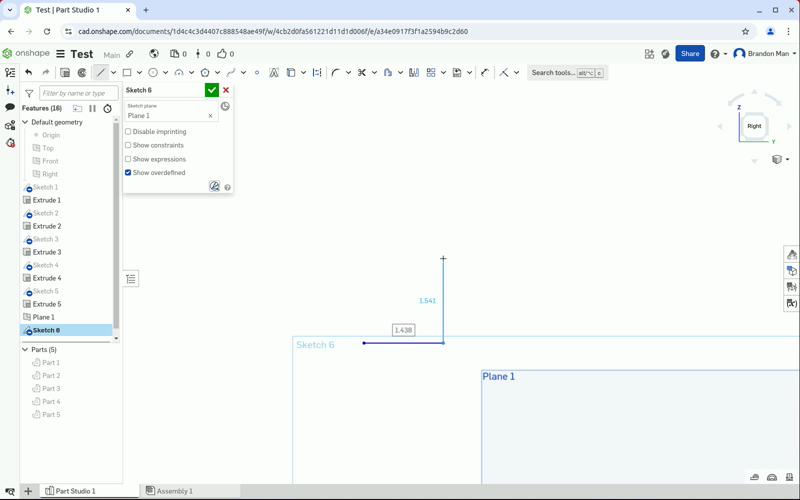
click(443, 258)
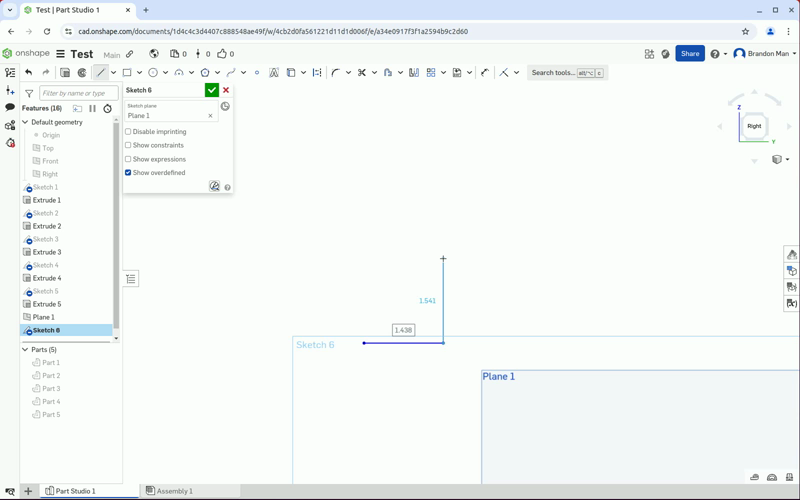
scroll(-6)
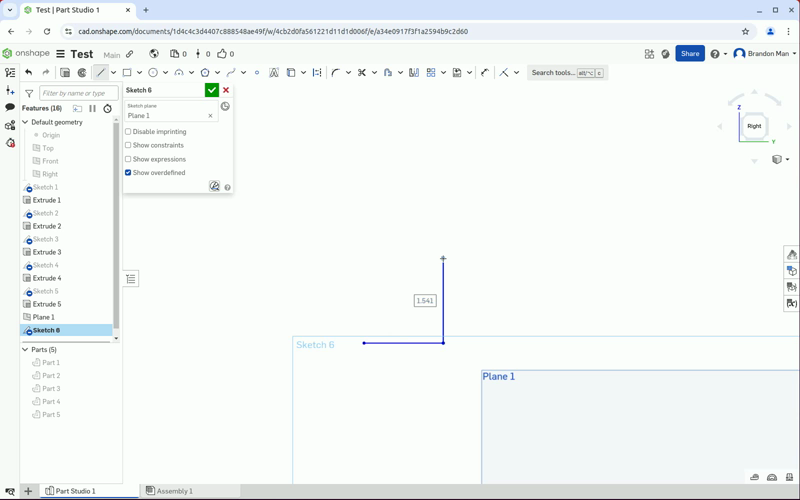
scroll(-6)
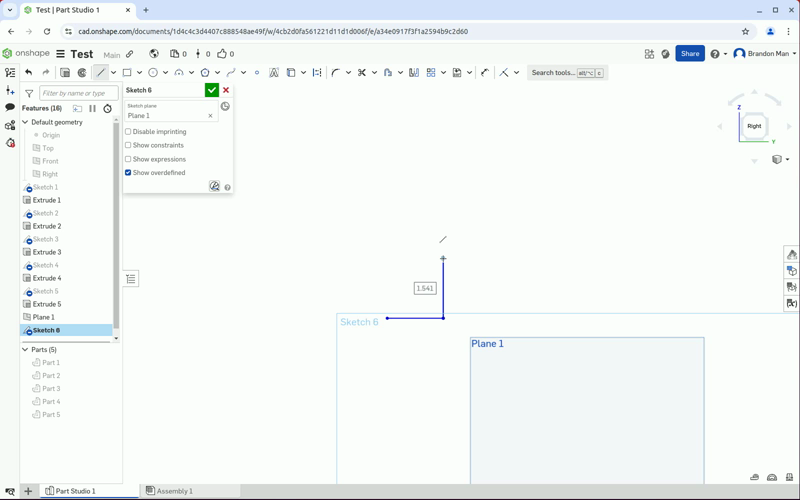
scroll(-6)
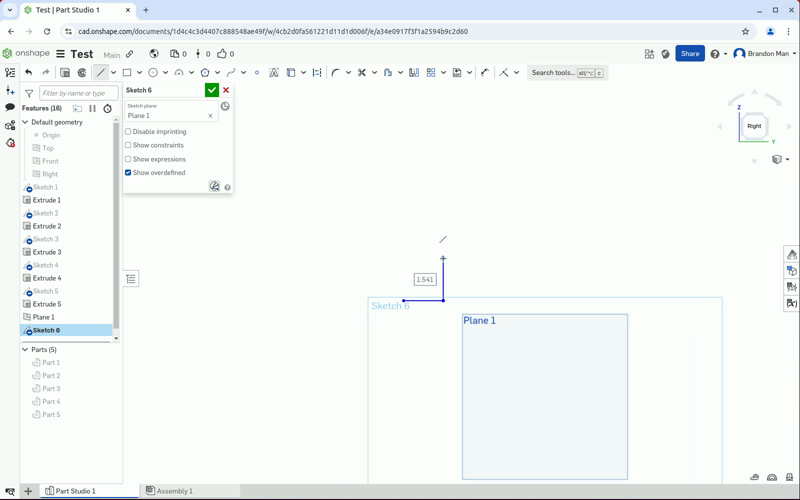
scroll(-6)
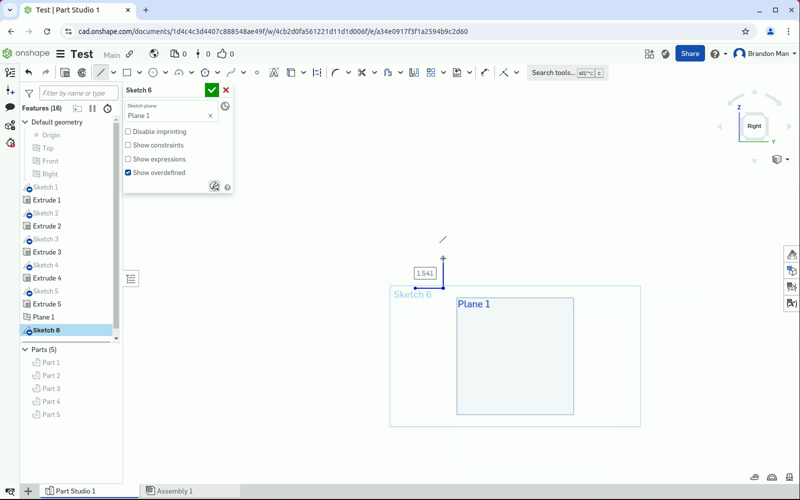
scroll(-6)
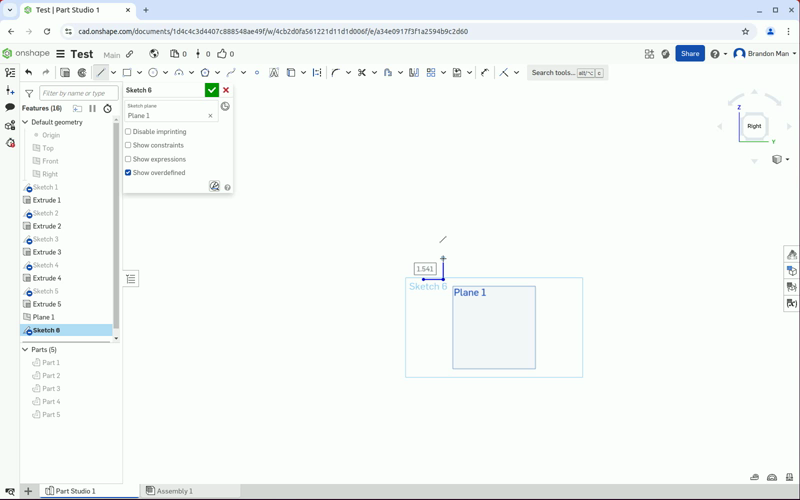
scroll(-6)
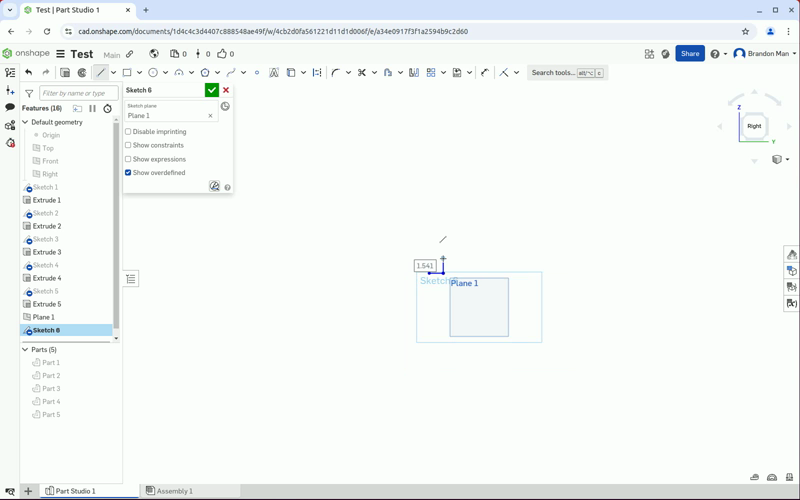
scroll(-6)
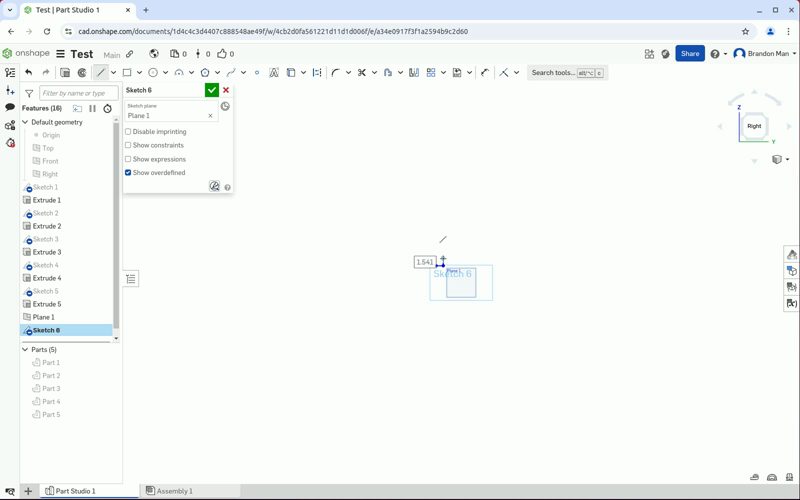
key_up(shift)
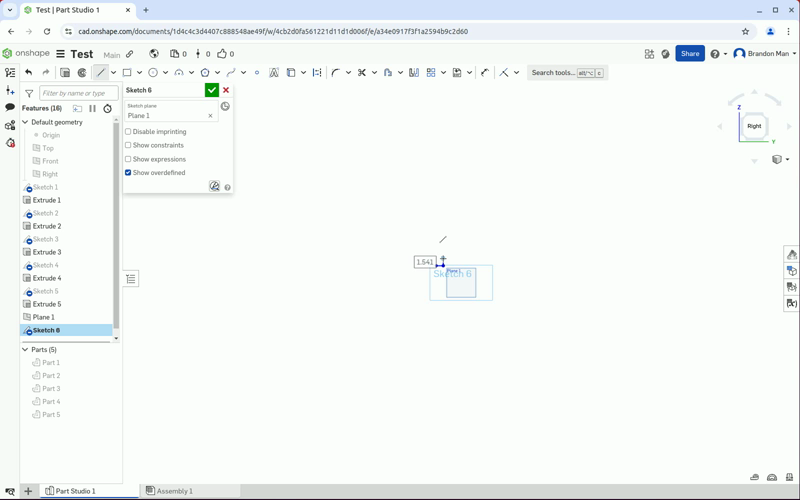
key_down(shift)
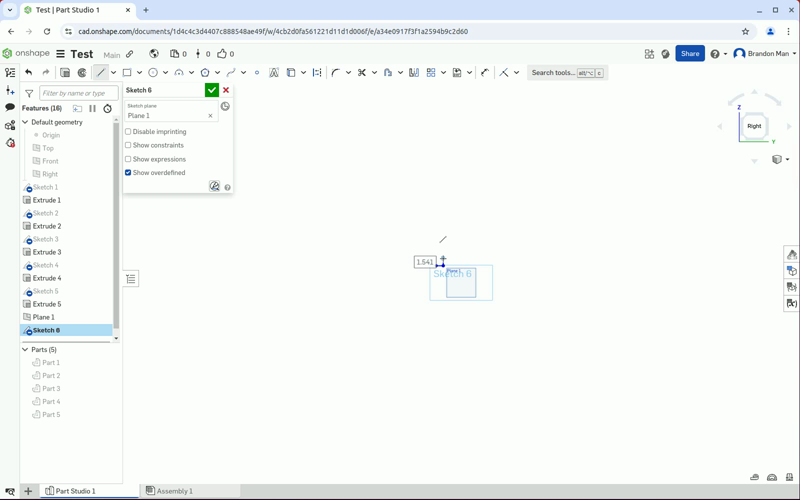
mouse_move(473, 258)
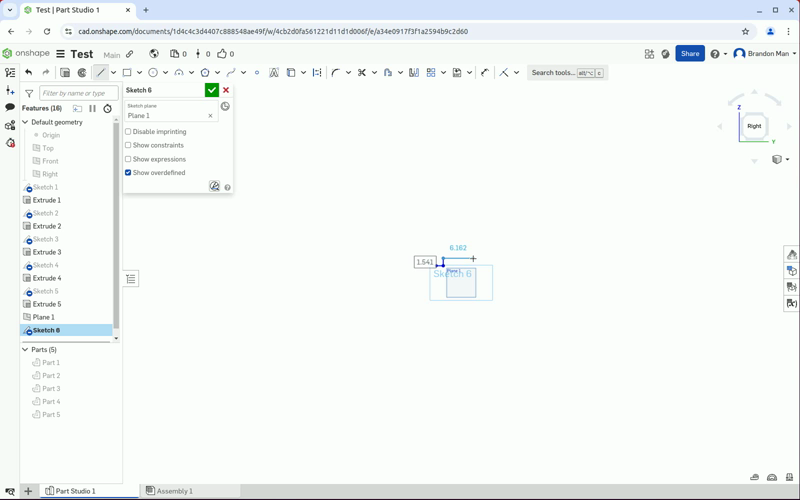
mouse_move(436, 258)
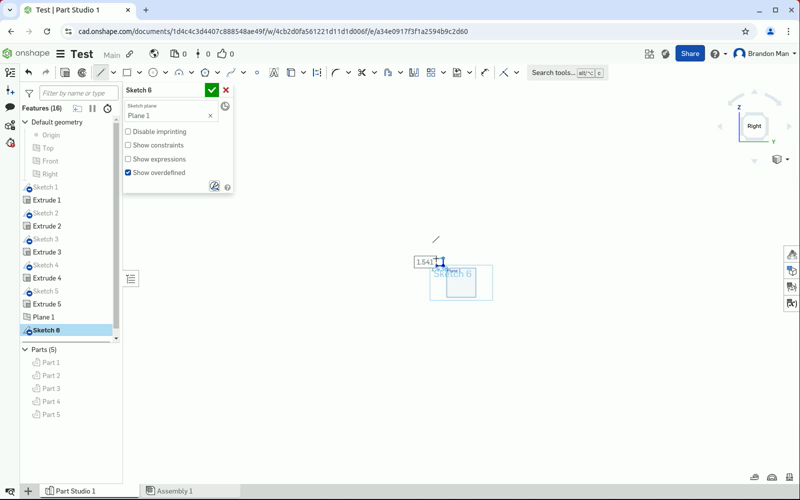
scroll(6)
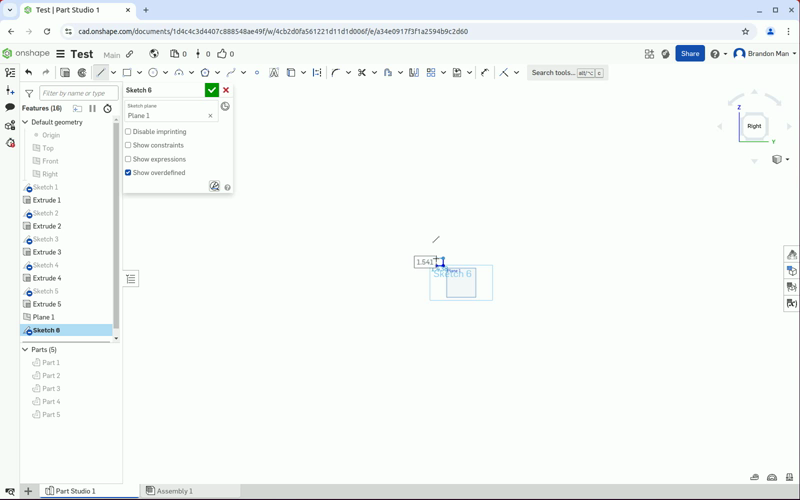
scroll(6)
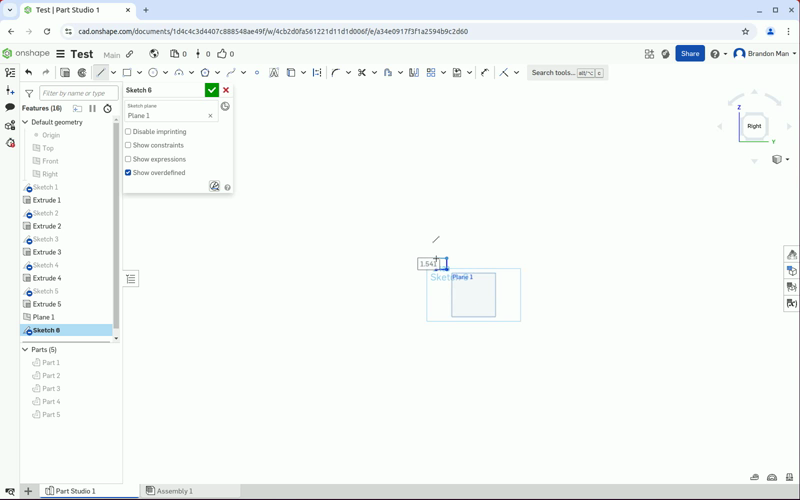
scroll(6)
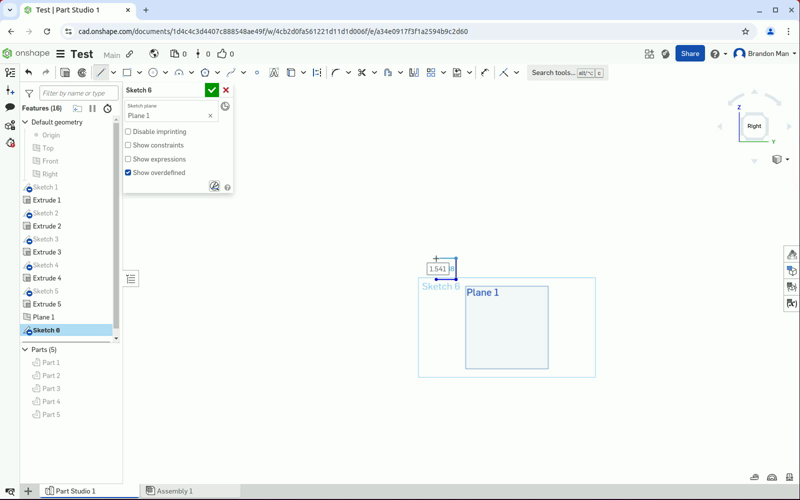
scroll(6)
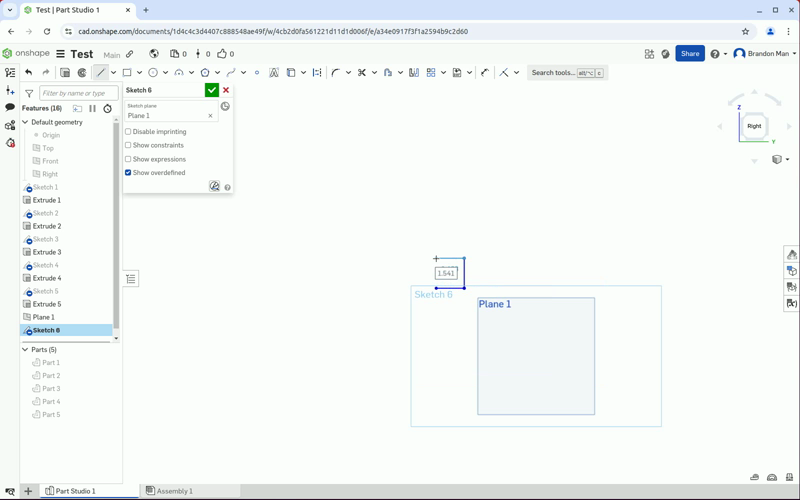
scroll(6)
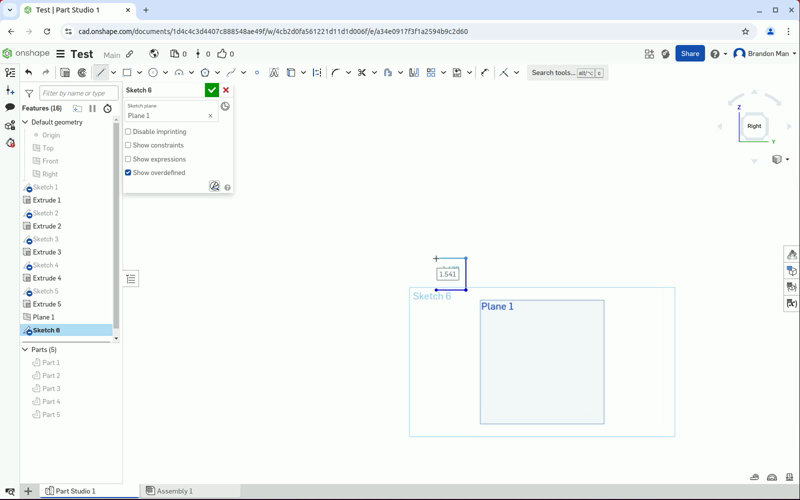
scroll(6)
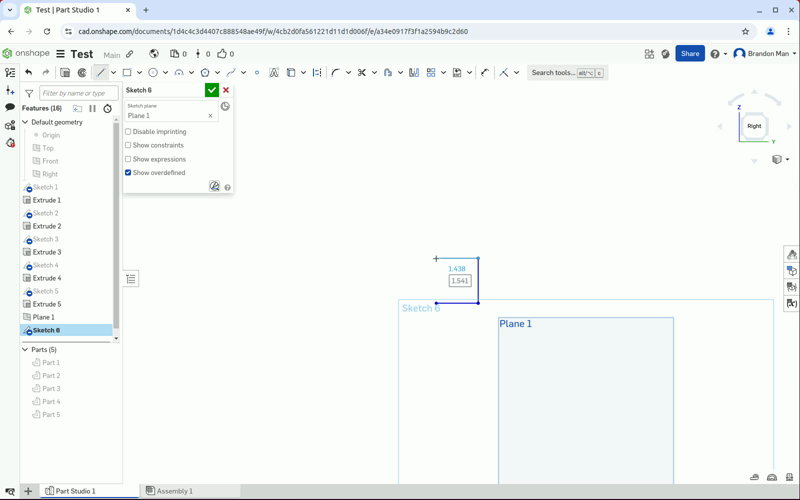
scroll(6)
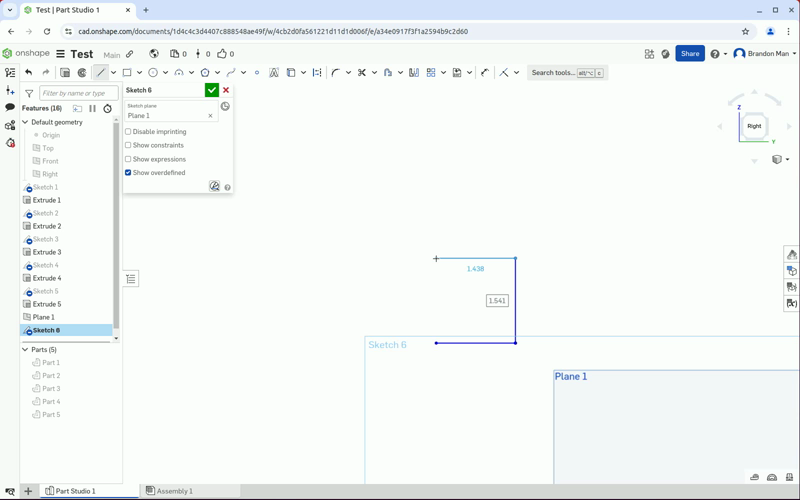
click(436, 258)
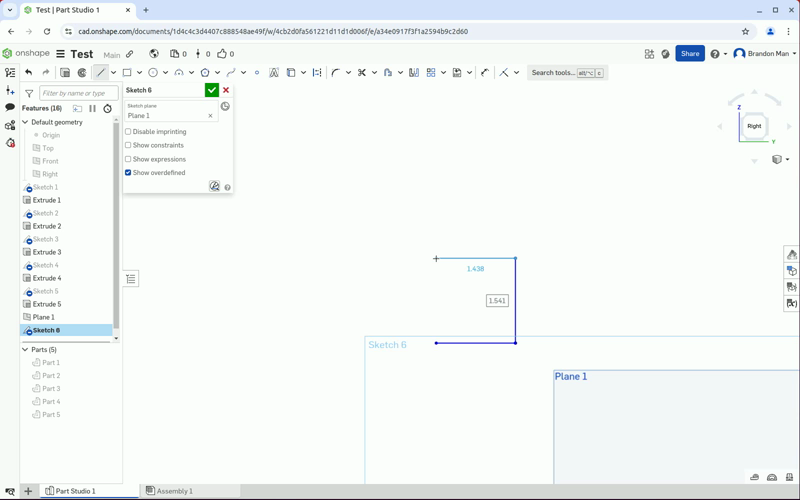
scroll(-6)
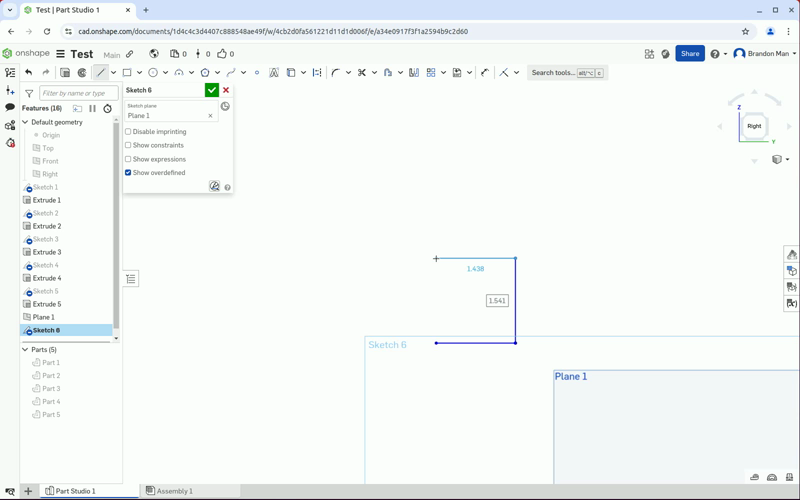
scroll(-6)
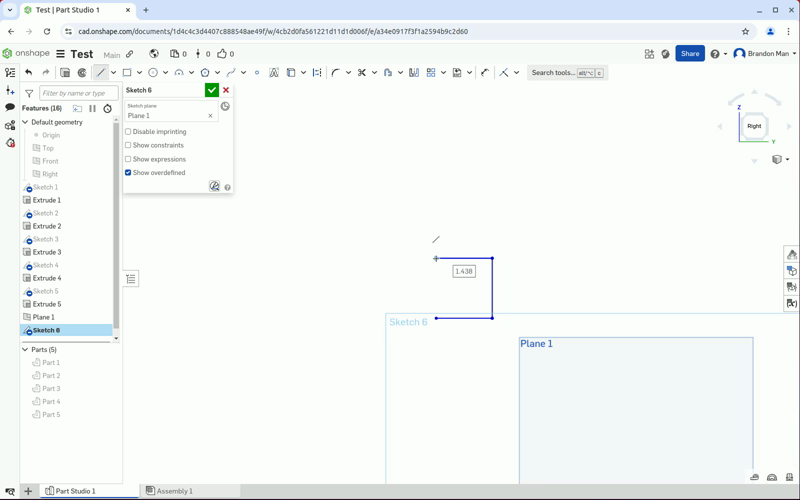
scroll(-6)
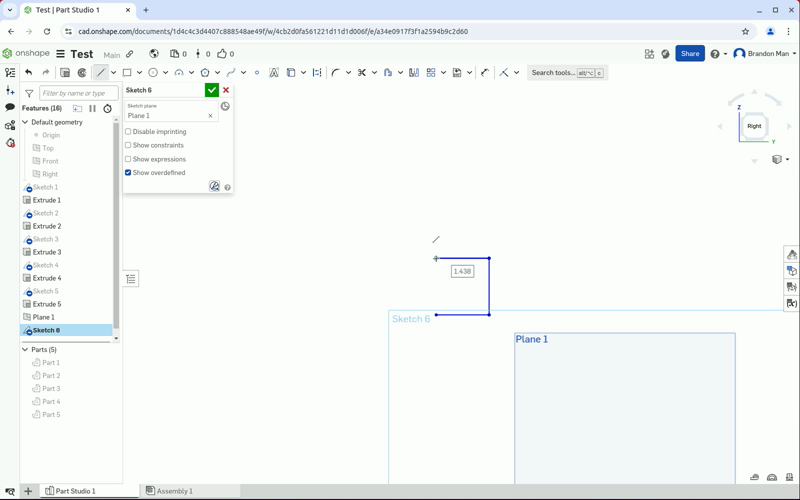
scroll(-6)
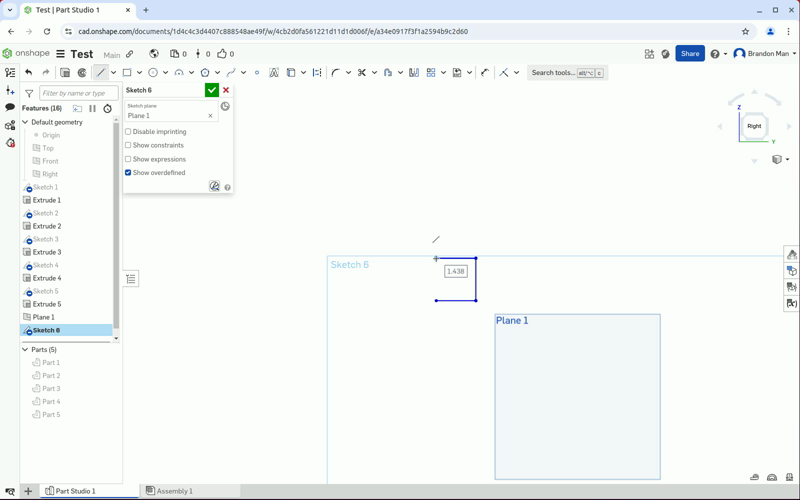
scroll(-6)
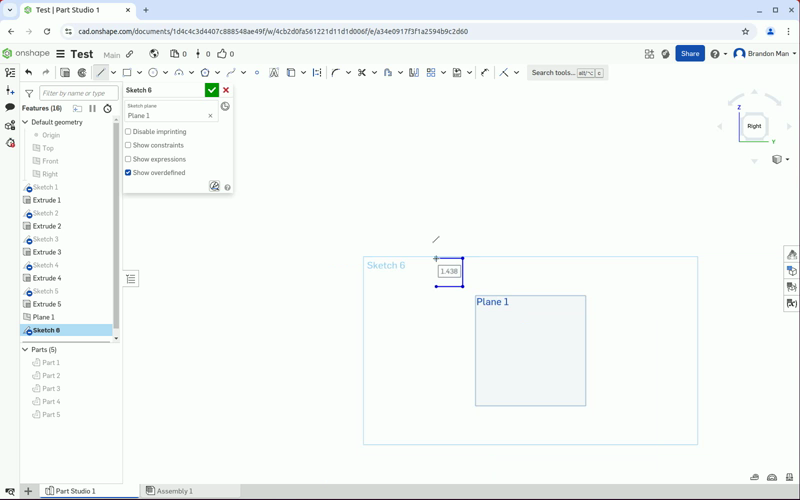
scroll(-6)
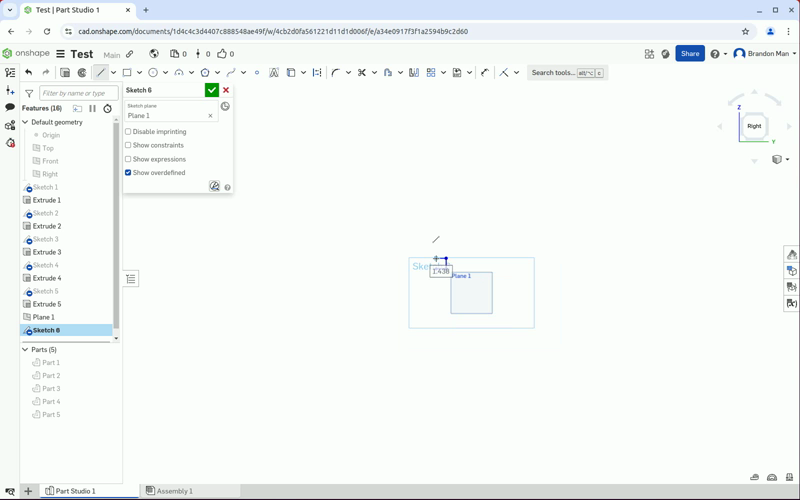
scroll(-6)
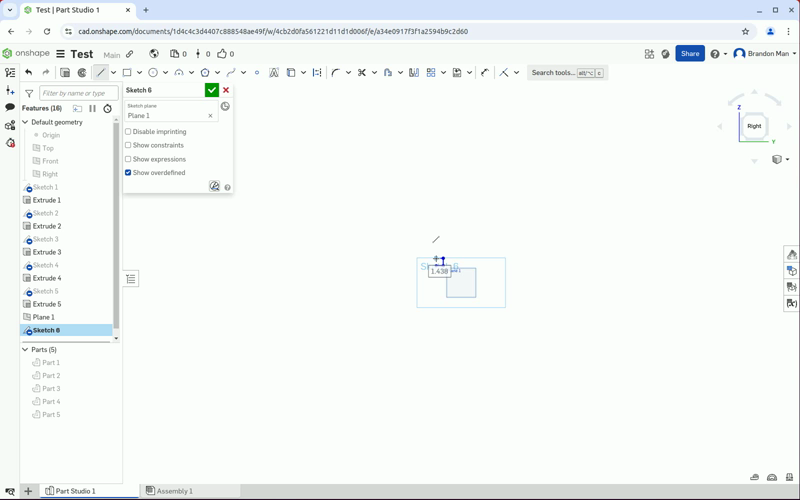
key_up(shift)
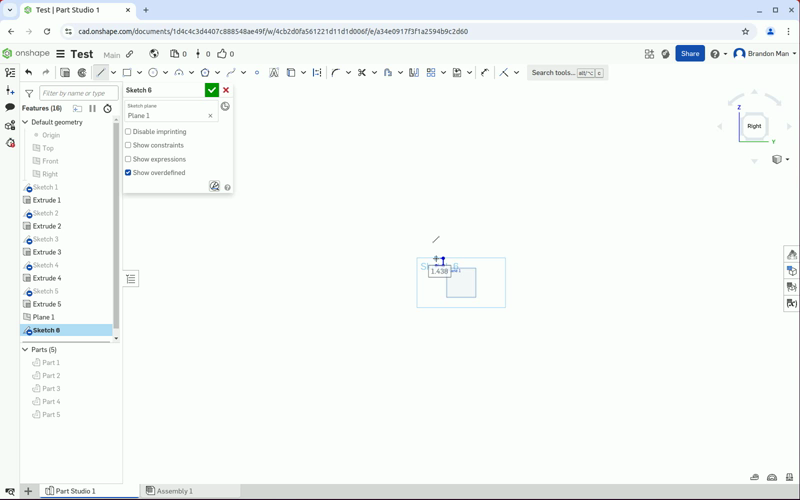
mouse_move(466, 258)
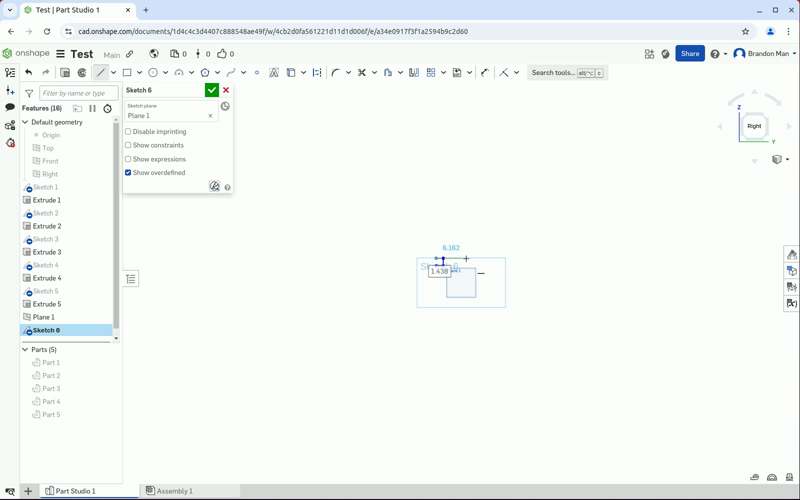
key_down(shift)
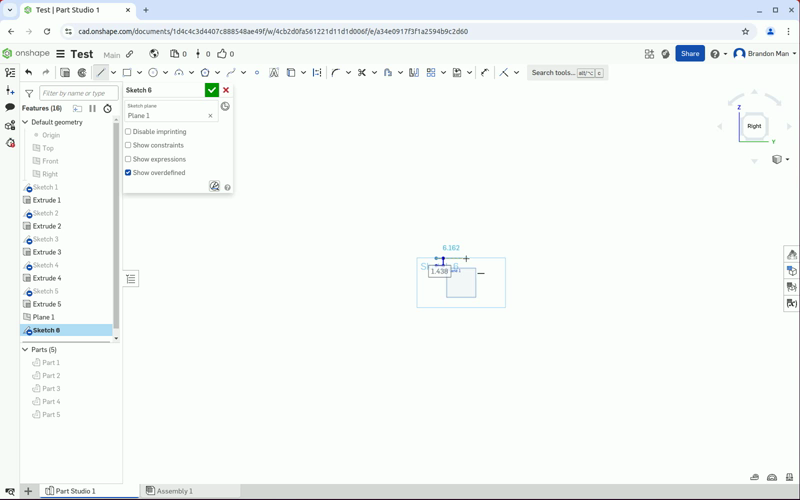
mouse_move(436, 265)
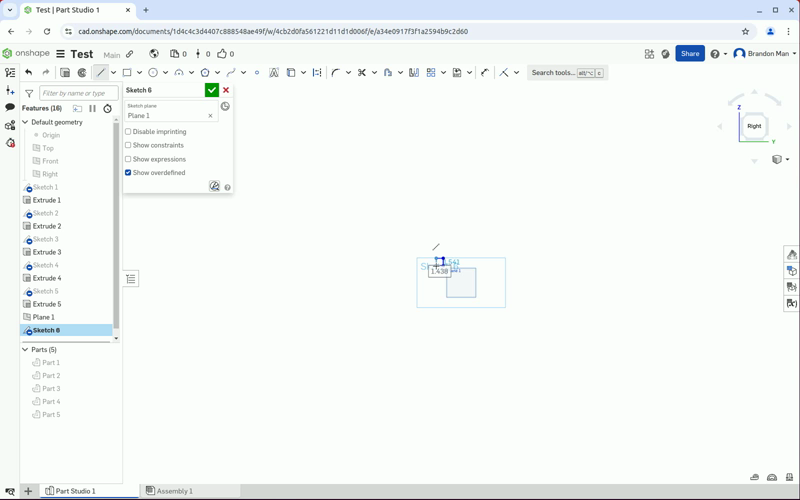
scroll(6)
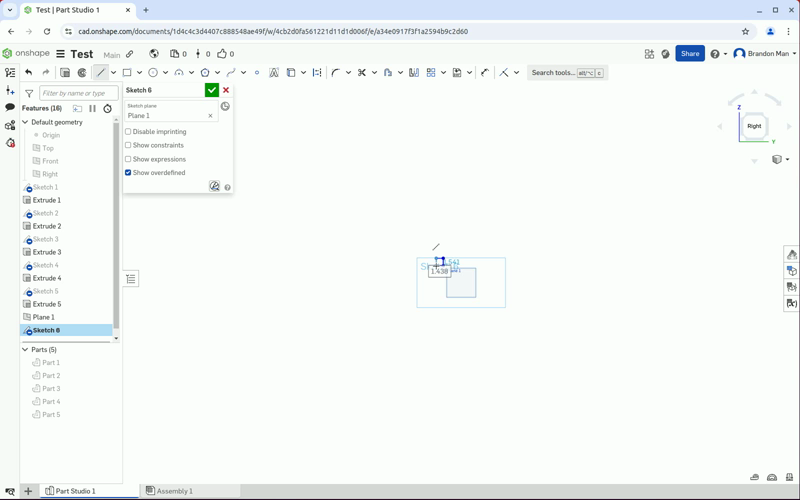
scroll(6)
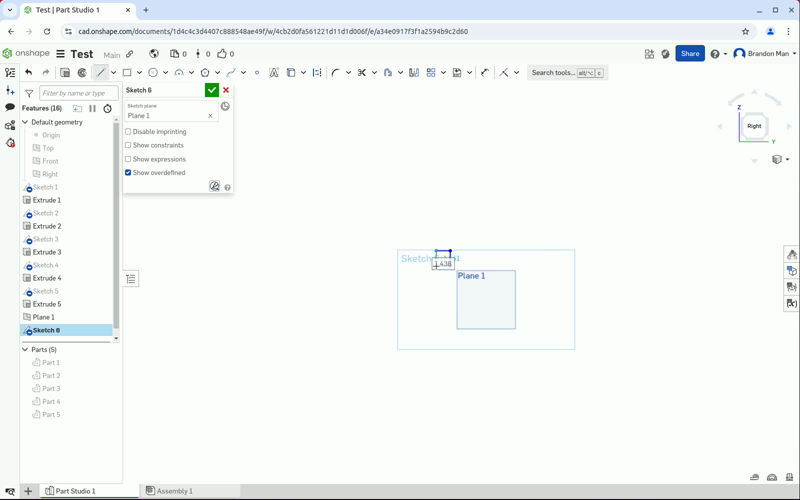
scroll(6)
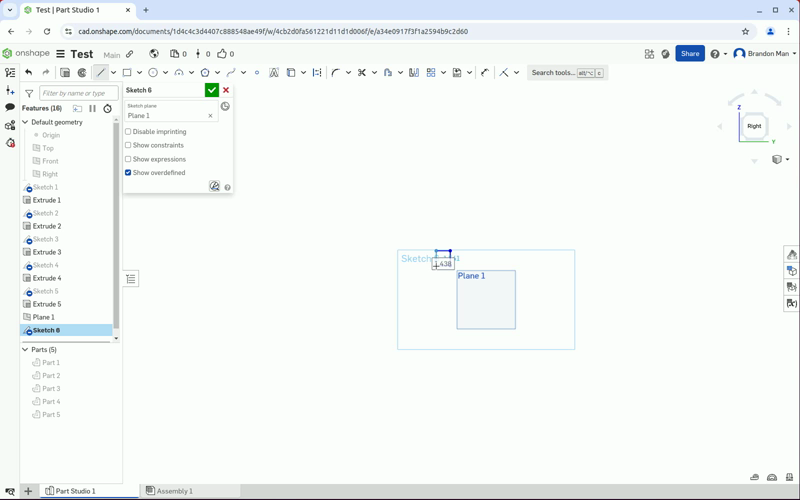
scroll(6)
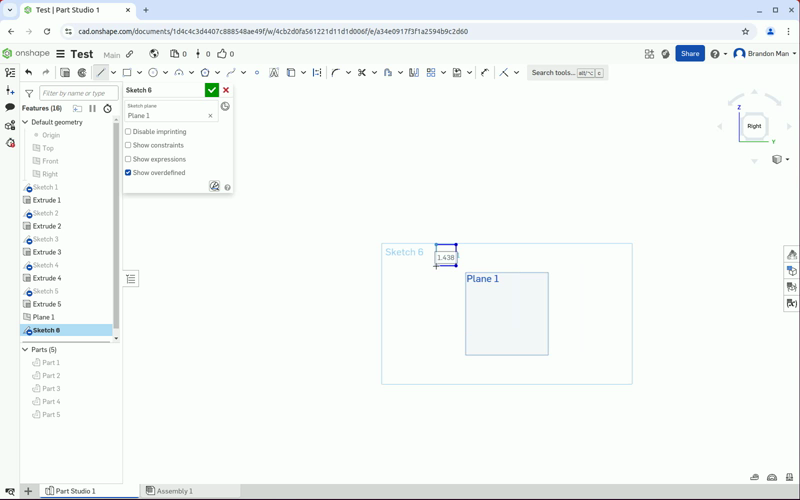
scroll(6)
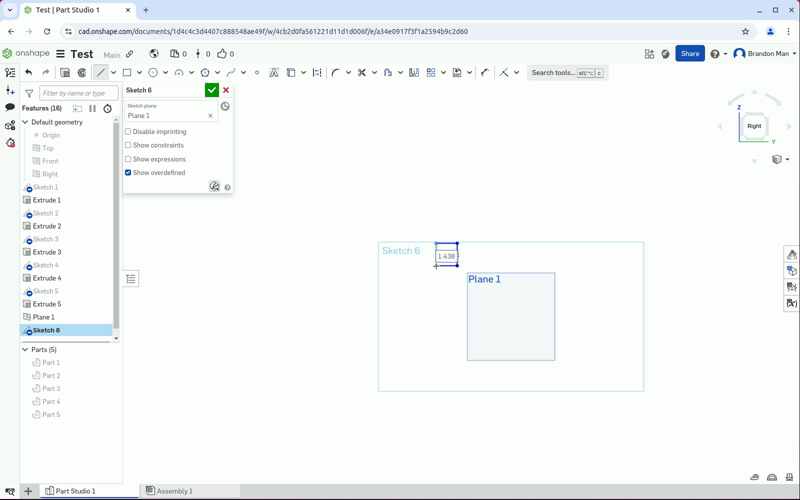
scroll(6)
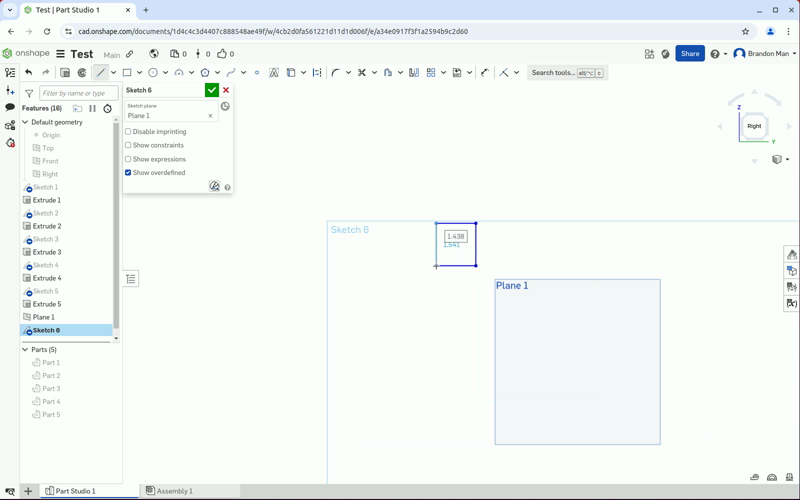
scroll(6)
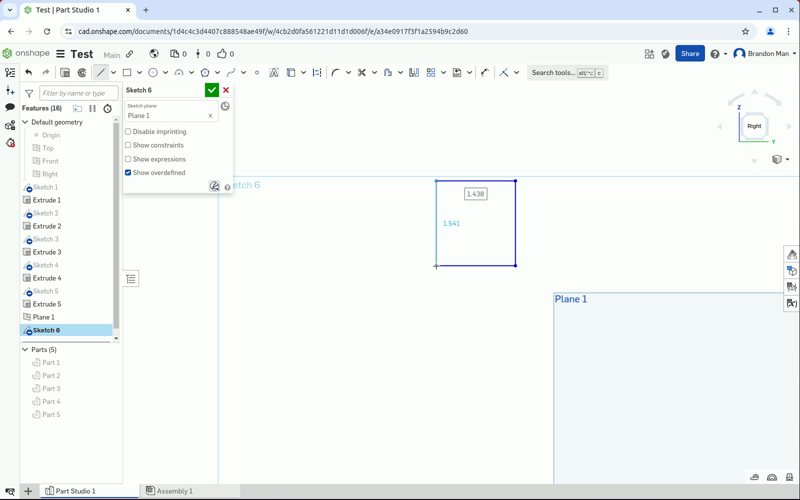
key_up(shift)
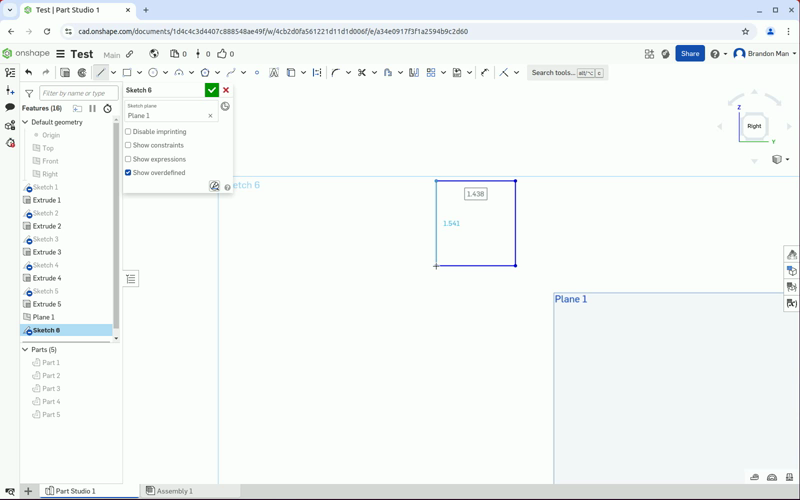
click(436, 265)
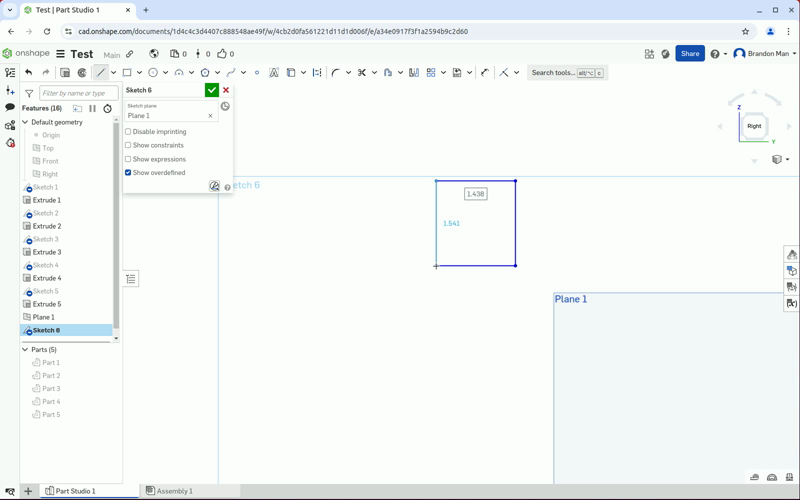
scroll(-6)
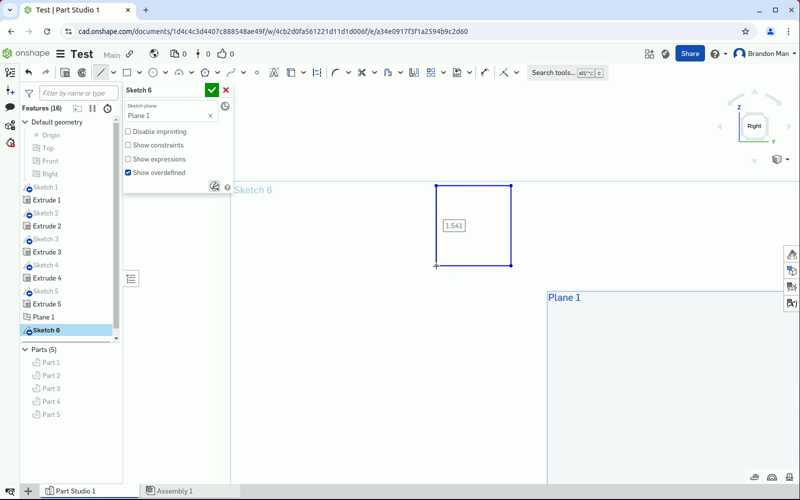
scroll(-6)
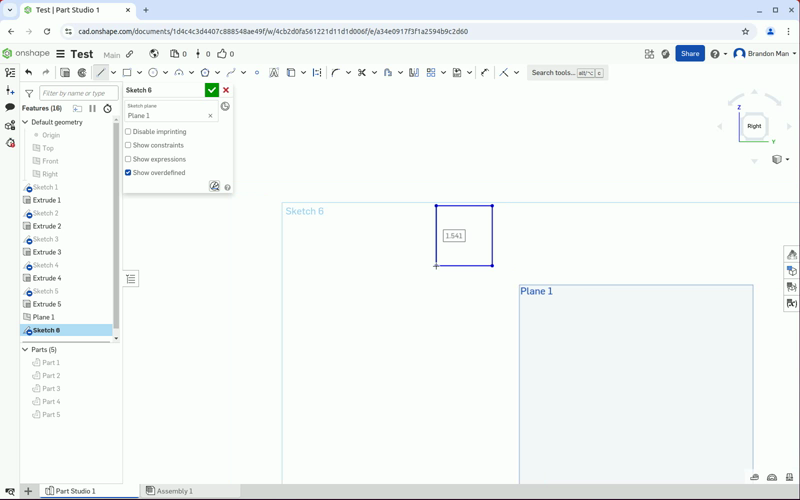
scroll(-6)
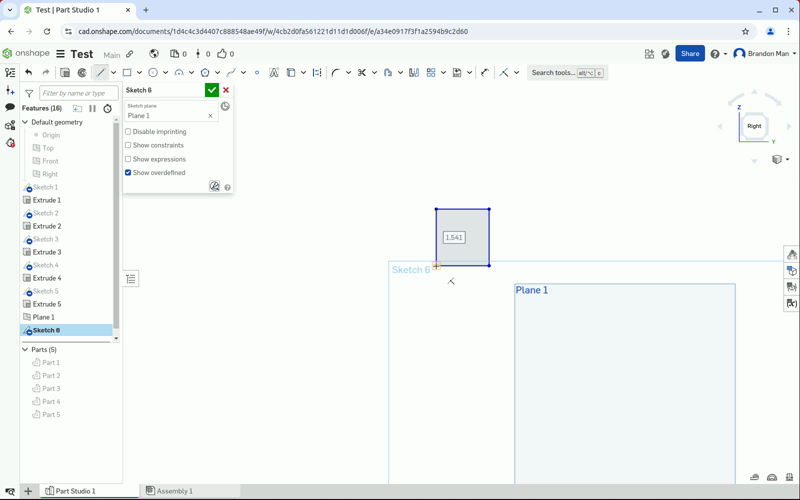
scroll(-6)
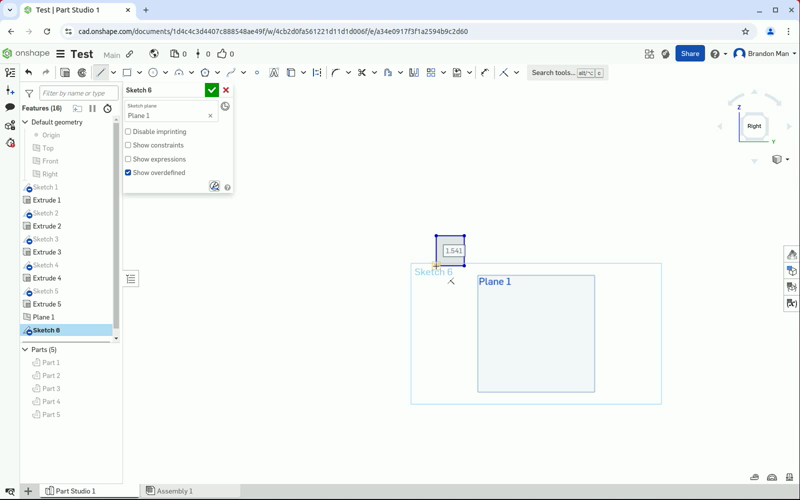
scroll(-6)
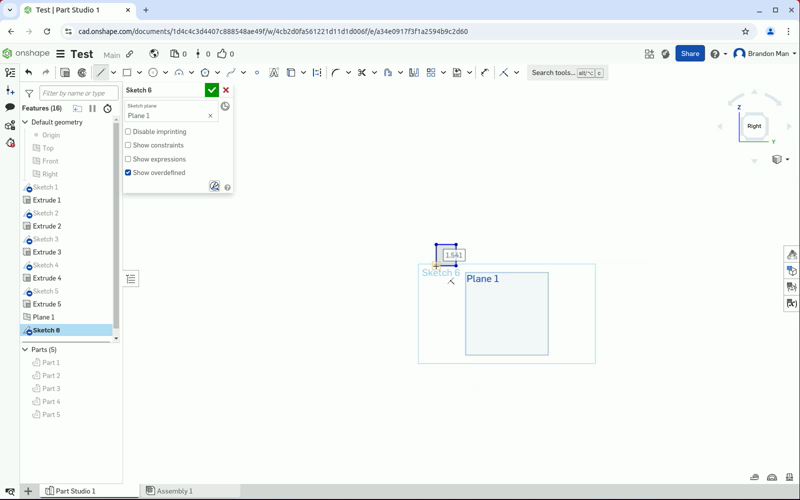
scroll(-6)
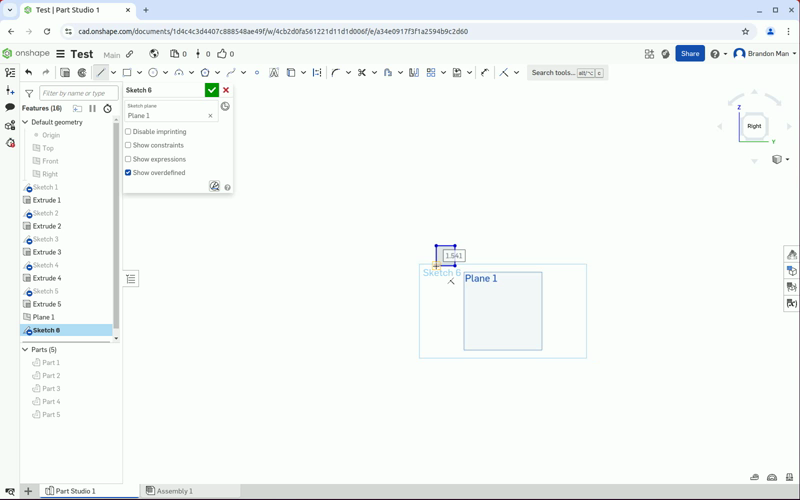
scroll(-6)
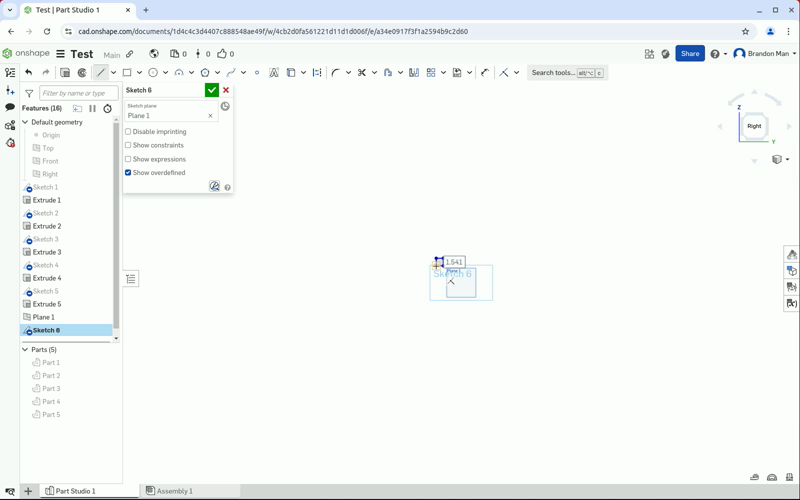
key(esc)
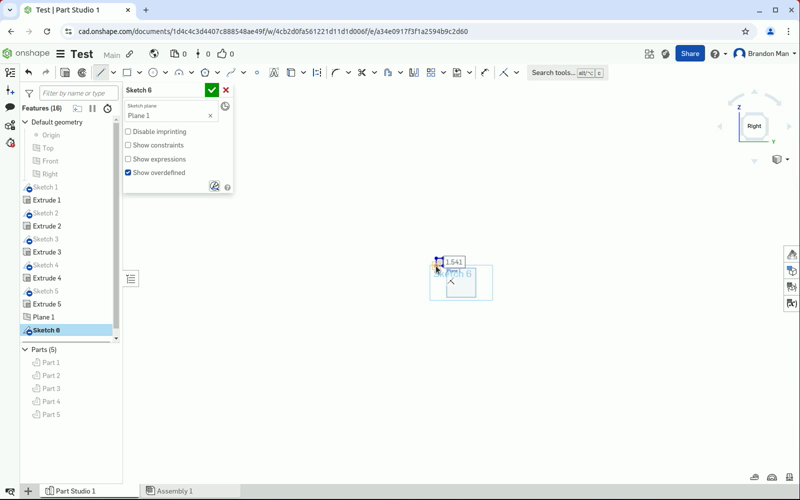
mouse_move(442, 262)
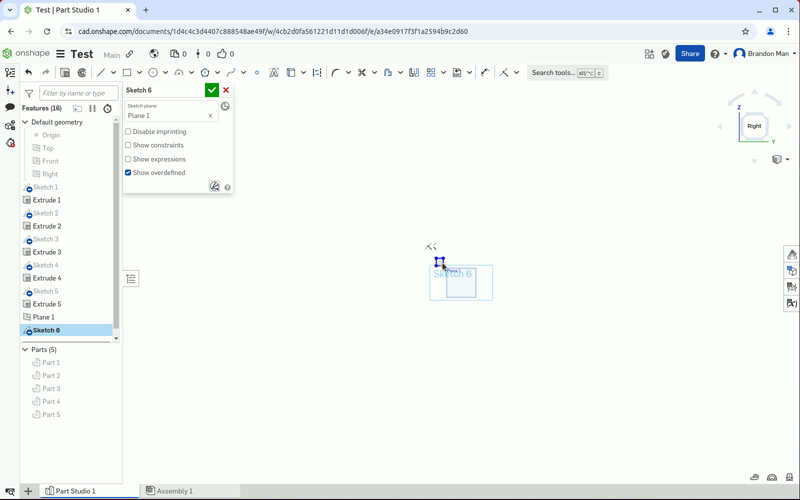
scroll(6)
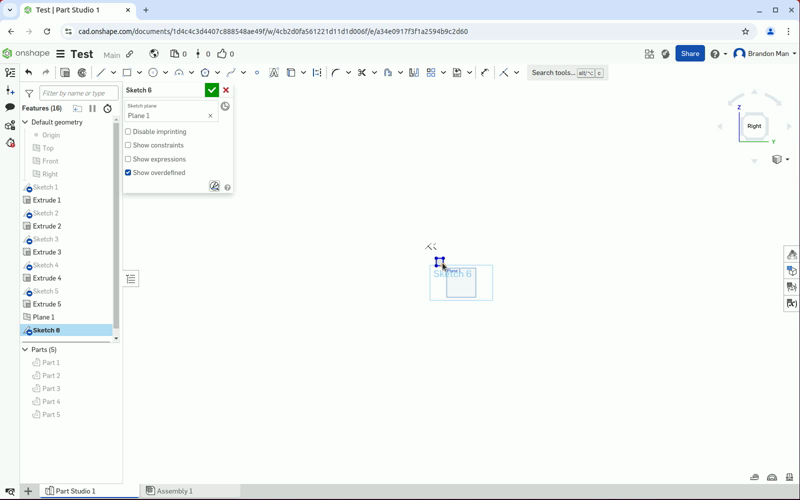
scroll(6)
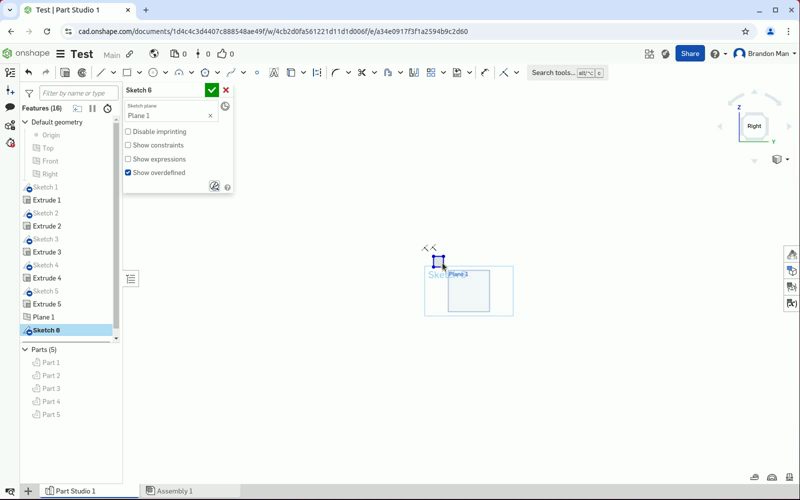
scroll(6)
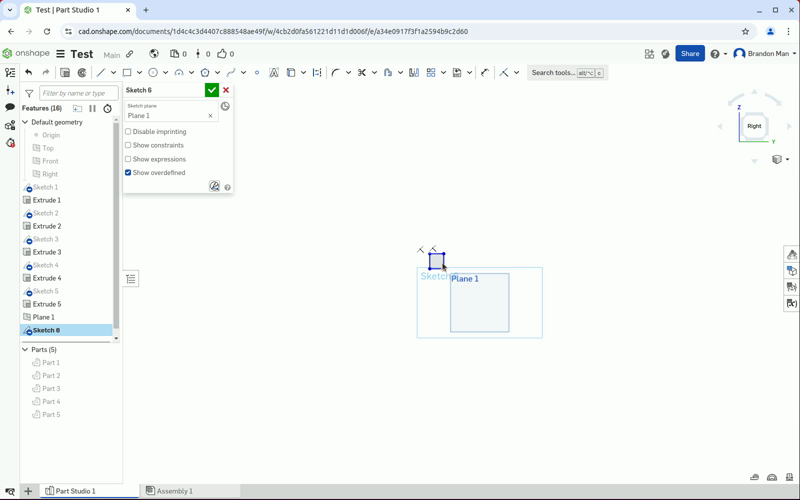
scroll(6)
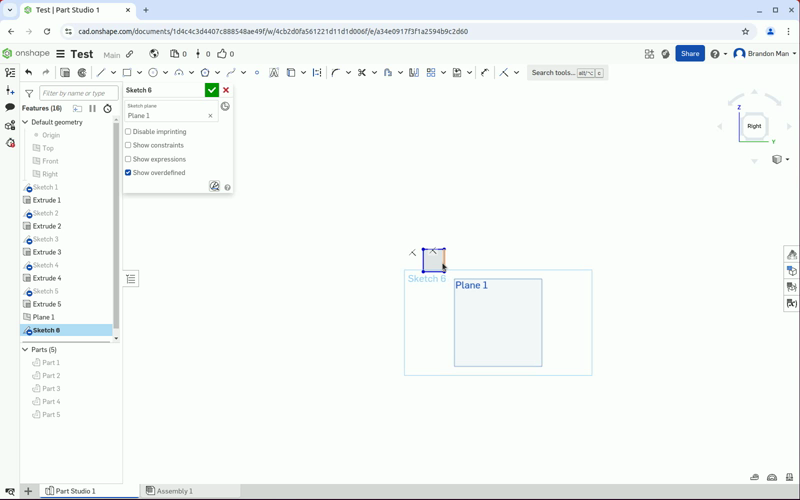
scroll(6)
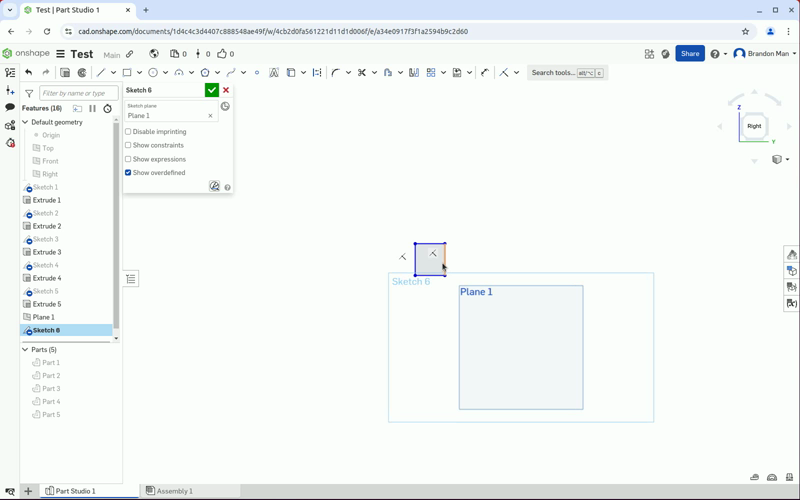
scroll(6)
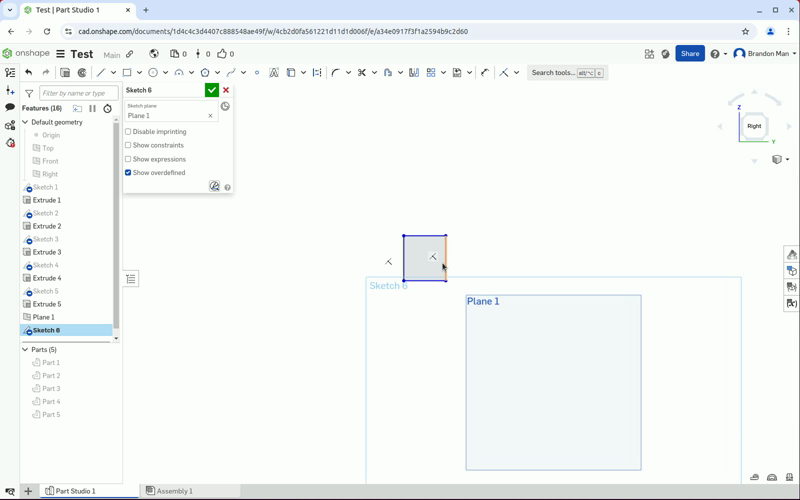
scroll(6)
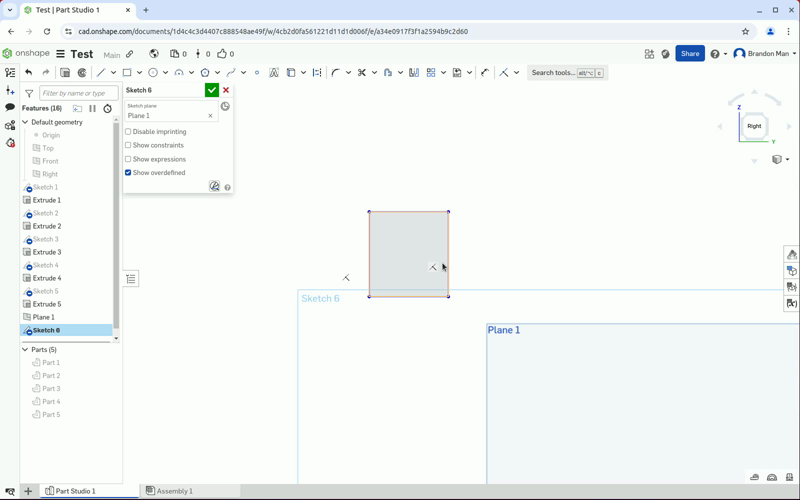
click(442, 262)
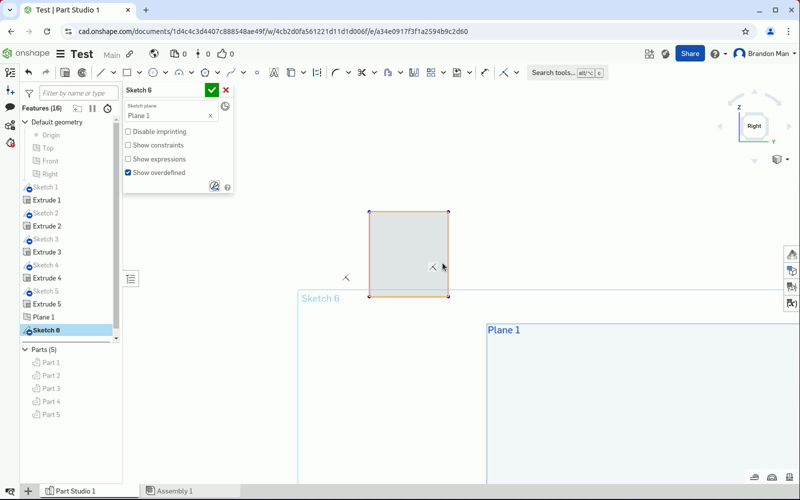
scroll(-6)
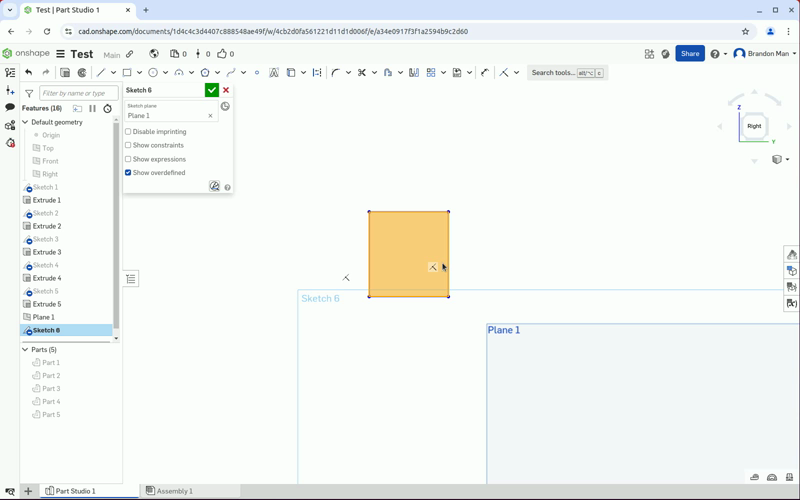
scroll(-6)
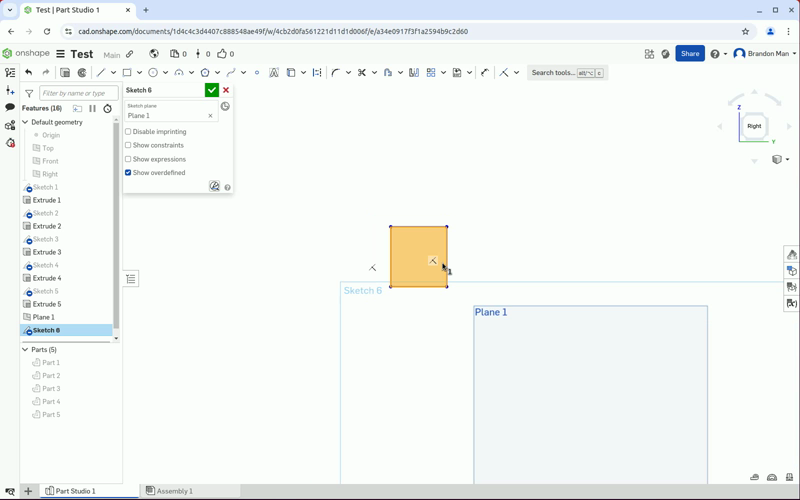
scroll(-6)
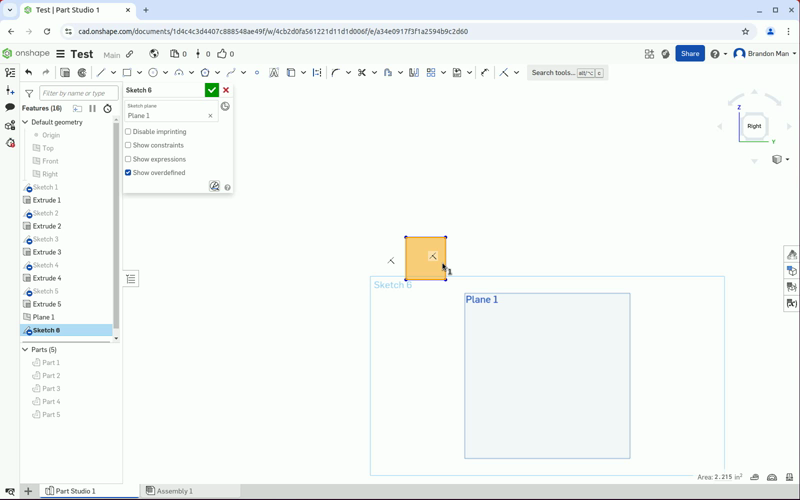
scroll(-6)
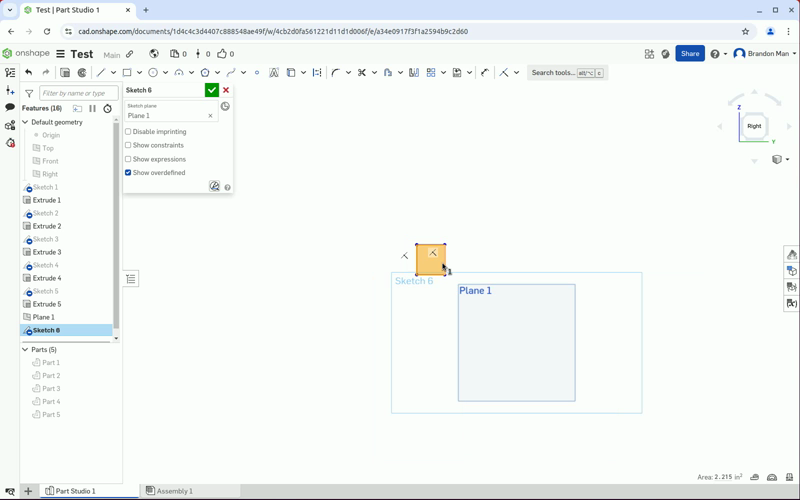
scroll(-6)
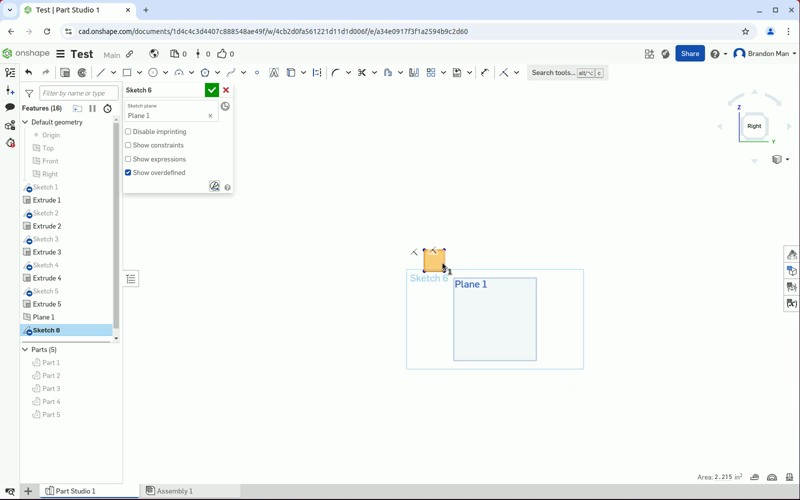
scroll(-6)
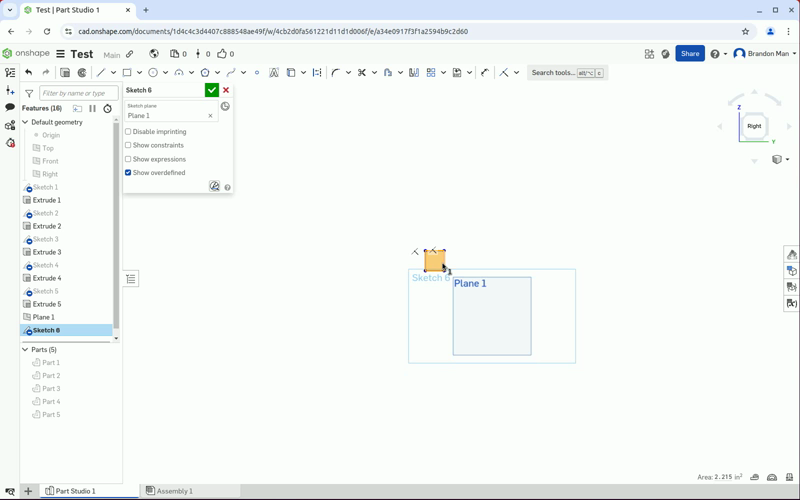
scroll(-6)
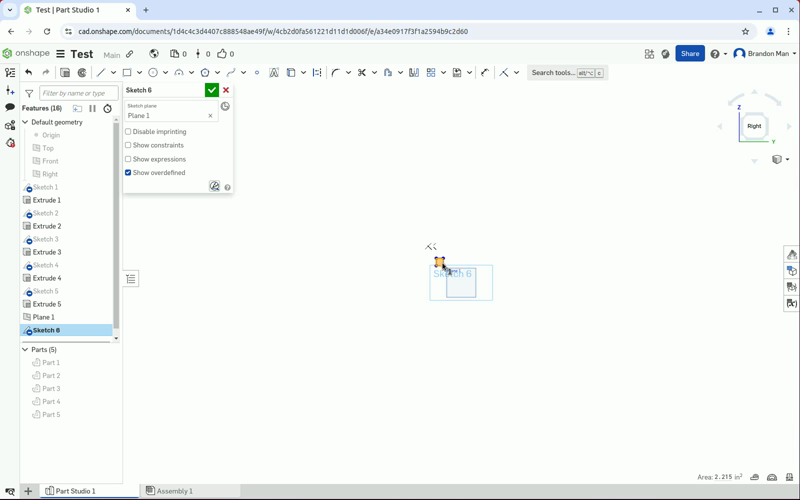
mouse_move(73, 352)
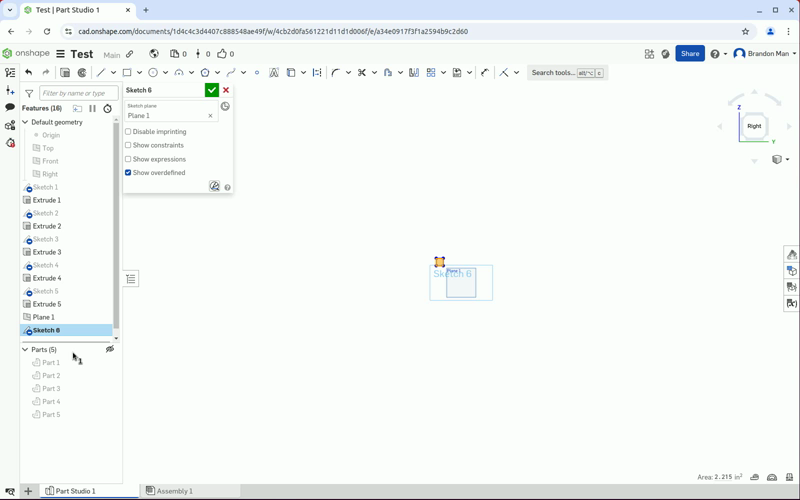
key(shift+y)
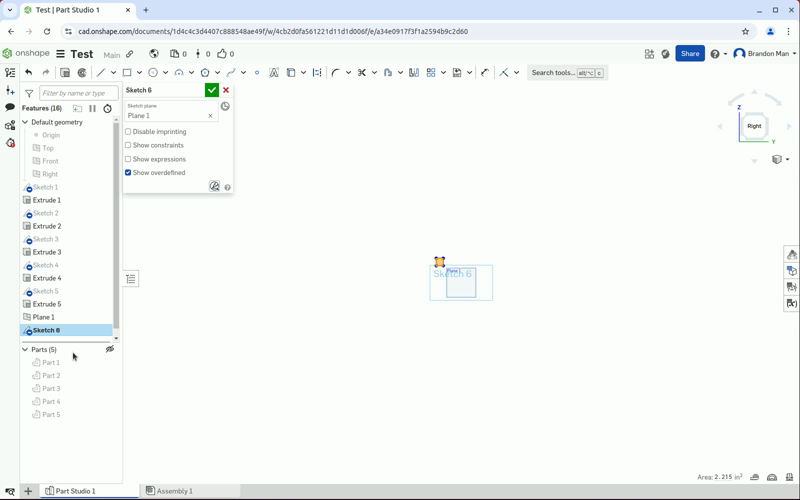
key(shift+e)
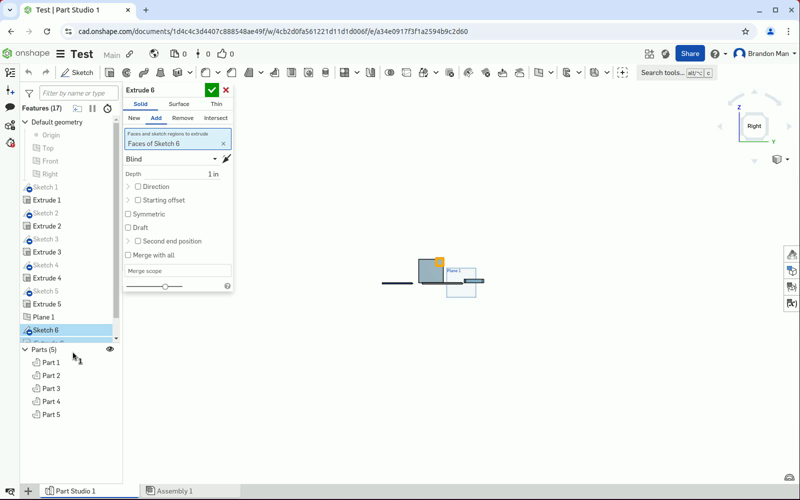
mouse_move(143, 106)
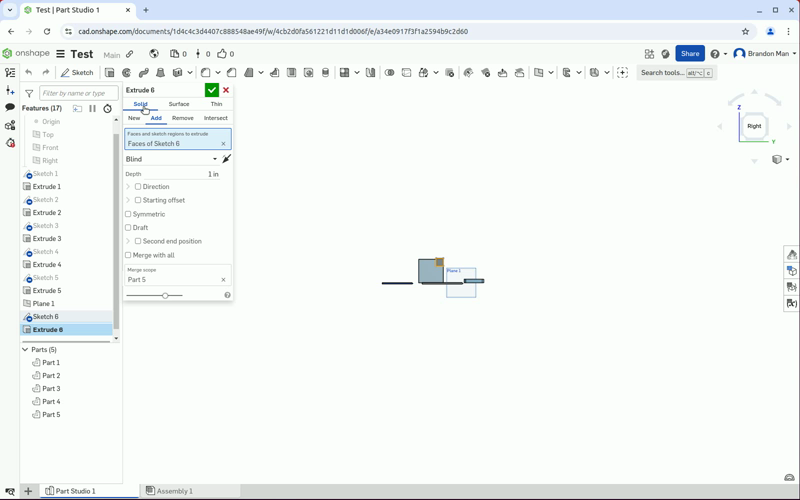
click(143, 106)
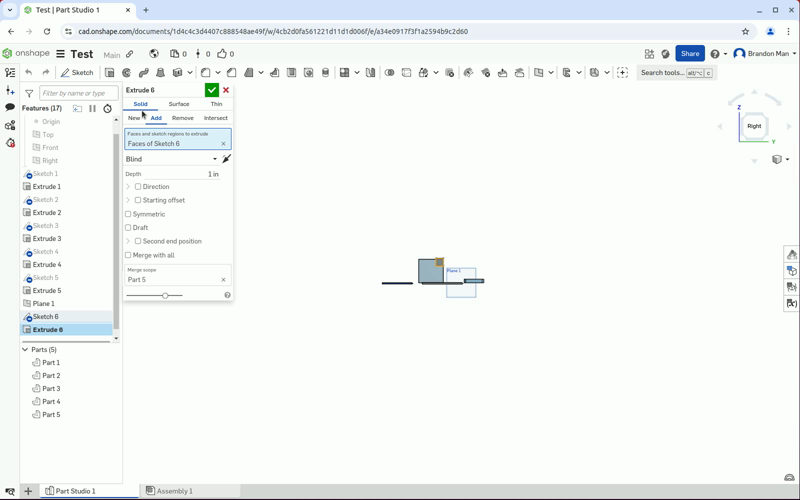
mouse_move(137, 120)
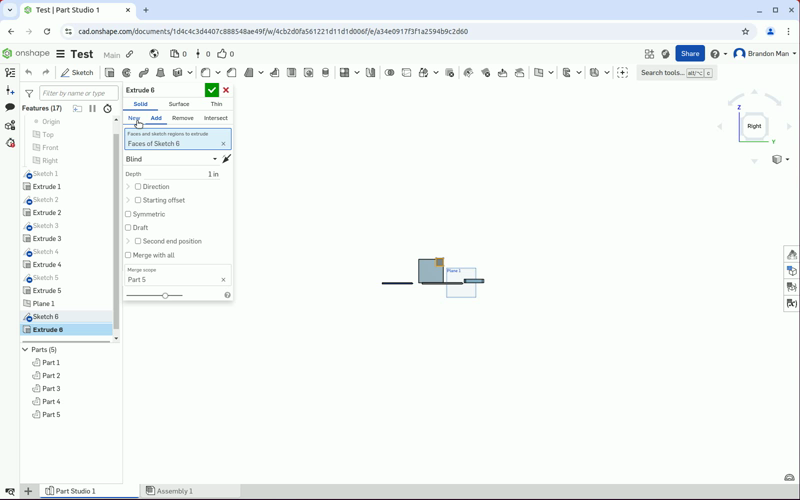
click(137, 120)
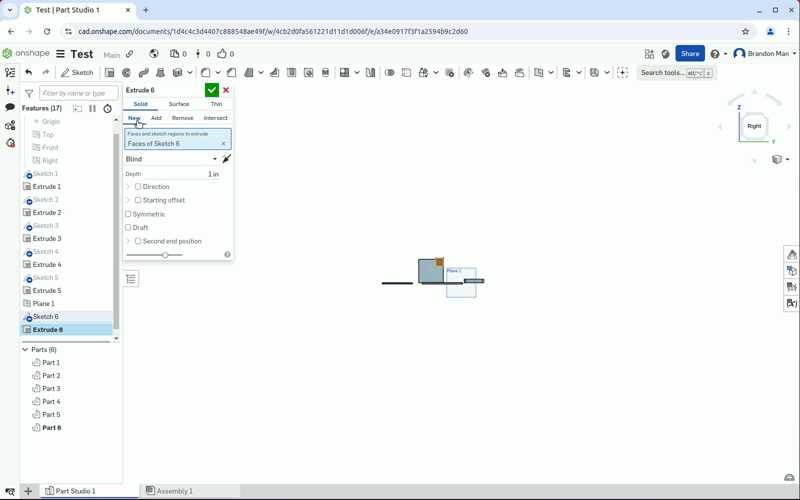
key(tab, 4)
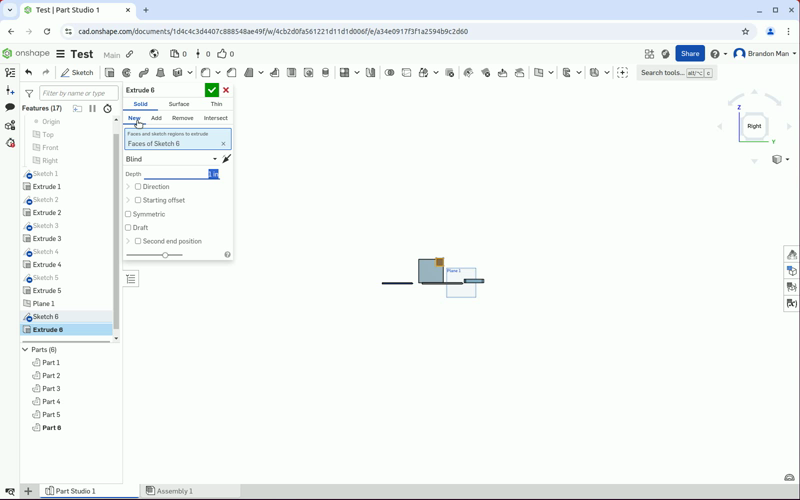
text(1.204)
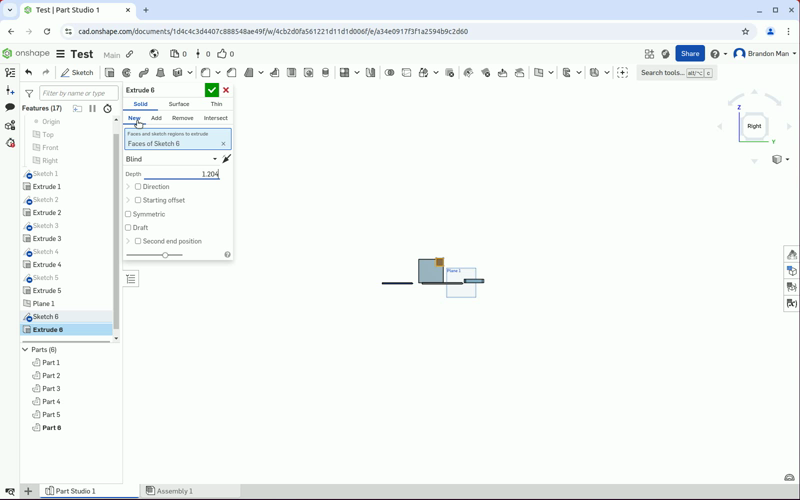
key(enter)
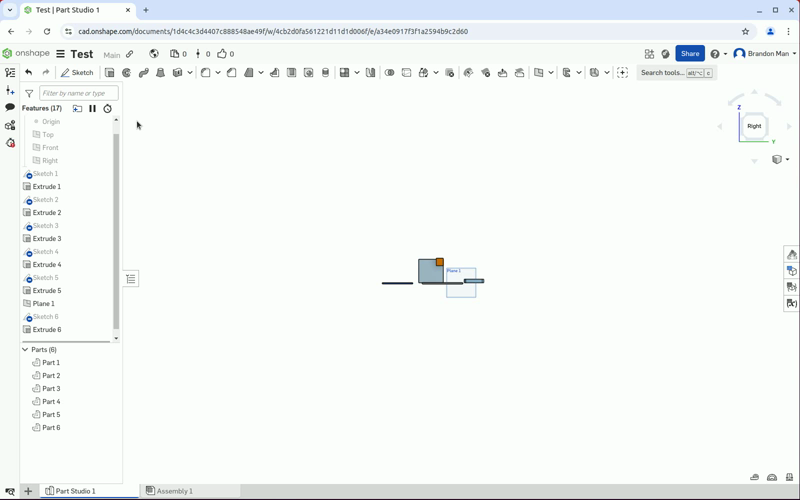
key(shift+h)
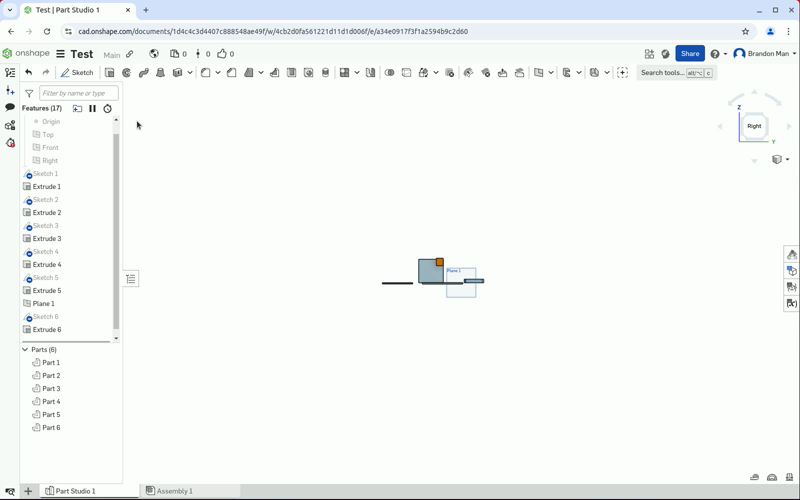
key(shift+h)
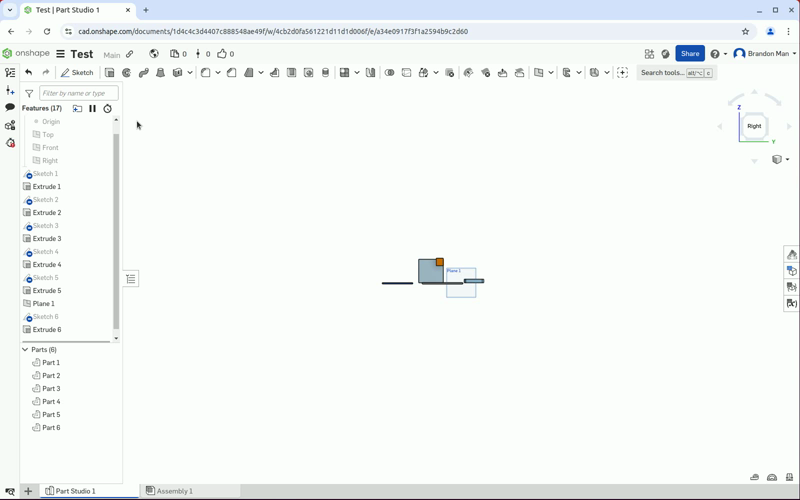
mouse_move(69, 176)
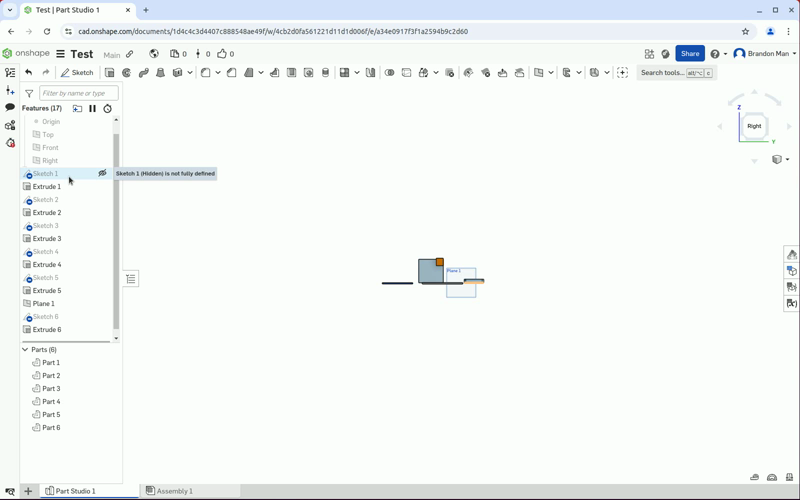
click(69, 176)
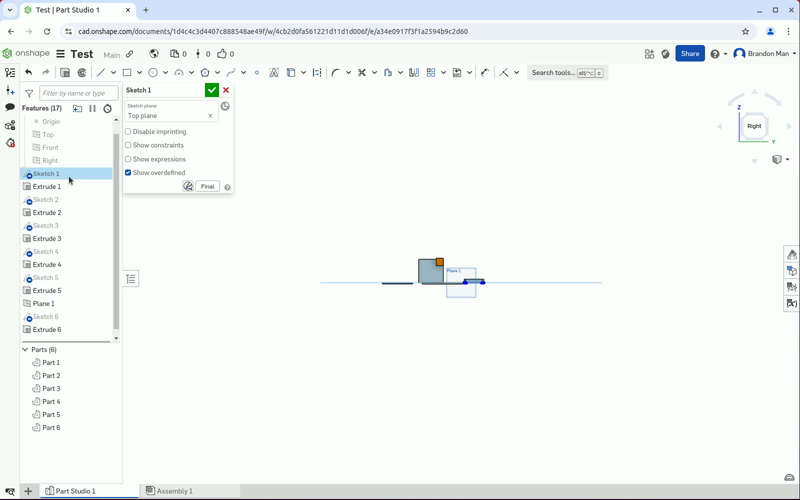
mouse_move(229, 92)
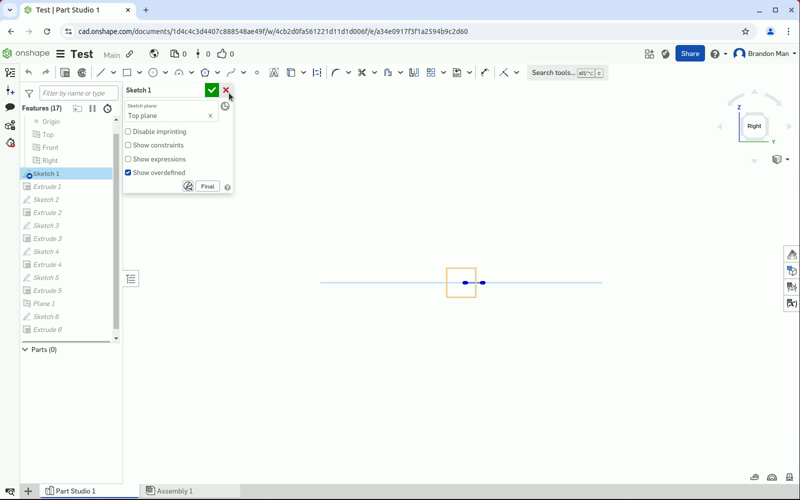
click(229, 92)
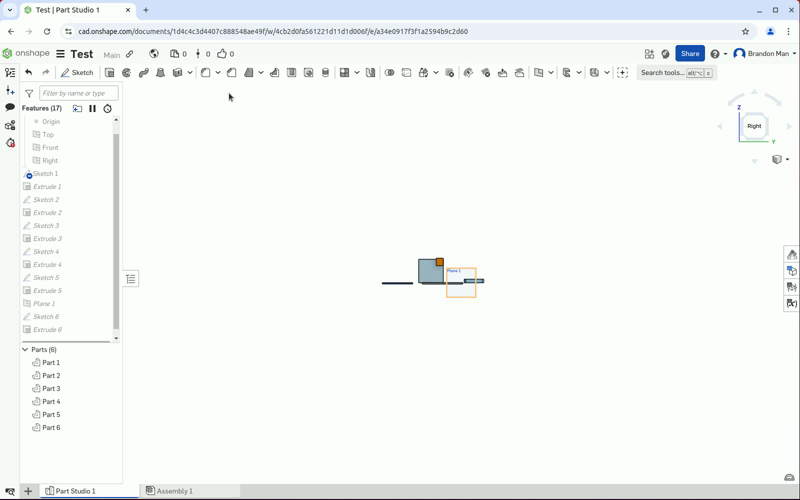
mouse_move(73, 352)
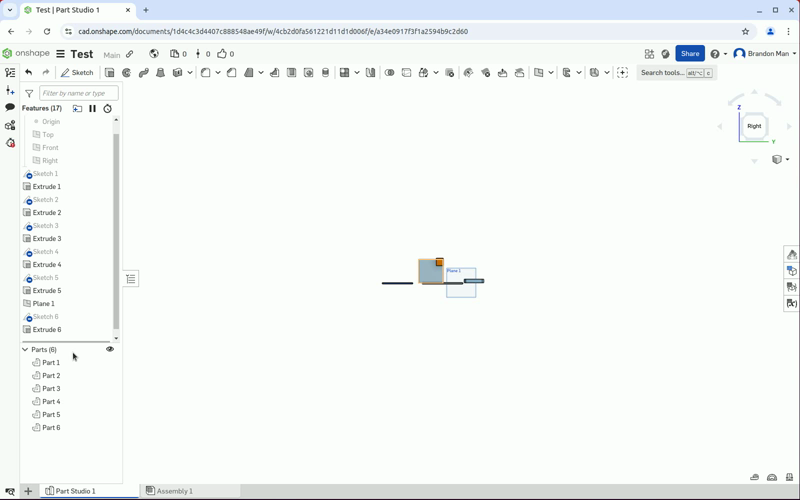
key(y)
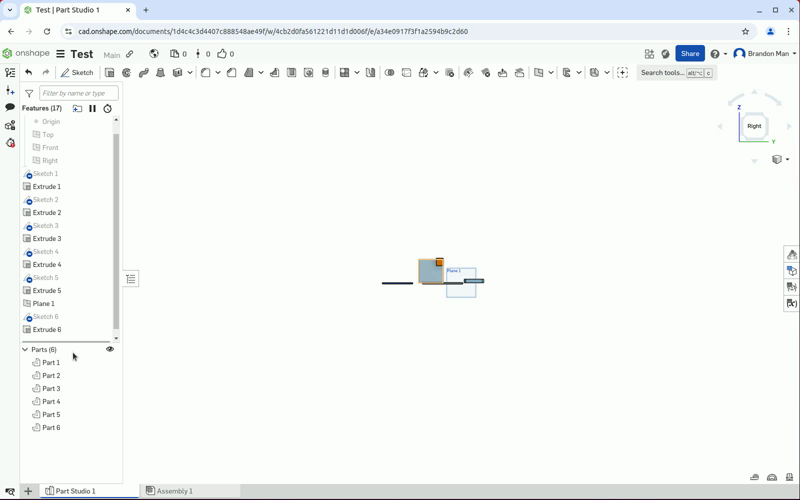
key(shift+p)
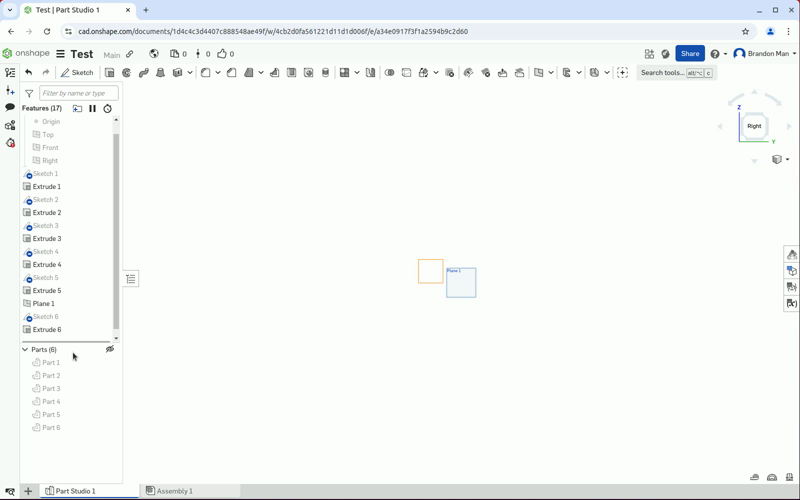
key(space)
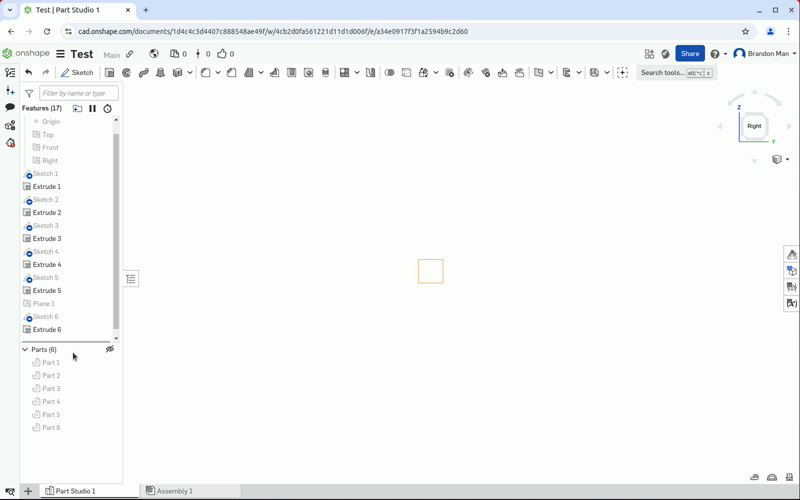
key_down(shift)
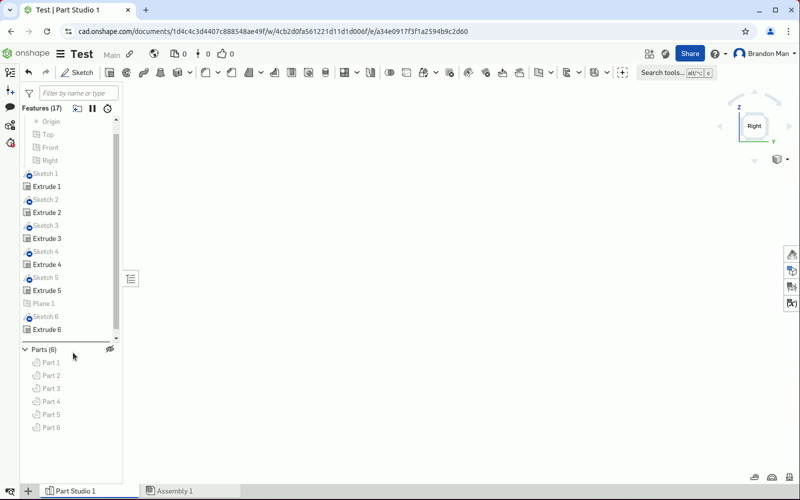
key(right)
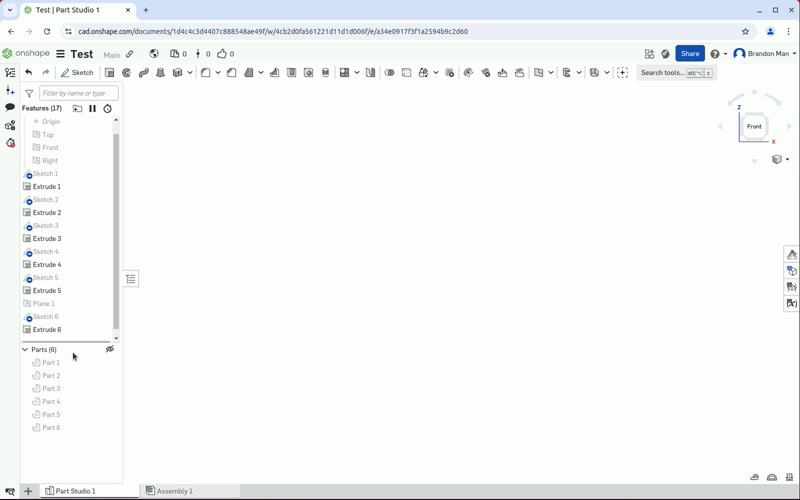
key_up(shift)
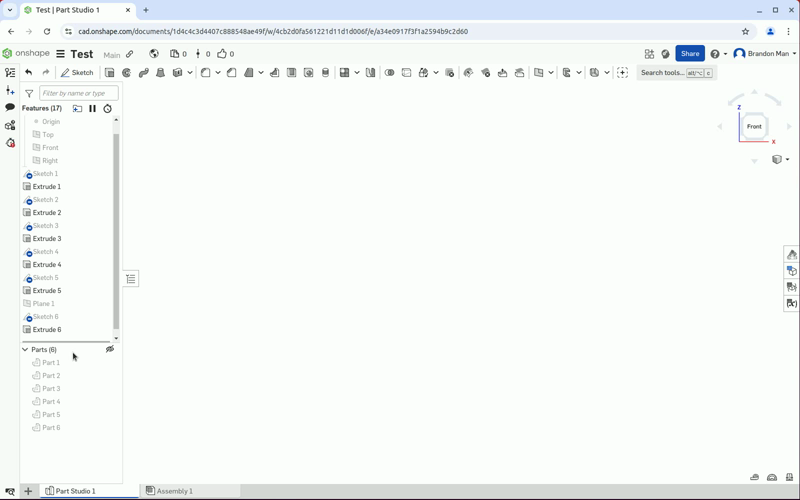
mouse_move(73, 352)
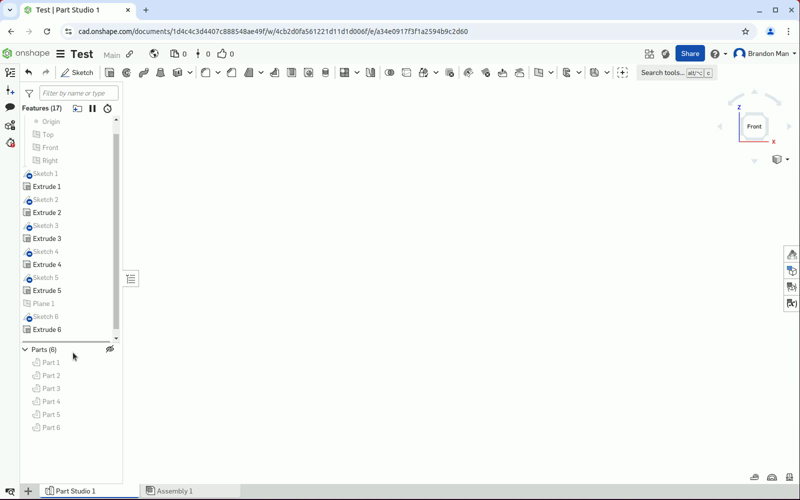
key(shift+y)
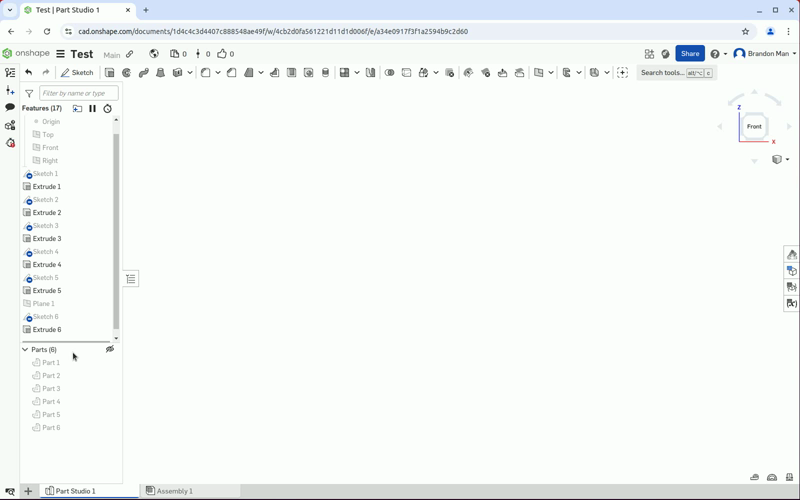
key(shift+s)
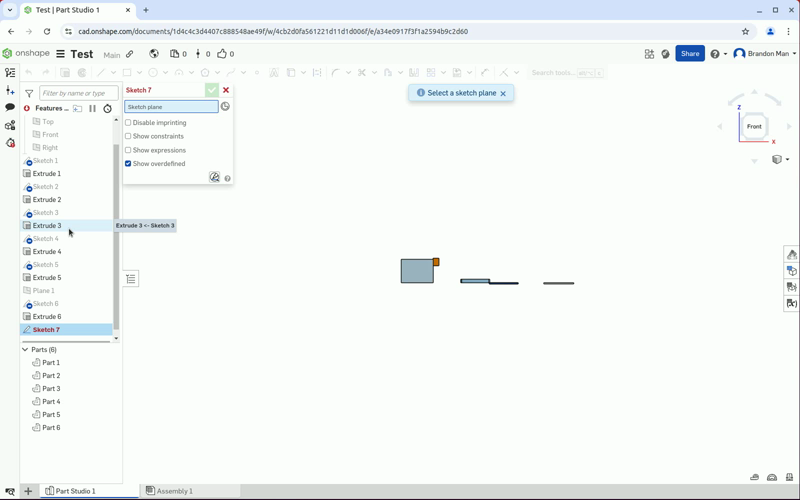
scroll(3)
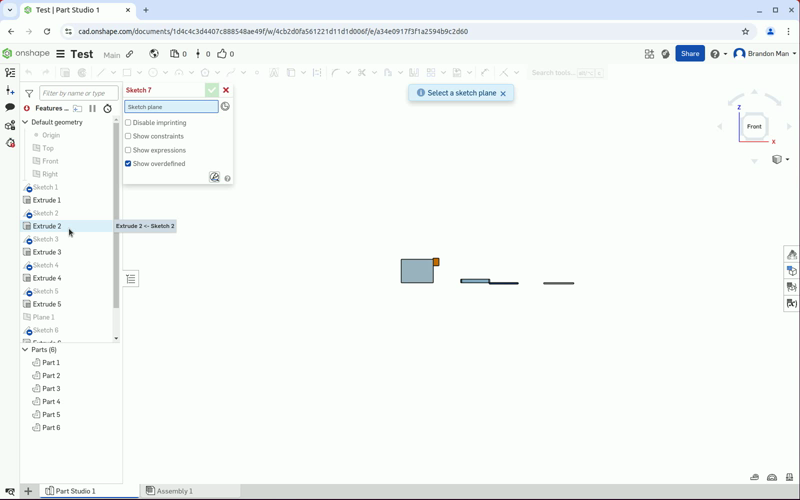
mouse_move(69, 163)
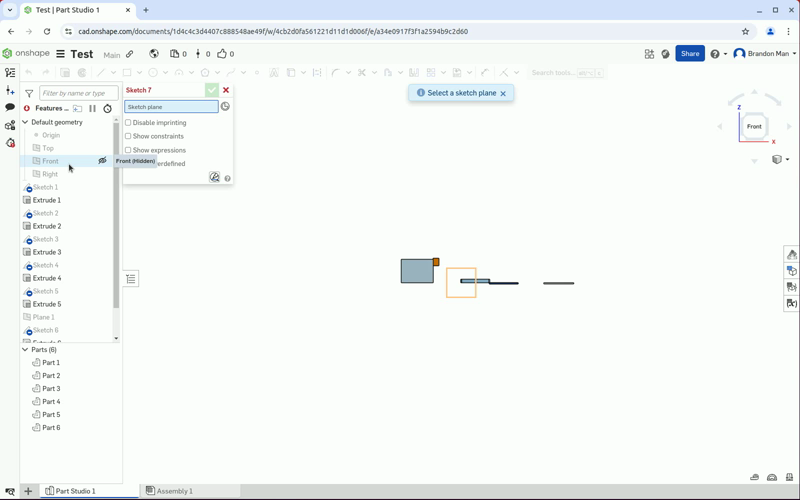
click(69, 163)
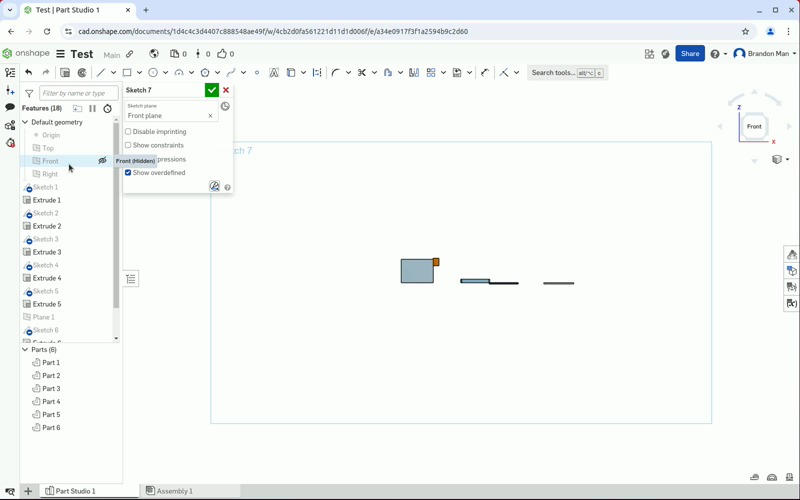
mouse_move(73, 352)
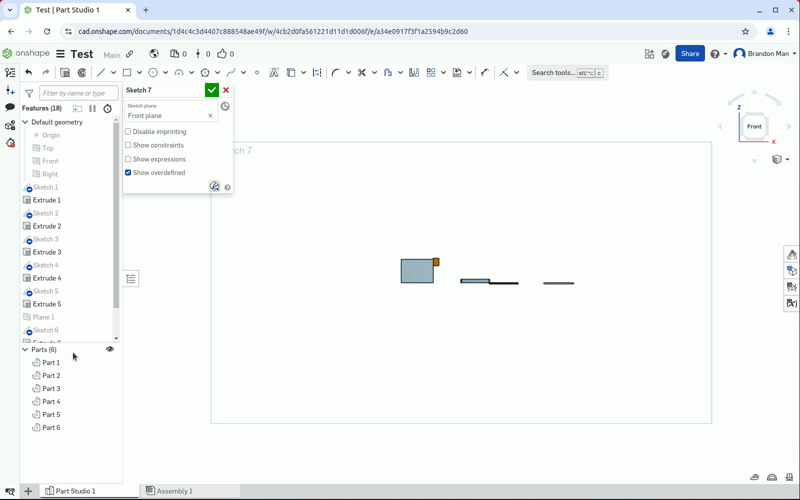
key(y)
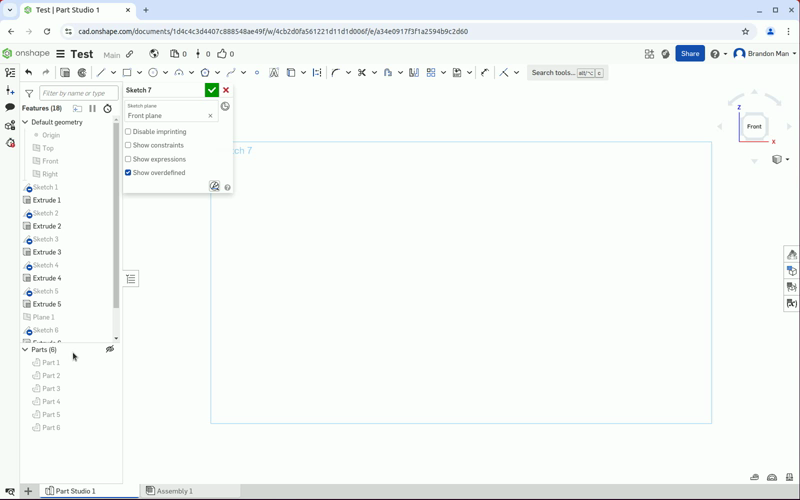
key(l)
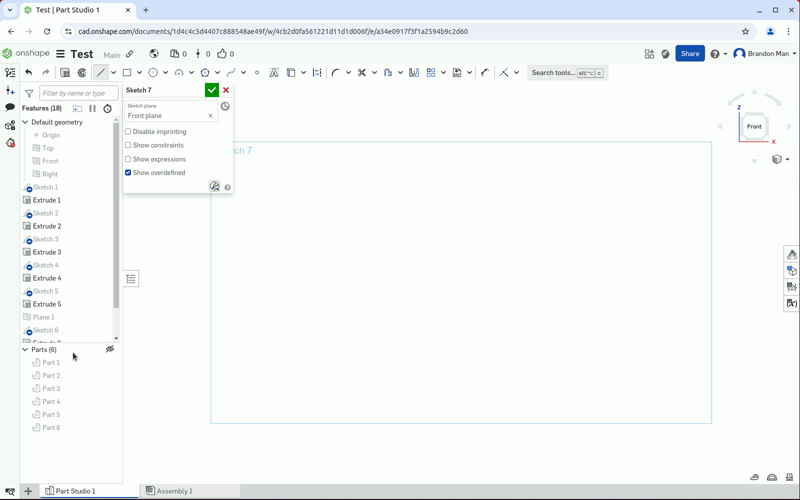
key_down(shift)
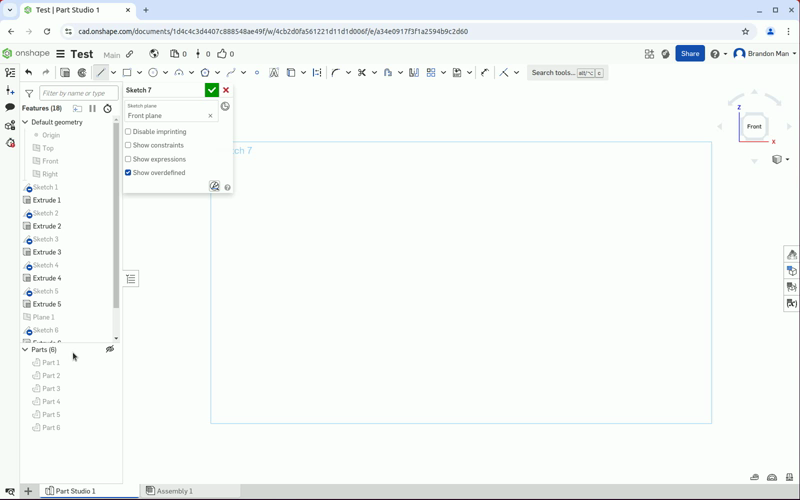
mouse_move(412, 303)
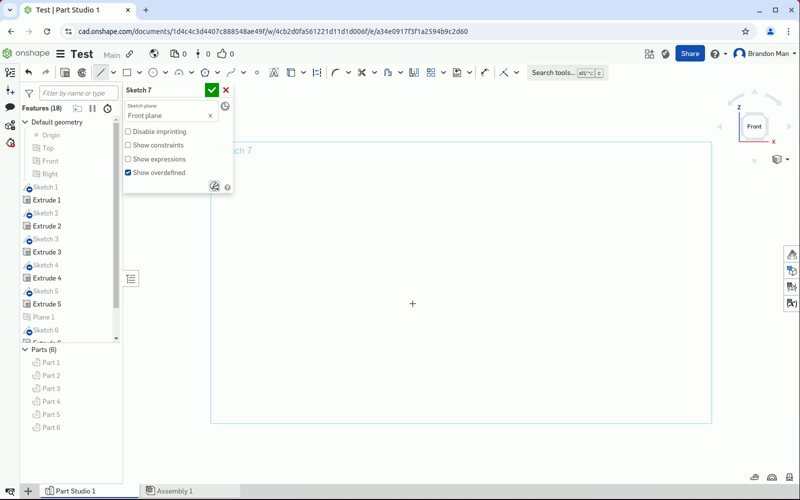
click(412, 303)
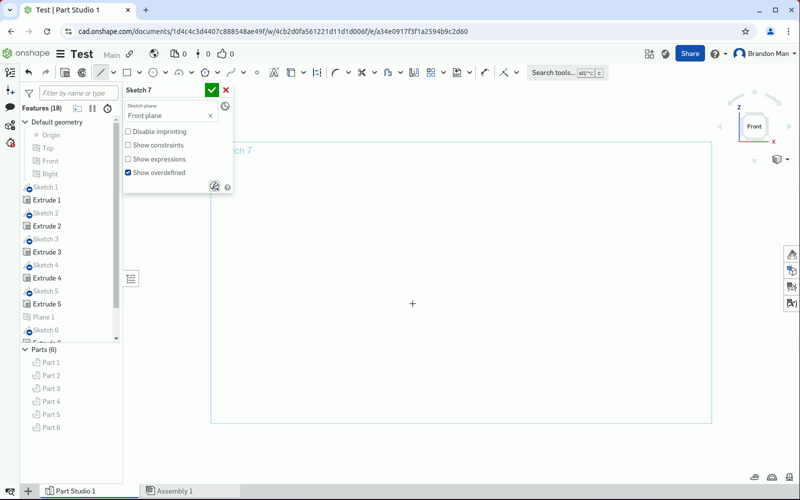
key_up(shift)
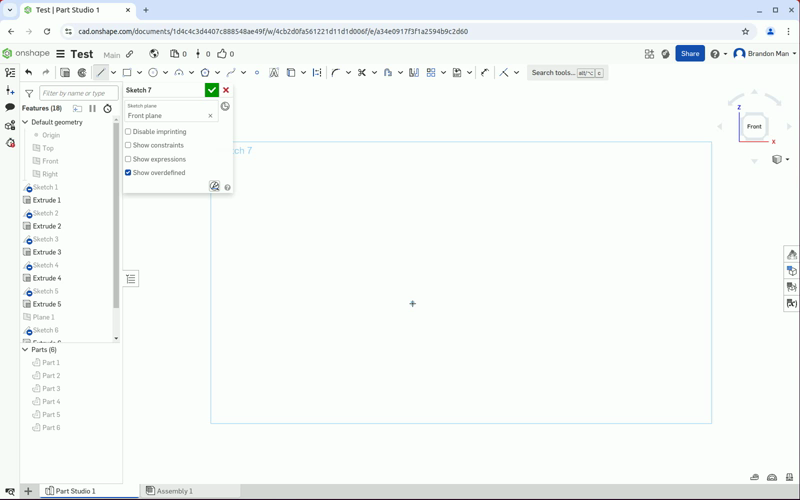
key_down(shift)
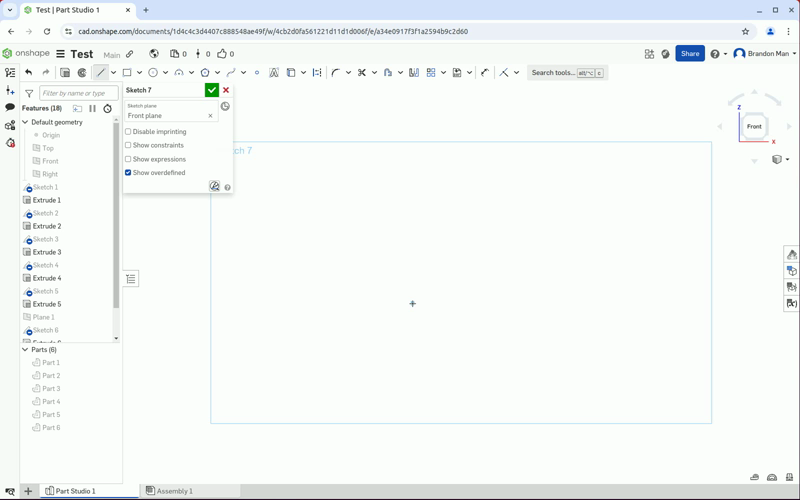
mouse_move(442, 303)
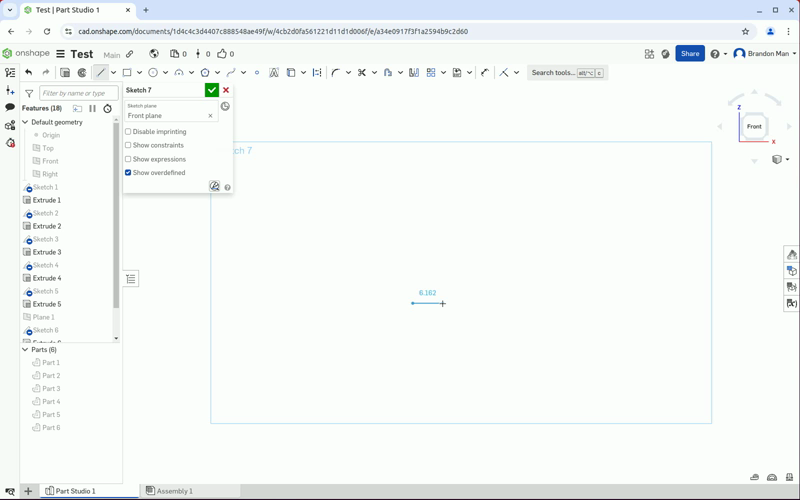
mouse_move(427, 303)
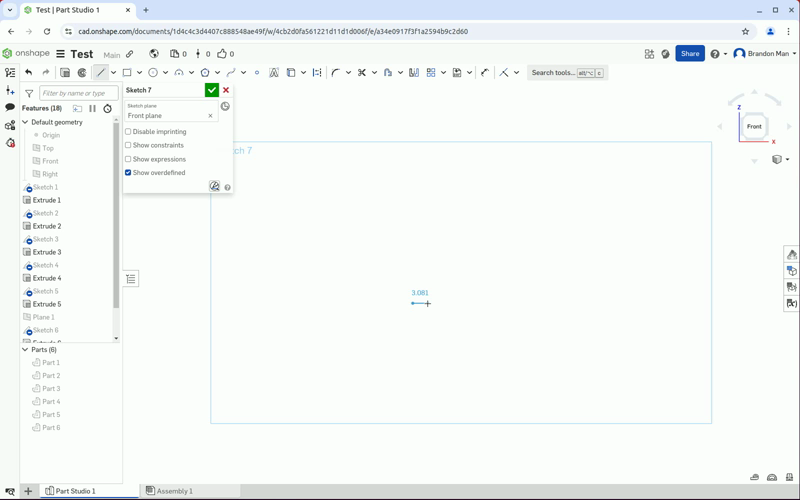
click(427, 303)
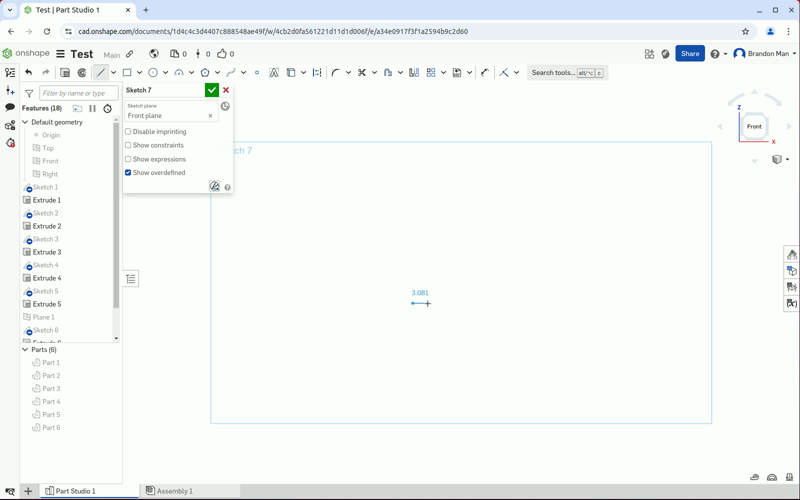
key_up(shift)
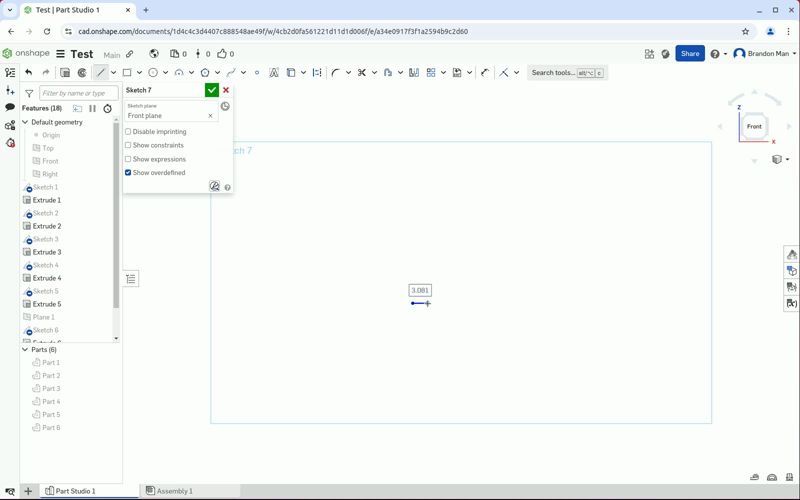
key_down(shift)
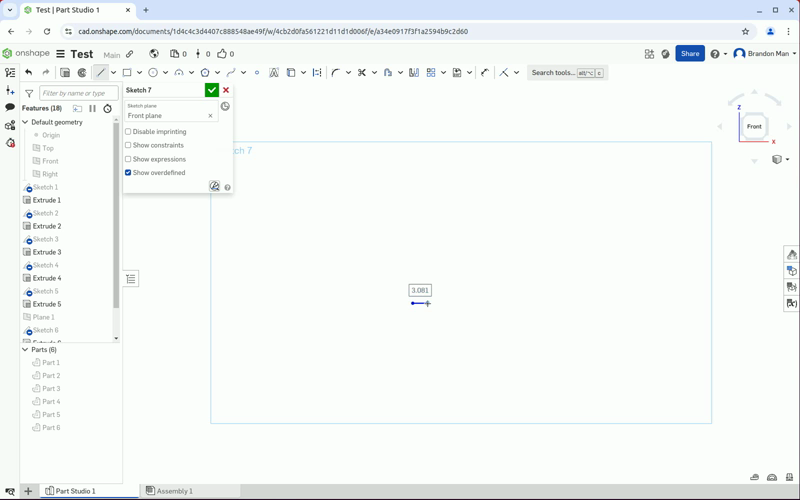
mouse_move(457, 303)
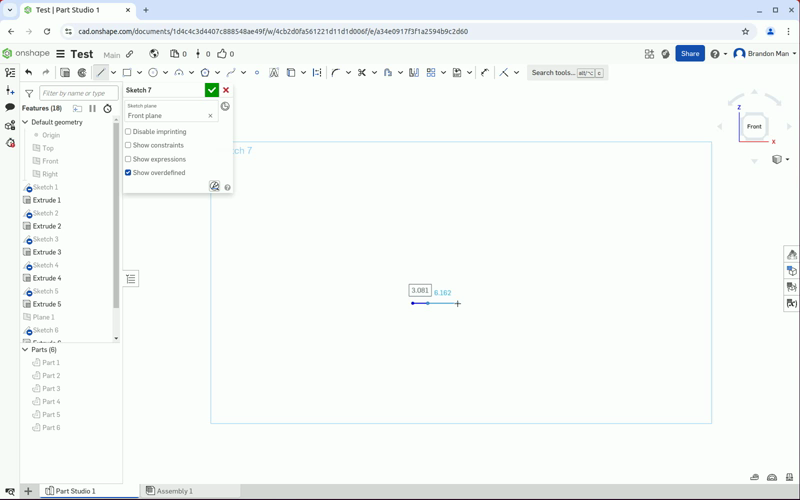
mouse_move(427, 290)
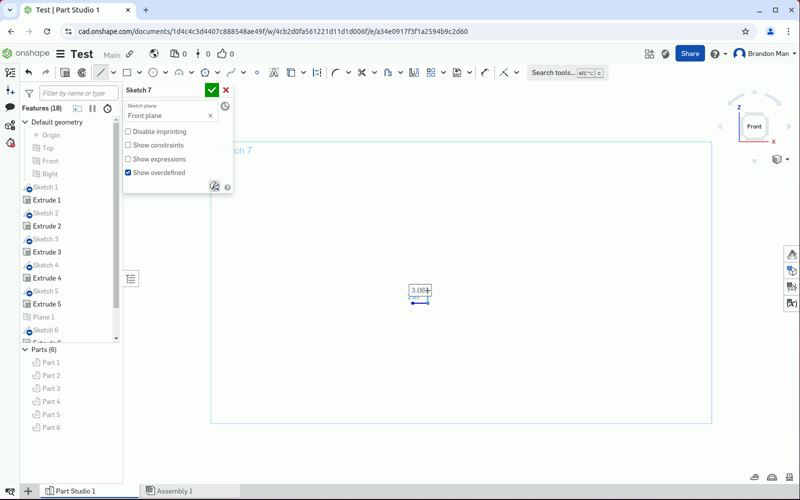
click(427, 290)
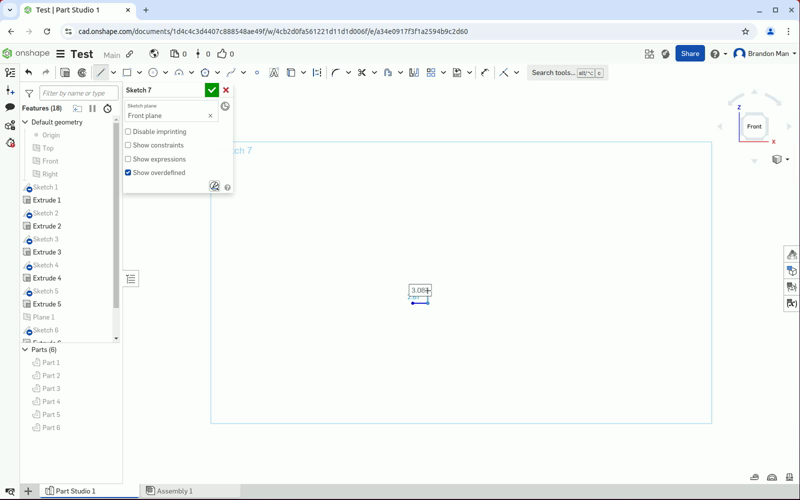
key_up(shift)
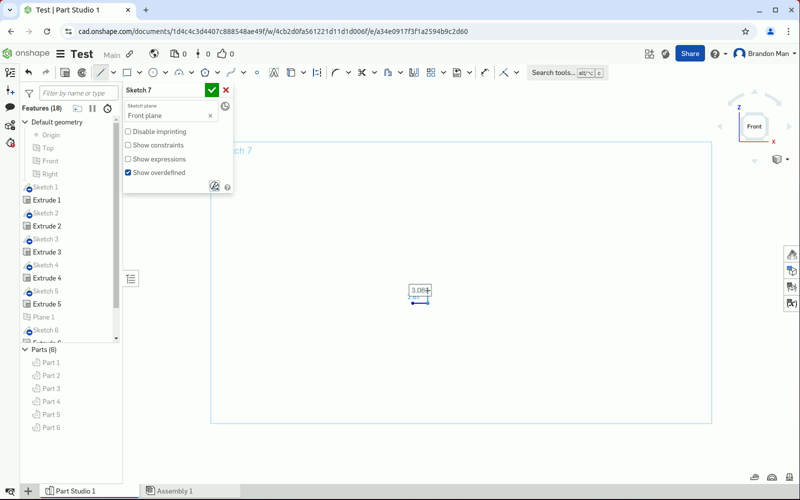
key_down(shift)
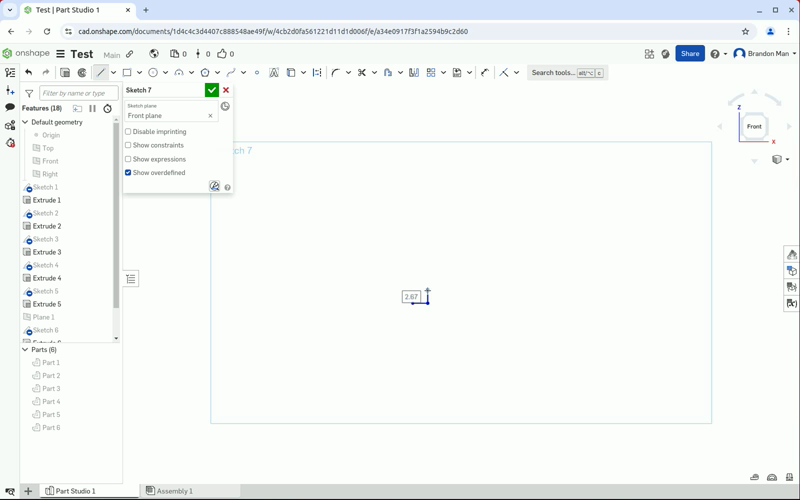
mouse_move(457, 290)
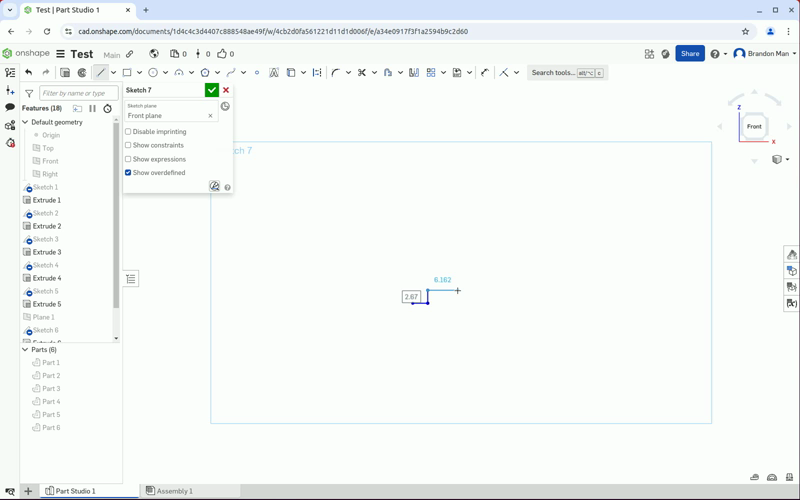
mouse_move(412, 290)
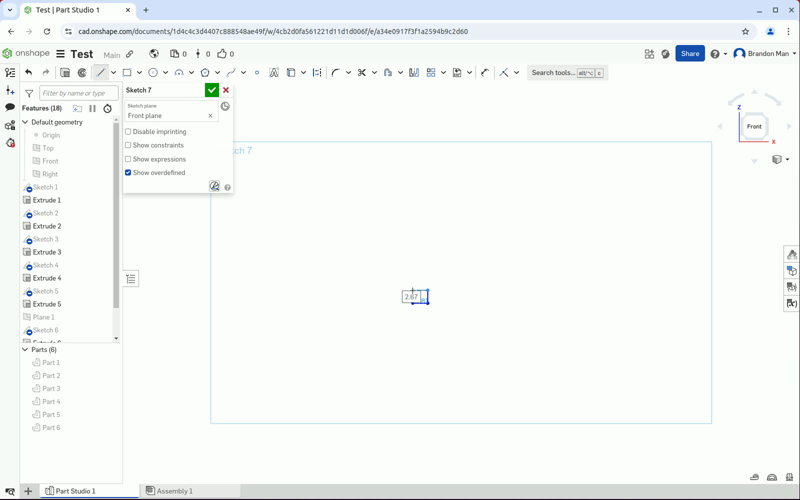
click(412, 290)
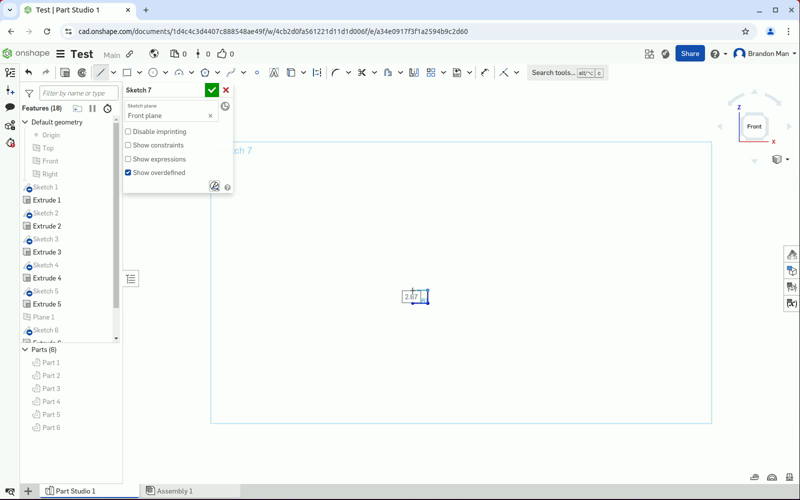
key_up(shift)
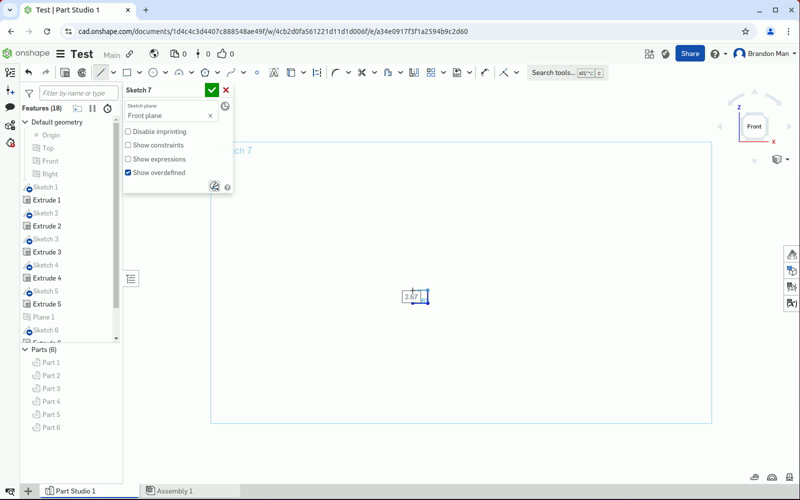
mouse_move(442, 290)
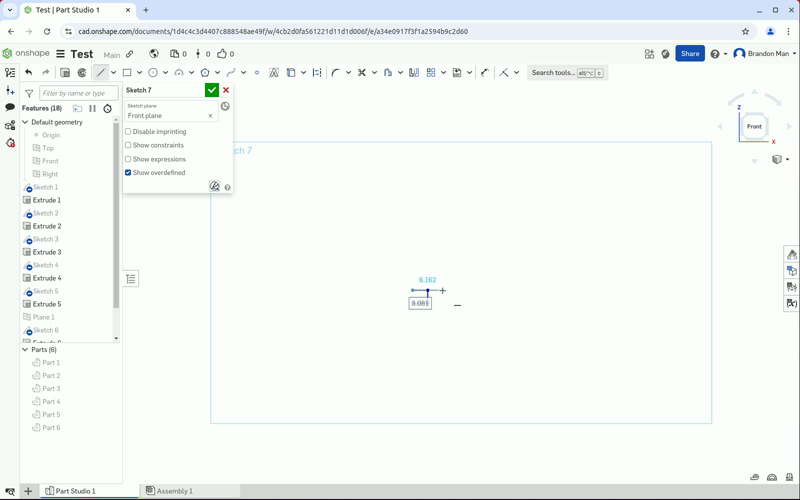
key_down(shift)
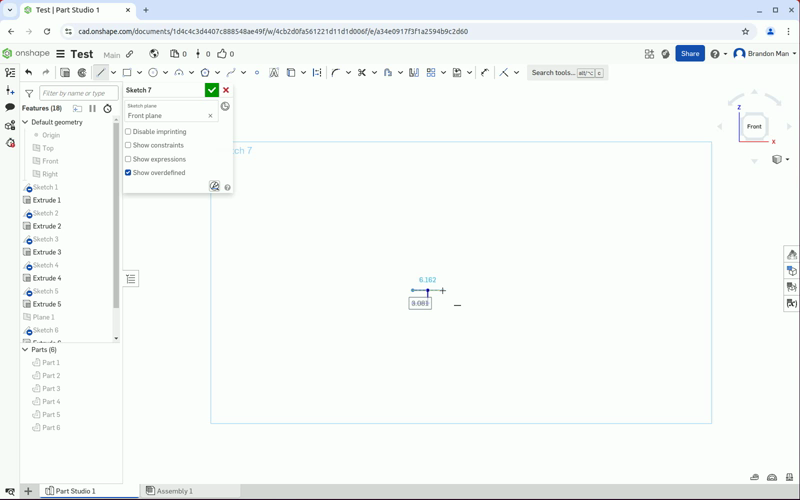
mouse_move(412, 303)
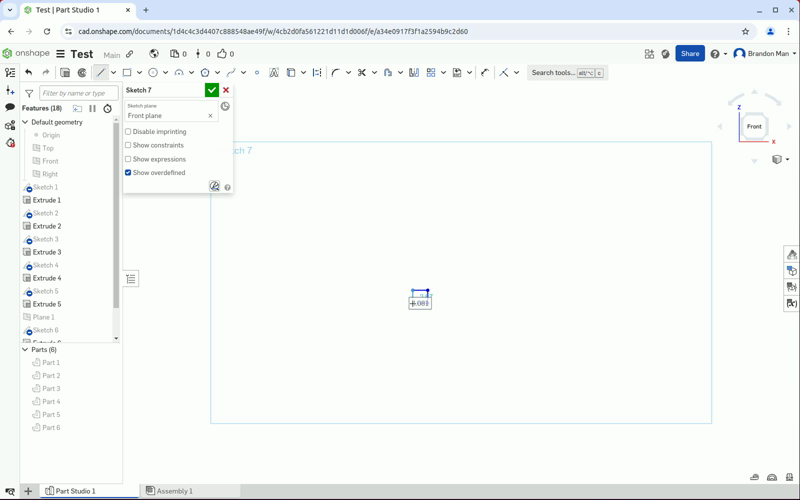
key_up(shift)
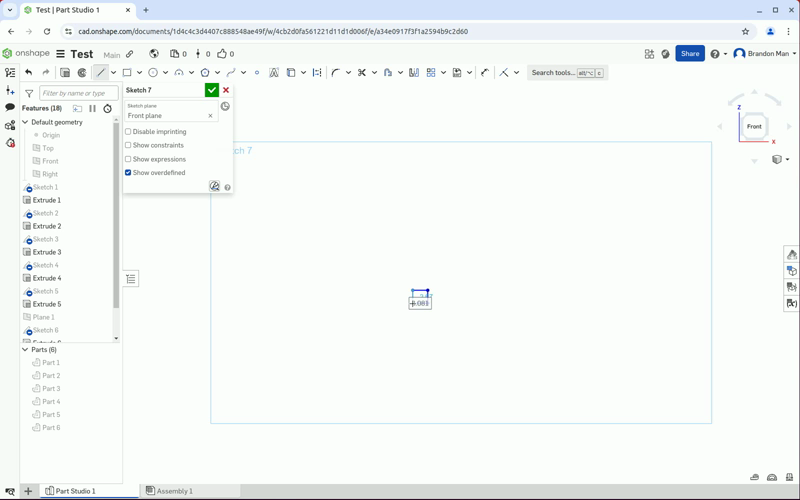
click(412, 303)
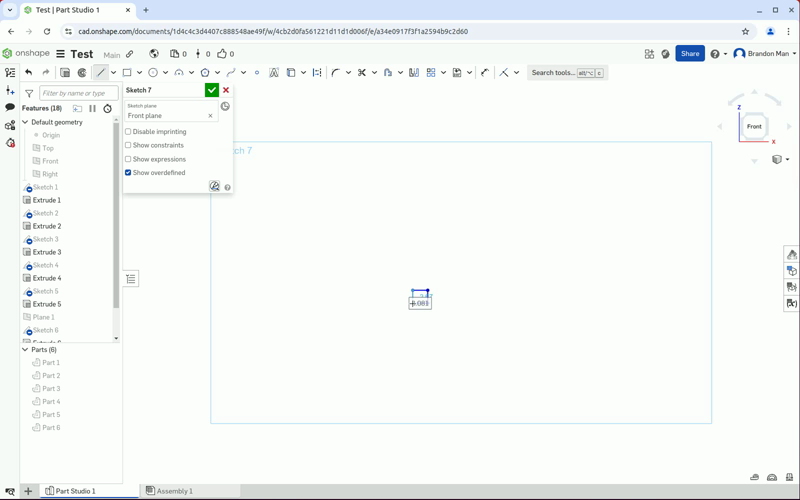
key(esc)
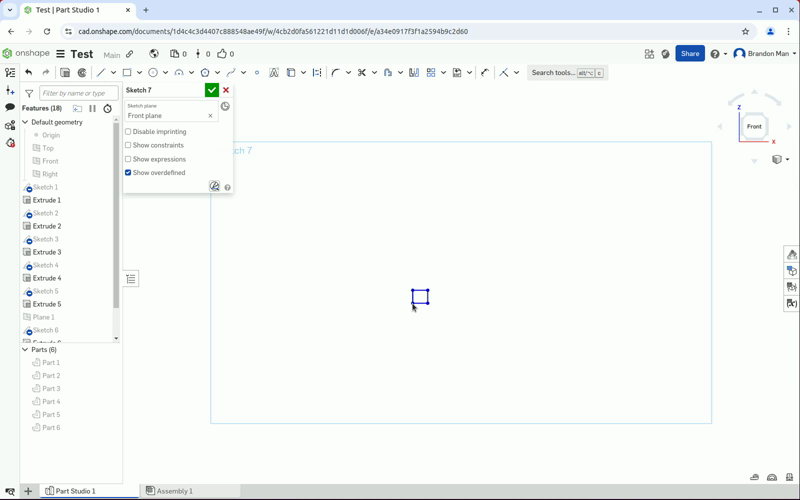
mouse_move(420, 293)
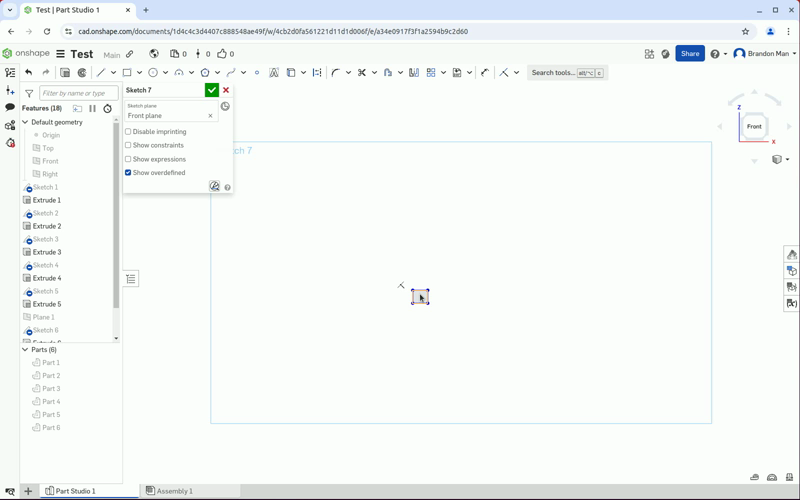
scroll(6)
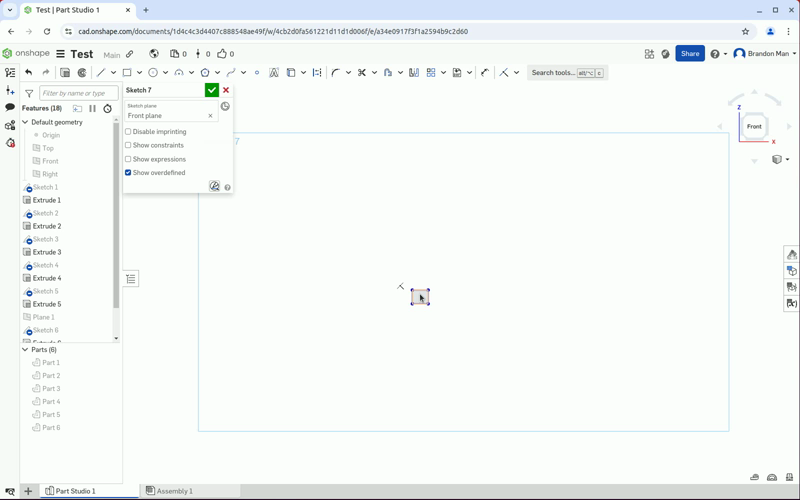
scroll(6)
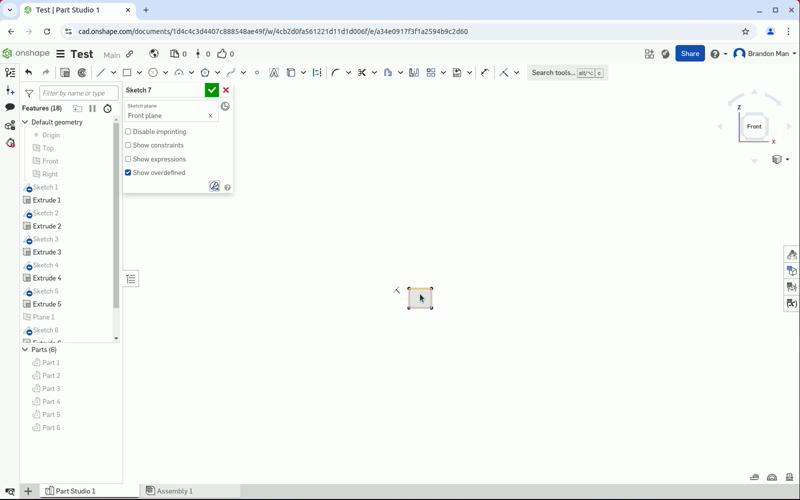
scroll(6)
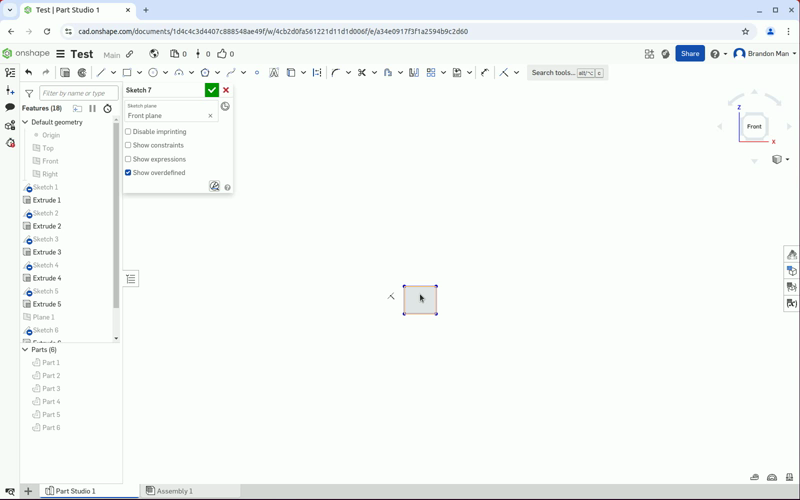
scroll(6)
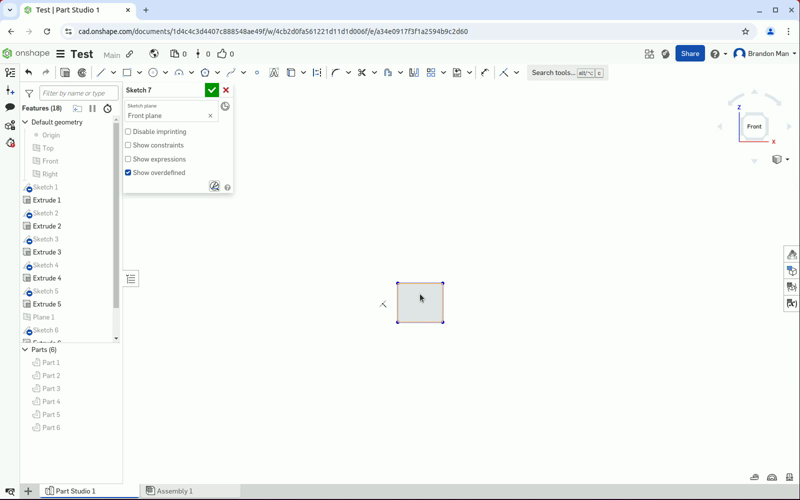
scroll(6)
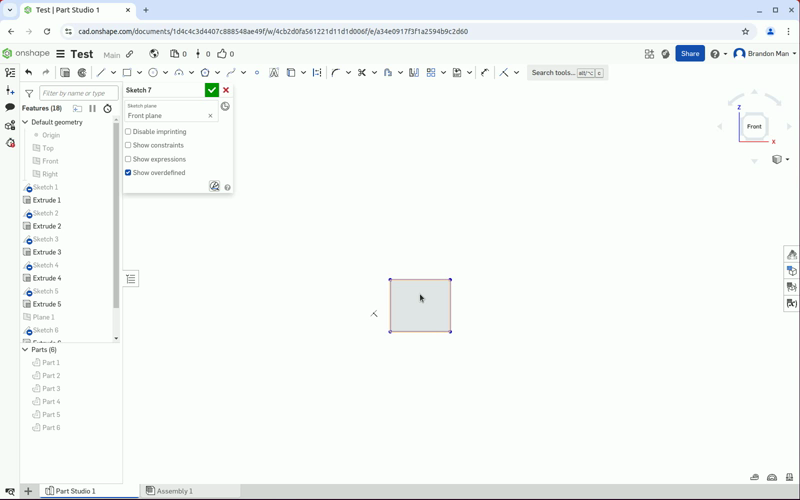
scroll(6)
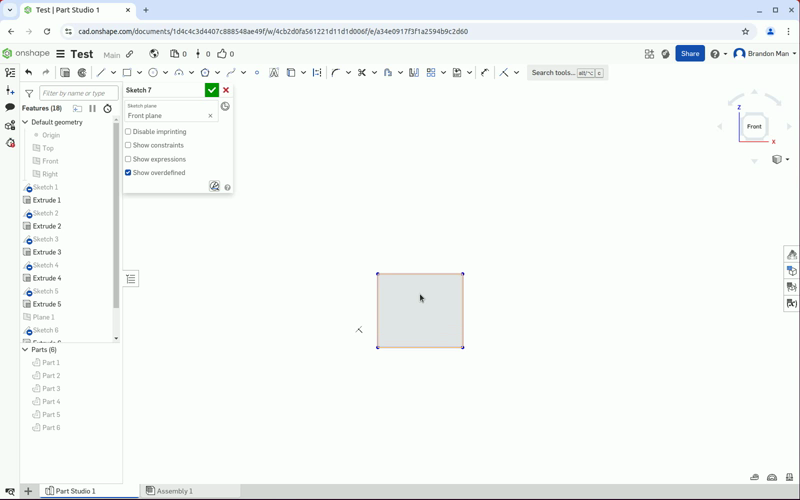
scroll(6)
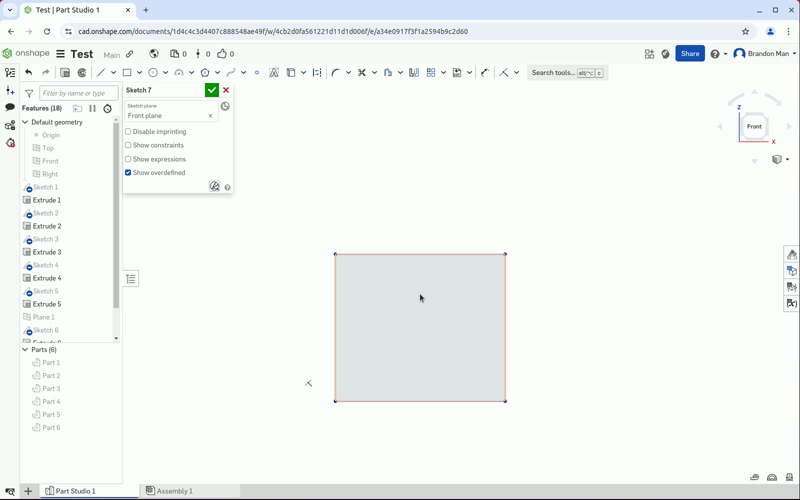
click(420, 293)
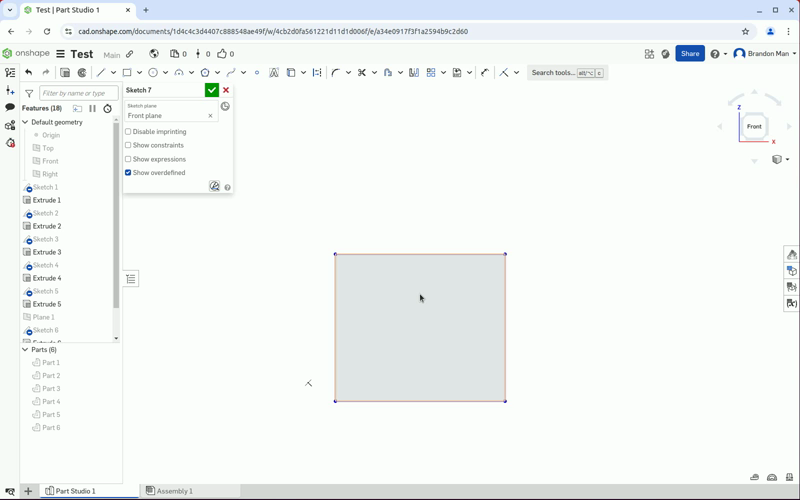
scroll(-6)
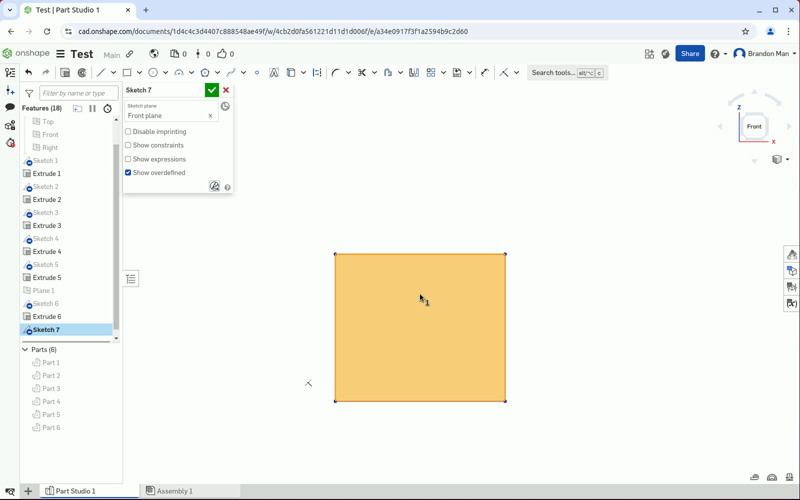
scroll(-6)
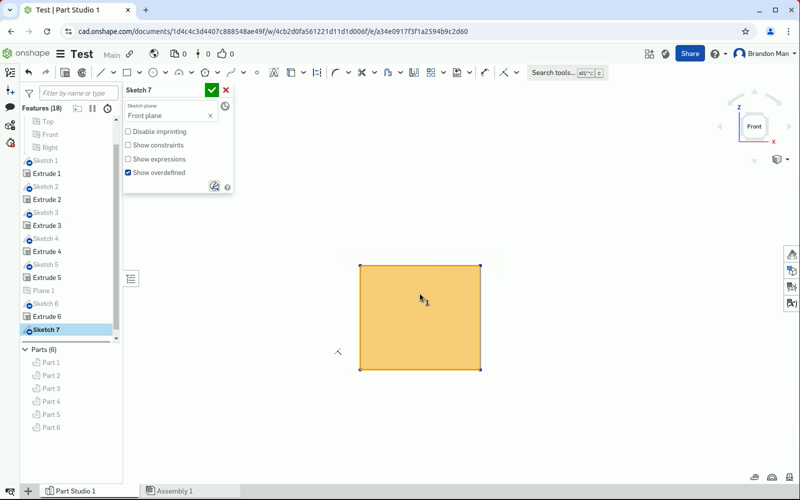
scroll(-6)
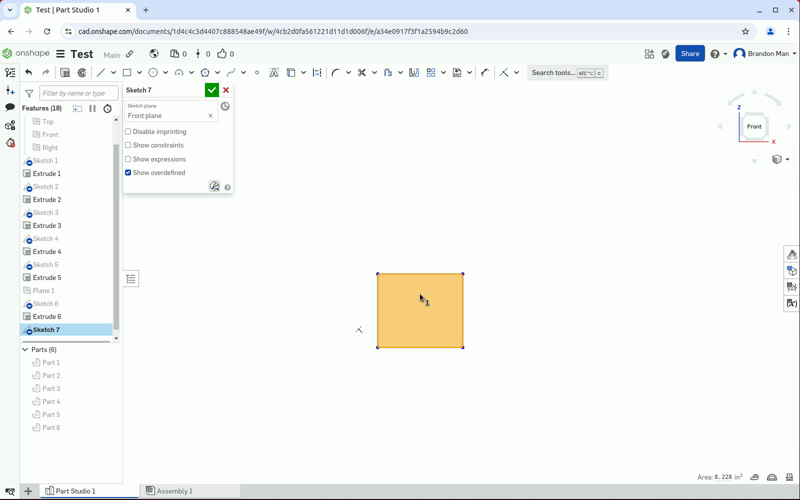
scroll(-6)
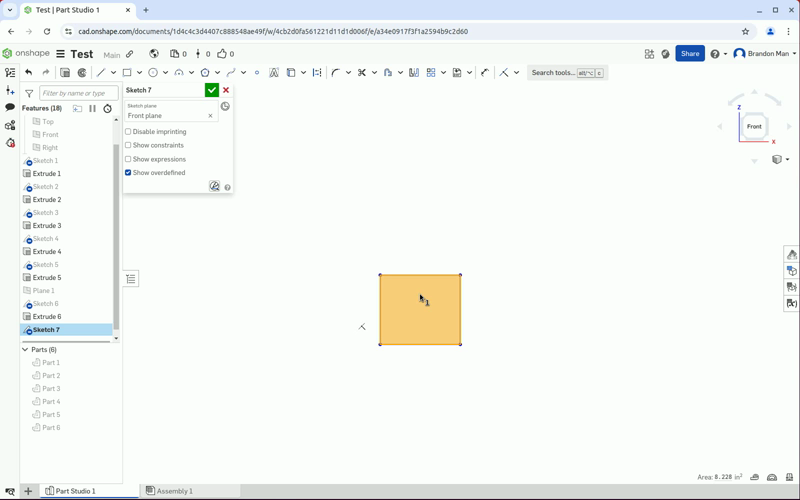
scroll(-6)
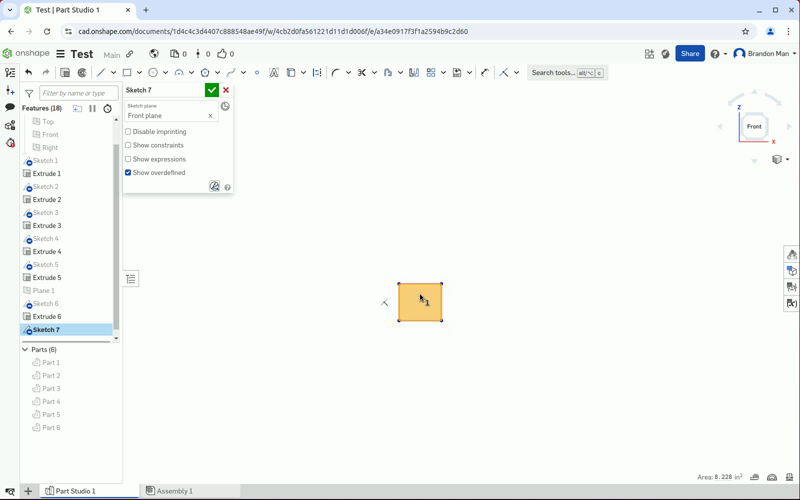
scroll(-6)
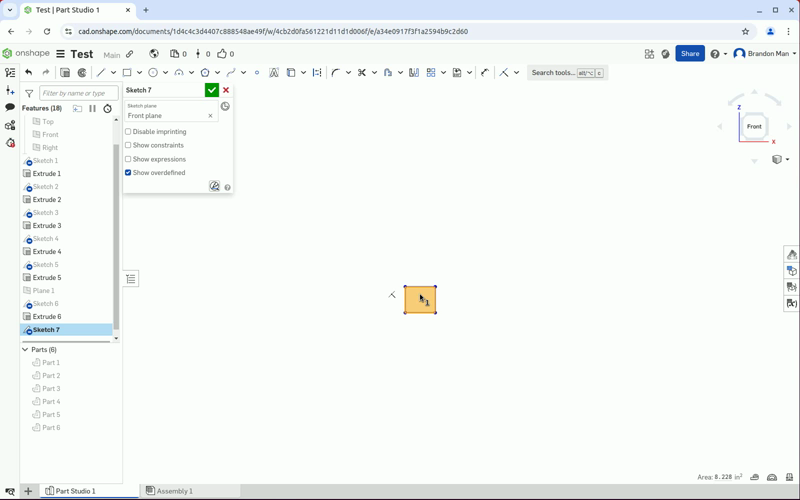
scroll(-6)
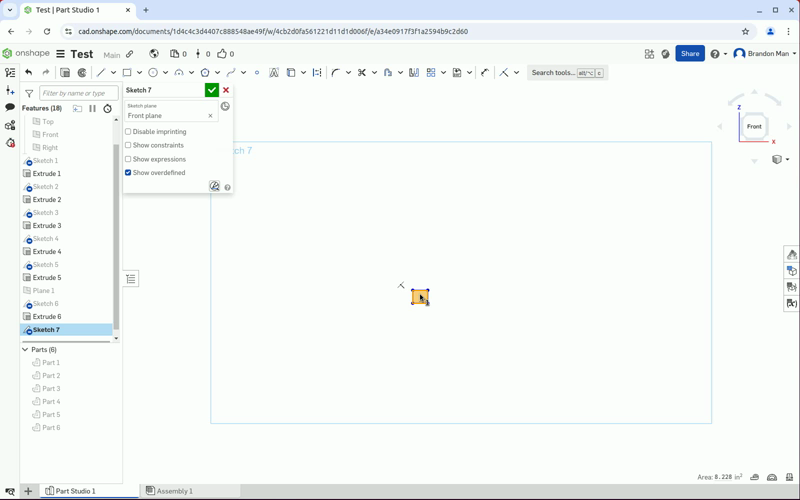
mouse_move(73, 352)
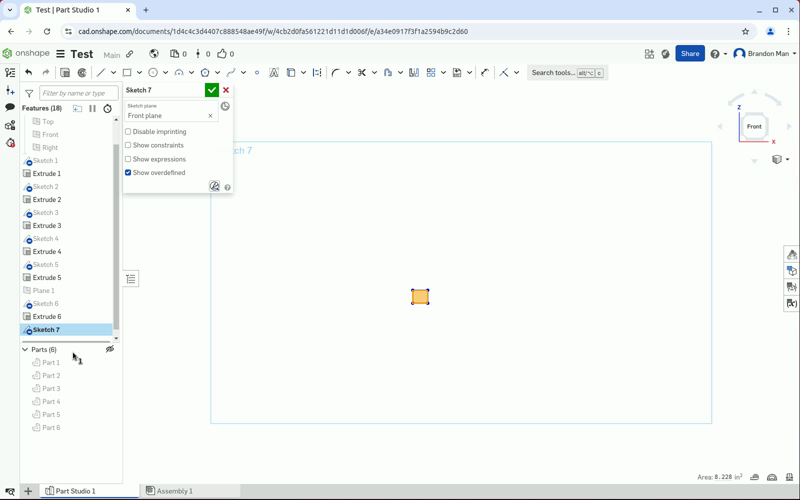
key(shift+y)
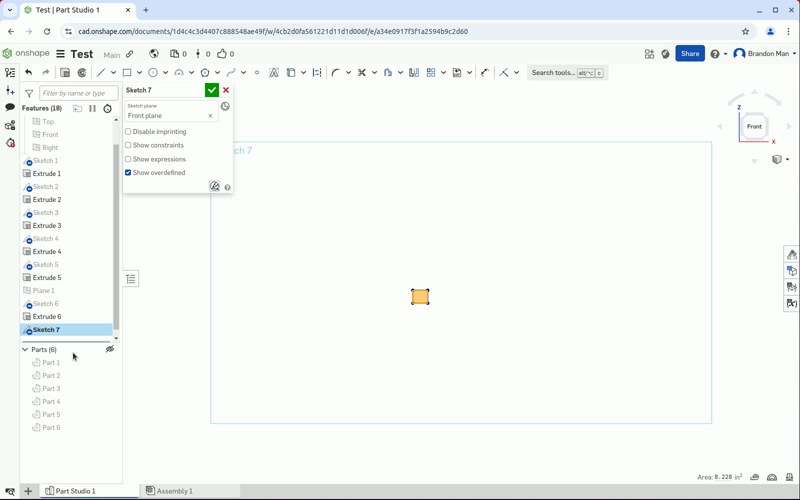
key(shift+e)
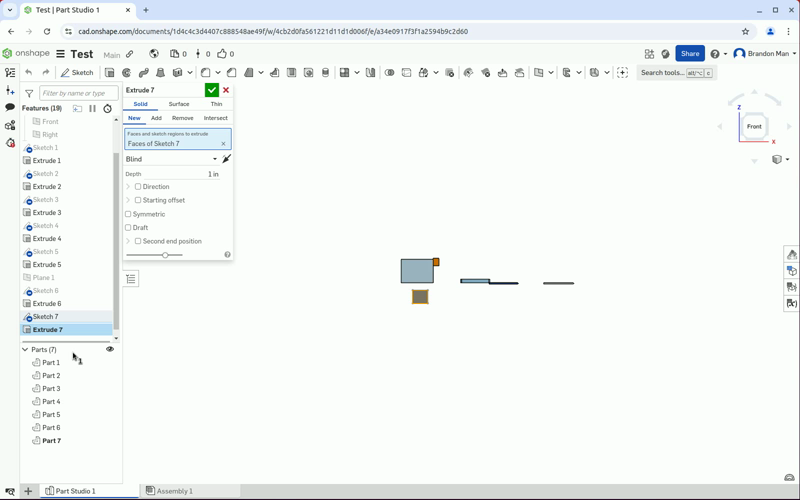
mouse_move(143, 106)
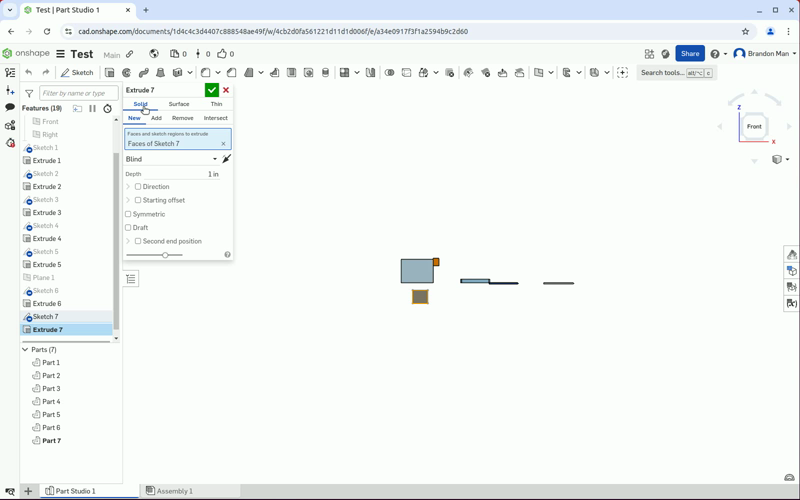
click(143, 106)
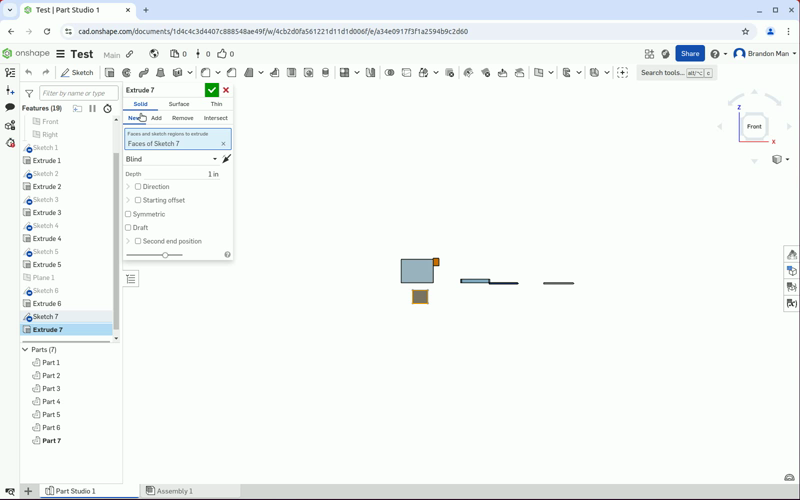
mouse_move(137, 120)
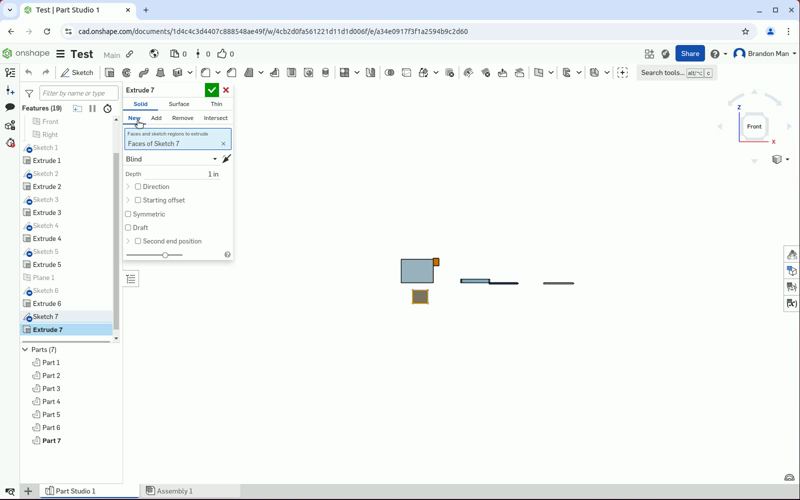
click(137, 120)
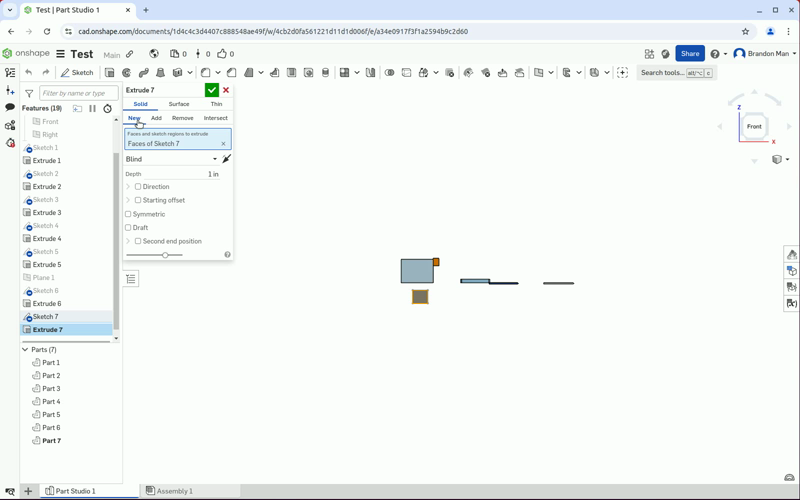
key(tab, 4)
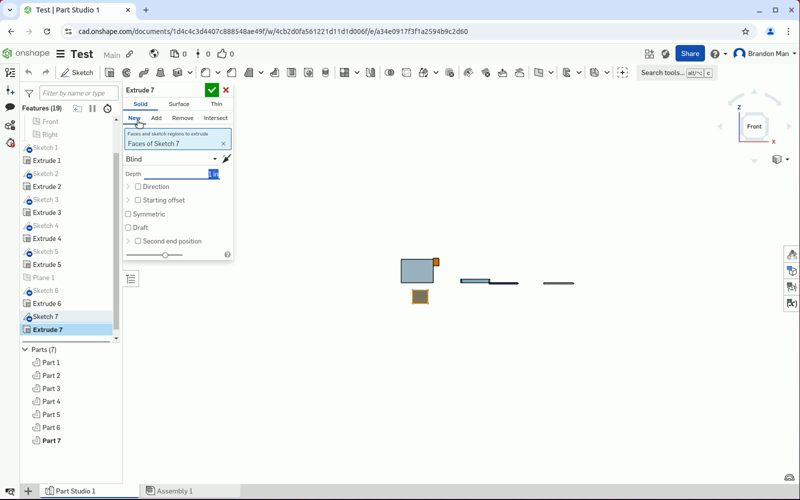
text(1.444)
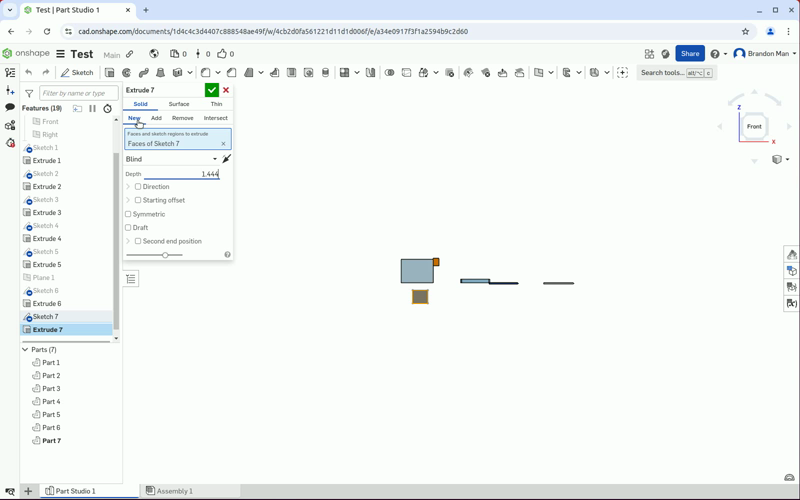
key(enter)
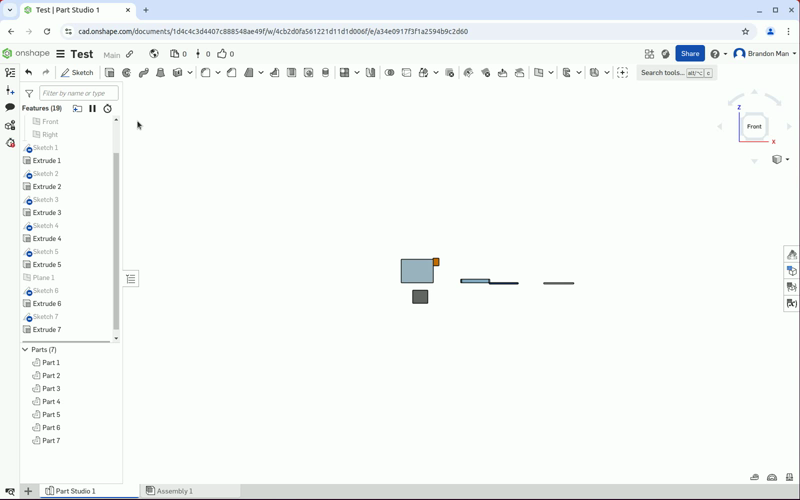
key(shift+h)
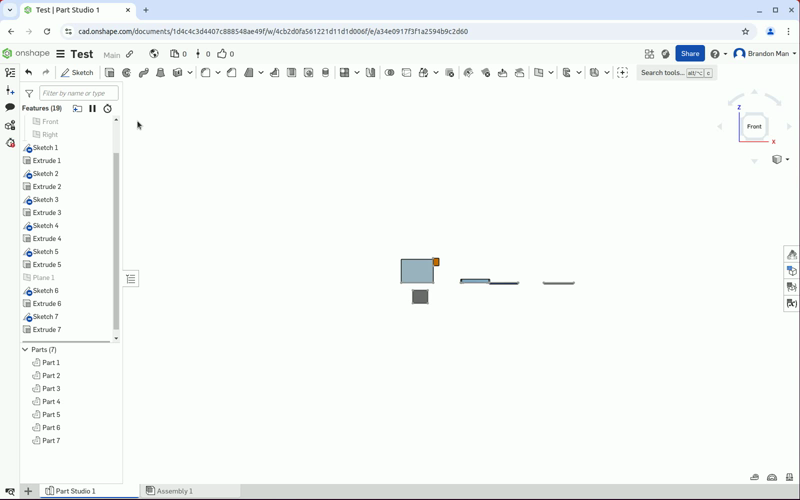
key(shift+h)
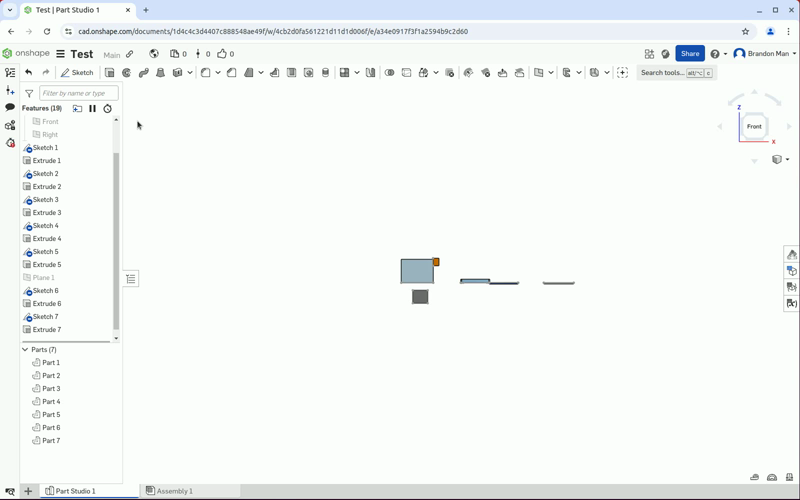
key(shift+7)
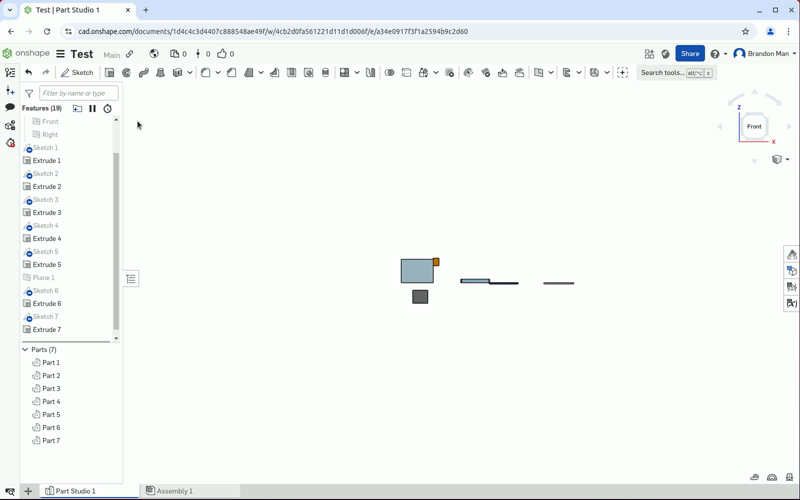
key(left, 2)
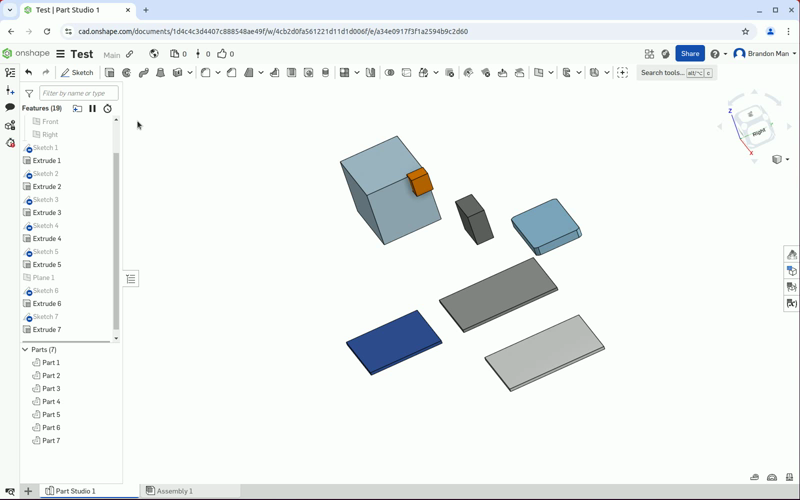
key(down, 2)
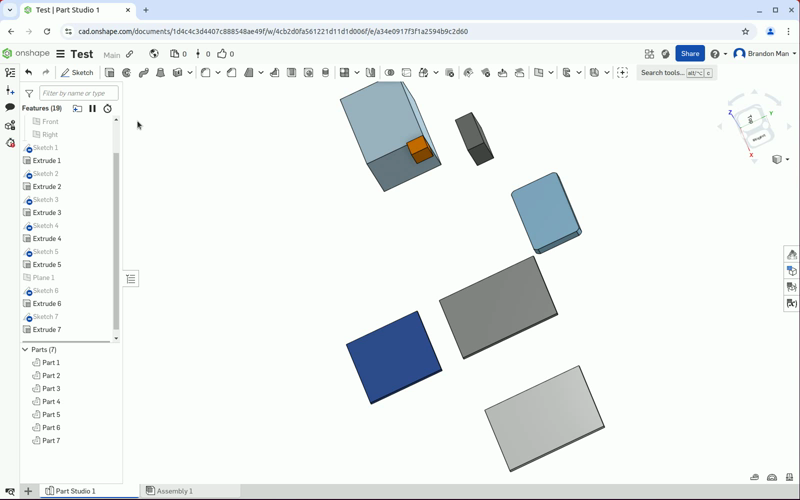
key(up, 2)
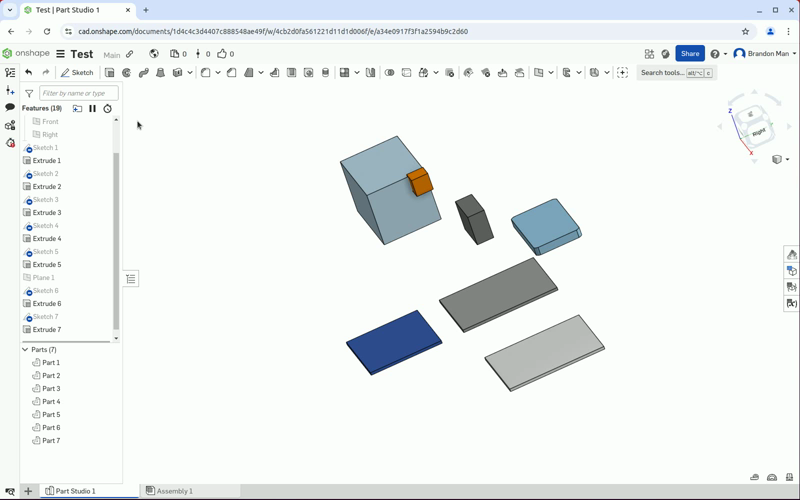
key(right, 2)
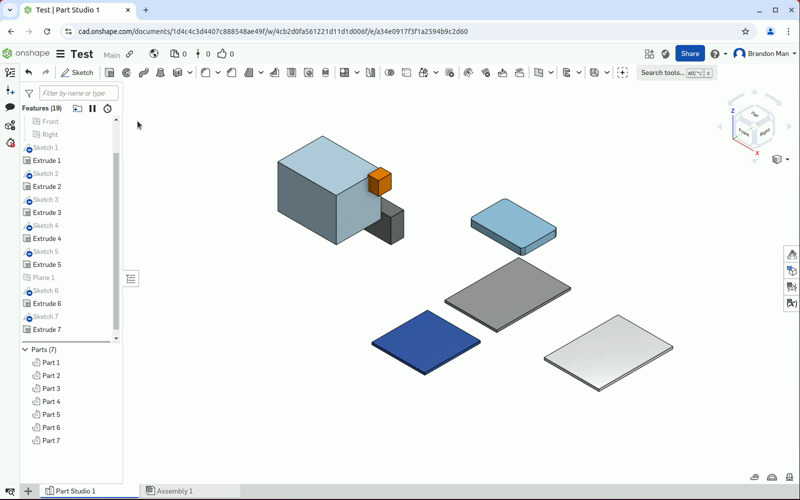
mouse_move(69, 150)
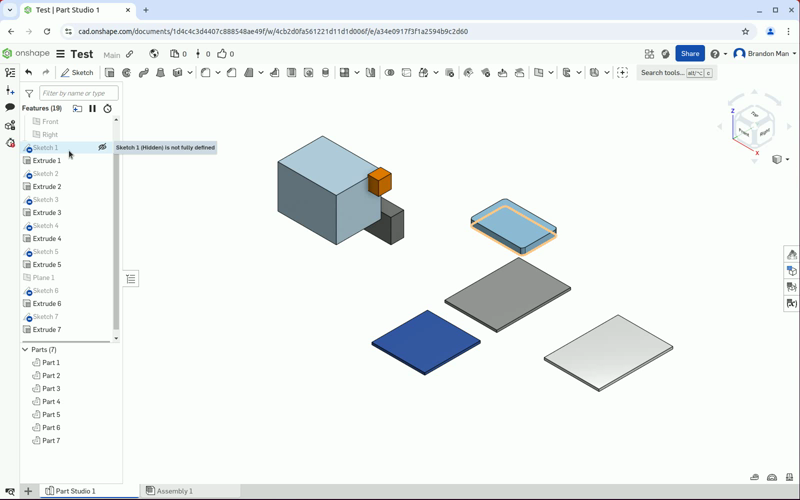
click(69, 150)